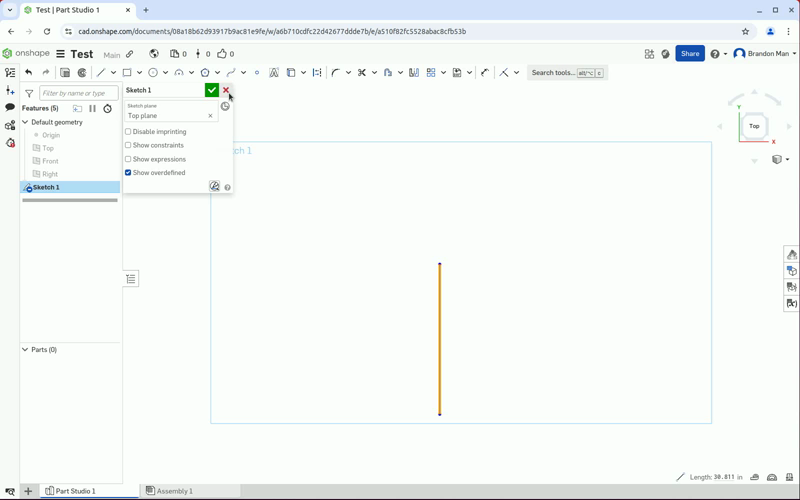
key(shift+h)
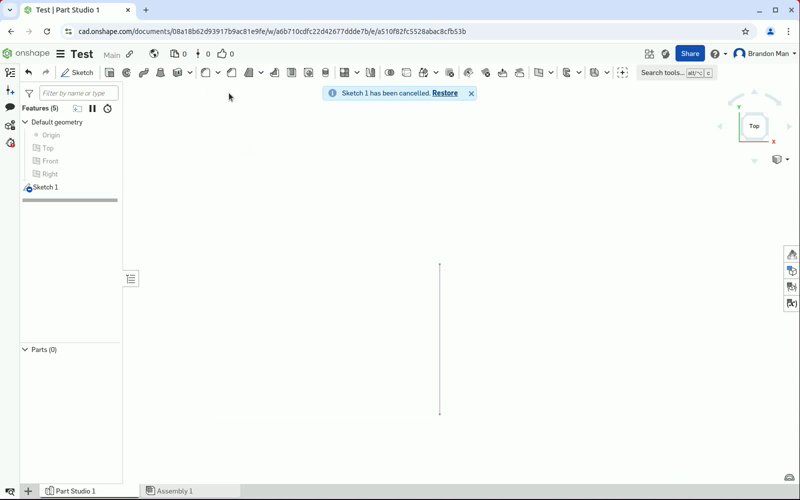
key(shift+s)
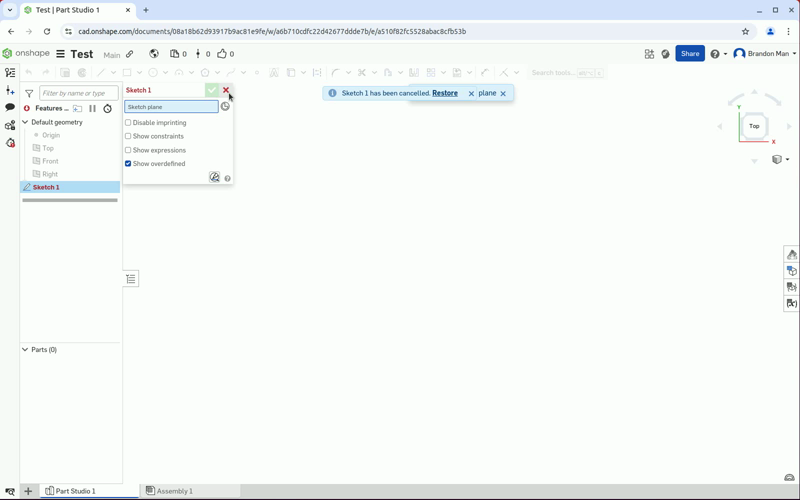
mouse_move(73, 150)
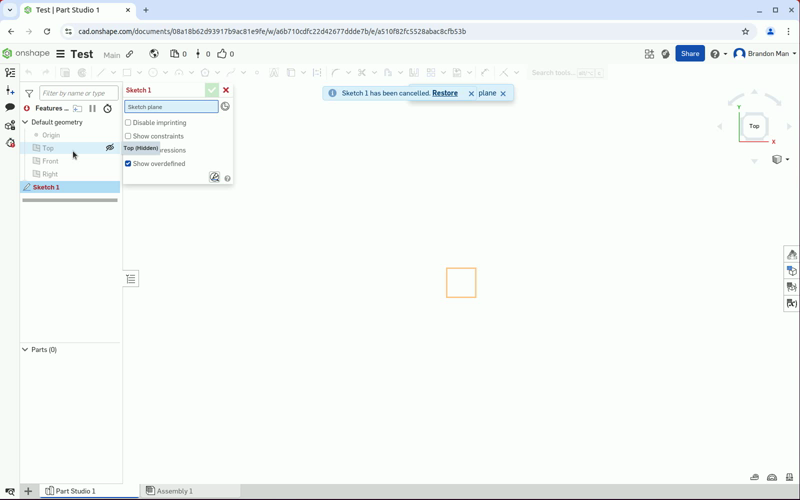
click(73, 150)
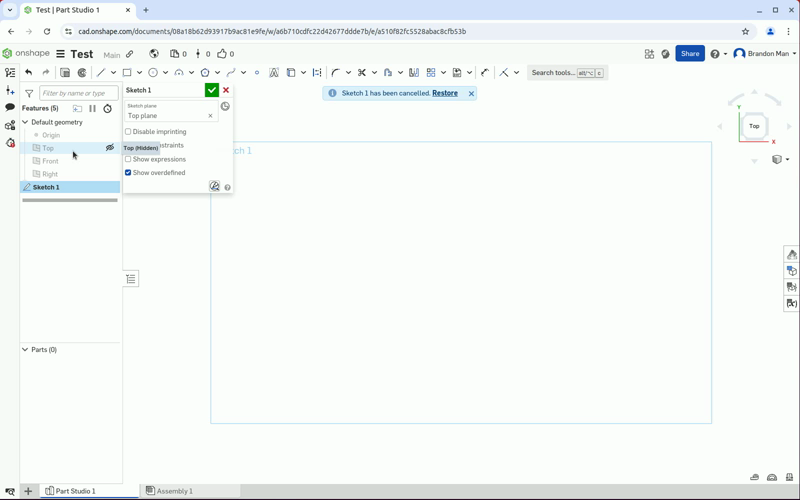
mouse_move(73, 352)
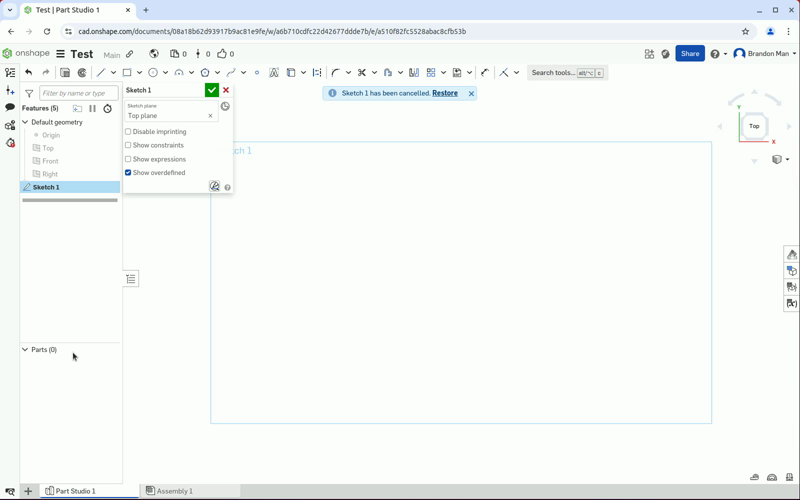
key(y)
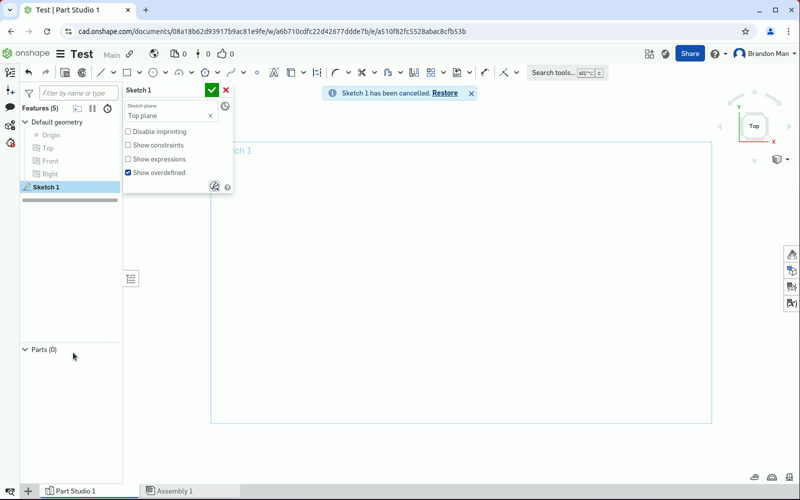
key(a)
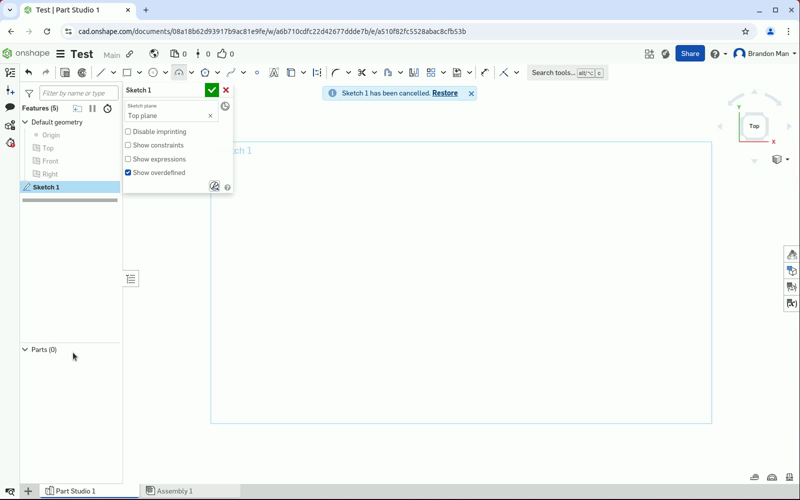
key_down(shift)
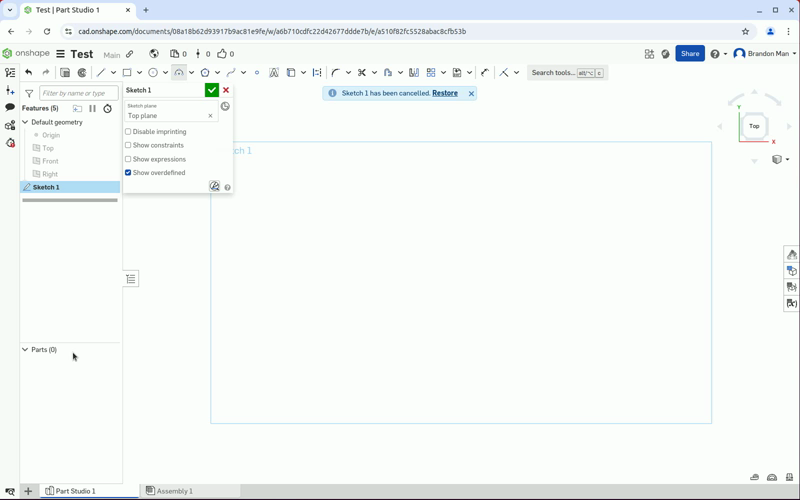
mouse_move(371, 357)
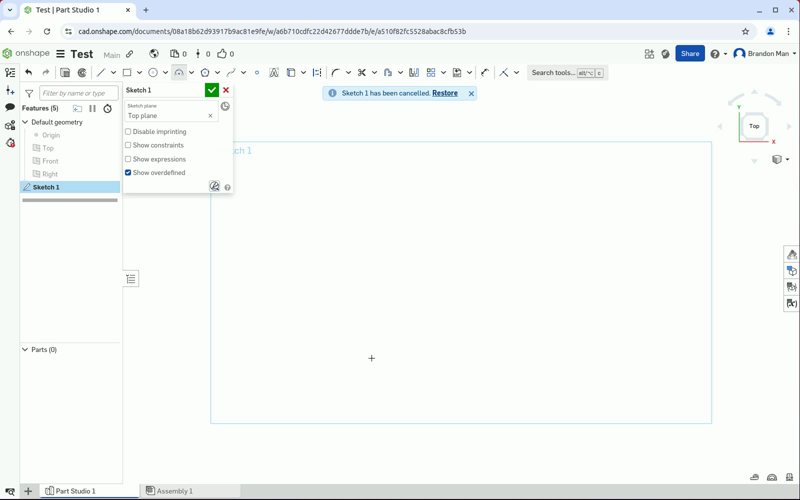
click(371, 357)
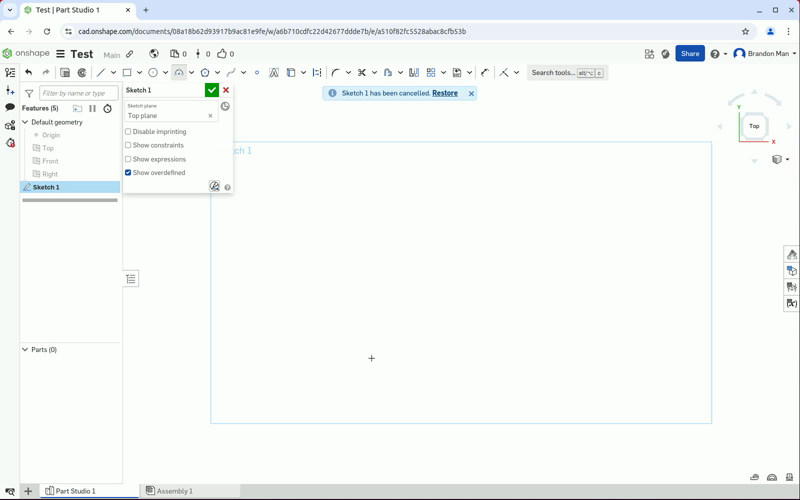
key_up(shift)
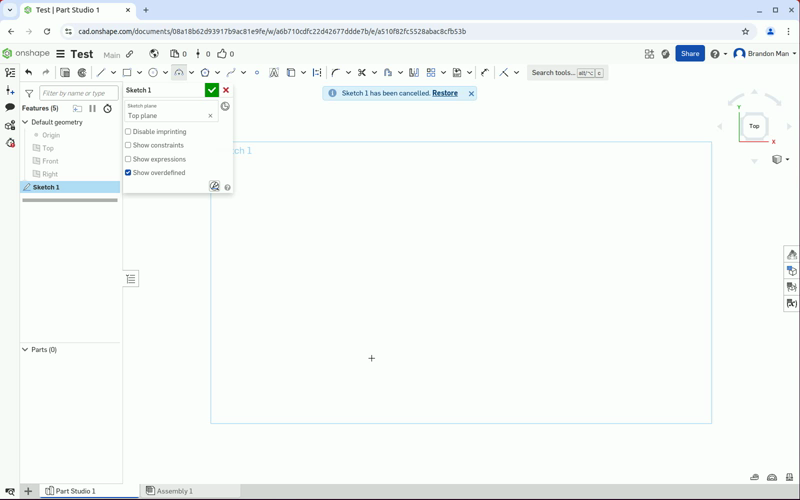
key_down(shift)
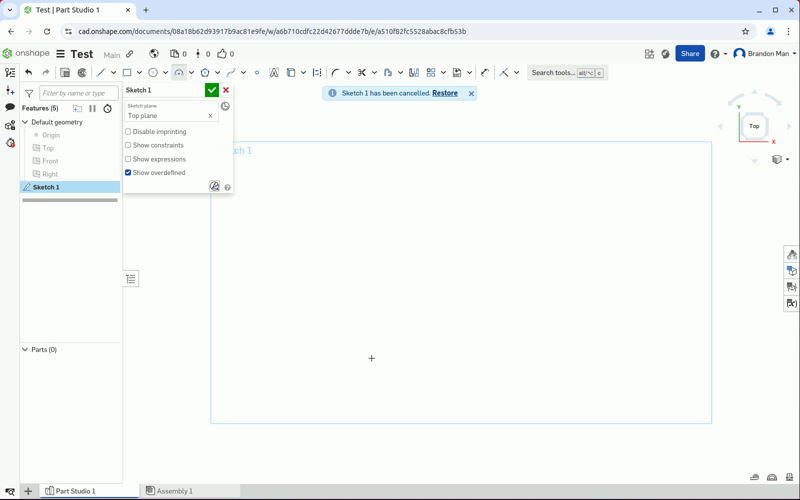
mouse_move(380, 362)
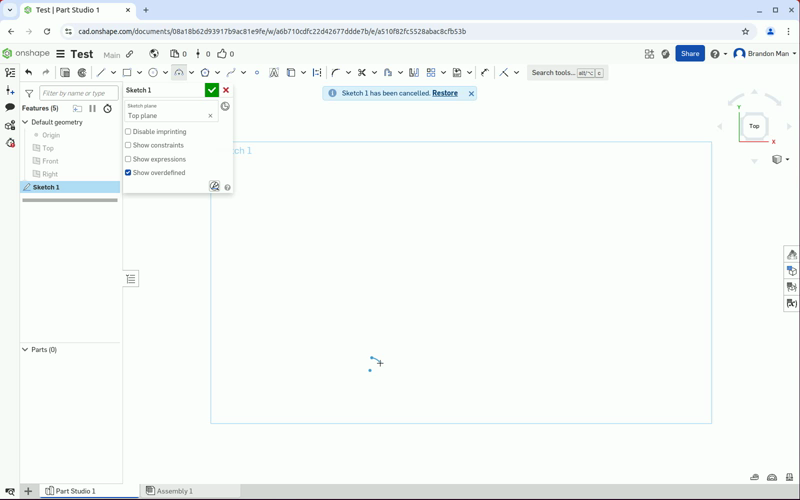
click(380, 362)
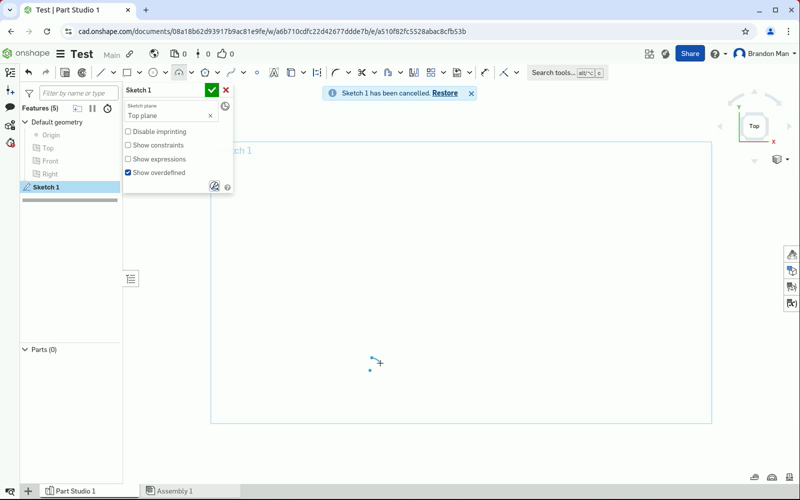
mouse_move(376, 359)
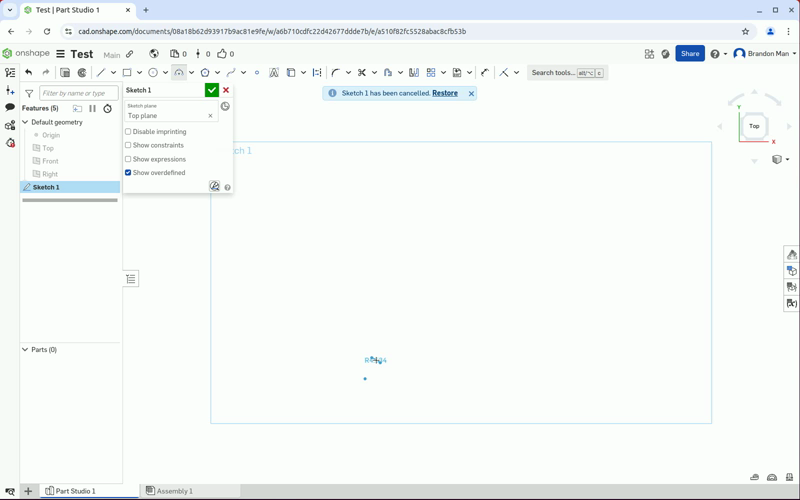
click(376, 359)
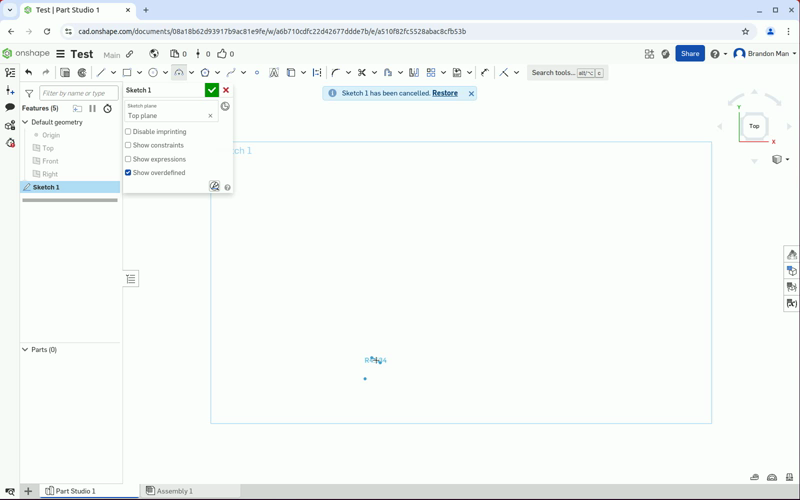
key_up(shift)
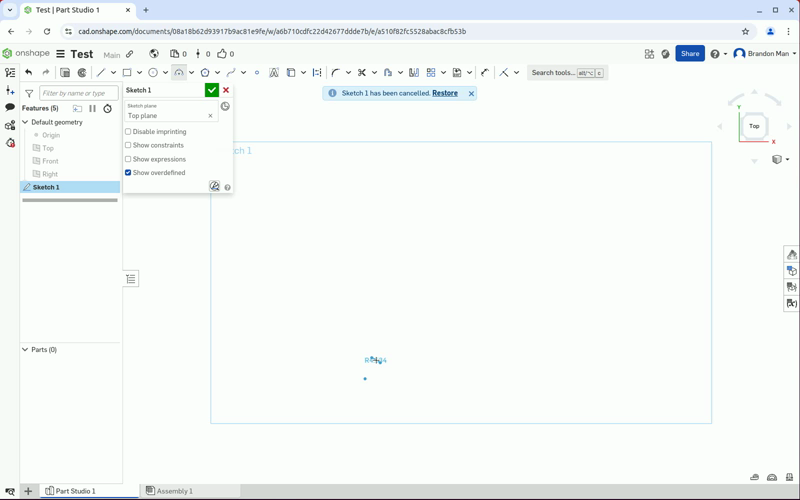
key(esc)
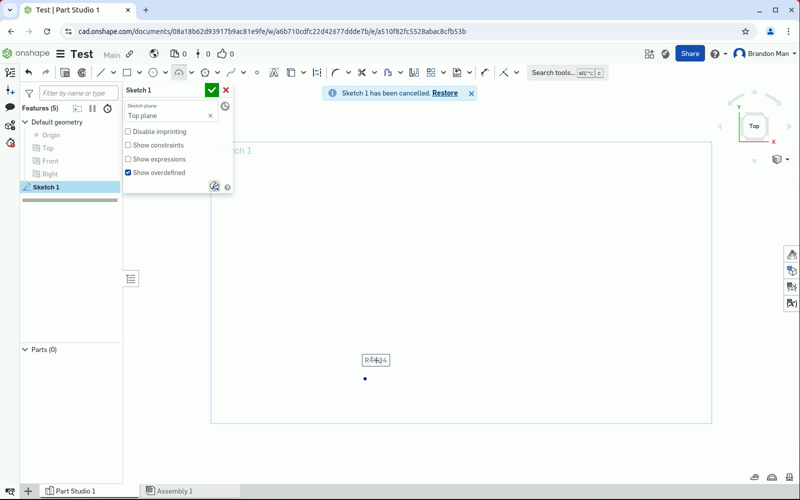
key(l)
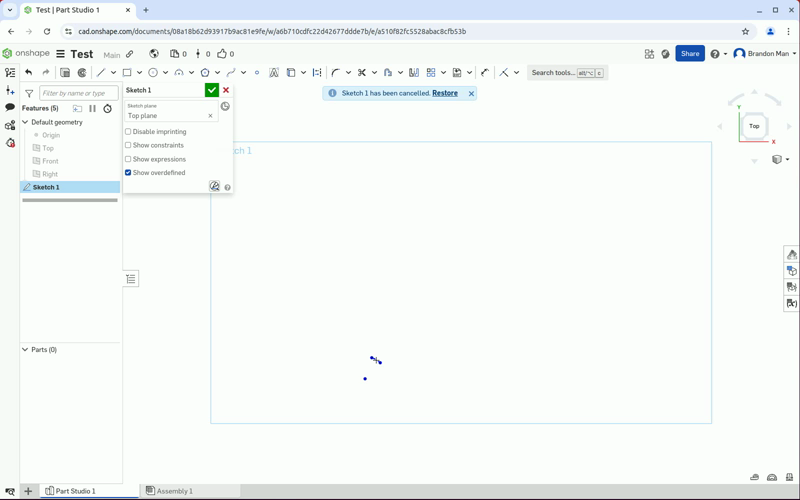
mouse_move(380, 362)
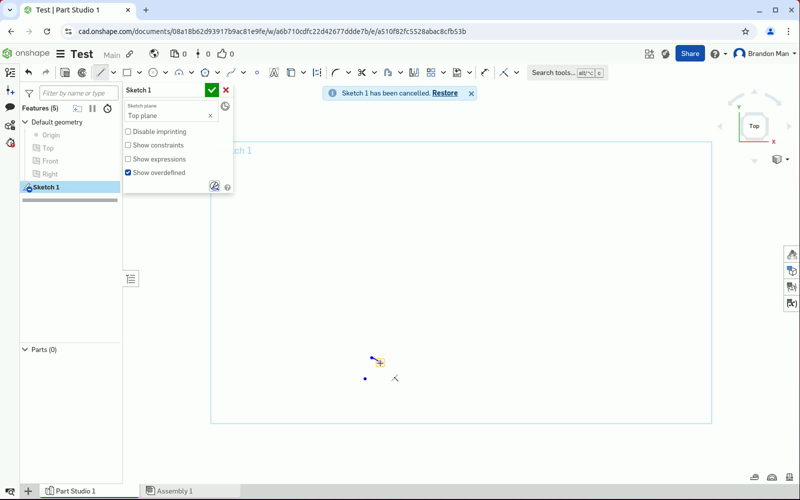
click(380, 362)
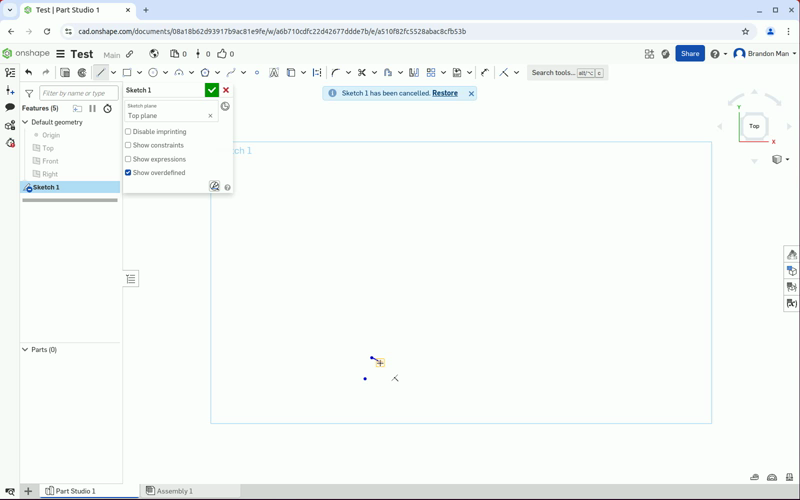
key_down(shift)
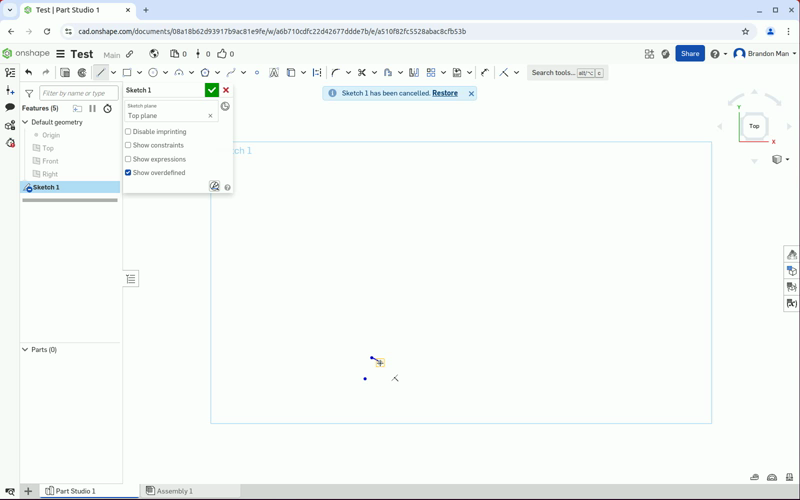
mouse_move(429, 313)
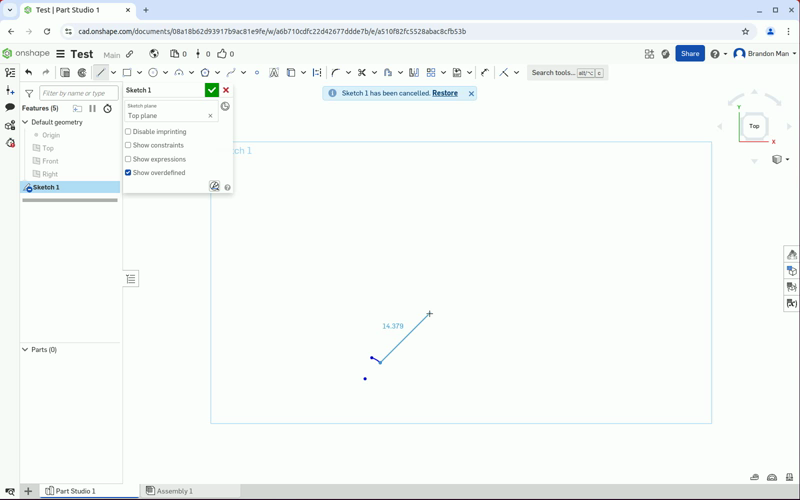
click(429, 313)
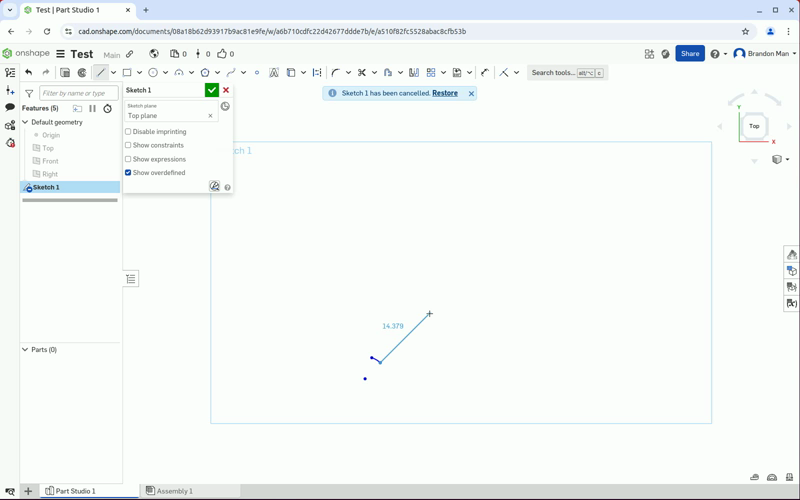
key_up(shift)
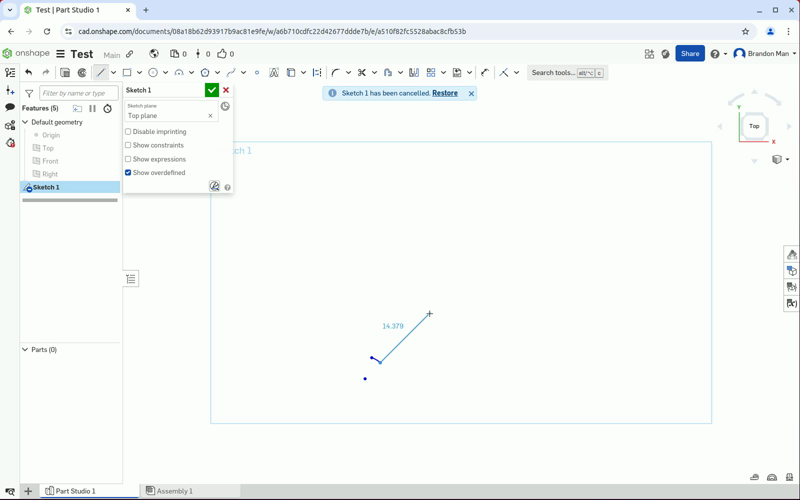
key(esc)
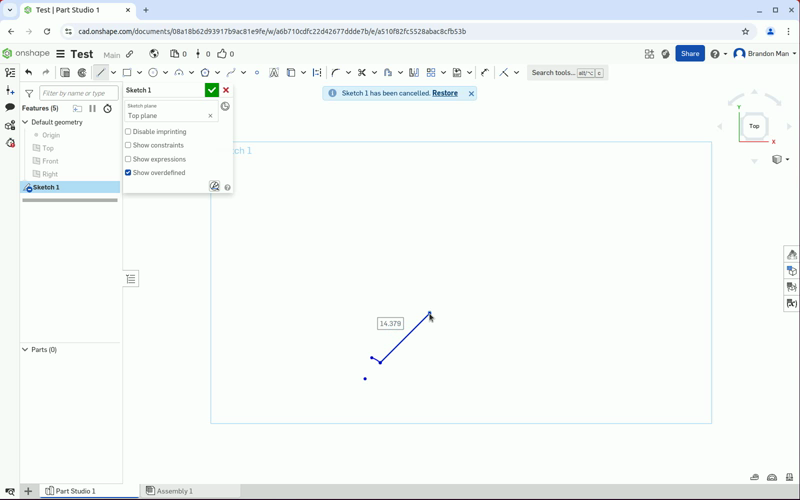
key(a)
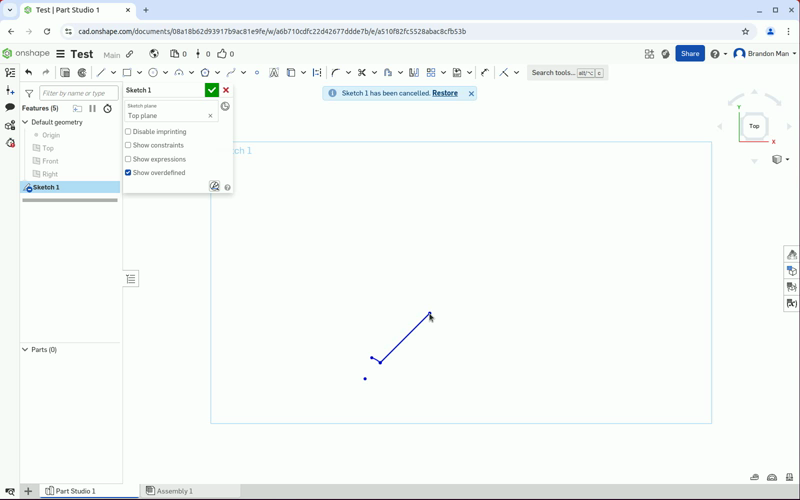
mouse_move(429, 313)
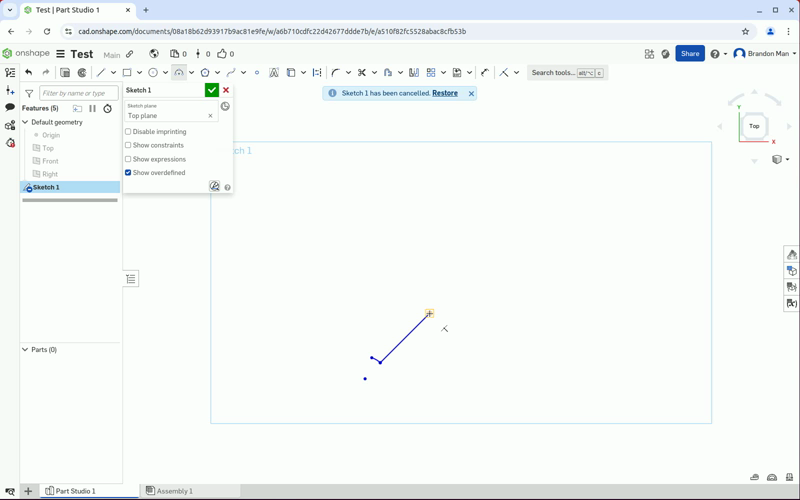
click(429, 313)
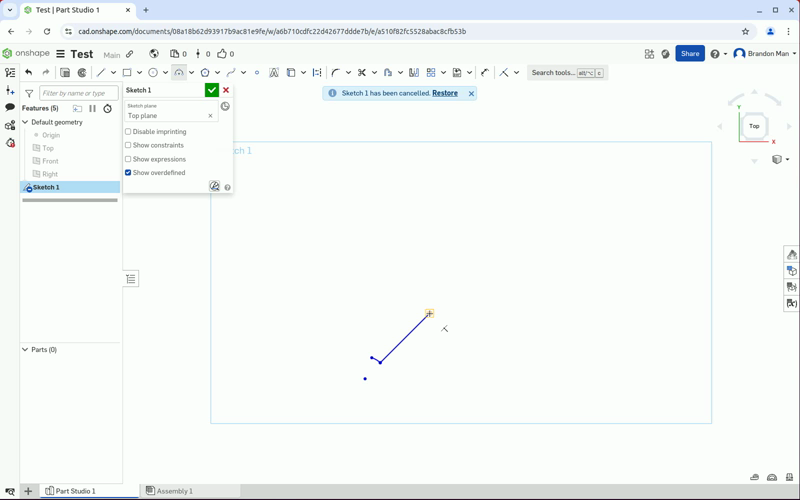
key_down(shift)
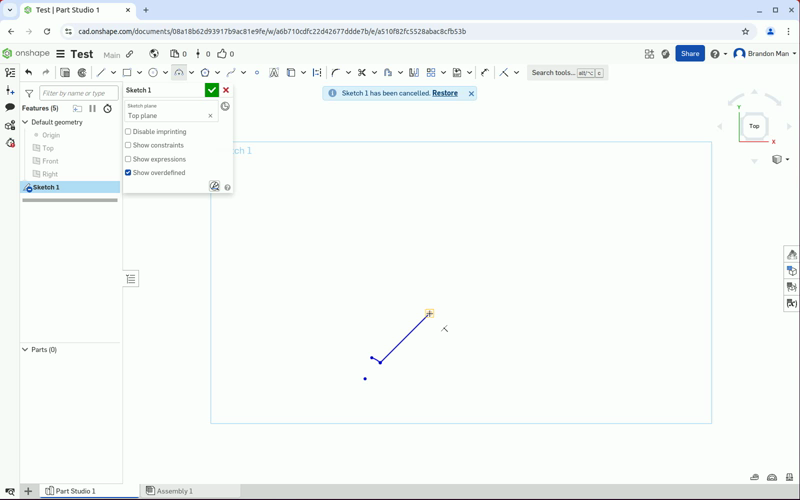
mouse_move(429, 311)
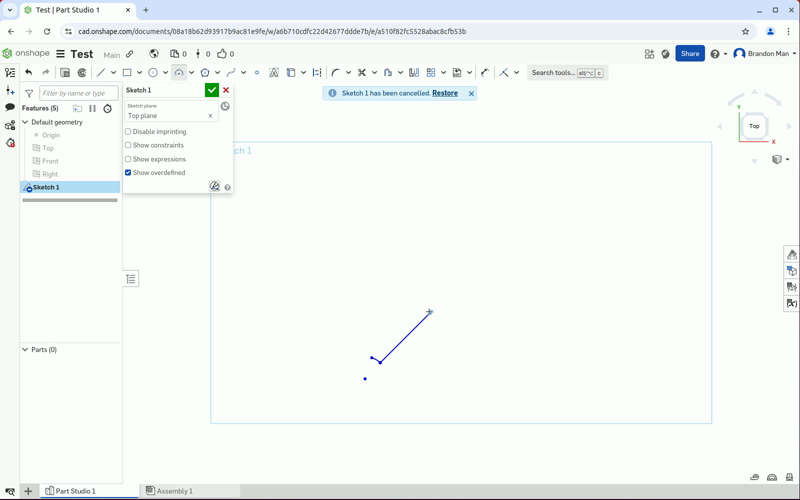
scroll(6)
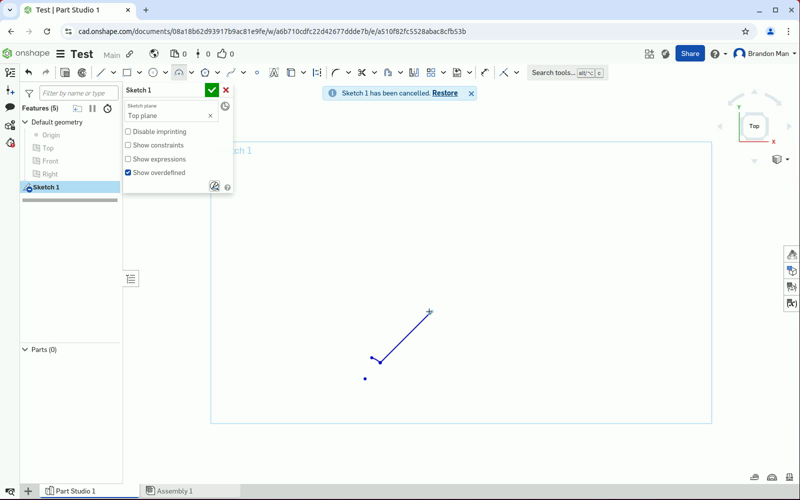
scroll(6)
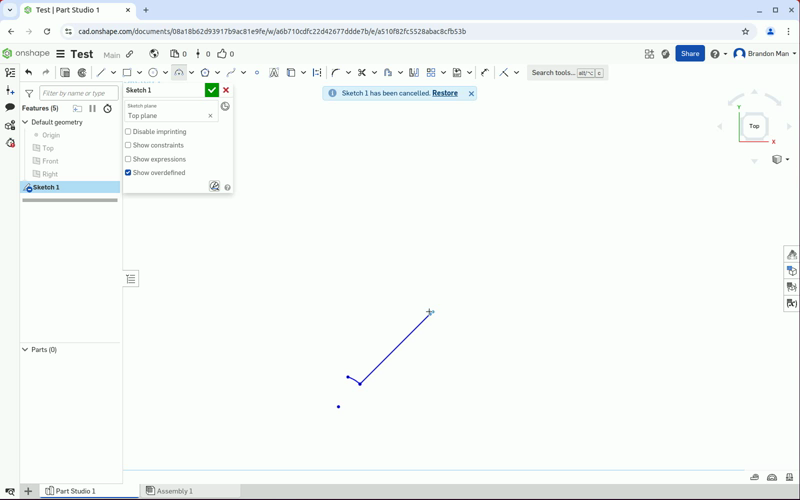
scroll(6)
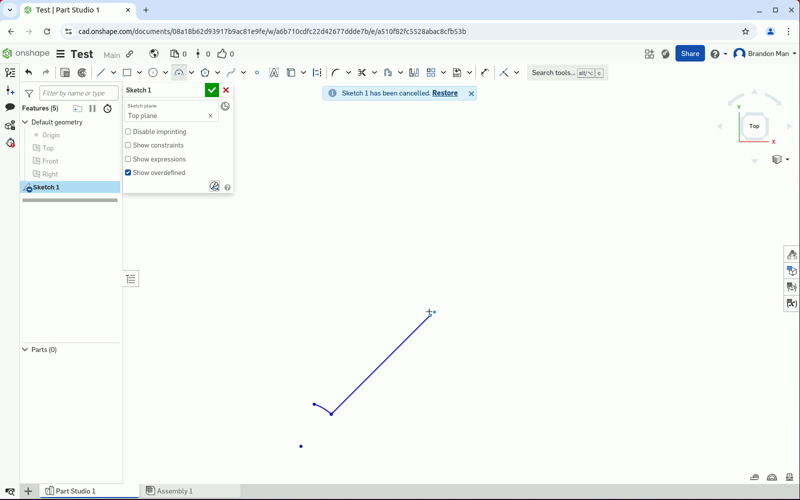
scroll(6)
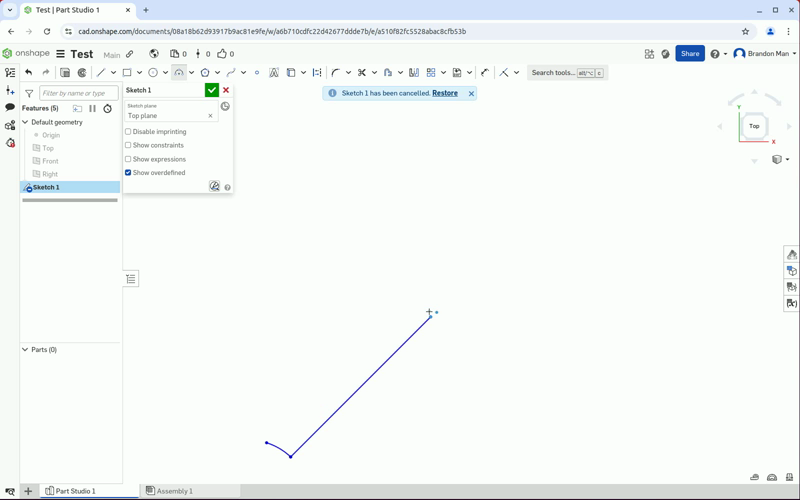
scroll(6)
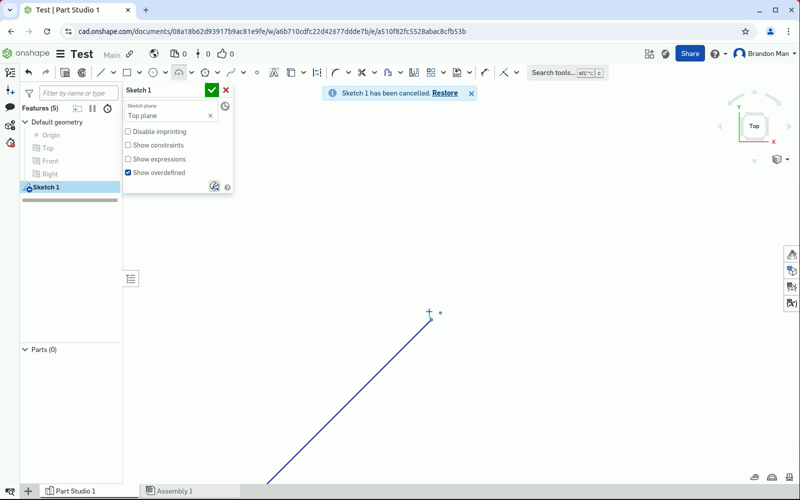
scroll(6)
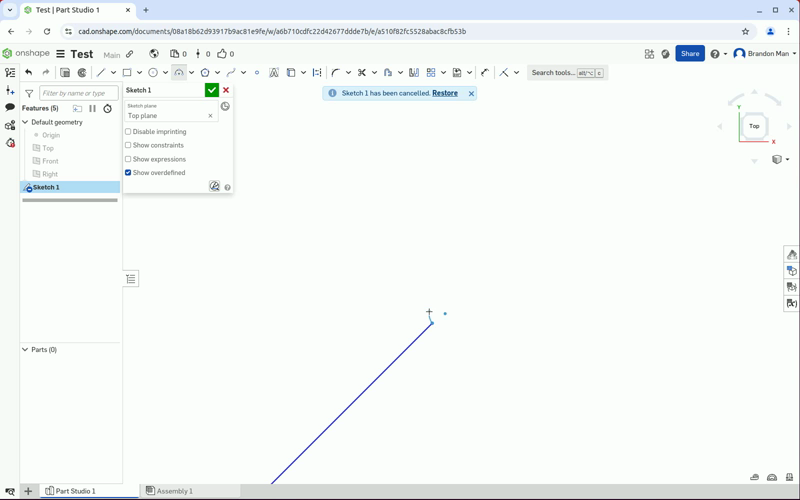
scroll(6)
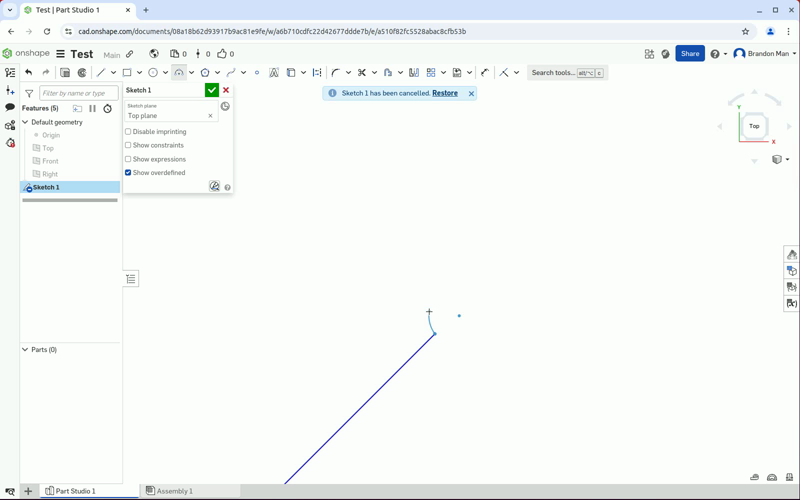
click(429, 311)
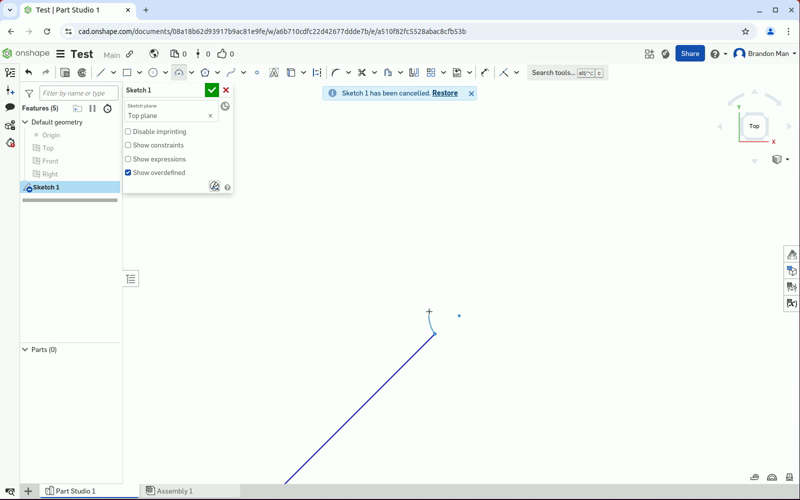
scroll(-6)
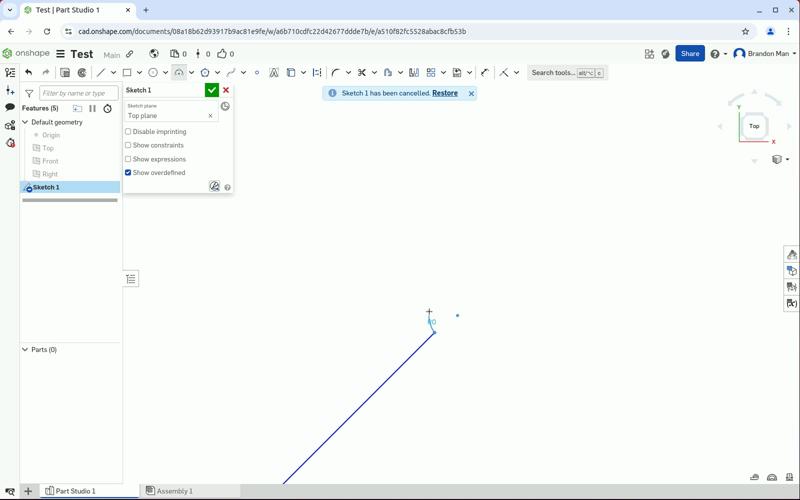
scroll(-6)
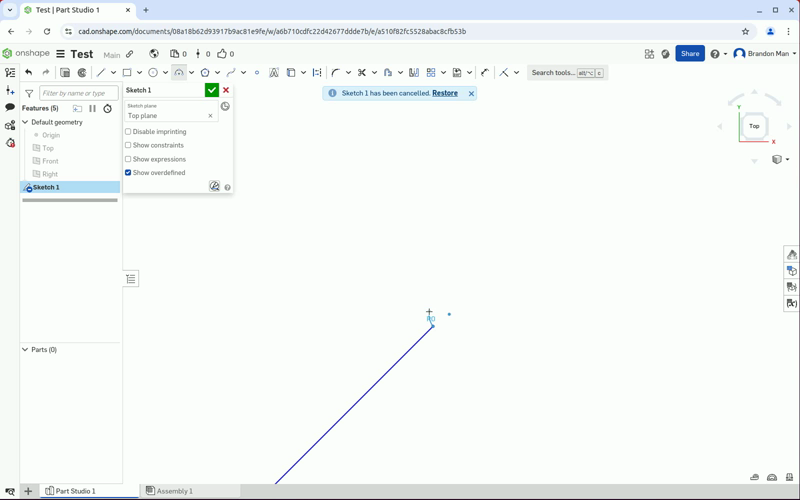
scroll(-6)
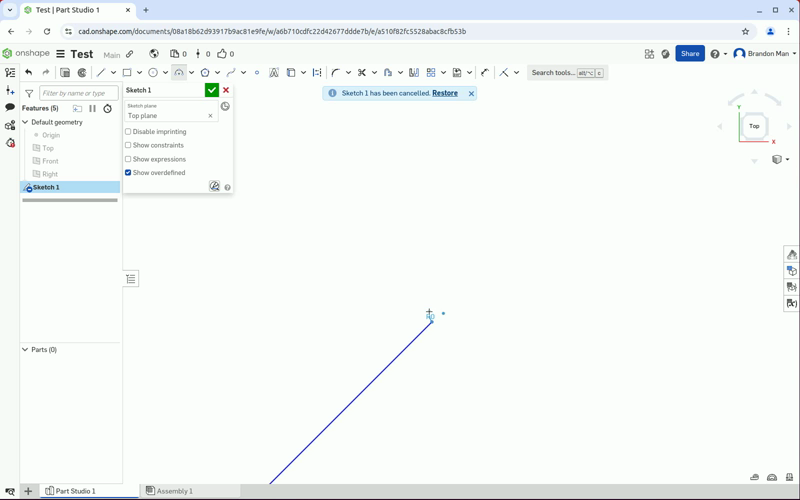
scroll(-6)
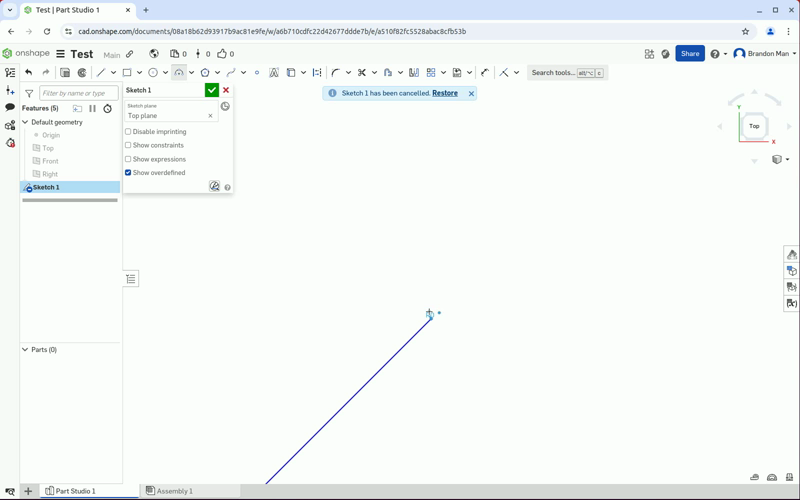
scroll(-6)
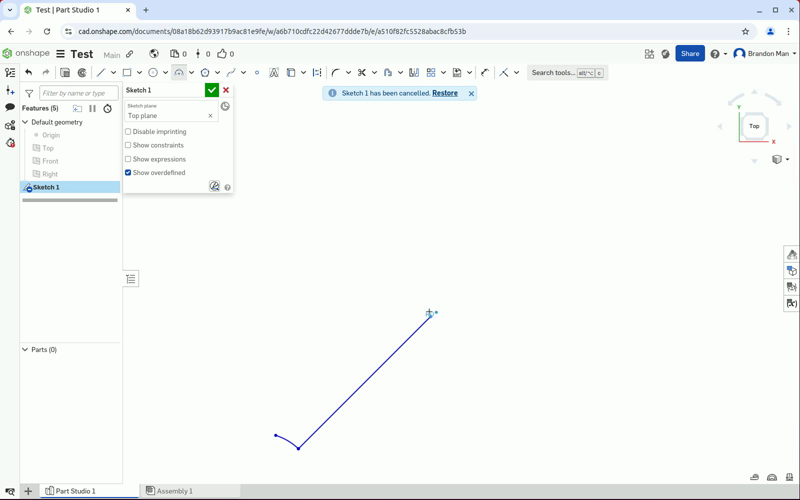
scroll(-6)
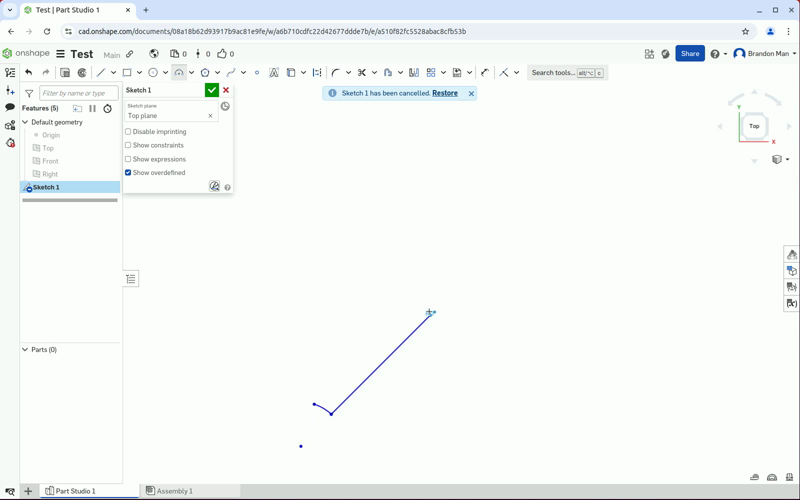
scroll(-6)
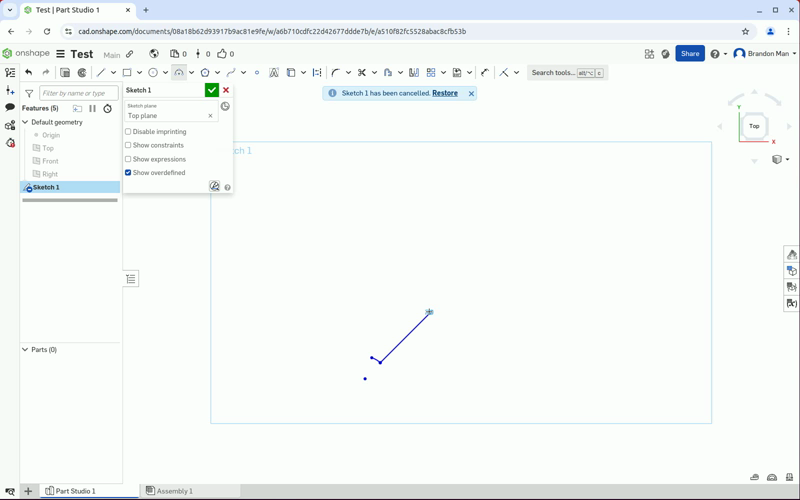
mouse_move(429, 312)
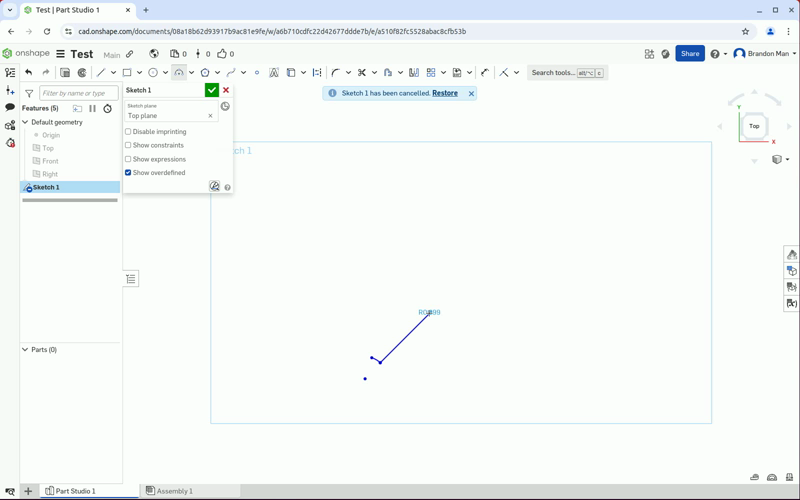
scroll(6)
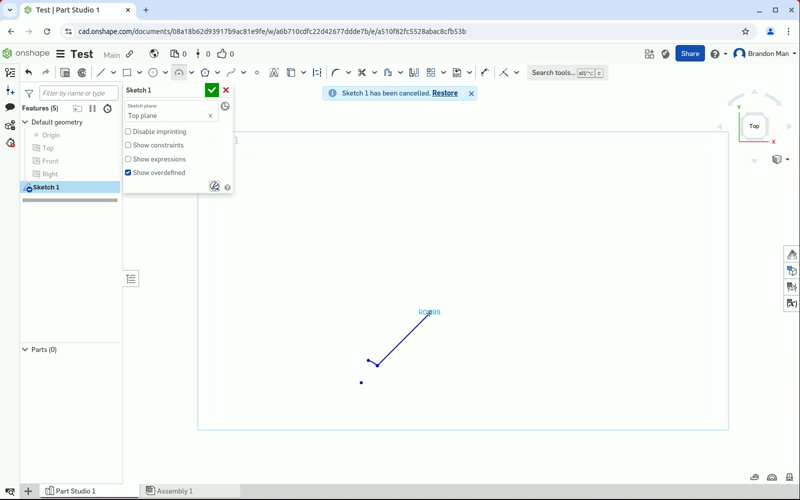
scroll(6)
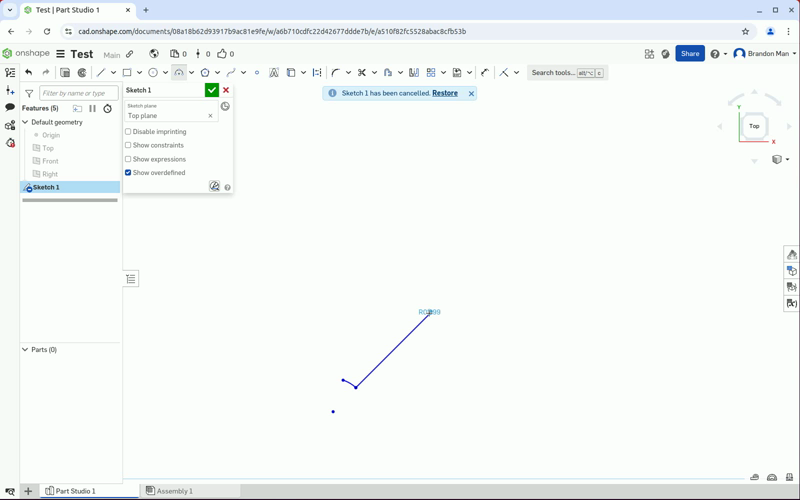
scroll(6)
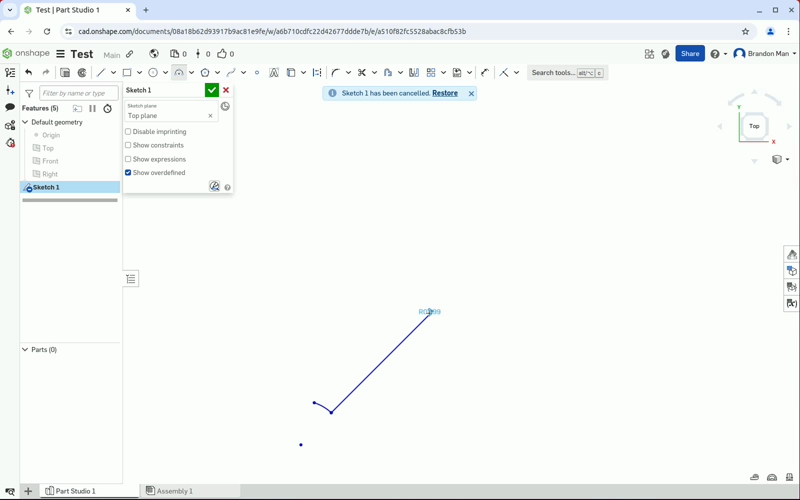
scroll(6)
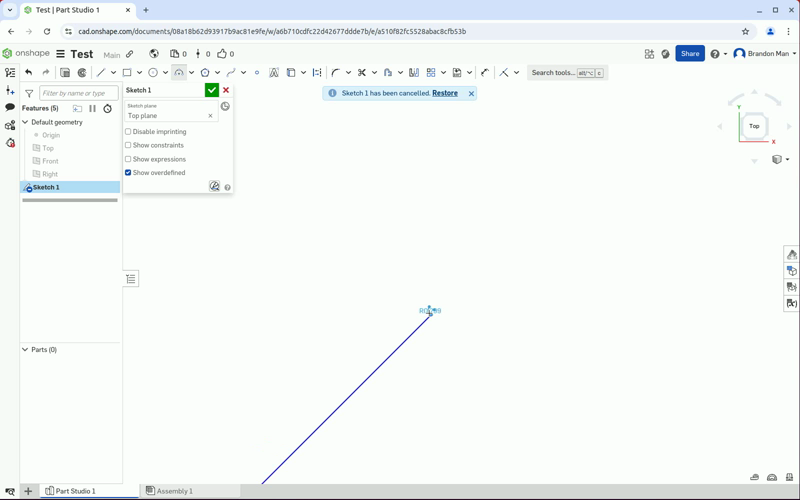
scroll(6)
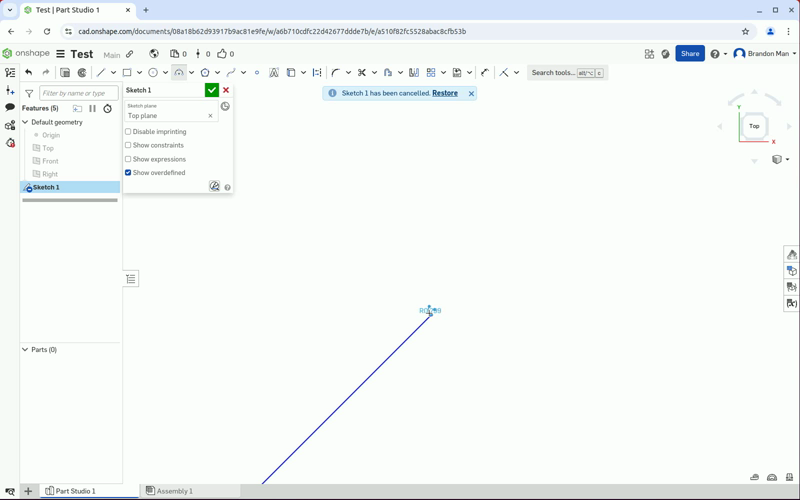
scroll(6)
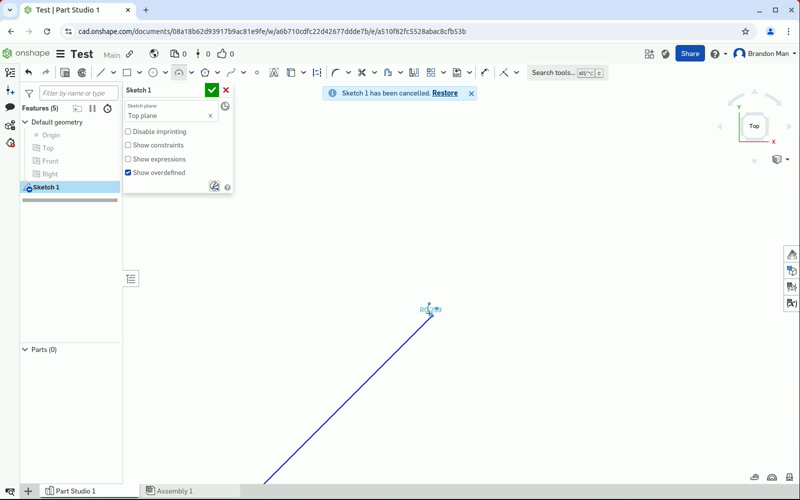
scroll(6)
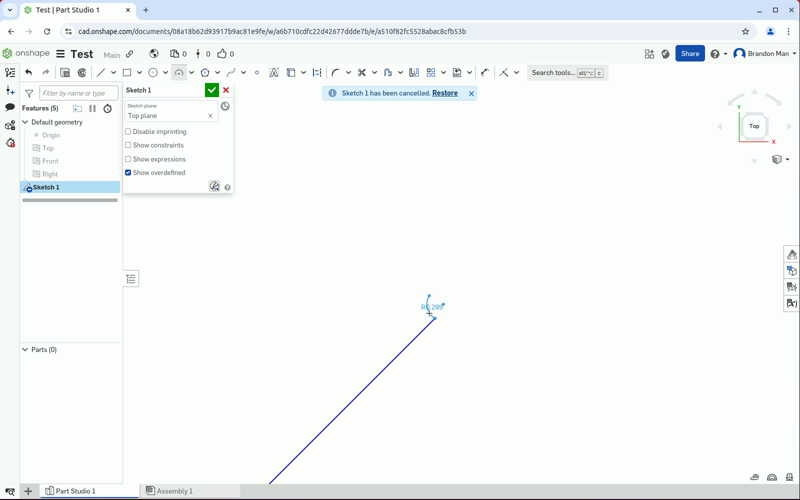
click(429, 312)
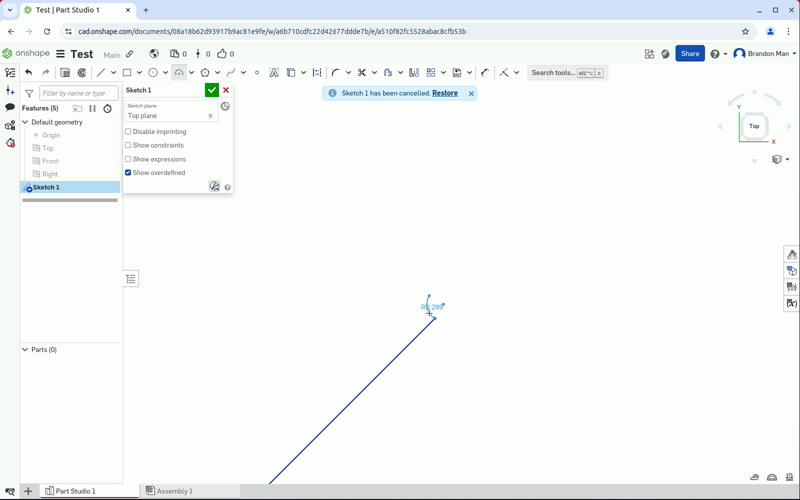
scroll(-6)
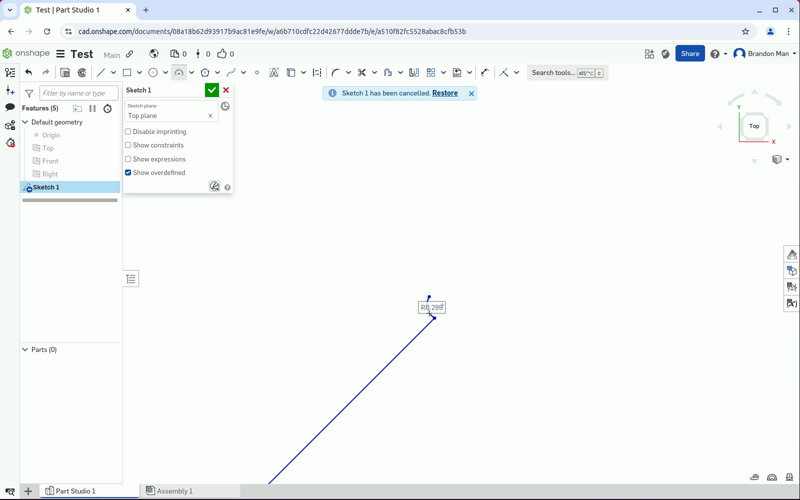
scroll(-6)
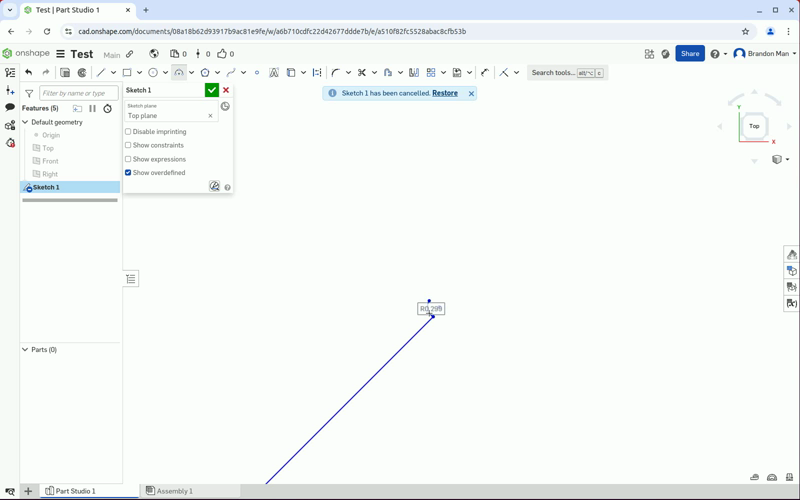
scroll(-6)
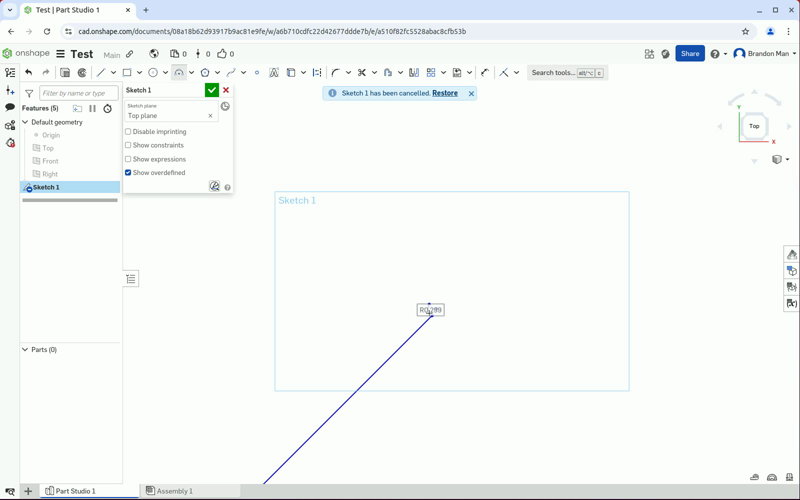
scroll(-6)
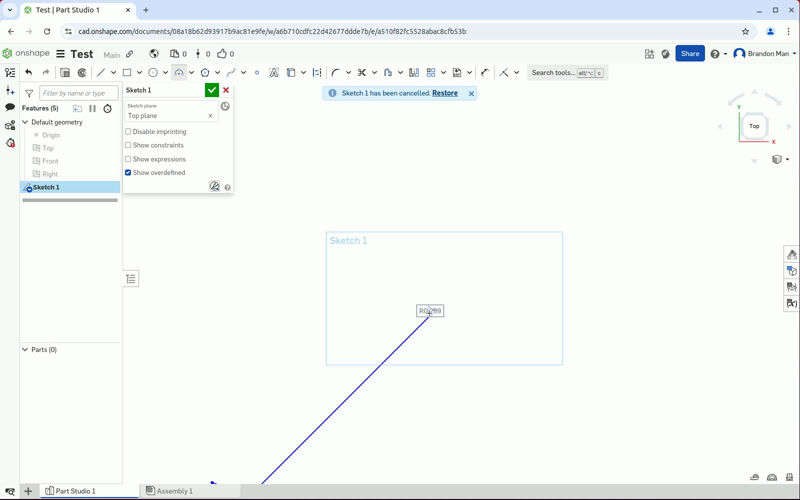
scroll(-6)
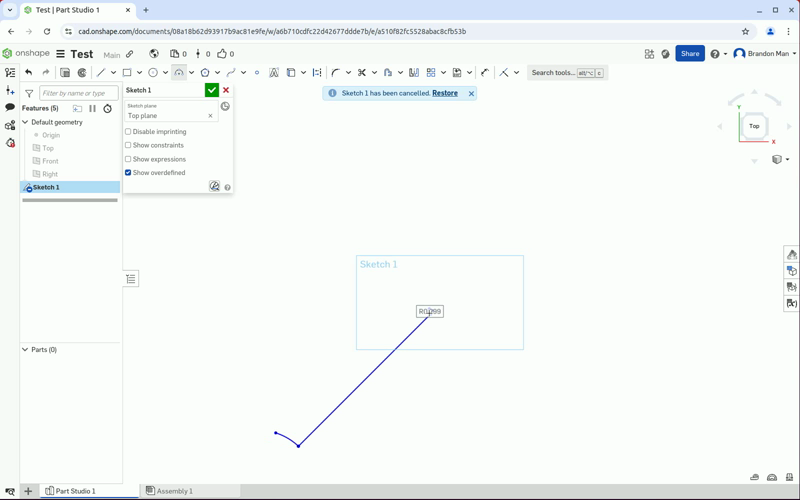
scroll(-6)
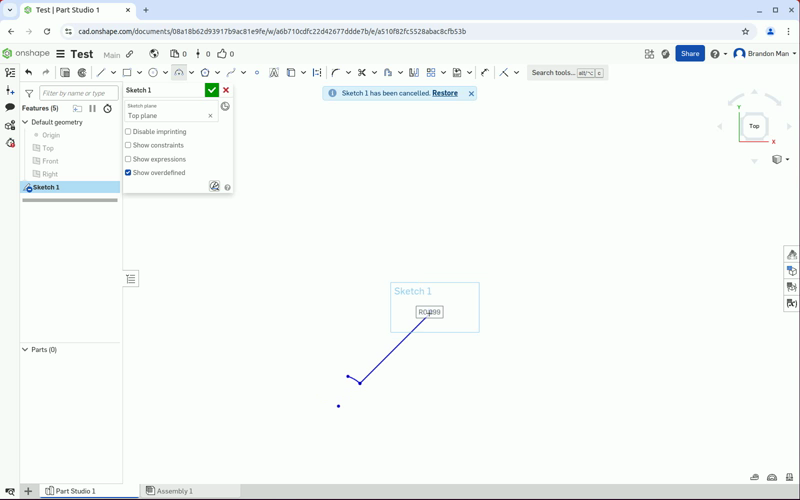
scroll(-6)
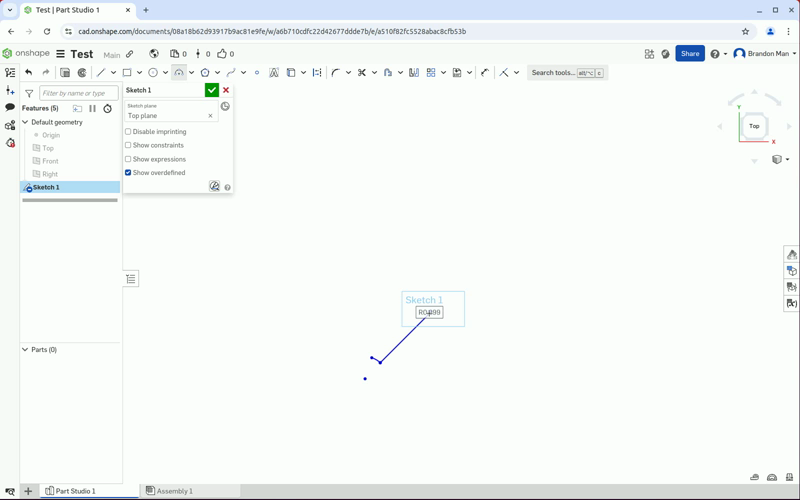
key_up(shift)
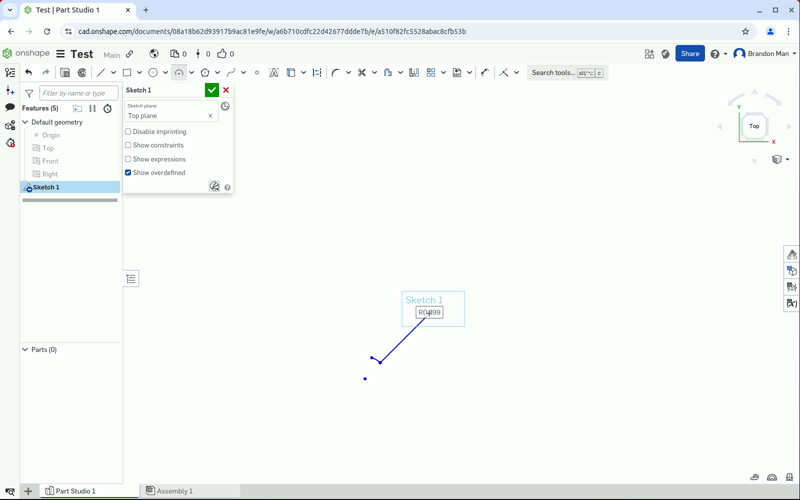
key(esc)
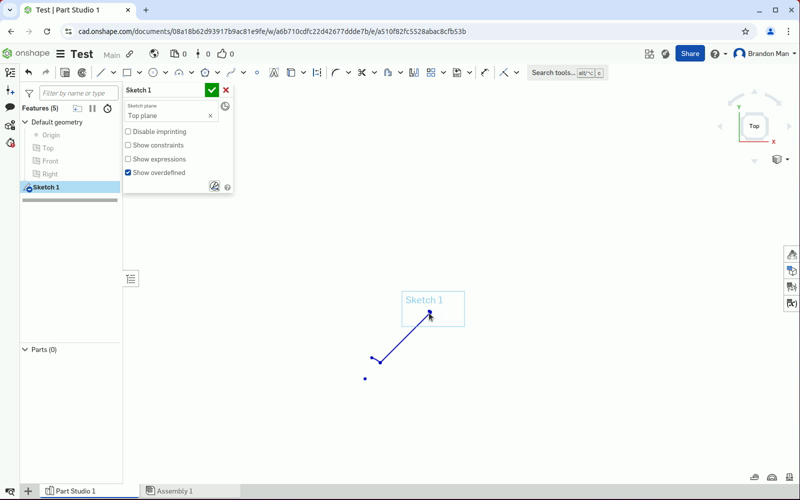
key(l)
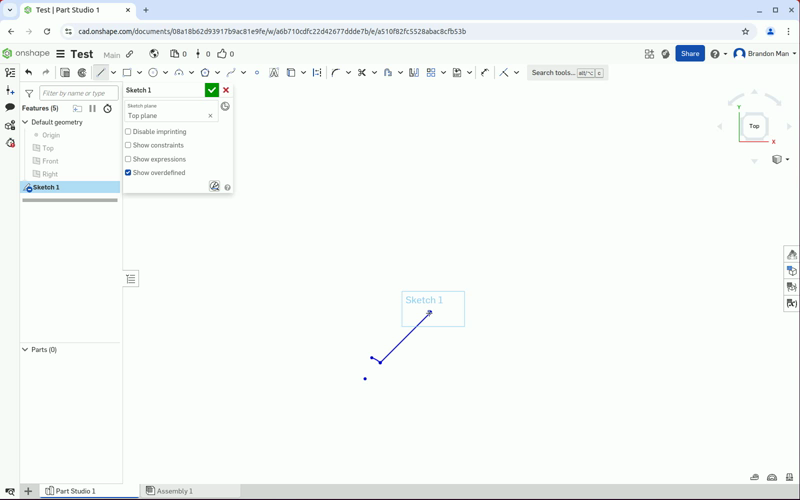
mouse_move(429, 311)
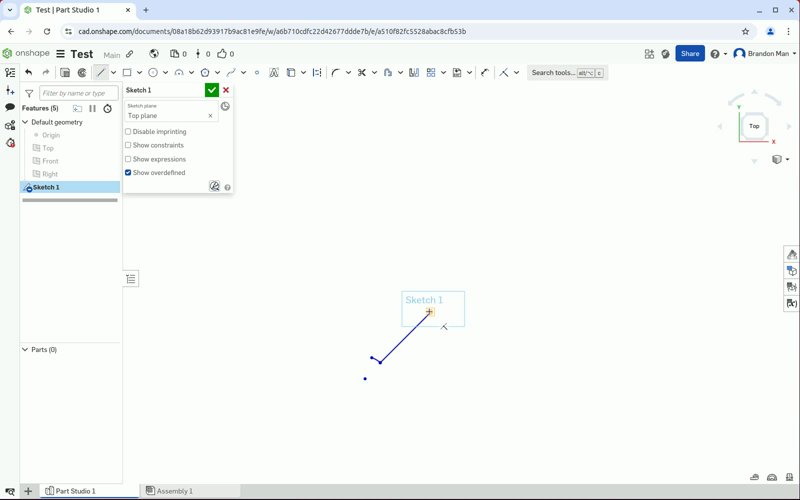
scroll(6)
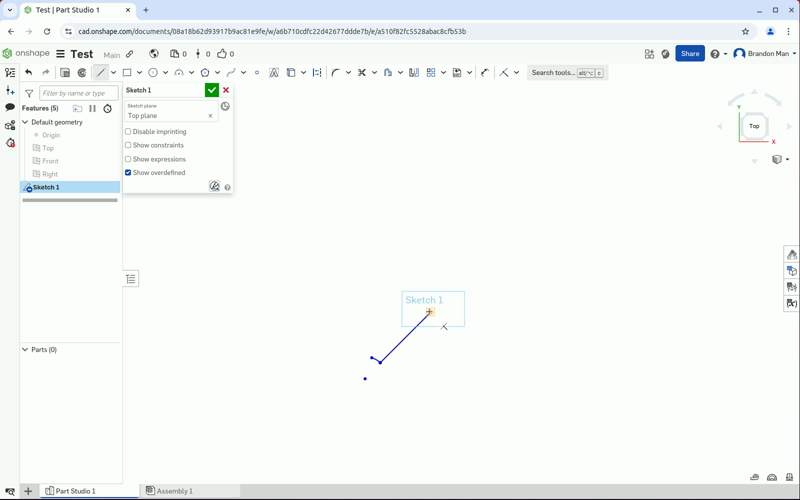
scroll(6)
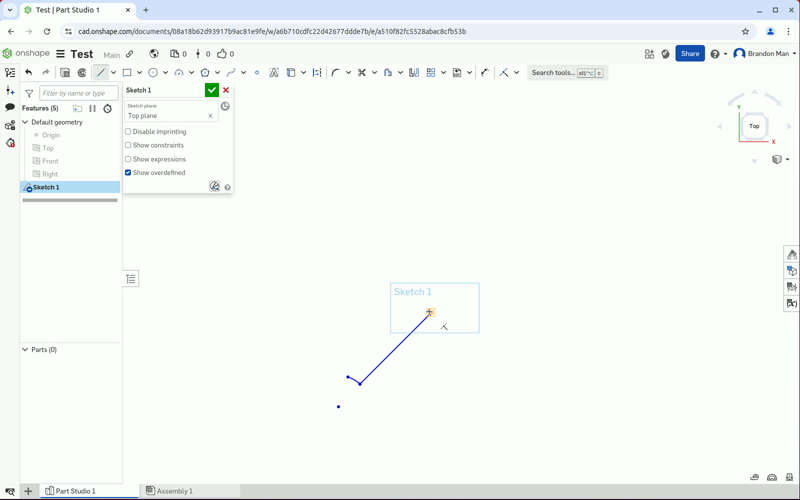
scroll(6)
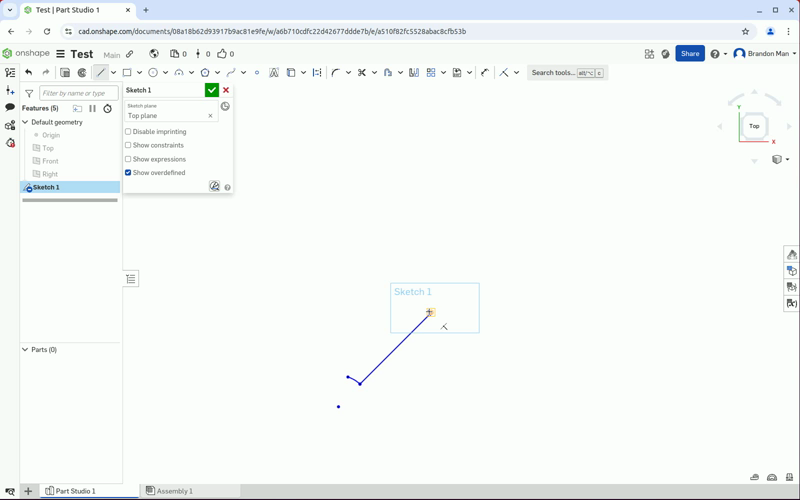
scroll(6)
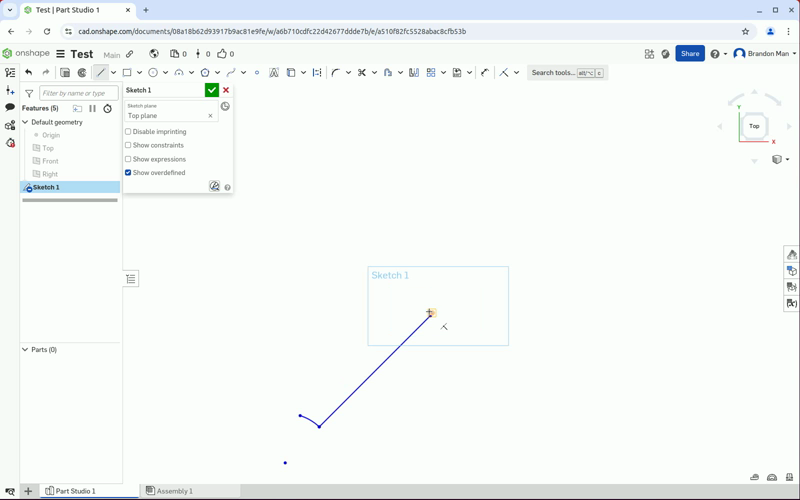
scroll(6)
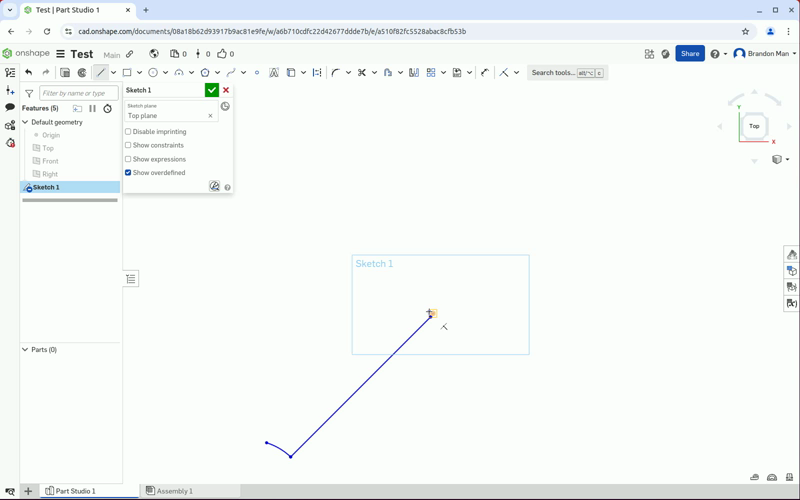
scroll(6)
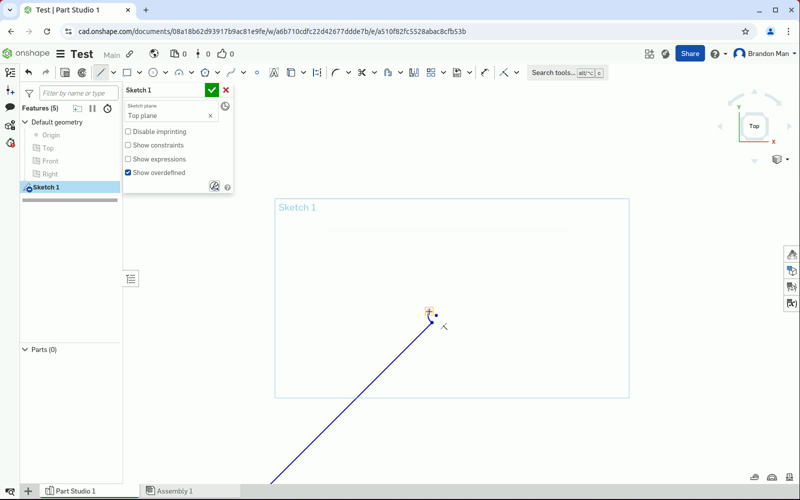
scroll(6)
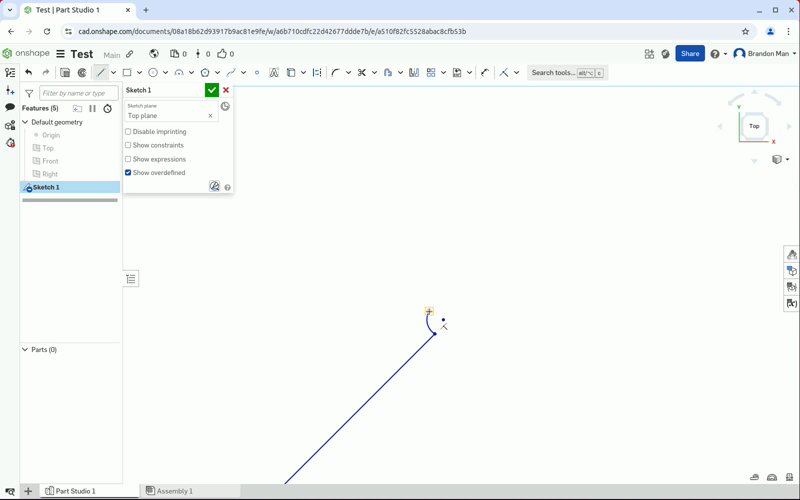
click(429, 311)
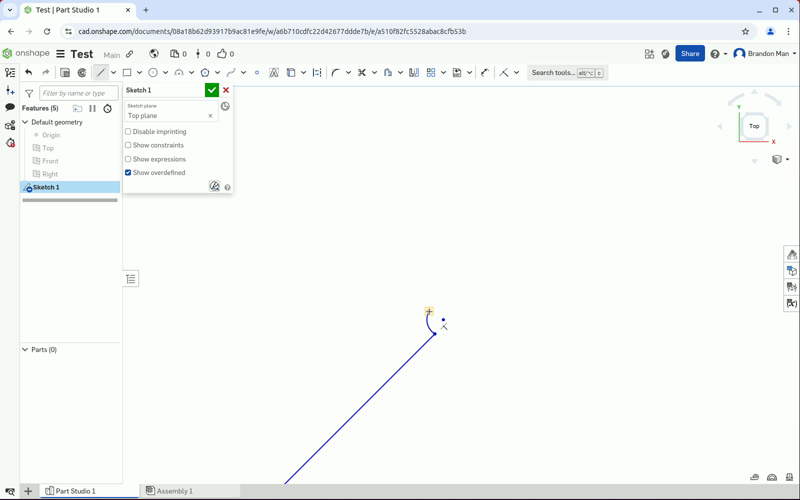
scroll(-6)
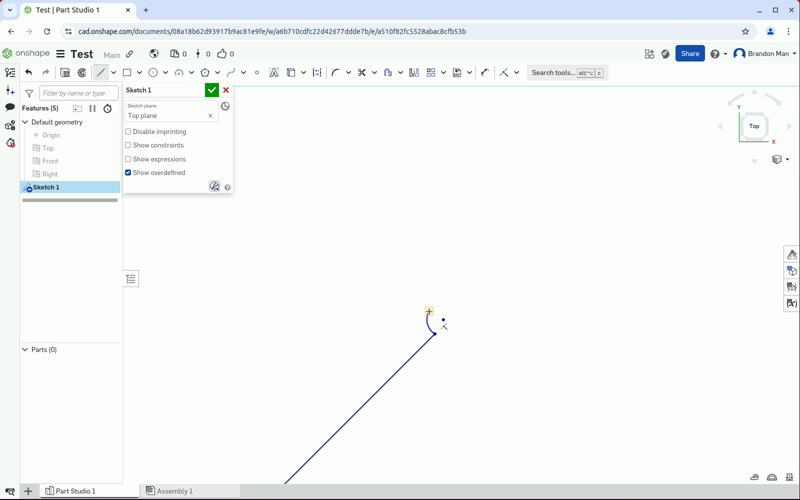
scroll(-6)
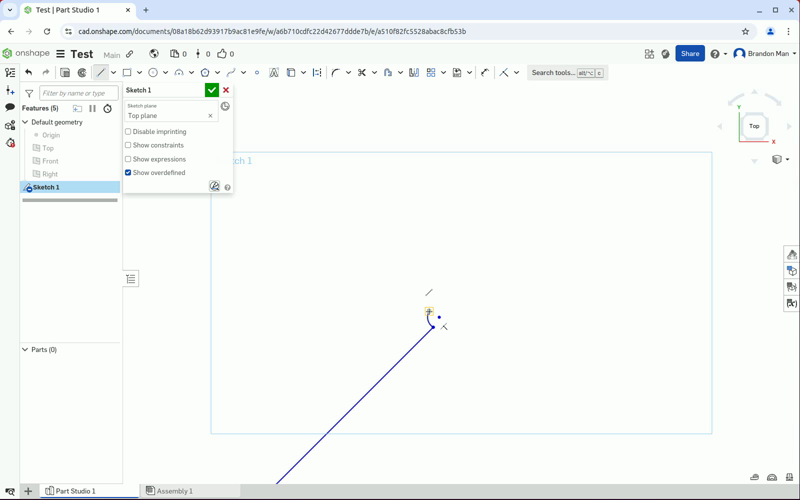
scroll(-6)
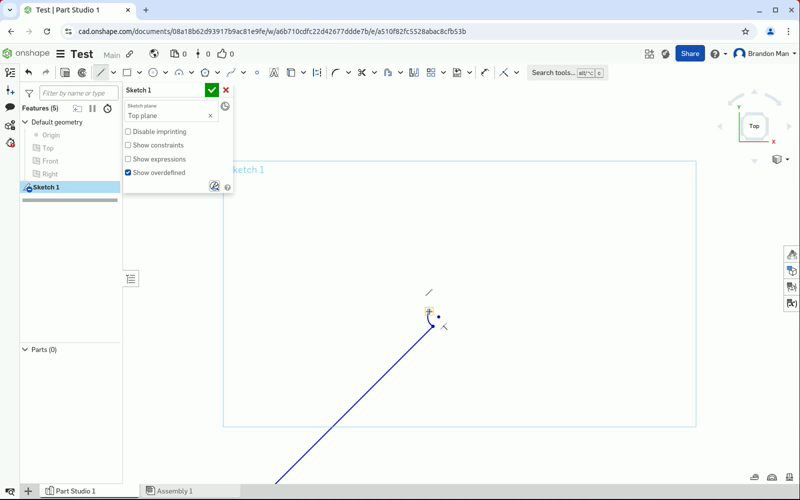
scroll(-6)
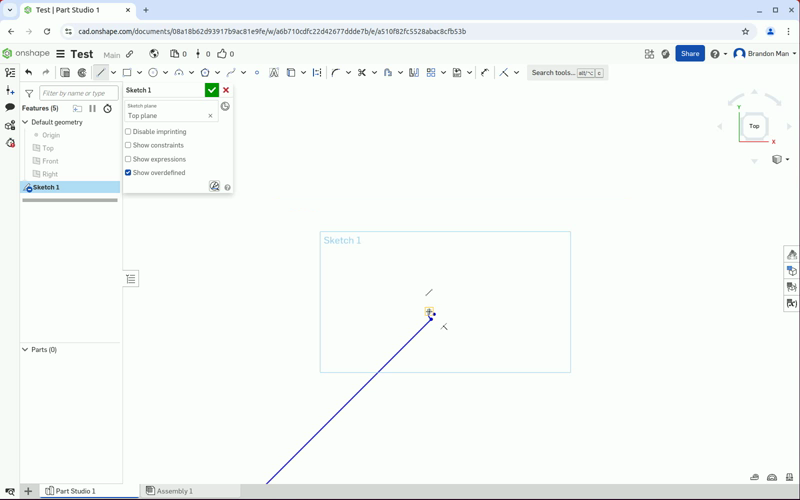
scroll(-6)
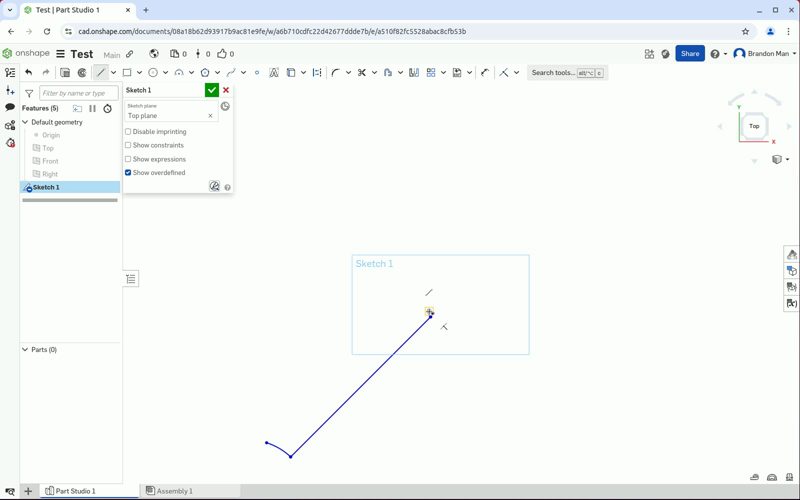
scroll(-6)
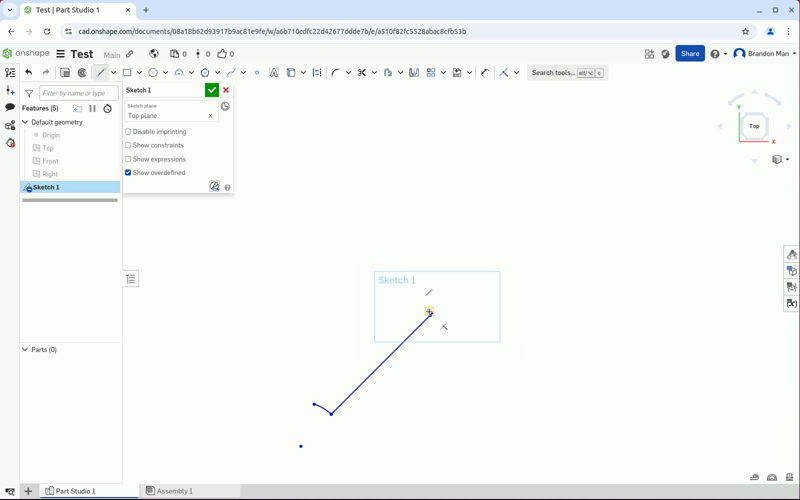
scroll(-6)
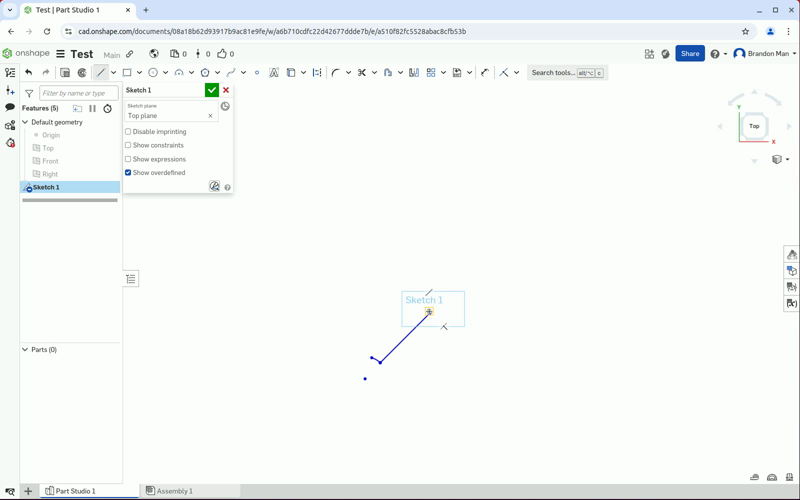
key_down(shift)
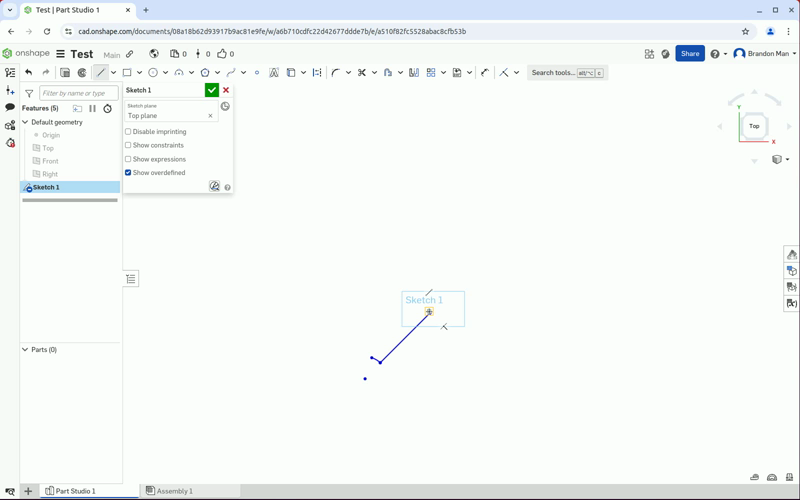
mouse_move(459, 311)
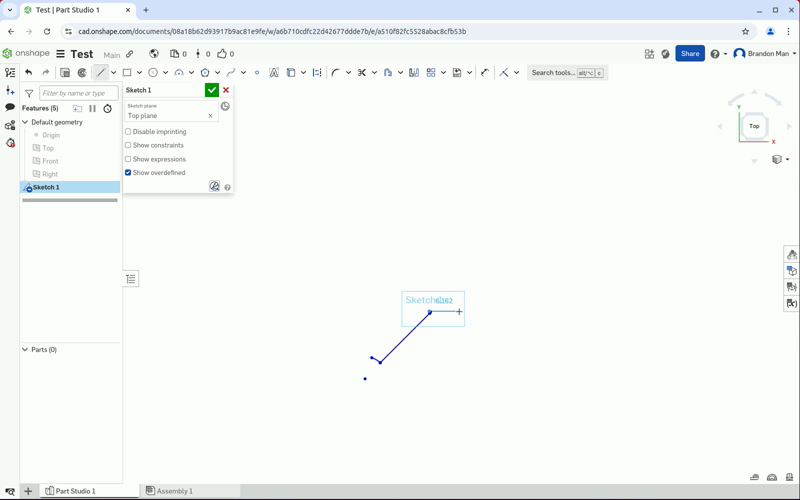
mouse_move(414, 311)
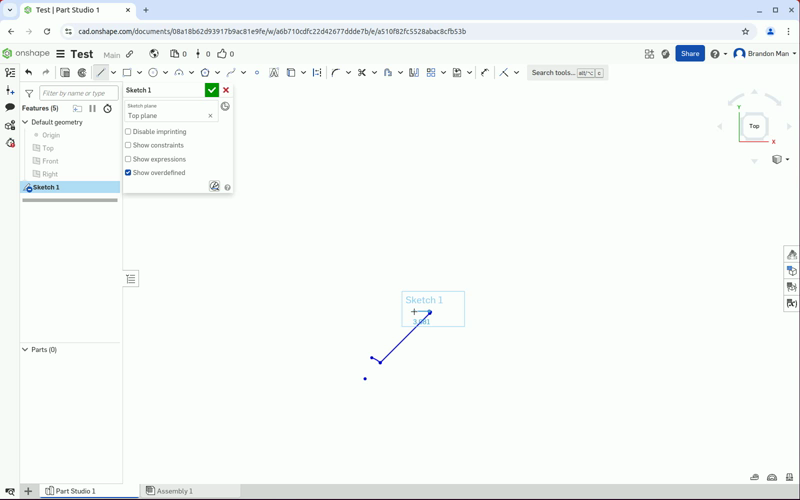
click(414, 311)
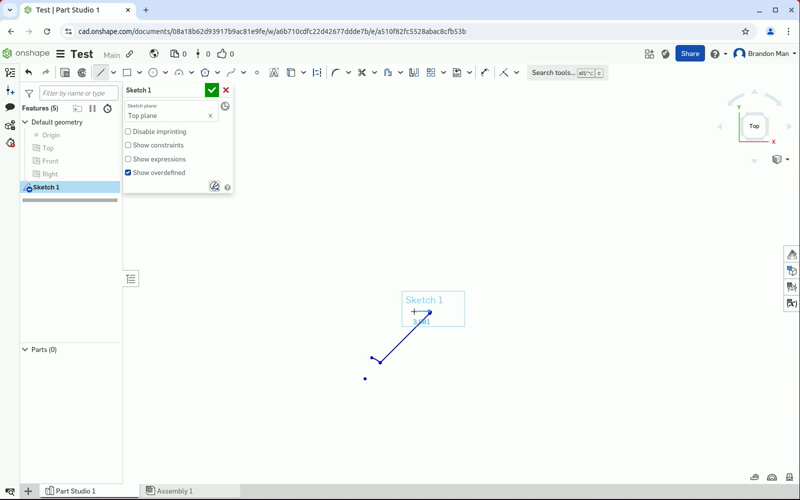
key_up(shift)
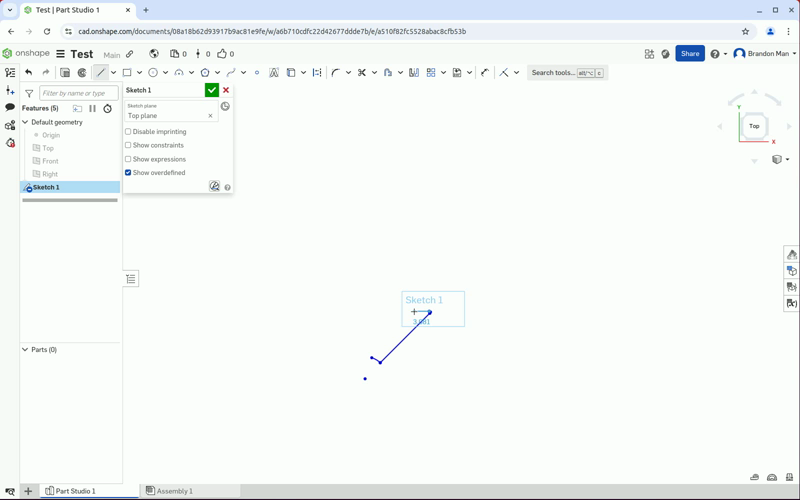
key_down(shift)
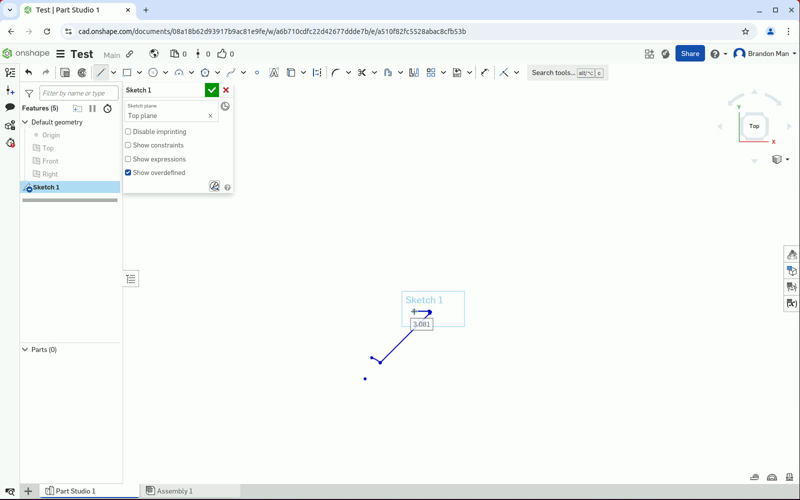
mouse_move(371, 357)
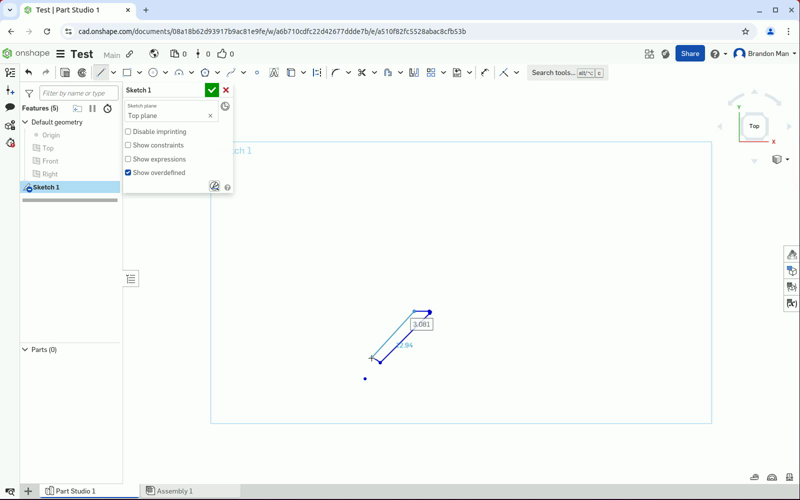
key_up(shift)
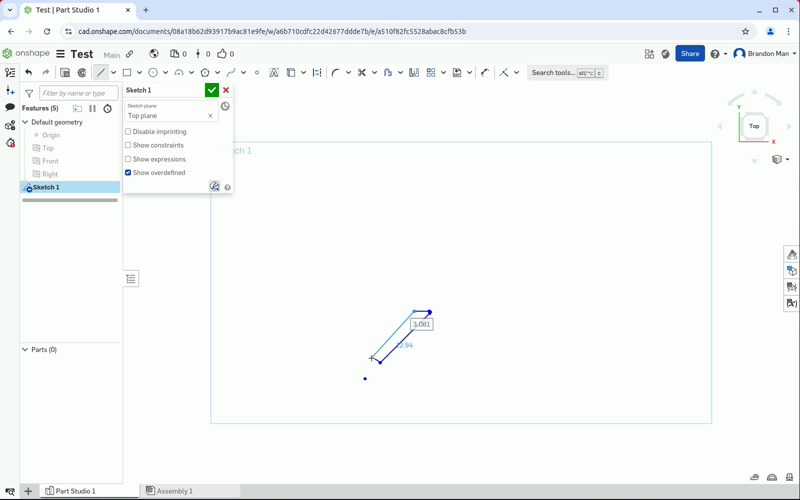
click(371, 357)
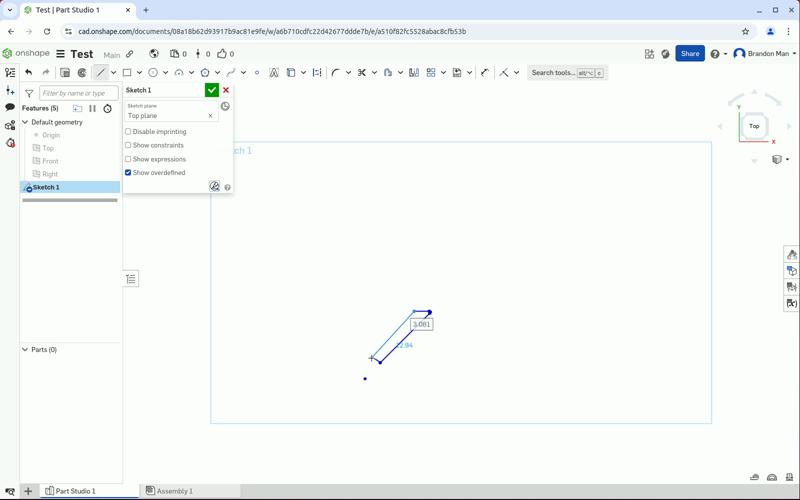
key(esc)
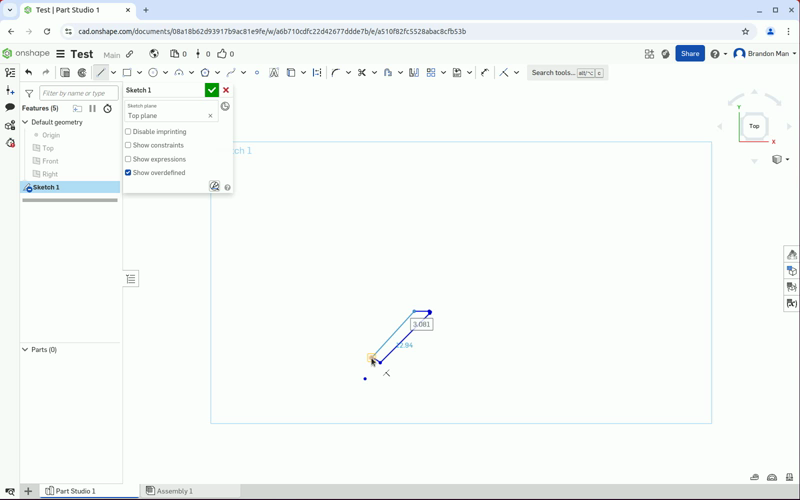
key(c)
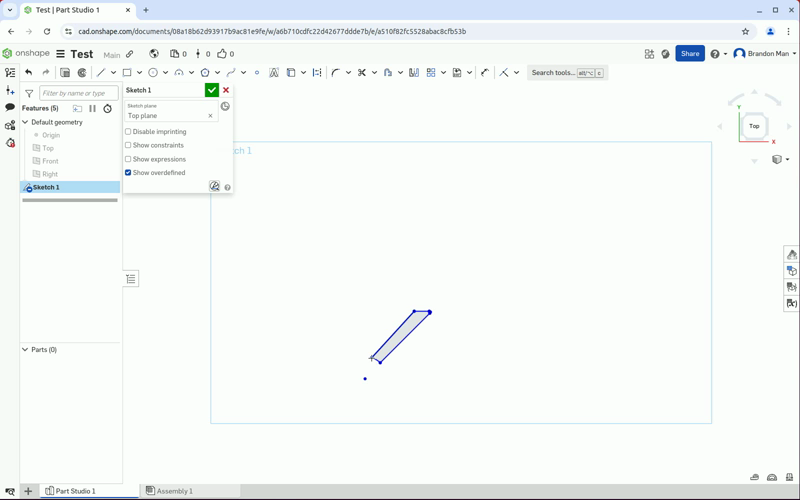
key_down(shift)
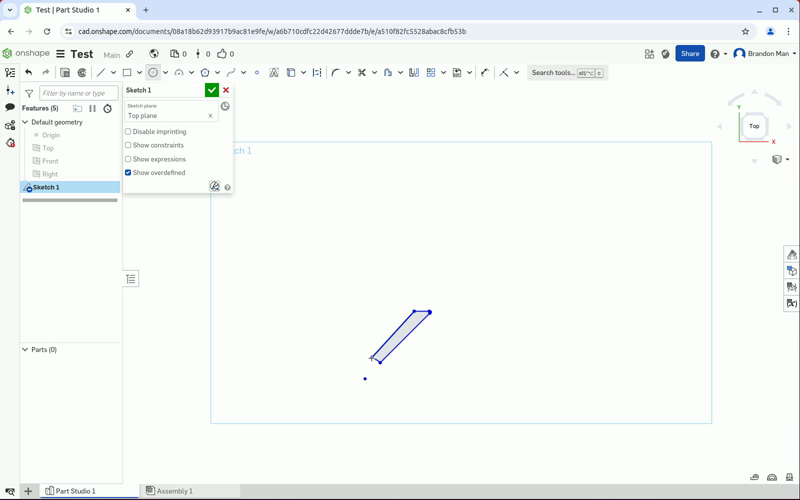
mouse_move(419, 314)
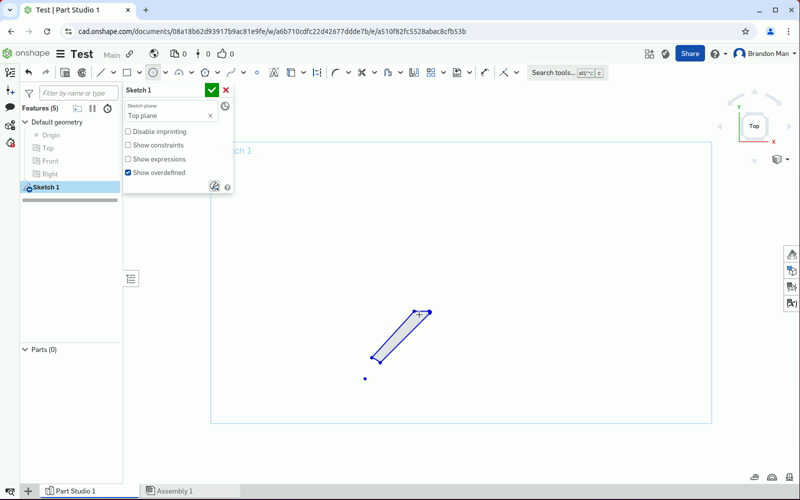
click(419, 314)
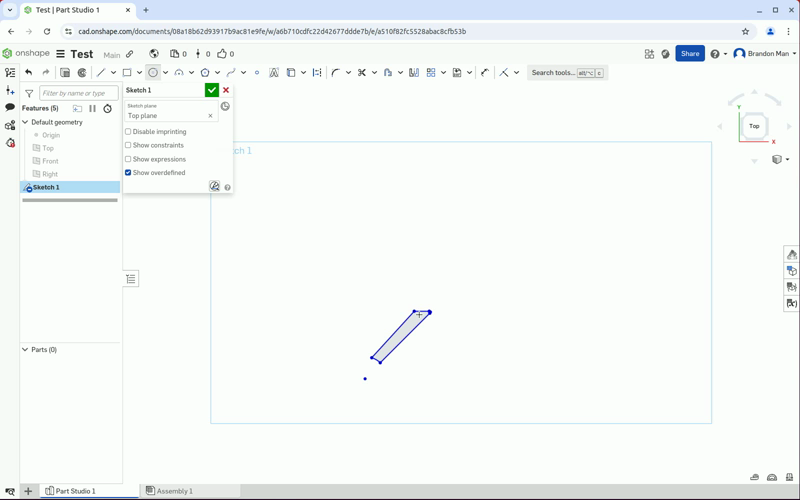
key_up(shift)
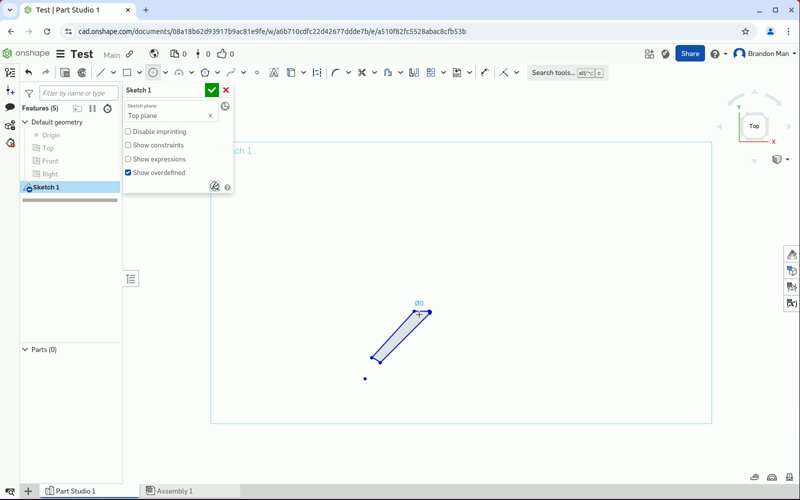
mouse_move(421, 314)
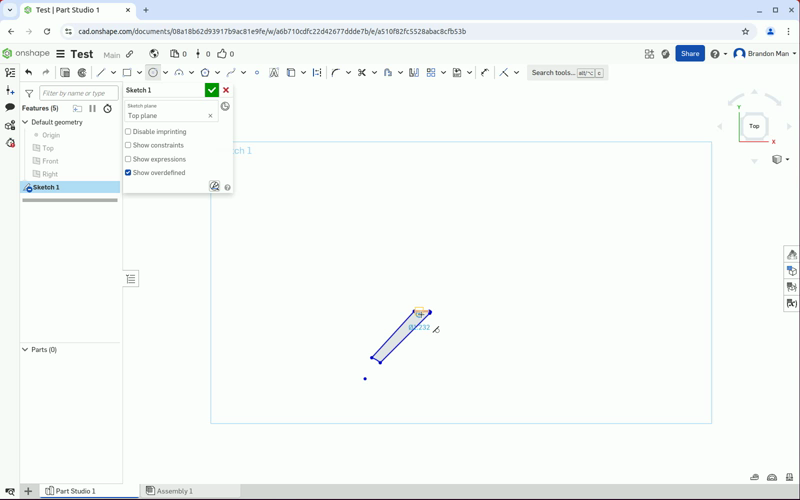
scroll(6)
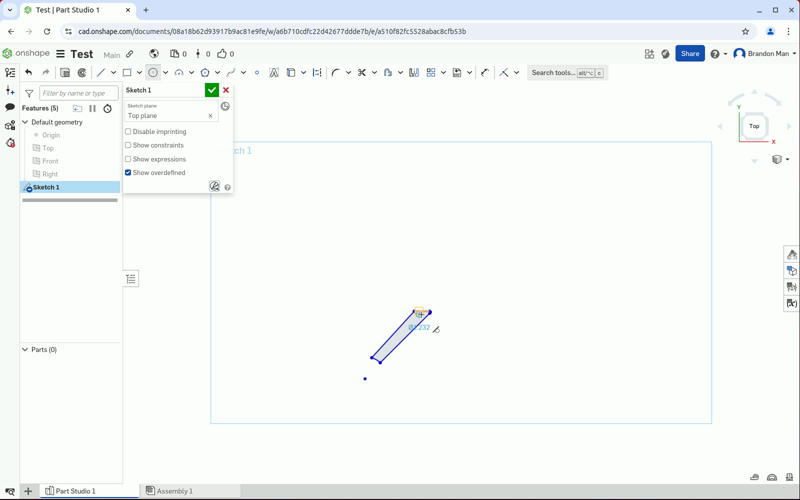
scroll(6)
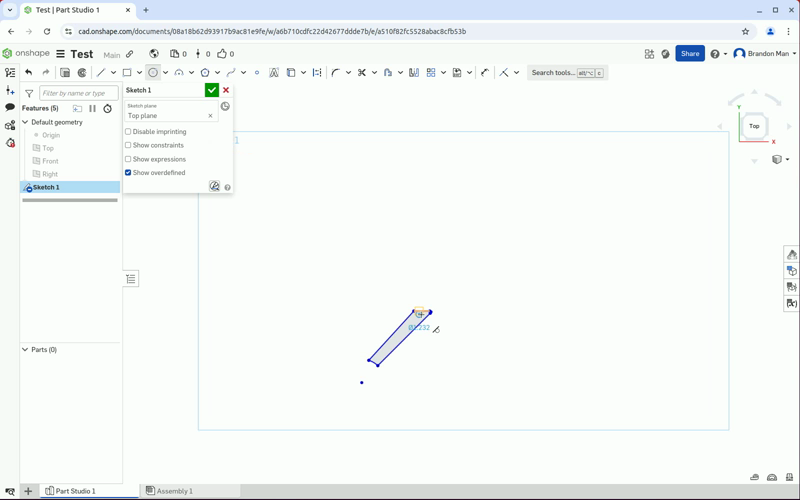
scroll(6)
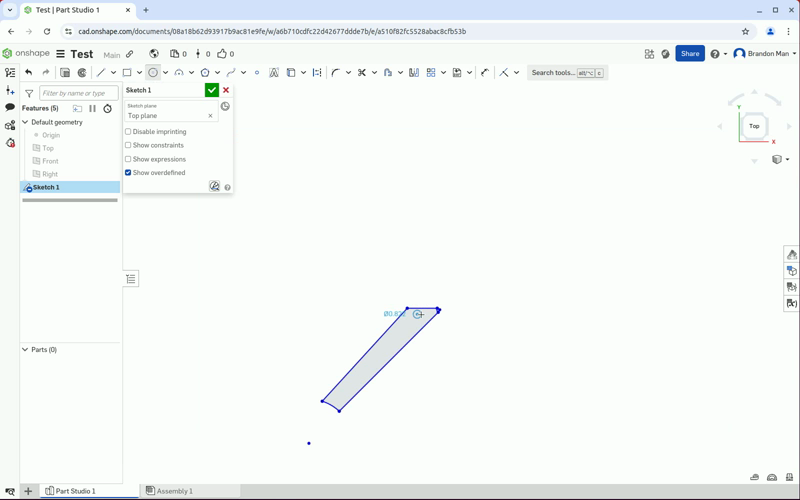
scroll(6)
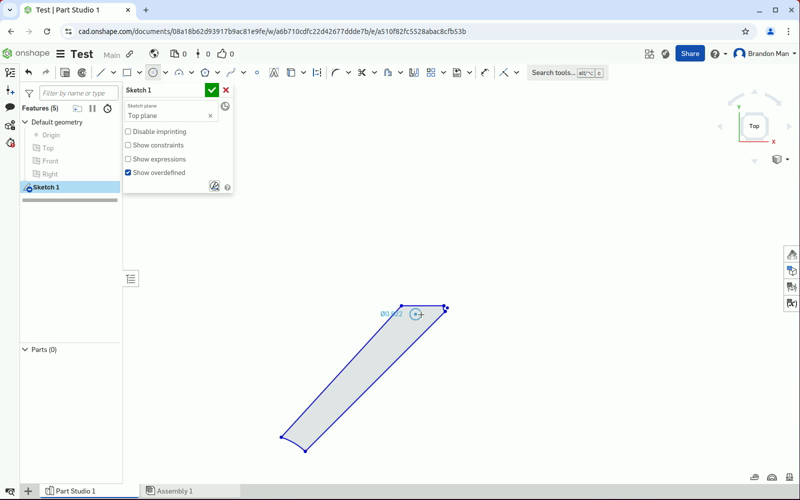
scroll(6)
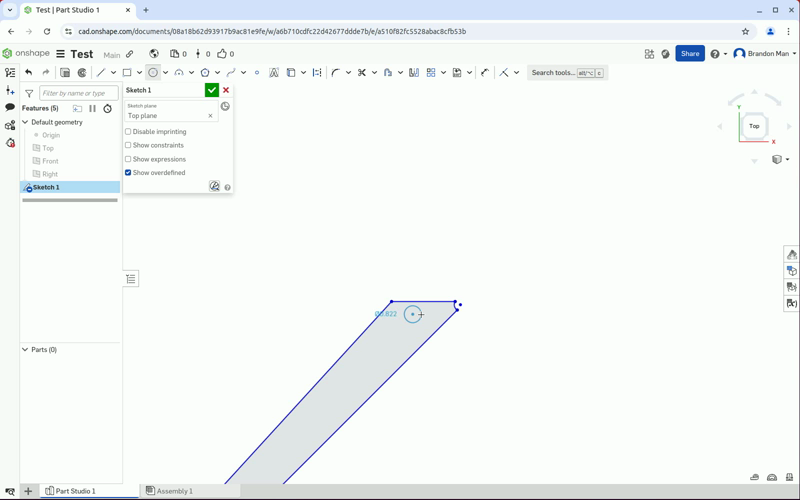
scroll(6)
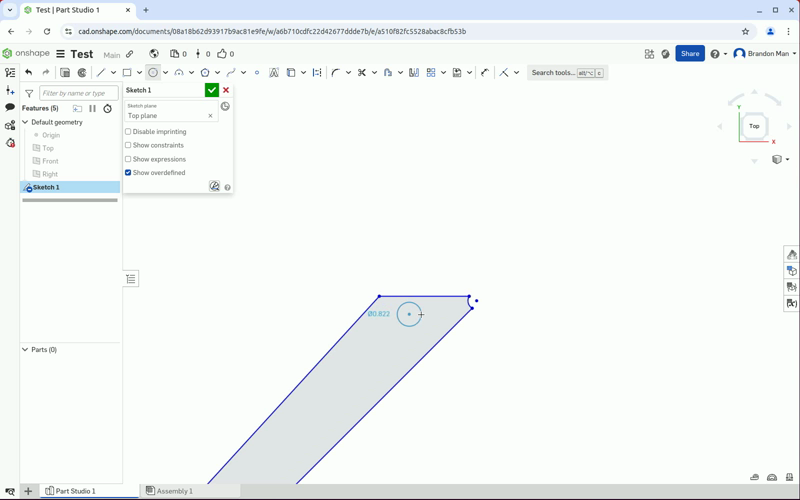
scroll(6)
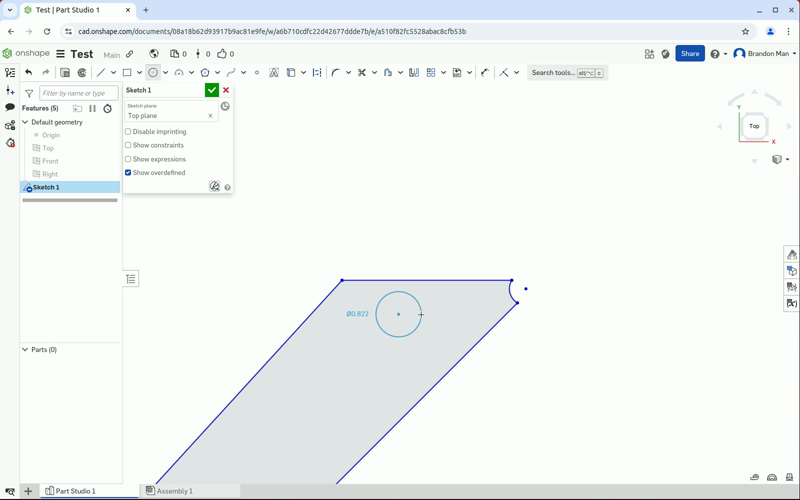
click(421, 314)
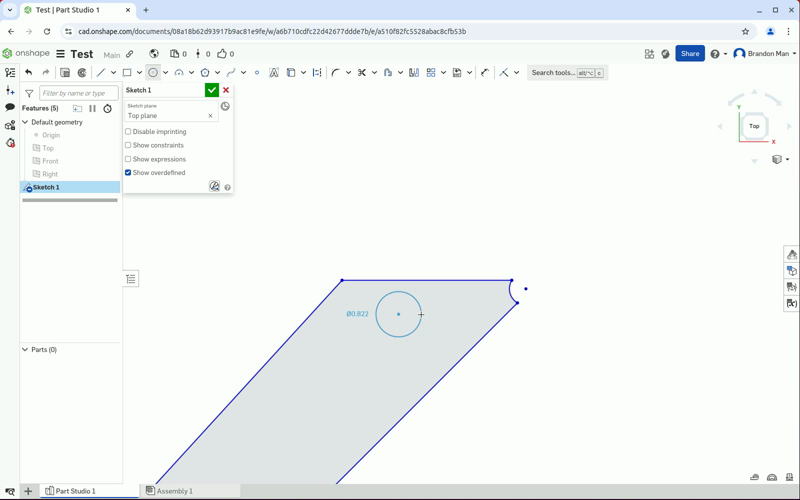
scroll(-6)
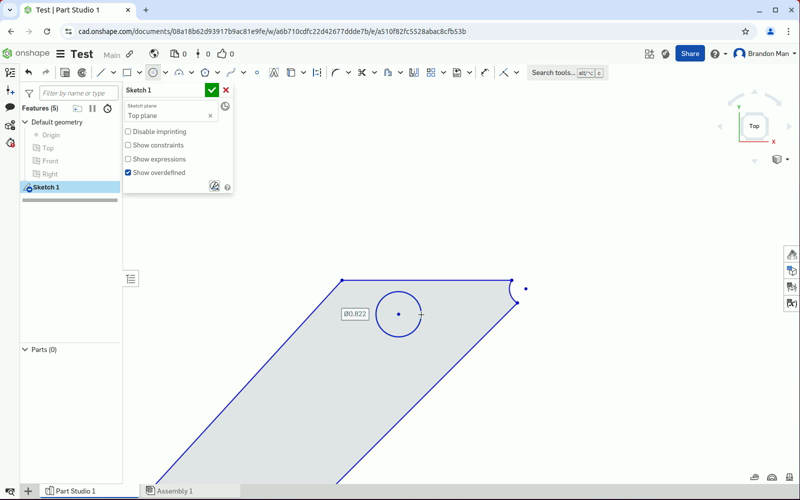
scroll(-6)
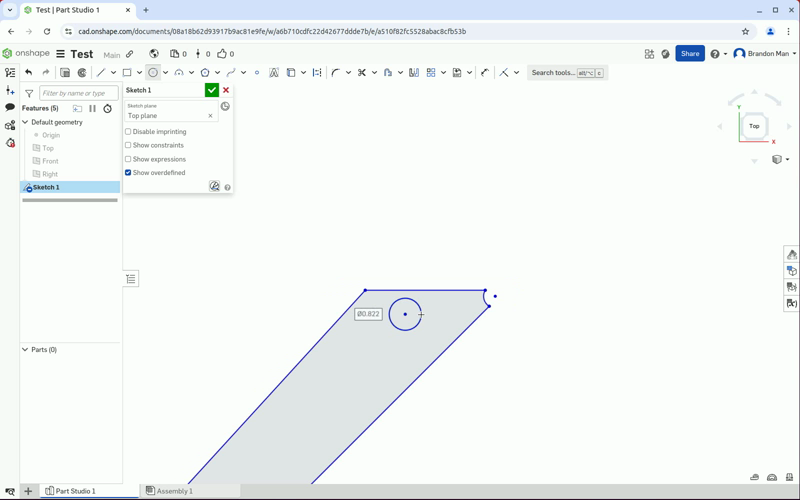
scroll(-6)
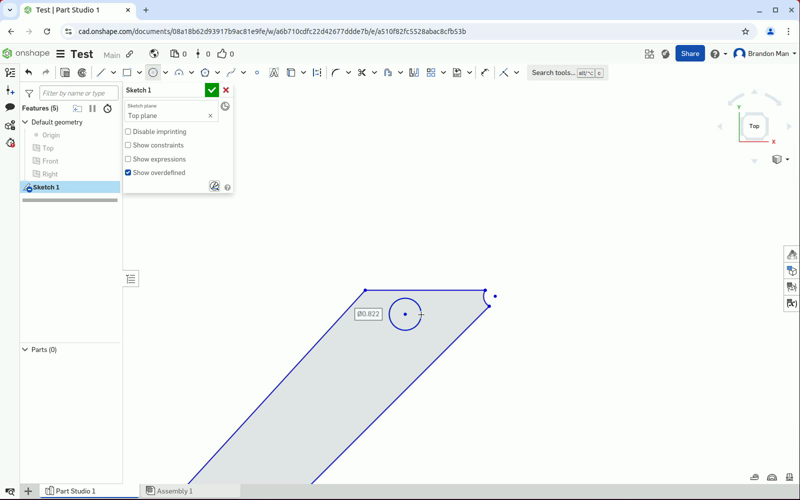
scroll(-6)
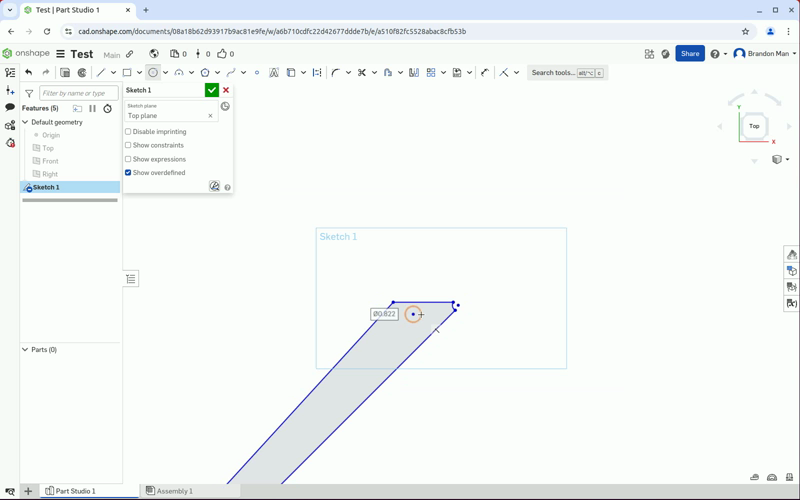
scroll(-6)
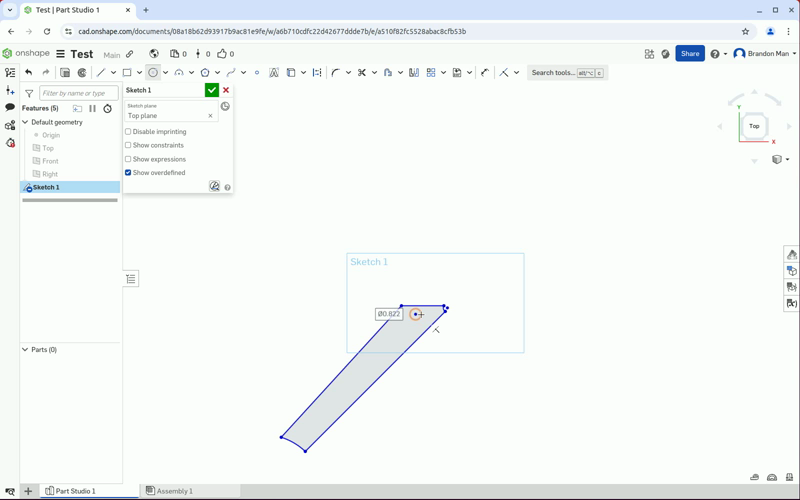
scroll(-6)
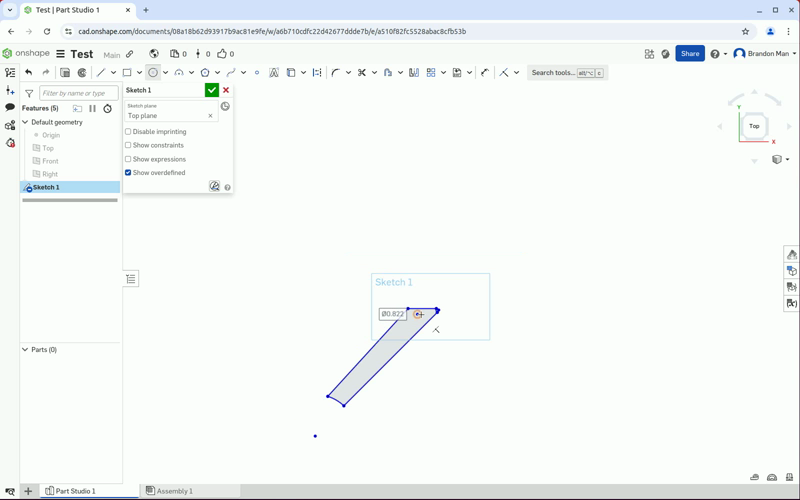
scroll(-6)
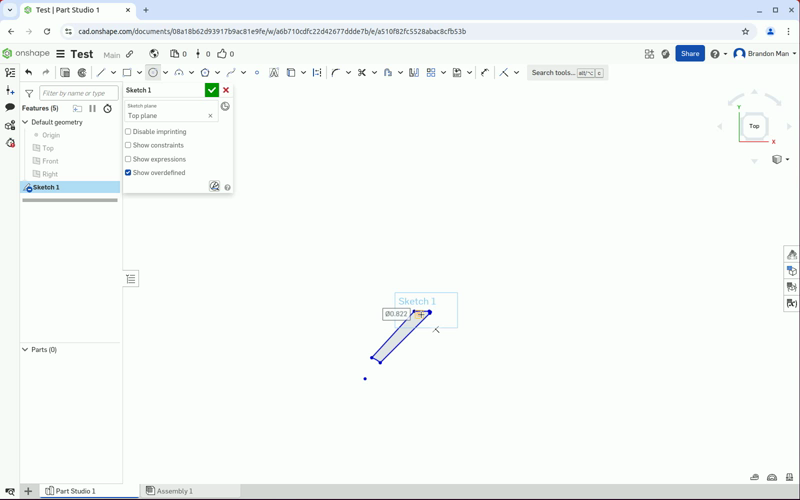
key(esc)
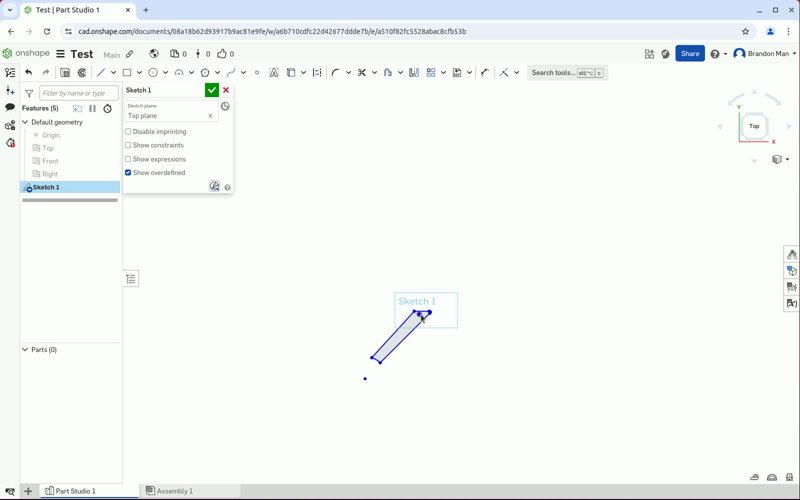
mouse_move(383, 353)
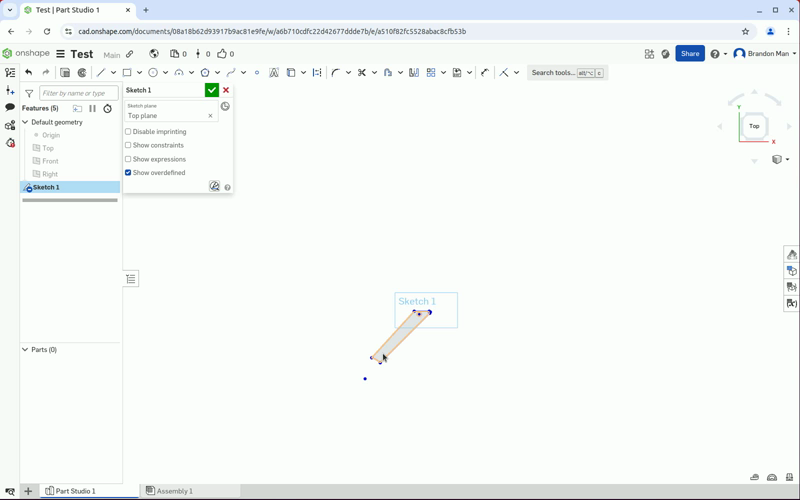
scroll(6)
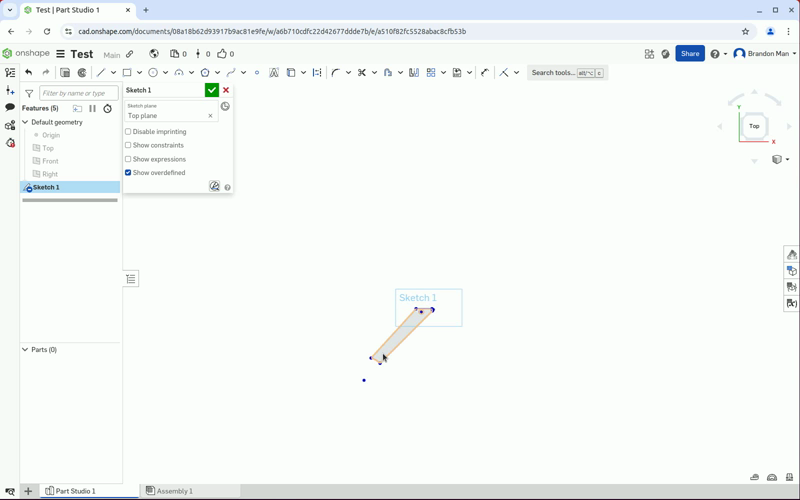
scroll(6)
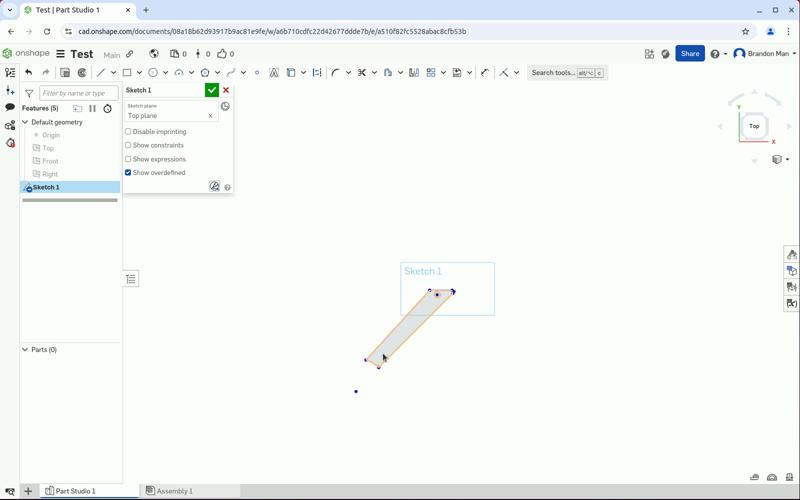
scroll(6)
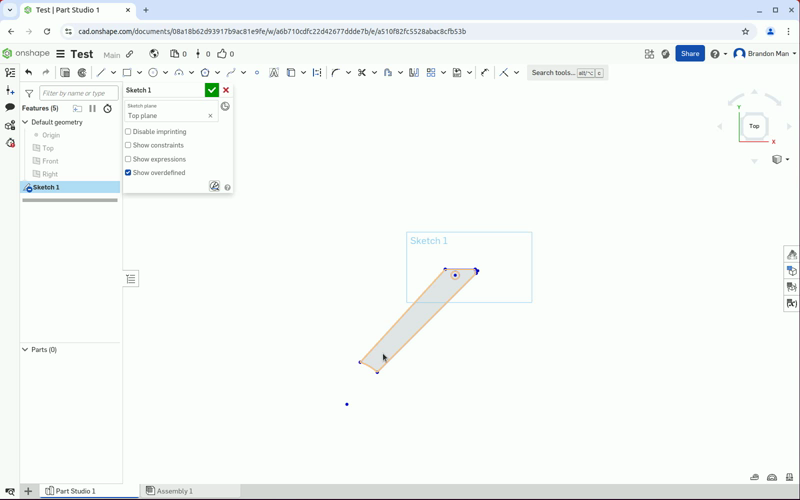
scroll(6)
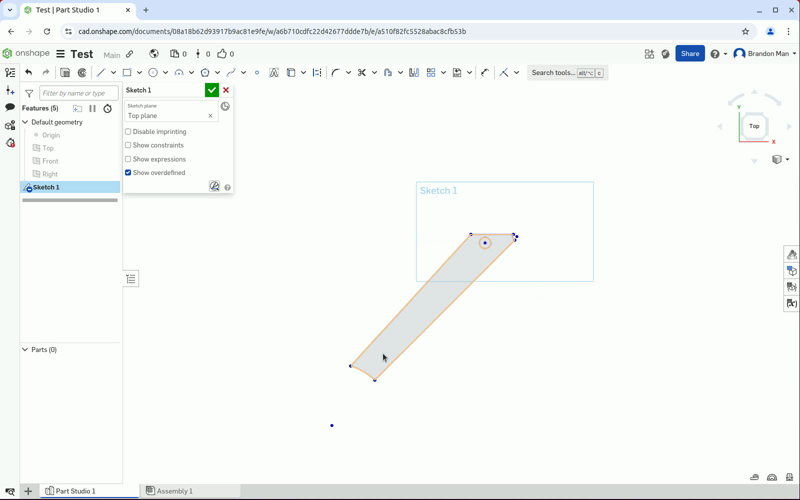
scroll(6)
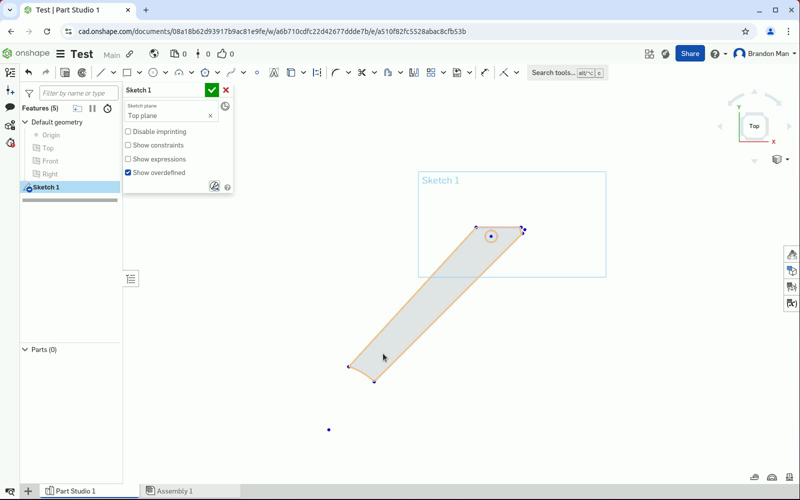
scroll(6)
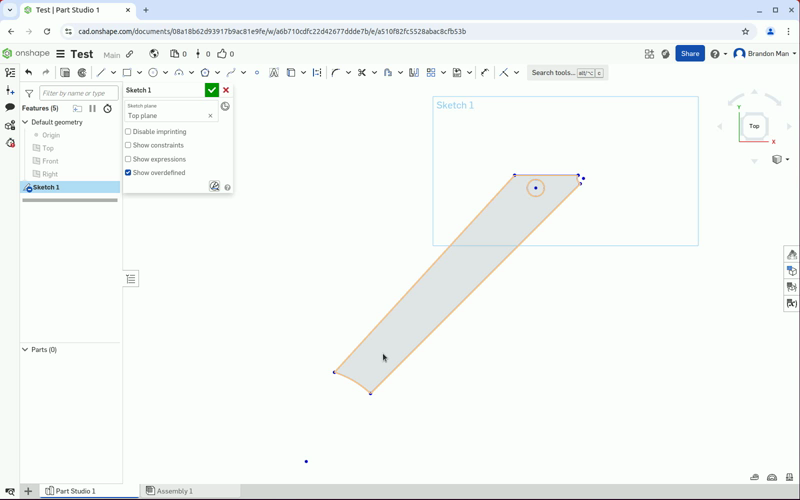
scroll(6)
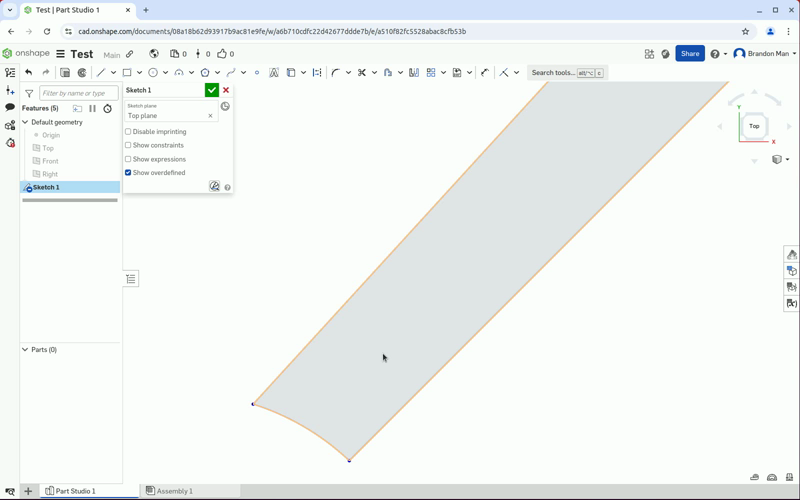
click(383, 353)
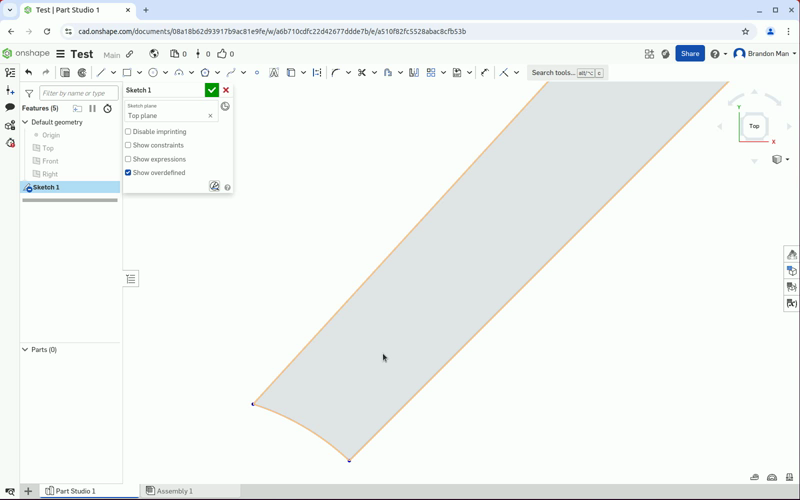
scroll(-6)
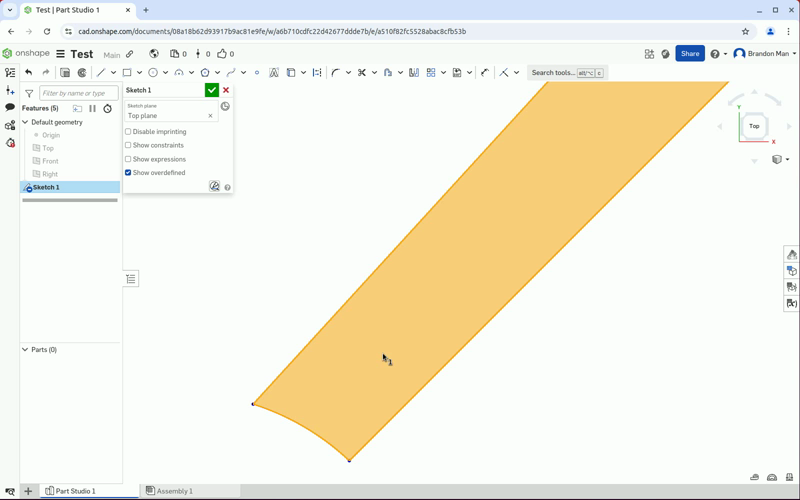
scroll(-6)
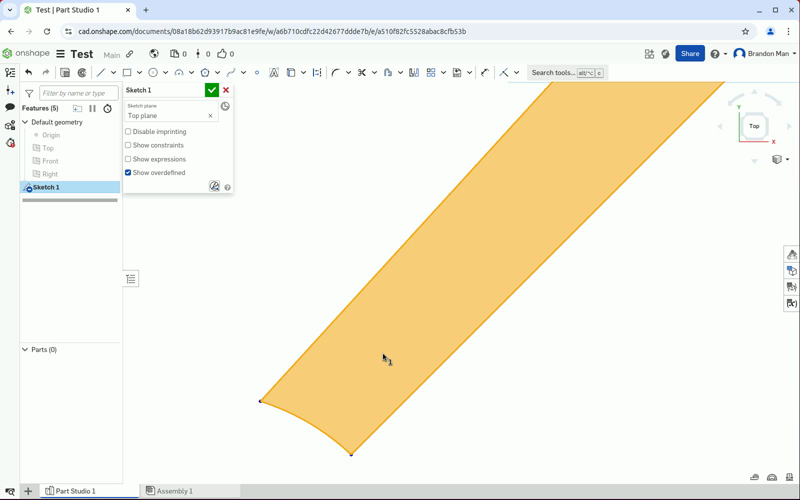
scroll(-6)
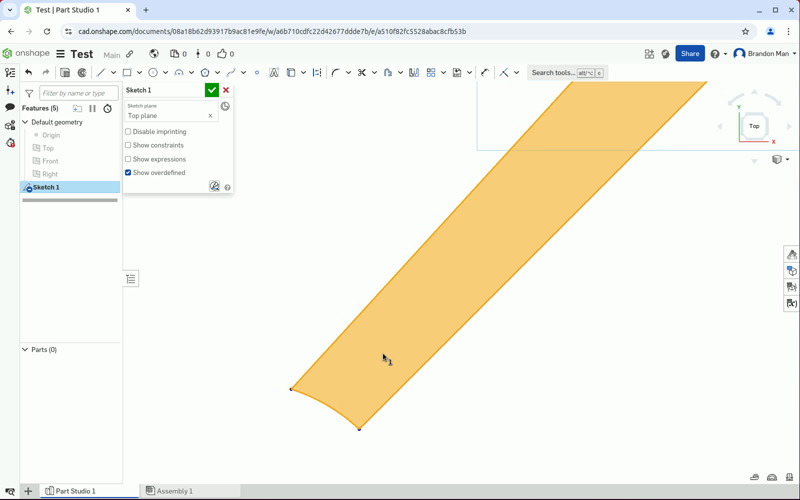
scroll(-6)
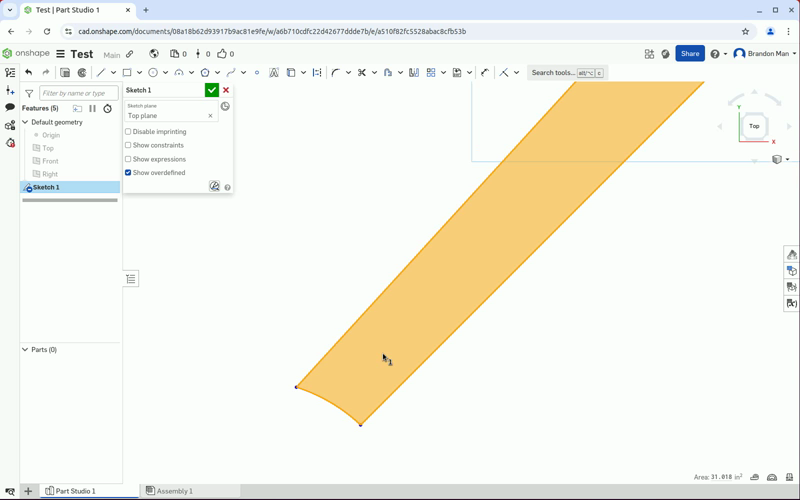
scroll(-6)
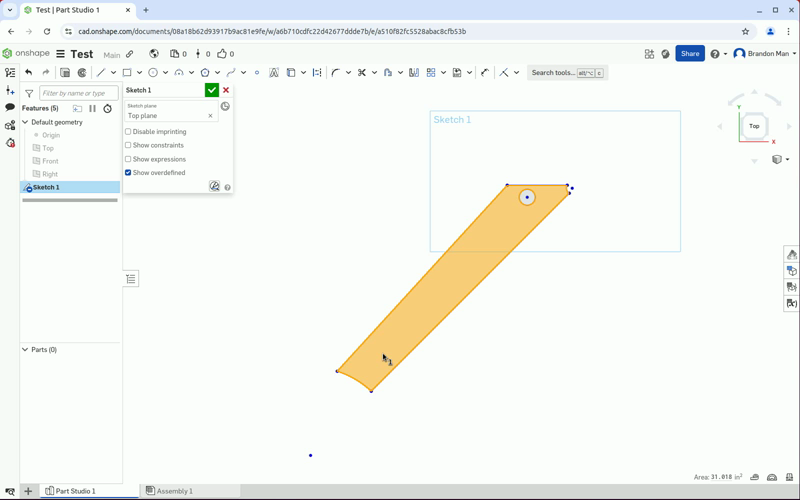
scroll(-6)
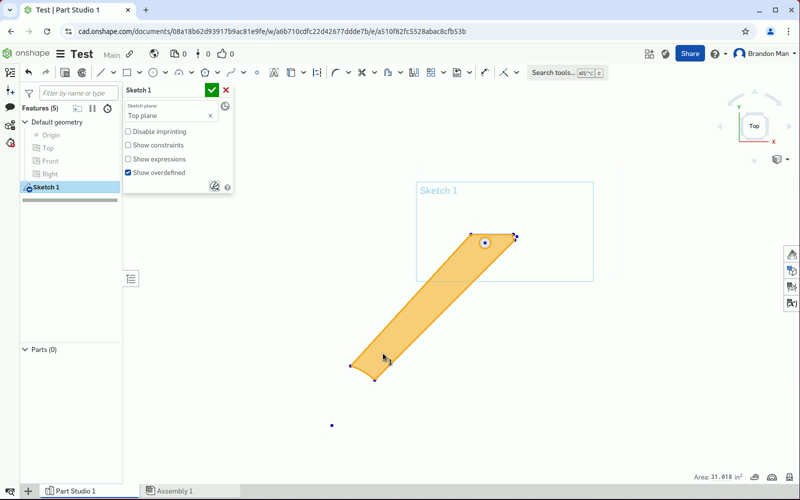
scroll(-6)
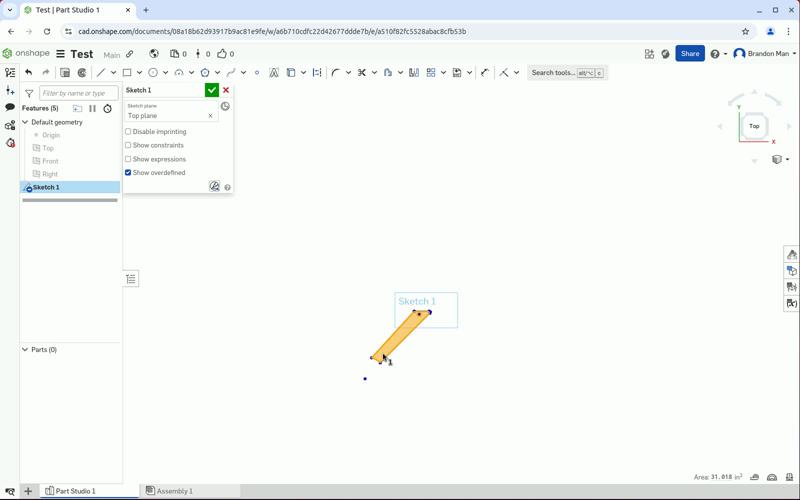
mouse_move(73, 352)
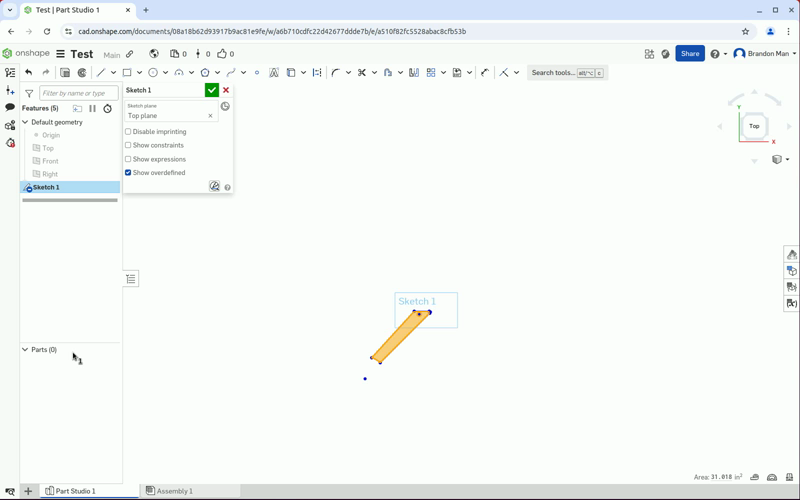
key(shift+y)
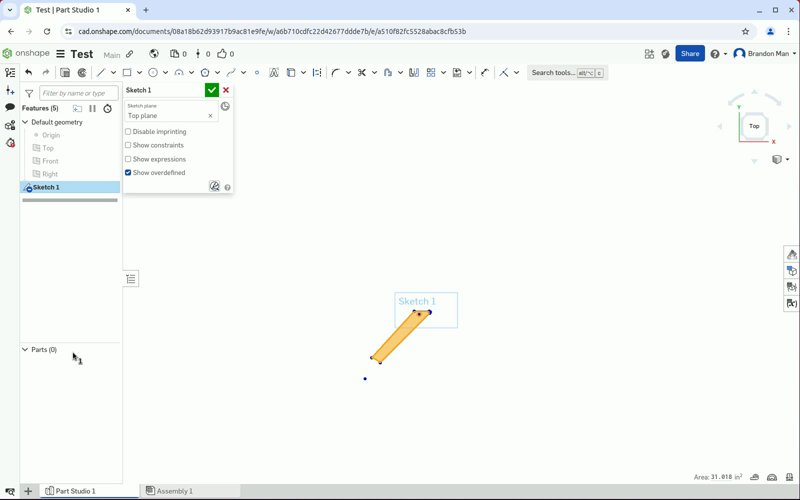
key(shift+e)
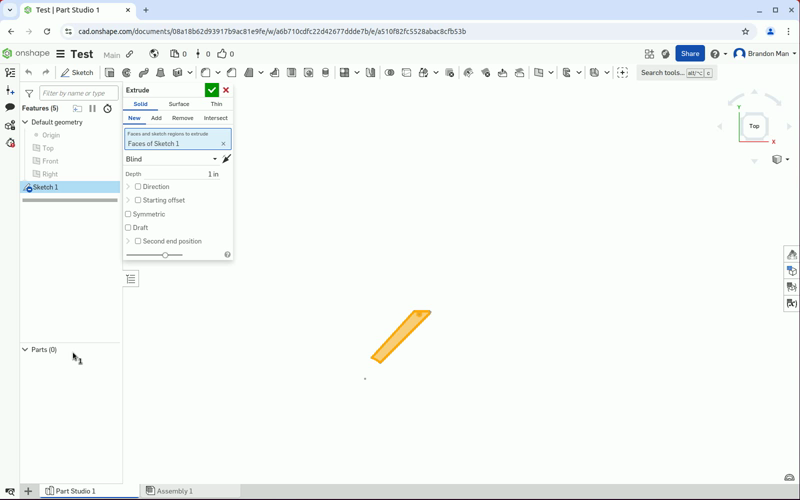
mouse_move(143, 106)
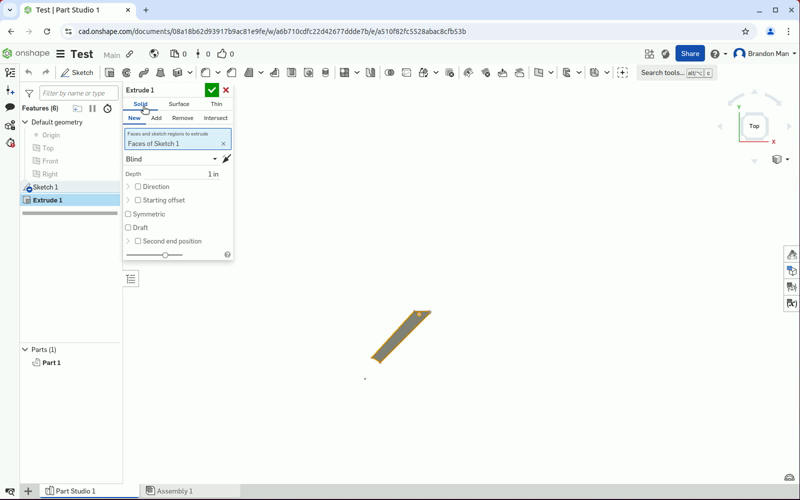
click(143, 106)
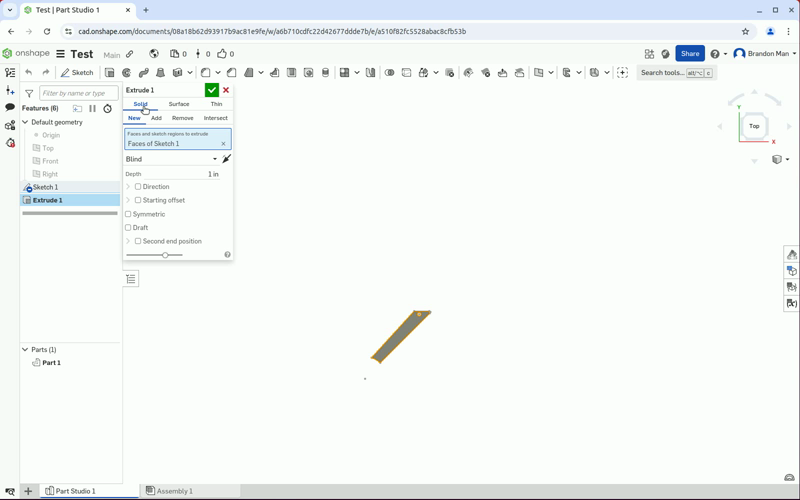
mouse_move(137, 120)
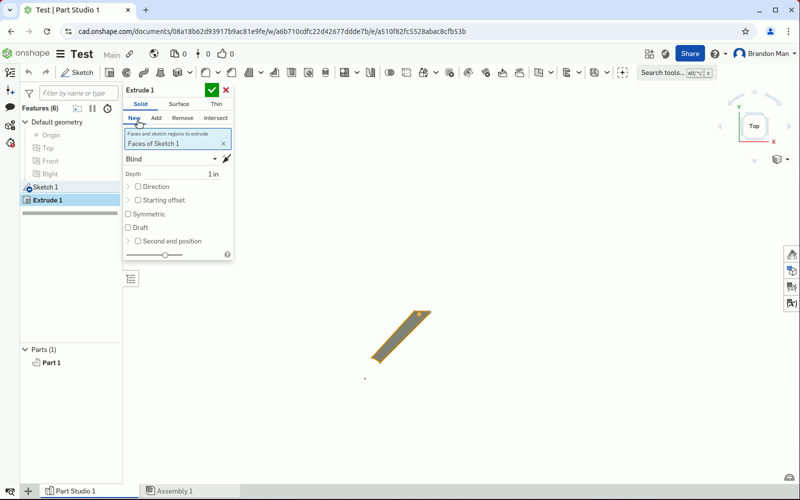
click(137, 120)
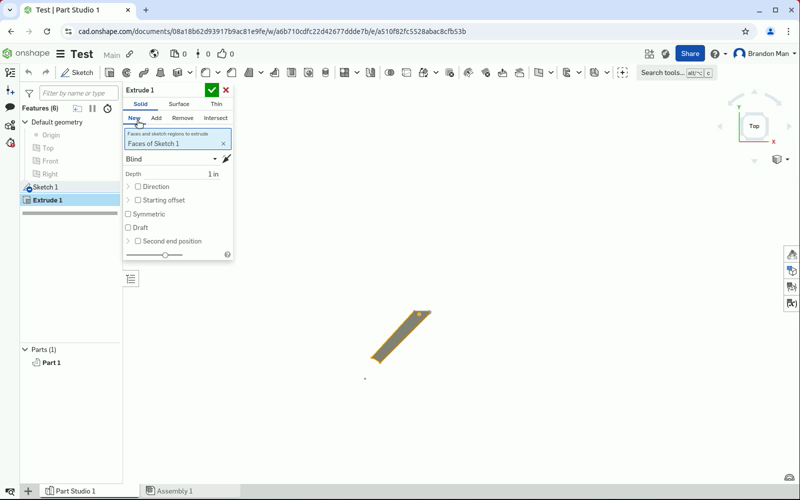
key(tab, 4)
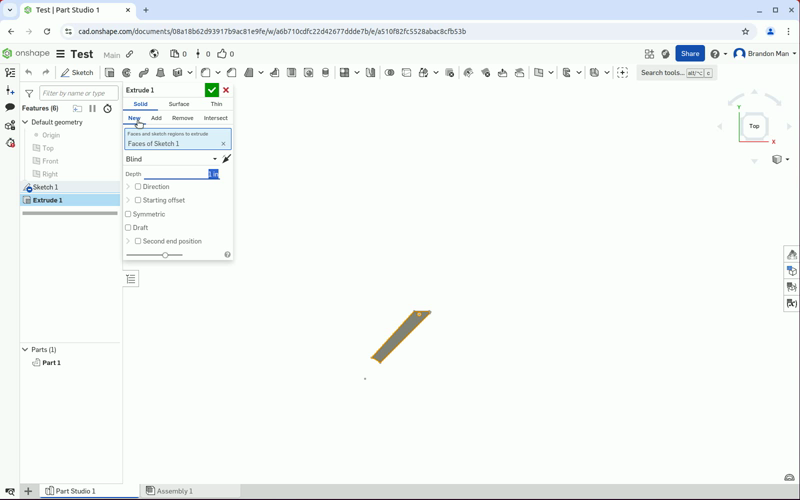
text(2.407)
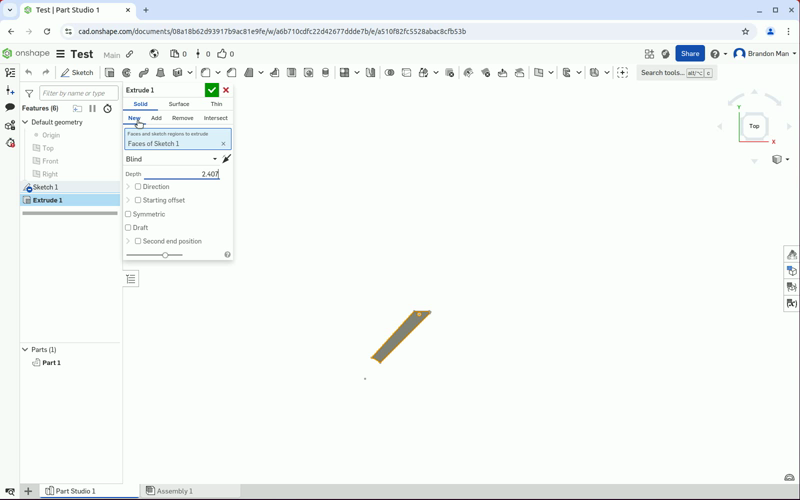
key(enter)
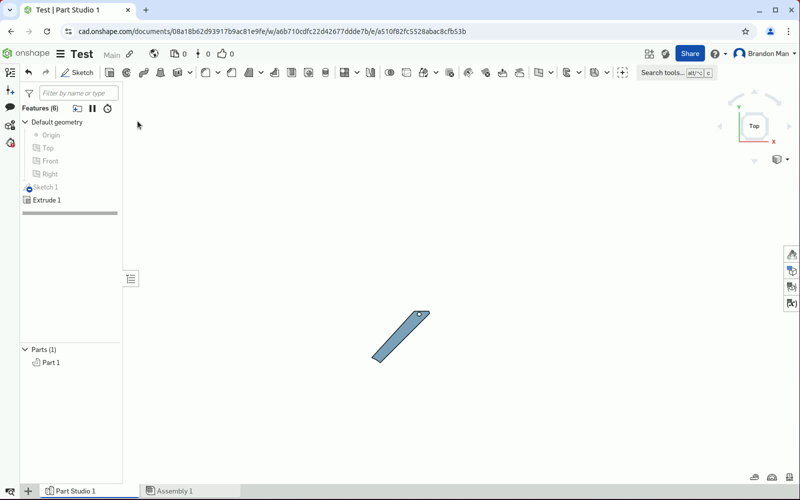
key(shift+h)
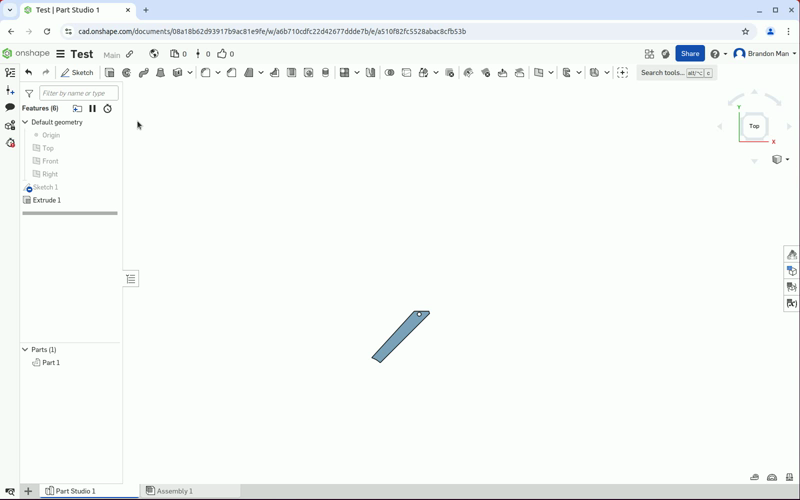
key(shift+h)
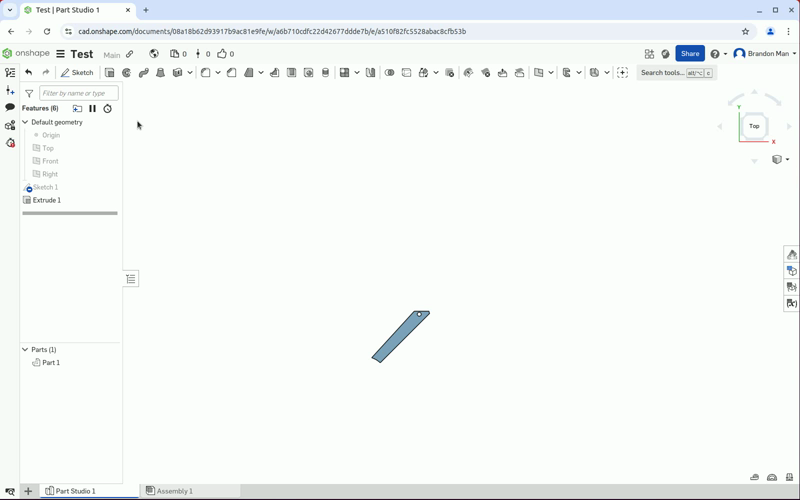
mouse_move(73, 189)
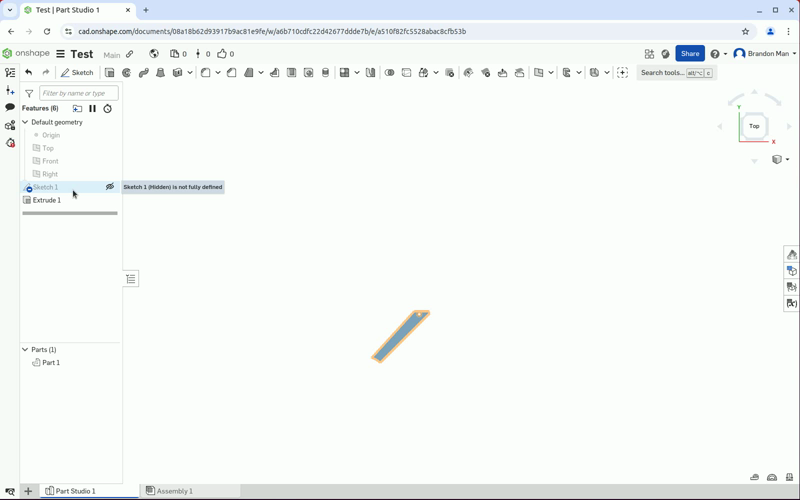
click(73, 189)
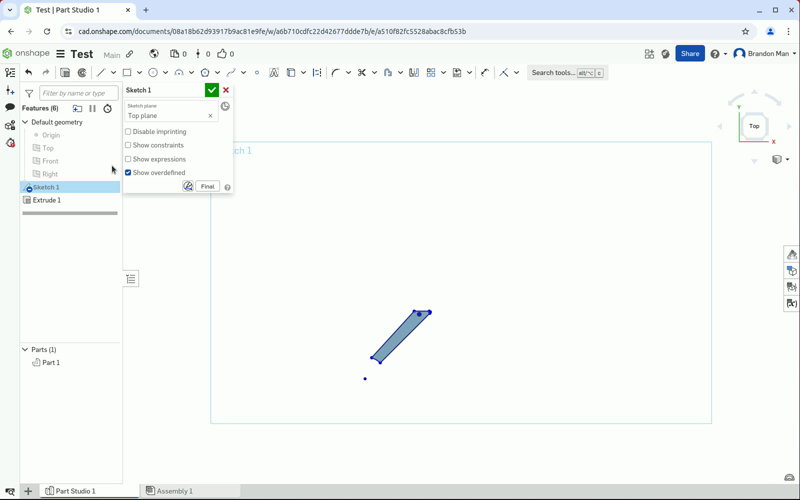
mouse_move(229, 92)
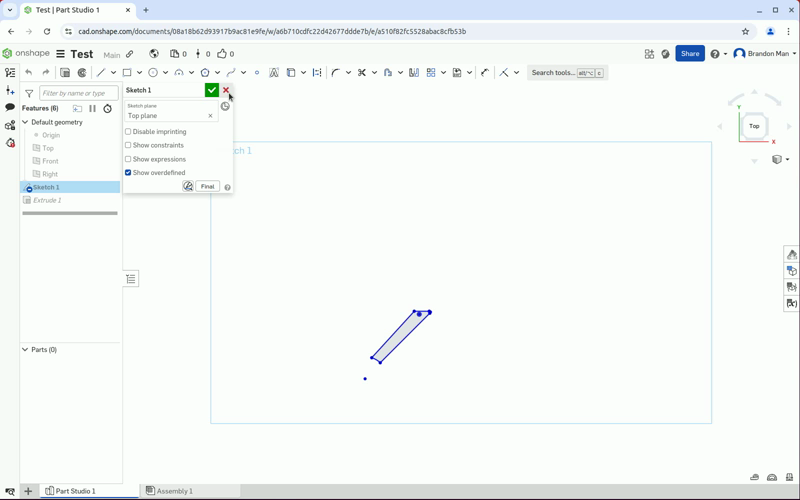
click(229, 92)
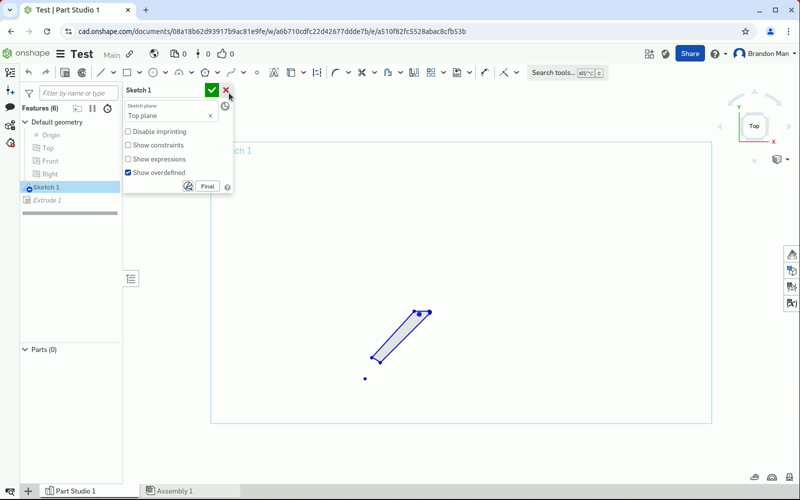
key(shift+s)
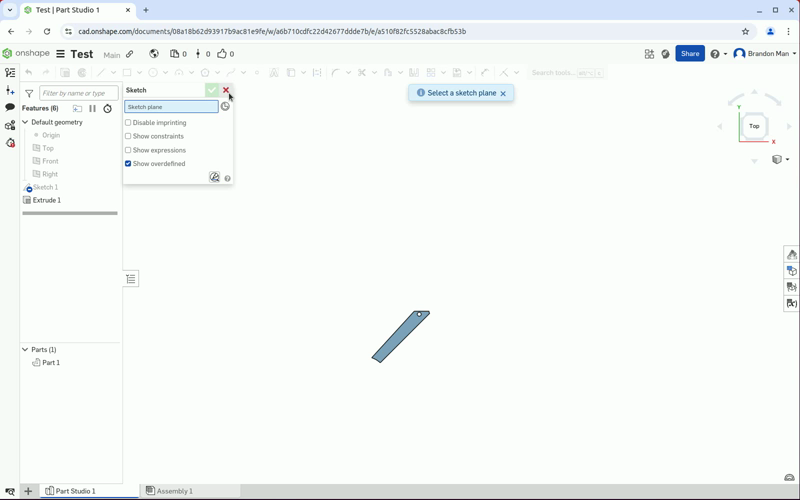
mouse_move(73, 150)
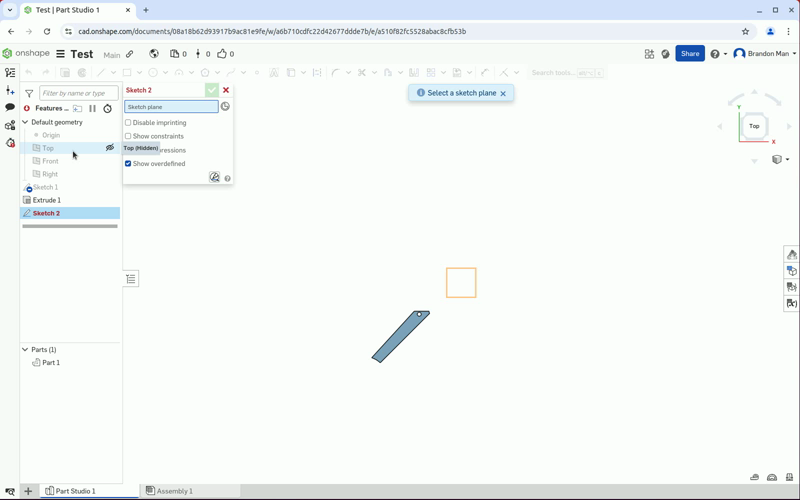
click(73, 150)
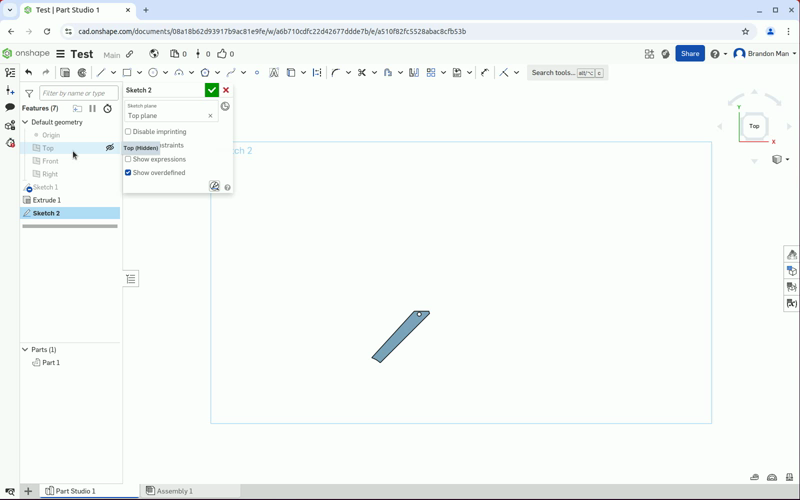
mouse_move(73, 352)
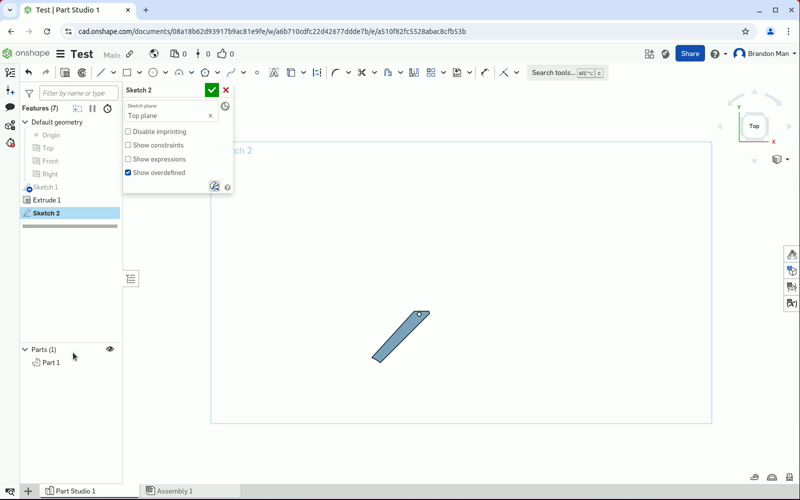
key(y)
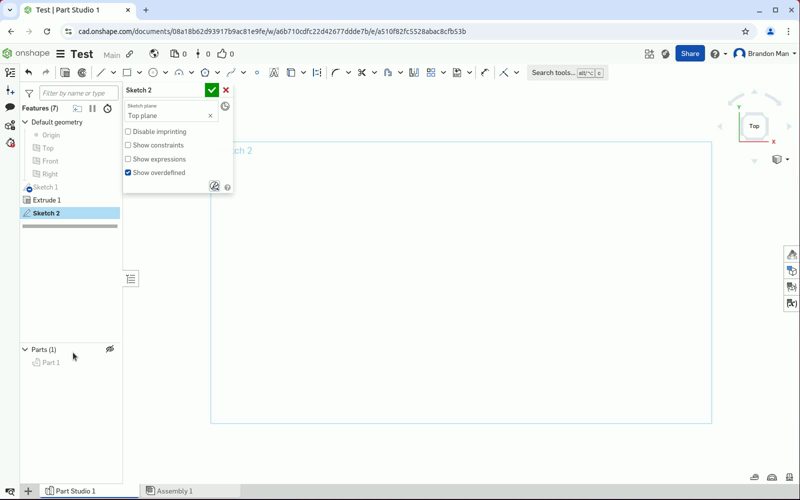
key(a)
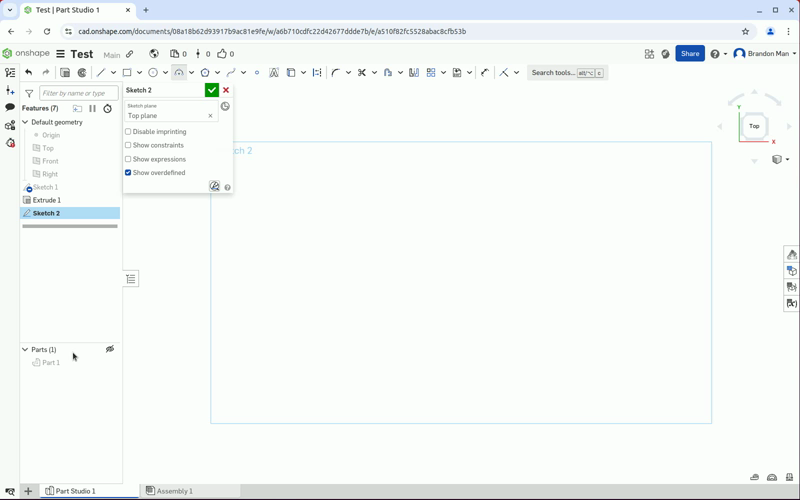
key_down(shift)
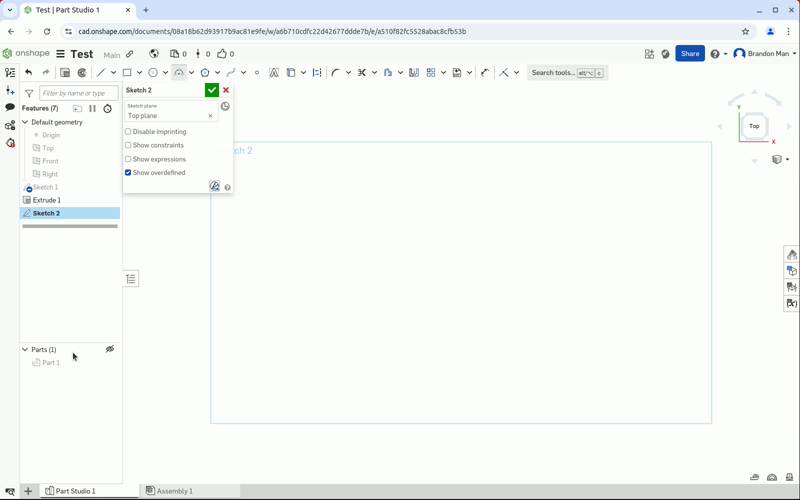
mouse_move(348, 376)
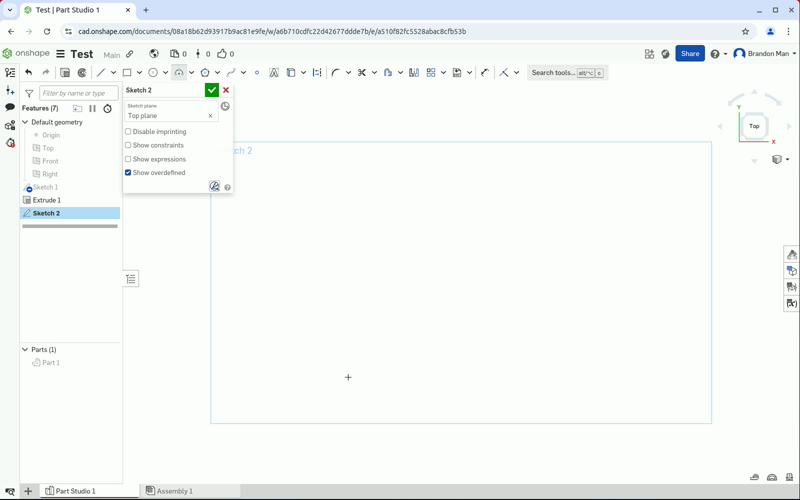
click(348, 376)
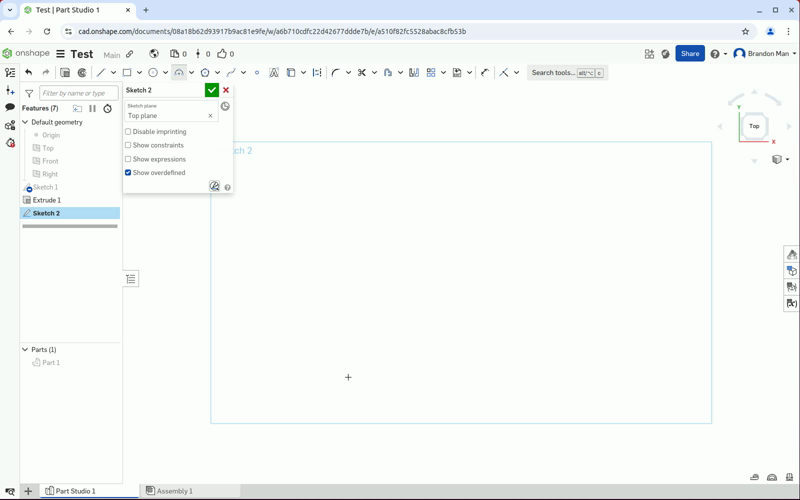
key_up(shift)
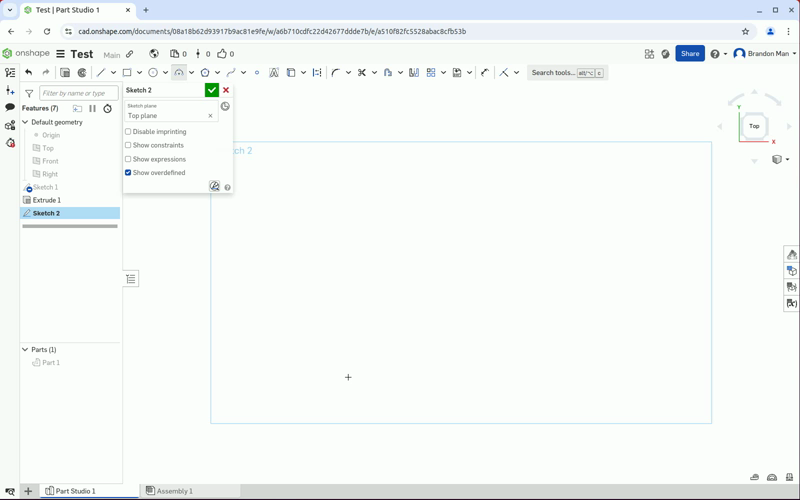
key_down(shift)
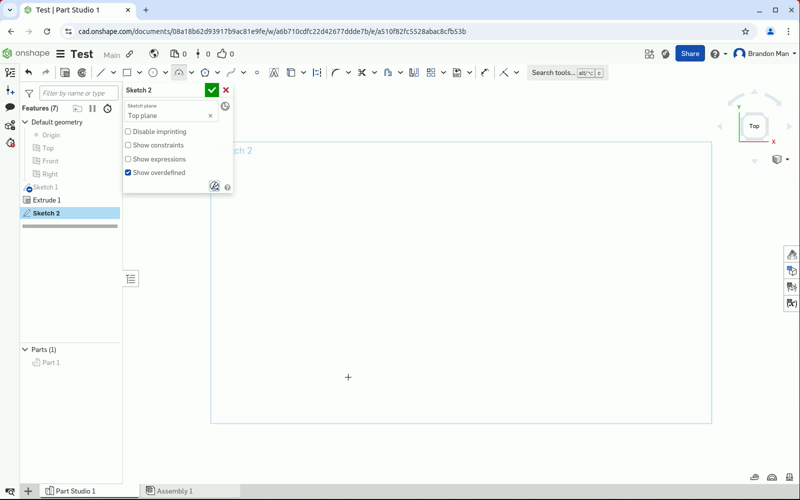
mouse_move(368, 396)
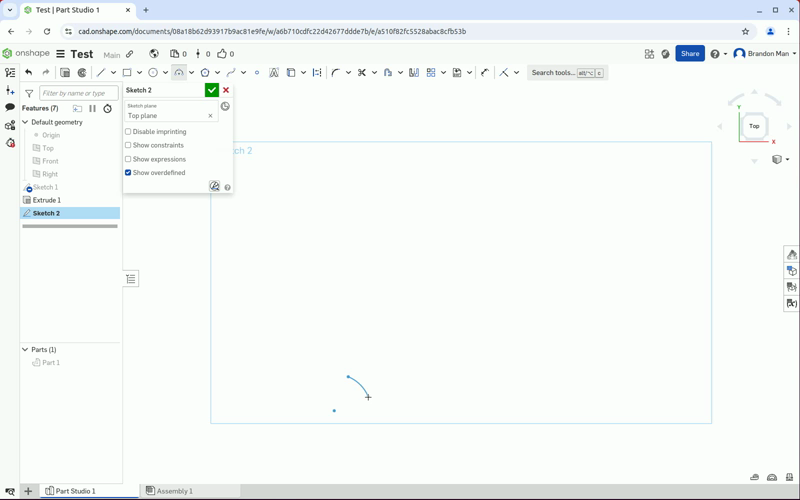
click(368, 396)
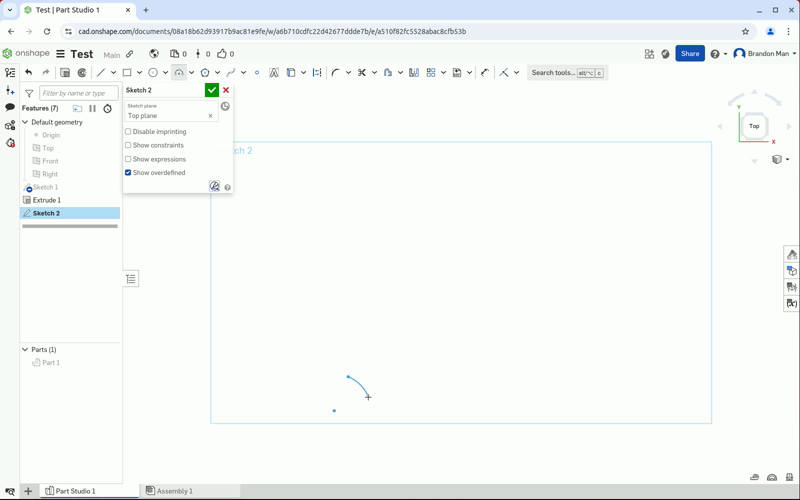
mouse_move(353, 390)
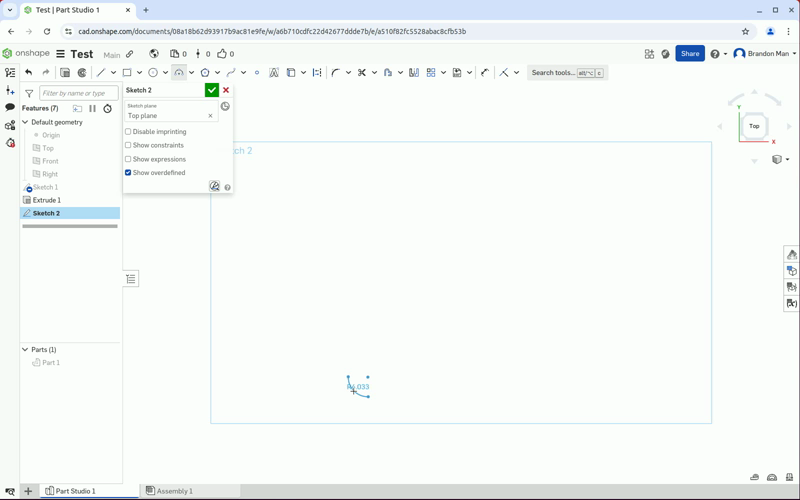
click(353, 390)
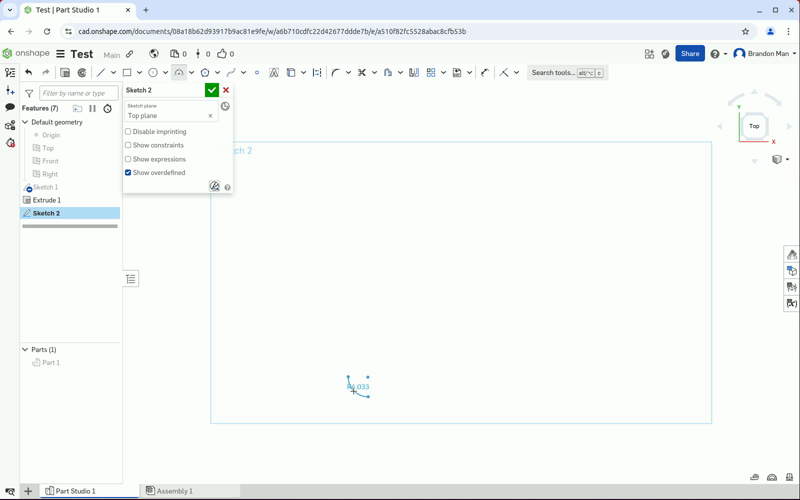
key_up(shift)
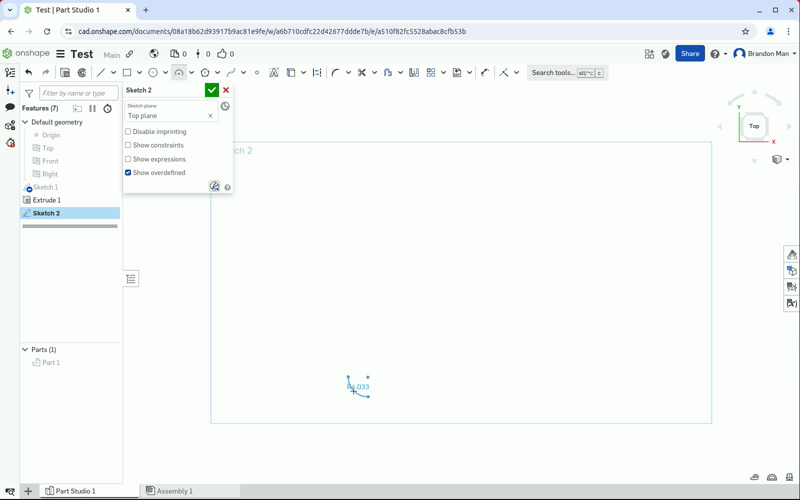
key(esc)
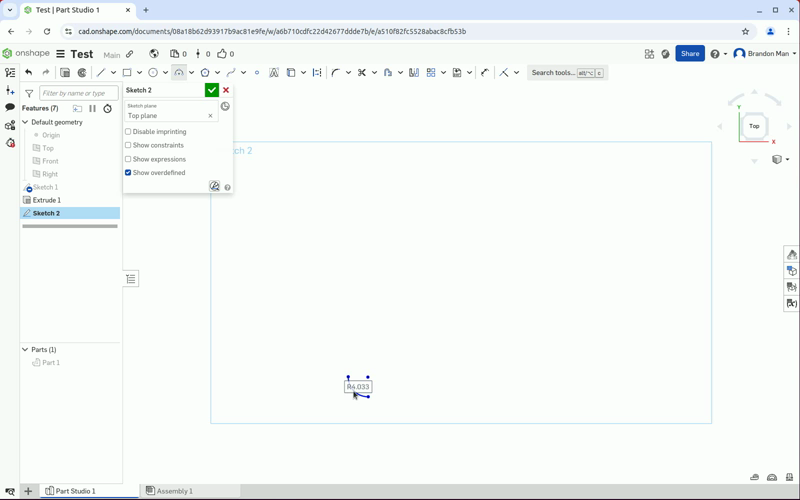
key(l)
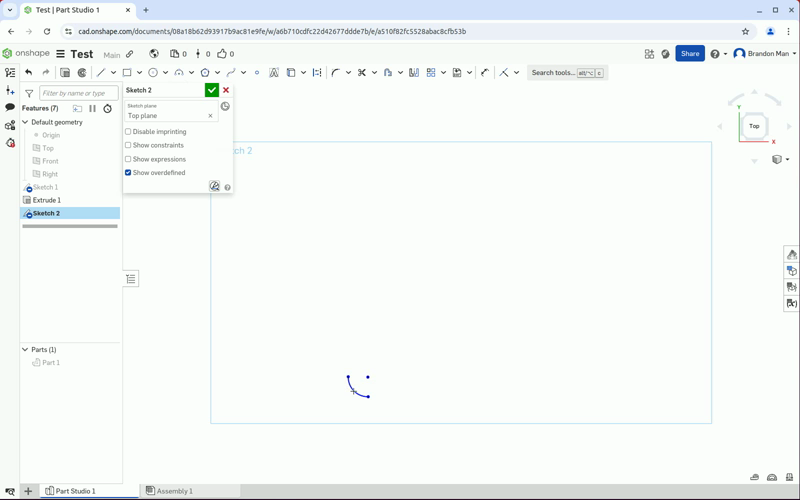
mouse_move(368, 396)
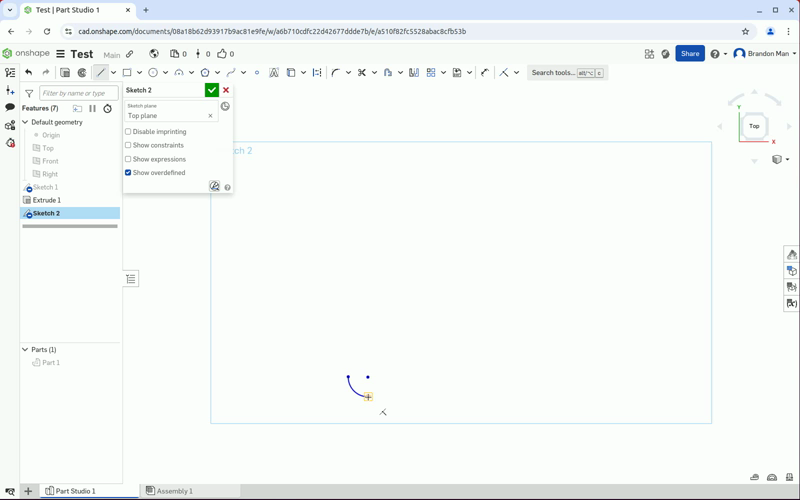
click(368, 396)
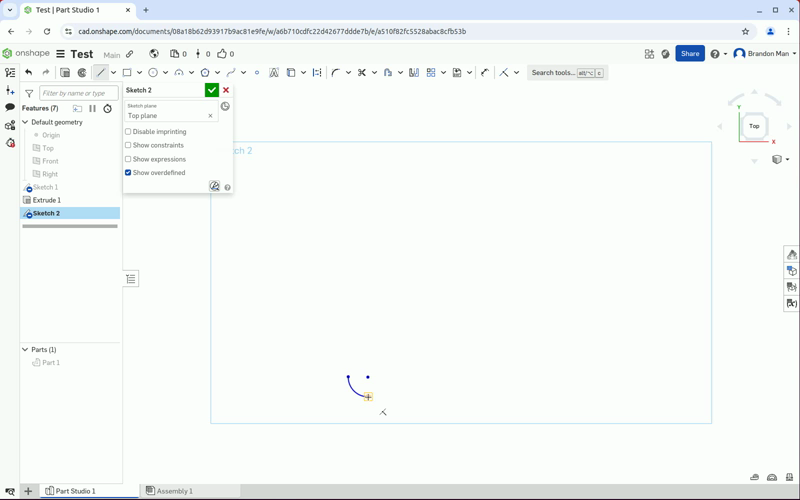
key_down(shift)
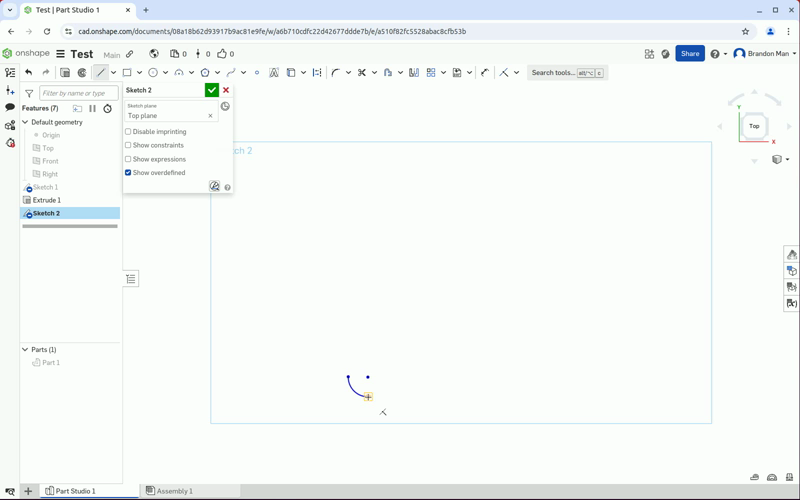
mouse_move(398, 396)
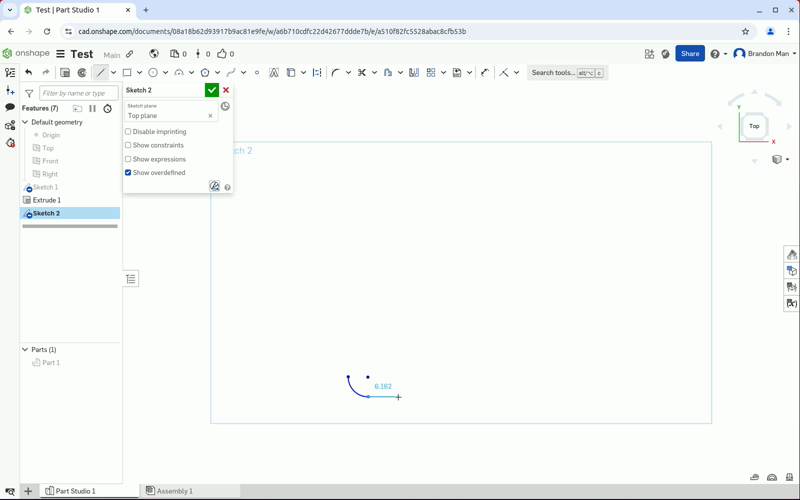
mouse_move(368, 390)
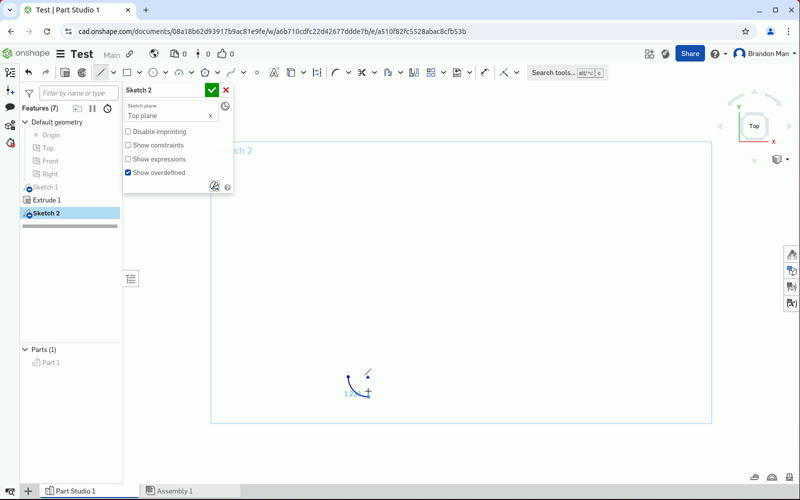
scroll(6)
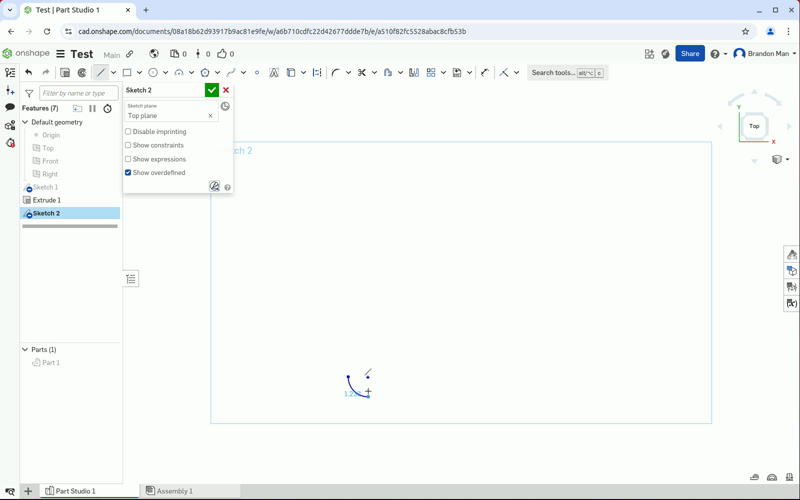
scroll(6)
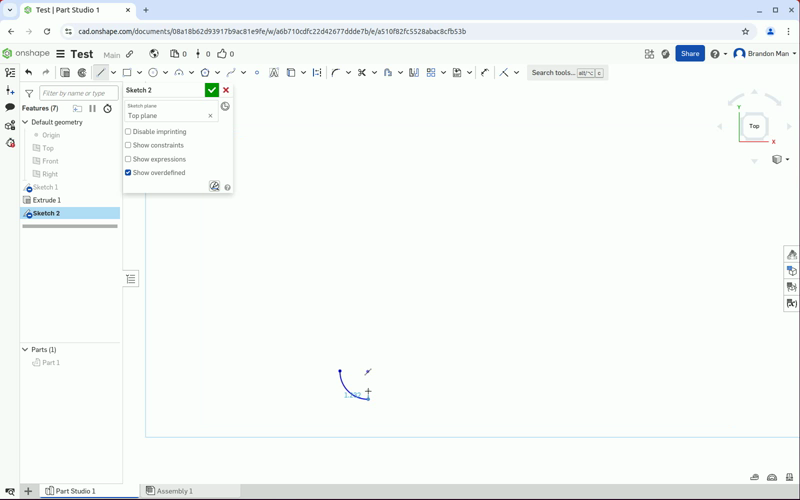
scroll(6)
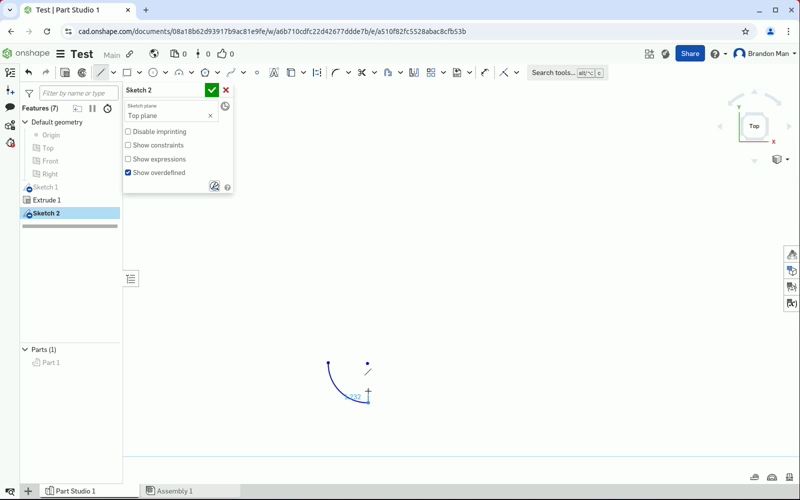
scroll(6)
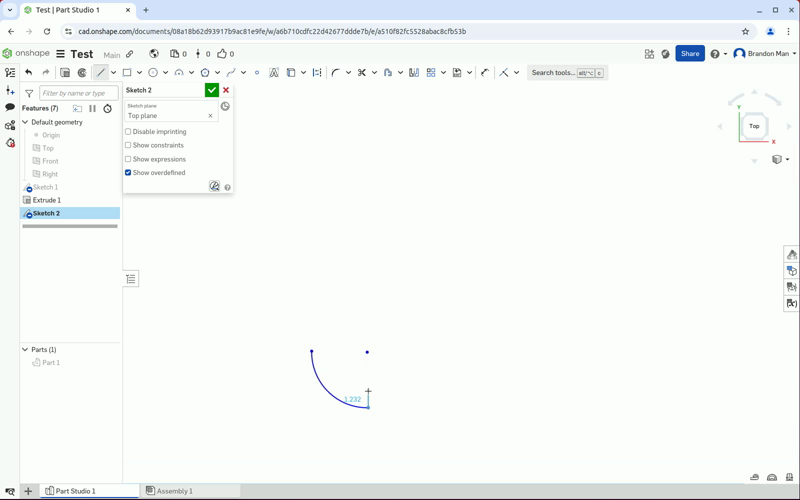
scroll(6)
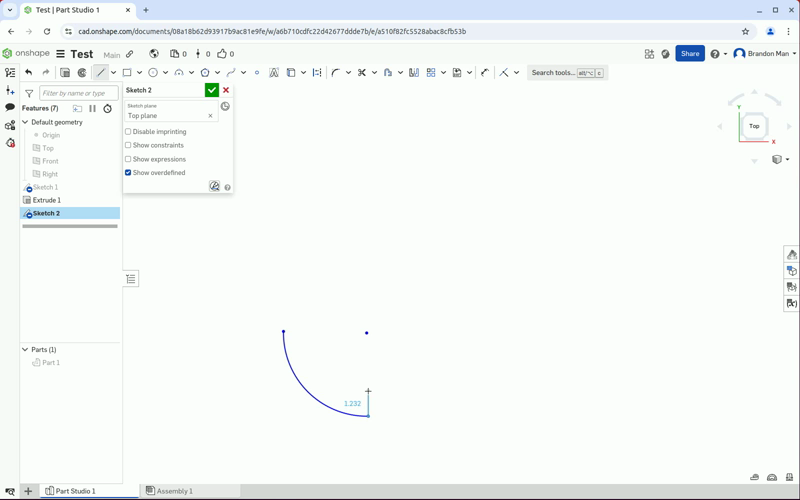
scroll(6)
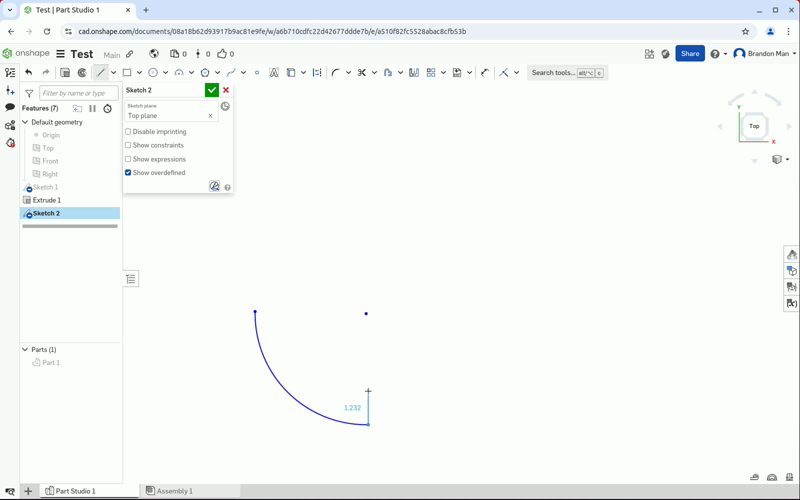
scroll(6)
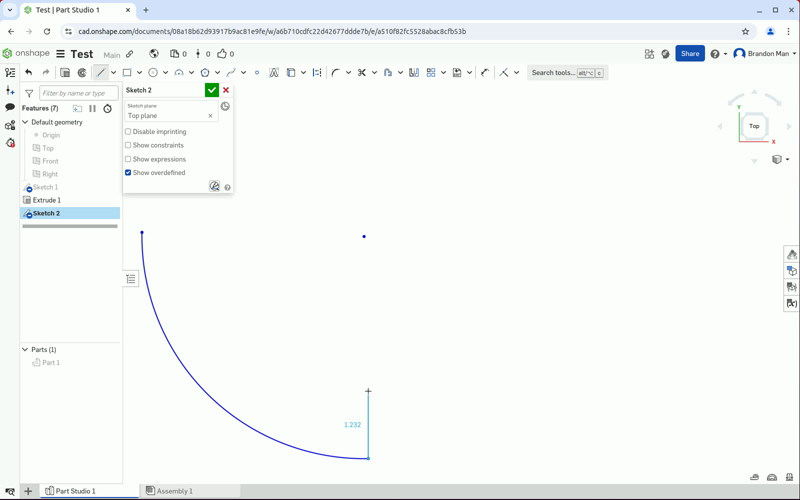
click(368, 390)
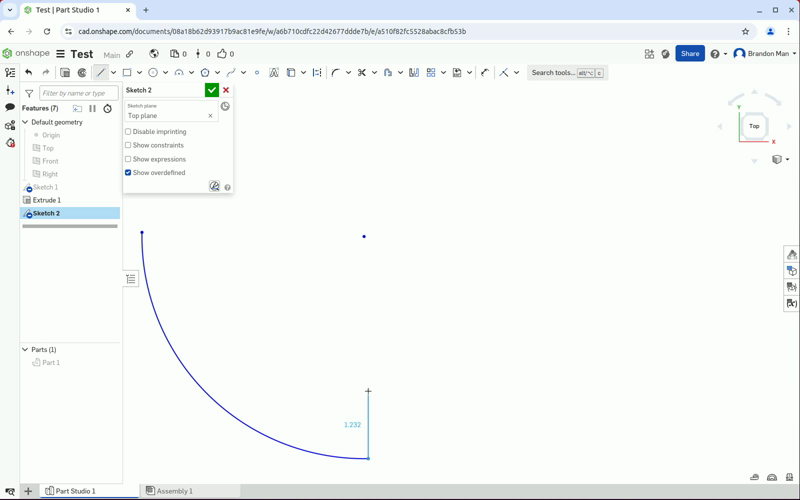
scroll(-6)
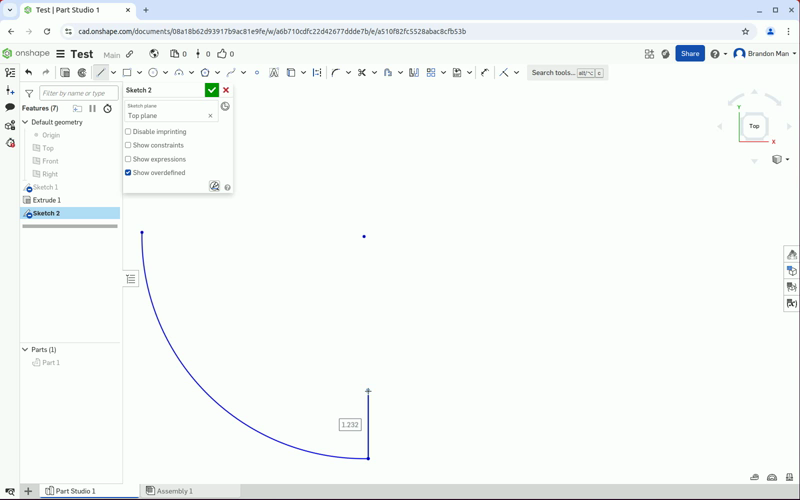
scroll(-6)
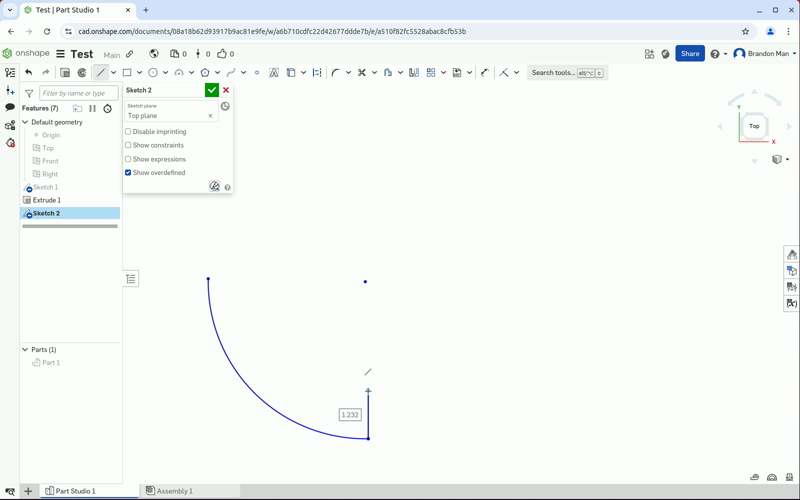
scroll(-6)
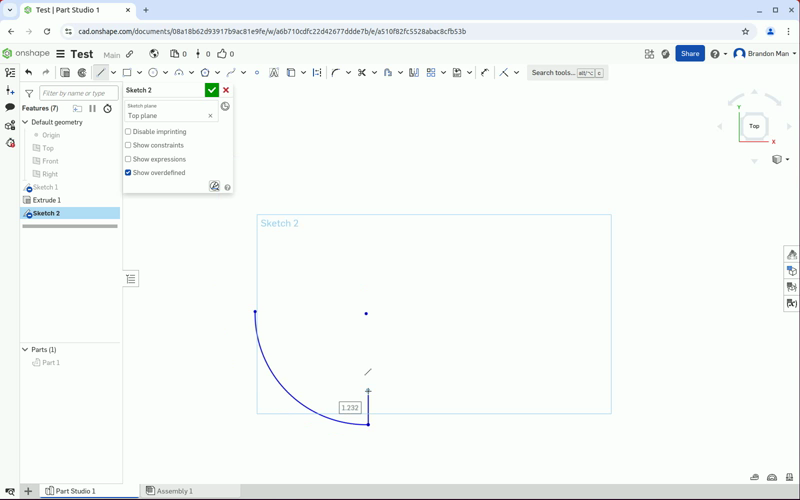
scroll(-6)
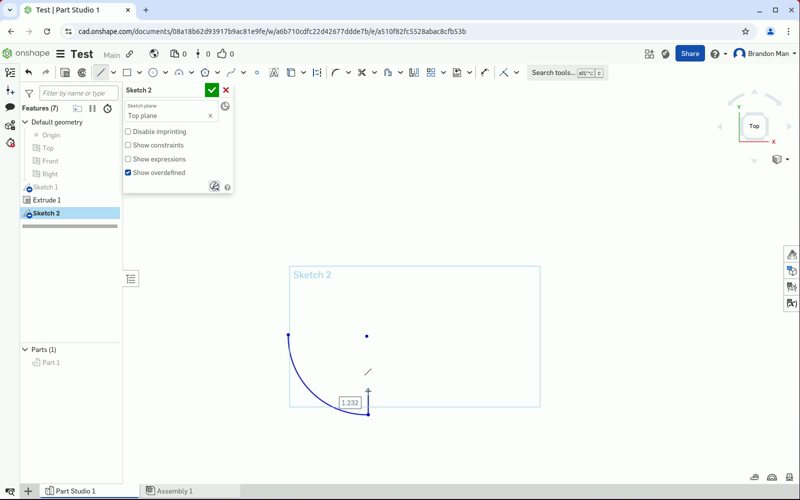
scroll(-6)
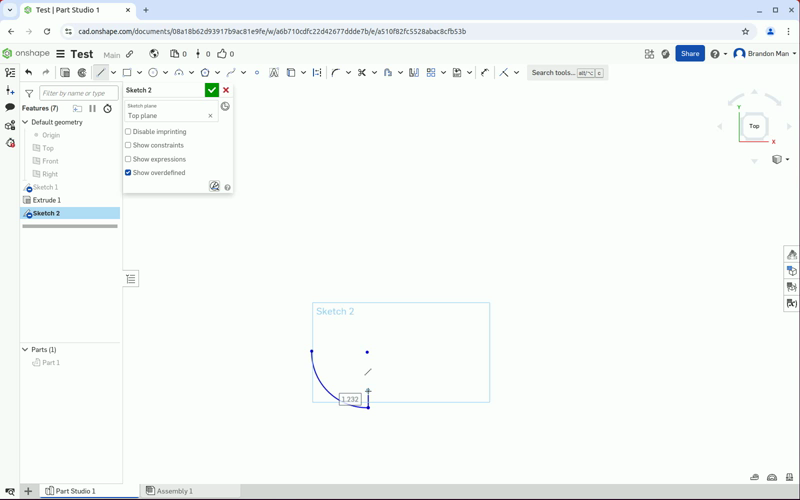
scroll(-6)
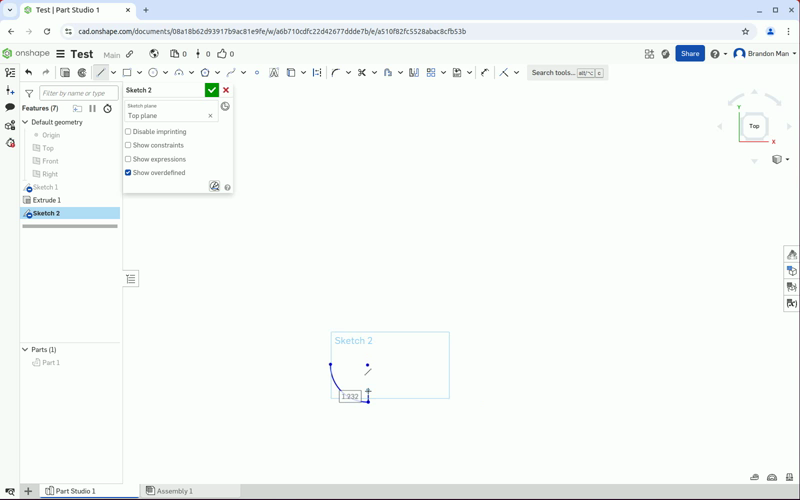
scroll(-6)
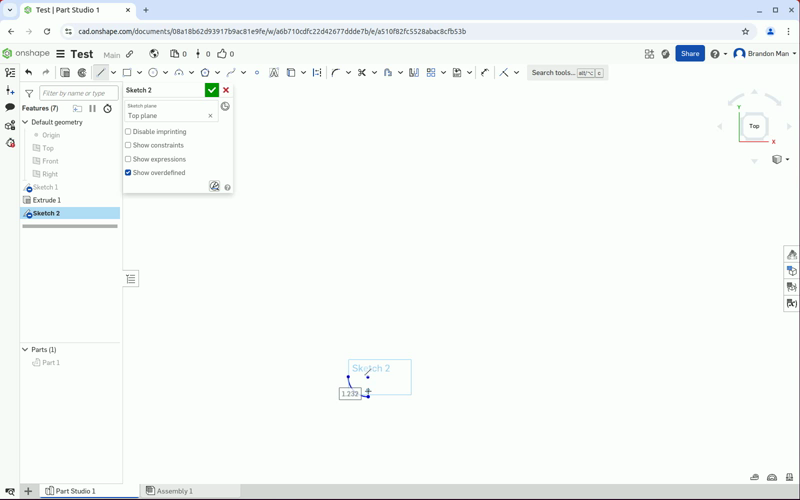
key_up(shift)
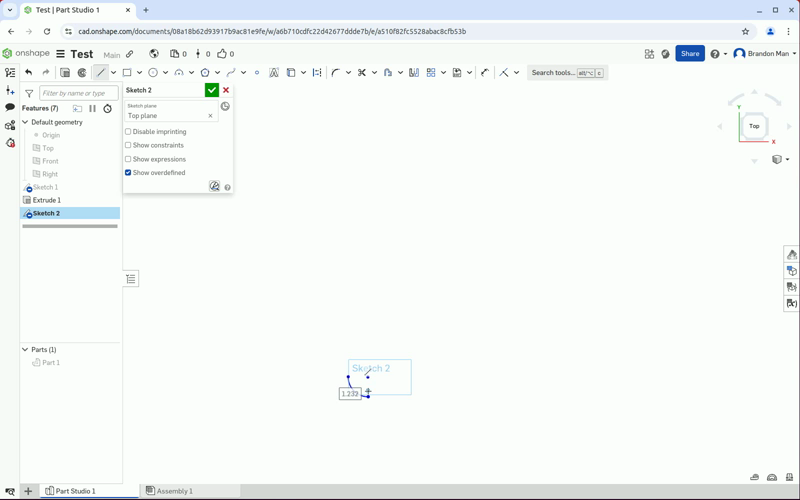
key(esc)
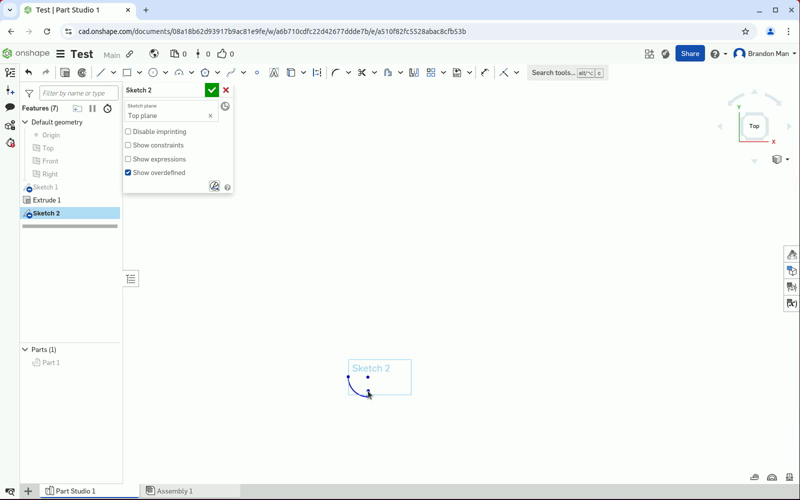
key(a)
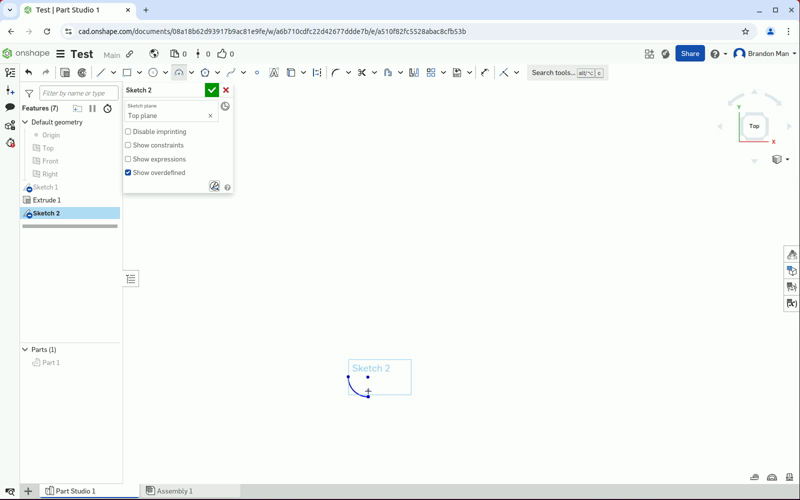
mouse_move(368, 390)
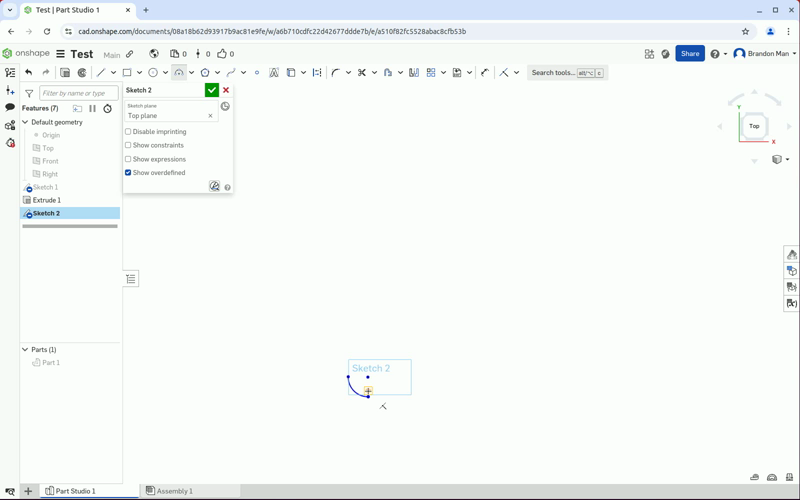
click(368, 390)
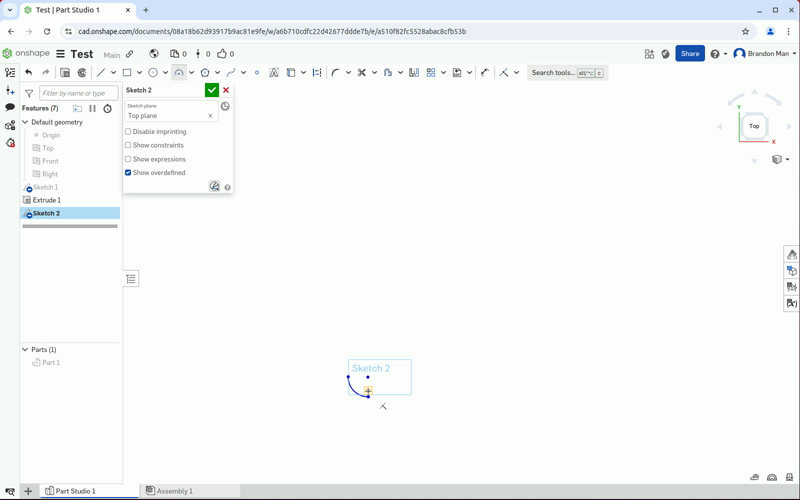
key_down(shift)
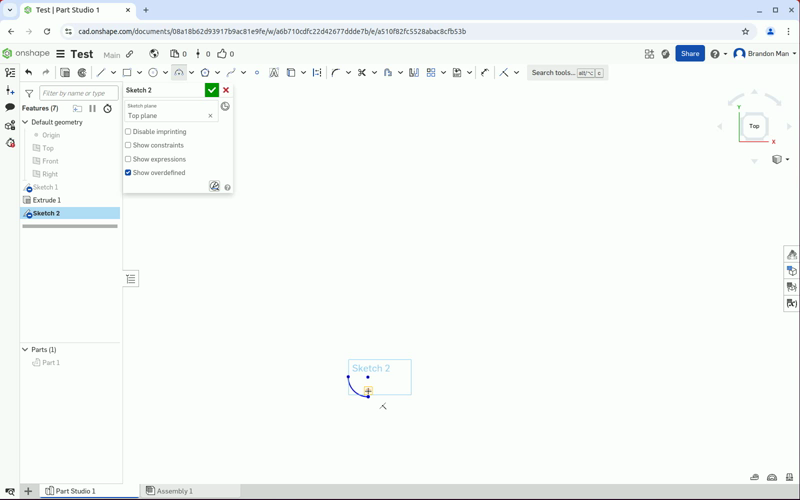
mouse_move(368, 386)
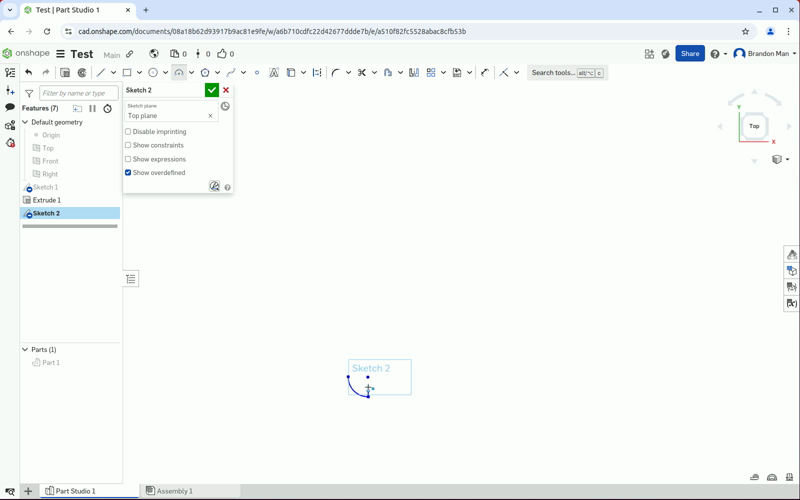
scroll(6)
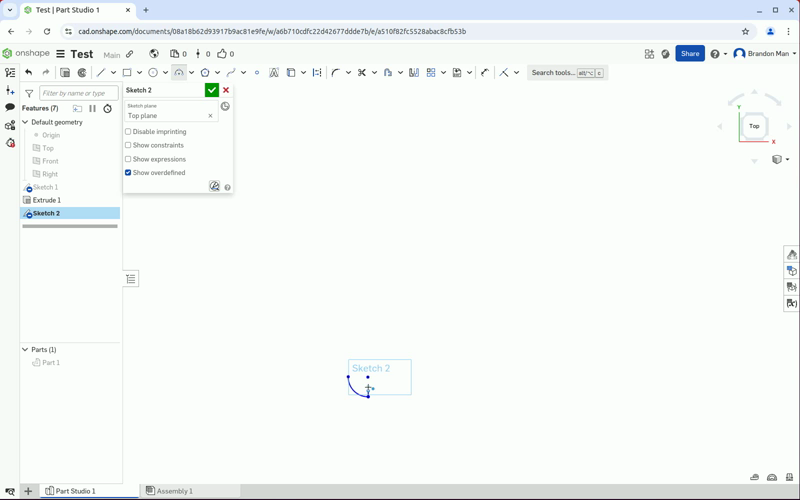
scroll(6)
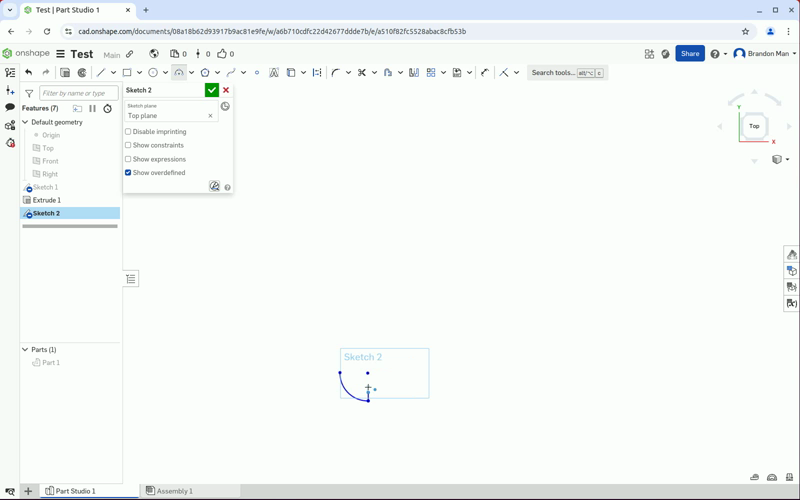
scroll(6)
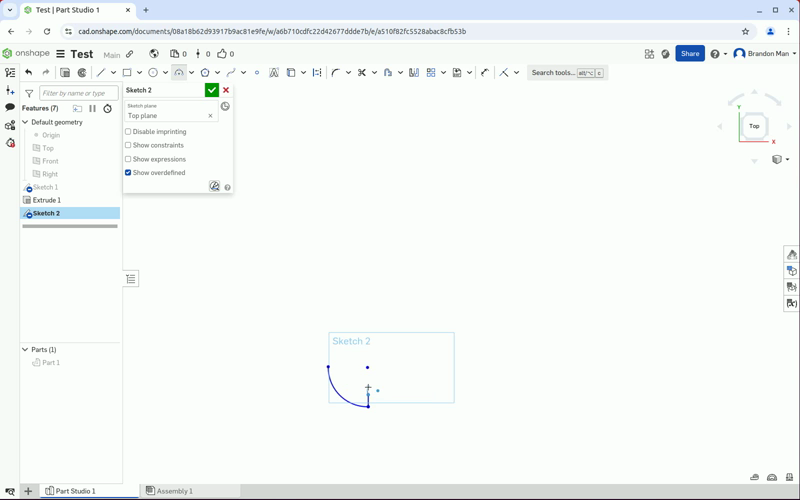
scroll(6)
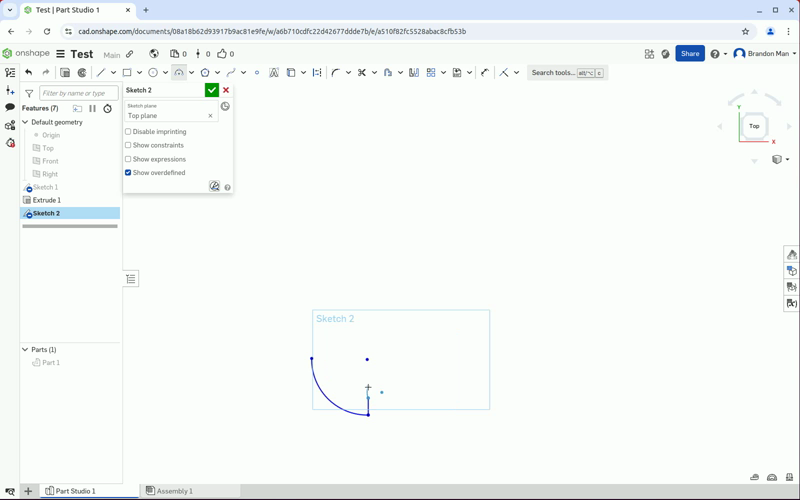
scroll(6)
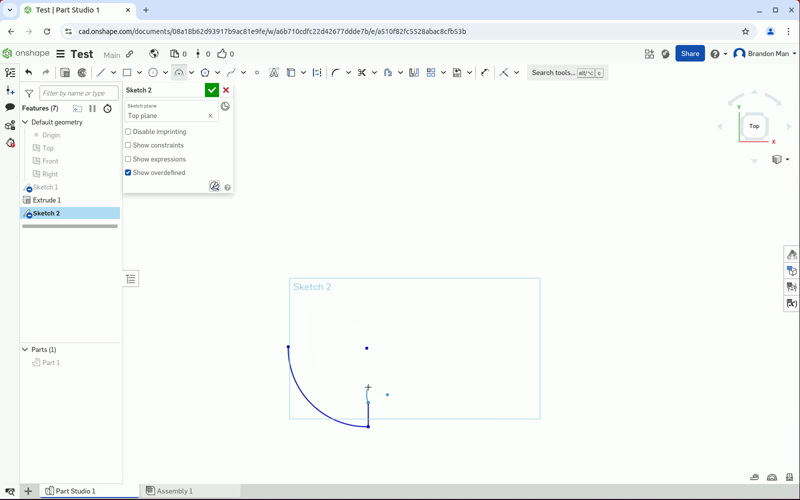
scroll(6)
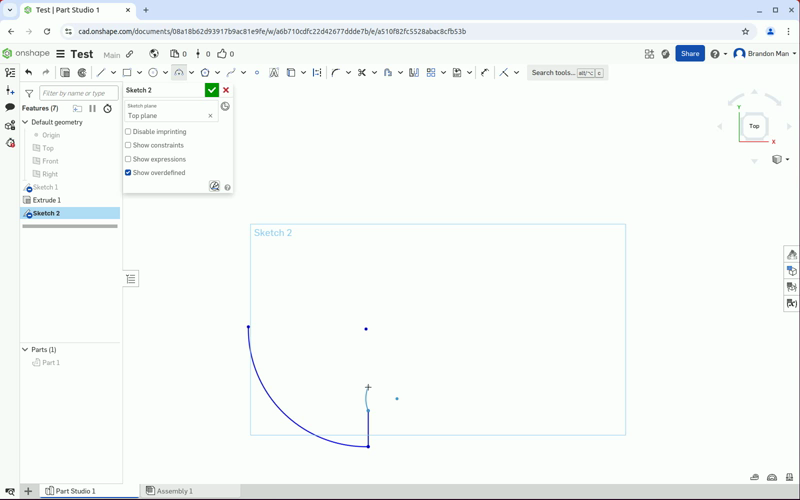
scroll(6)
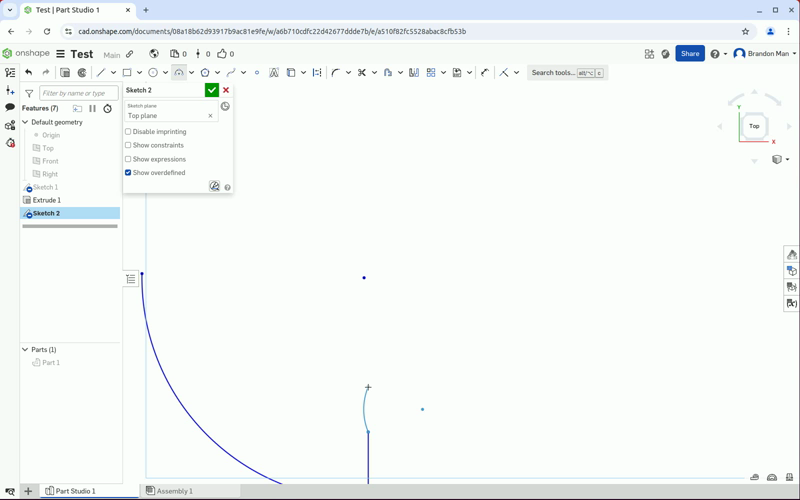
click(368, 386)
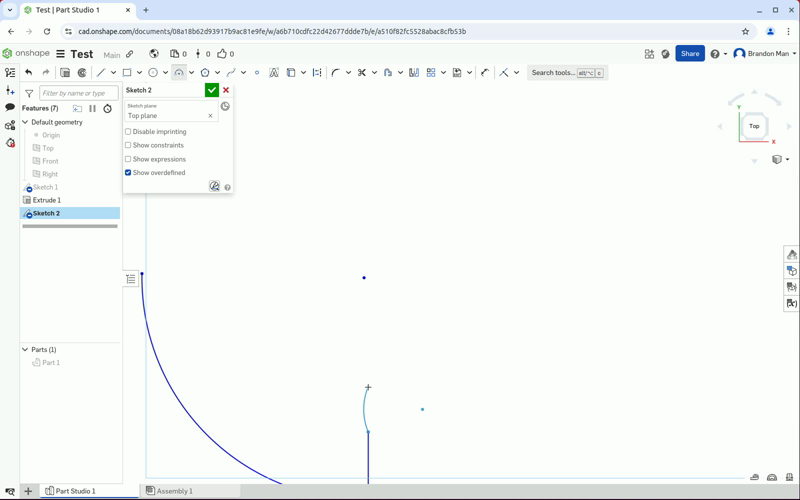
scroll(-6)
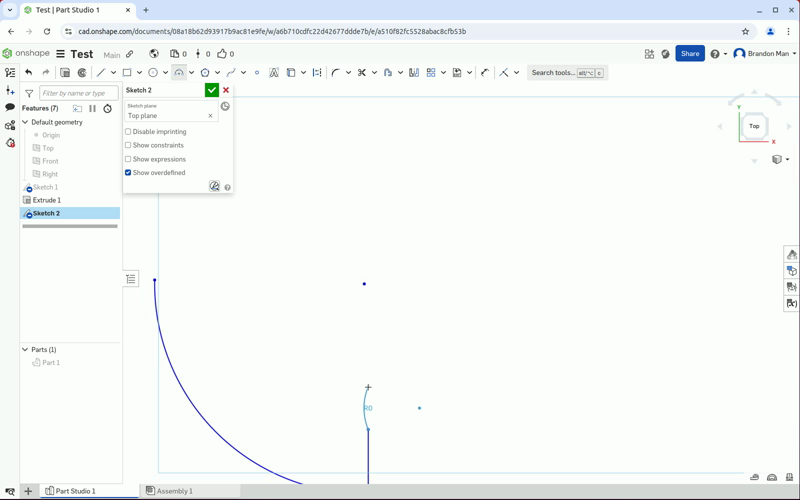
scroll(-6)
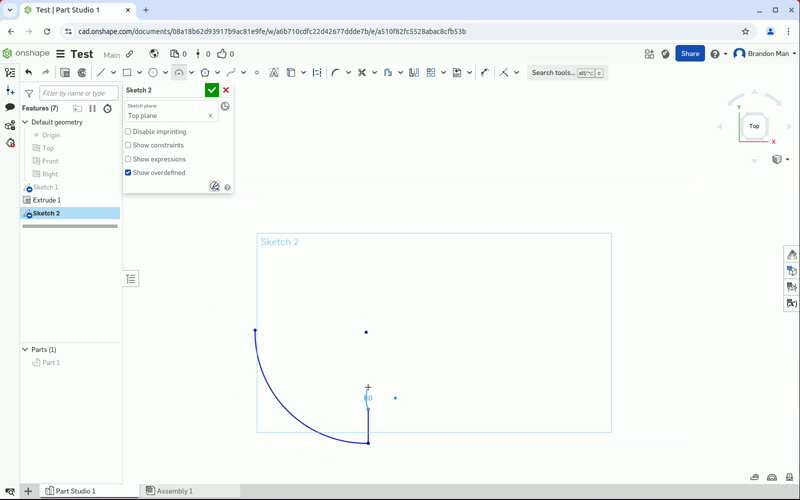
scroll(-6)
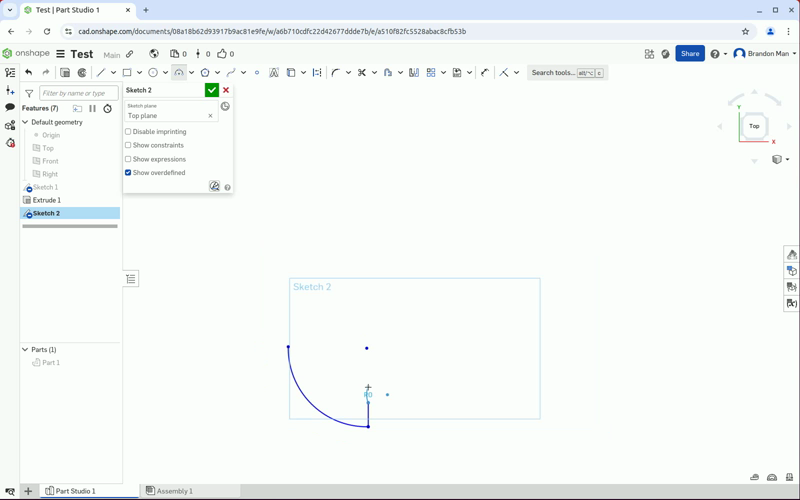
scroll(-6)
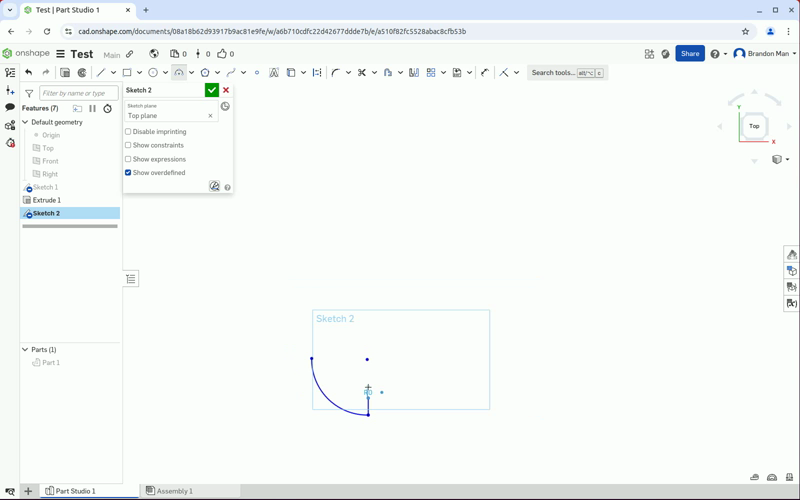
scroll(-6)
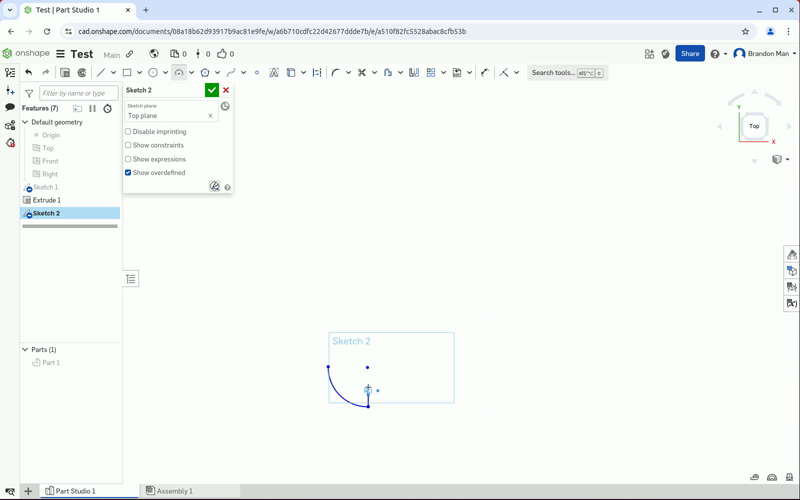
scroll(-6)
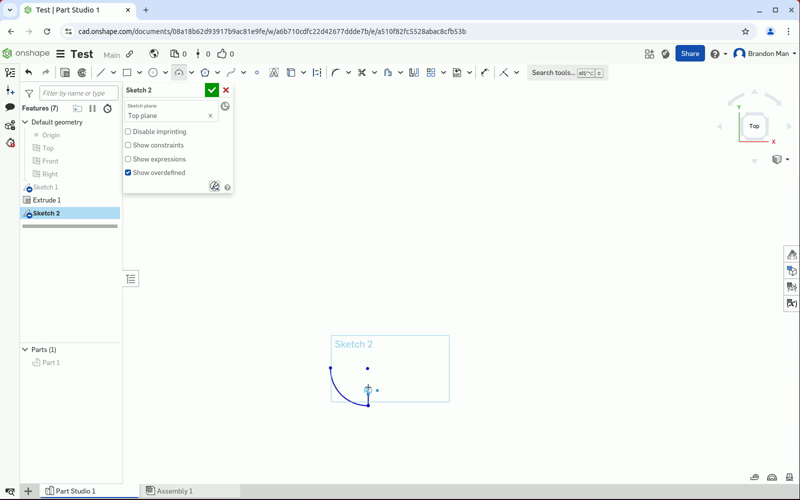
scroll(-6)
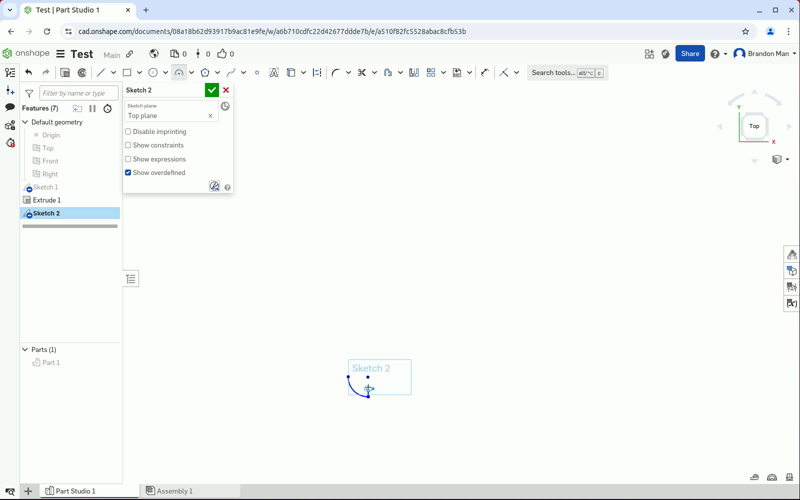
mouse_move(370, 388)
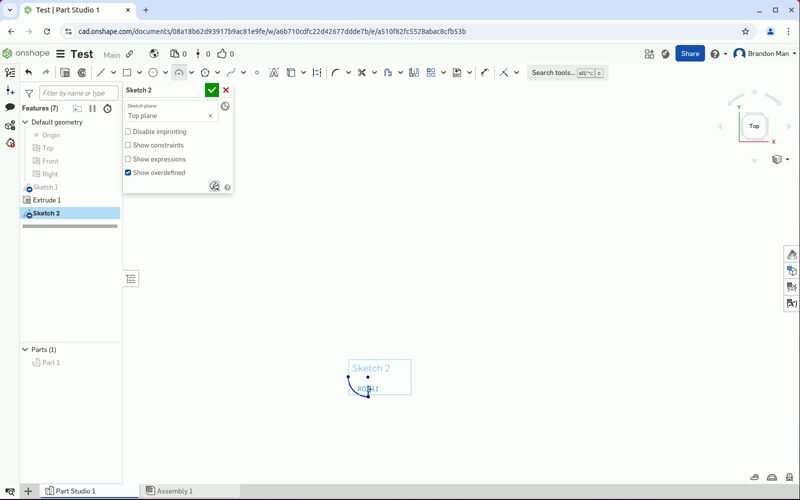
scroll(6)
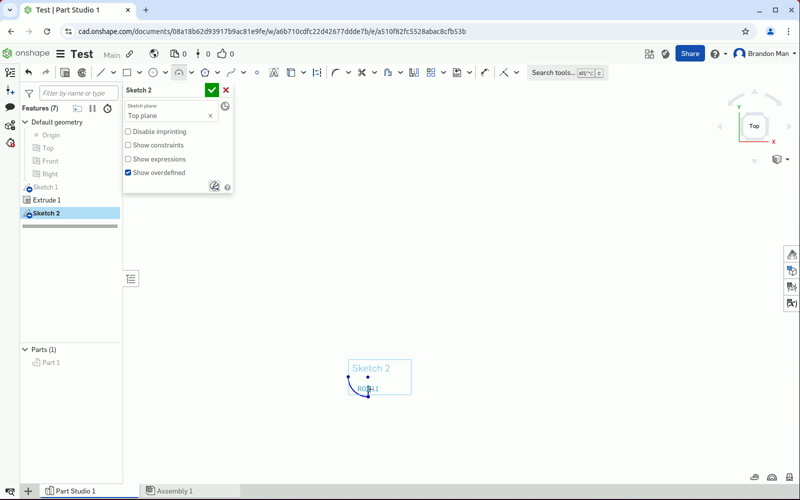
scroll(6)
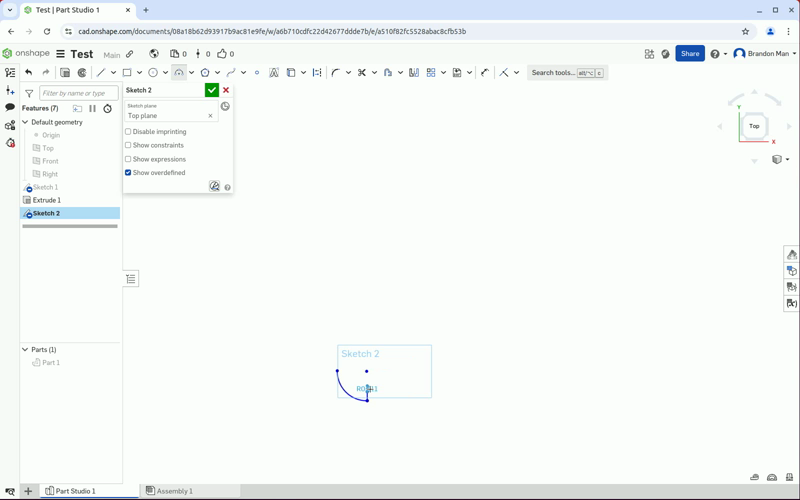
scroll(6)
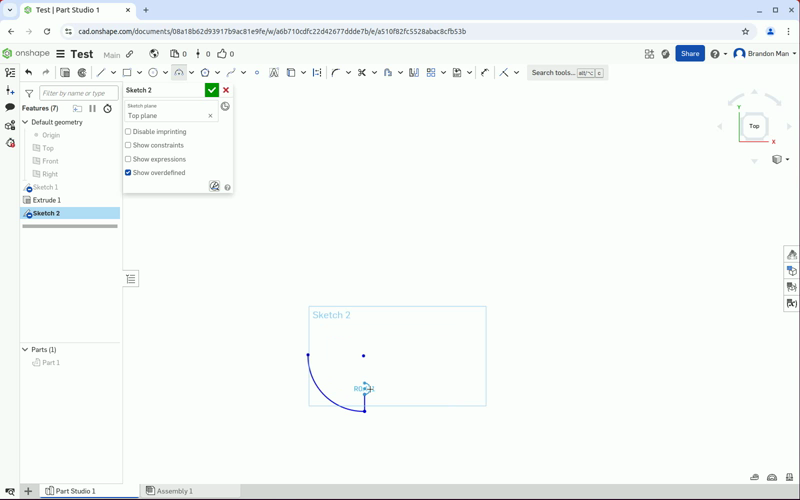
scroll(6)
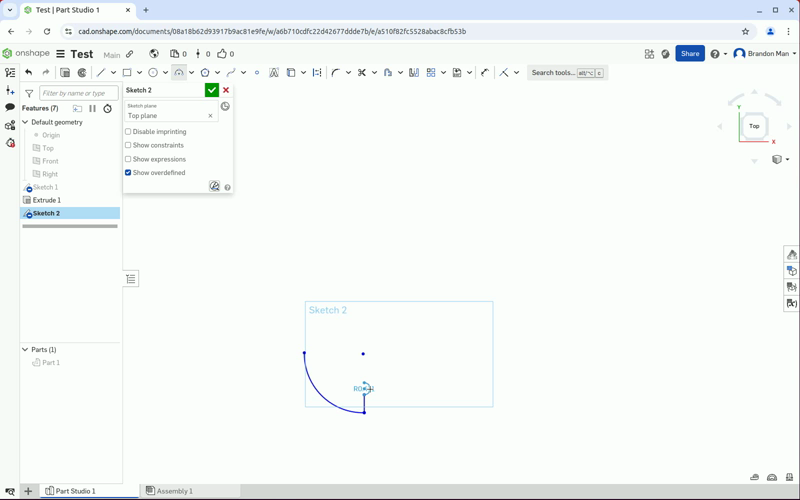
scroll(6)
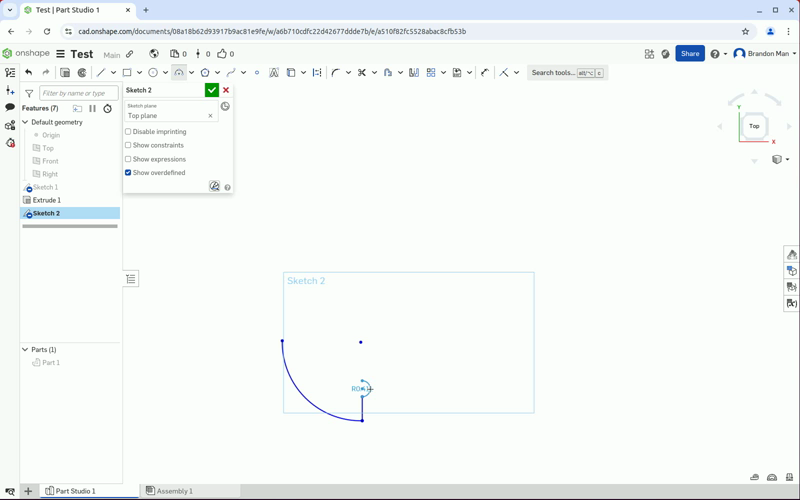
scroll(6)
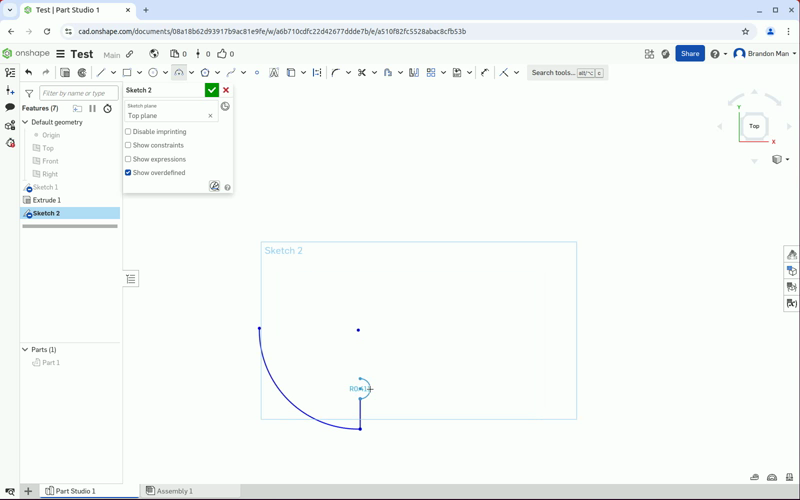
scroll(6)
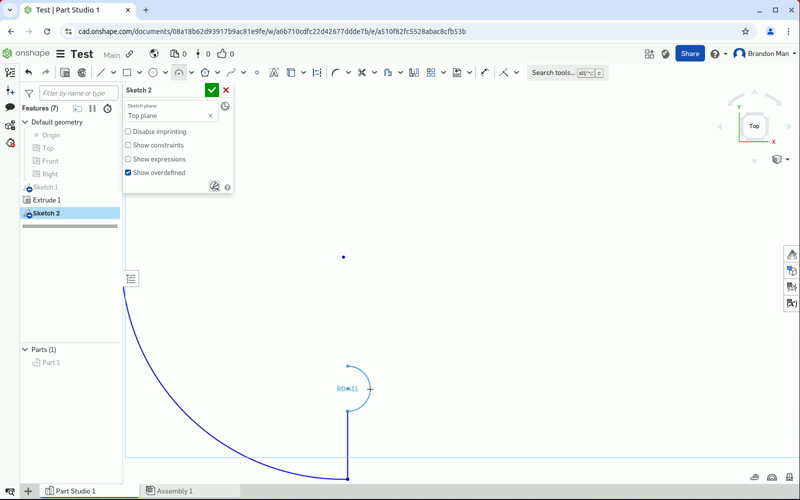
click(370, 388)
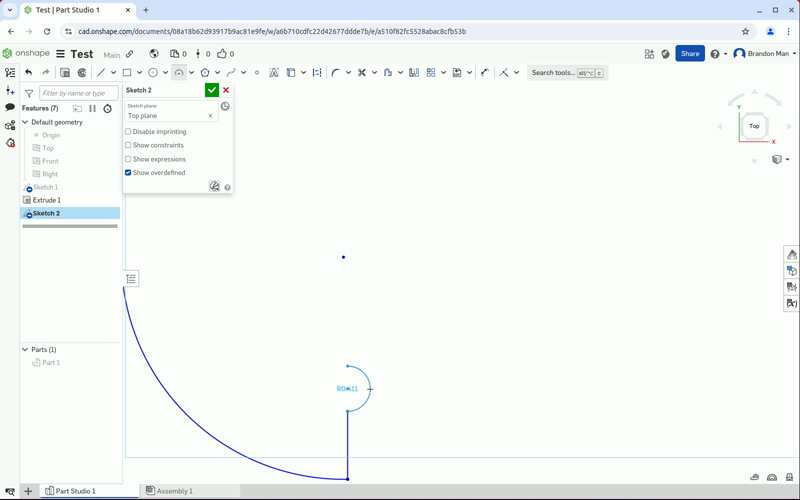
scroll(-6)
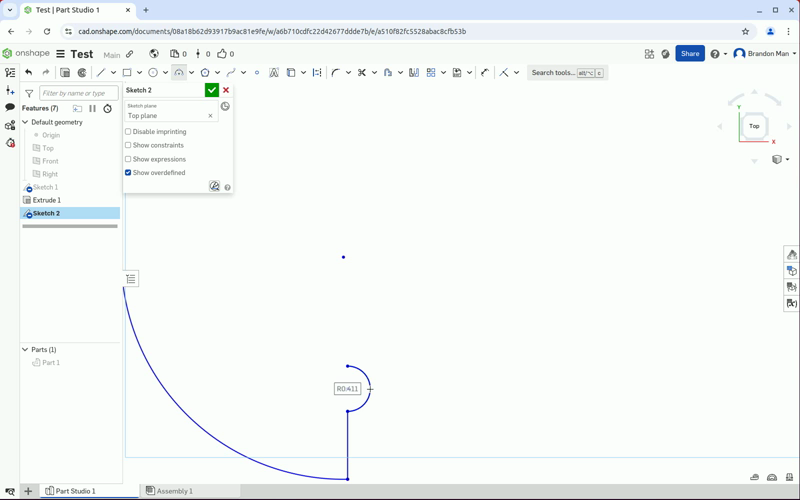
scroll(-6)
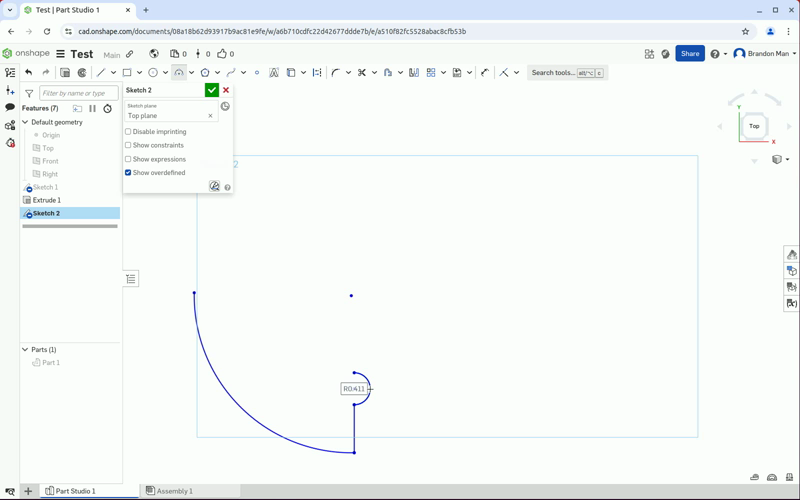
scroll(-6)
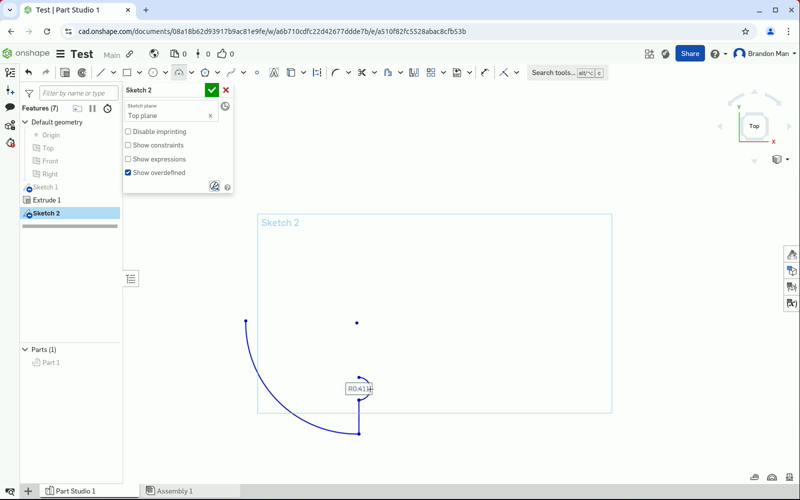
scroll(-6)
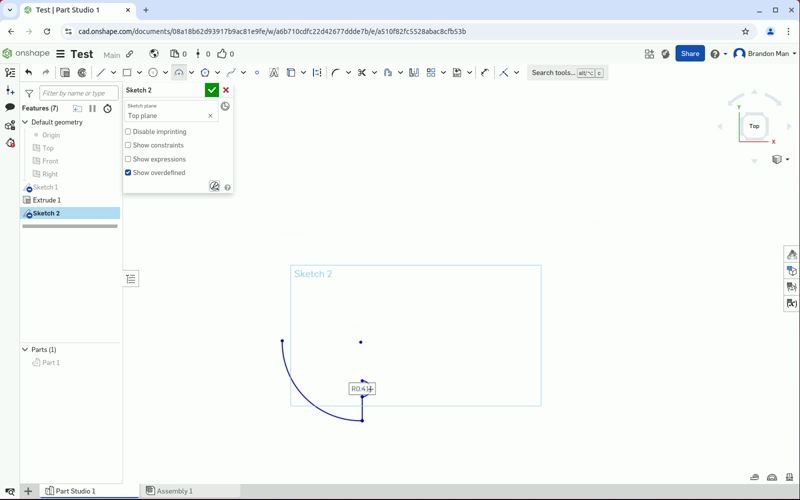
scroll(-6)
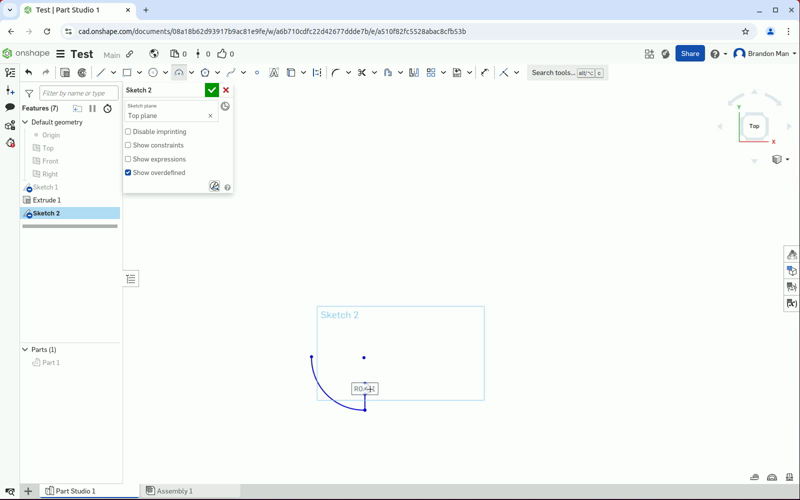
scroll(-6)
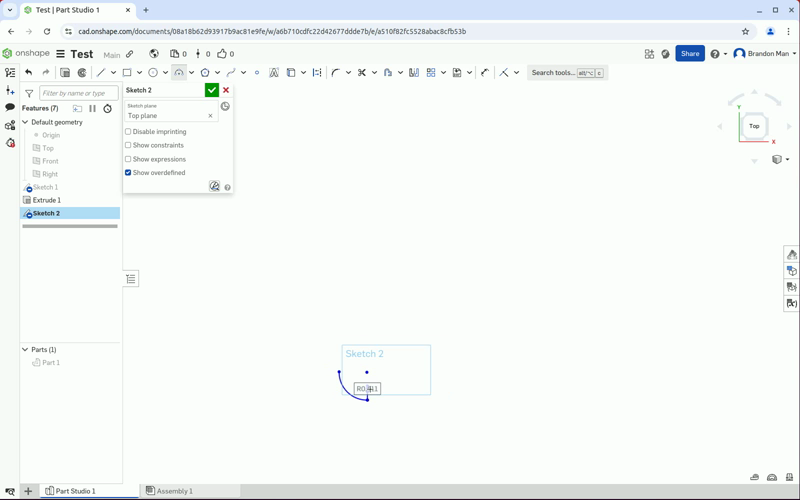
scroll(-6)
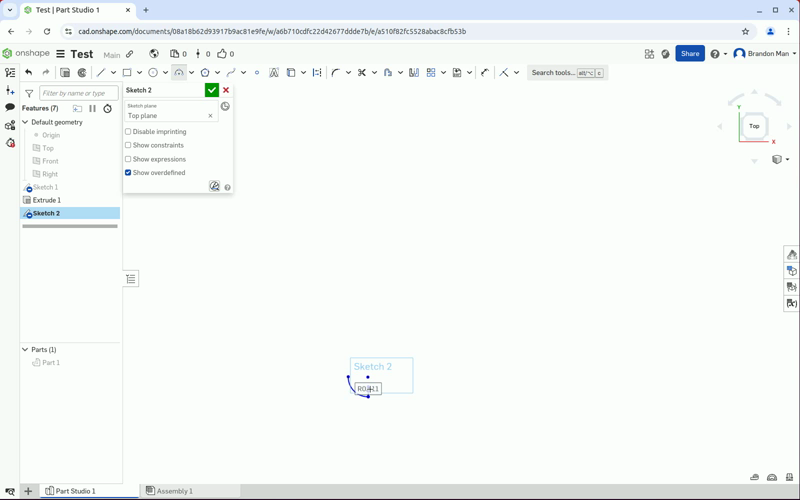
key_up(shift)
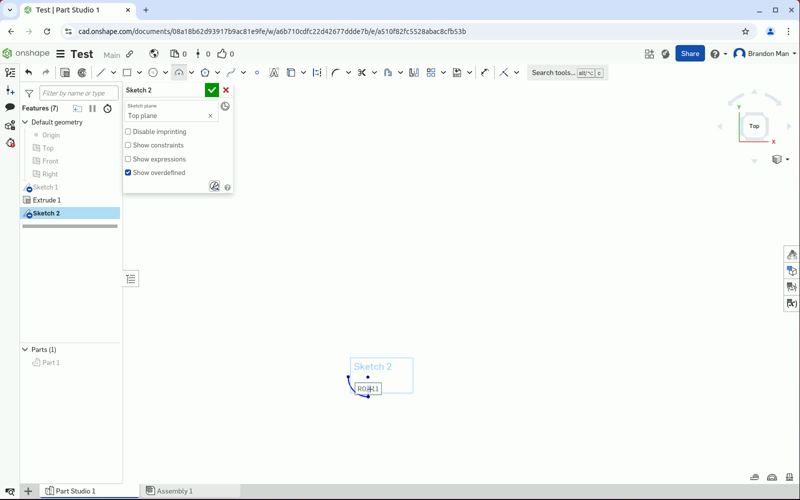
key(esc)
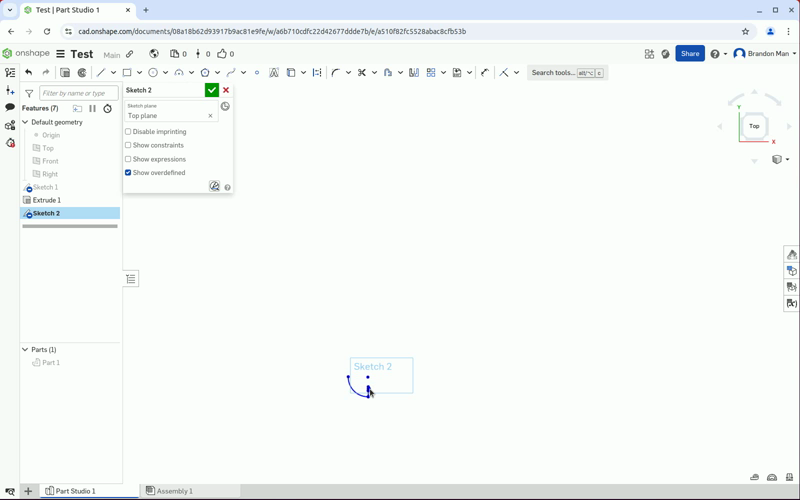
key(l)
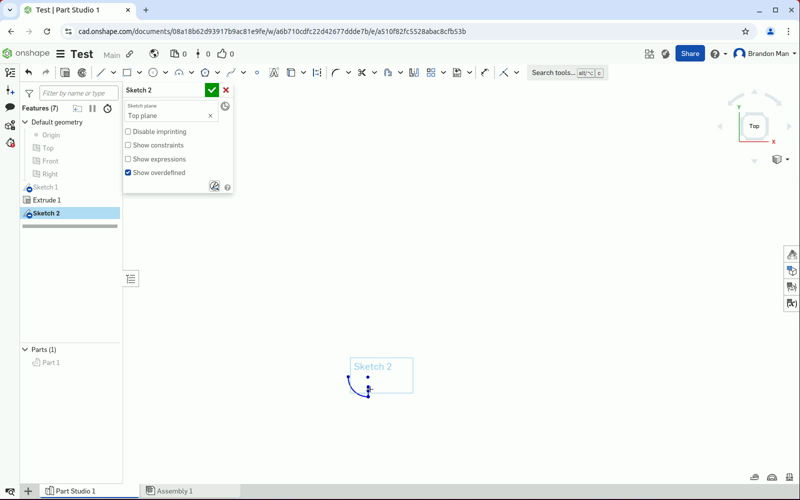
mouse_move(368, 386)
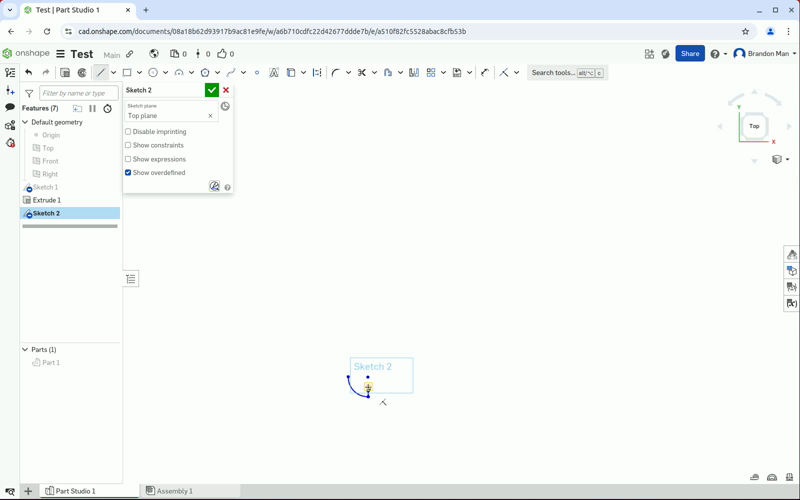
scroll(6)
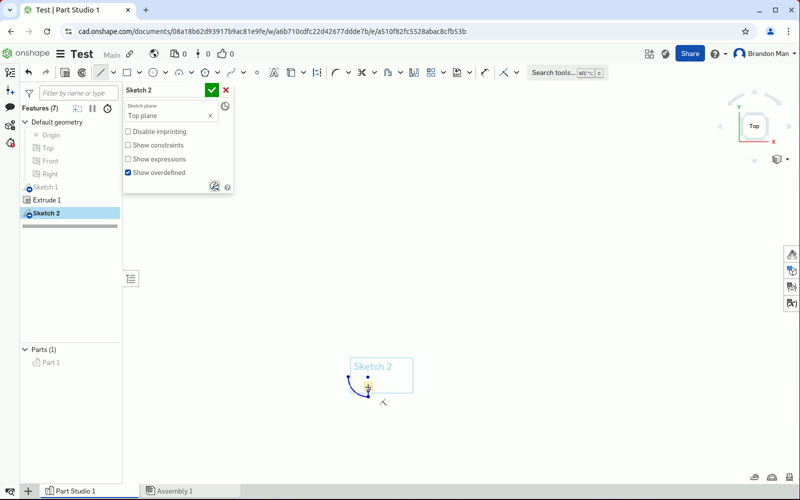
scroll(6)
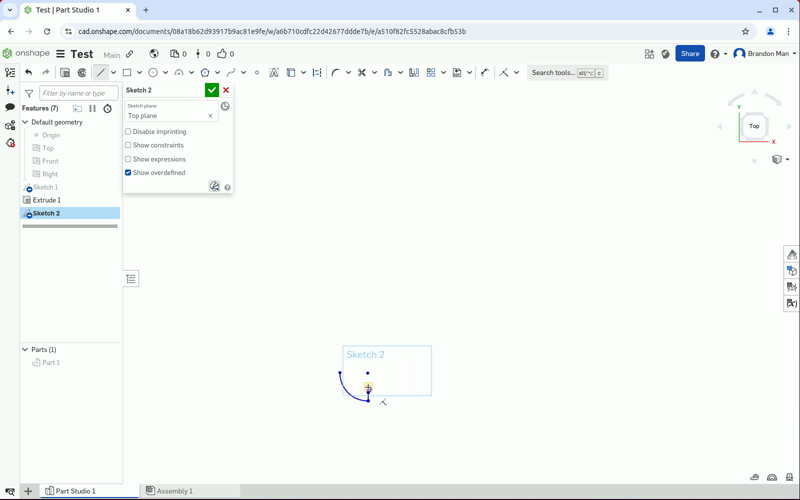
scroll(6)
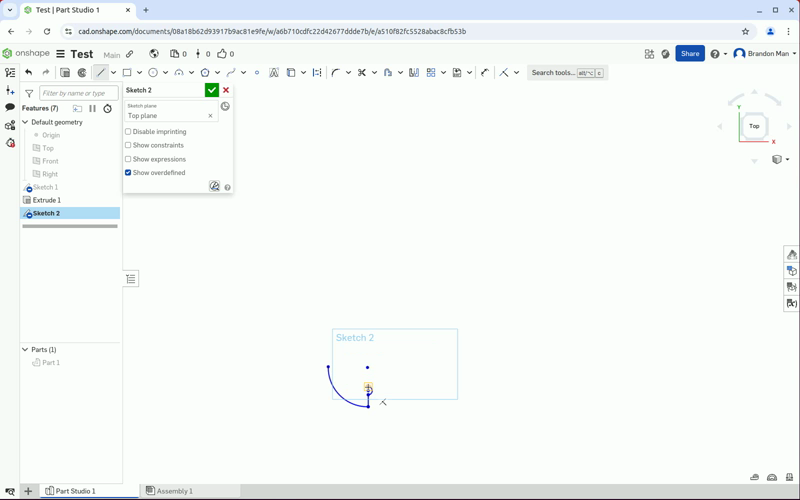
scroll(6)
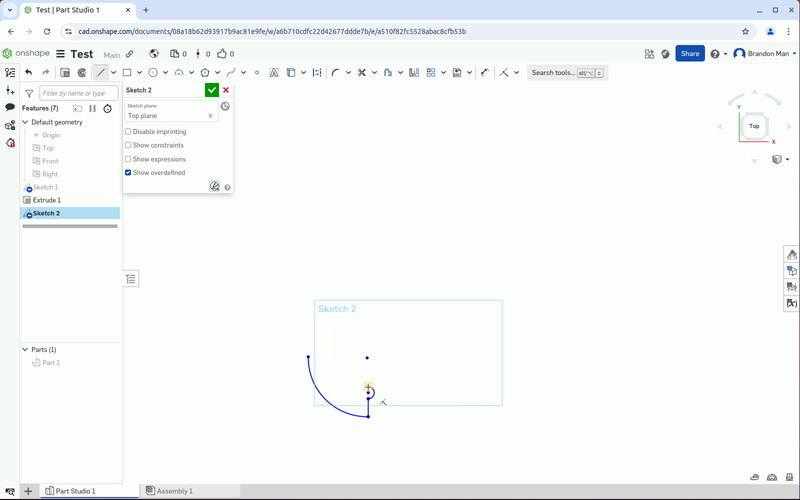
scroll(6)
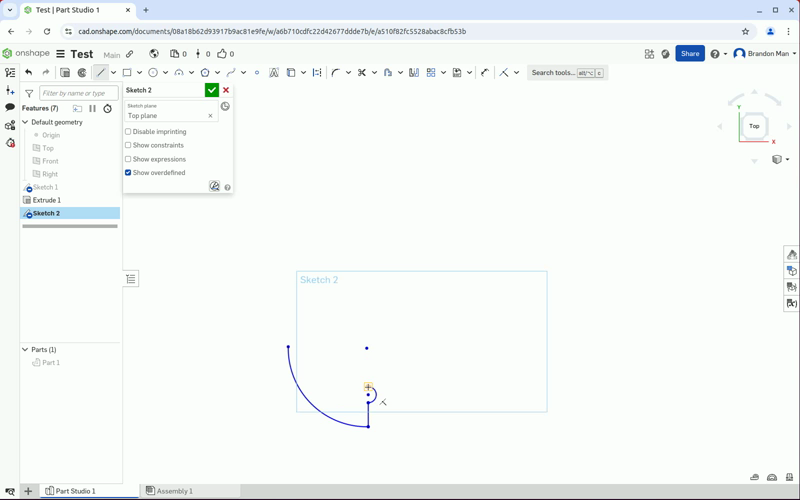
scroll(6)
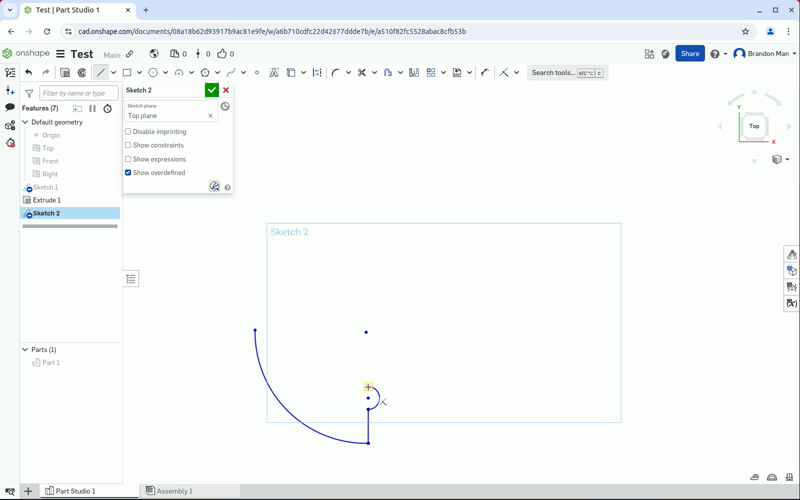
scroll(6)
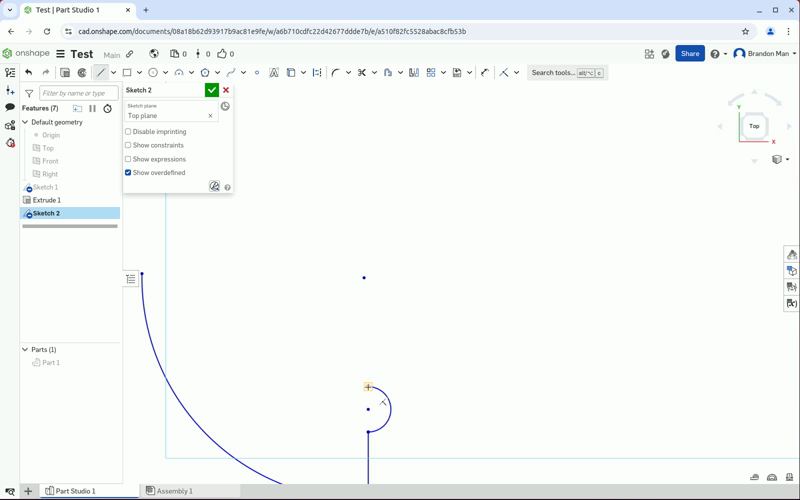
click(368, 386)
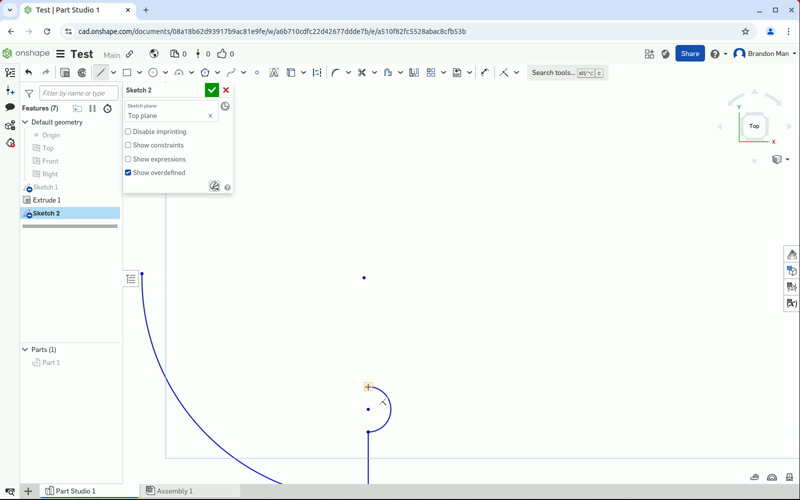
scroll(-6)
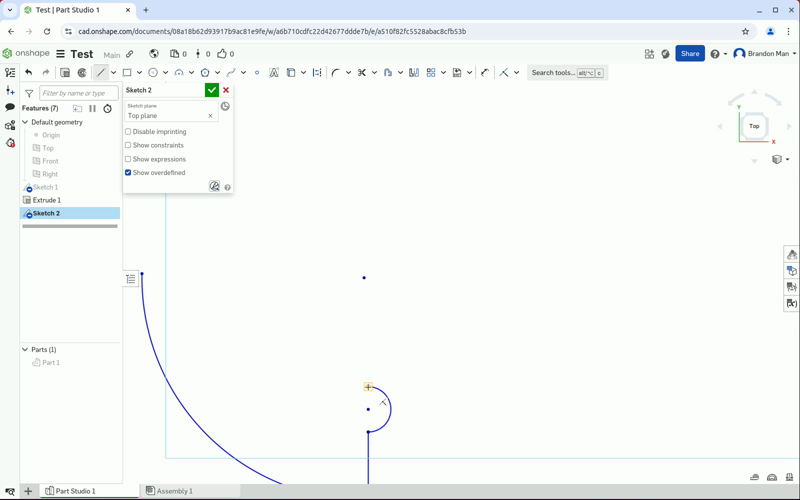
scroll(-6)
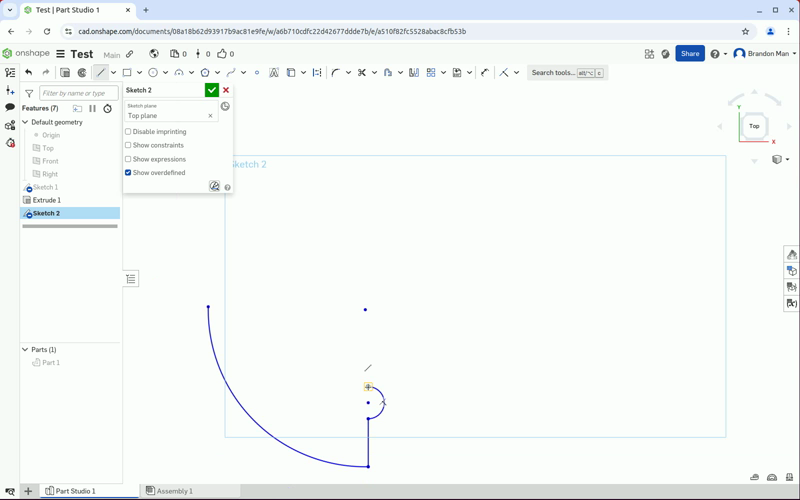
scroll(-6)
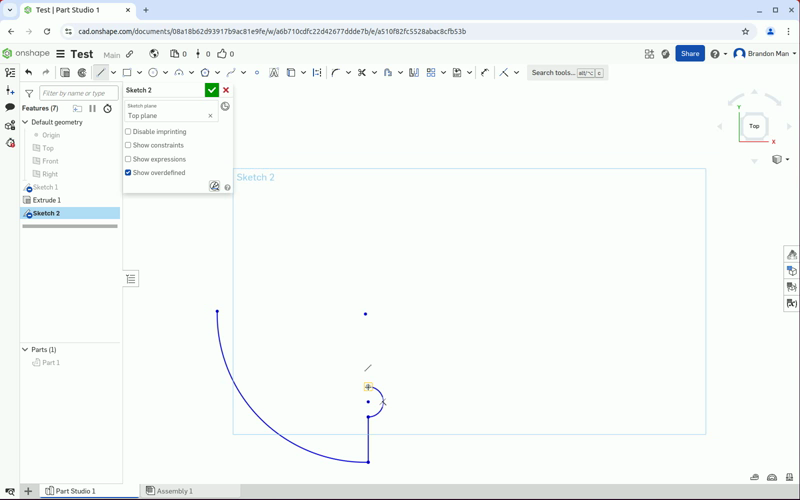
scroll(-6)
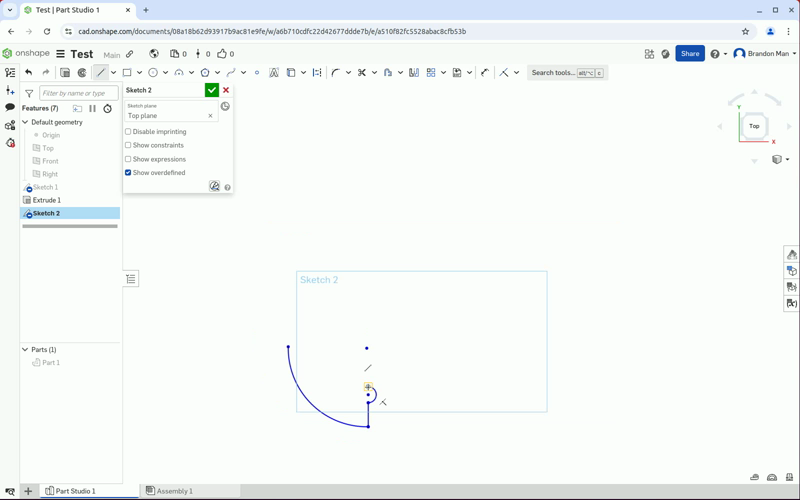
scroll(-6)
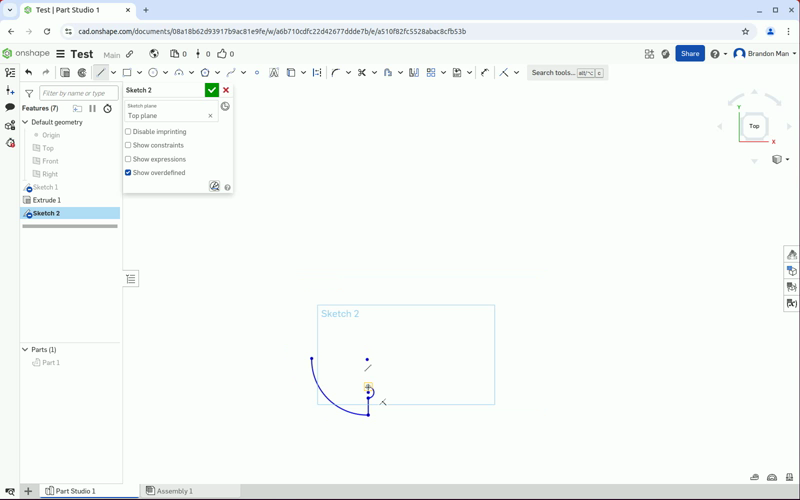
scroll(-6)
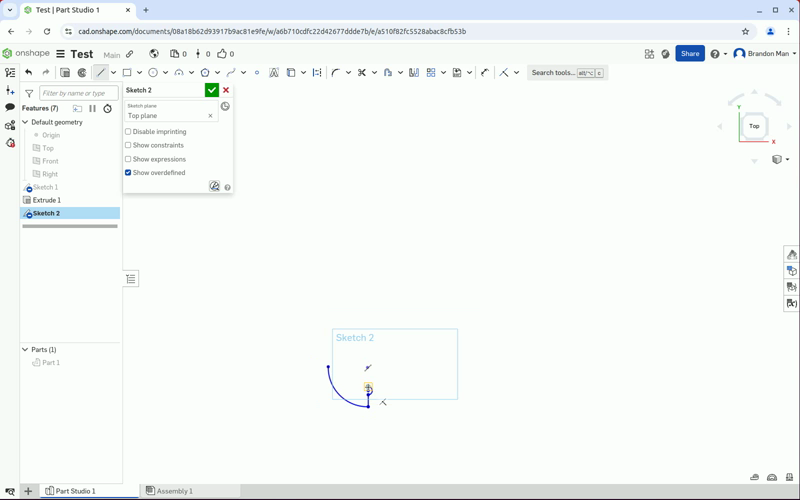
scroll(-6)
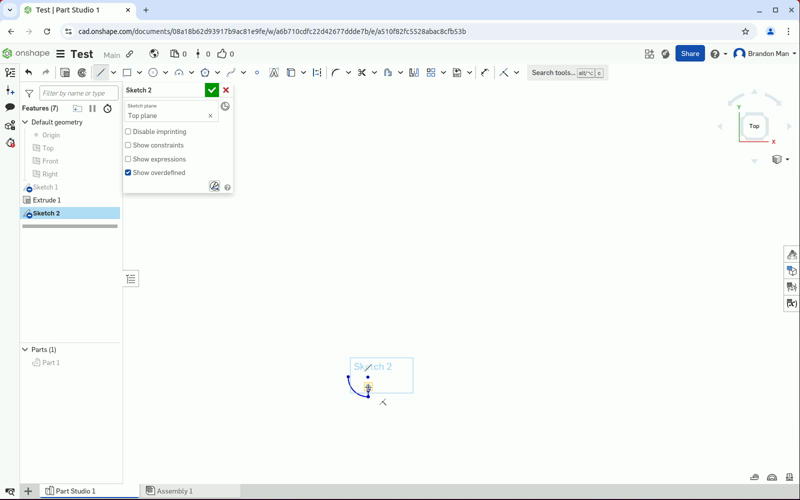
key_down(shift)
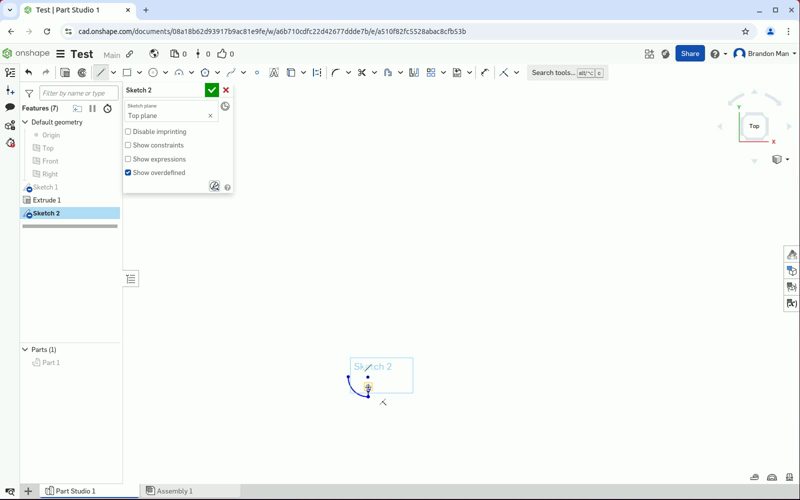
mouse_move(398, 386)
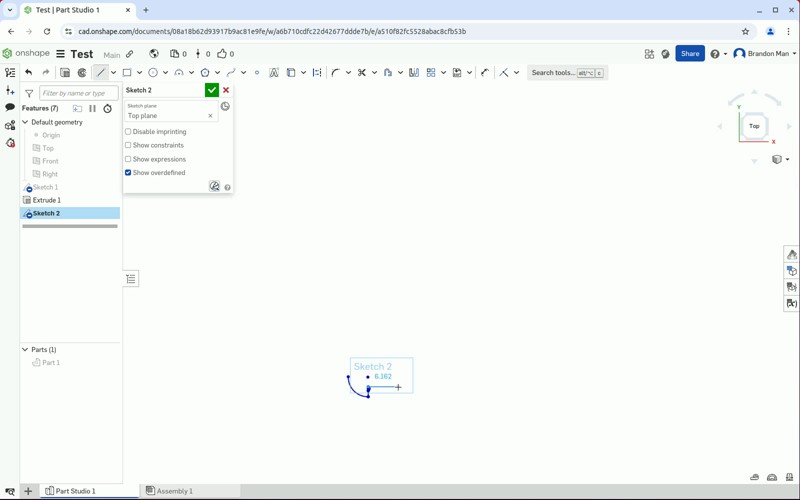
mouse_move(368, 381)
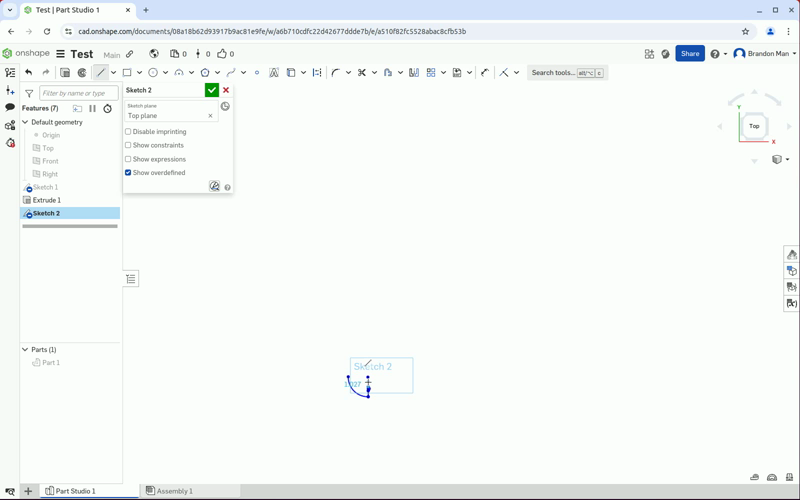
scroll(6)
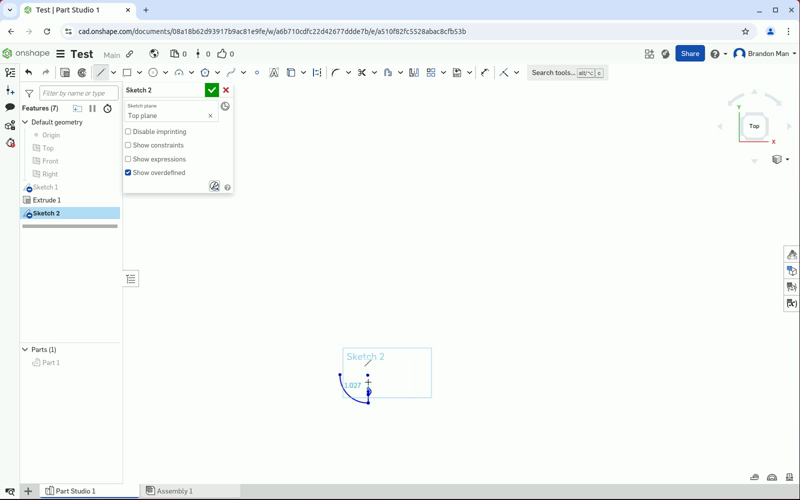
scroll(6)
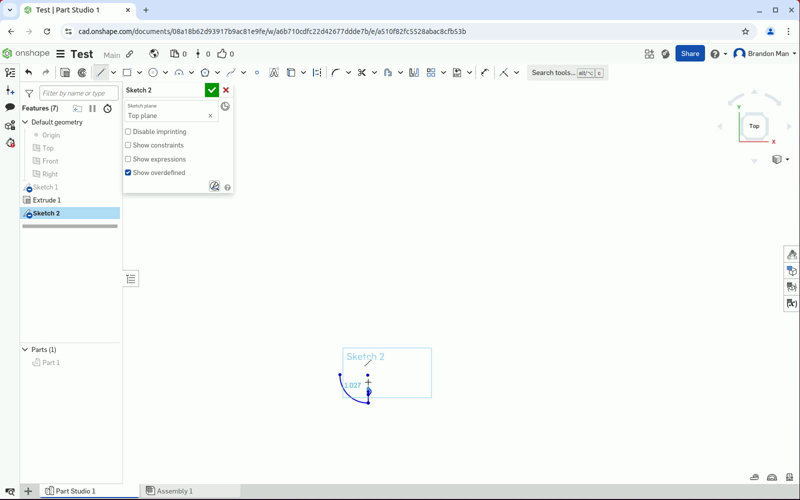
scroll(6)
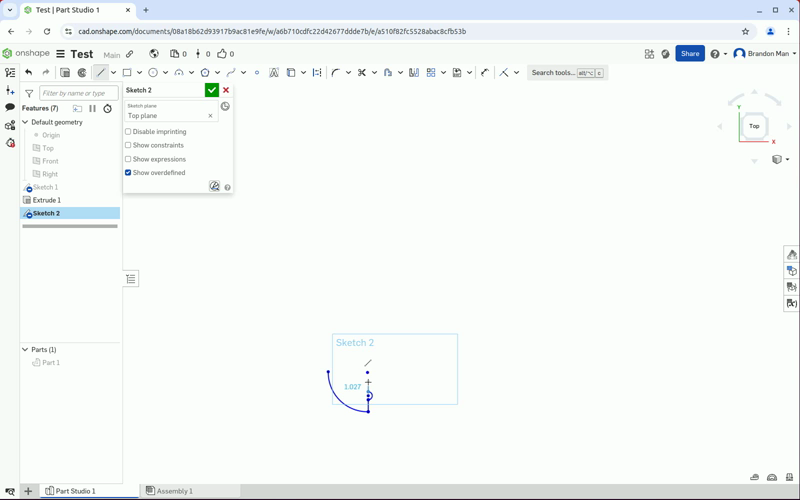
scroll(6)
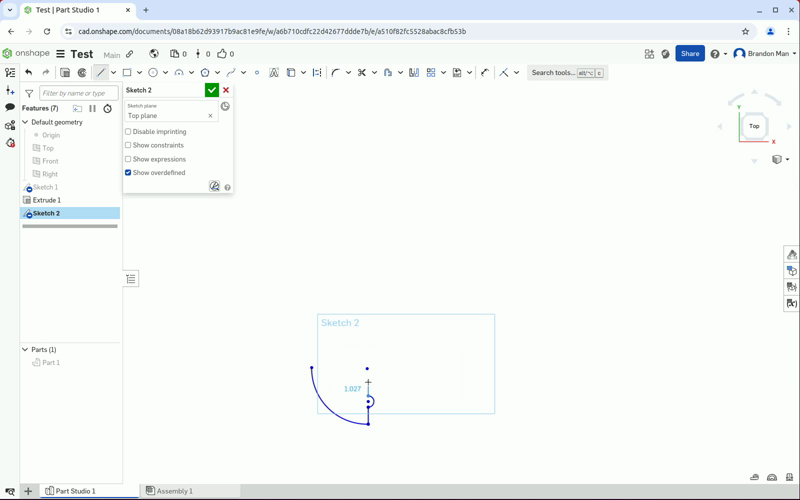
scroll(6)
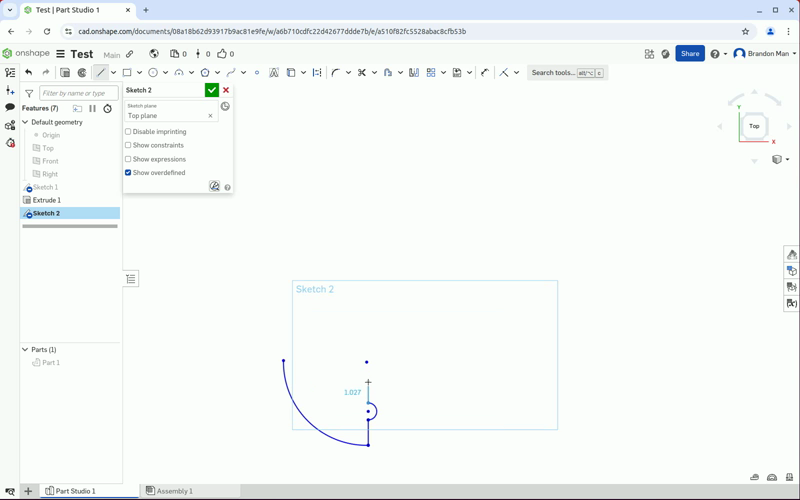
scroll(6)
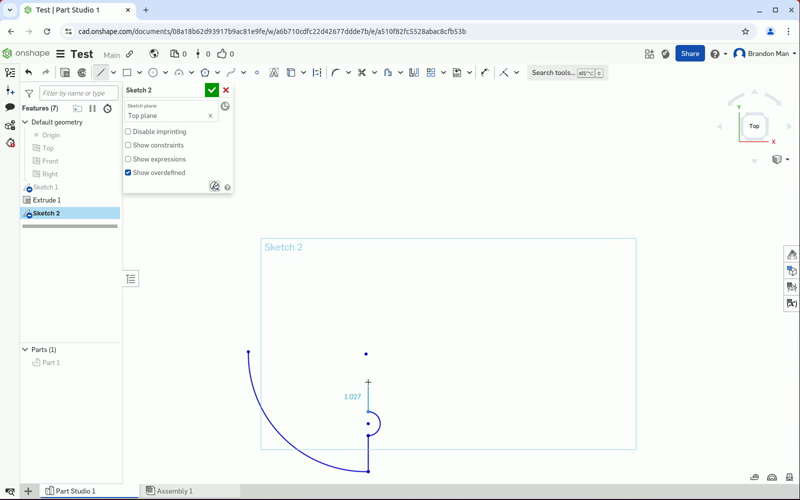
scroll(6)
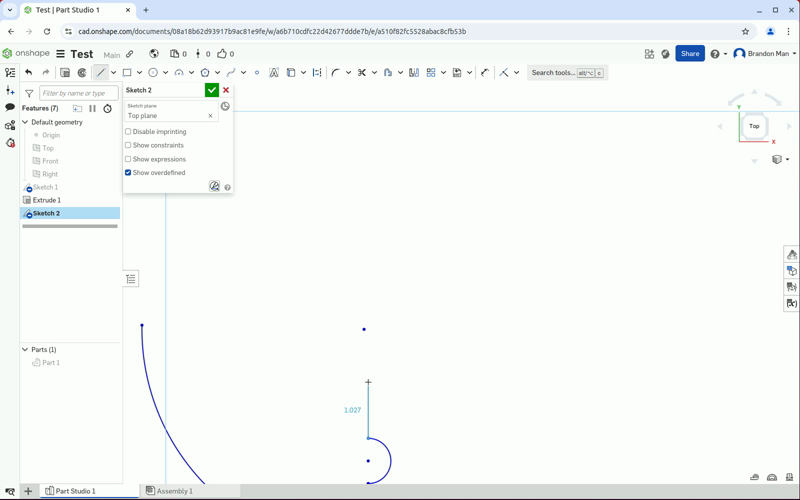
click(368, 381)
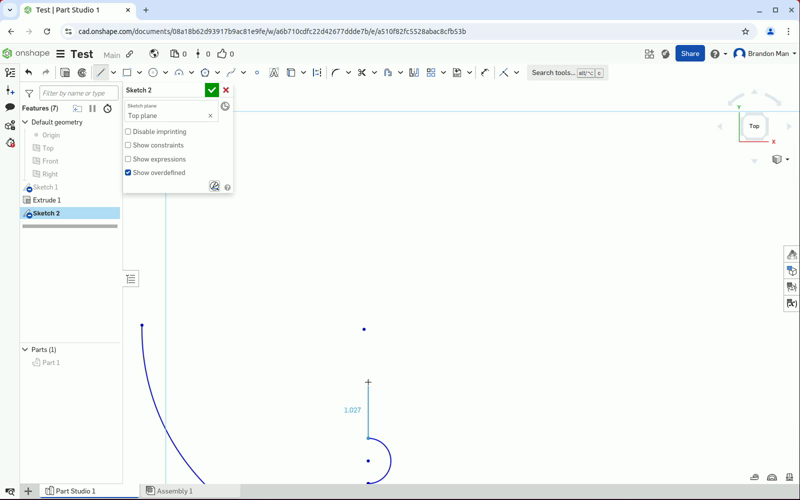
scroll(-6)
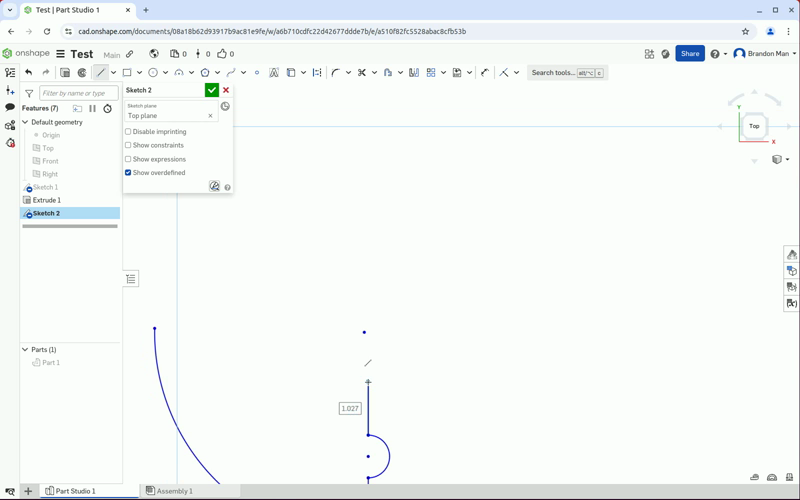
scroll(-6)
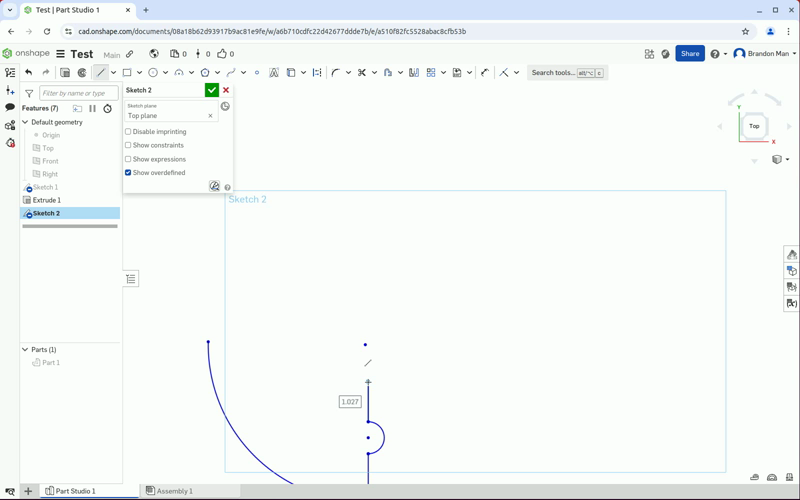
scroll(-6)
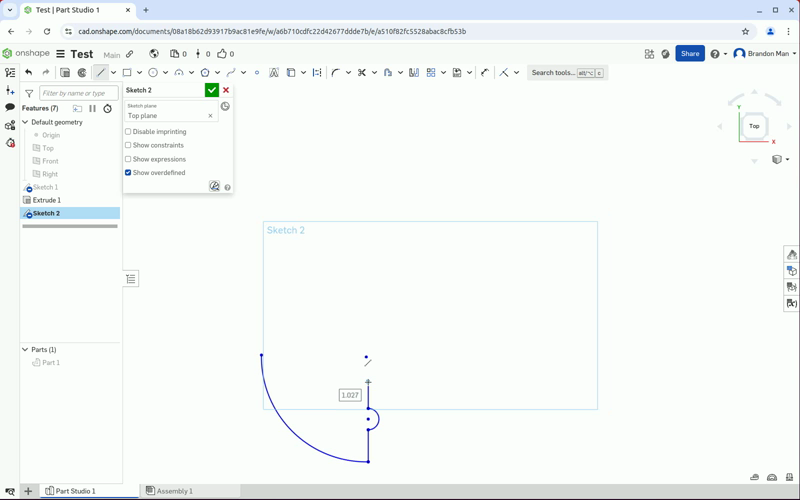
scroll(-6)
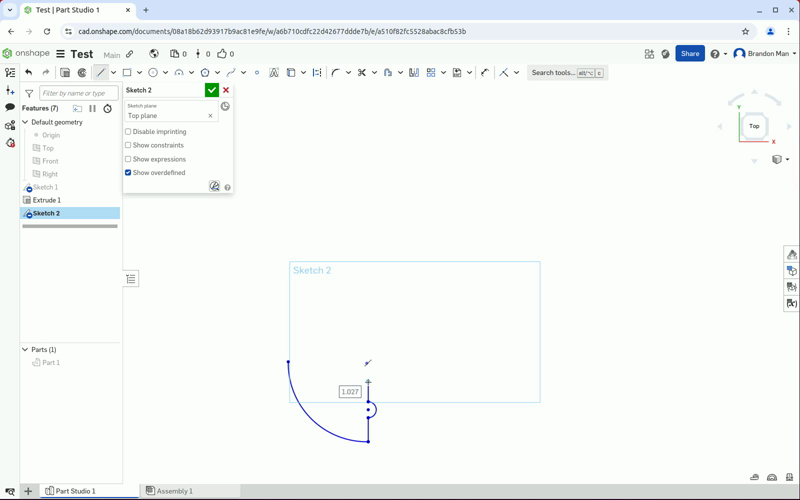
scroll(-6)
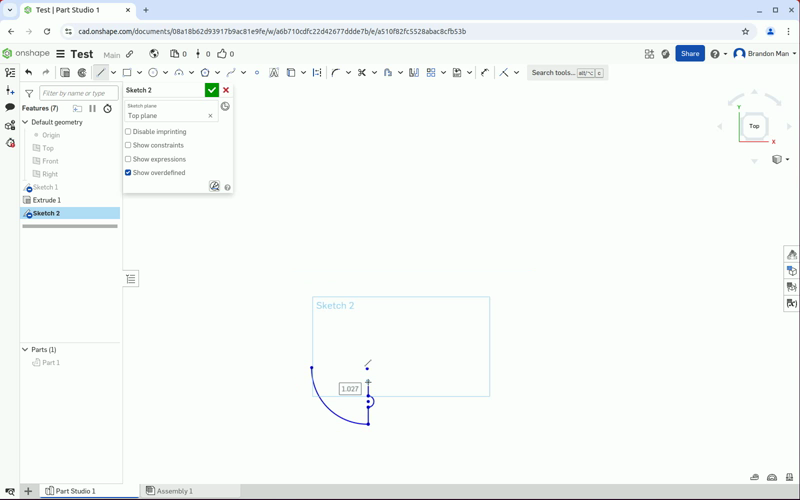
scroll(-6)
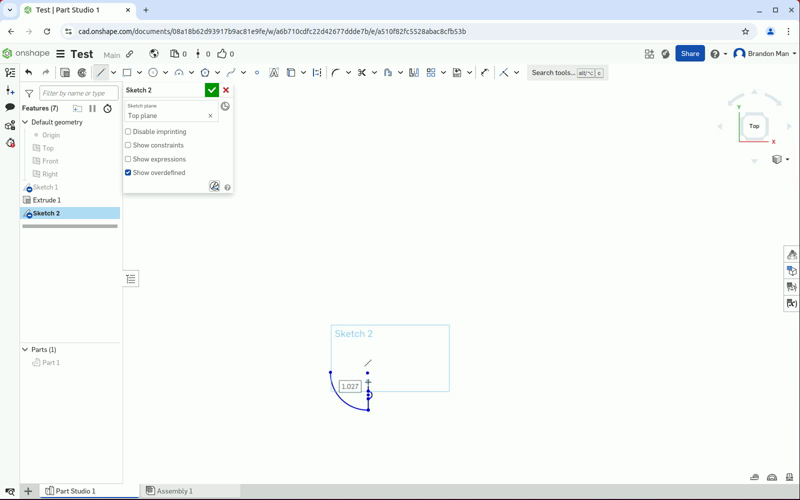
scroll(-6)
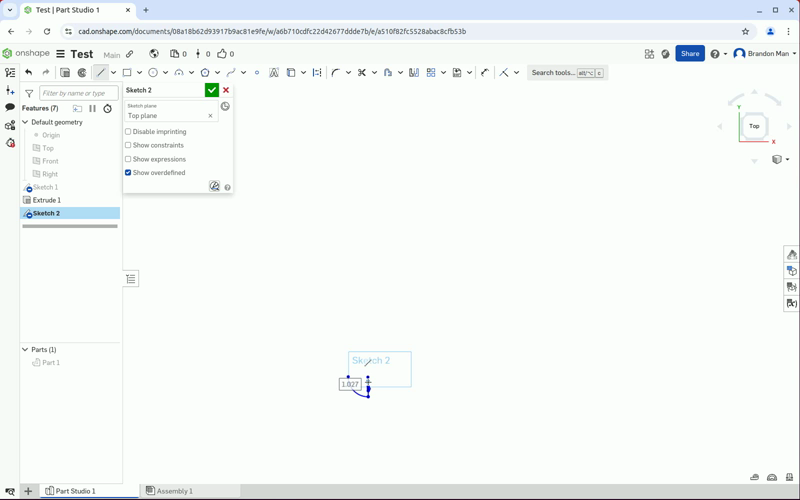
key_up(shift)
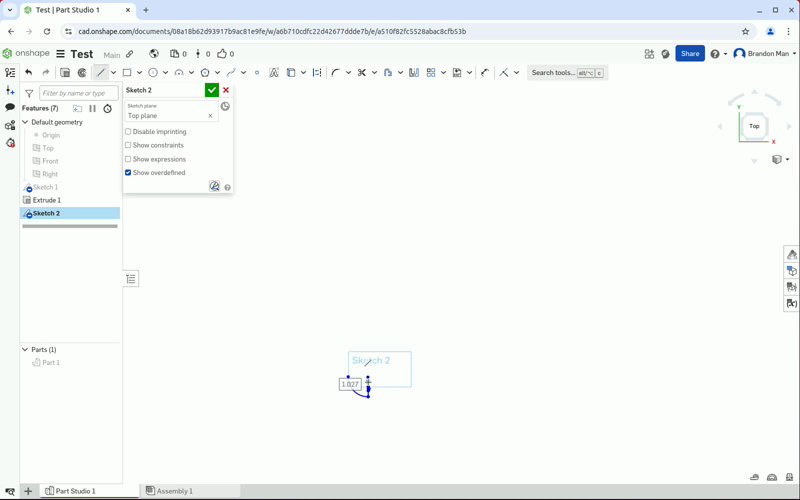
key(esc)
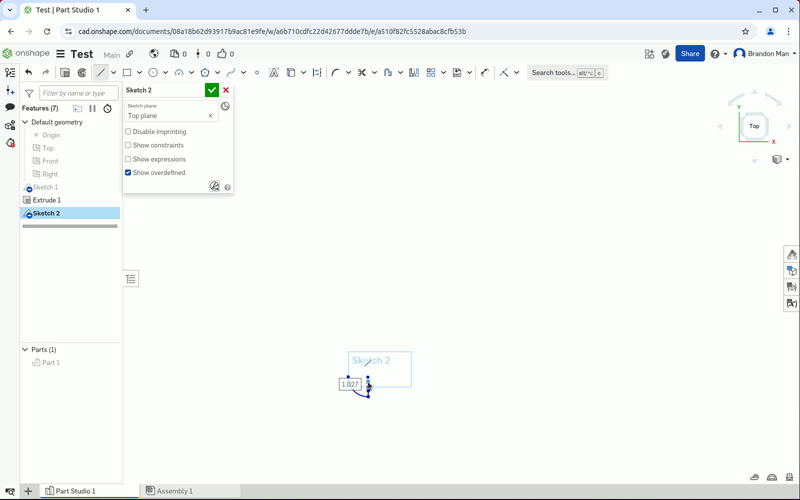
key(a)
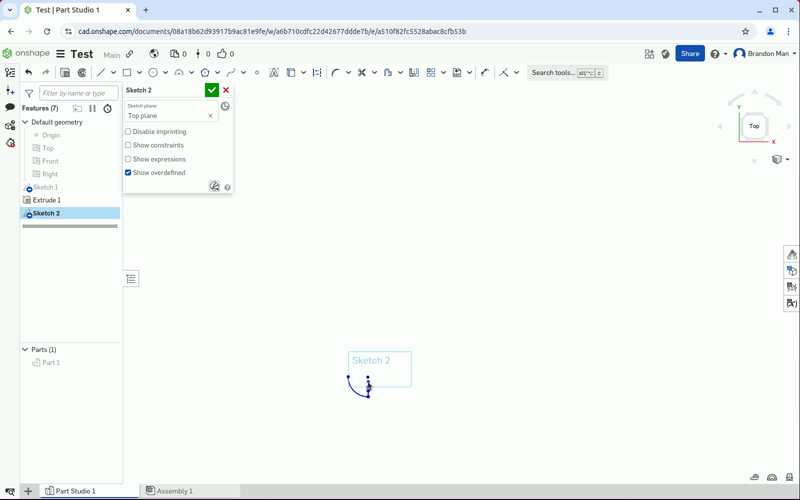
mouse_move(368, 381)
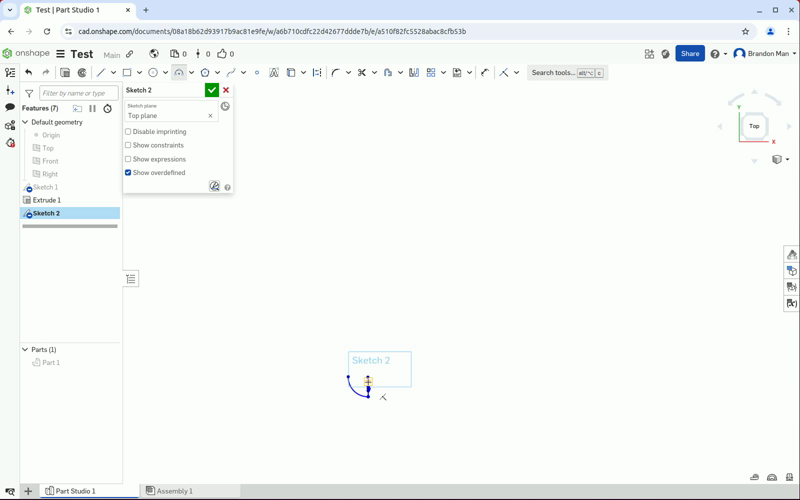
click(368, 381)
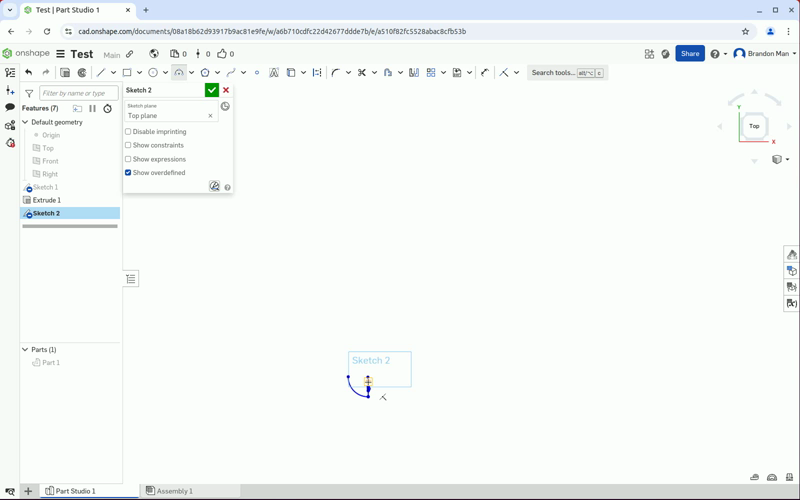
key_down(shift)
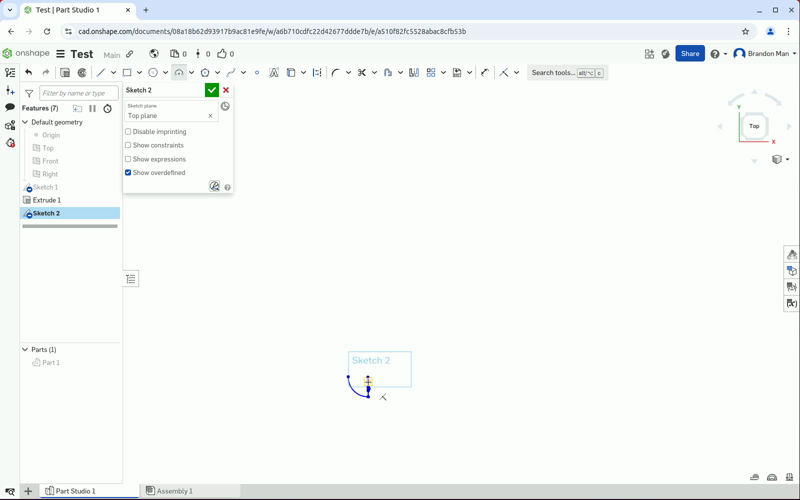
mouse_move(363, 376)
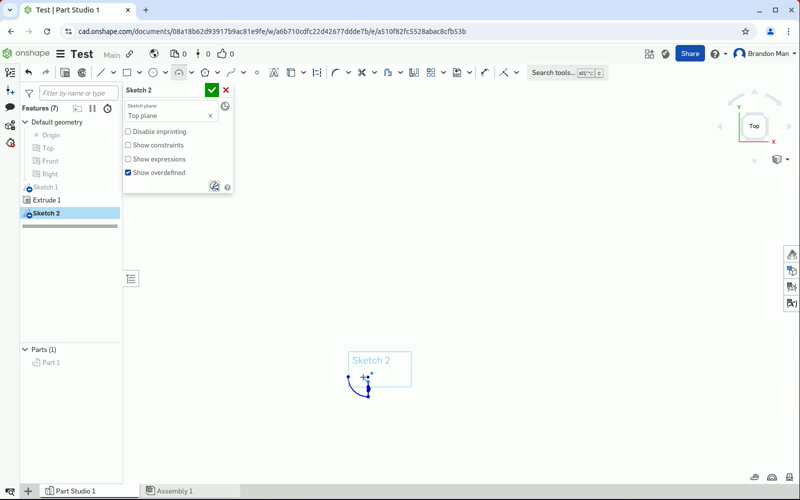
scroll(6)
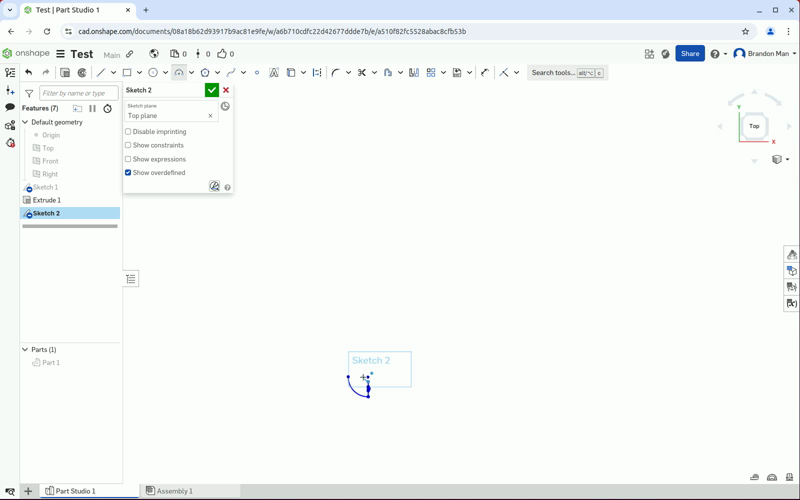
scroll(6)
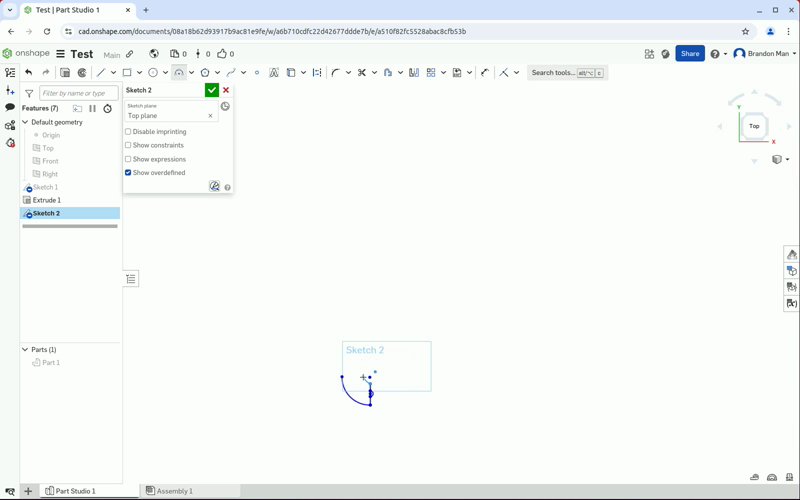
scroll(6)
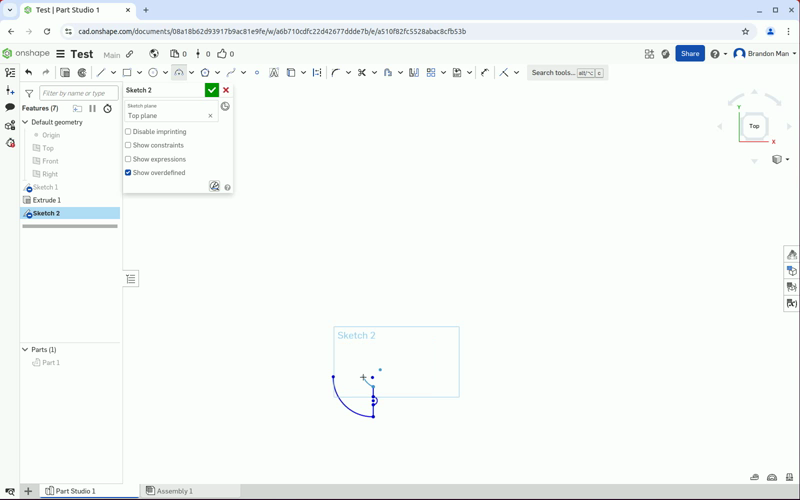
scroll(6)
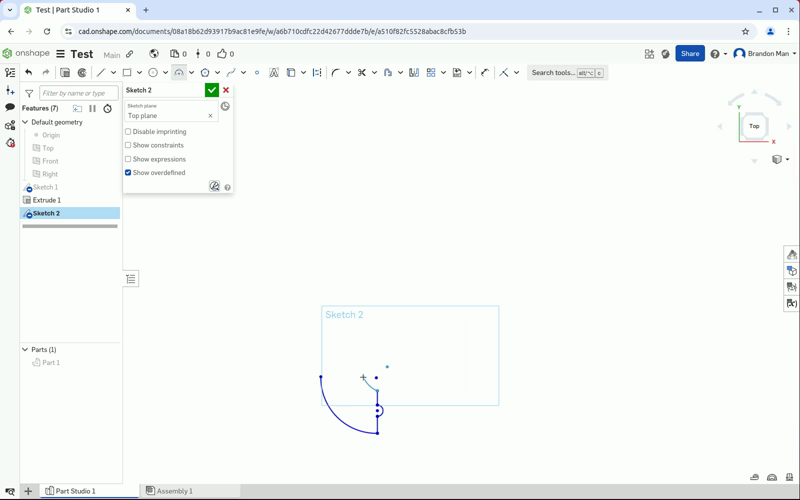
scroll(6)
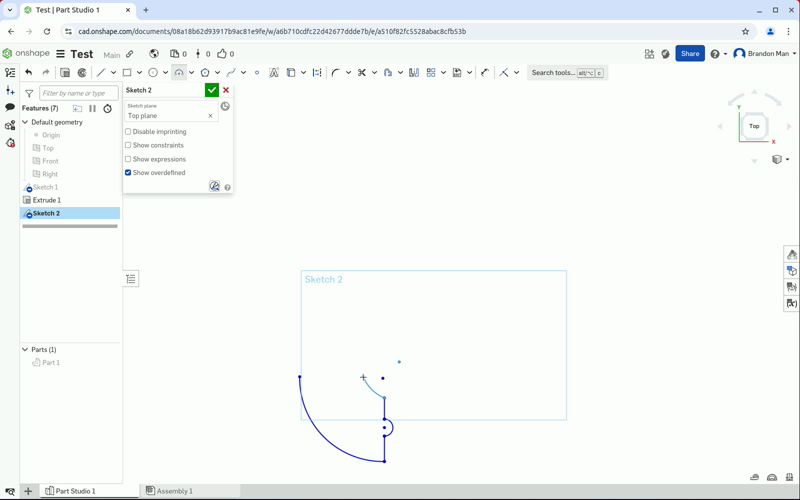
scroll(6)
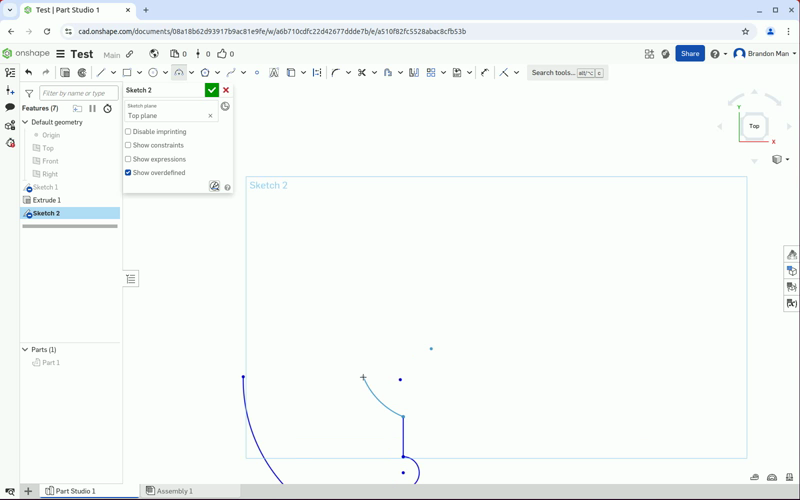
scroll(6)
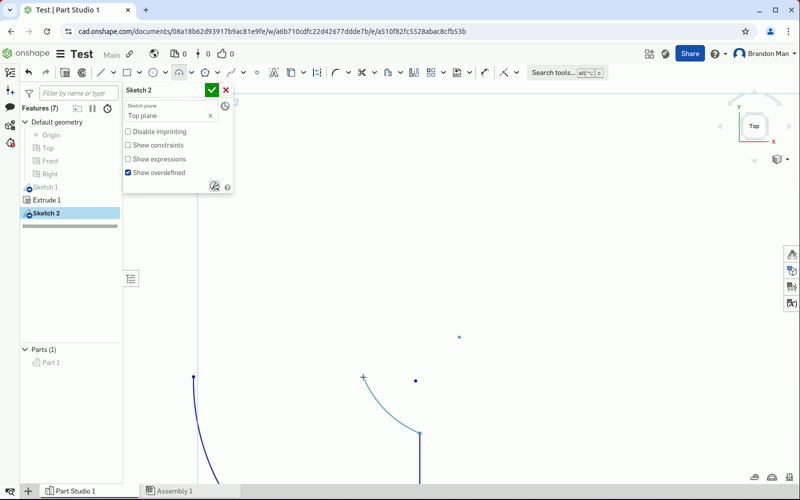
click(363, 376)
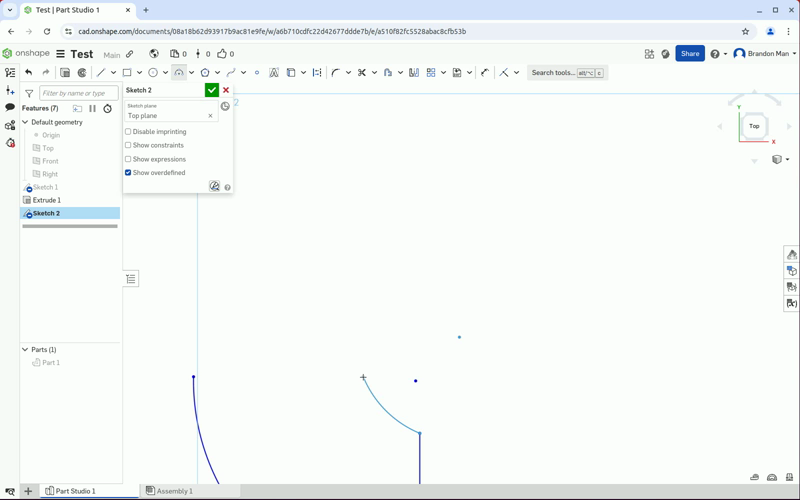
scroll(-6)
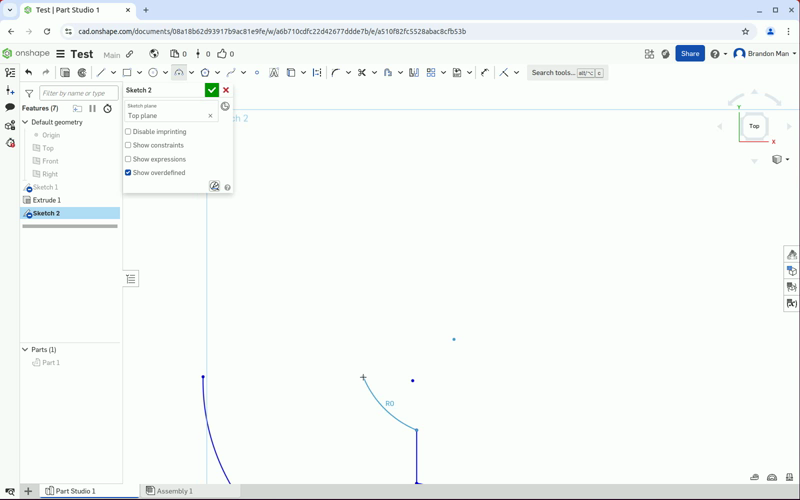
scroll(-6)
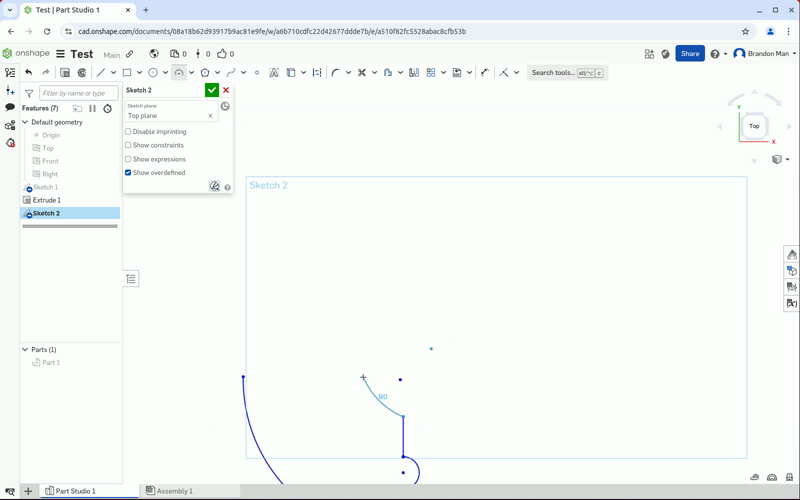
scroll(-6)
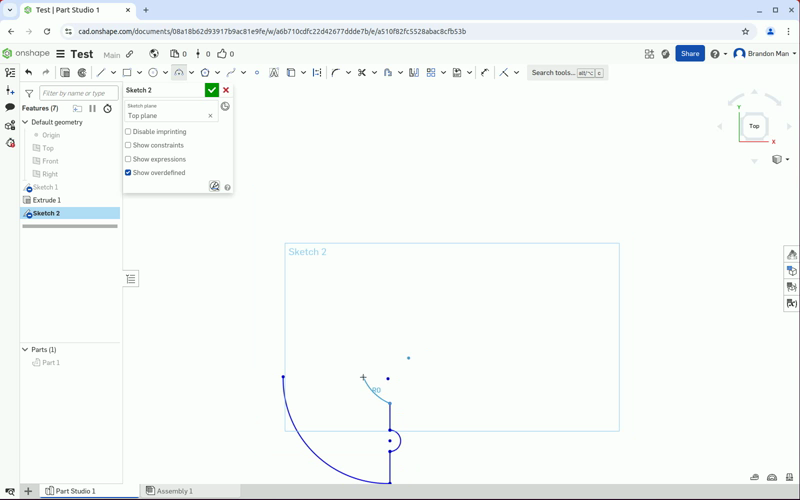
scroll(-6)
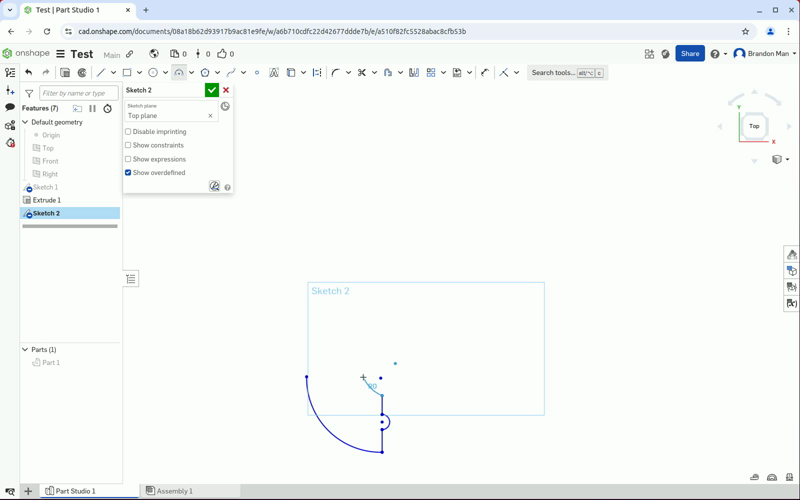
scroll(-6)
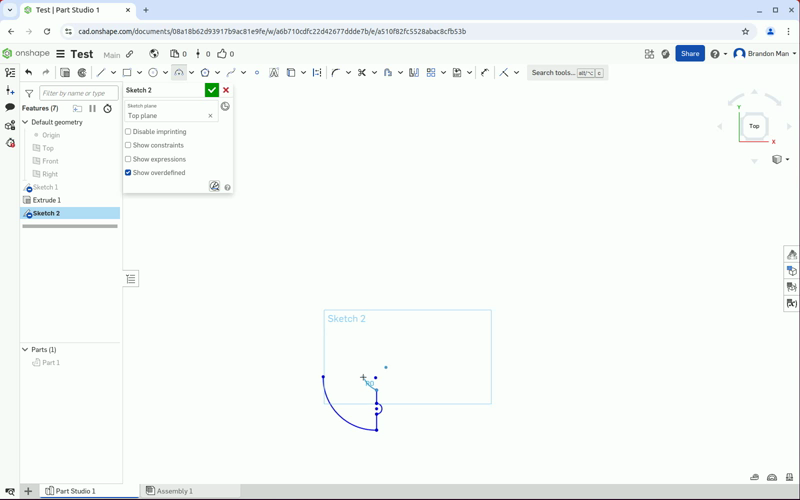
scroll(-6)
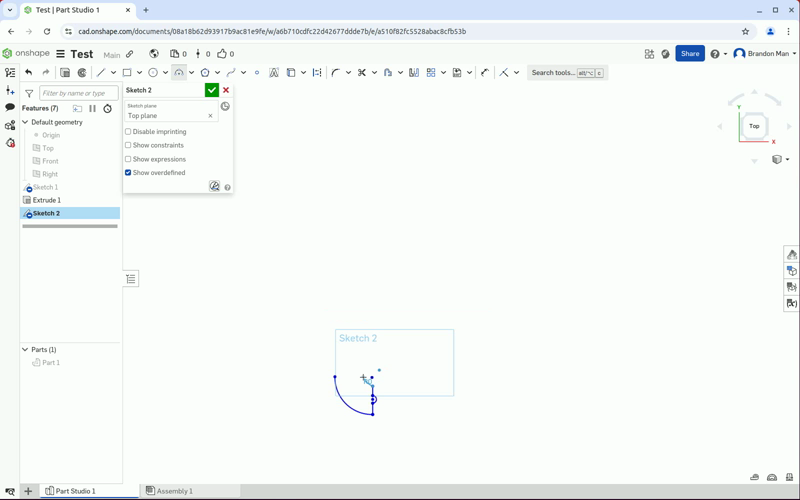
scroll(-6)
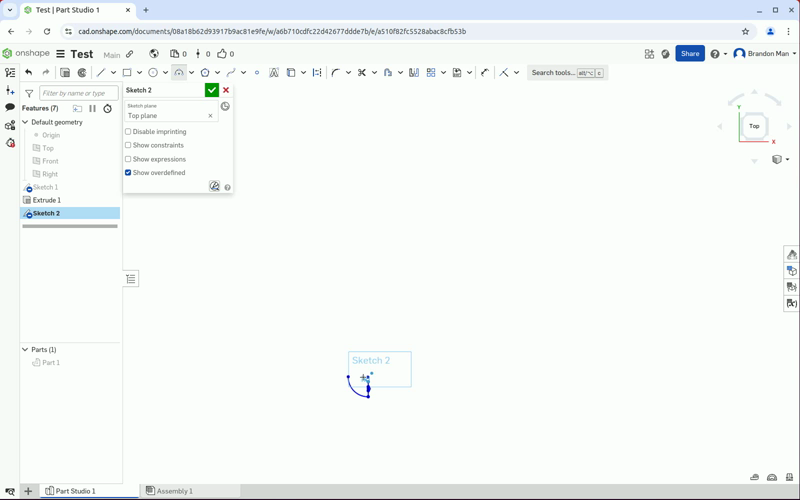
mouse_move(364, 380)
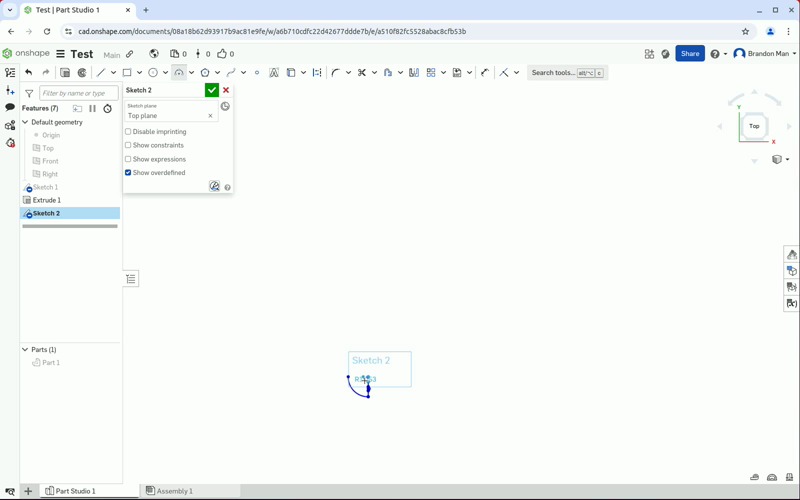
scroll(6)
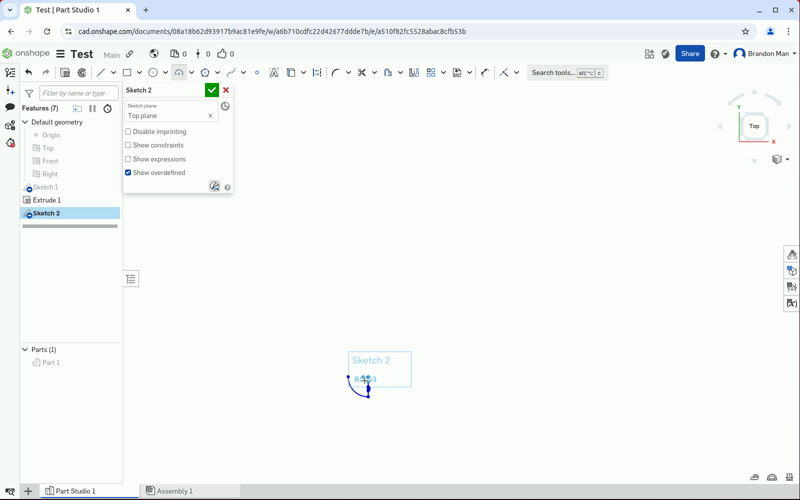
scroll(6)
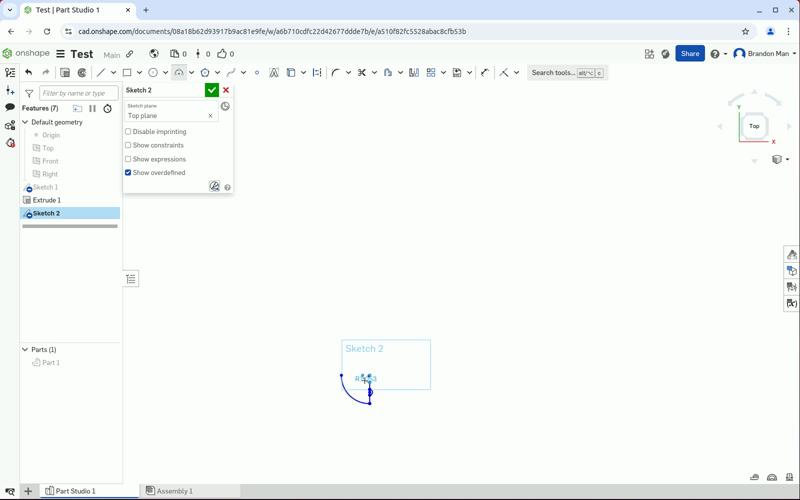
scroll(6)
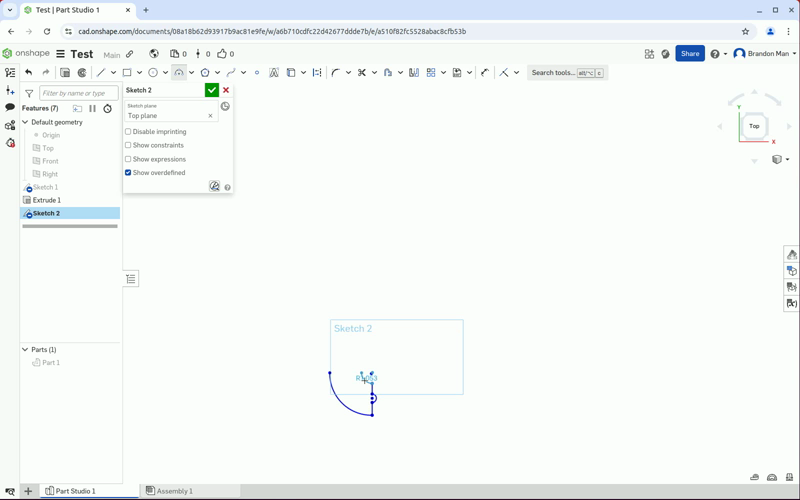
scroll(6)
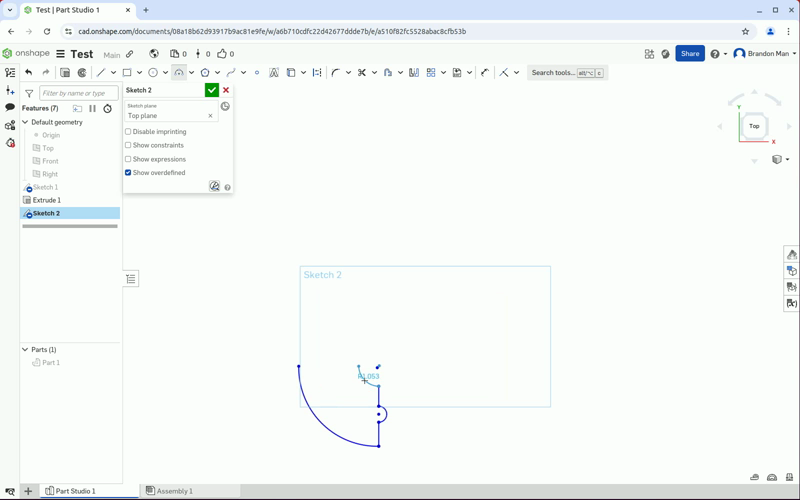
scroll(6)
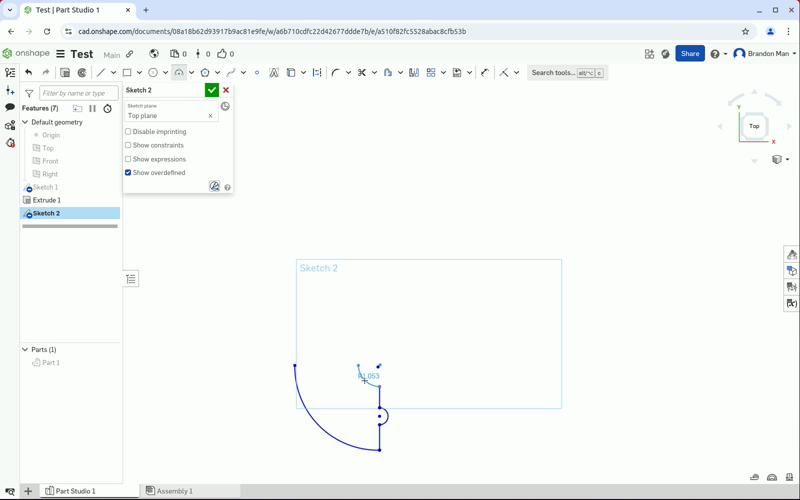
scroll(6)
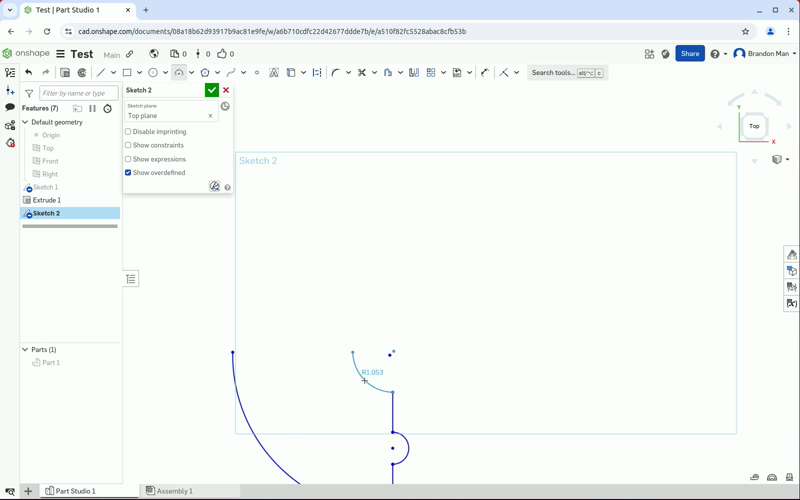
scroll(6)
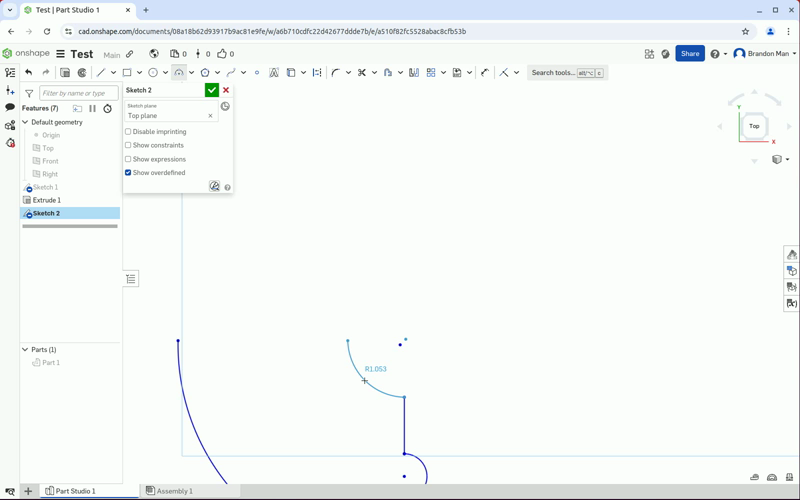
click(364, 380)
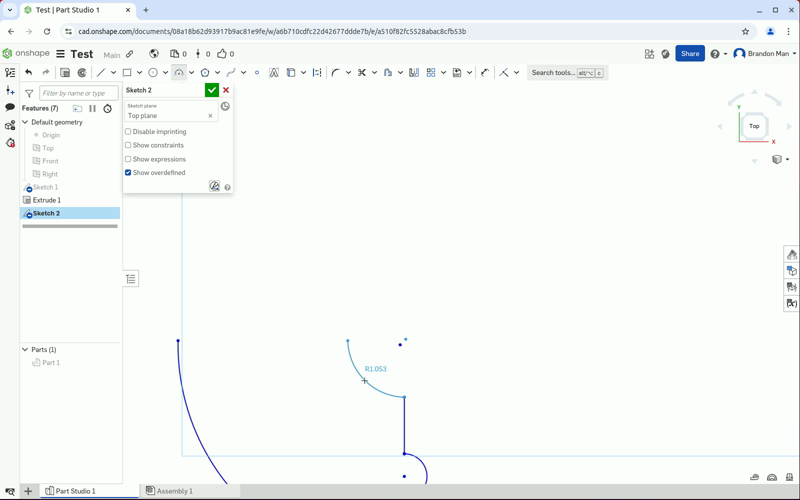
scroll(-6)
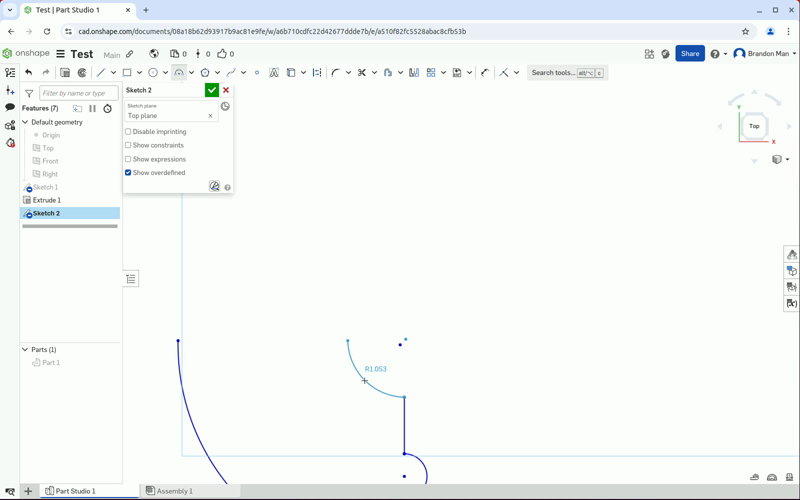
scroll(-6)
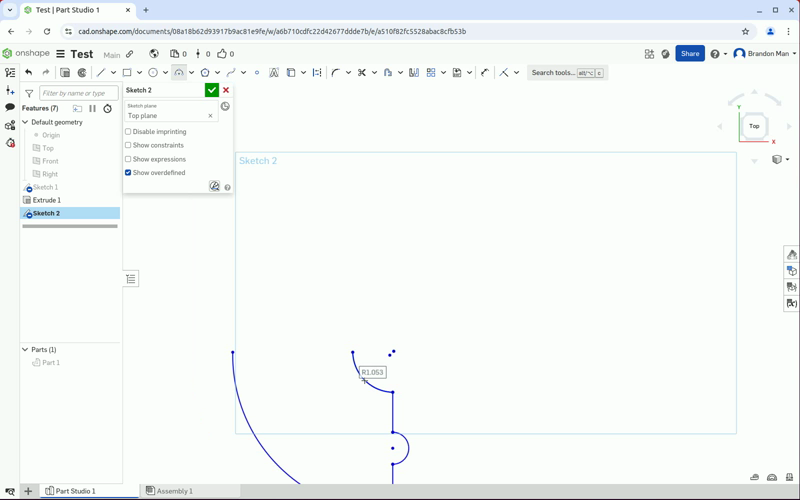
scroll(-6)
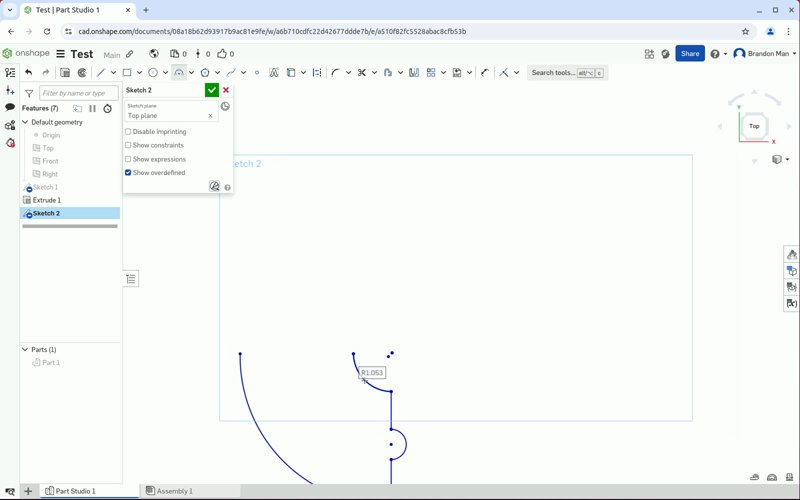
scroll(-6)
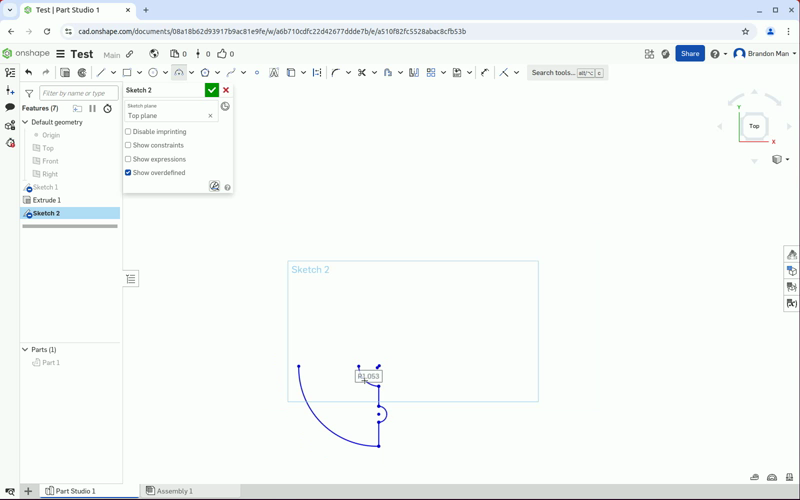
scroll(-6)
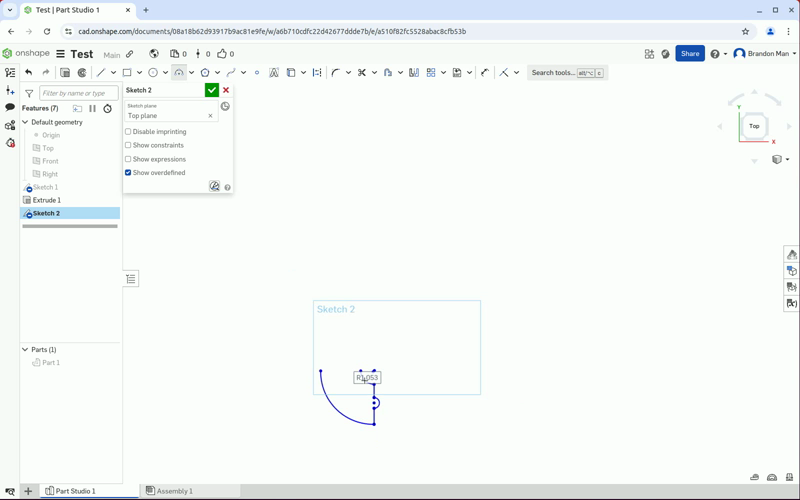
scroll(-6)
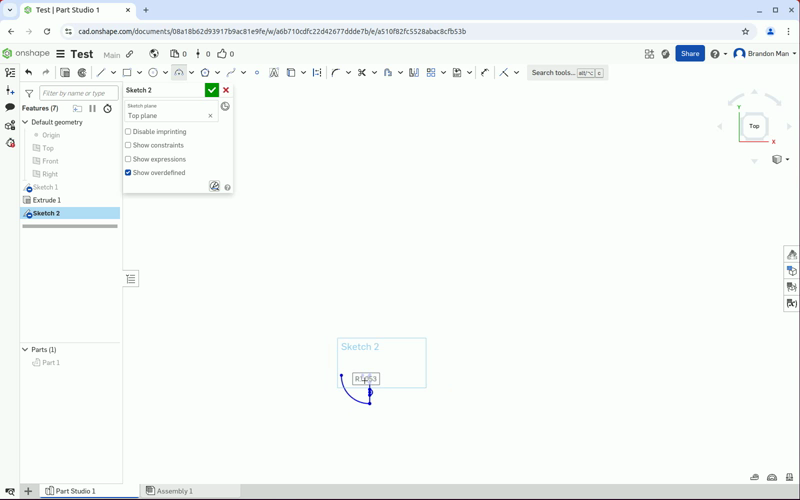
scroll(-6)
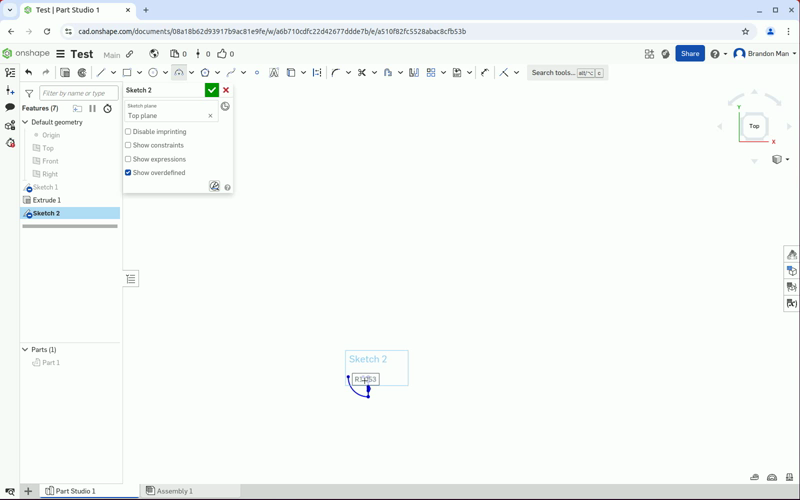
key_up(shift)
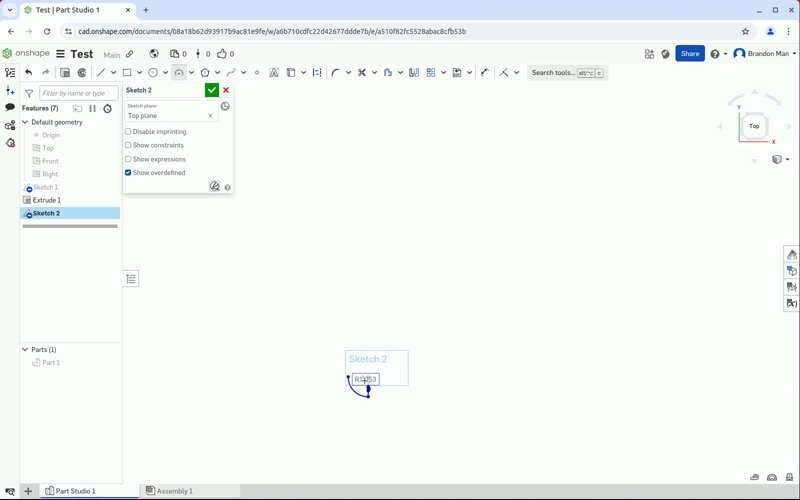
key(esc)
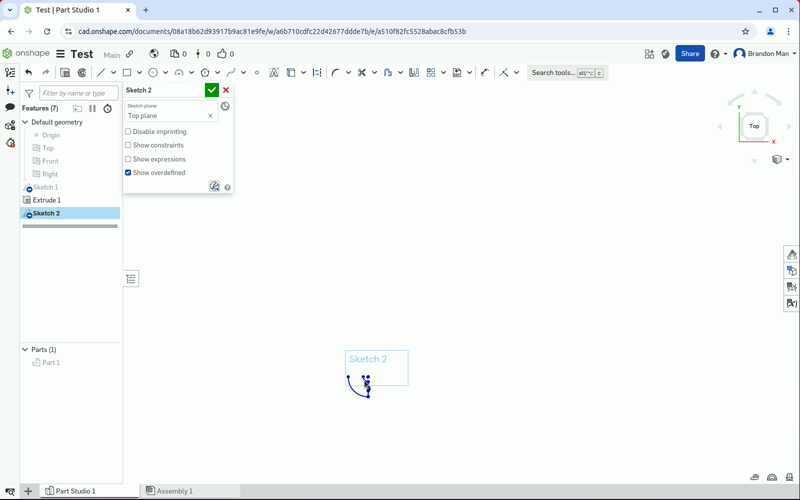
key(l)
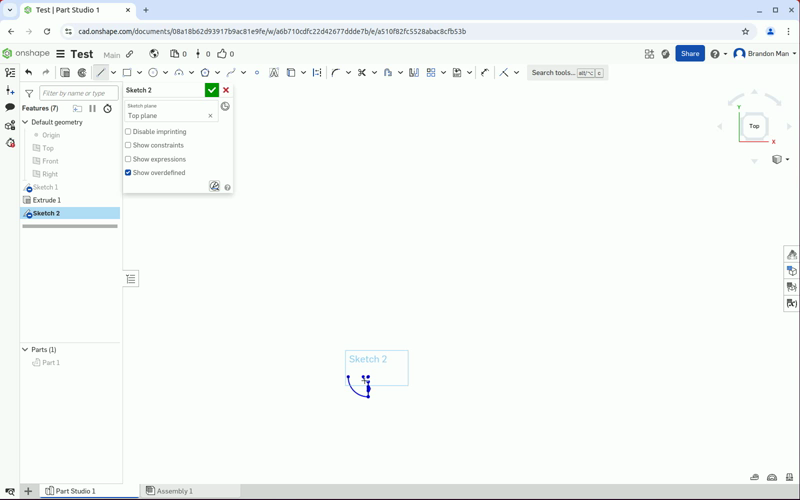
mouse_move(363, 376)
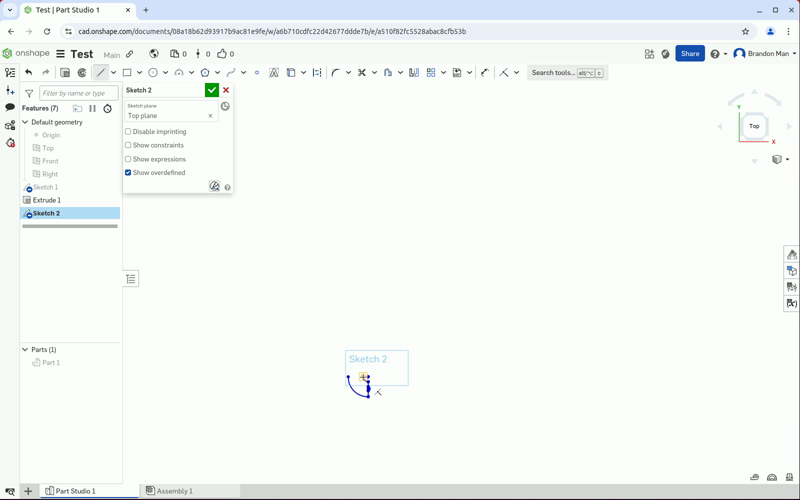
scroll(6)
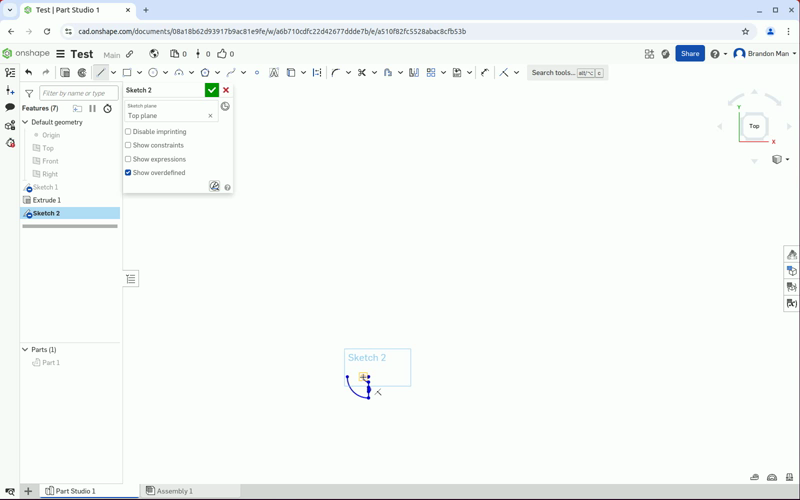
scroll(6)
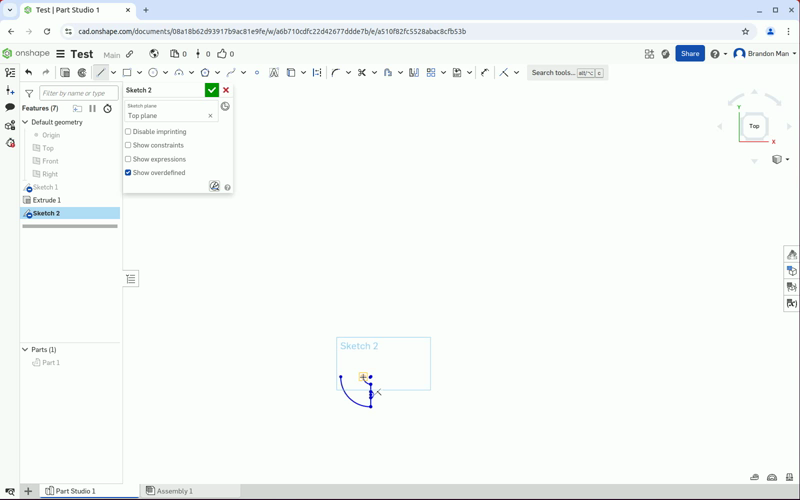
scroll(6)
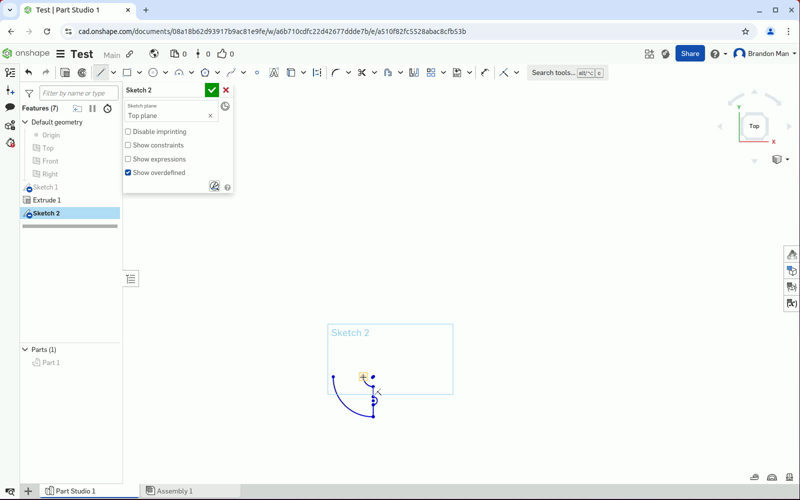
scroll(6)
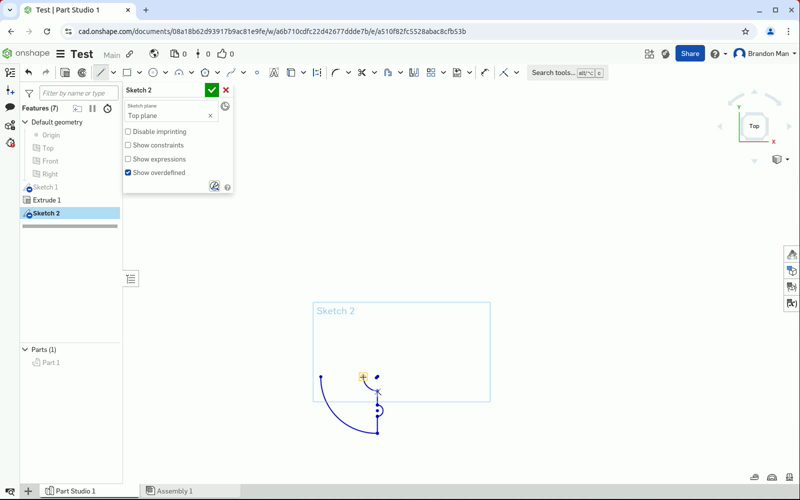
scroll(6)
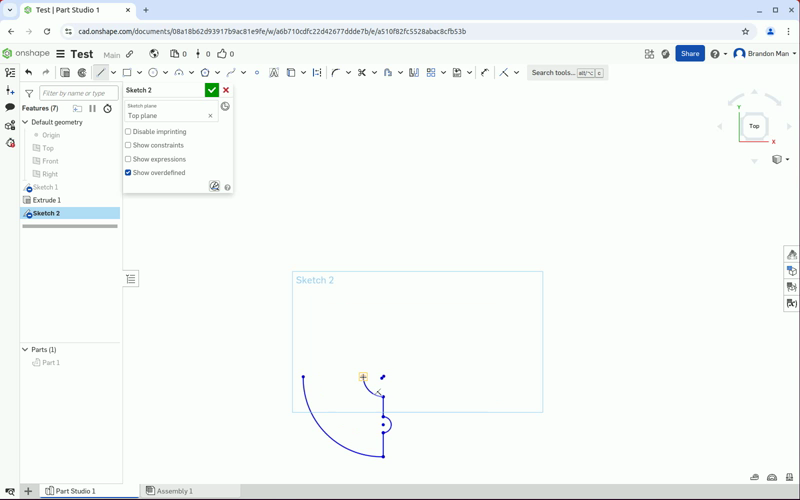
scroll(6)
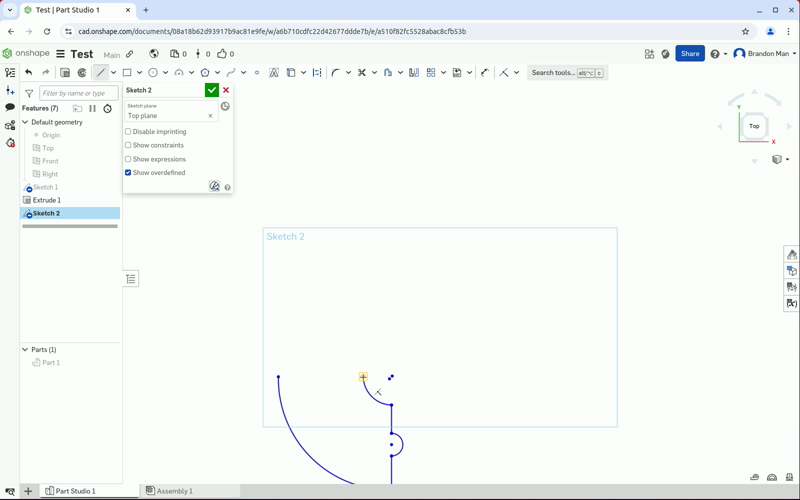
scroll(6)
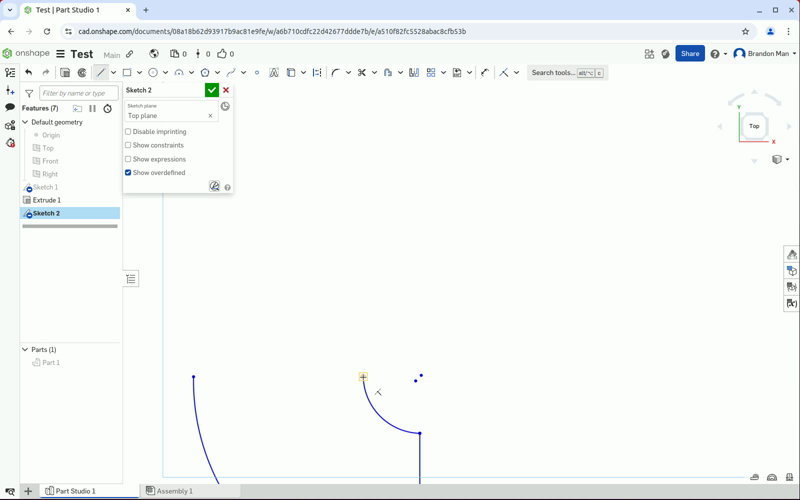
click(363, 376)
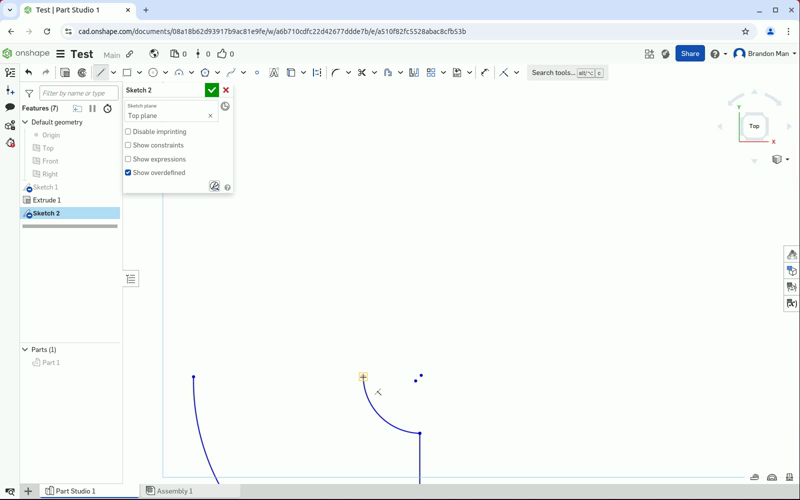
scroll(-6)
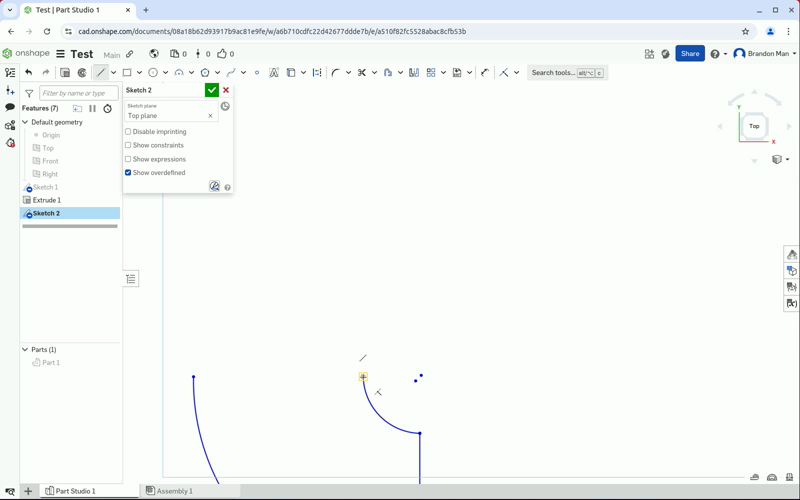
scroll(-6)
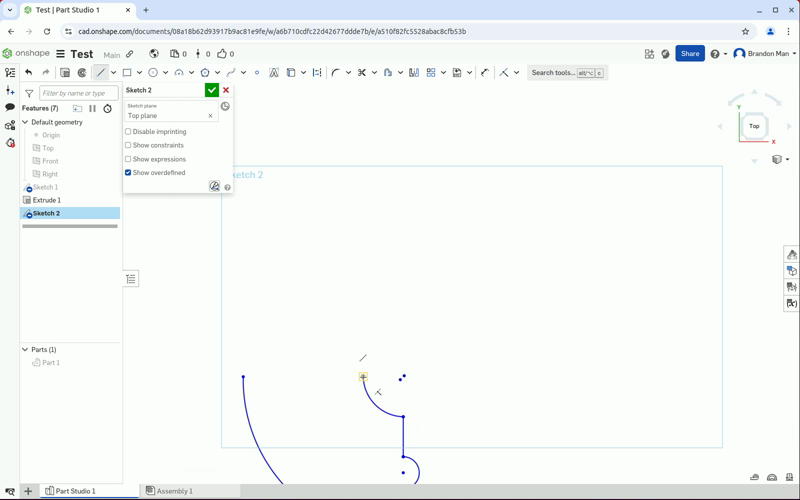
scroll(-6)
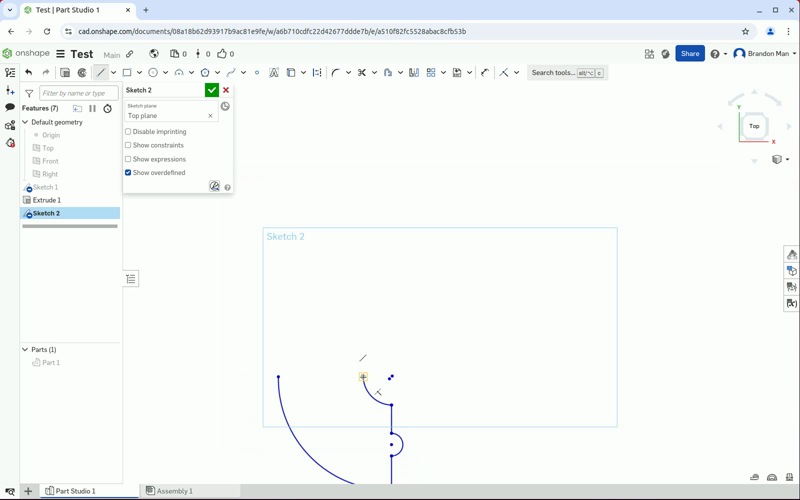
scroll(-6)
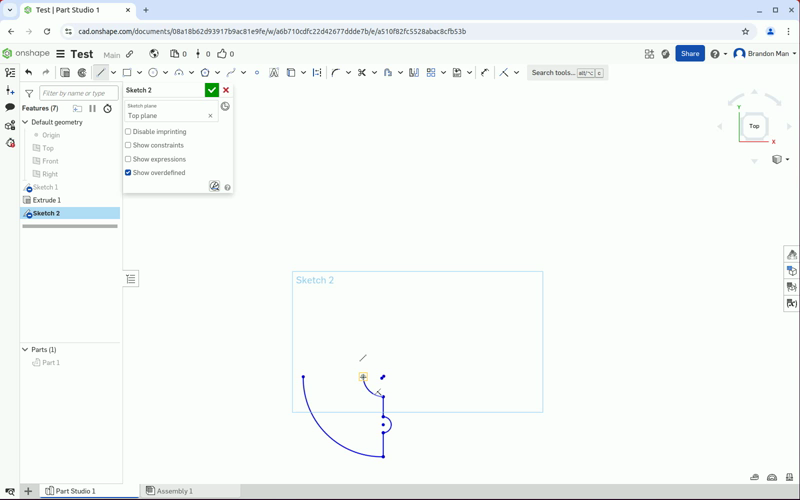
scroll(-6)
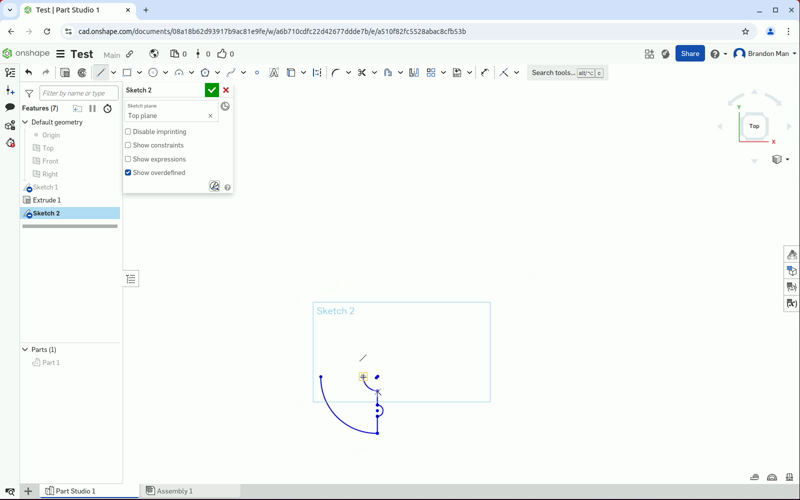
scroll(-6)
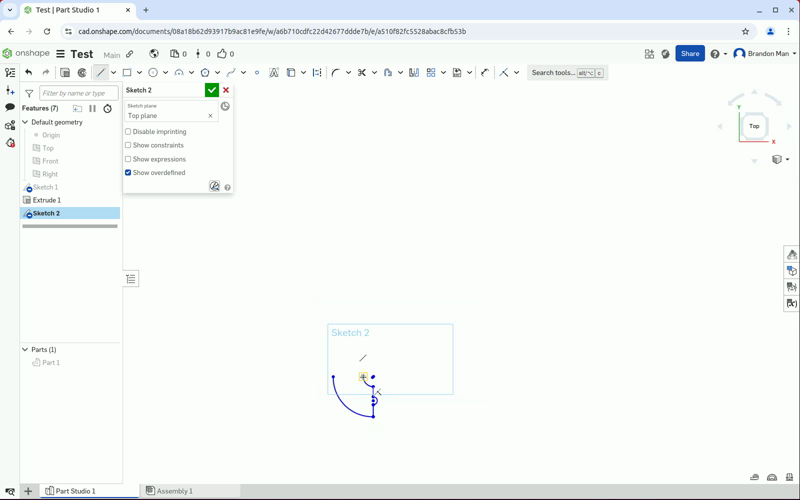
scroll(-6)
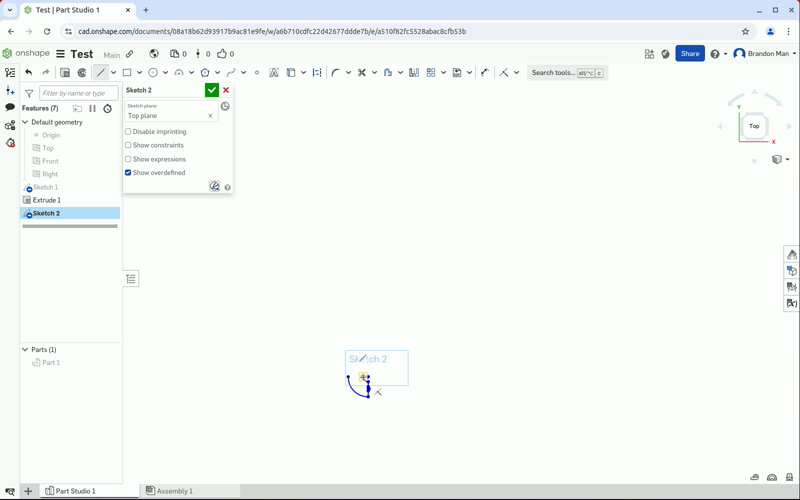
key_down(shift)
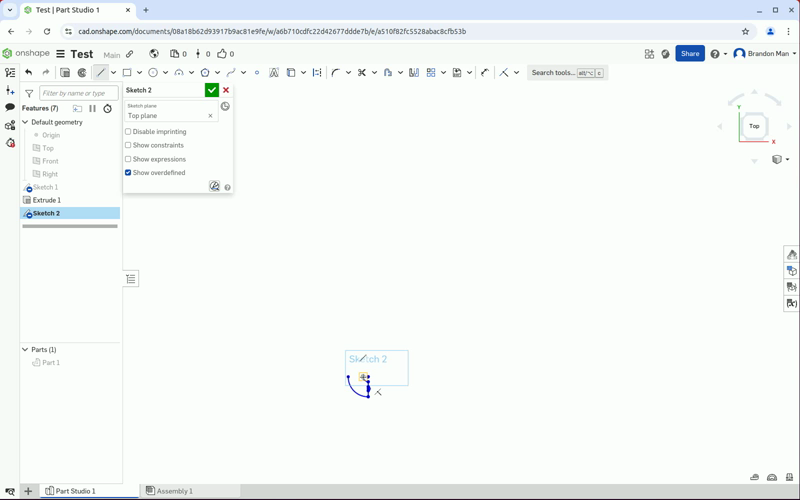
mouse_move(393, 376)
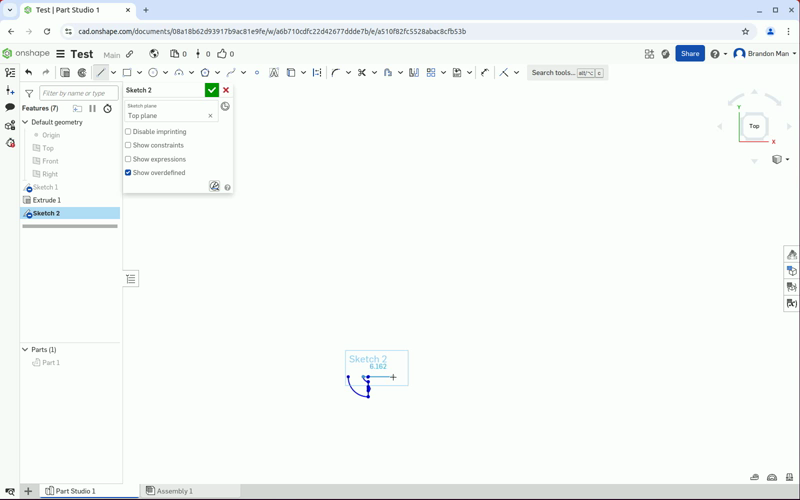
mouse_move(358, 376)
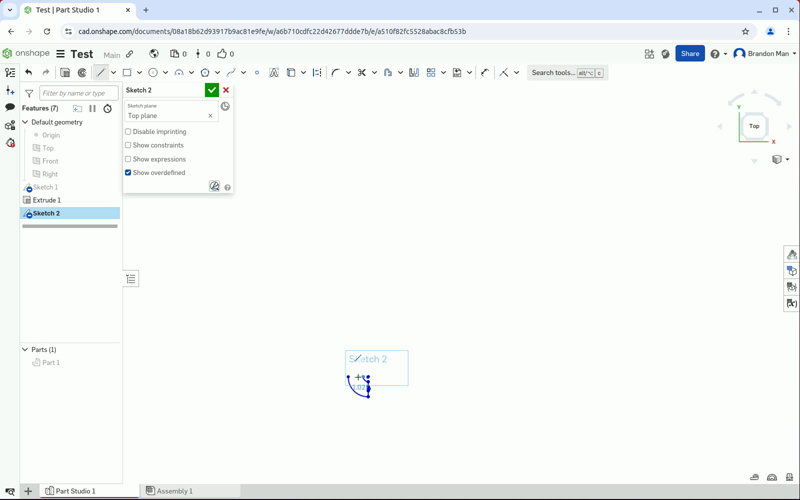
scroll(6)
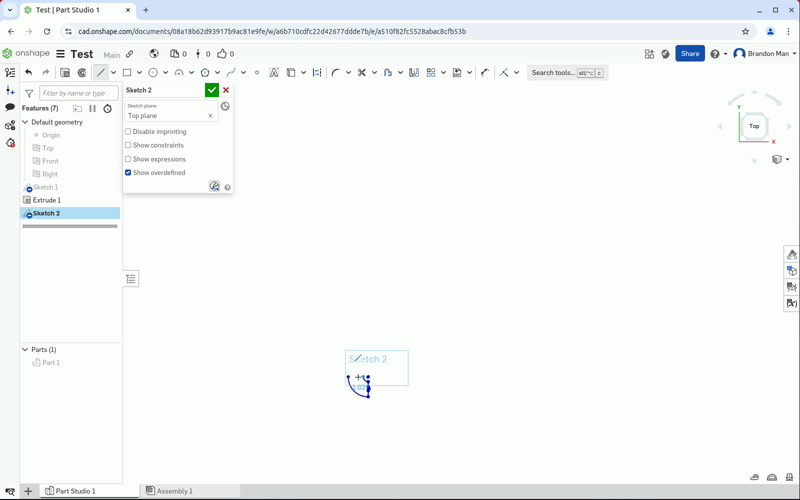
scroll(6)
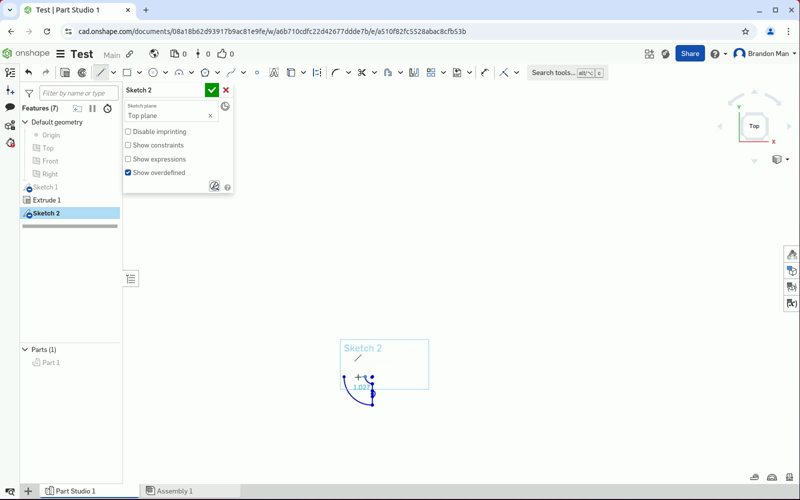
scroll(6)
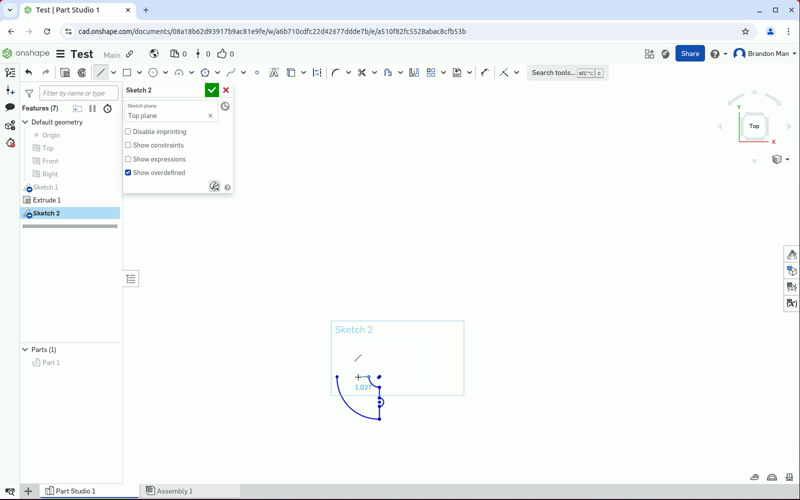
scroll(6)
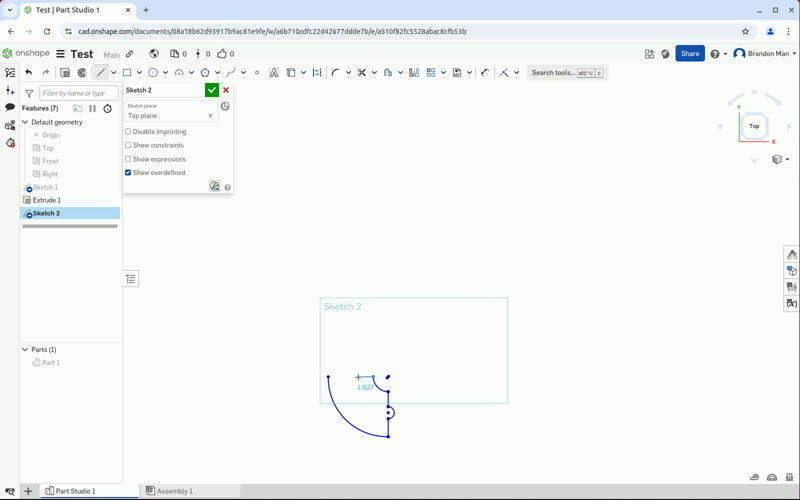
scroll(6)
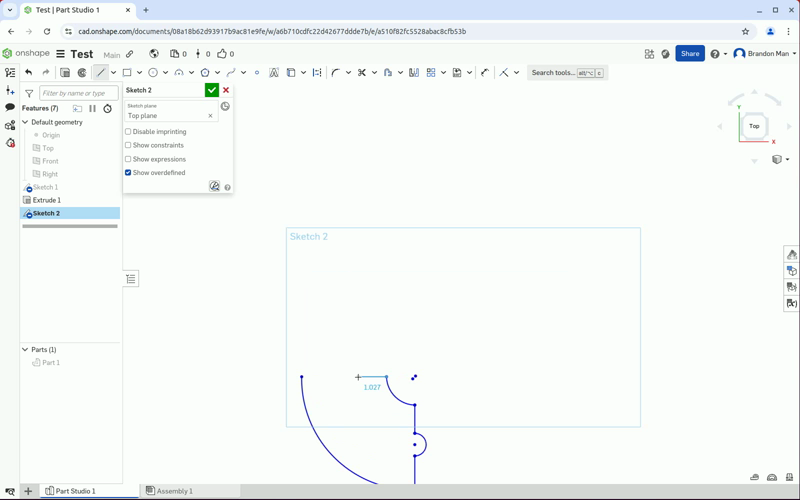
scroll(6)
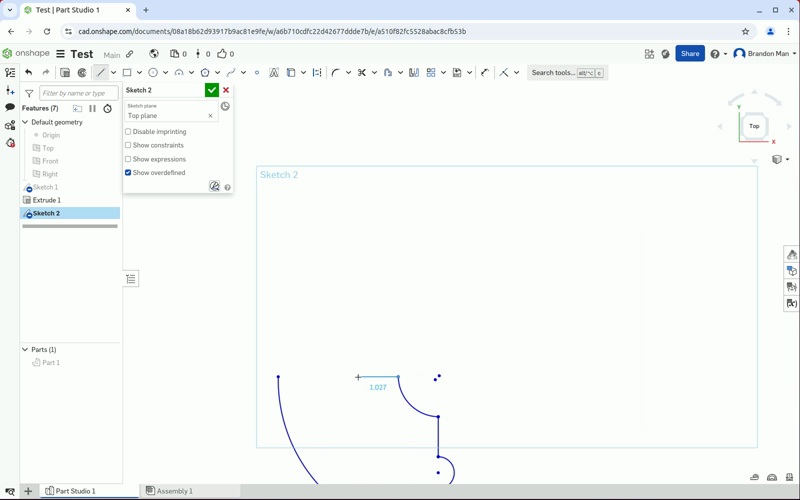
scroll(6)
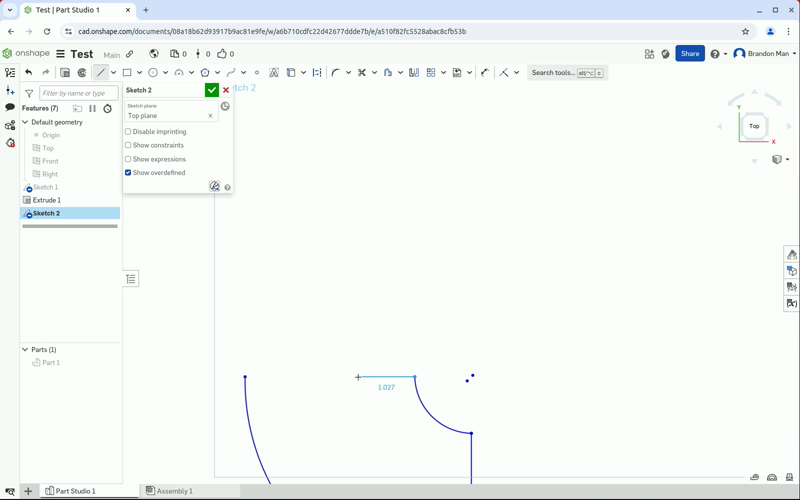
click(358, 376)
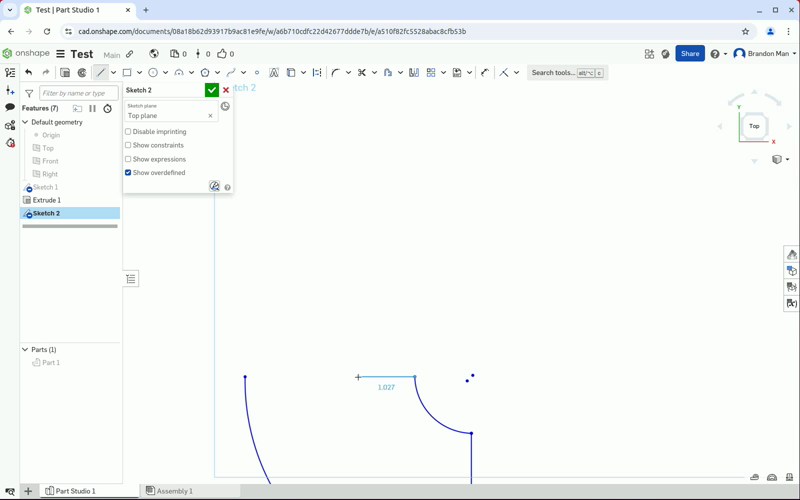
scroll(-6)
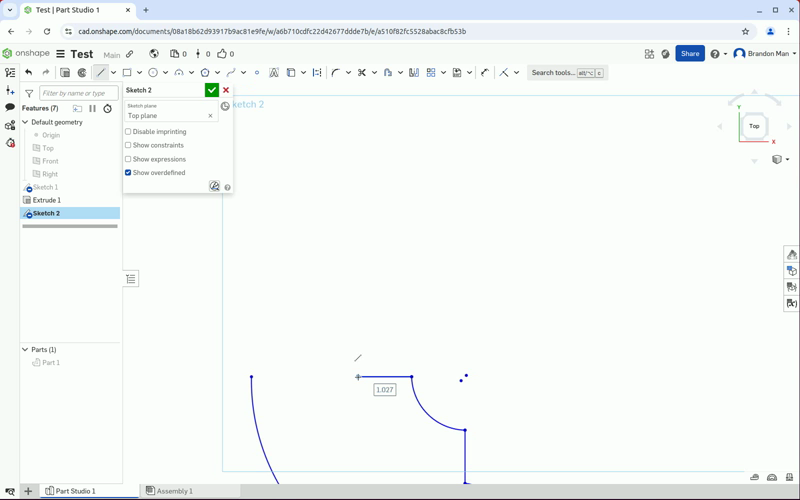
scroll(-6)
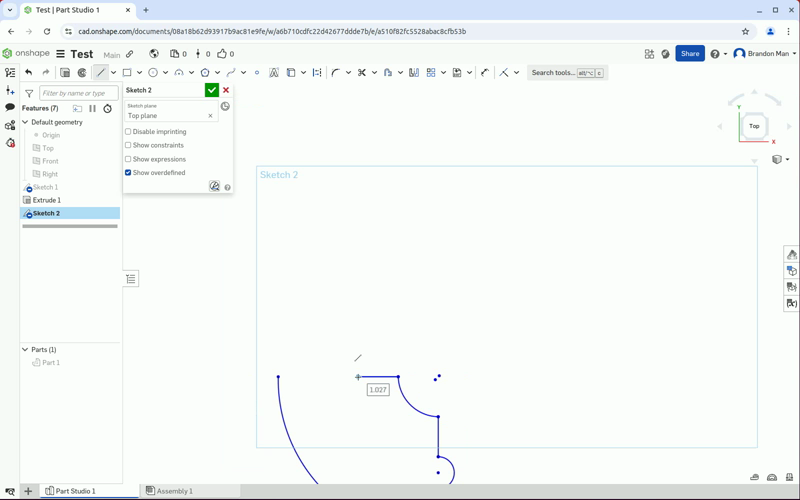
scroll(-6)
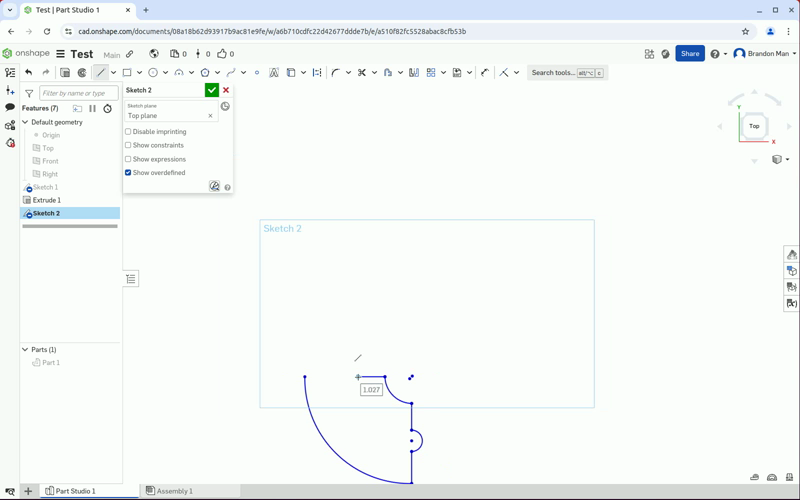
scroll(-6)
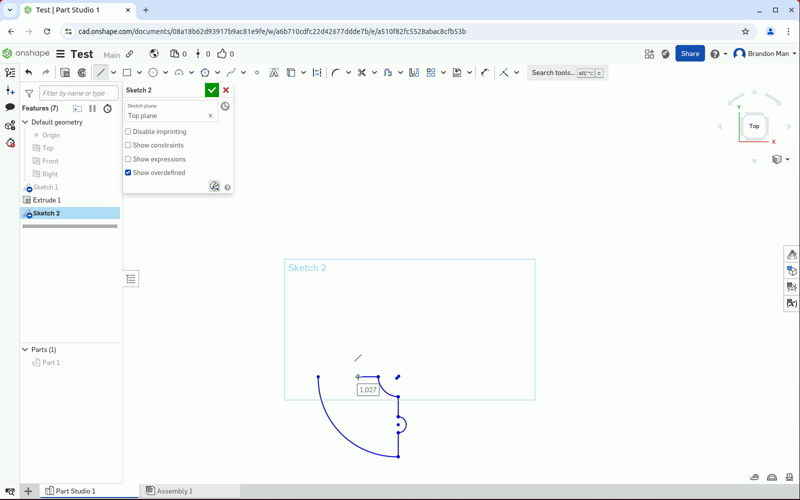
scroll(-6)
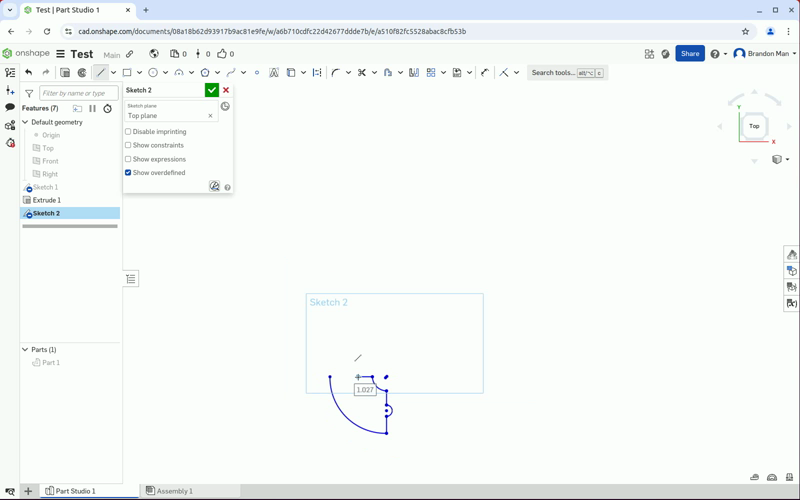
scroll(-6)
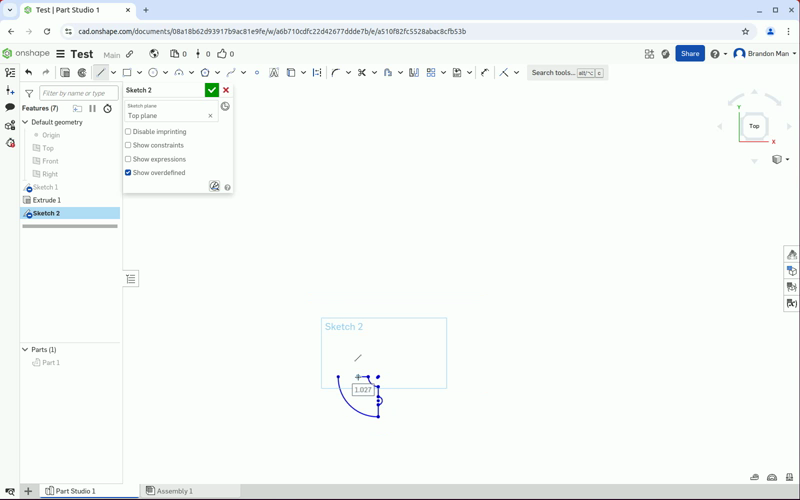
scroll(-6)
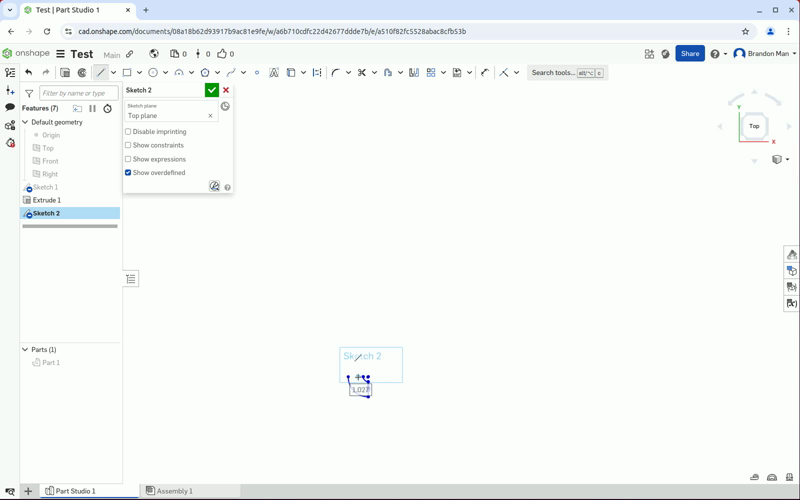
key_up(shift)
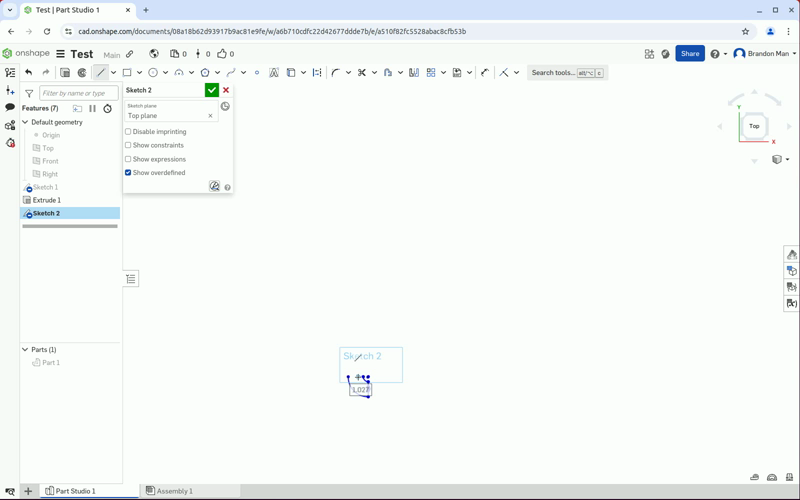
key(esc)
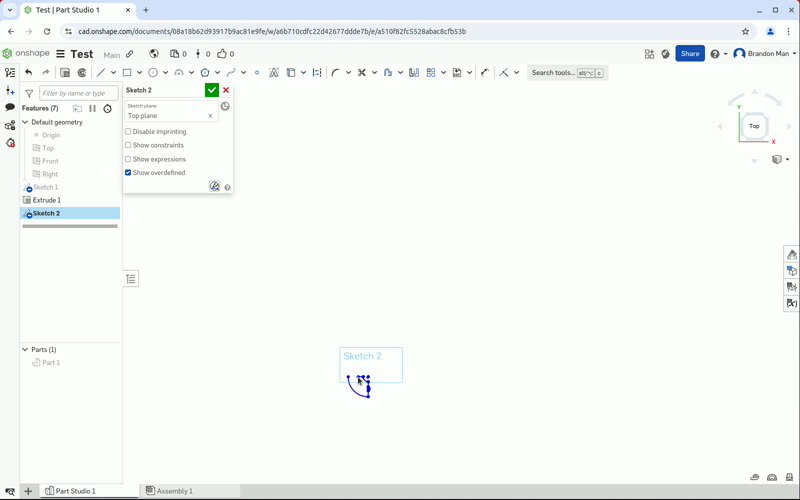
key(a)
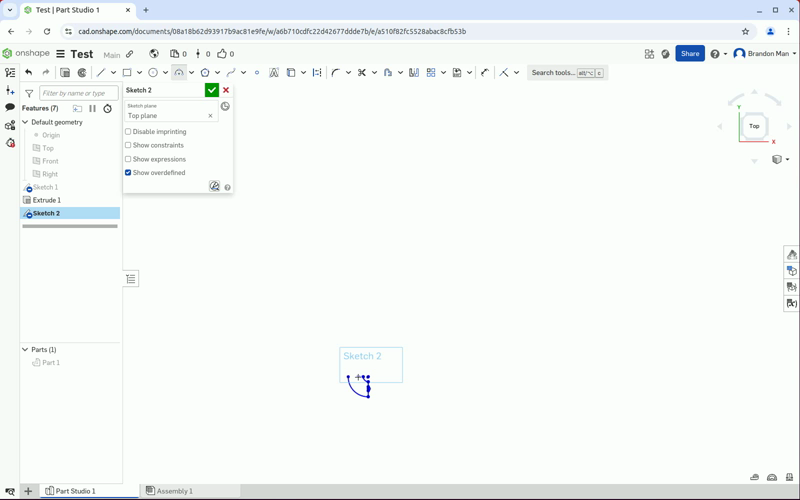
mouse_move(358, 376)
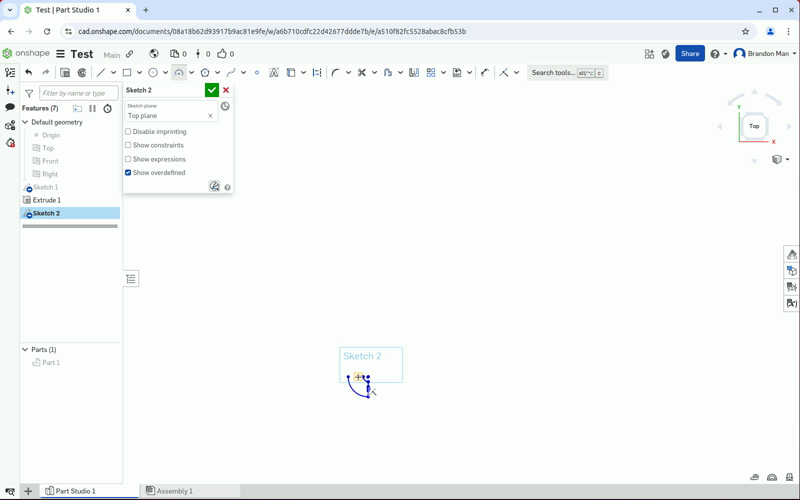
click(358, 376)
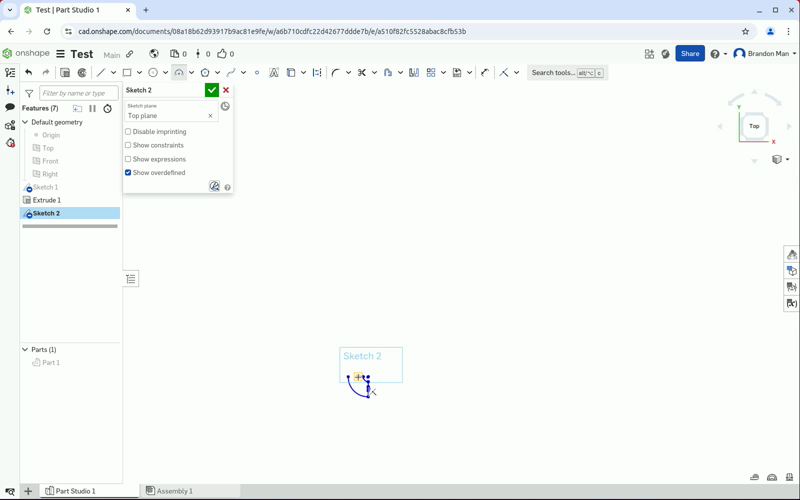
key_down(shift)
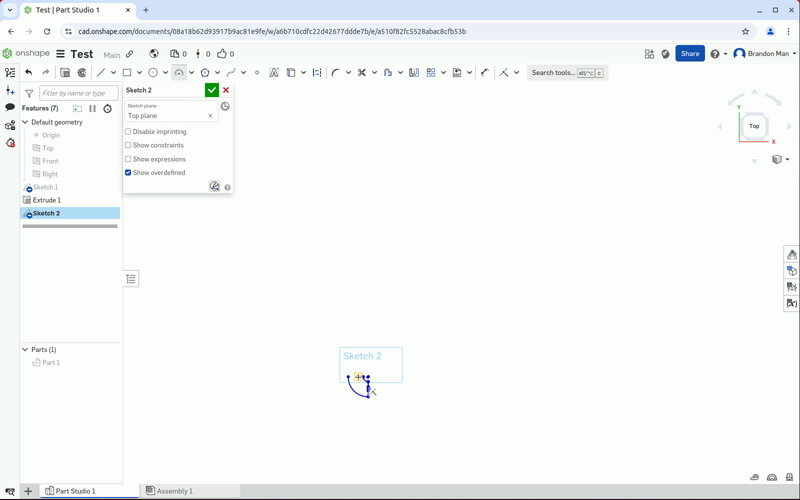
mouse_move(354, 376)
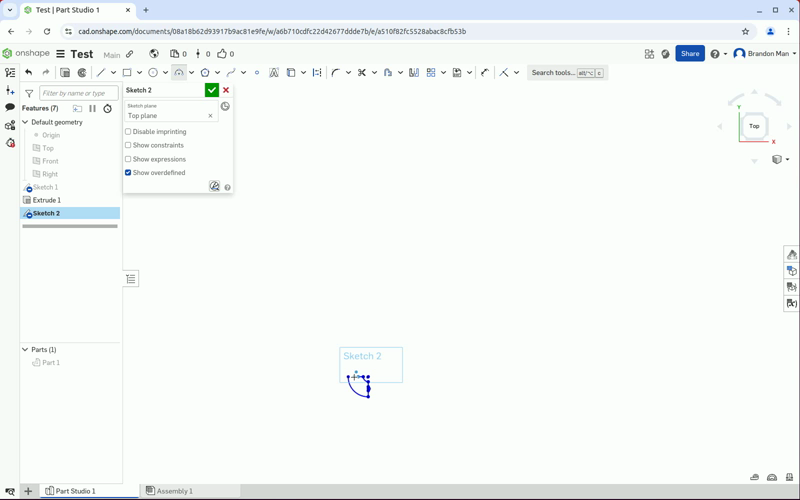
scroll(6)
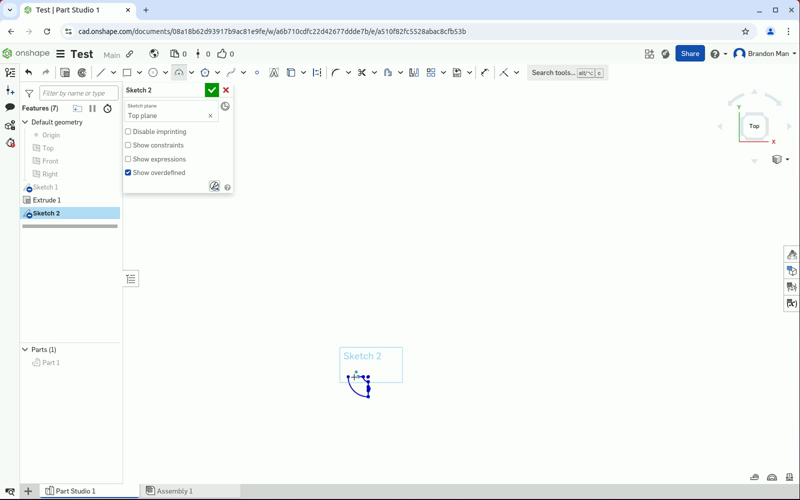
scroll(6)
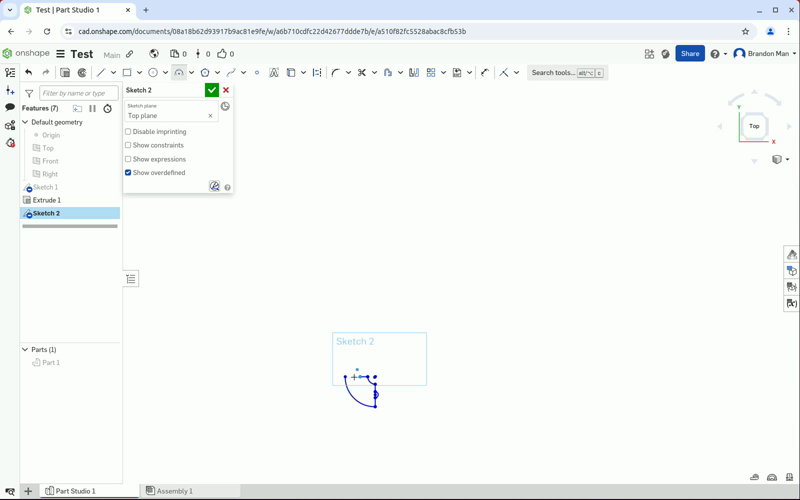
scroll(6)
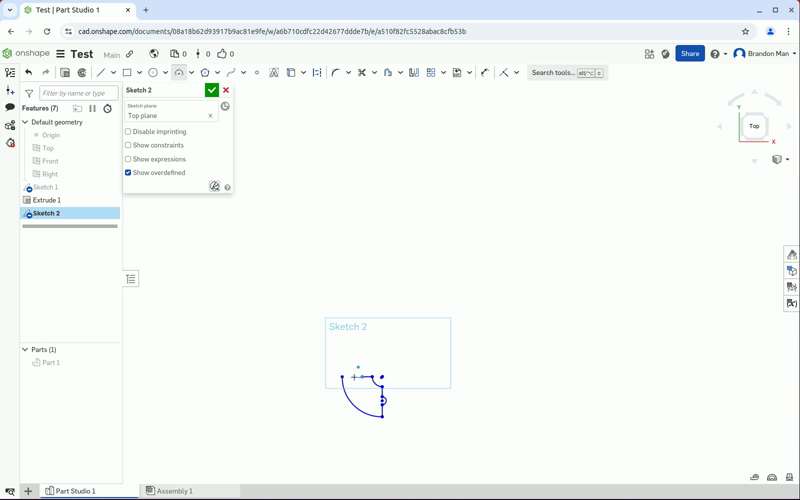
scroll(6)
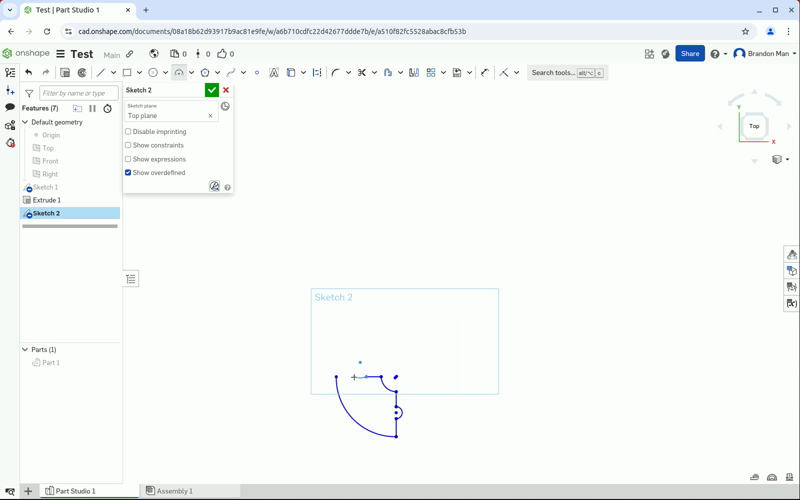
scroll(6)
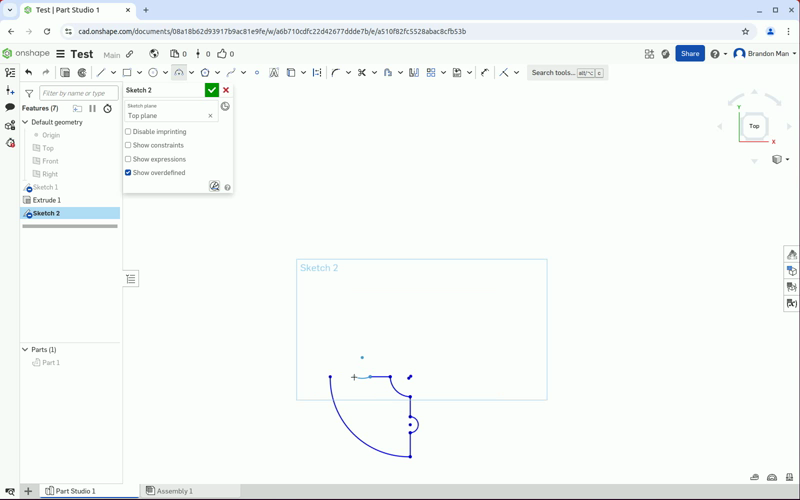
scroll(6)
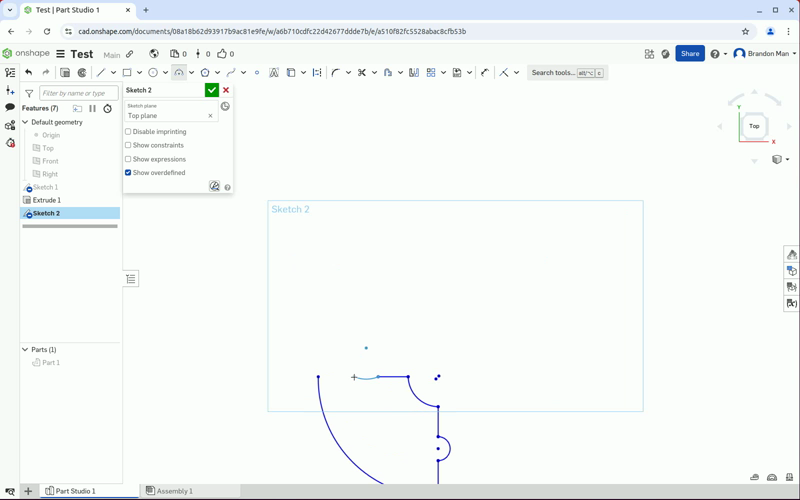
scroll(6)
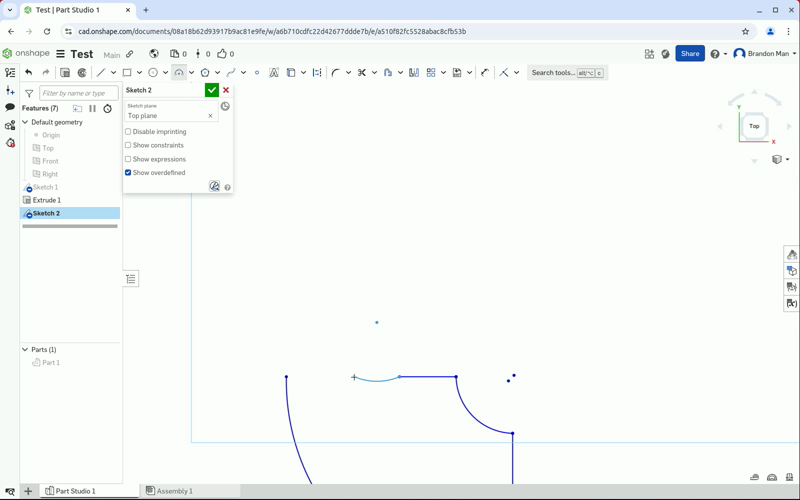
click(354, 376)
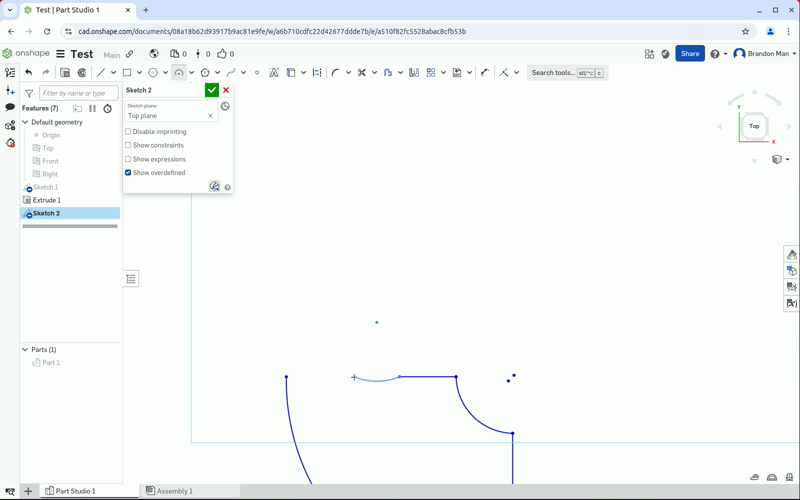
scroll(-6)
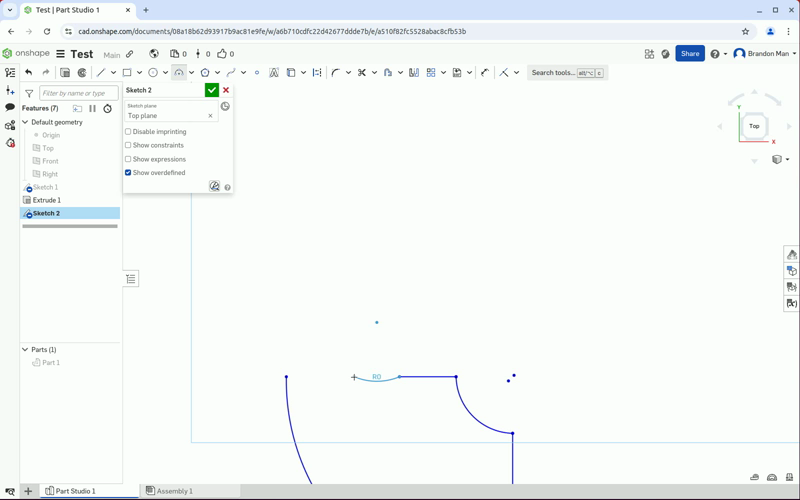
scroll(-6)
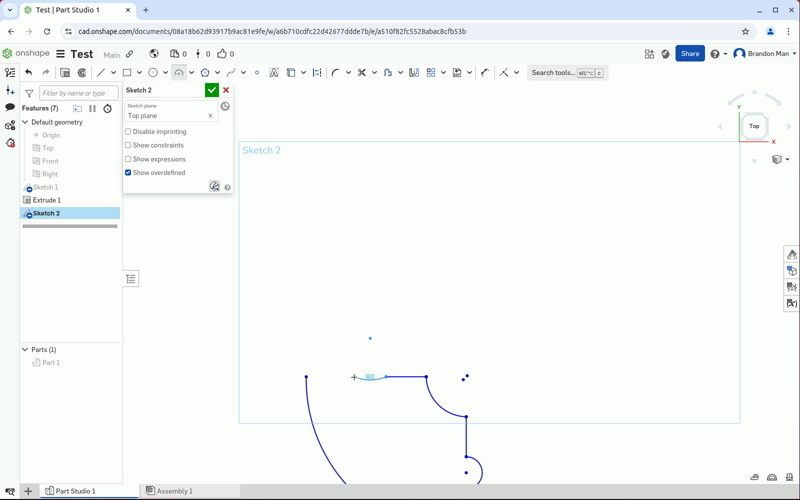
scroll(-6)
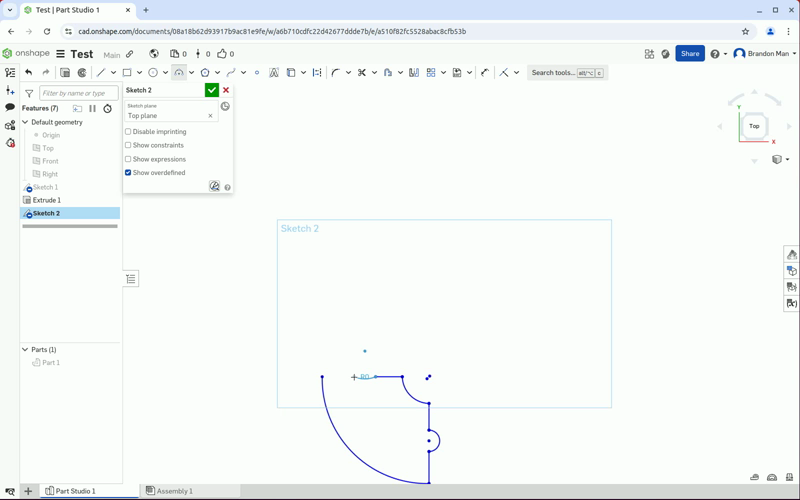
scroll(-6)
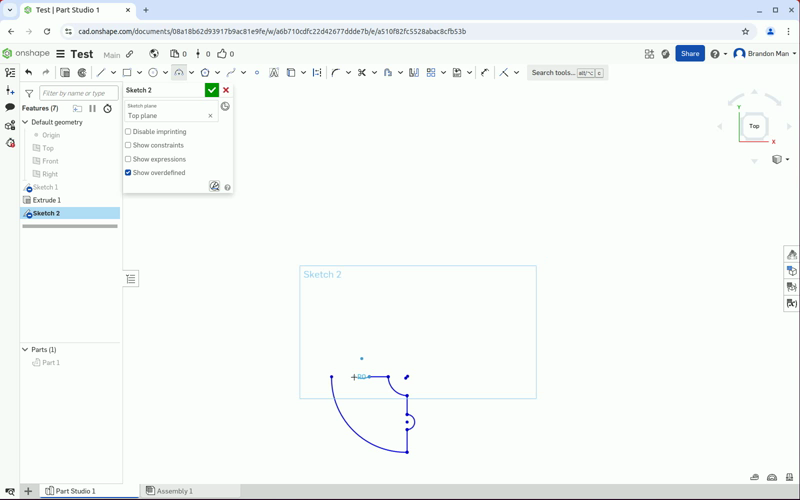
scroll(-6)
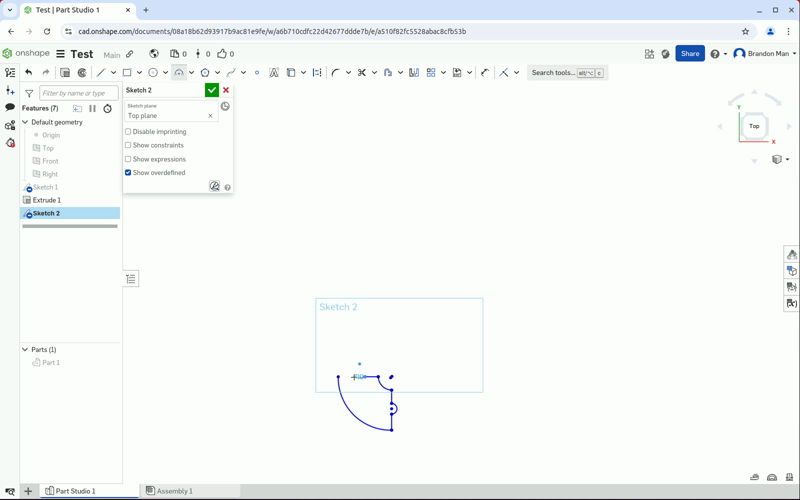
scroll(-6)
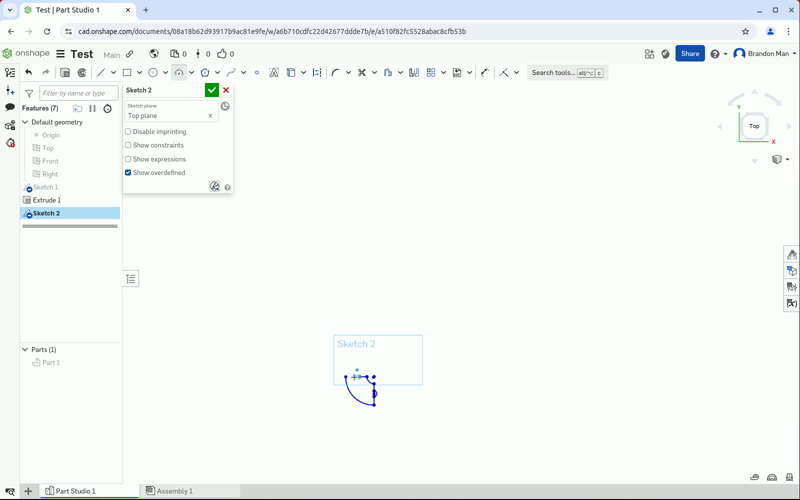
scroll(-6)
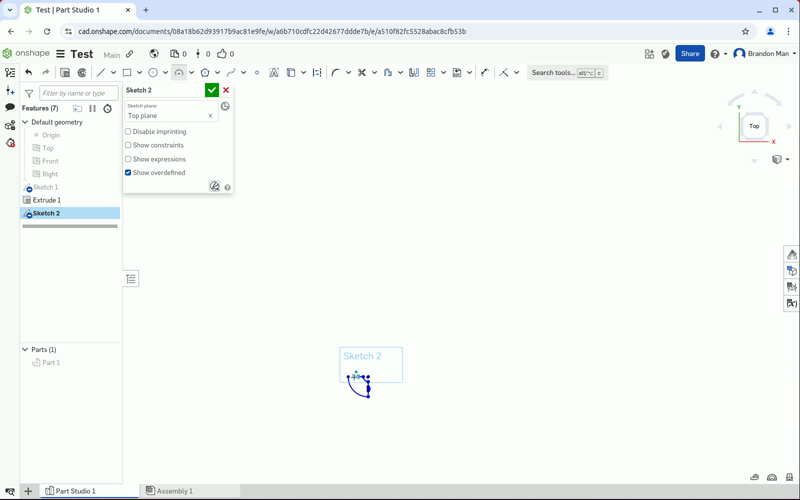
mouse_move(356, 378)
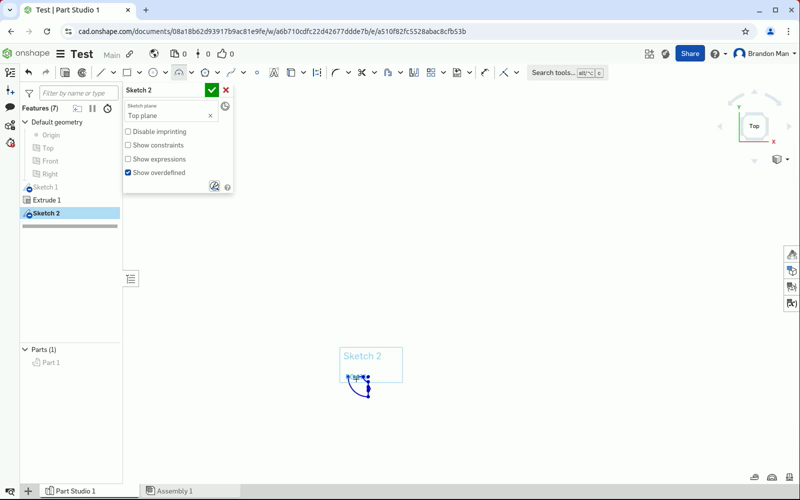
scroll(6)
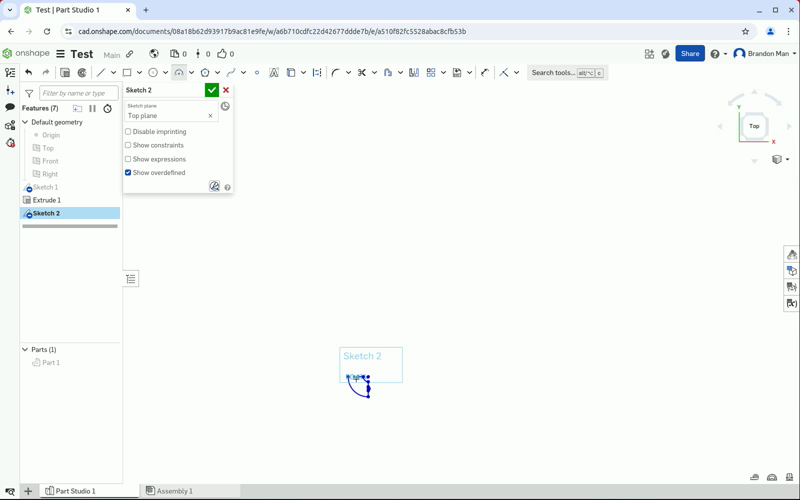
scroll(6)
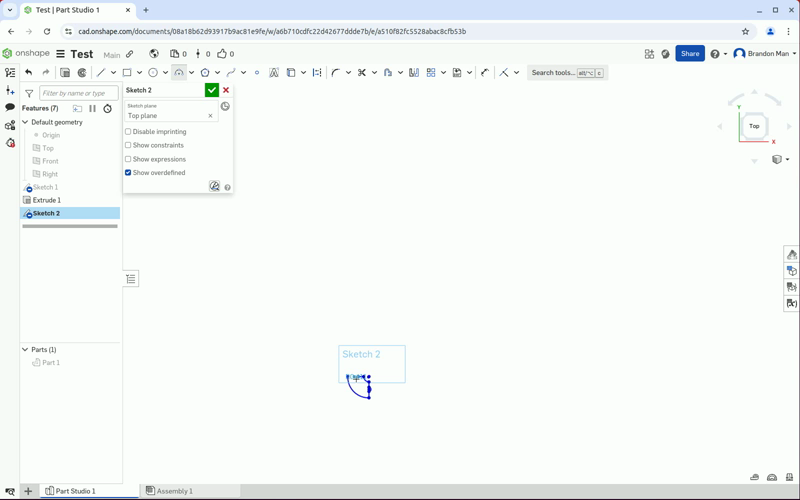
scroll(6)
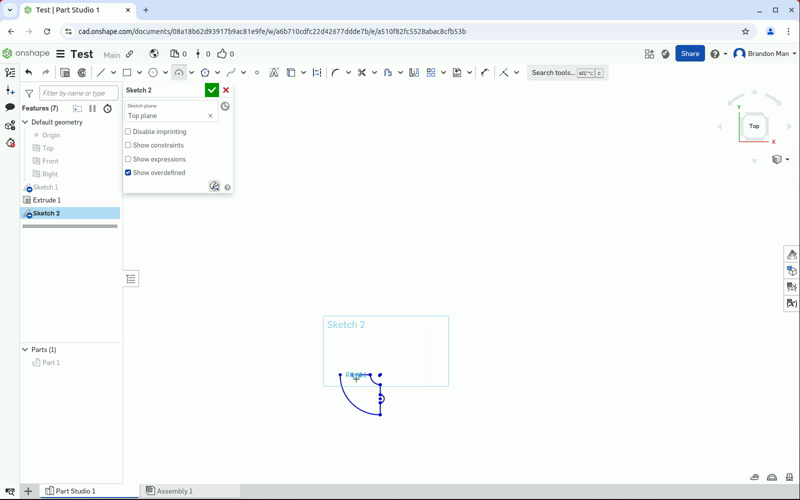
scroll(6)
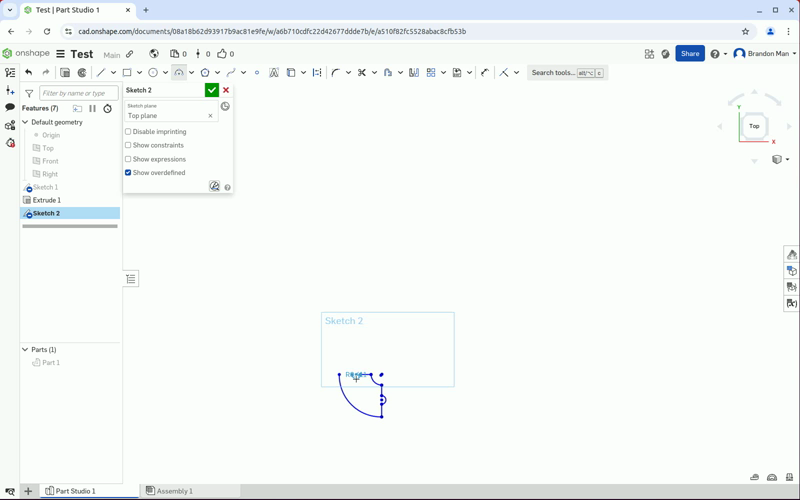
scroll(6)
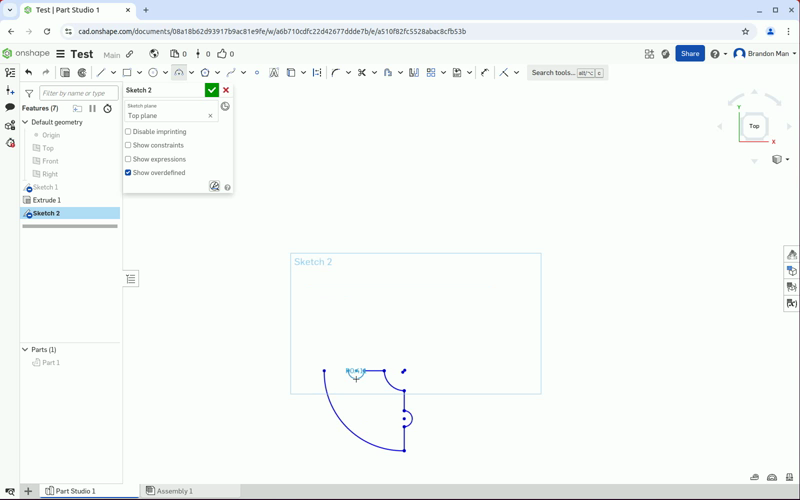
scroll(6)
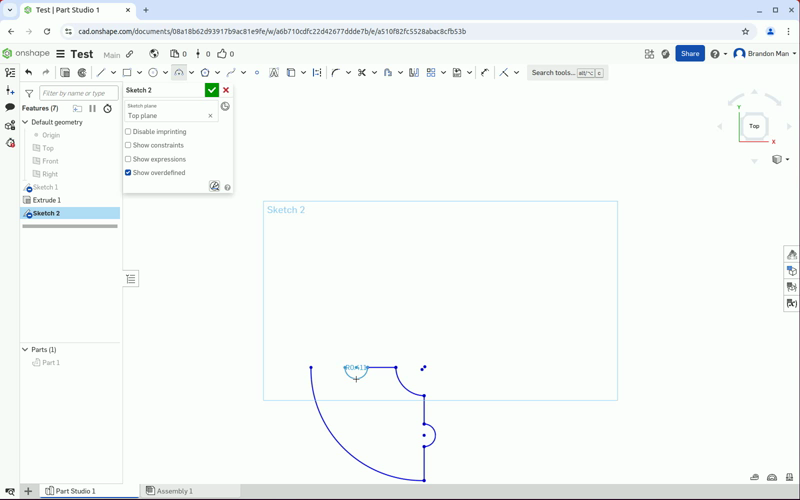
scroll(6)
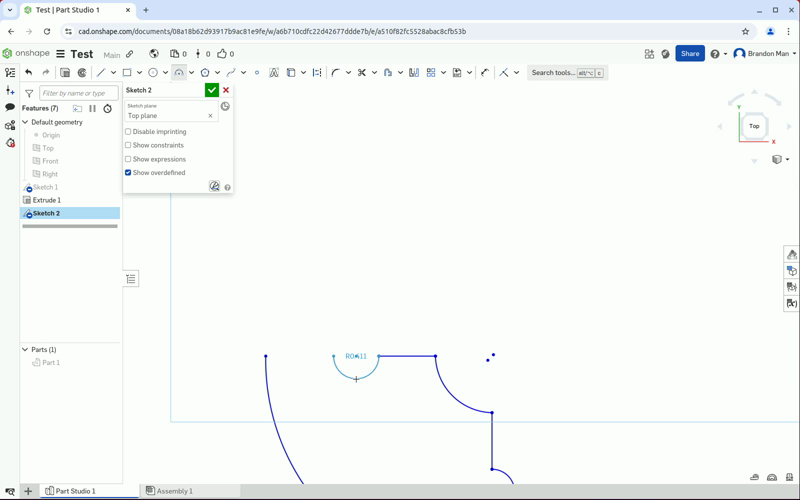
click(356, 378)
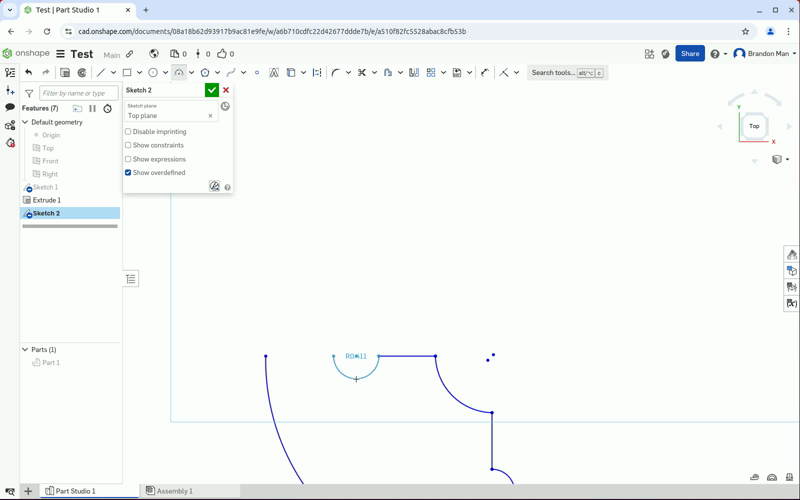
scroll(-6)
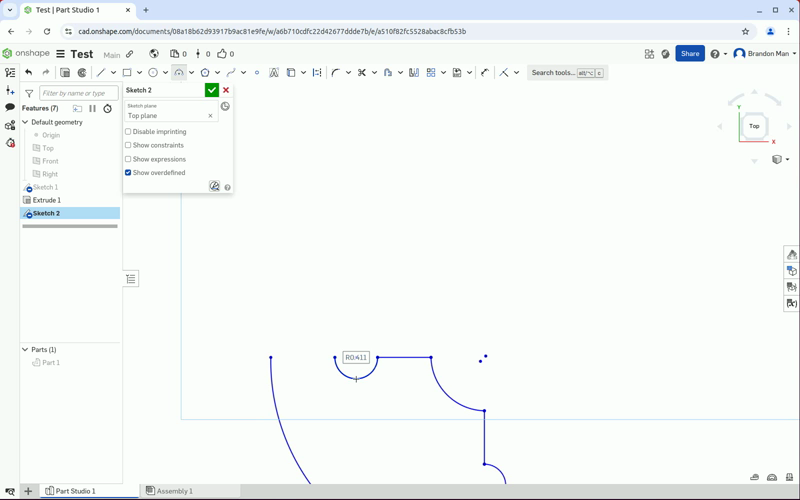
scroll(-6)
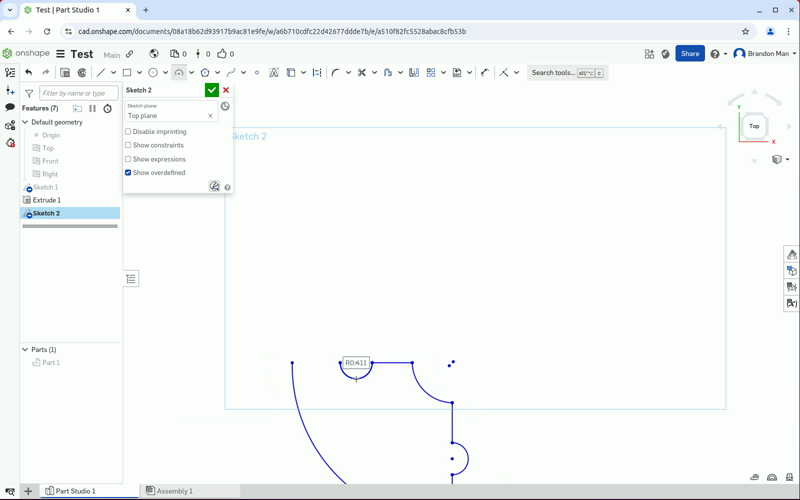
scroll(-6)
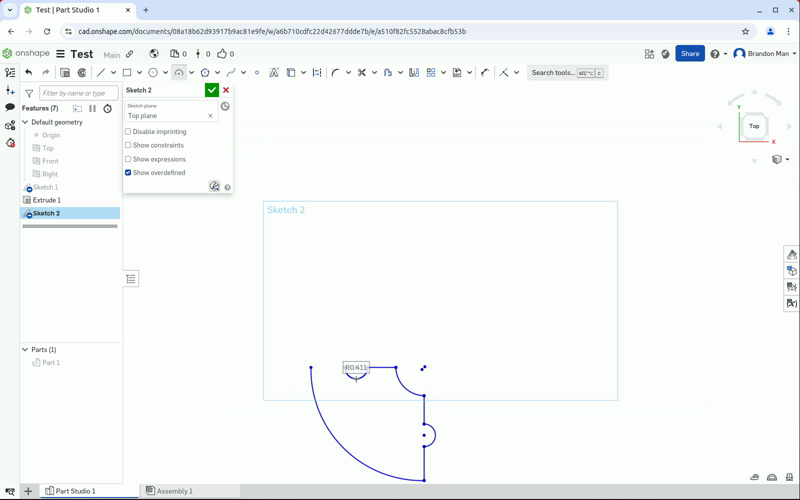
scroll(-6)
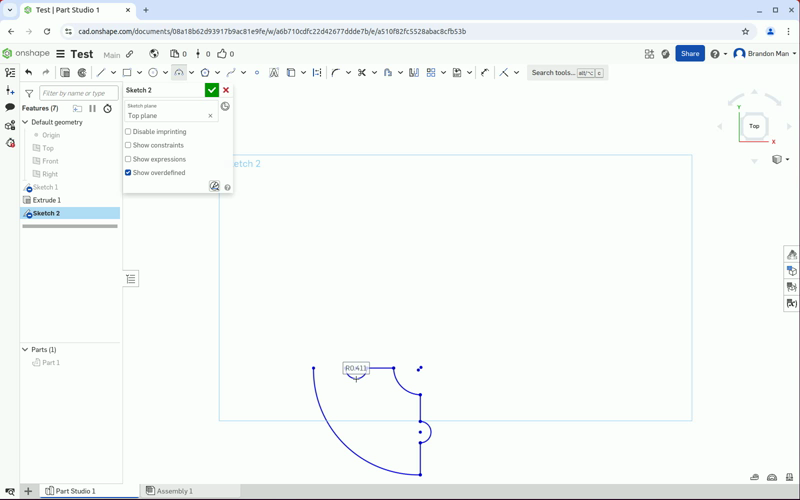
scroll(-6)
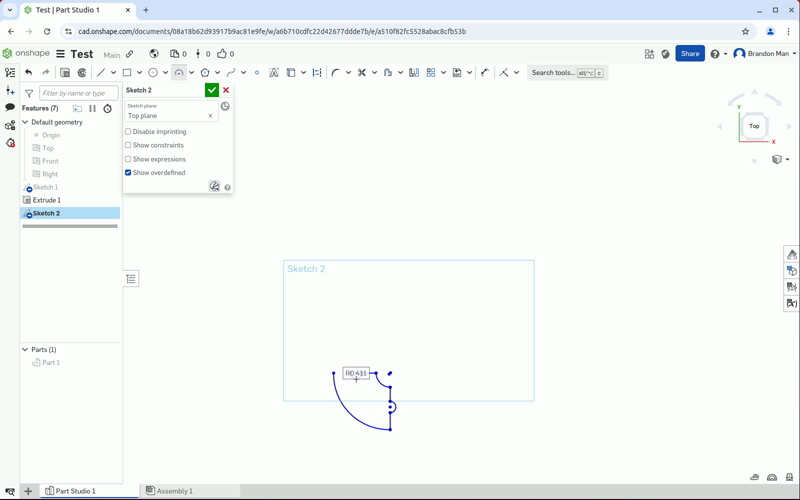
scroll(-6)
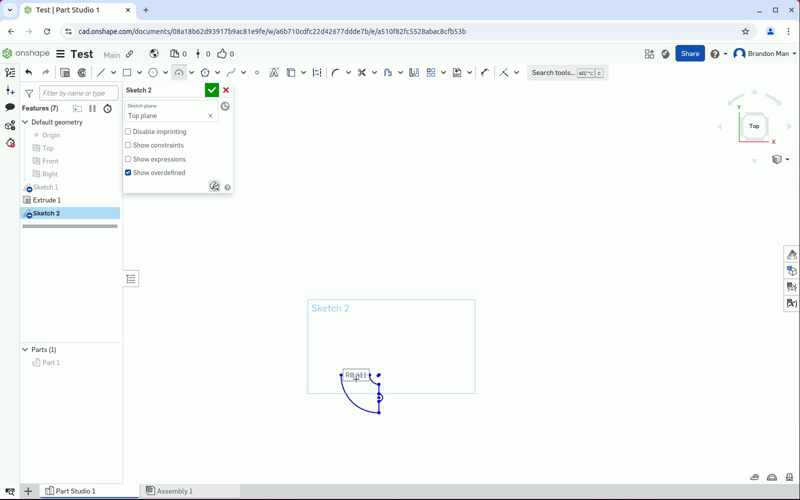
scroll(-6)
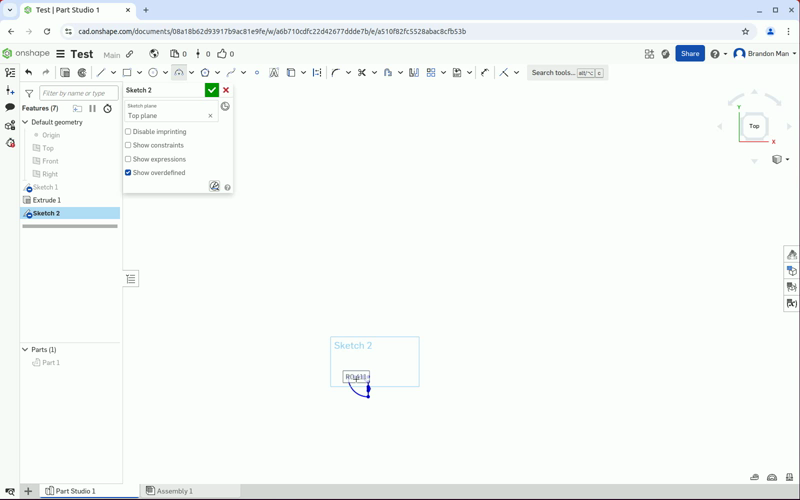
key_up(shift)
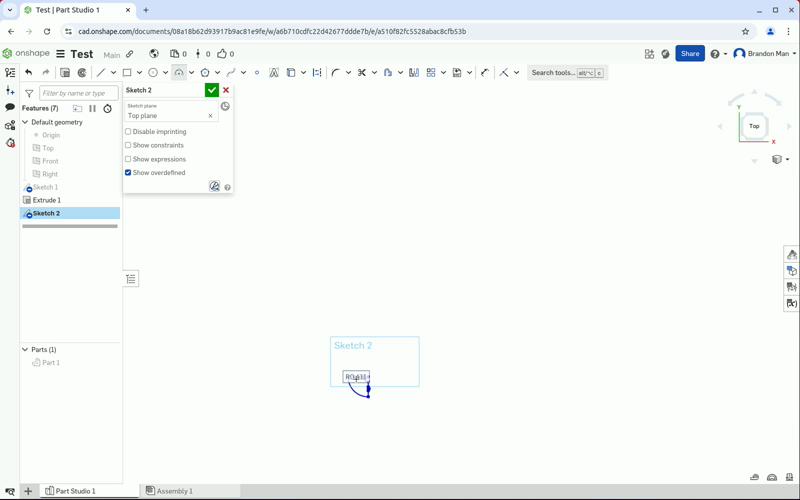
key(esc)
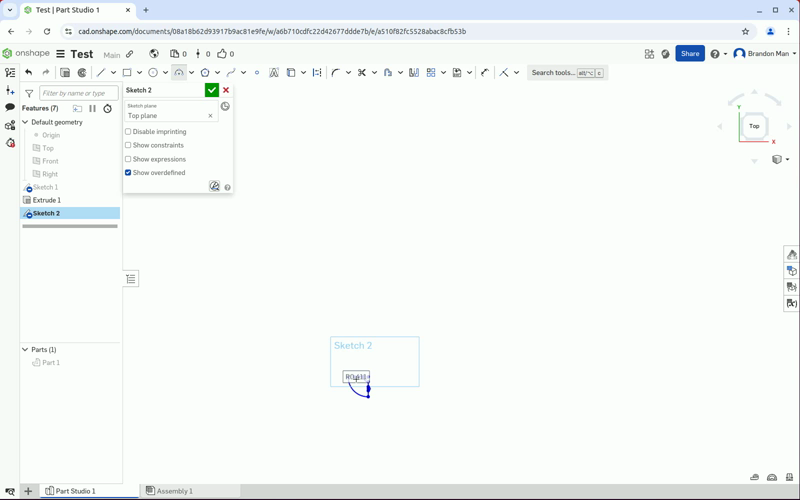
key(l)
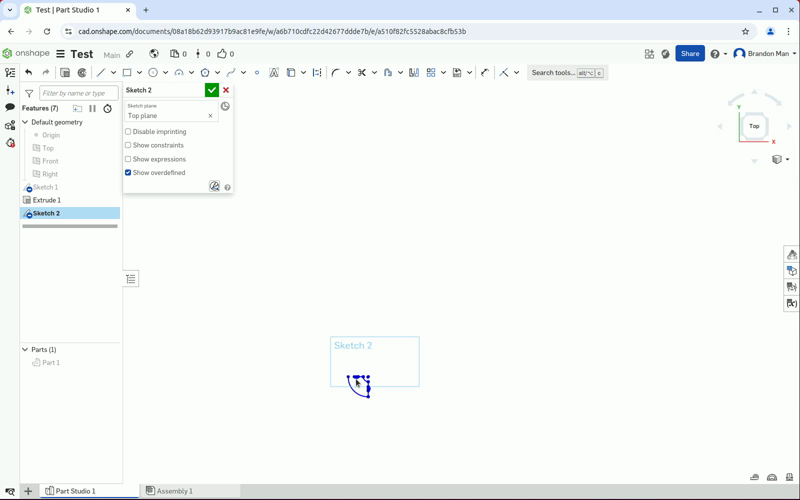
mouse_move(354, 376)
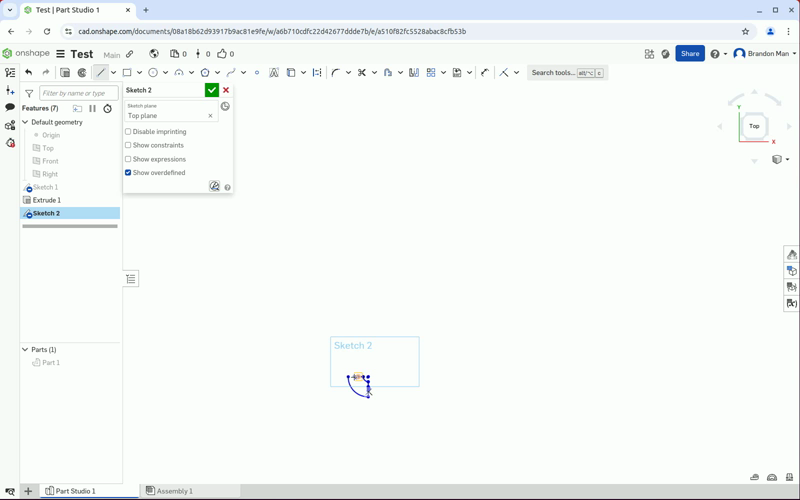
scroll(6)
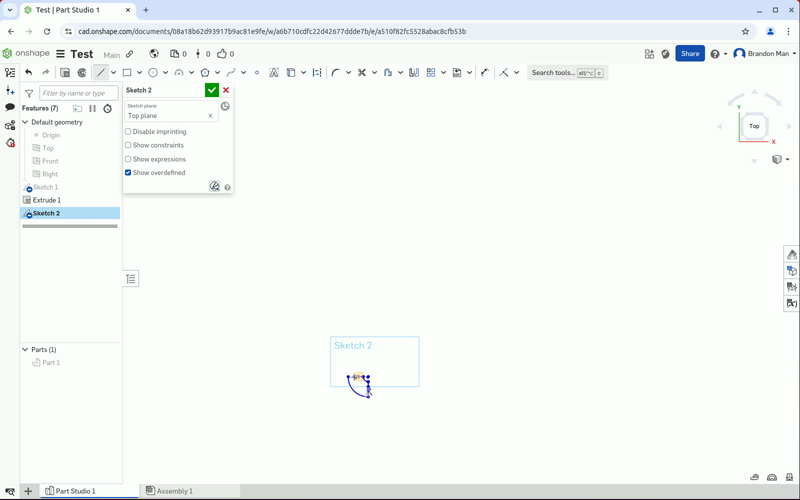
scroll(6)
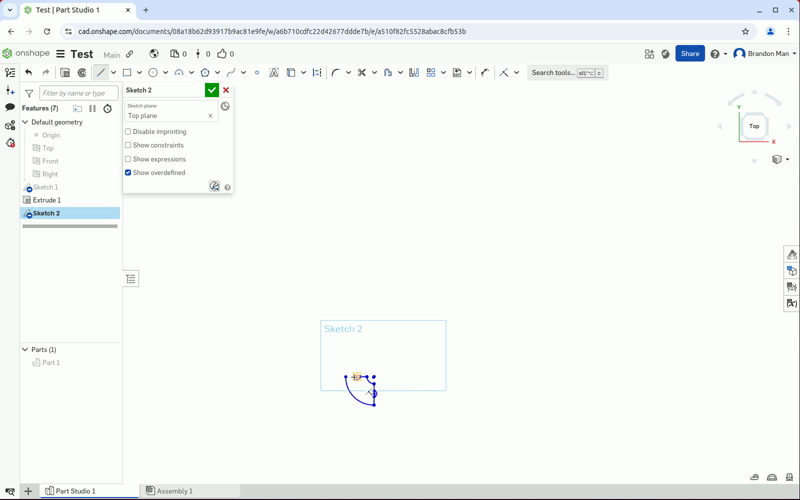
scroll(6)
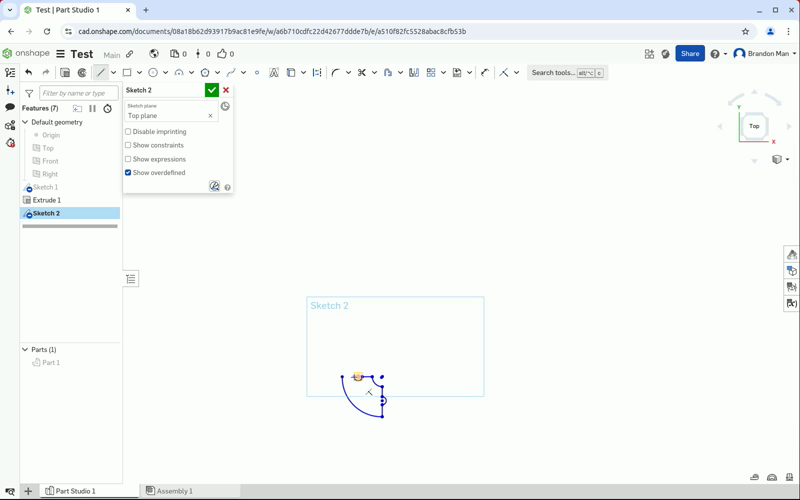
scroll(6)
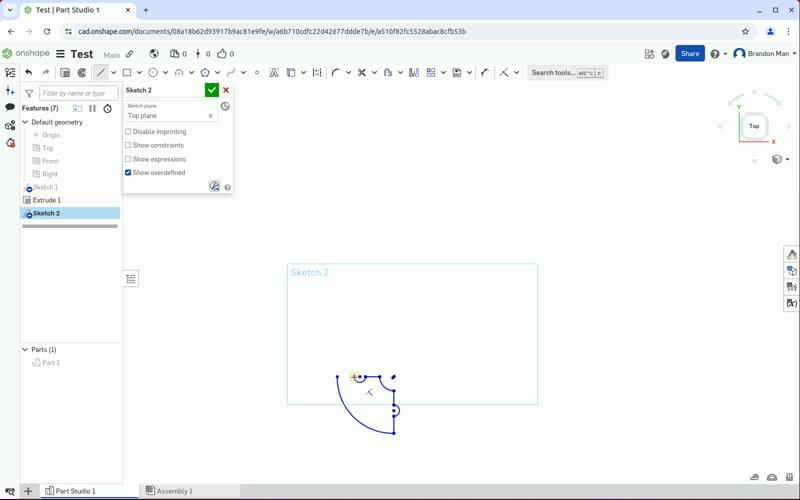
scroll(6)
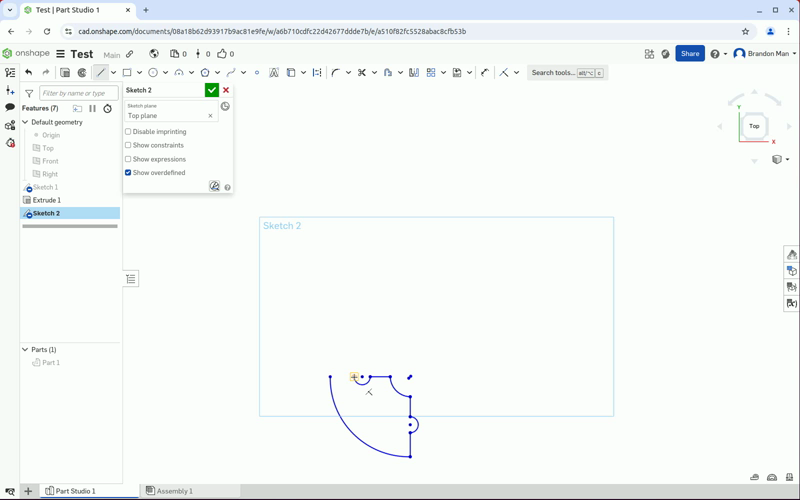
scroll(6)
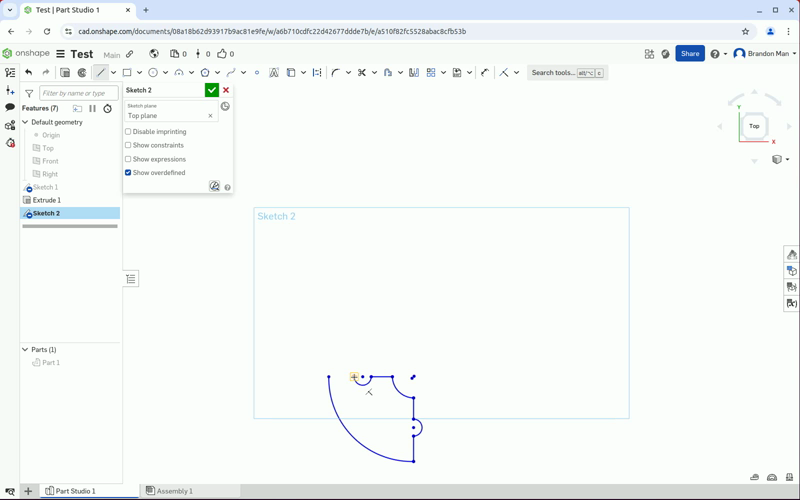
scroll(6)
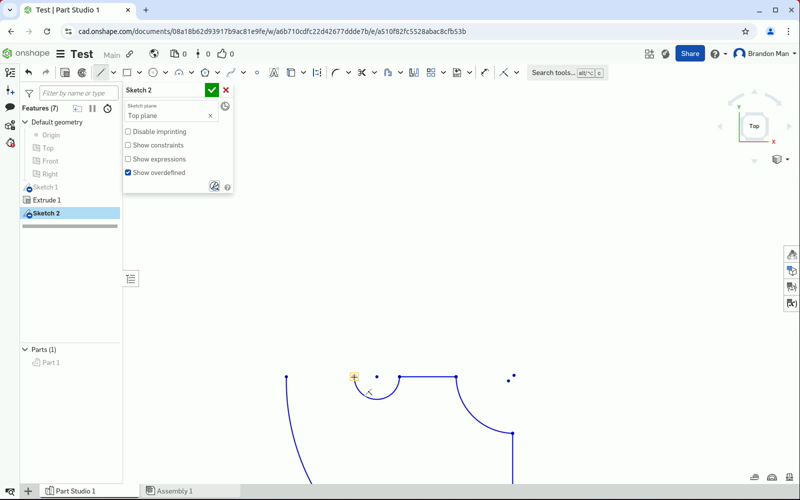
click(354, 376)
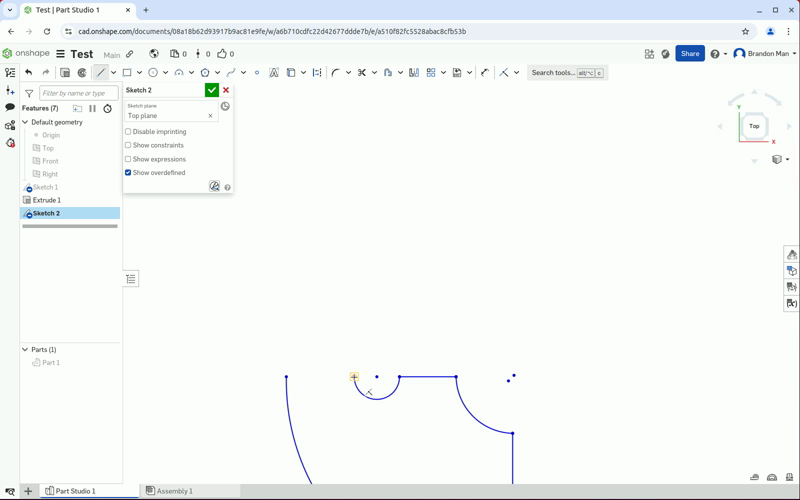
scroll(-6)
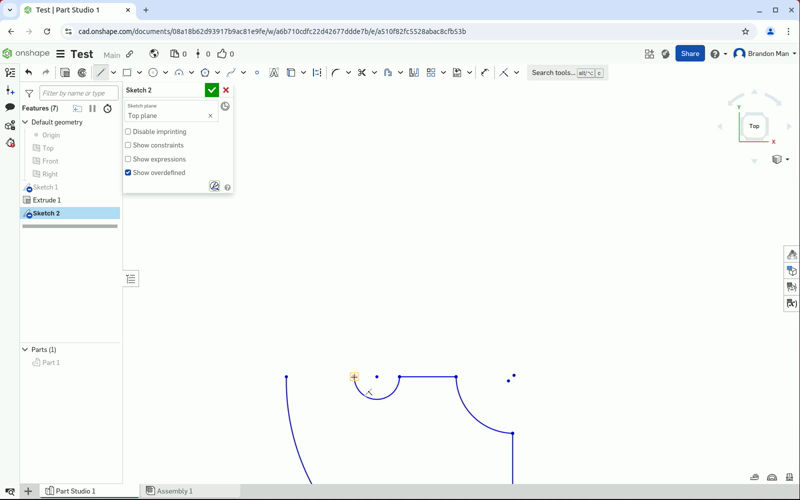
scroll(-6)
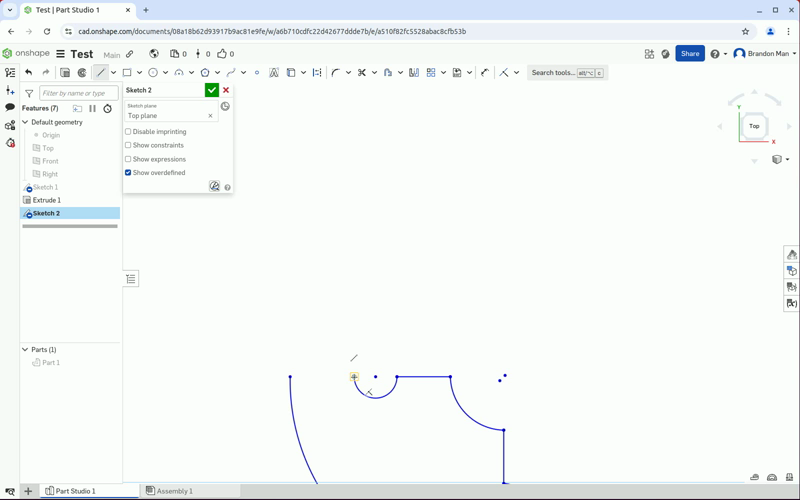
scroll(-6)
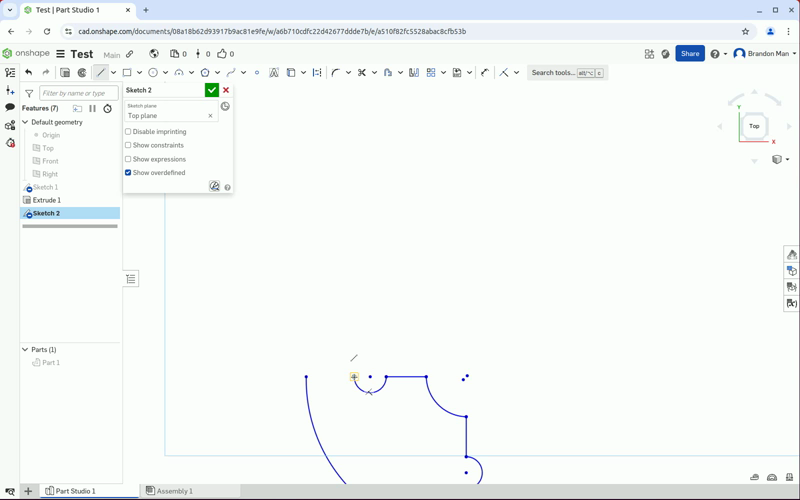
scroll(-6)
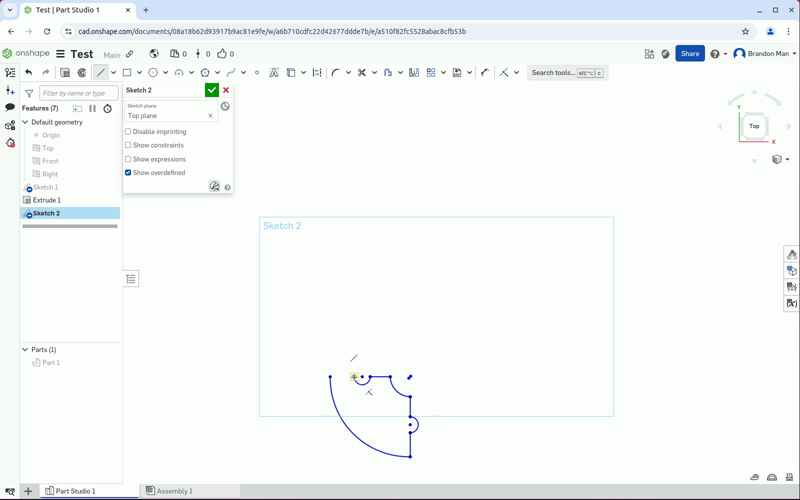
scroll(-6)
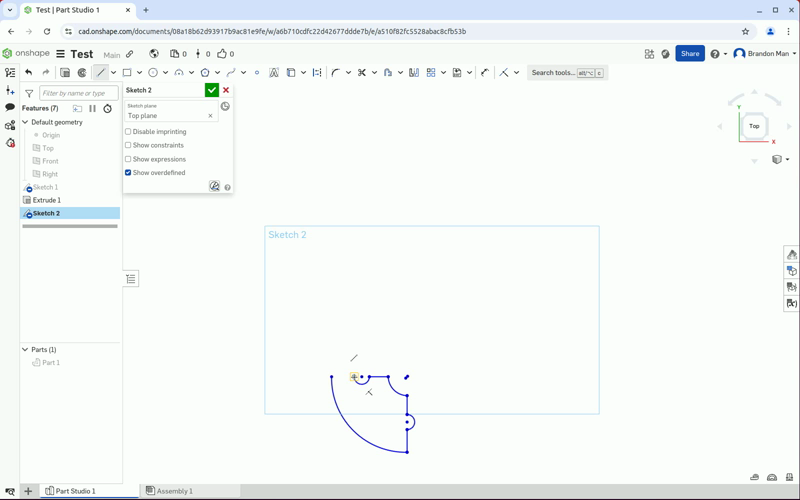
scroll(-6)
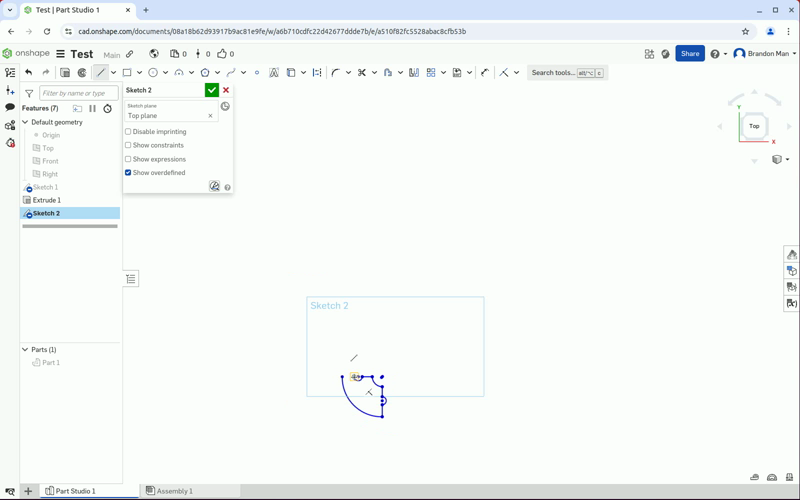
scroll(-6)
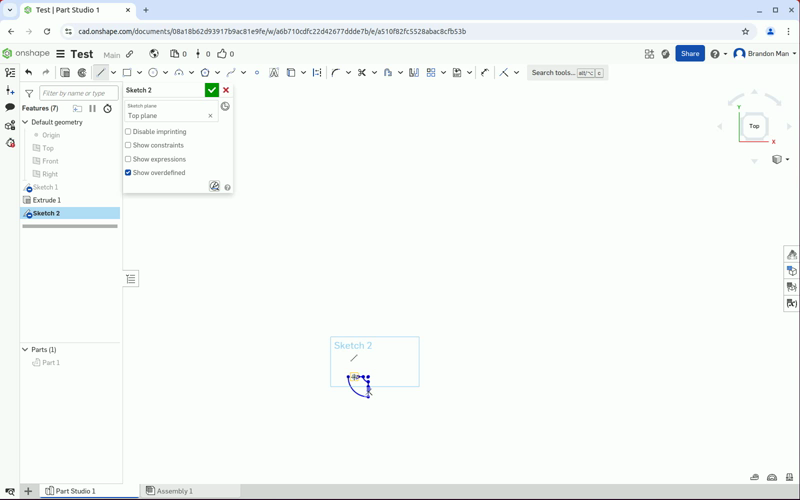
mouse_move(384, 376)
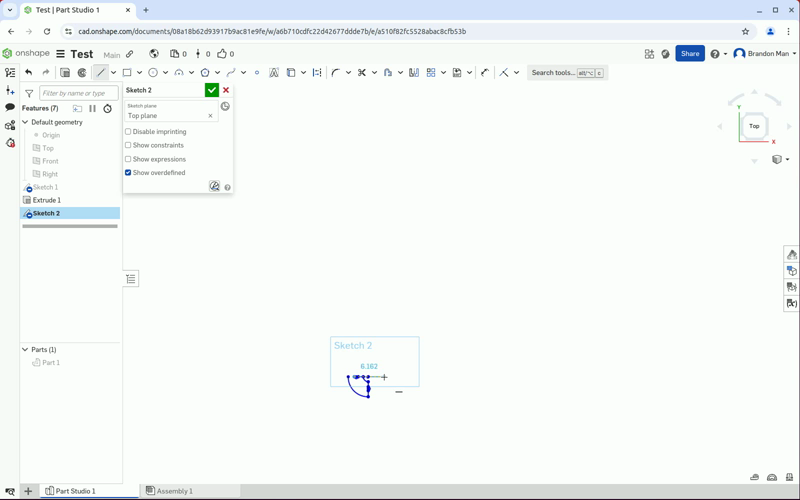
key_down(shift)
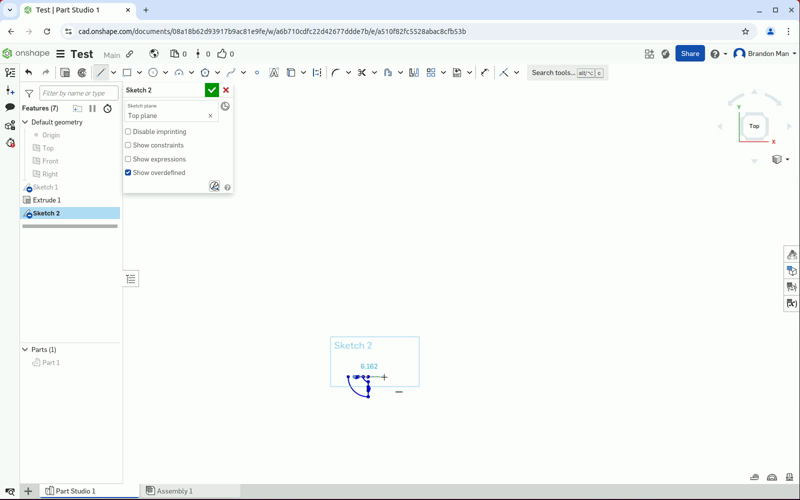
mouse_move(348, 376)
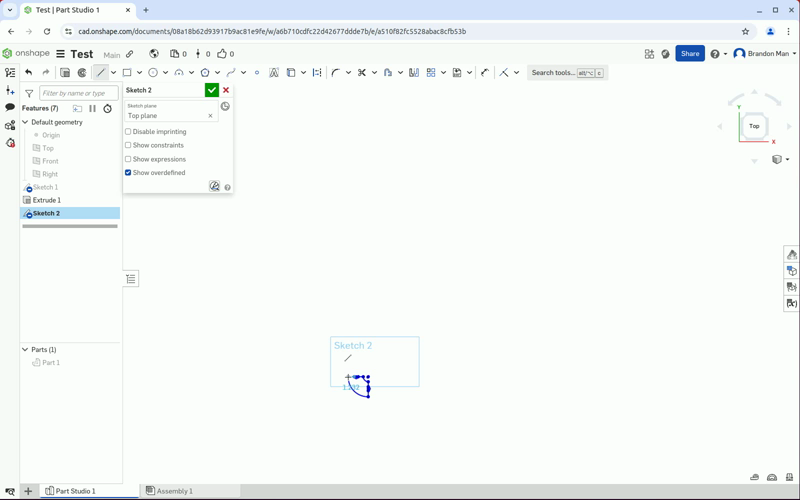
scroll(6)
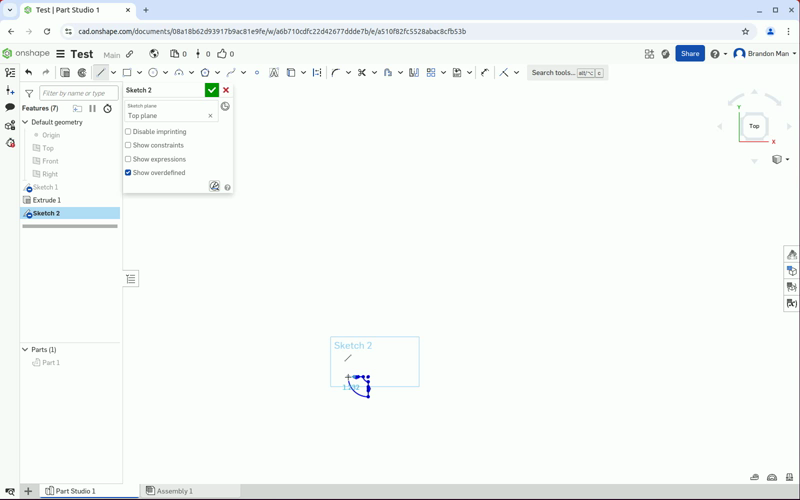
scroll(6)
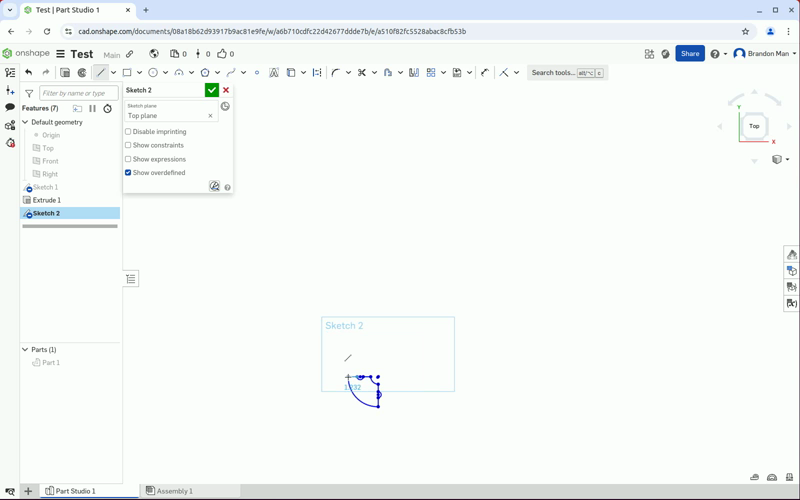
scroll(6)
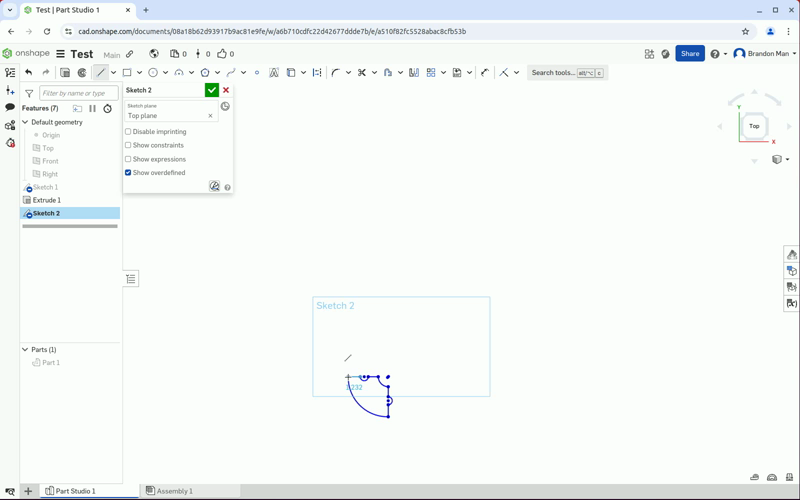
scroll(6)
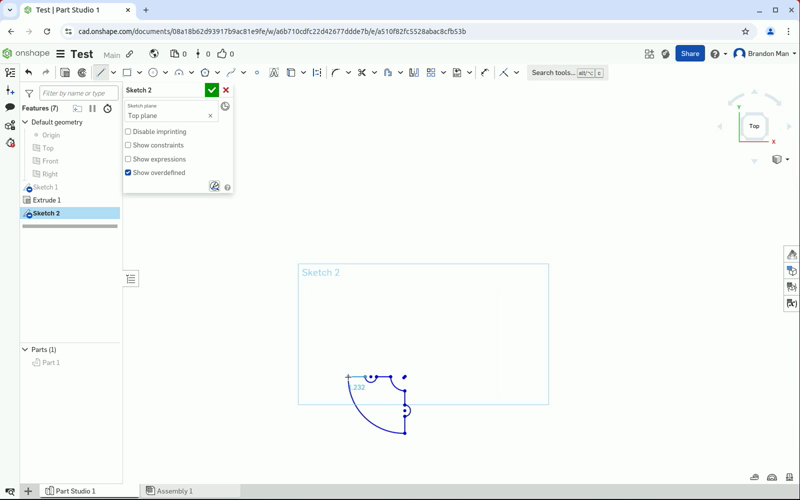
scroll(6)
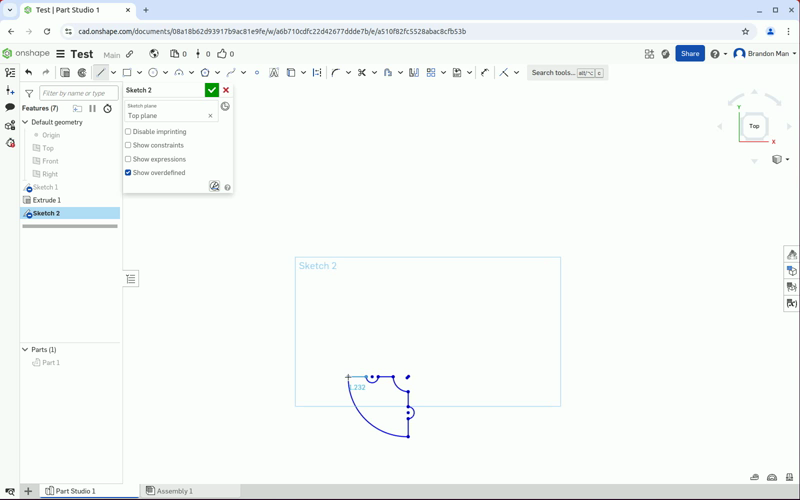
scroll(6)
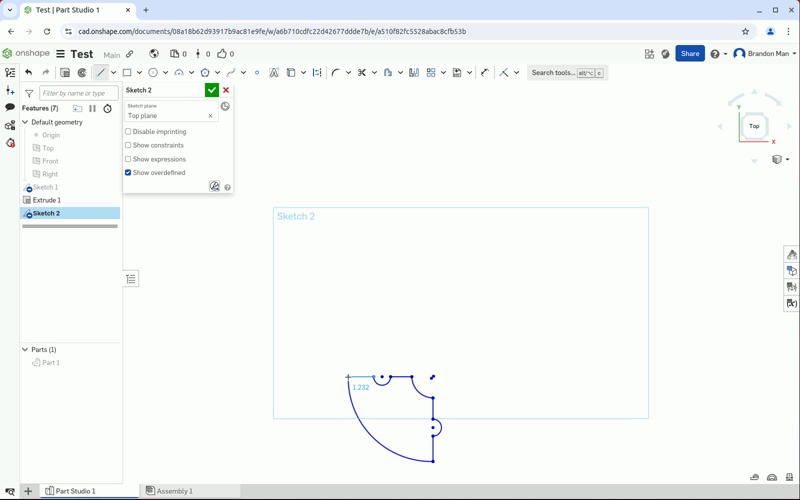
scroll(6)
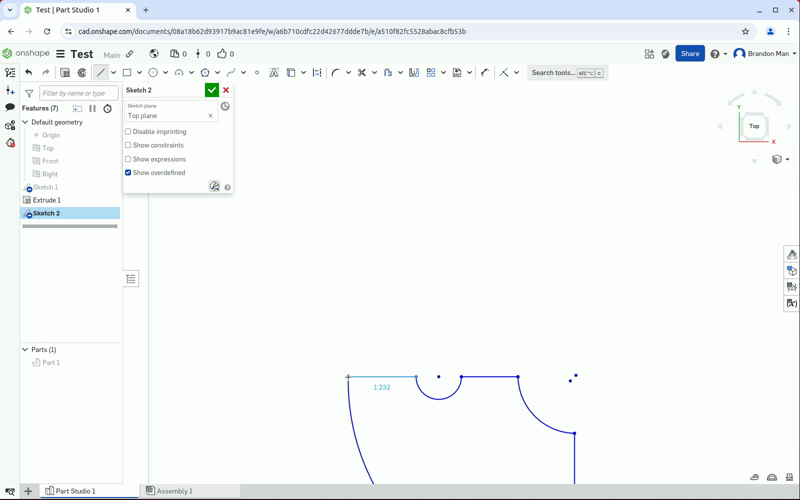
key_up(shift)
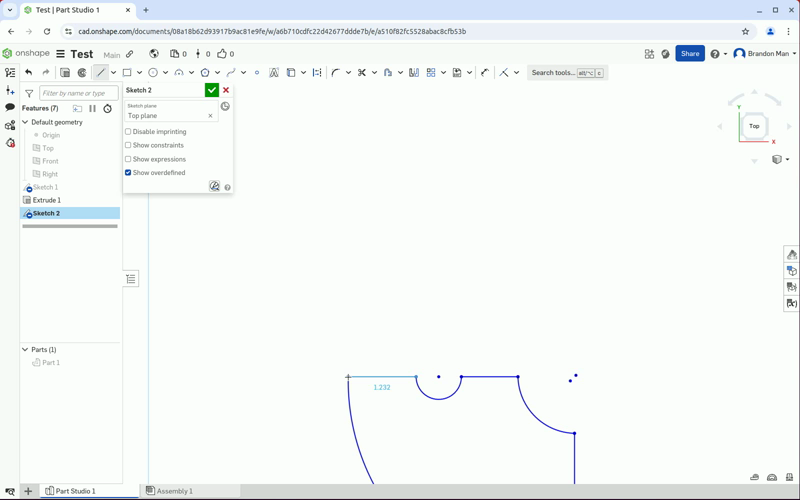
click(348, 376)
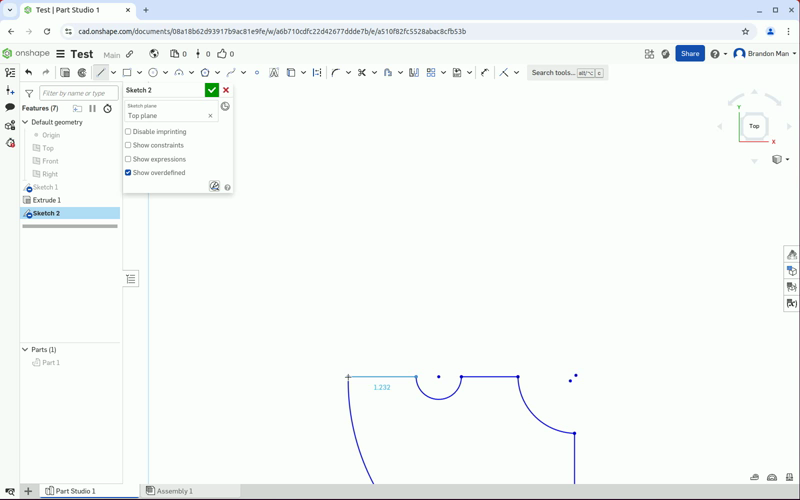
scroll(-6)
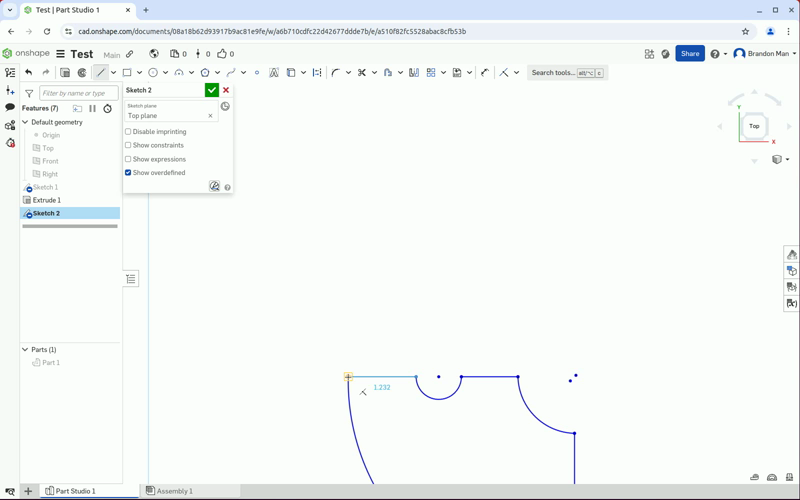
scroll(-6)
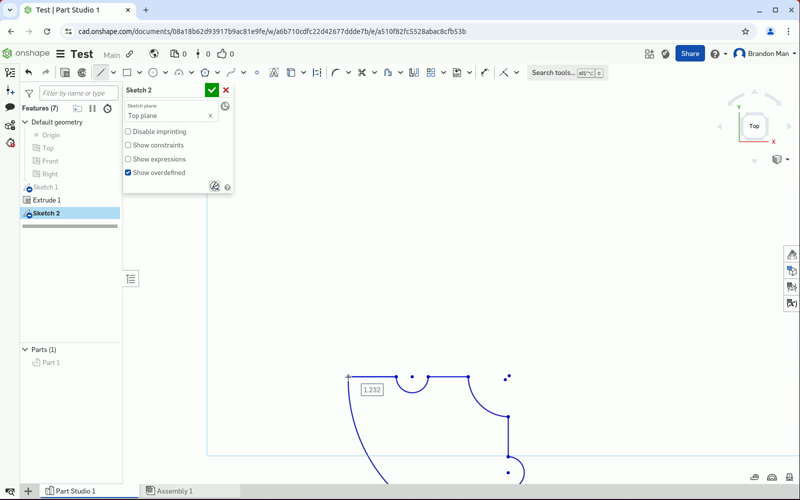
scroll(-6)
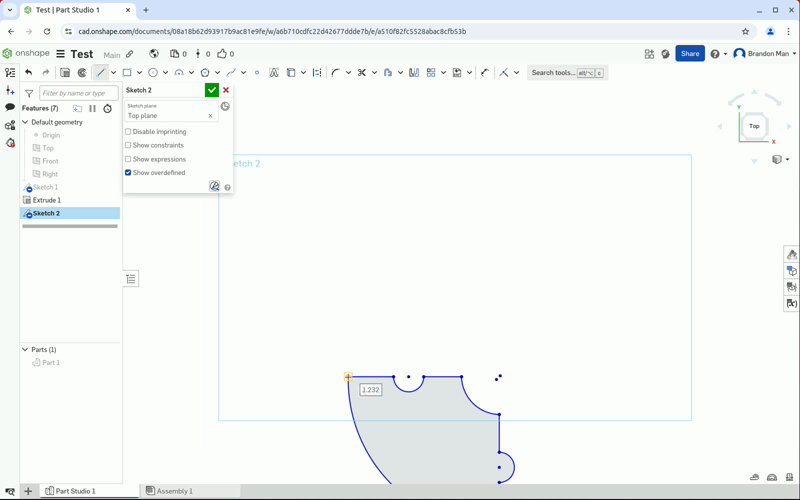
scroll(-6)
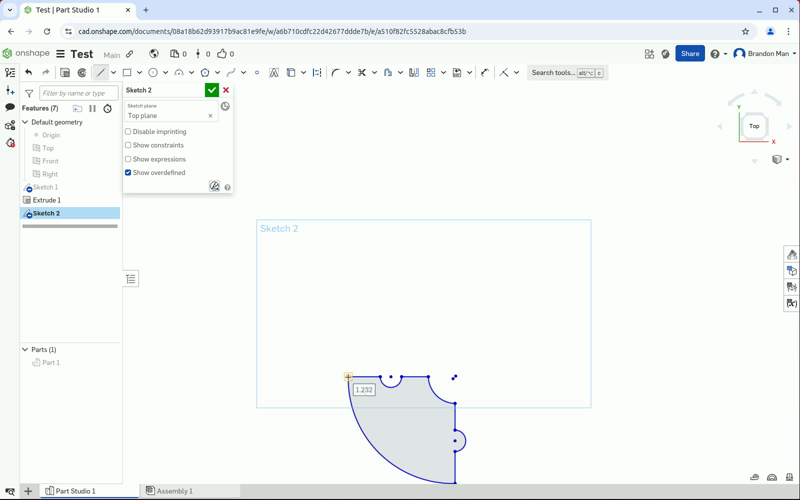
scroll(-6)
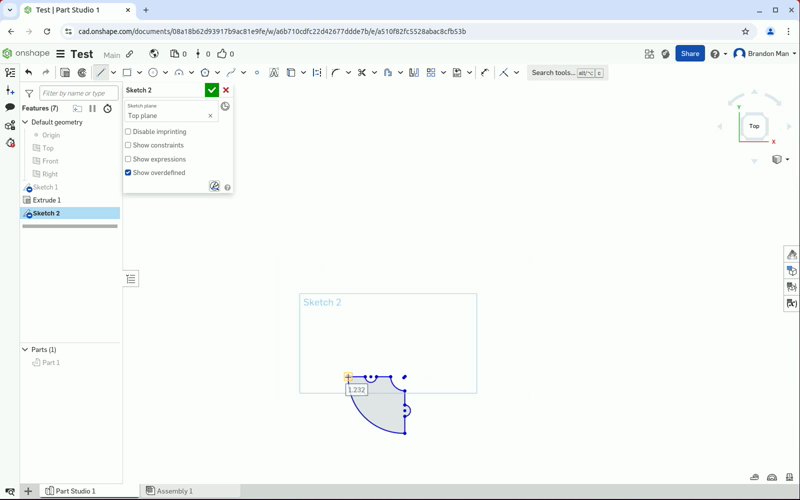
scroll(-6)
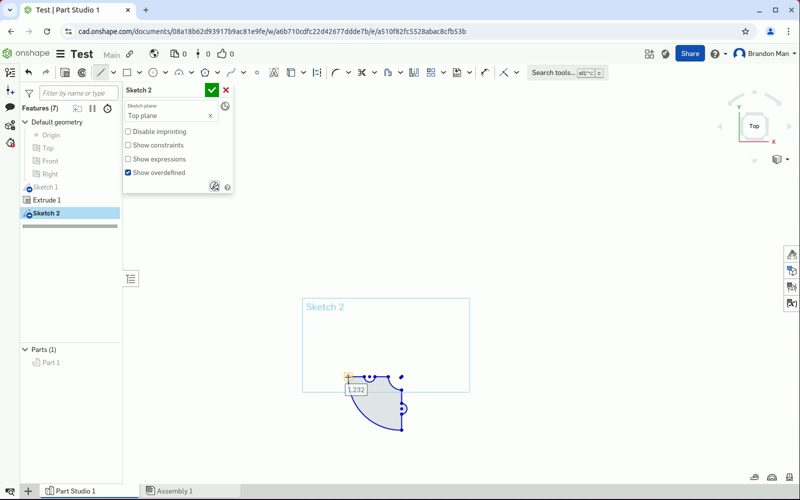
scroll(-6)
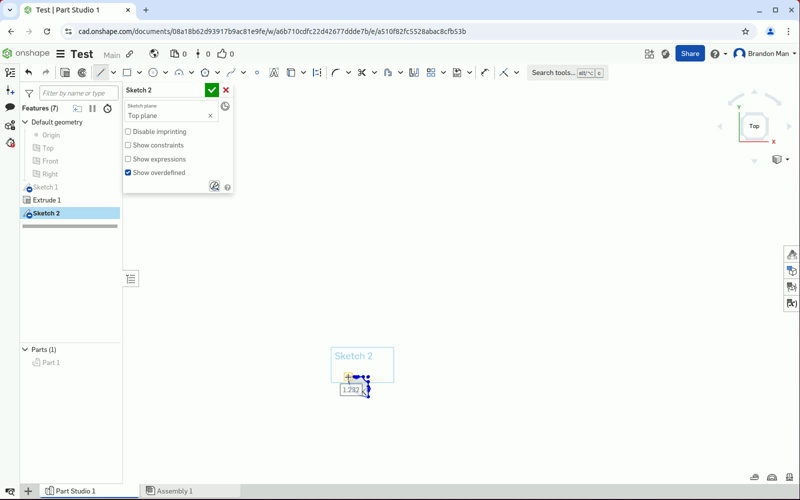
key(esc)
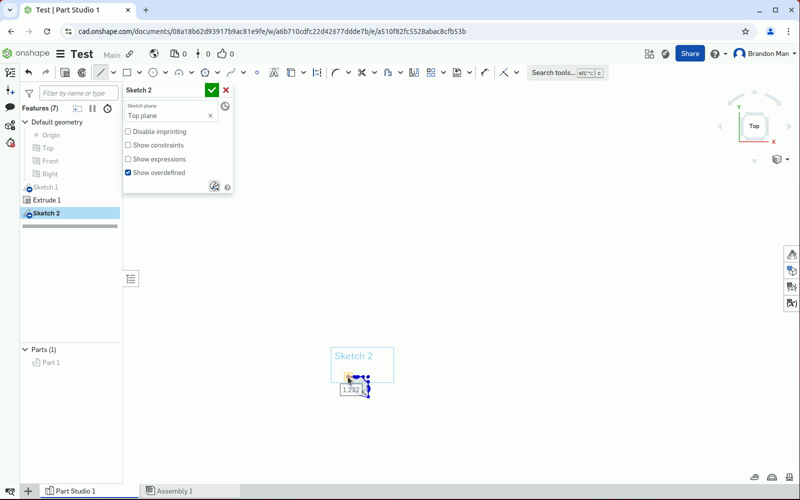
mouse_move(357, 393)
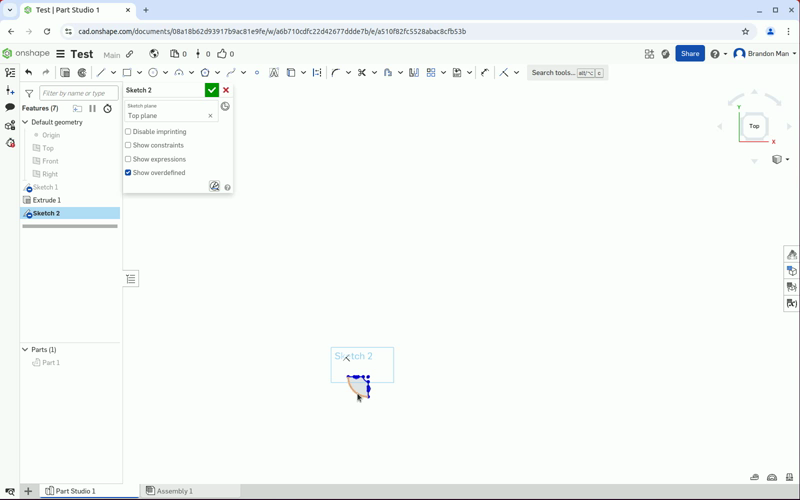
scroll(6)
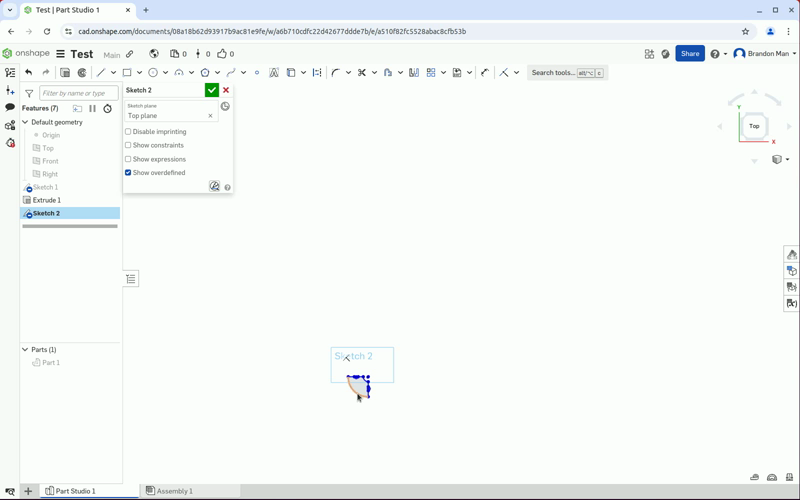
scroll(6)
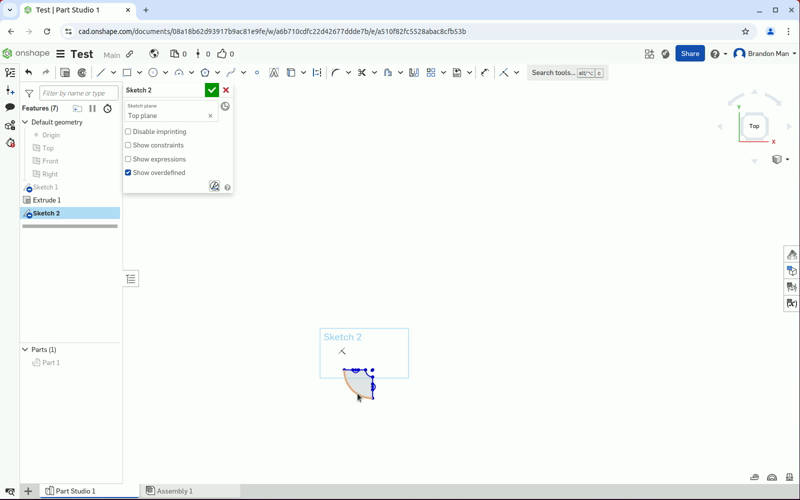
scroll(6)
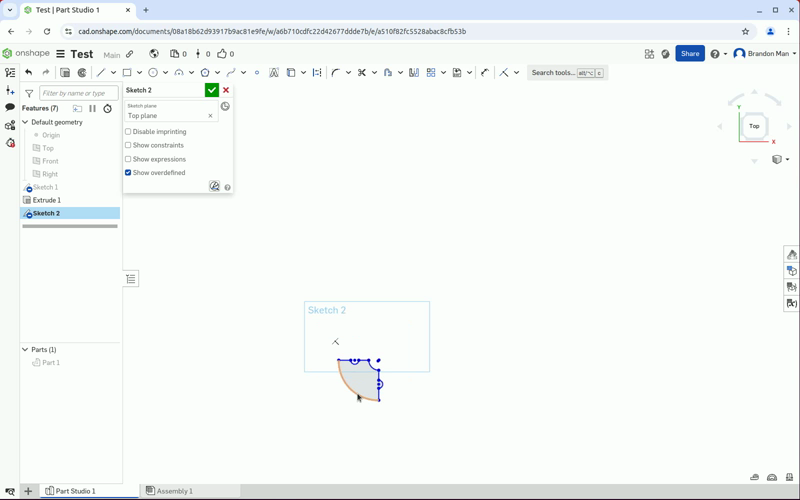
scroll(6)
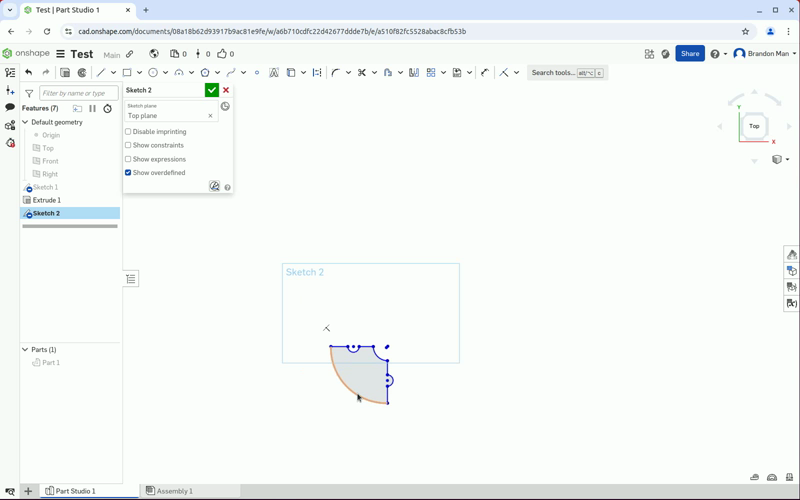
scroll(6)
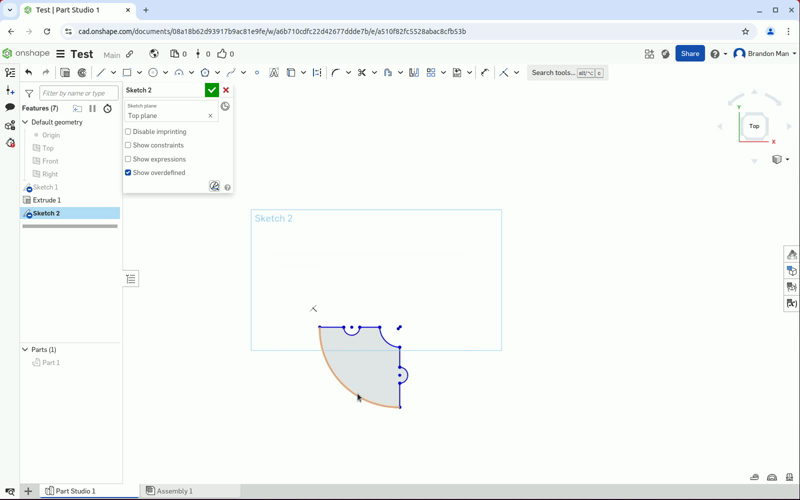
scroll(6)
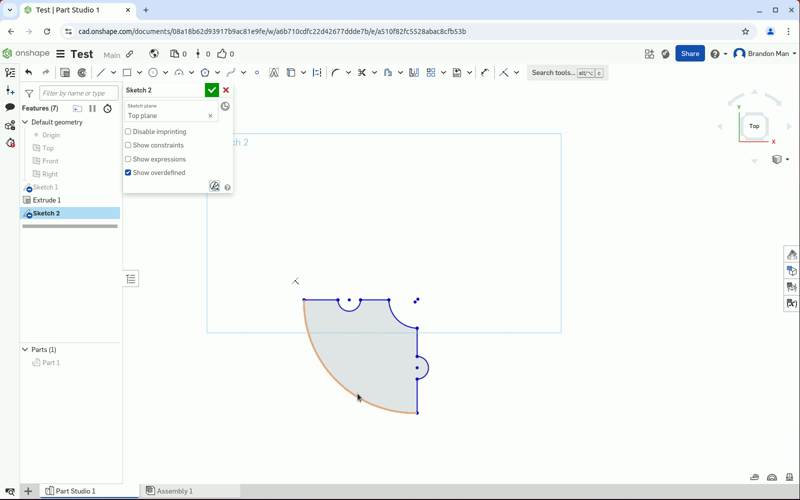
scroll(6)
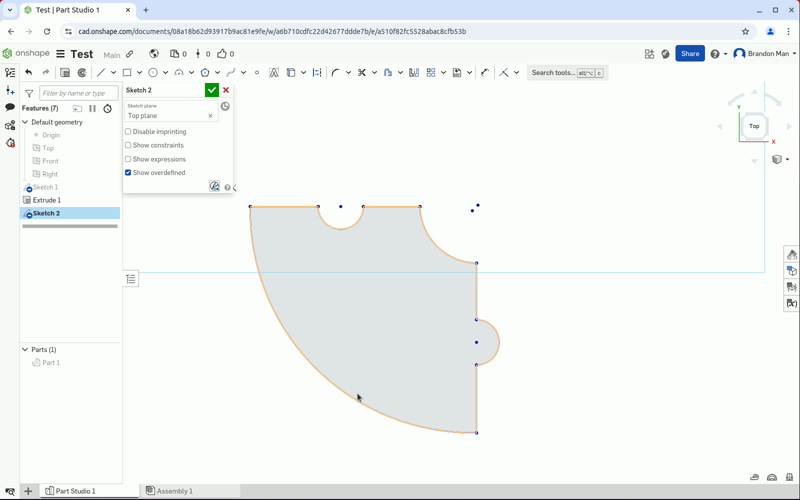
click(357, 393)
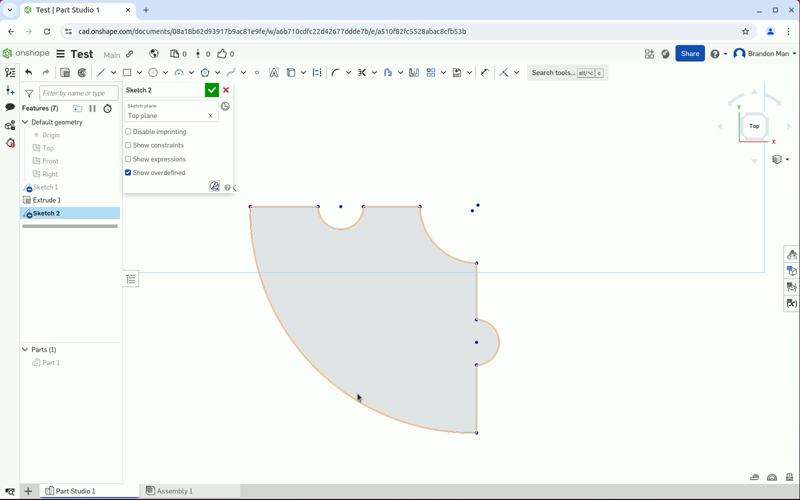
scroll(-6)
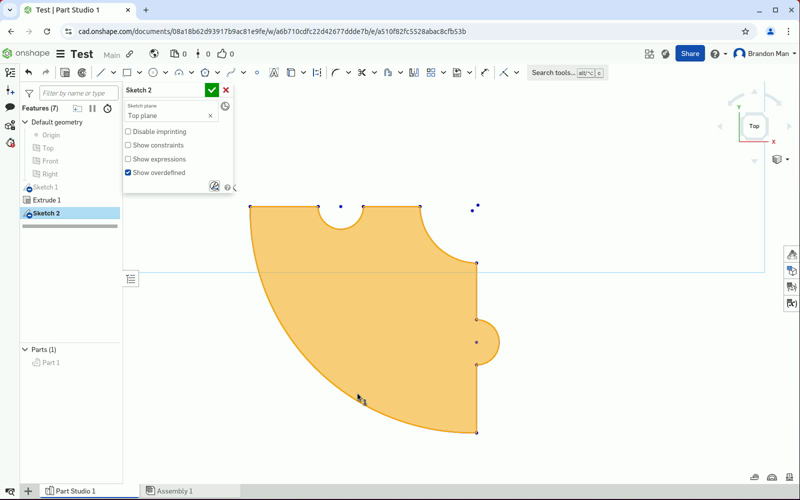
scroll(-6)
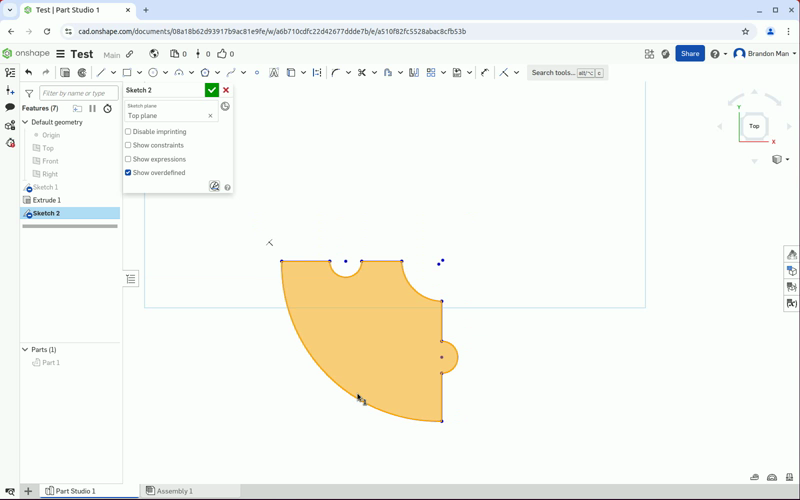
scroll(-6)
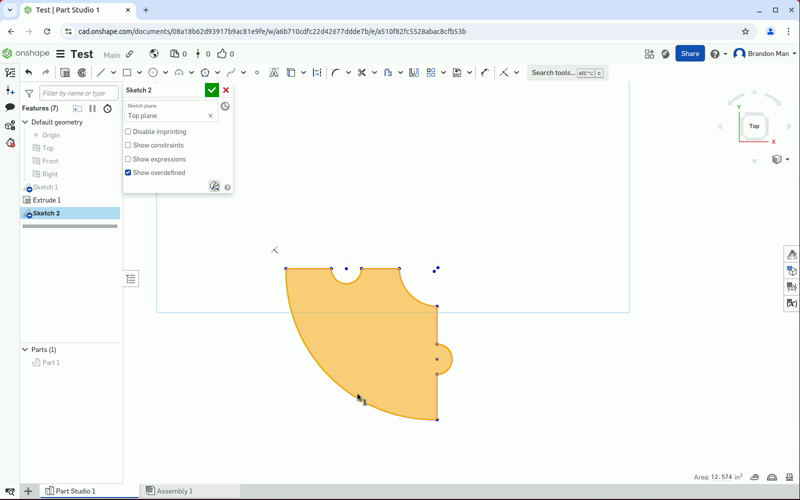
scroll(-6)
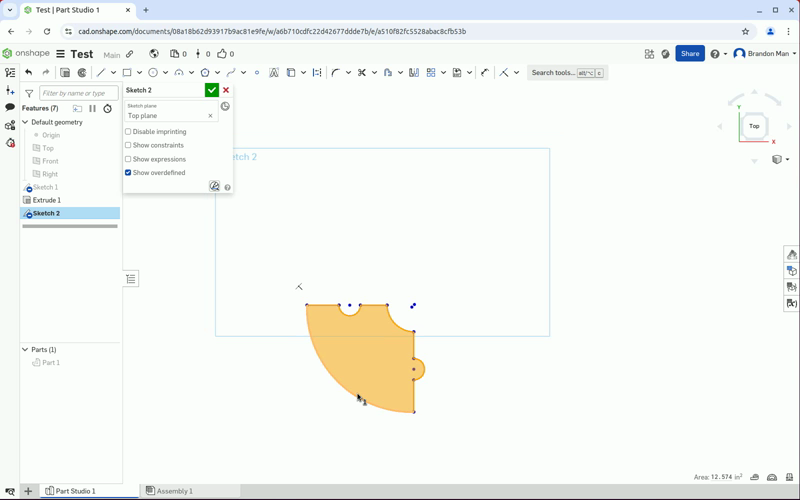
scroll(-6)
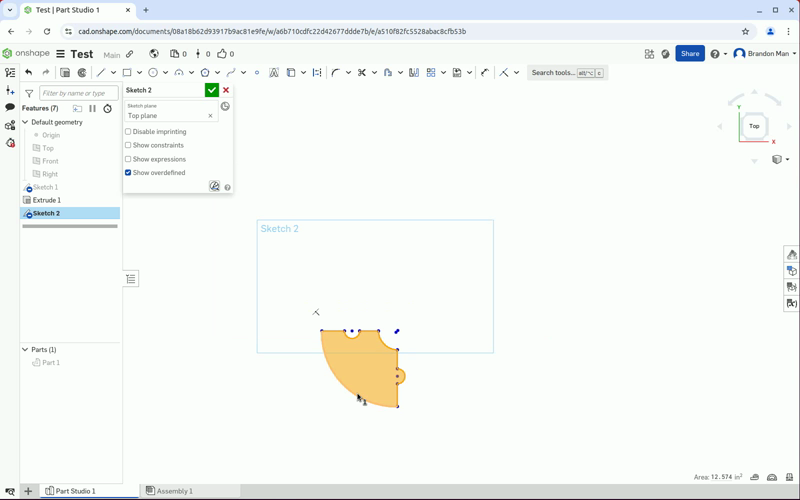
scroll(-6)
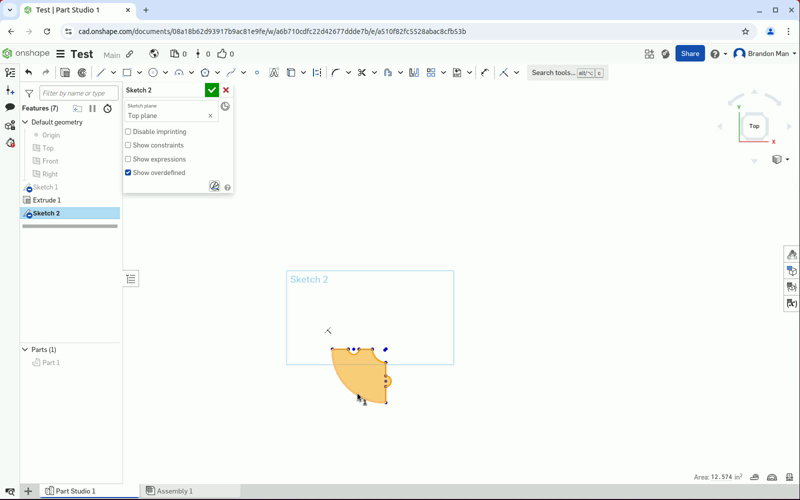
scroll(-6)
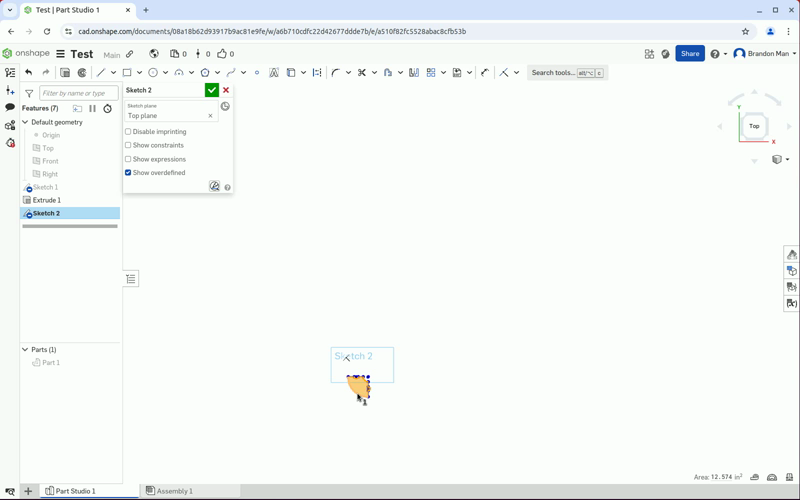
mouse_move(73, 352)
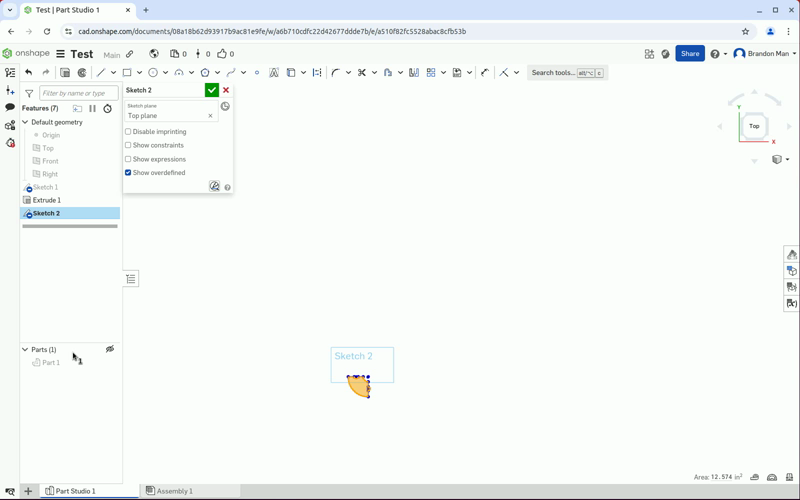
key(shift+y)
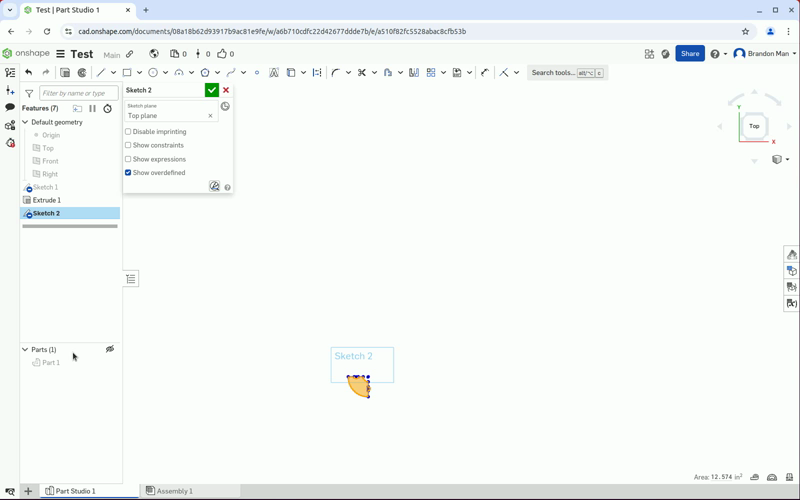
key(shift+e)
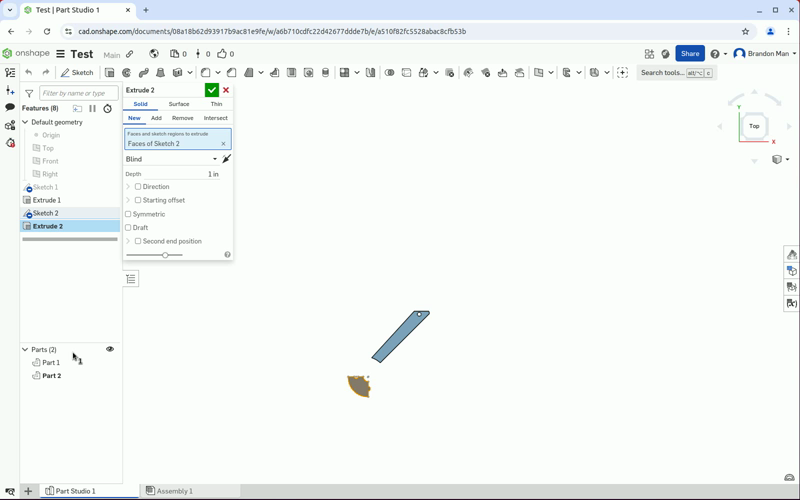
mouse_move(143, 106)
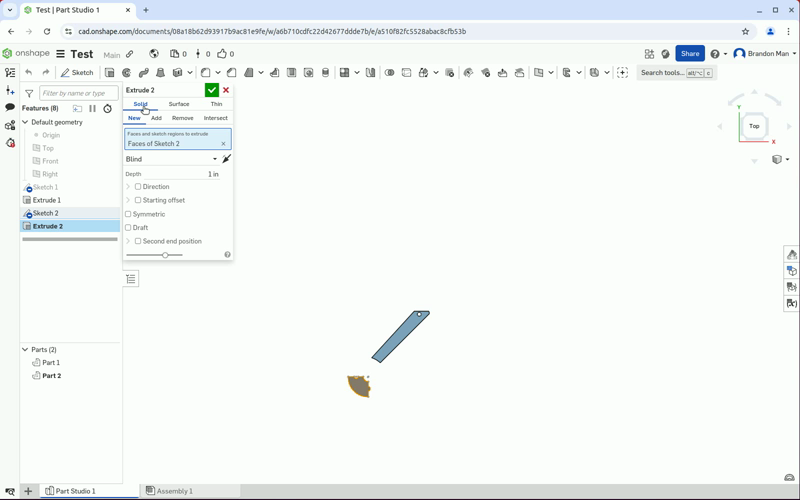
click(143, 106)
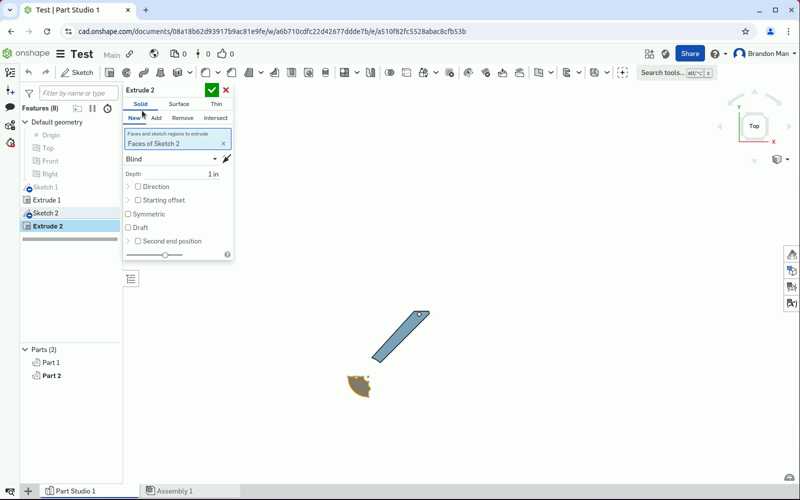
mouse_move(137, 120)
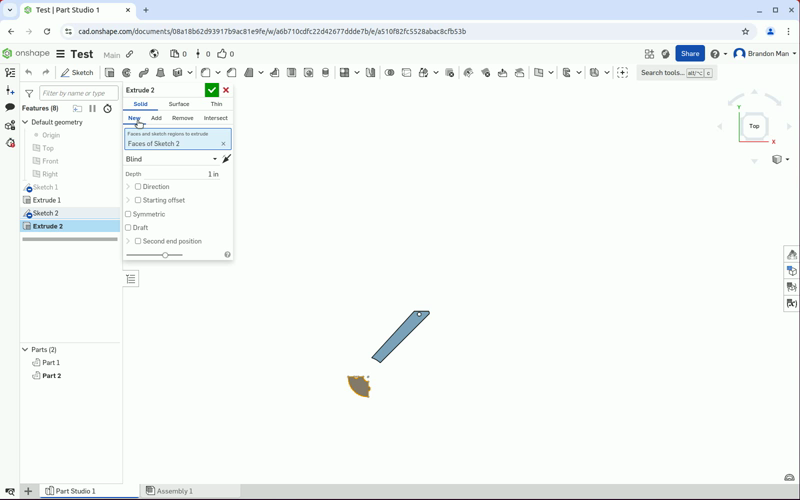
click(137, 120)
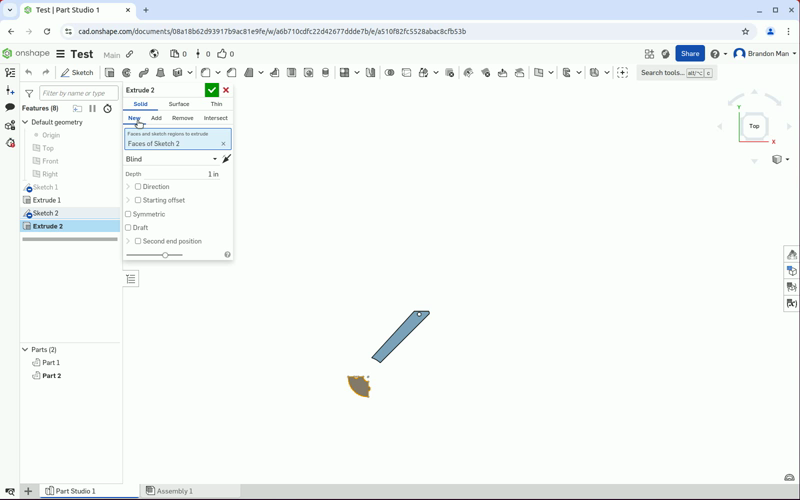
key(tab, 4)
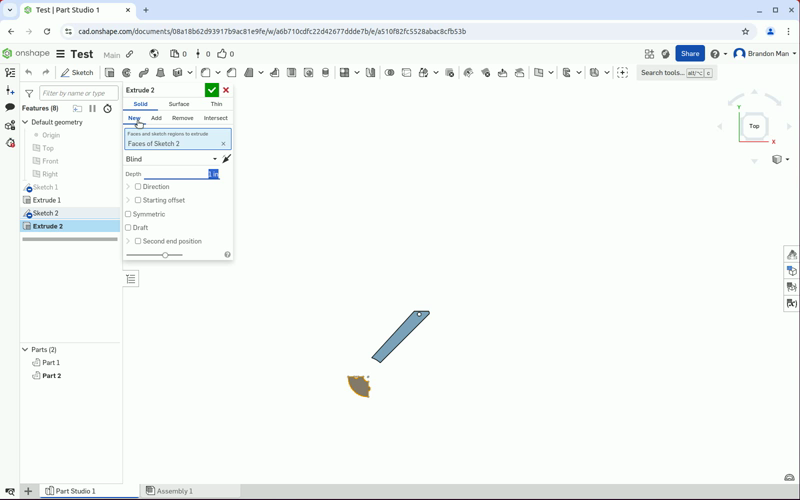
text(2.407)
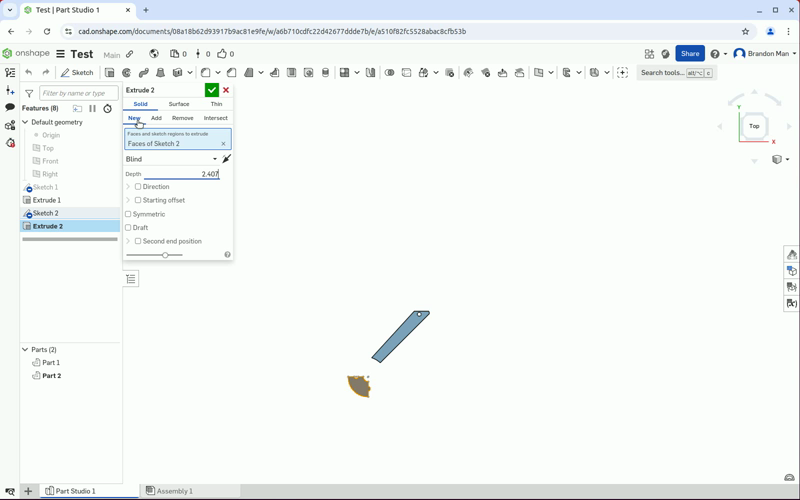
key(enter)
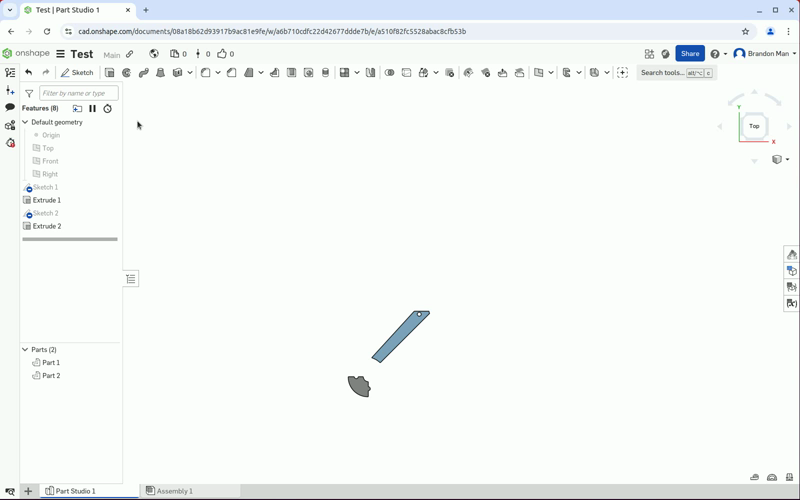
key(shift+h)
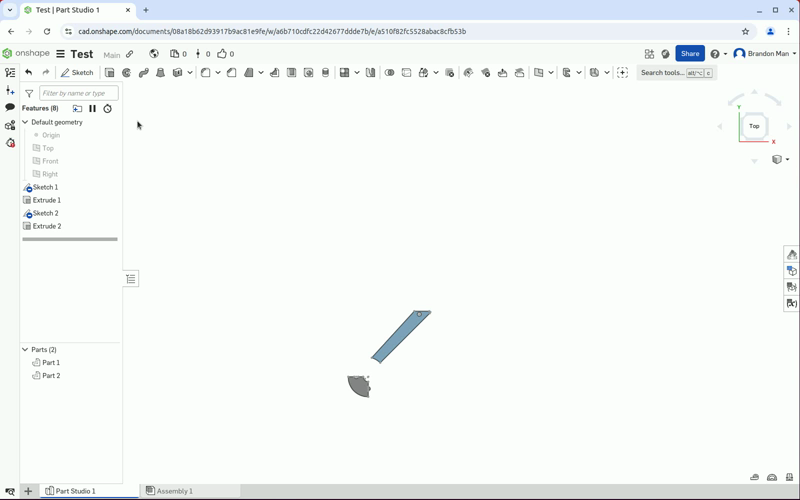
key(shift+h)
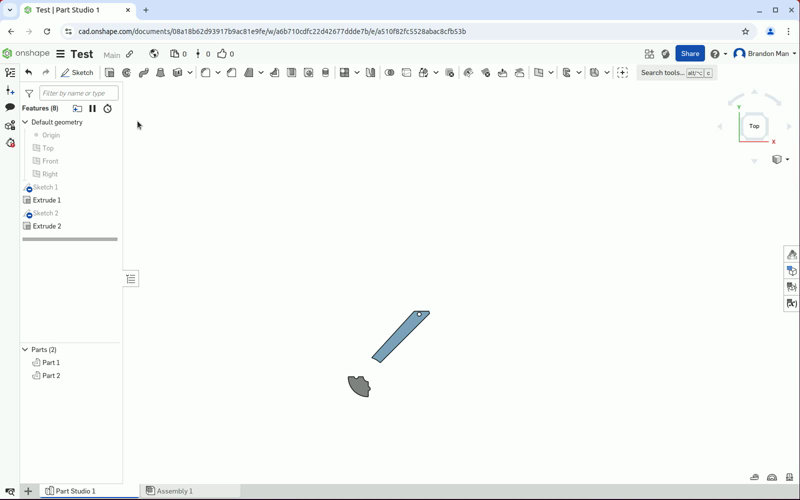
mouse_move(73, 189)
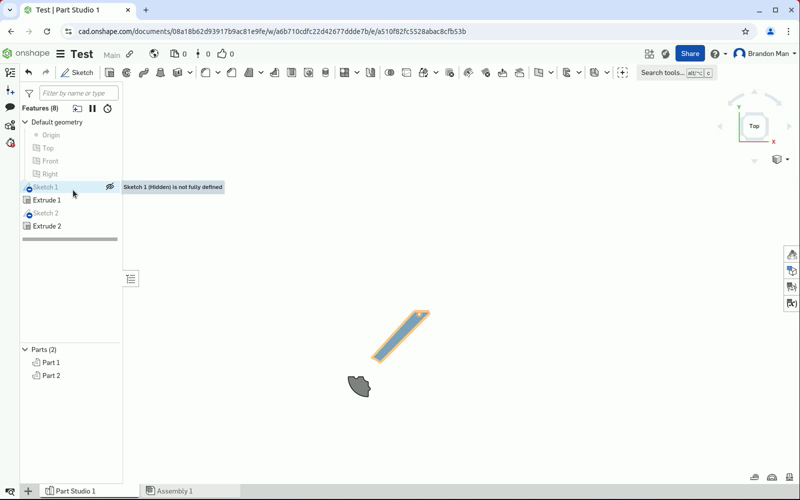
click(73, 189)
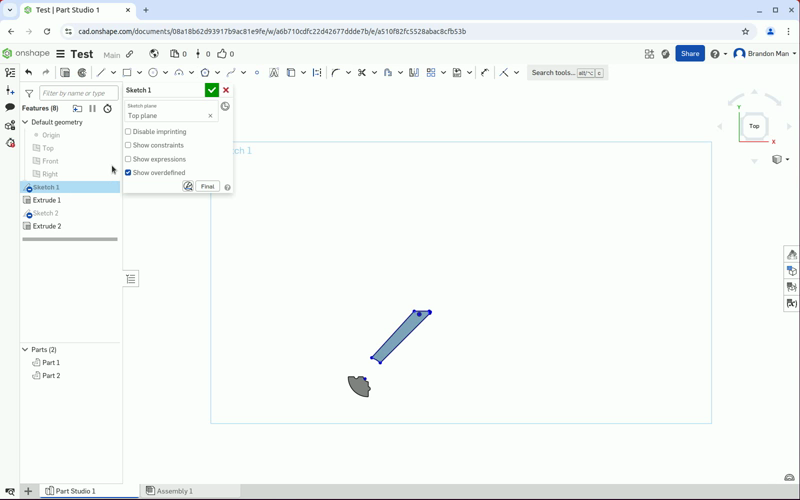
mouse_move(229, 92)
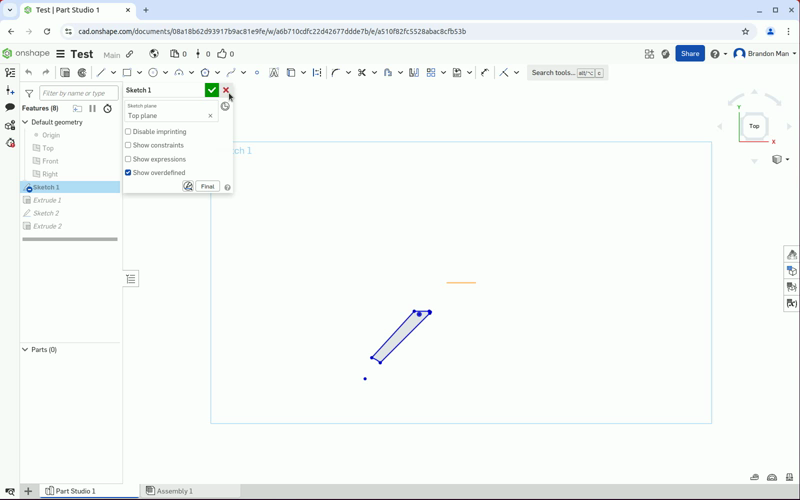
click(229, 92)
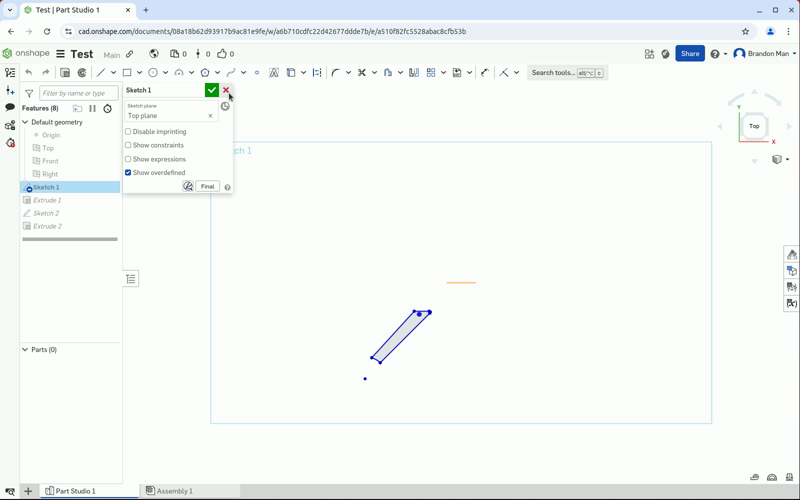
key(shift+s)
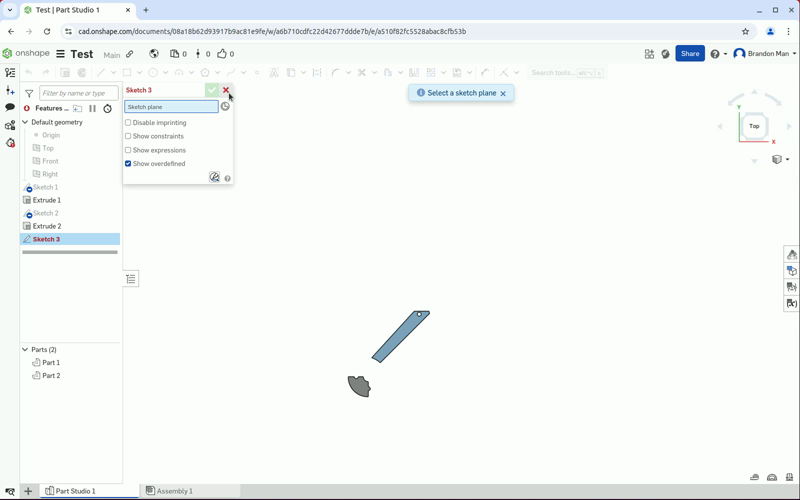
mouse_move(73, 150)
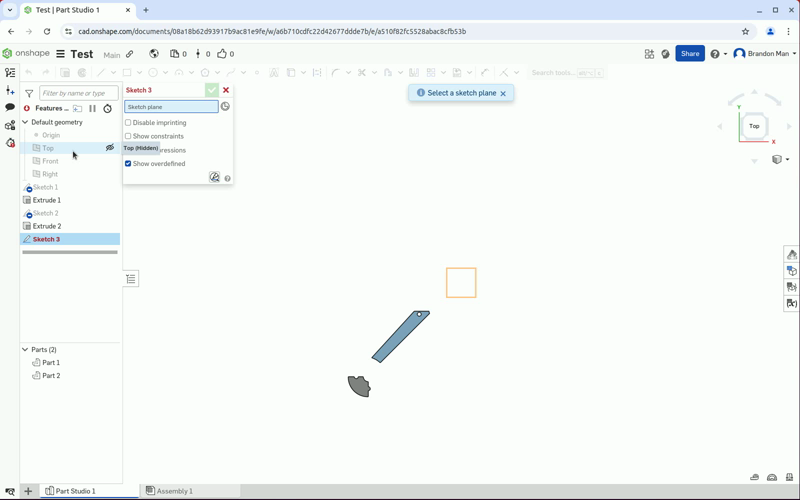
click(73, 150)
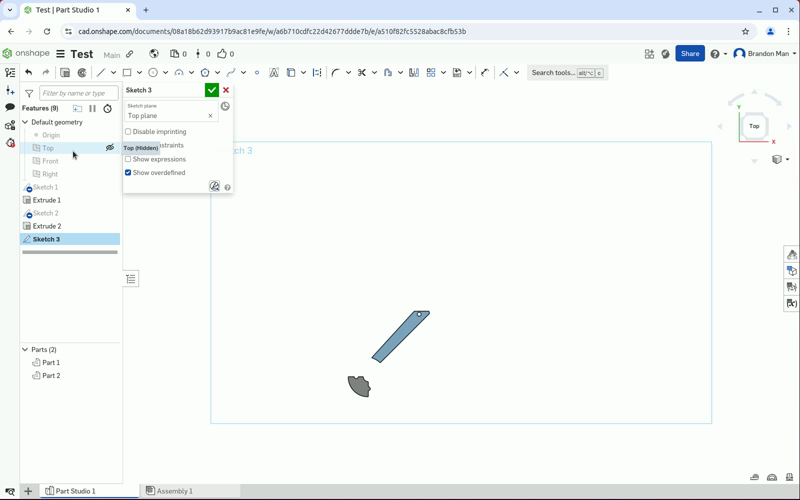
mouse_move(73, 352)
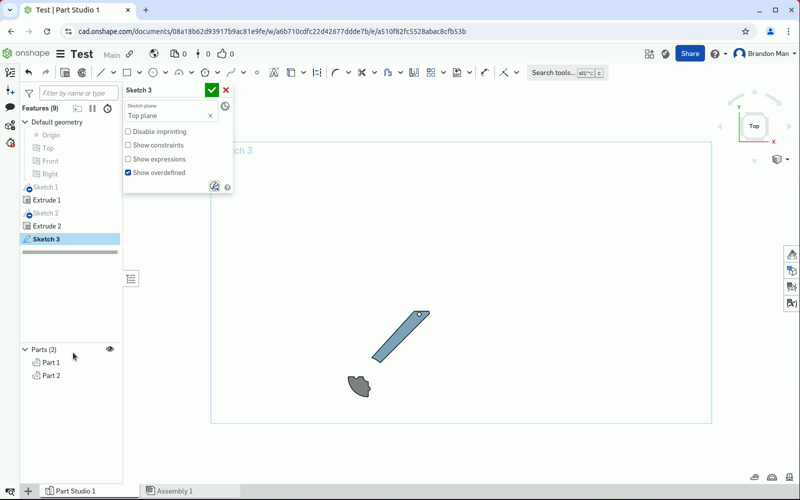
key(y)
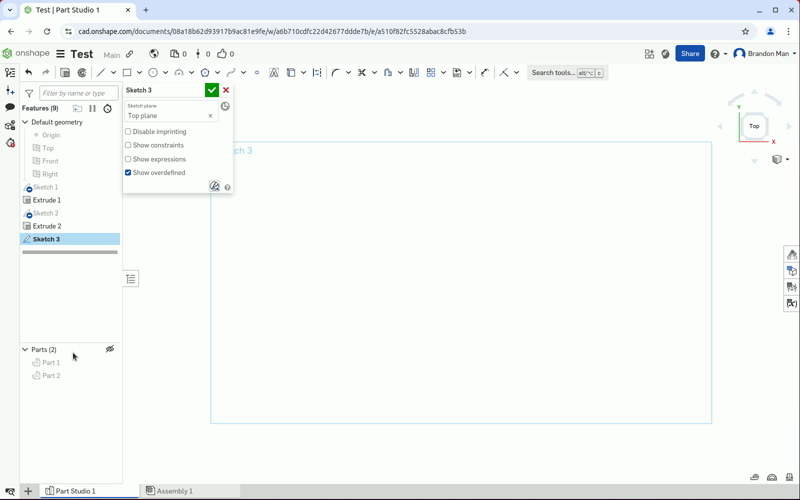
key(l)
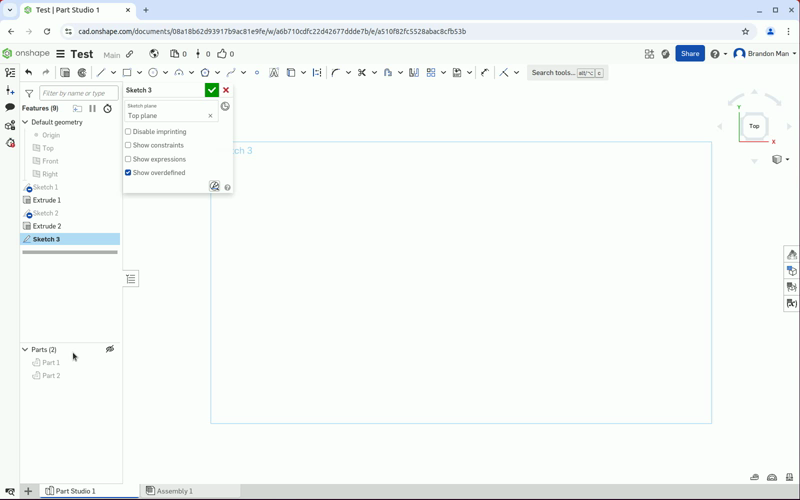
key_down(shift)
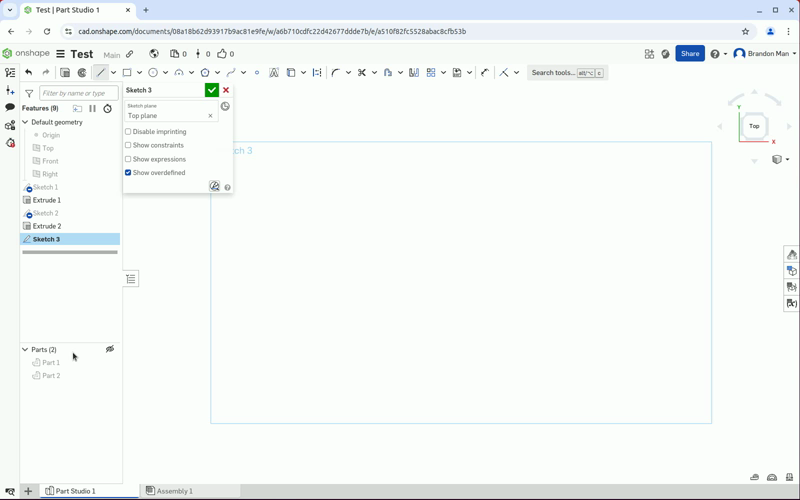
mouse_move(348, 376)
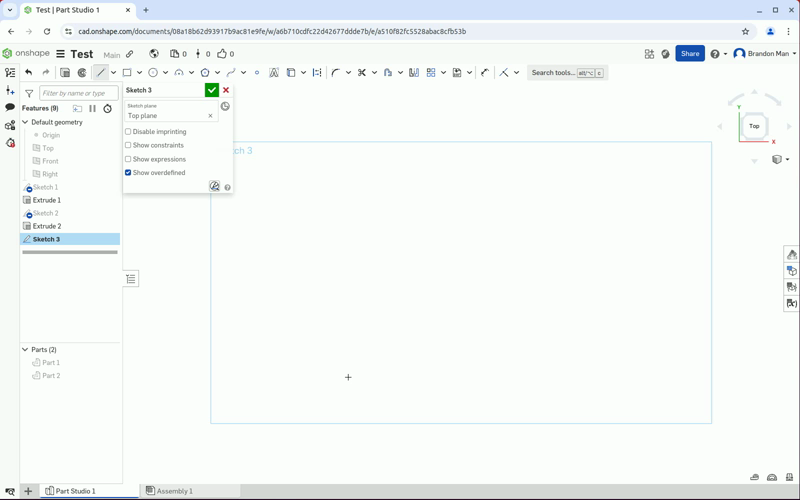
click(348, 376)
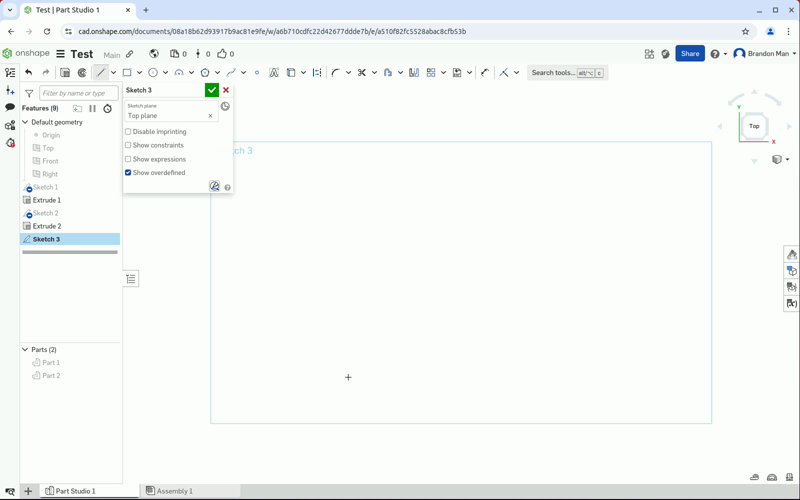
key_up(shift)
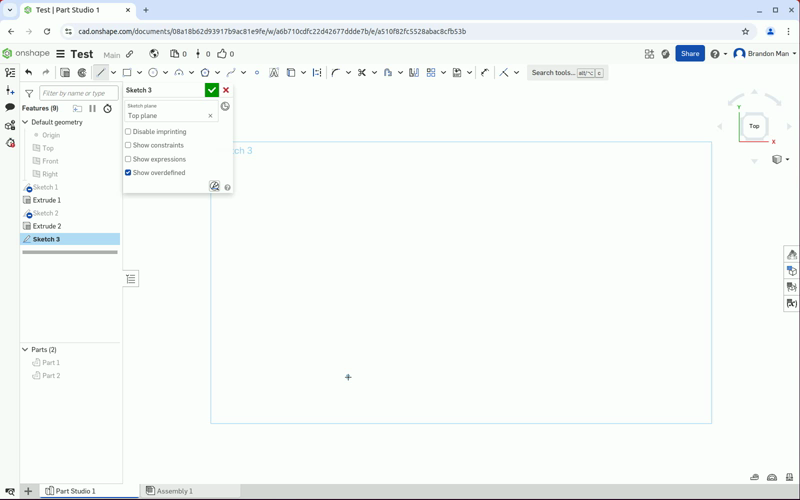
key_down(shift)
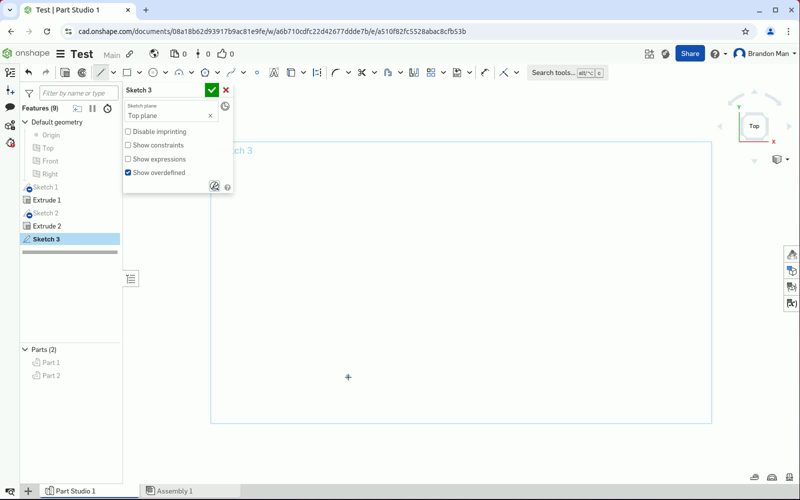
mouse_move(378, 376)
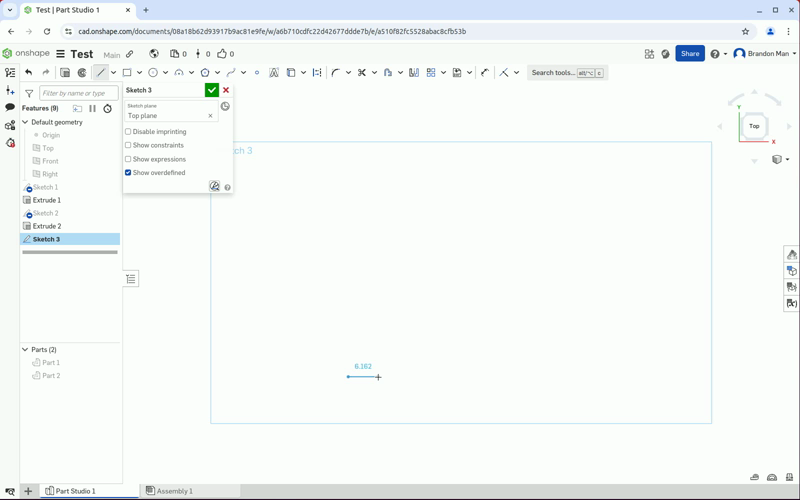
mouse_move(354, 376)
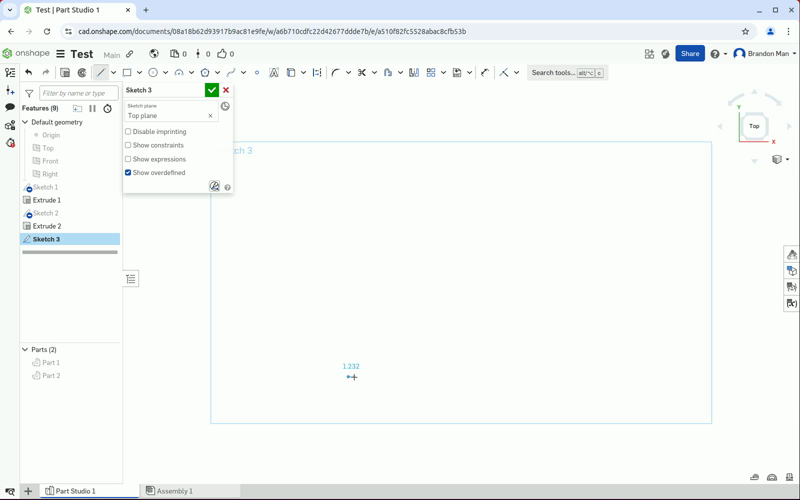
scroll(6)
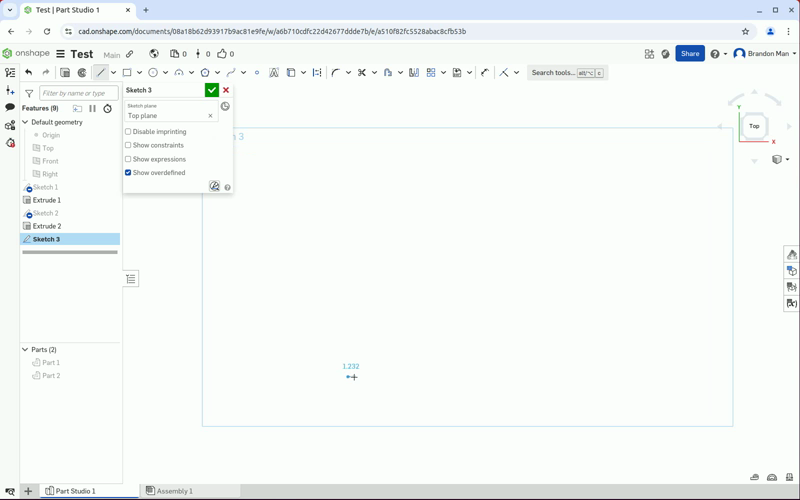
scroll(6)
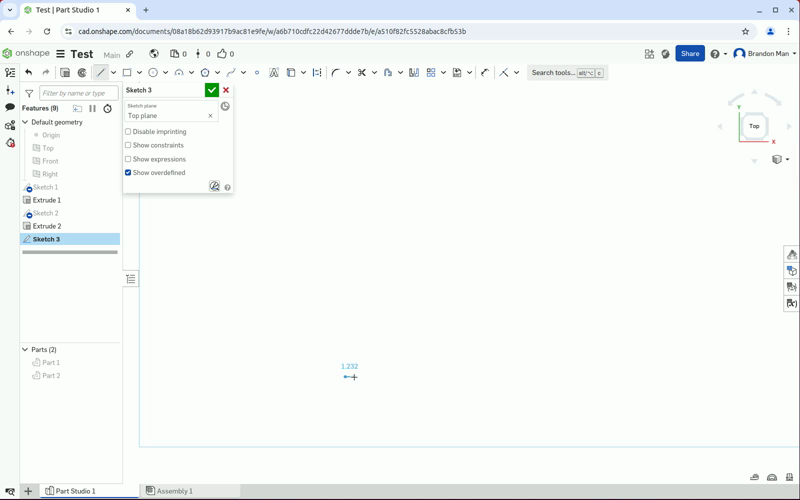
scroll(6)
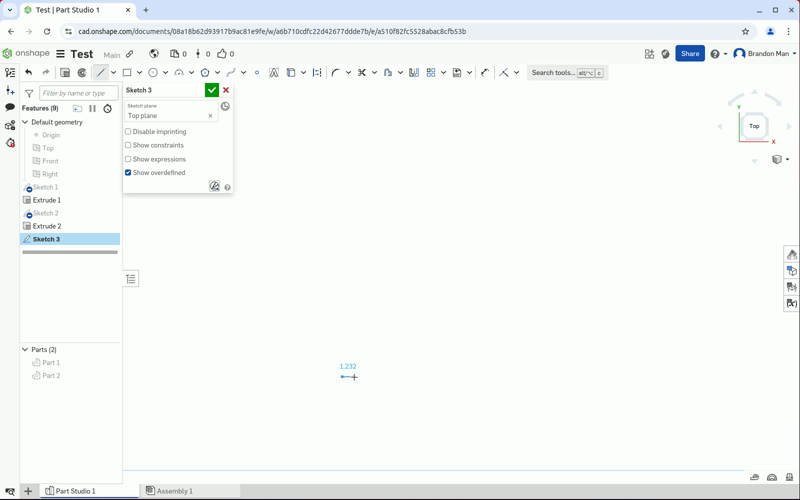
scroll(6)
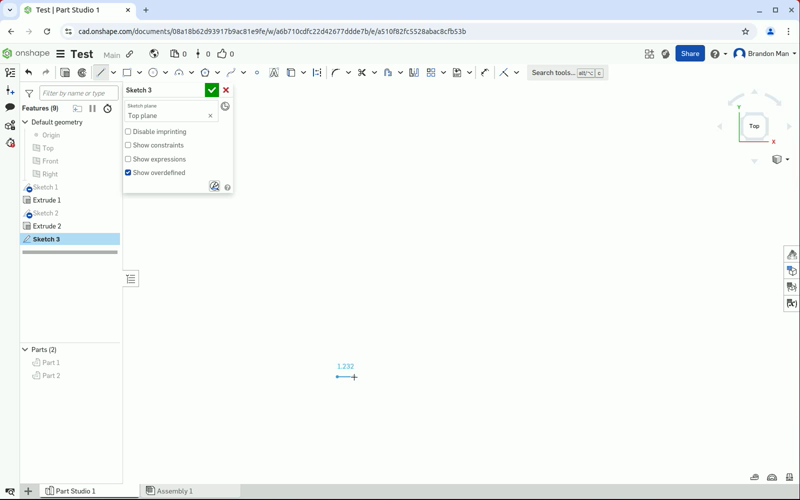
scroll(6)
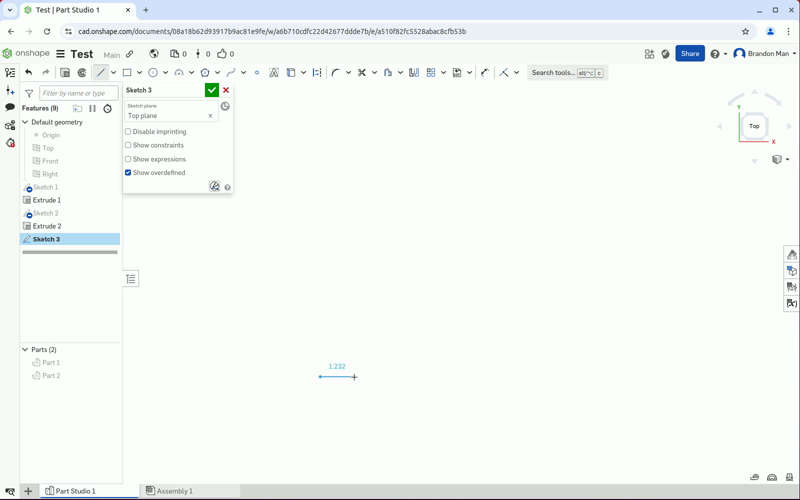
scroll(6)
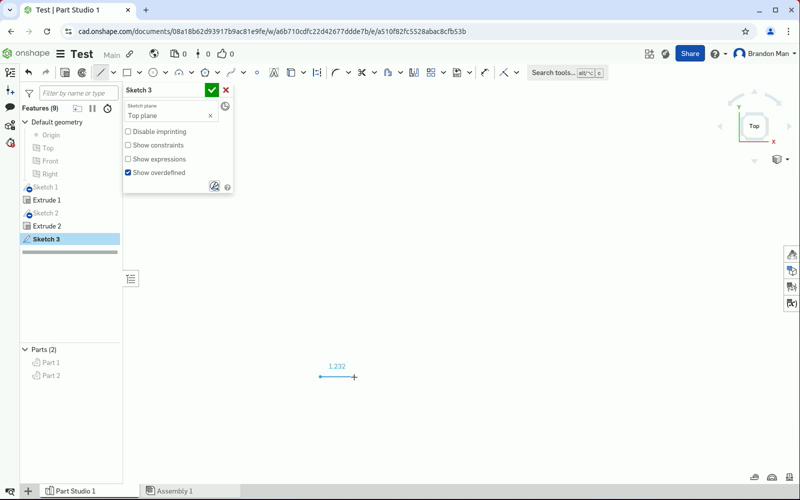
scroll(6)
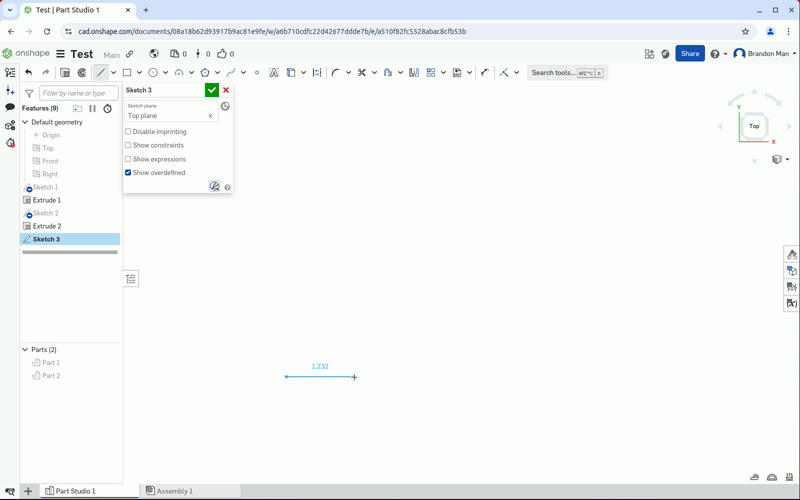
click(354, 376)
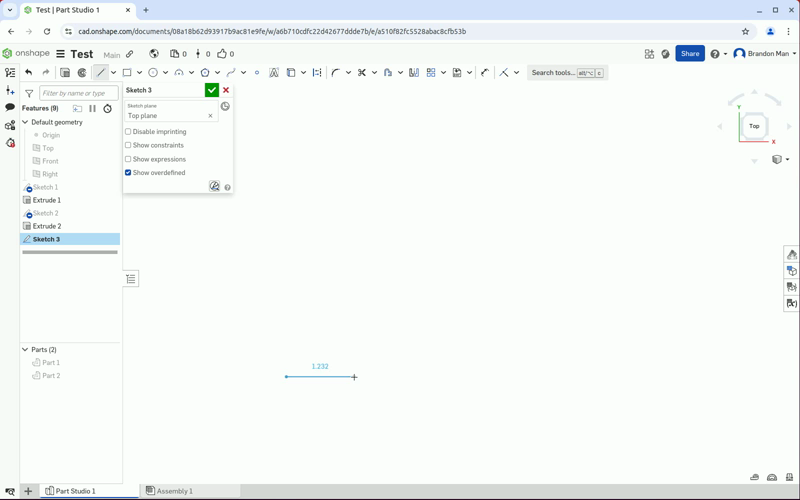
scroll(-6)
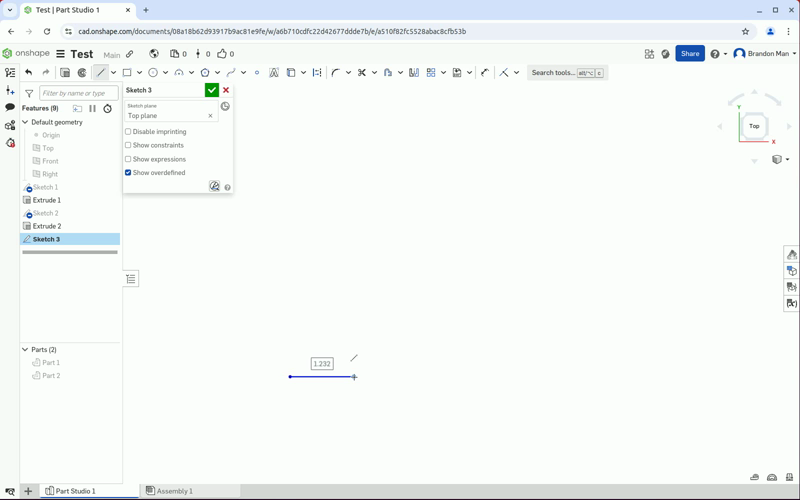
scroll(-6)
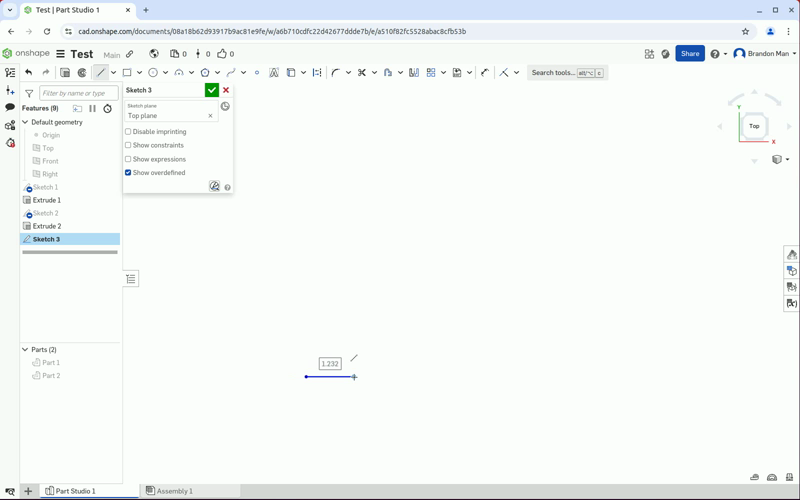
scroll(-6)
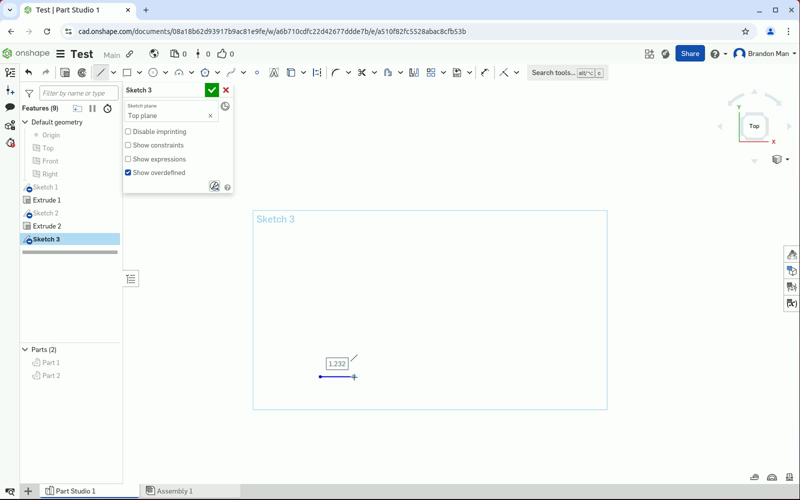
scroll(-6)
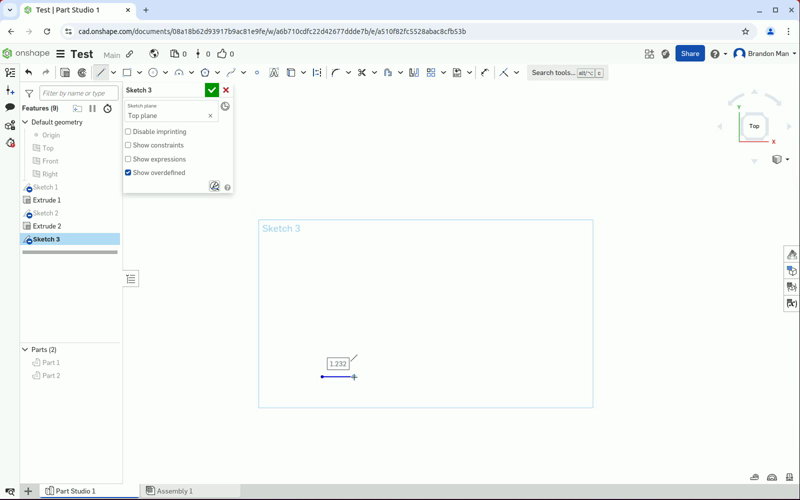
scroll(-6)
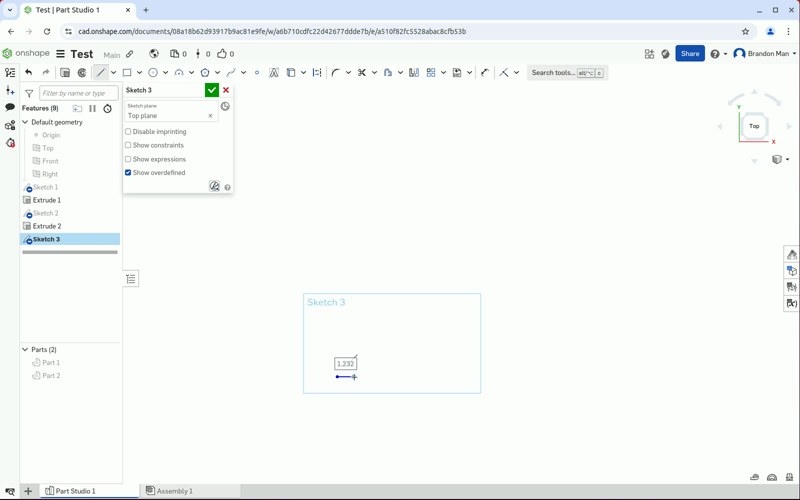
scroll(-6)
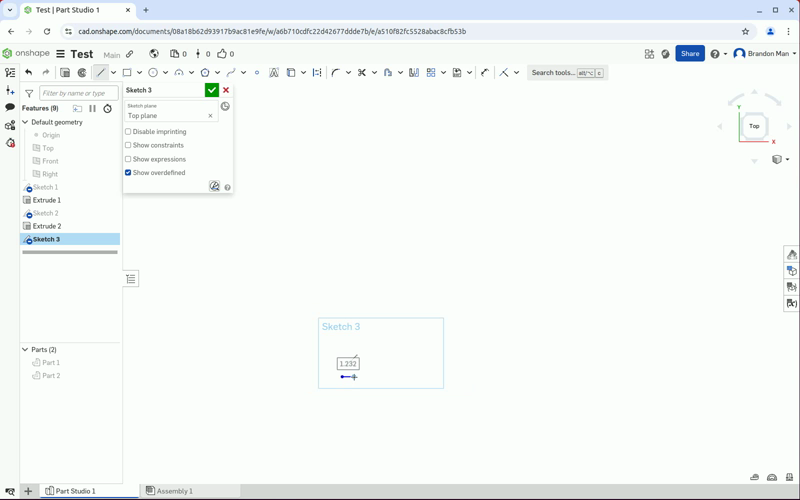
scroll(-6)
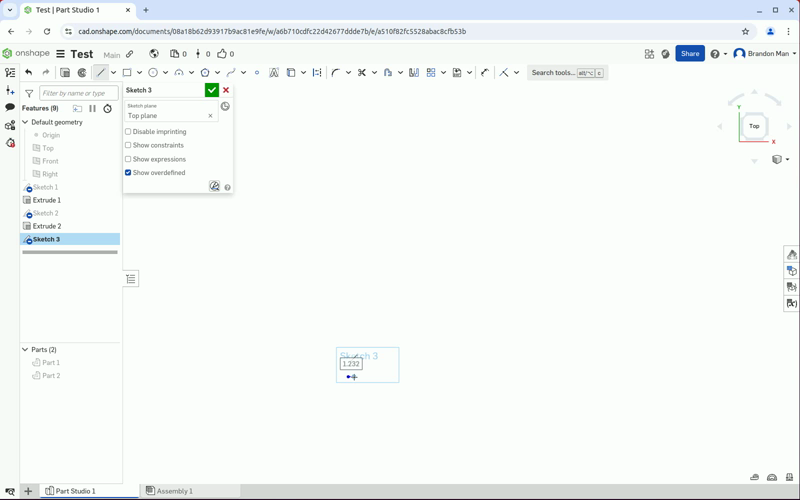
key_up(shift)
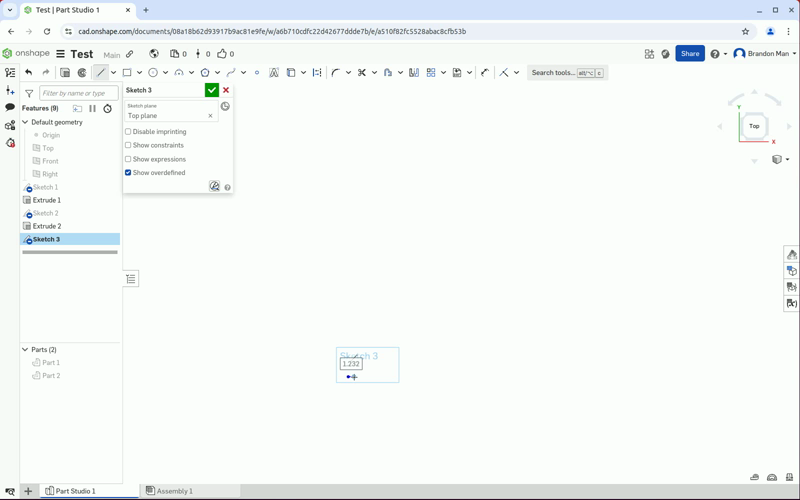
key(esc)
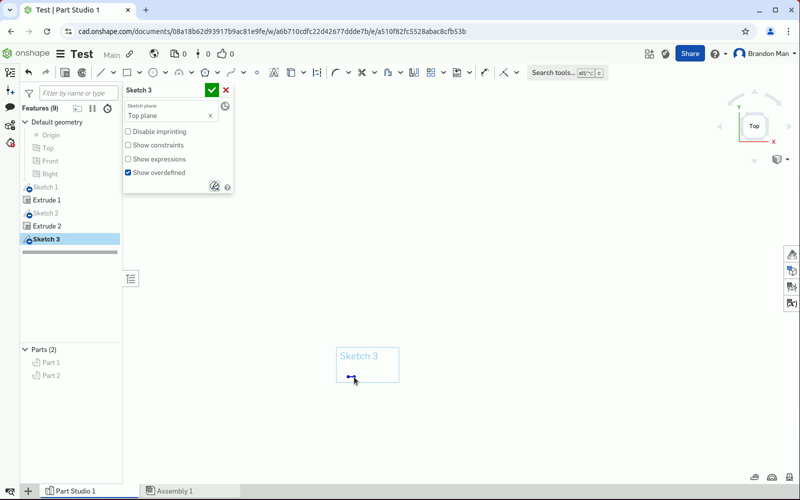
key(a)
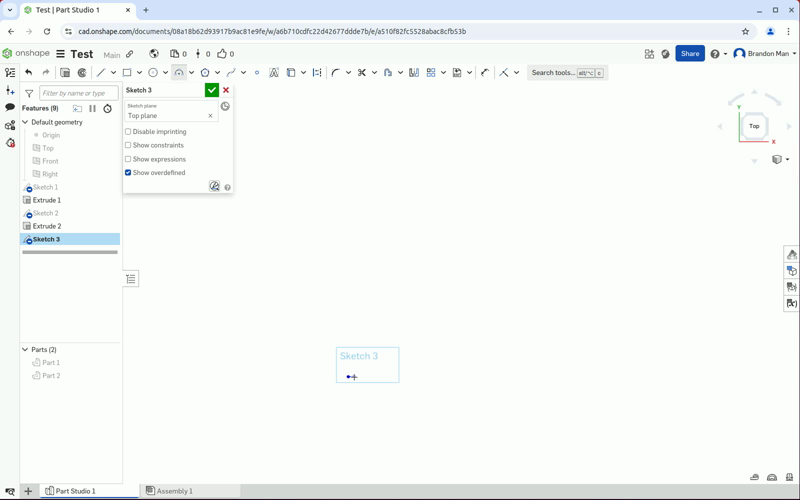
mouse_move(354, 376)
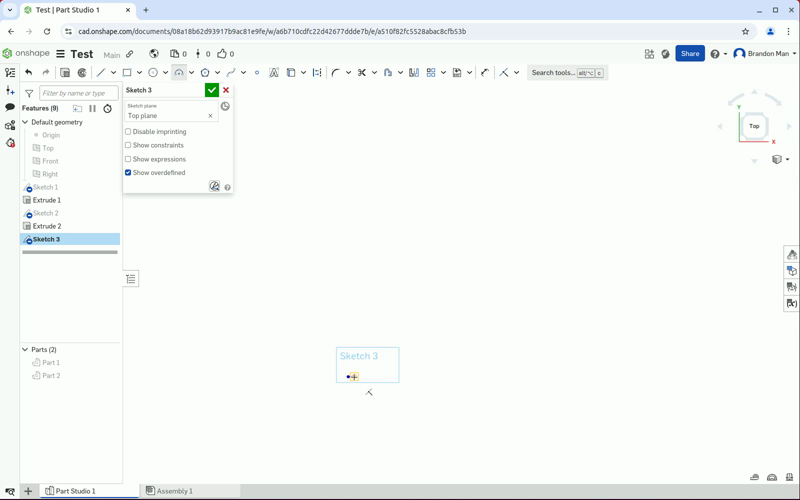
click(354, 376)
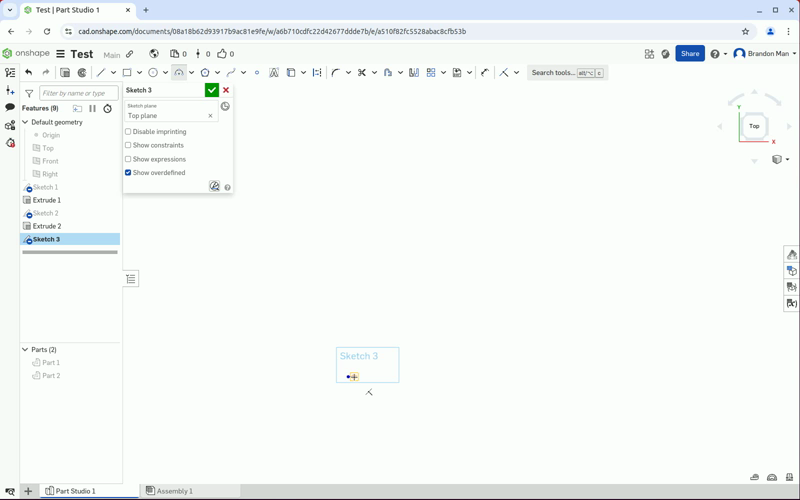
key_down(shift)
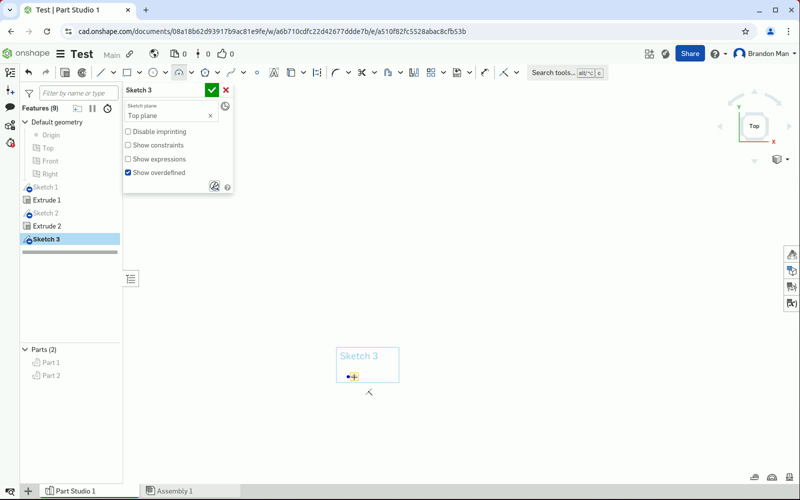
mouse_move(358, 376)
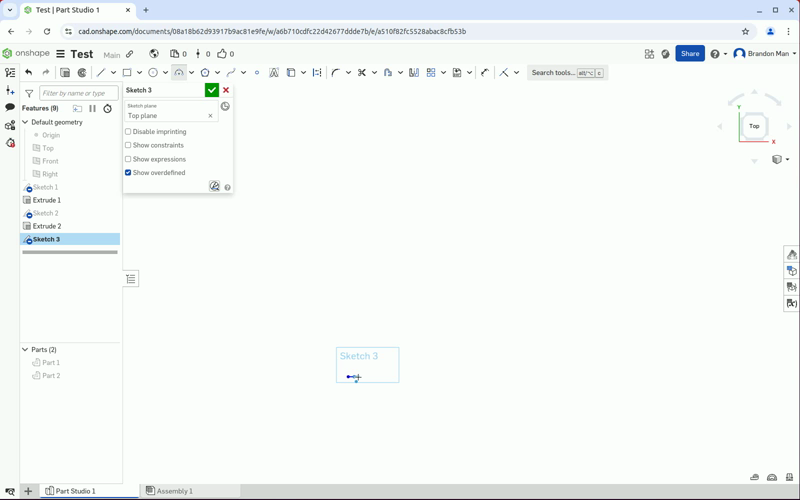
scroll(6)
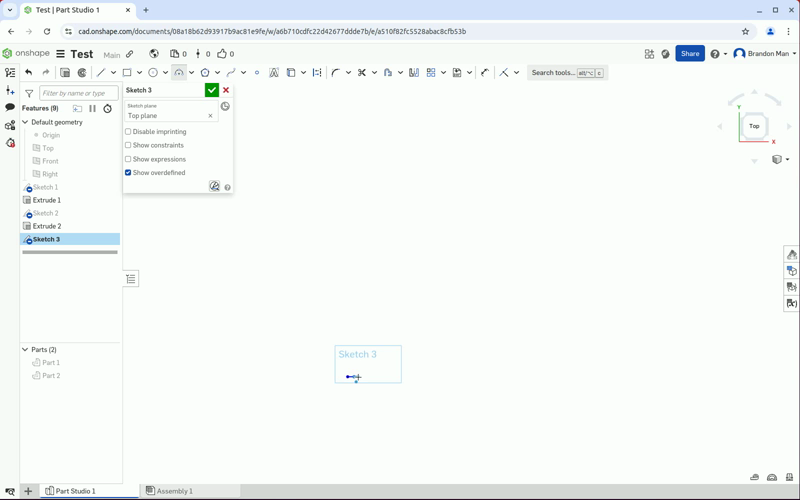
scroll(6)
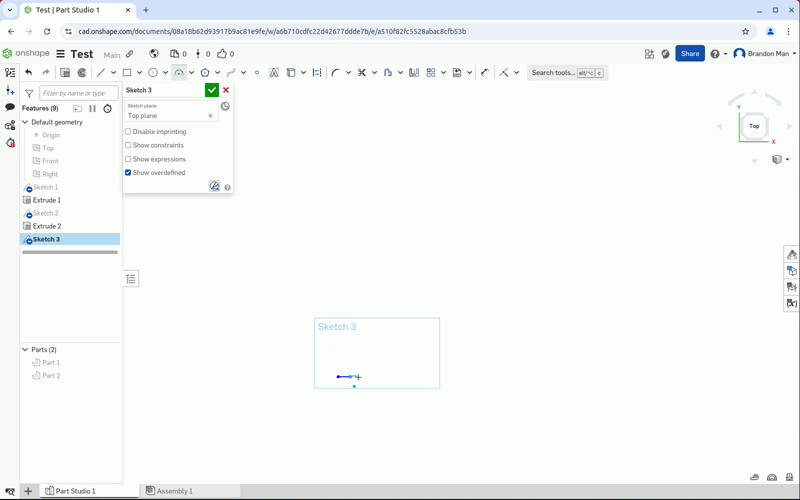
scroll(6)
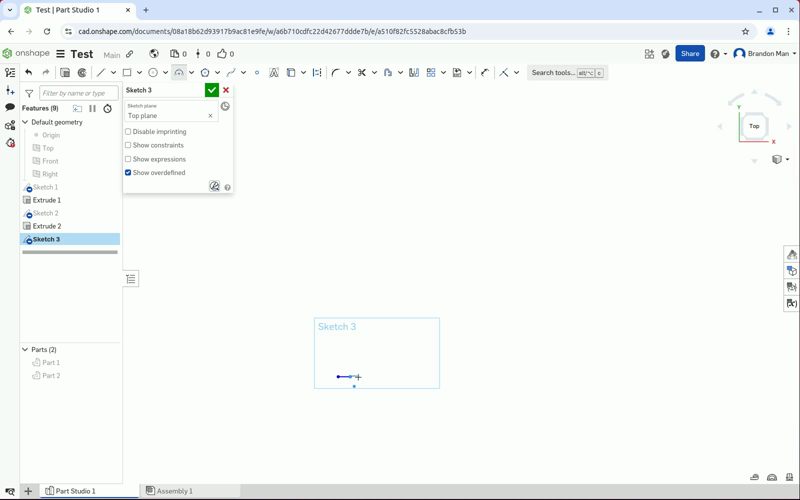
scroll(6)
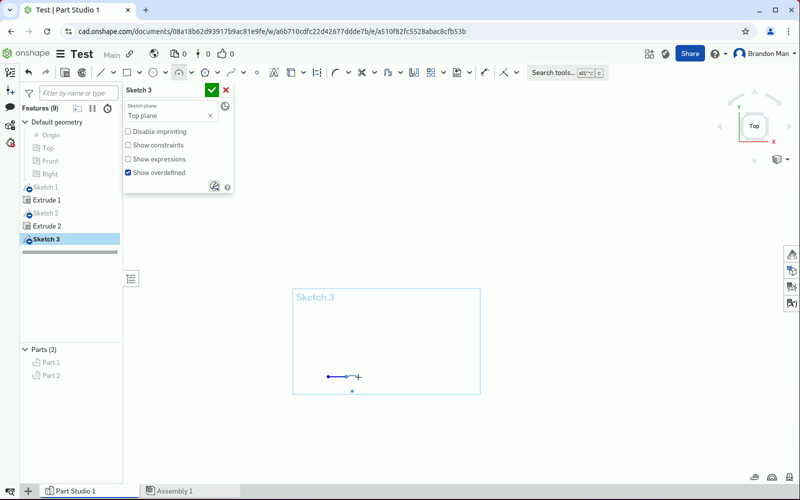
scroll(6)
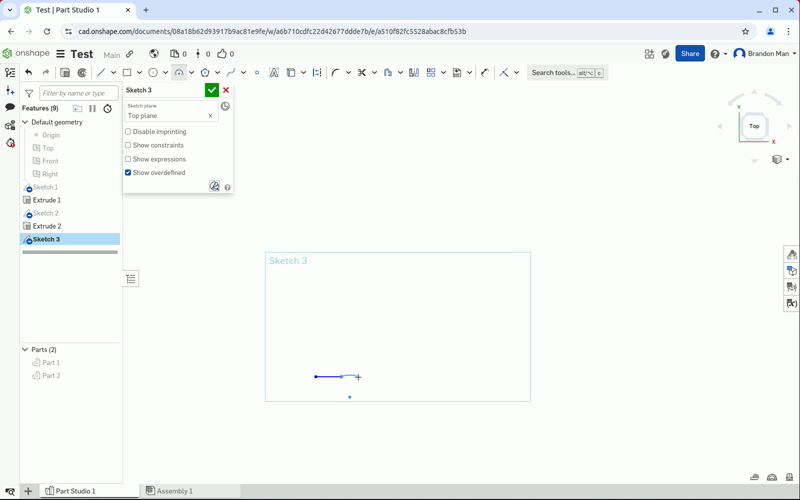
scroll(6)
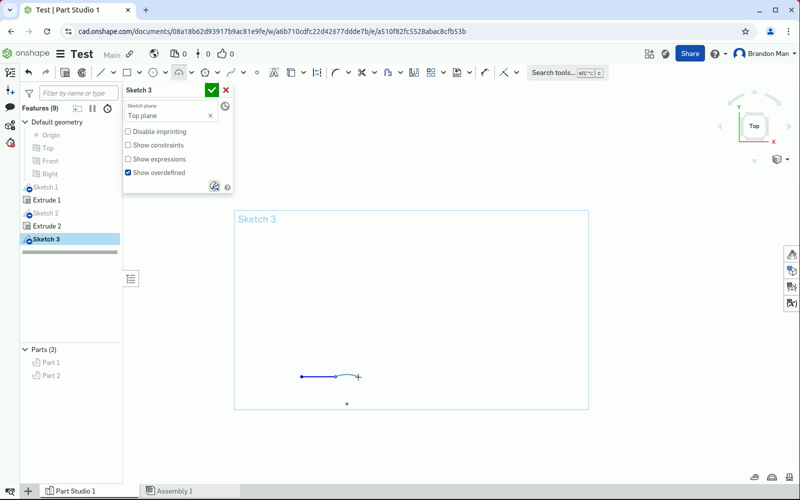
scroll(6)
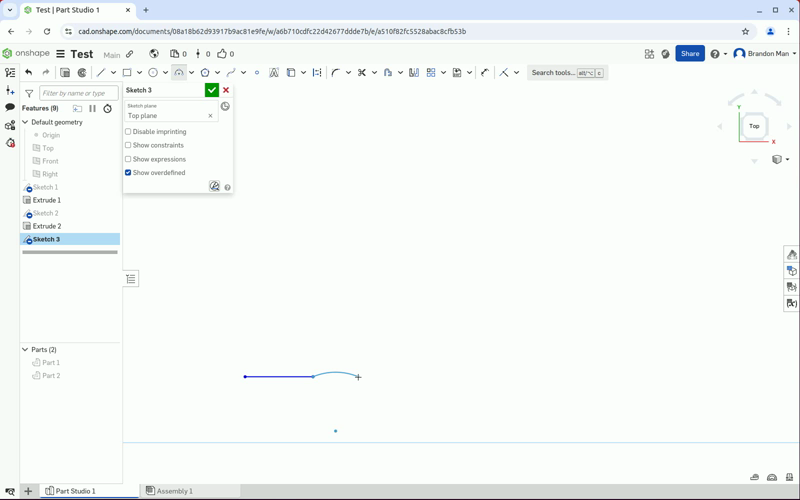
click(358, 376)
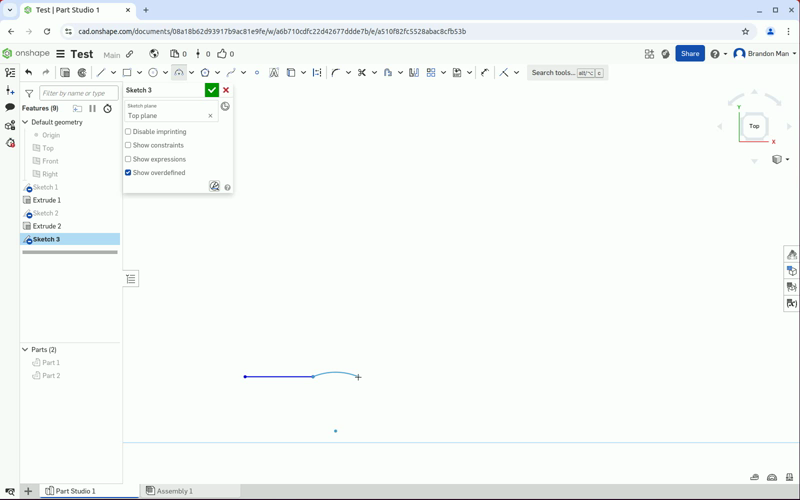
scroll(-6)
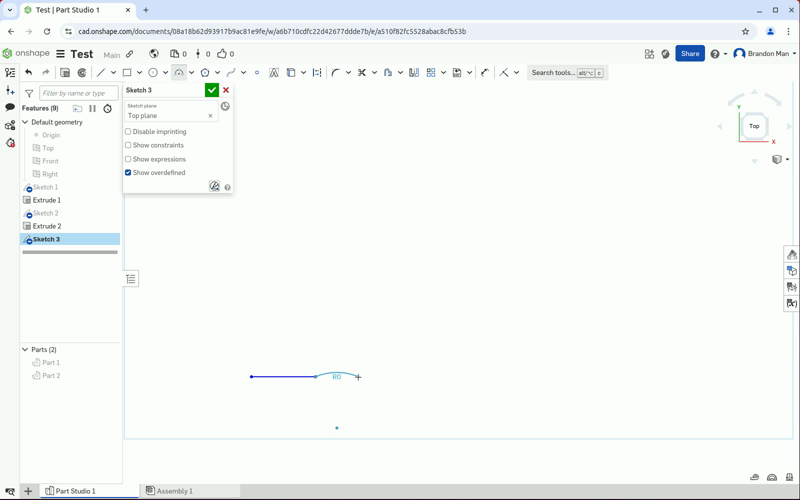
scroll(-6)
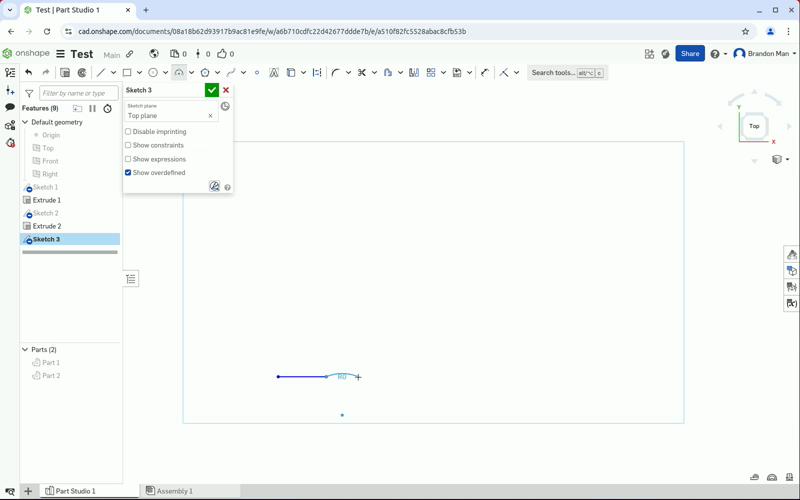
scroll(-6)
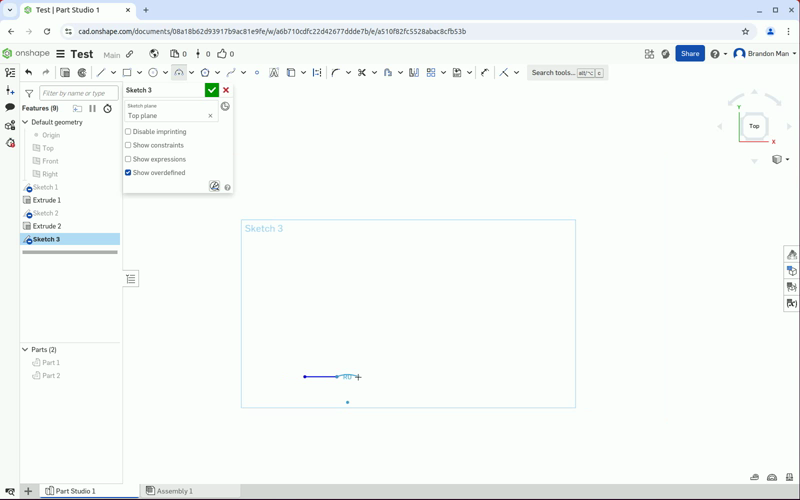
scroll(-6)
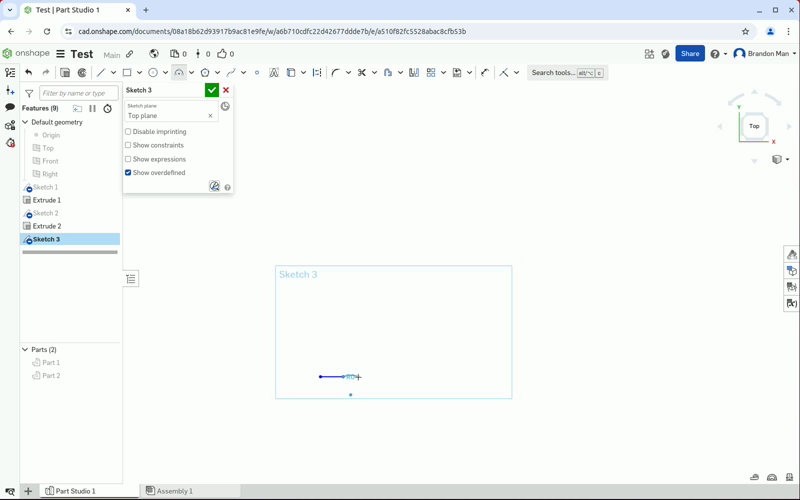
scroll(-6)
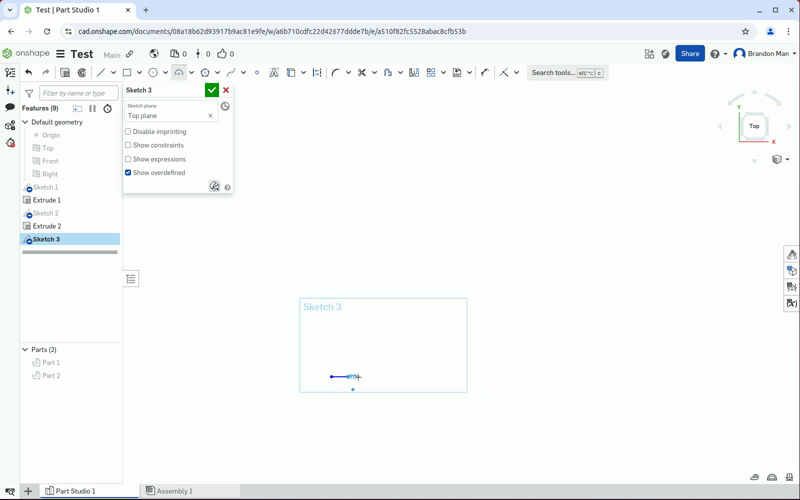
scroll(-6)
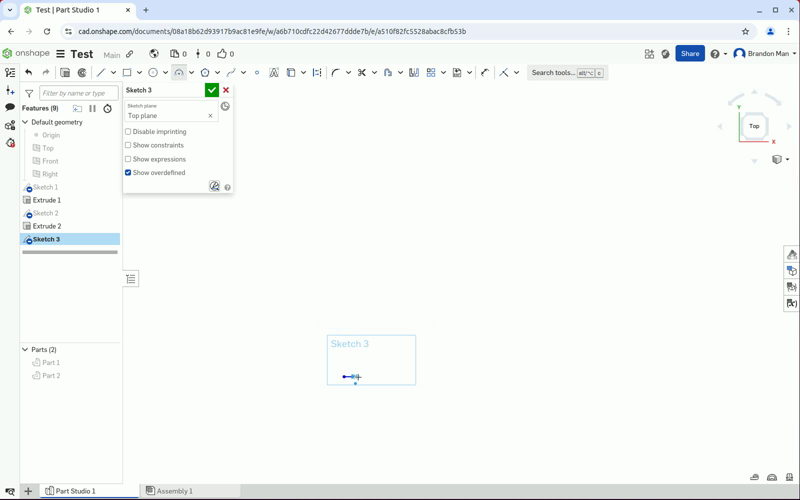
scroll(-6)
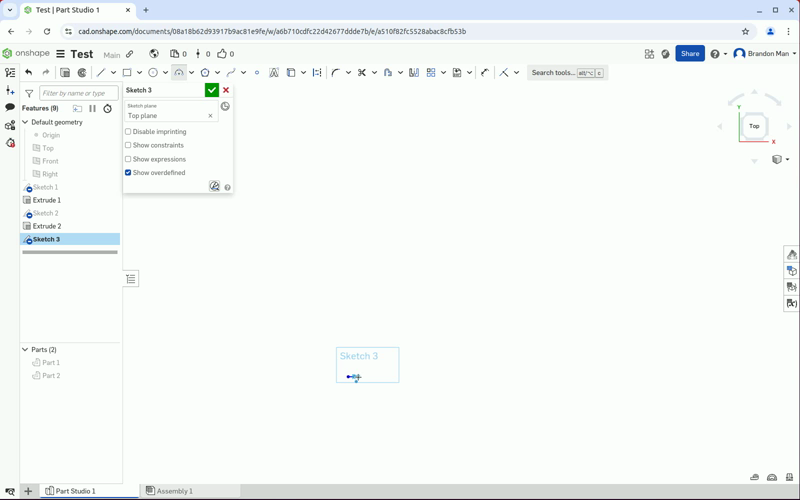
mouse_move(356, 378)
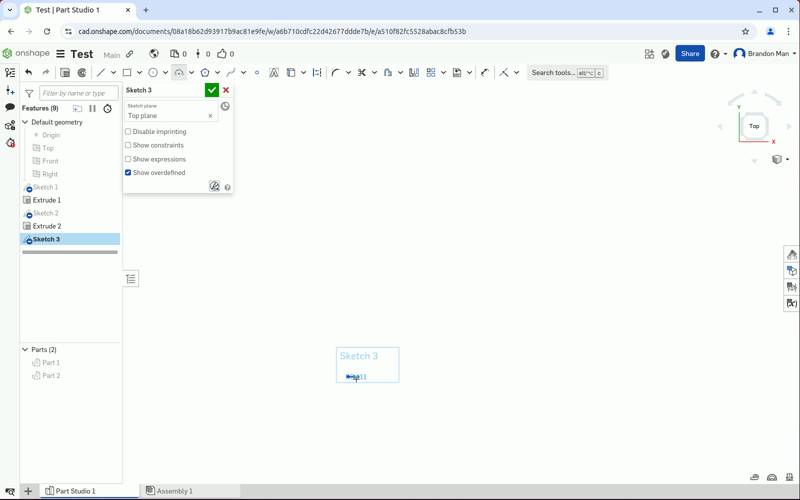
scroll(6)
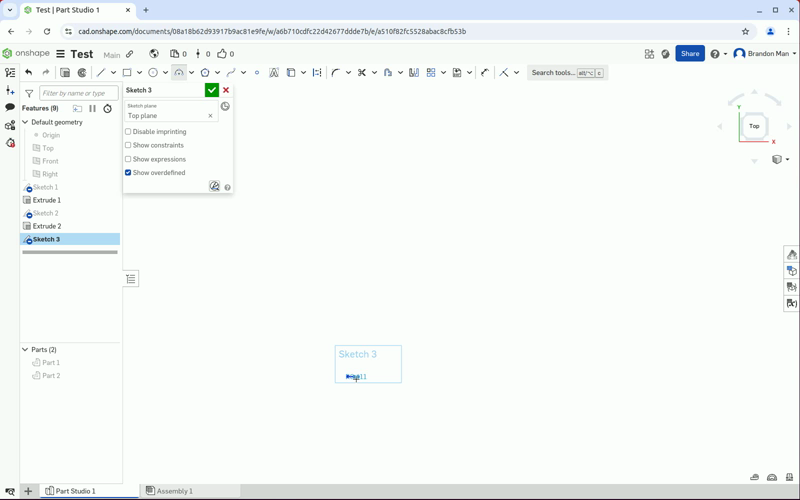
scroll(6)
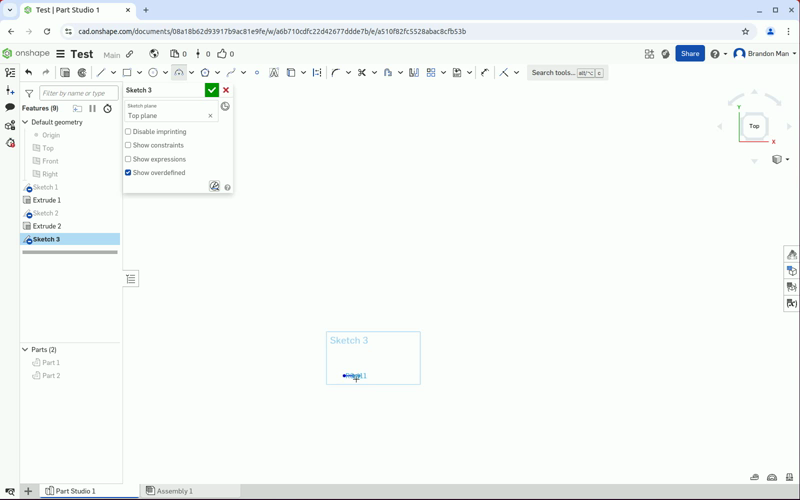
scroll(6)
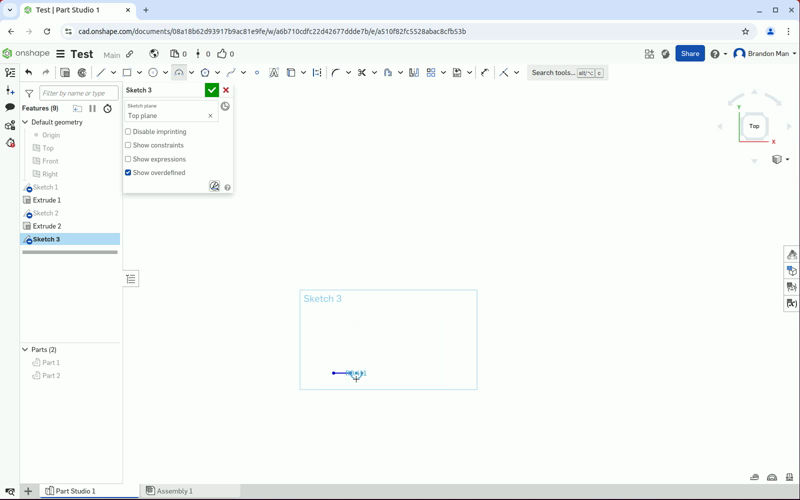
scroll(6)
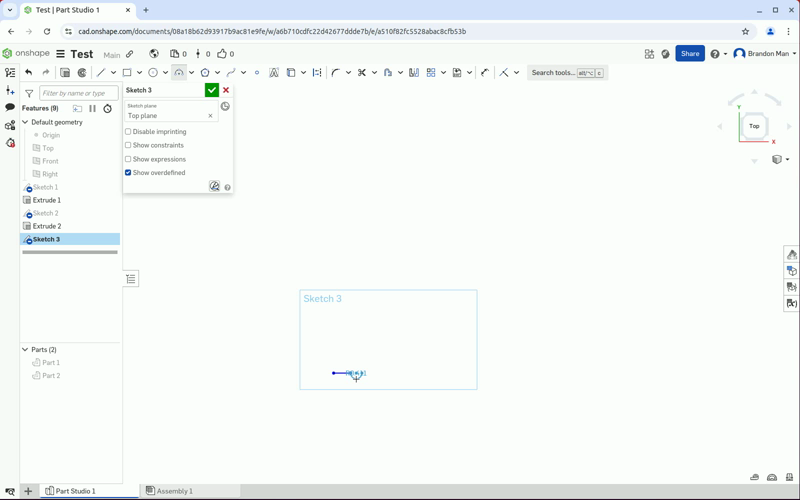
scroll(6)
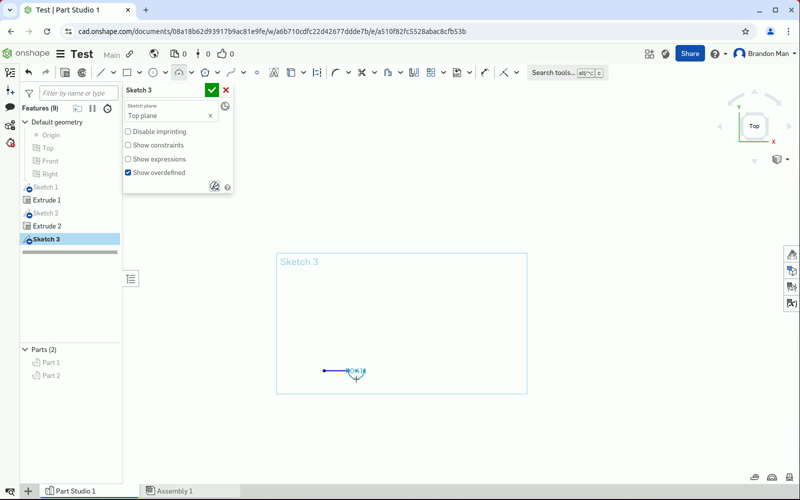
scroll(6)
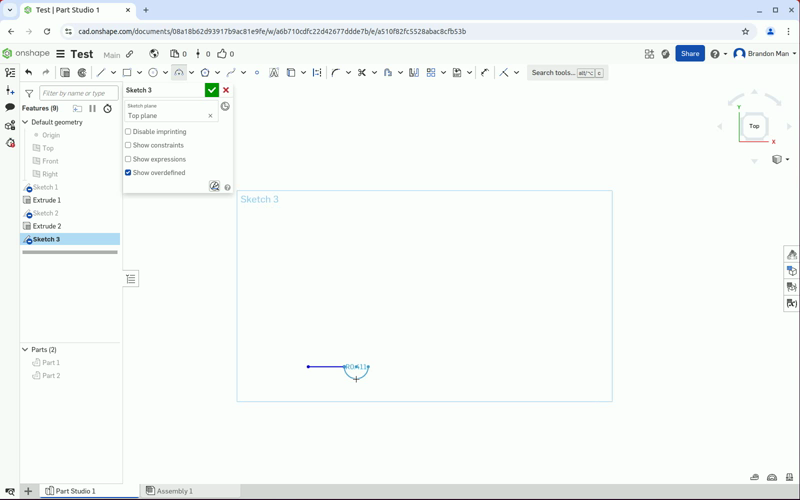
scroll(6)
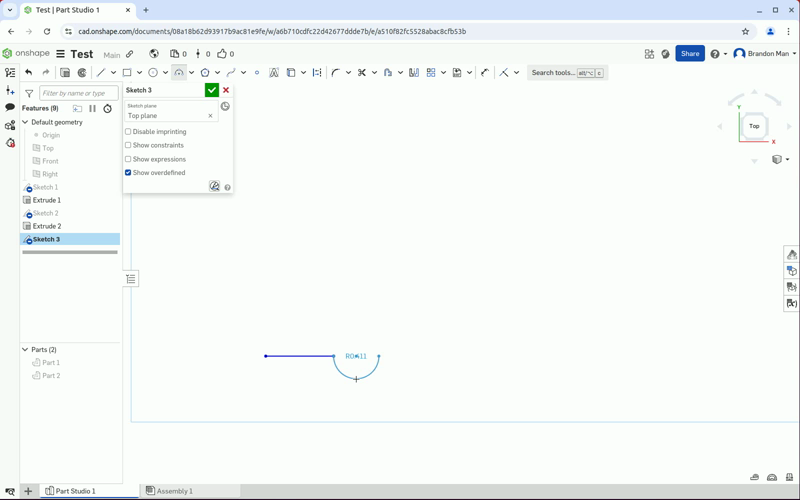
click(356, 378)
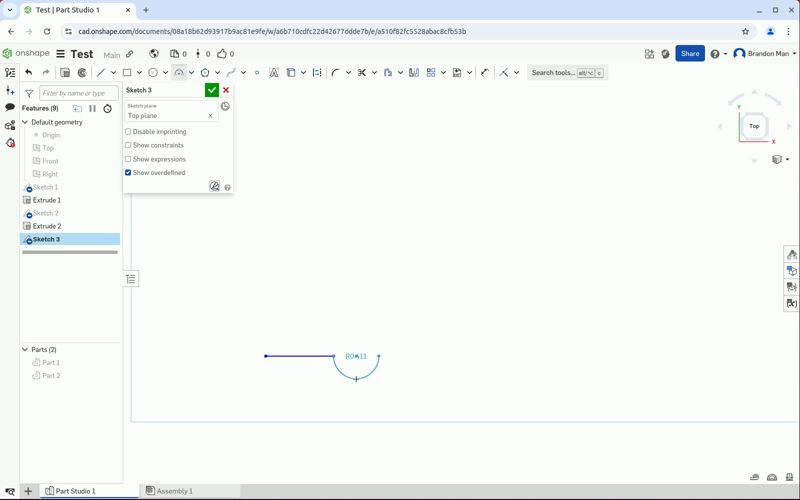
scroll(-6)
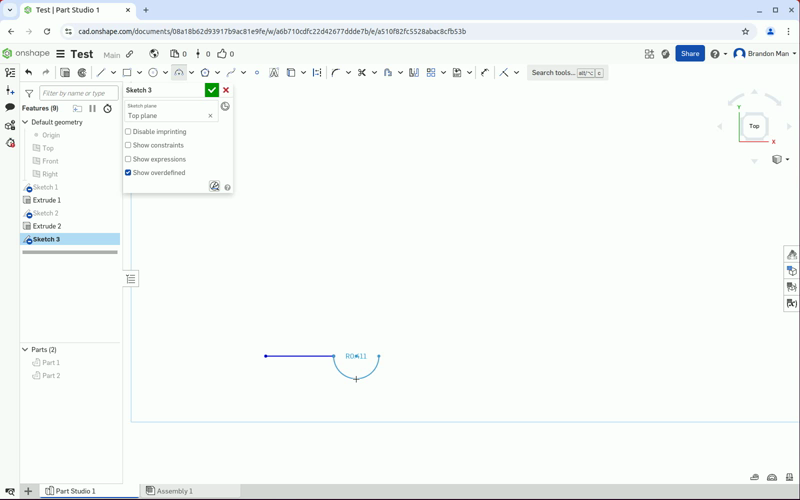
scroll(-6)
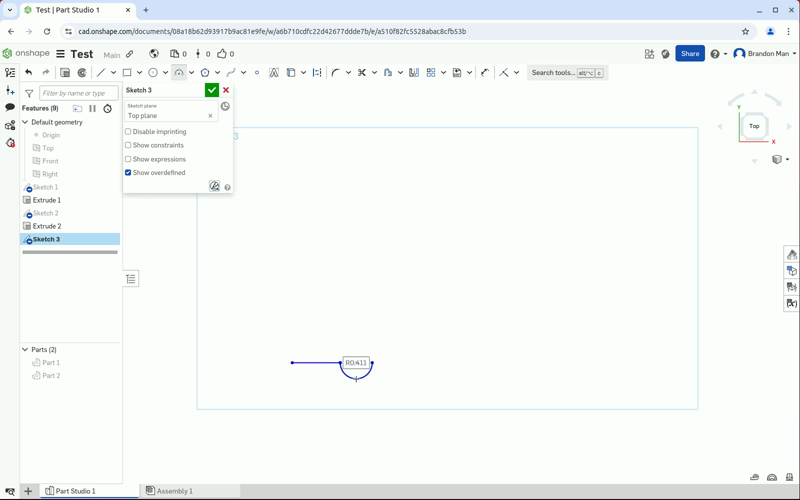
scroll(-6)
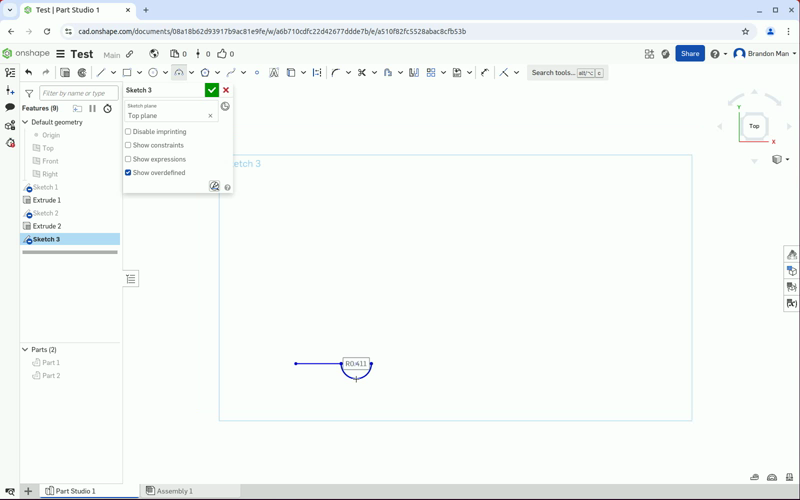
scroll(-6)
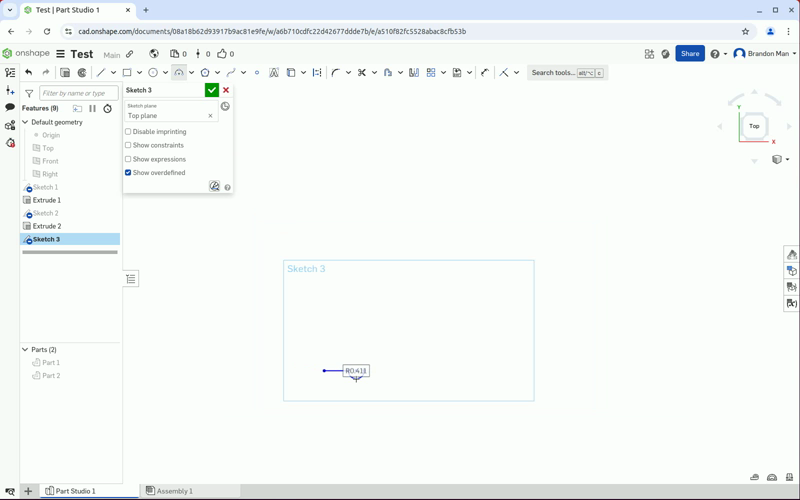
scroll(-6)
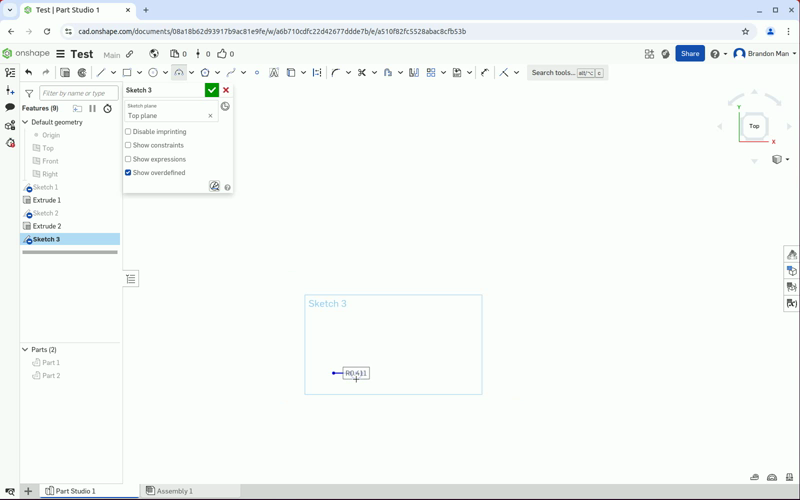
scroll(-6)
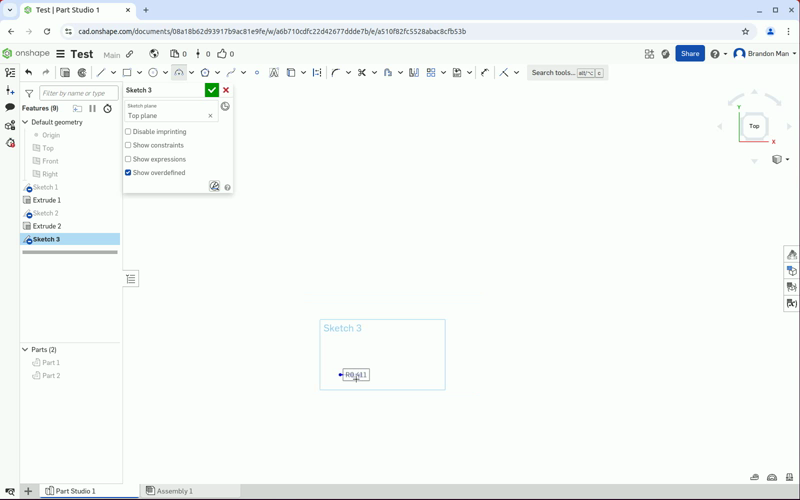
scroll(-6)
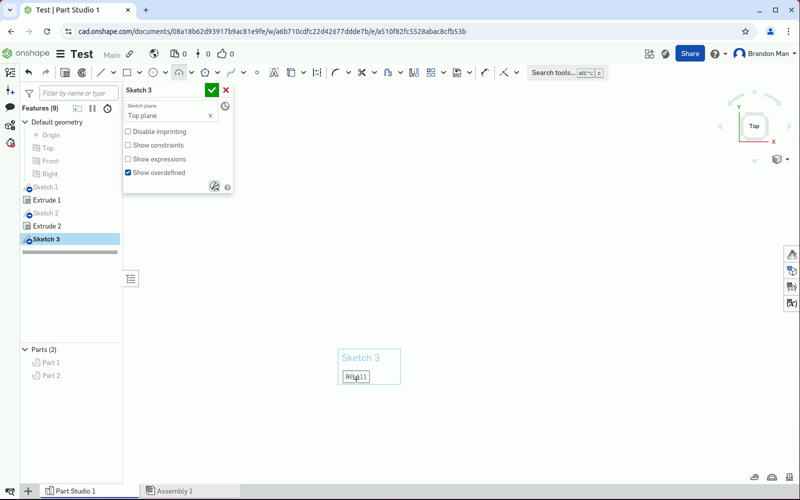
key_up(shift)
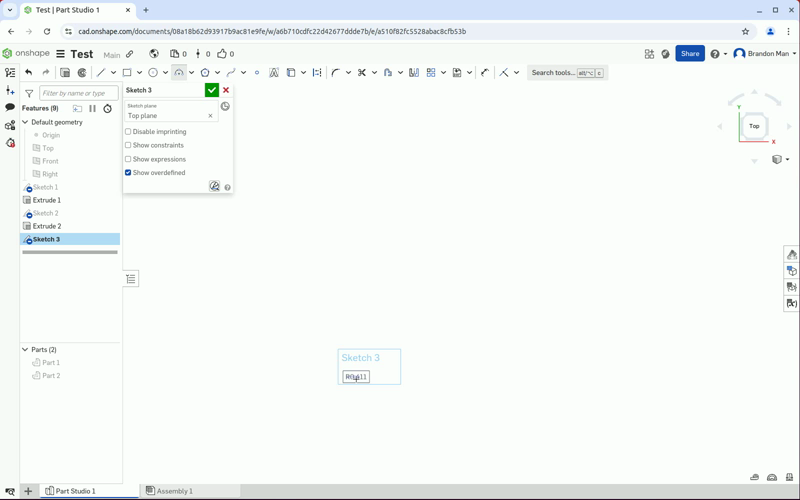
key(esc)
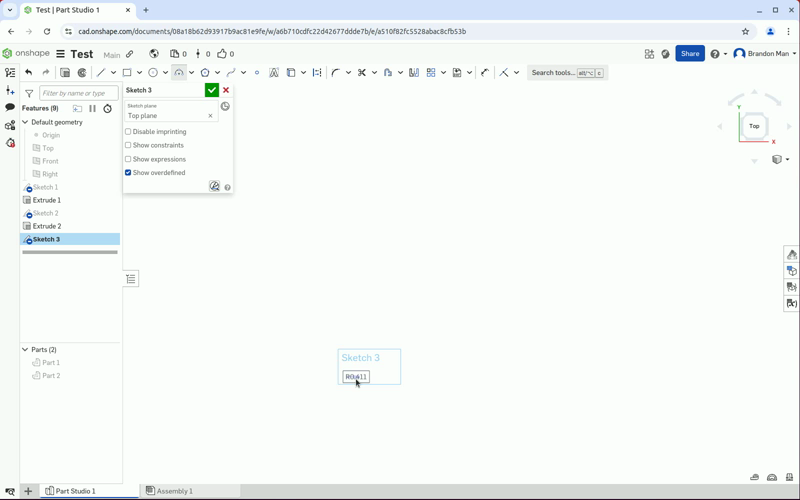
key(l)
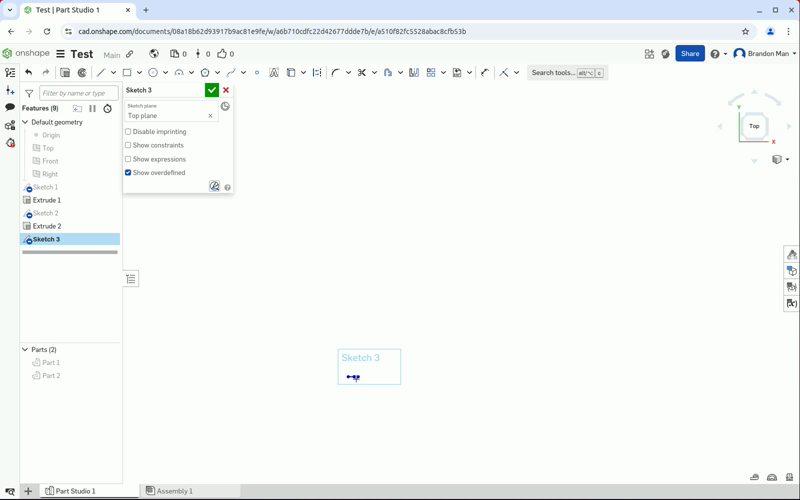
mouse_move(358, 376)
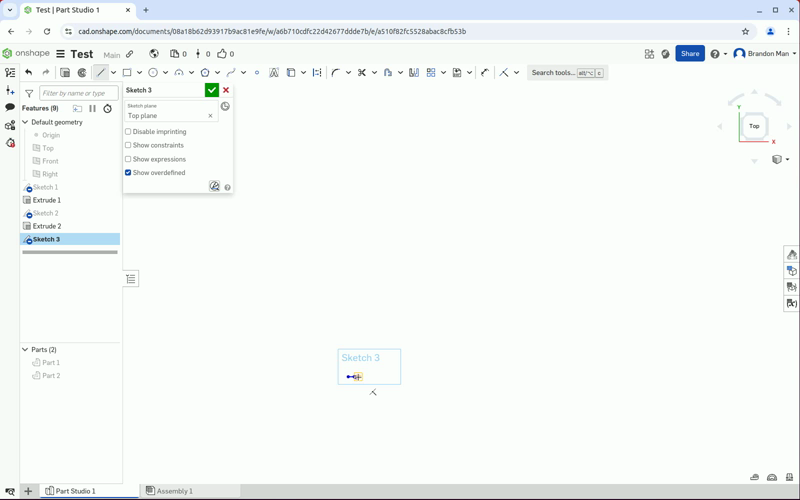
scroll(6)
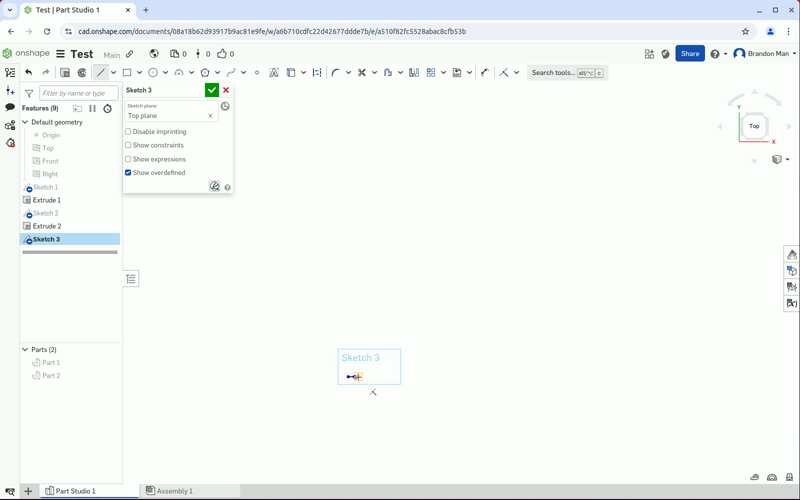
scroll(6)
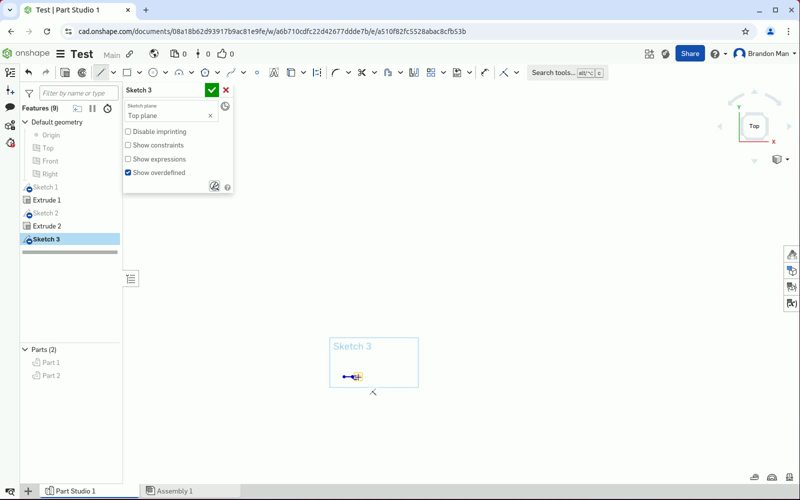
scroll(6)
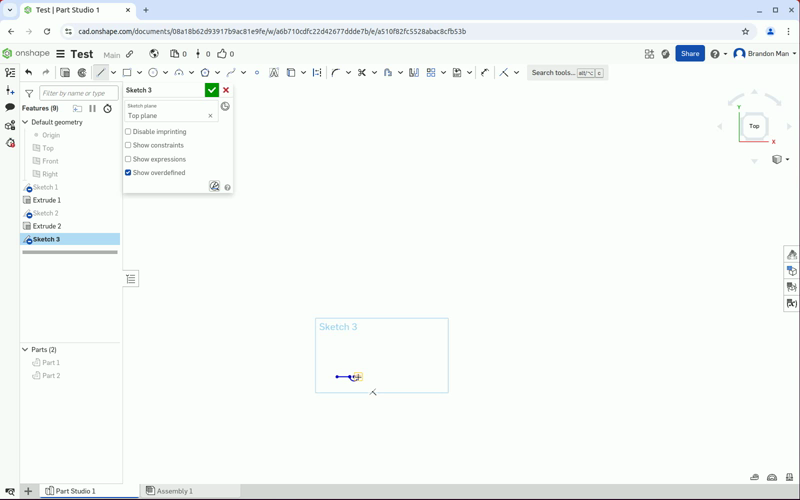
scroll(6)
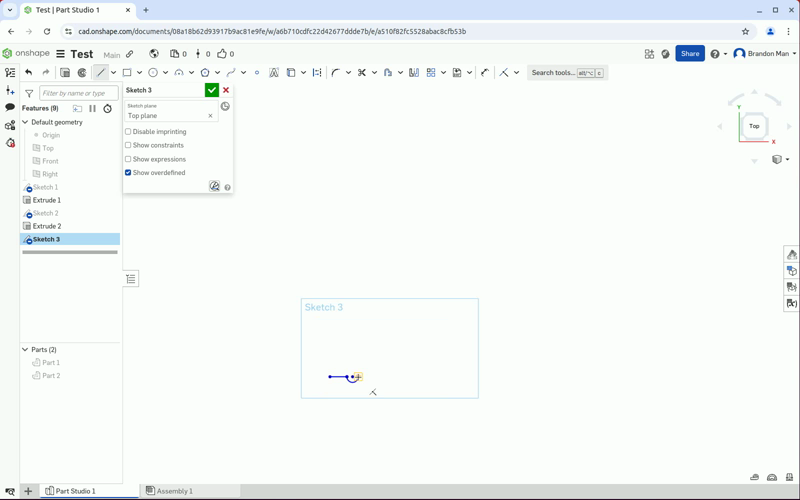
scroll(6)
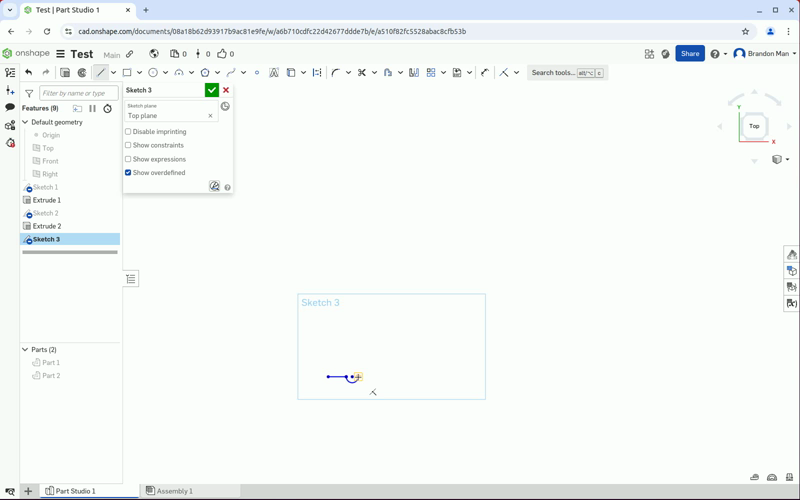
scroll(6)
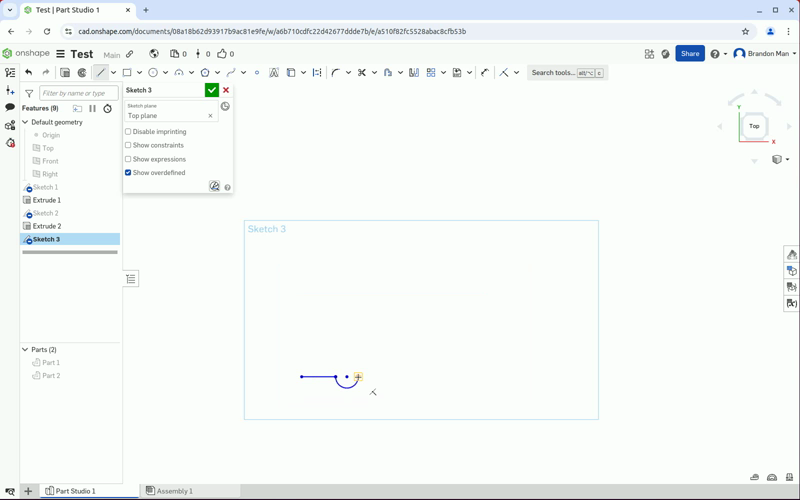
scroll(6)
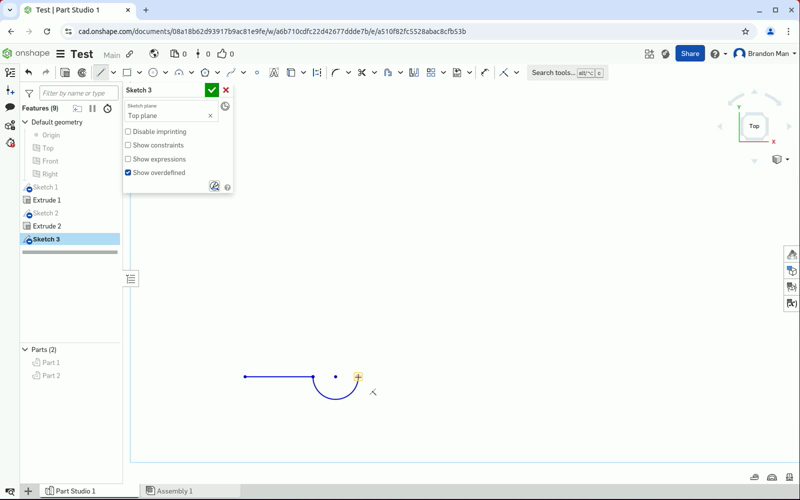
click(358, 376)
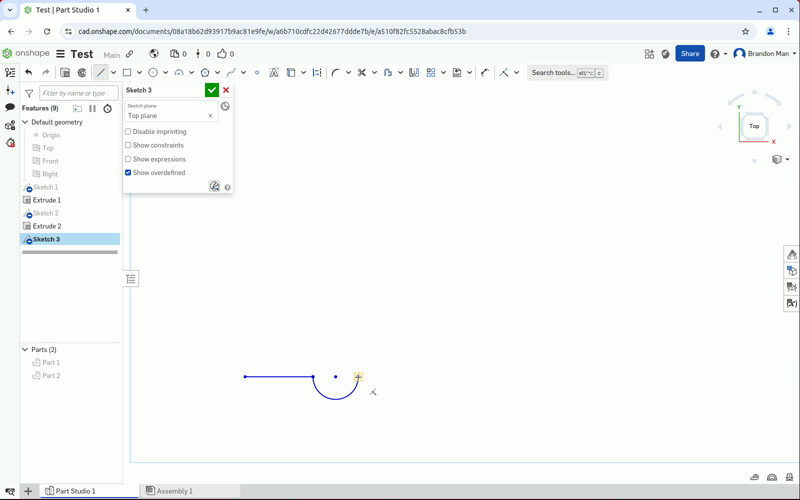
scroll(-6)
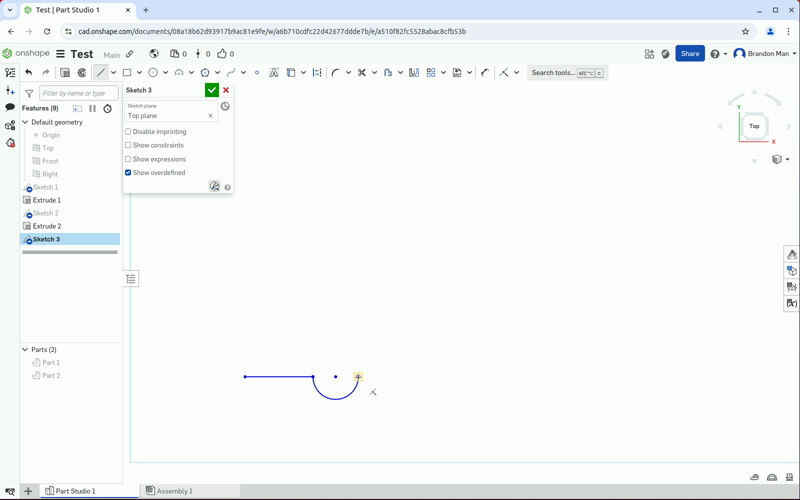
scroll(-6)
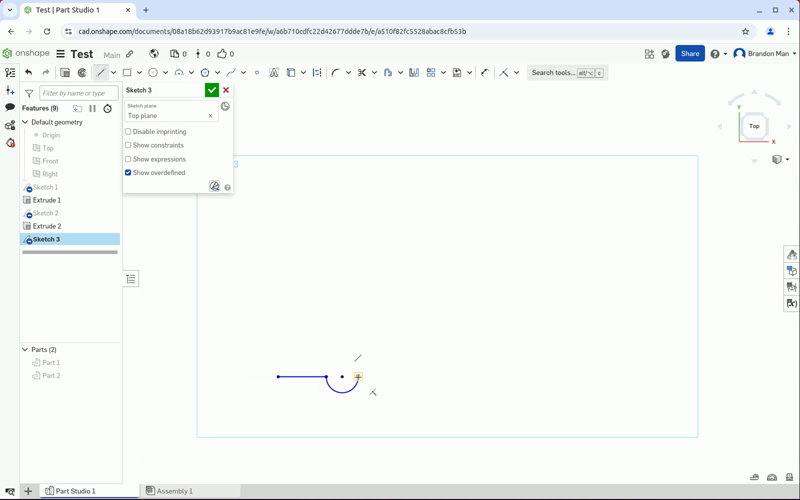
scroll(-6)
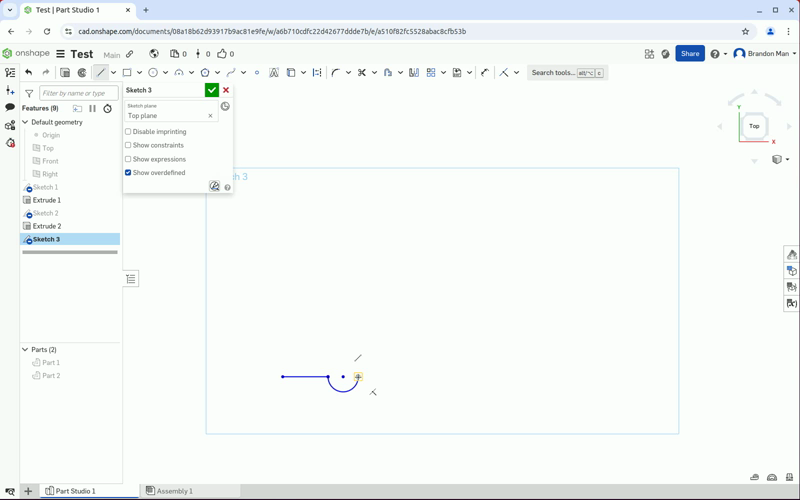
scroll(-6)
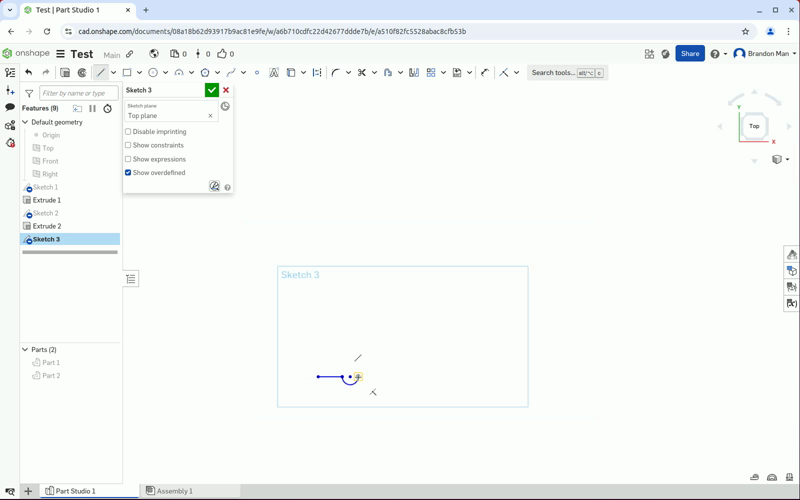
scroll(-6)
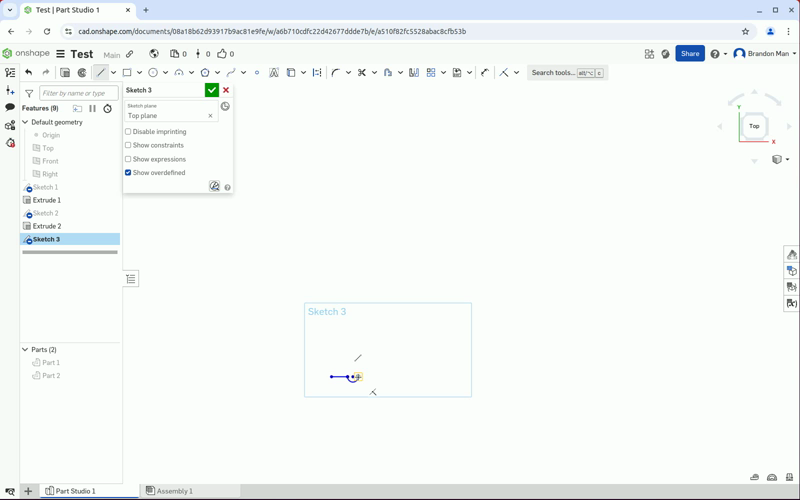
scroll(-6)
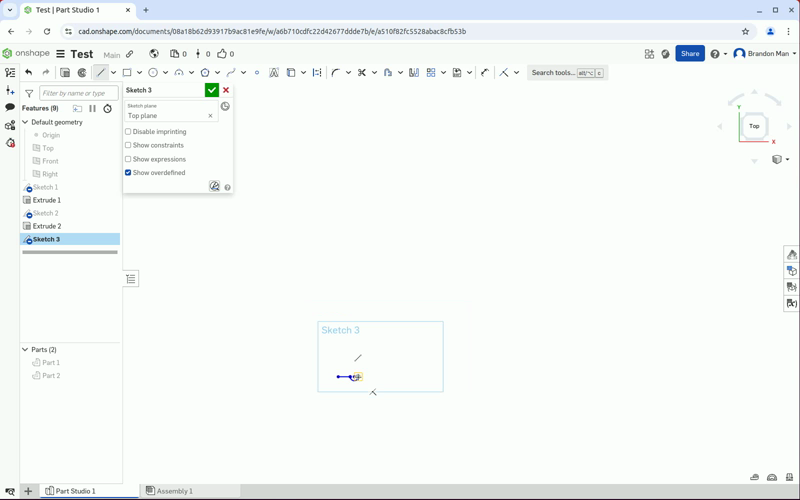
scroll(-6)
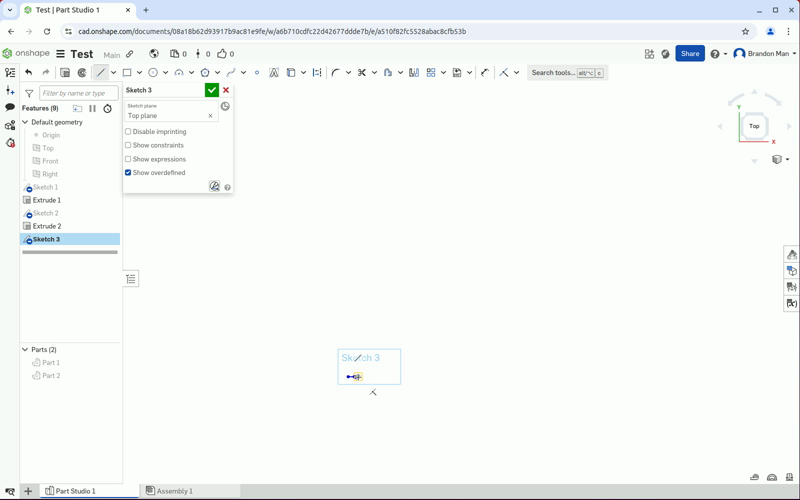
key_down(shift)
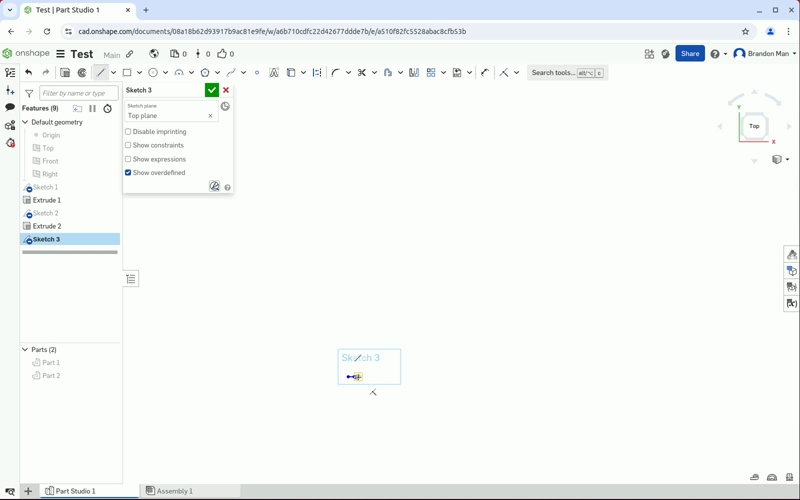
mouse_move(388, 376)
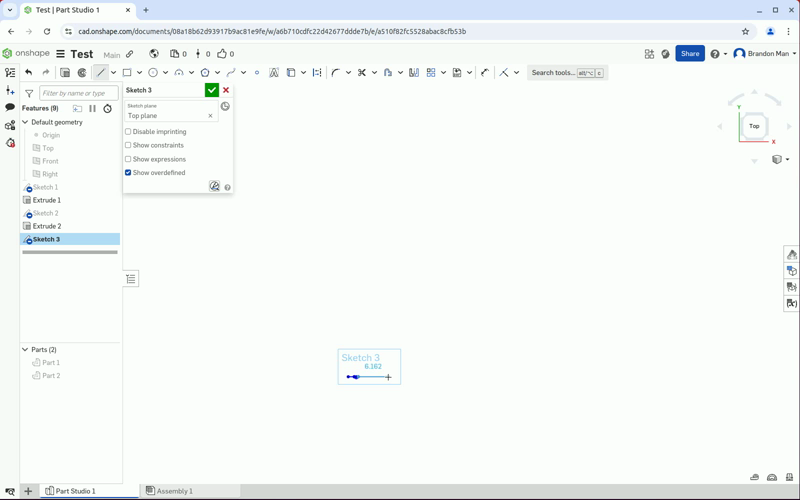
mouse_move(363, 376)
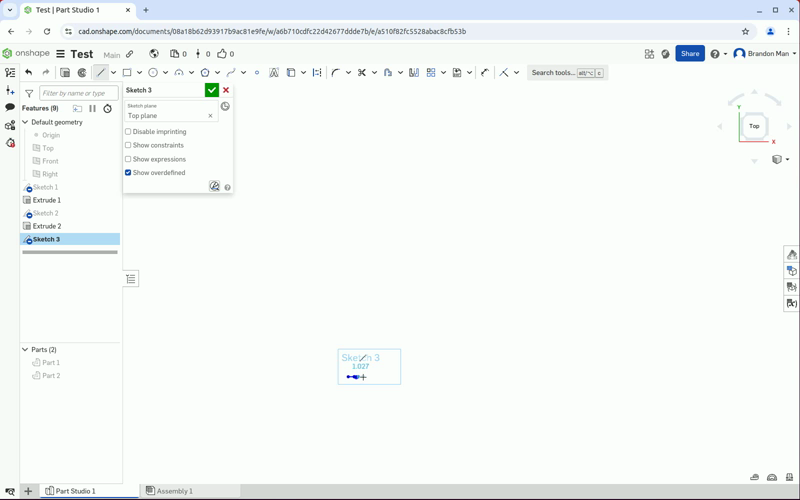
scroll(6)
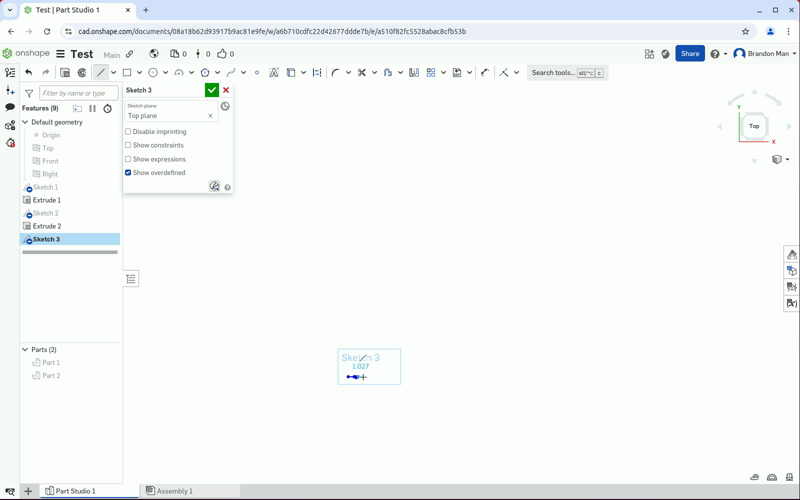
scroll(6)
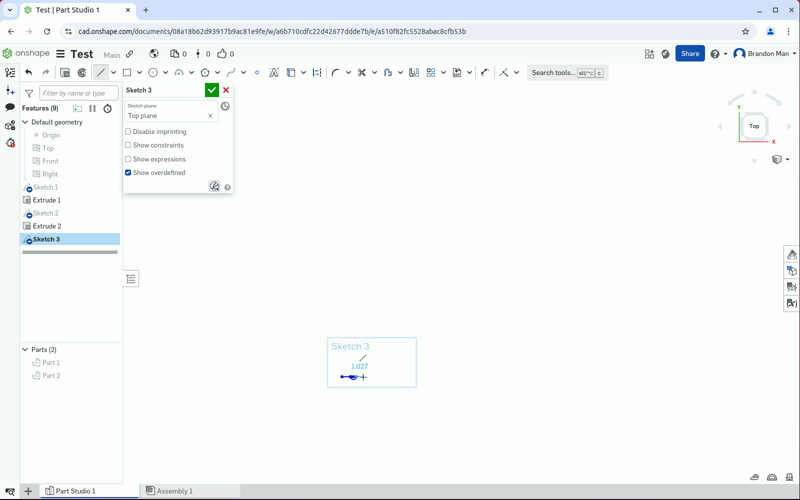
scroll(6)
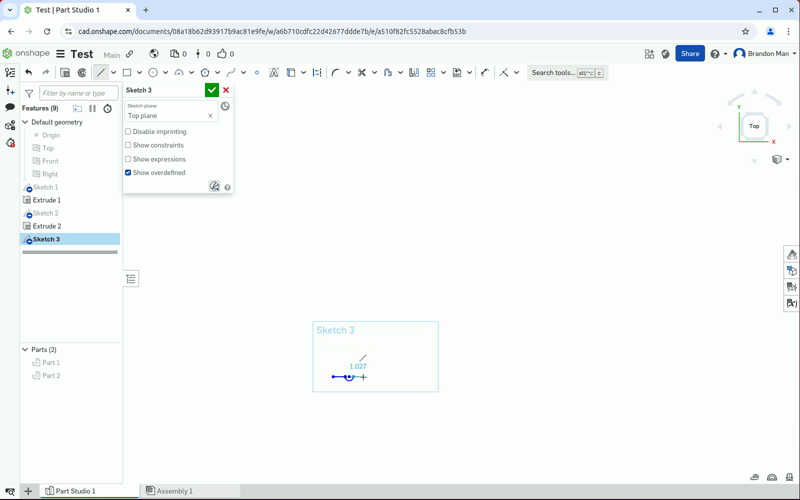
scroll(6)
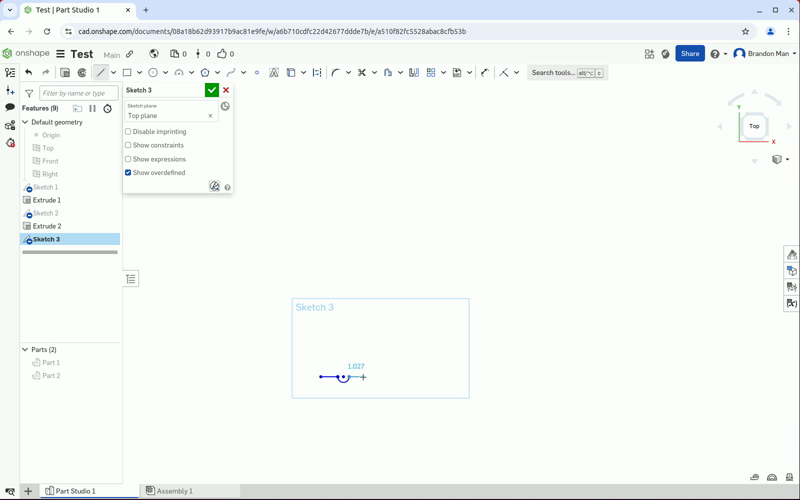
scroll(6)
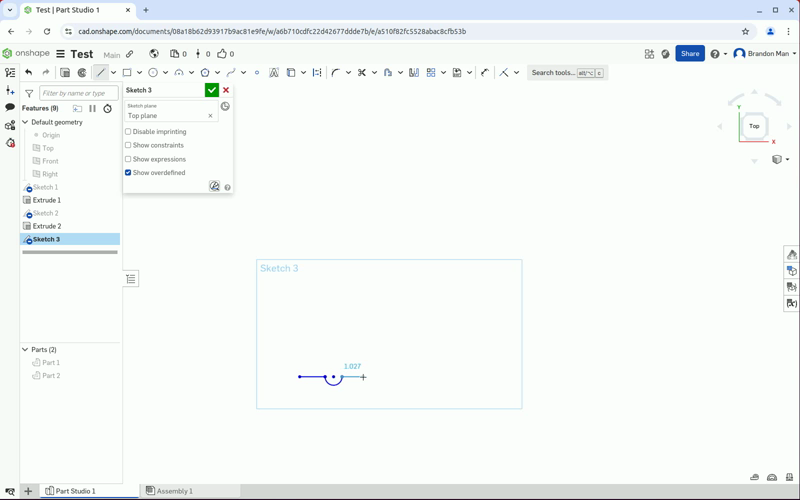
scroll(6)
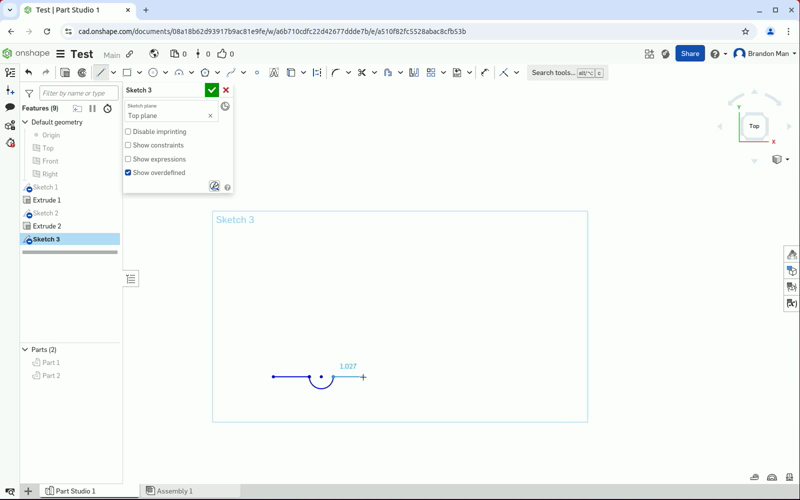
scroll(6)
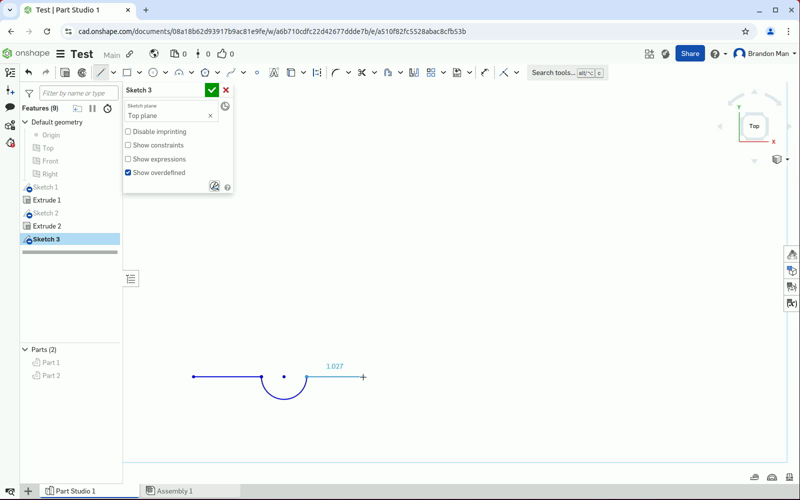
click(363, 376)
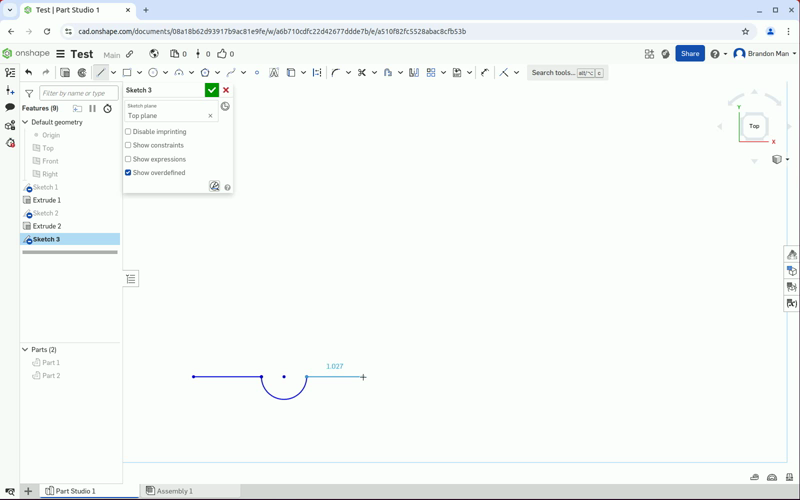
scroll(-6)
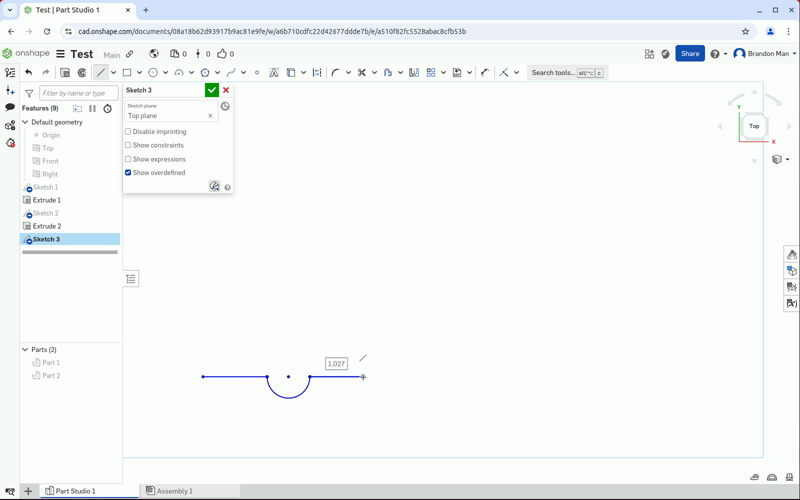
scroll(-6)
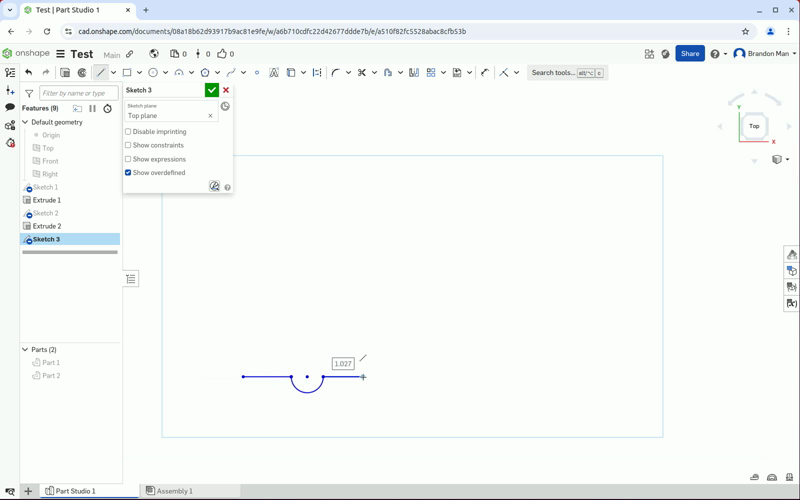
scroll(-6)
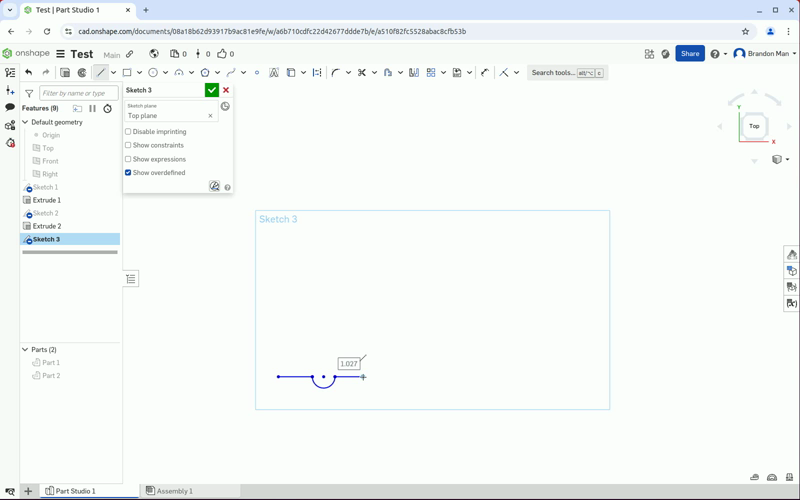
scroll(-6)
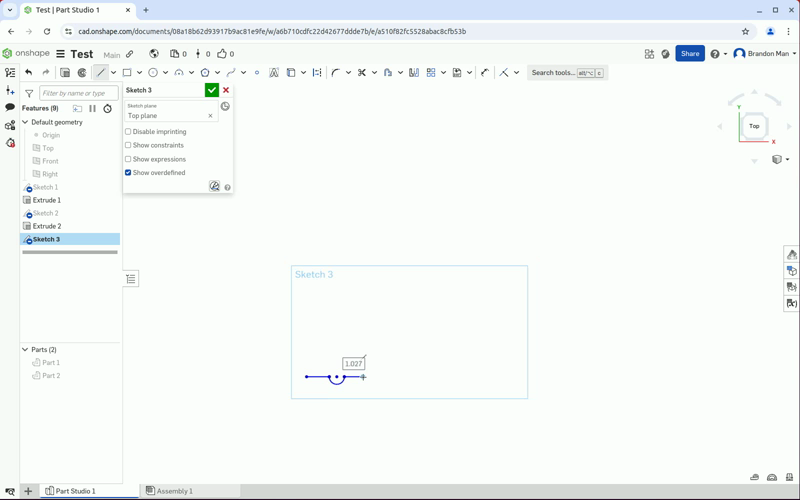
scroll(-6)
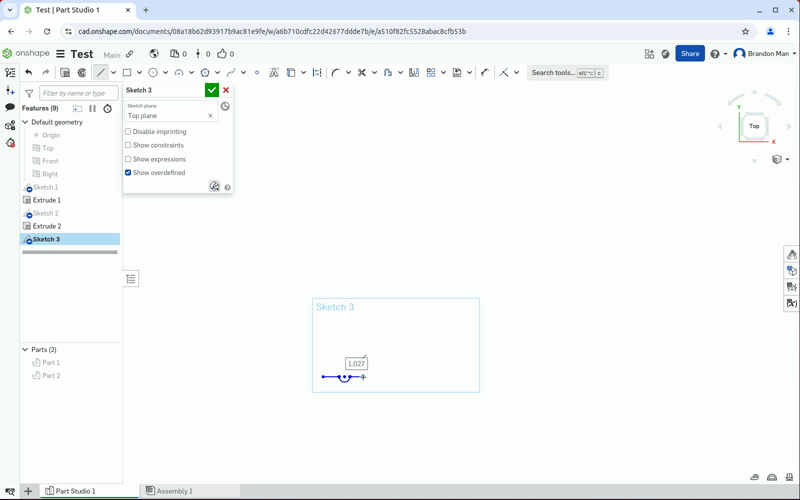
scroll(-6)
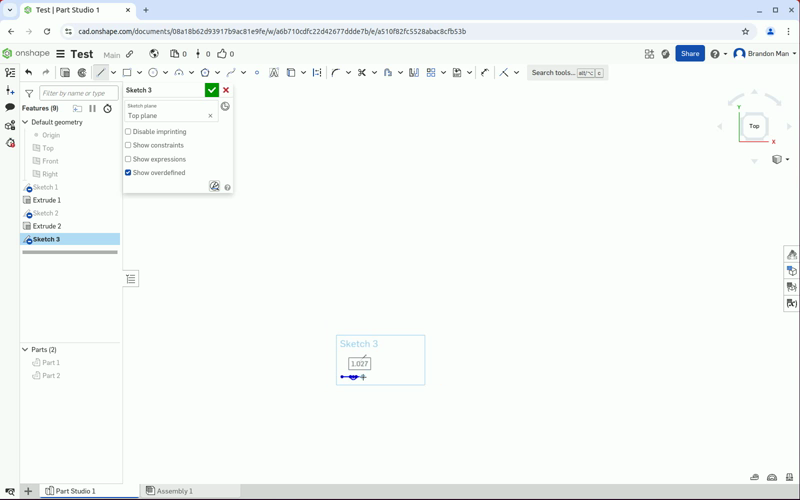
scroll(-6)
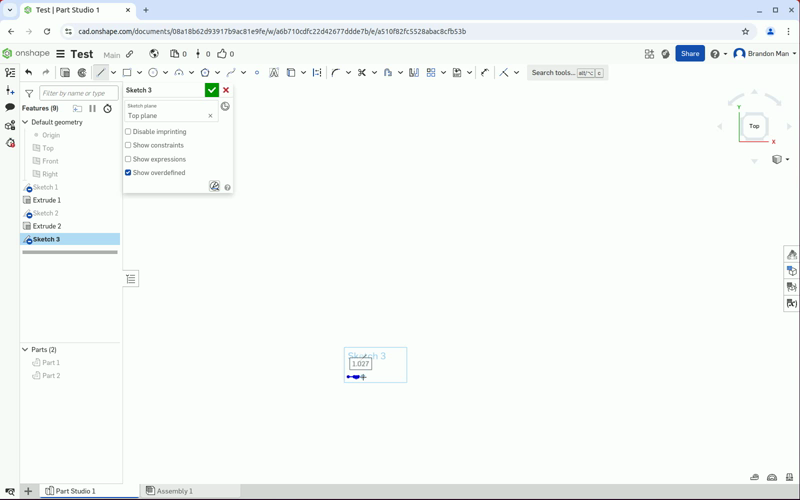
key_up(shift)
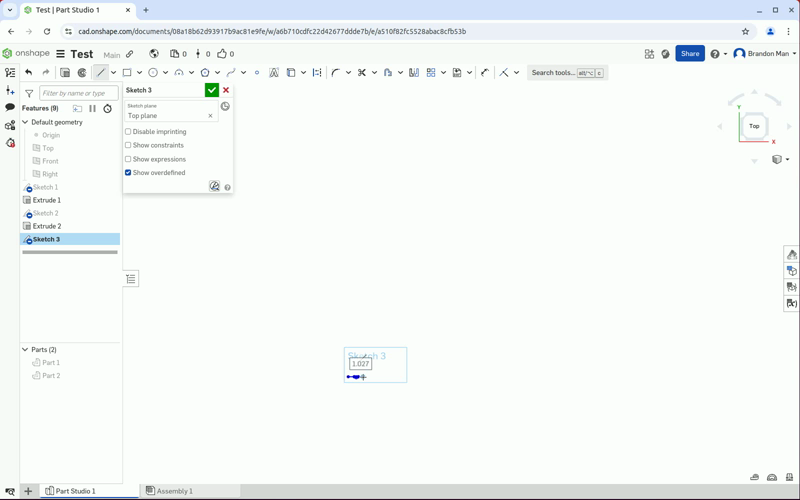
key(esc)
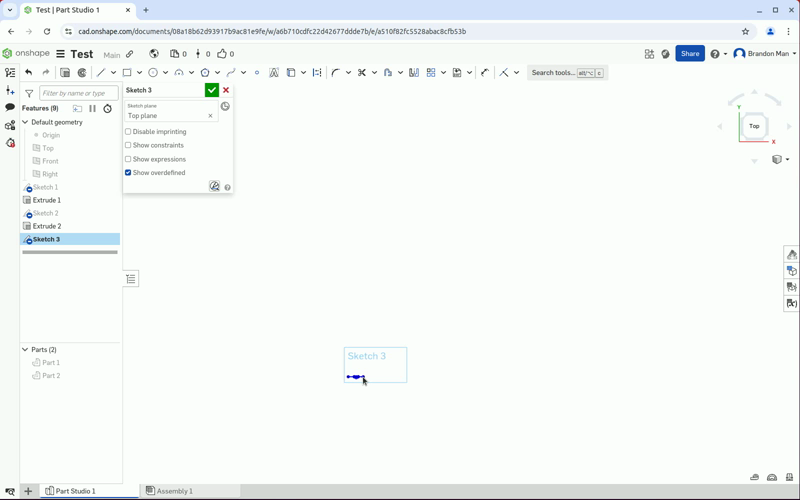
key(a)
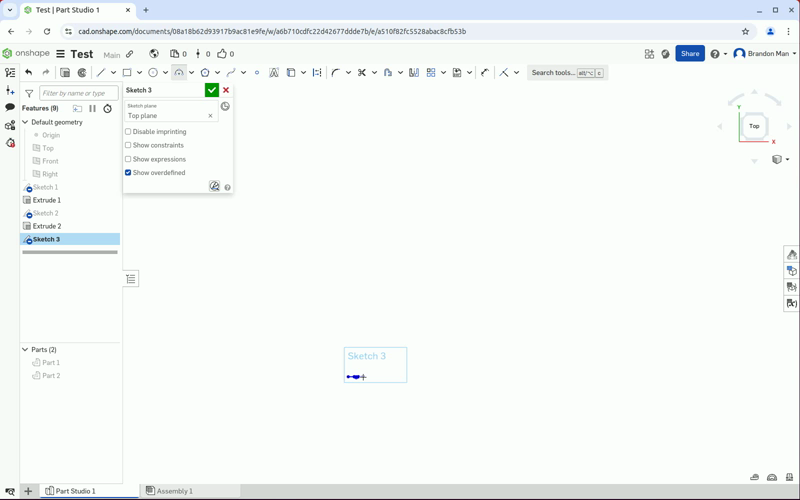
mouse_move(363, 376)
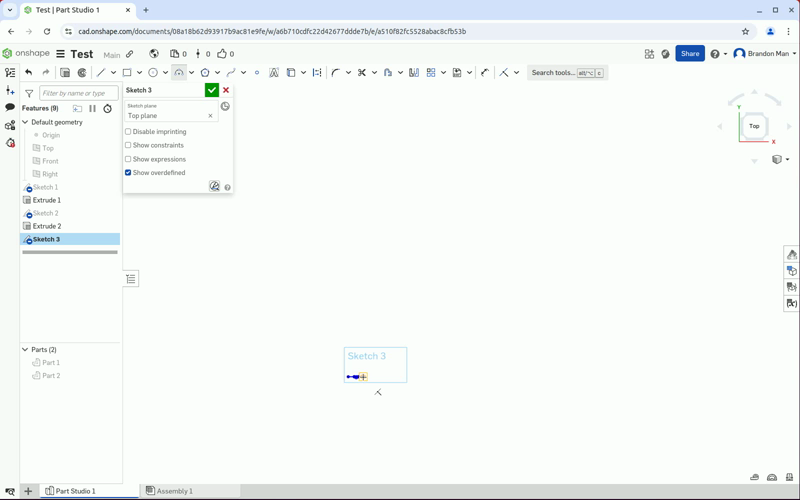
click(363, 376)
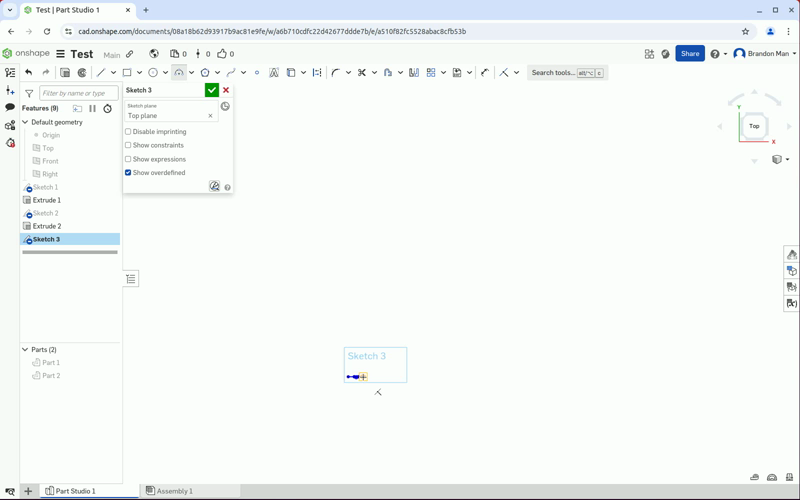
key_down(shift)
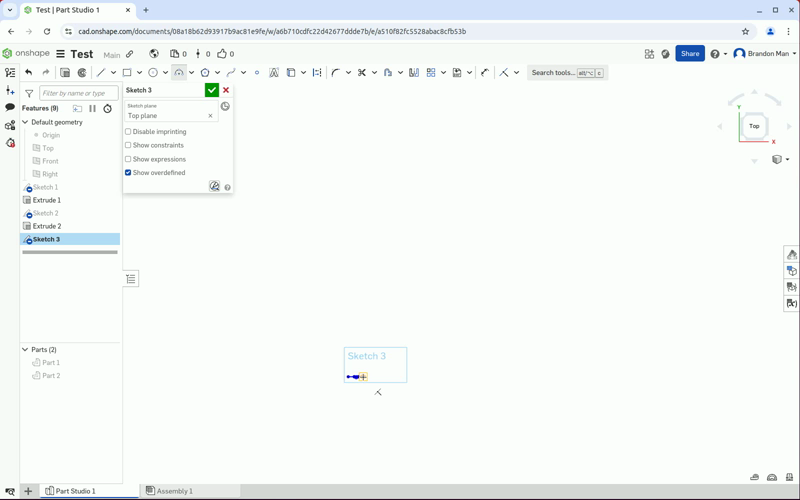
mouse_move(368, 371)
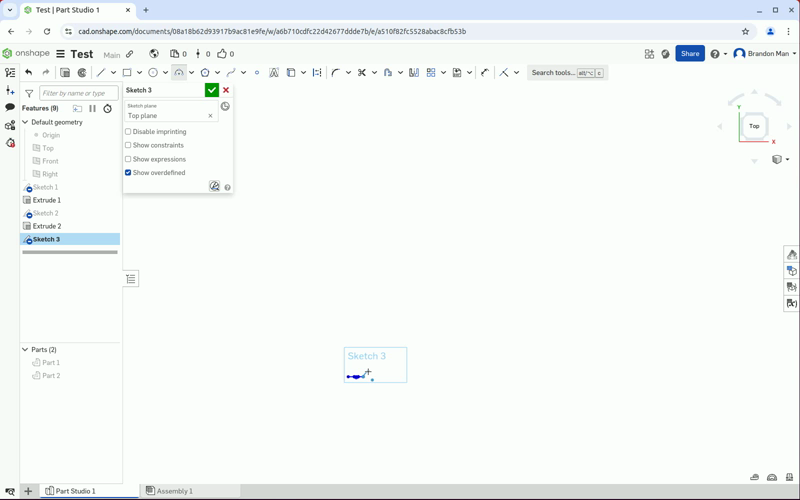
scroll(6)
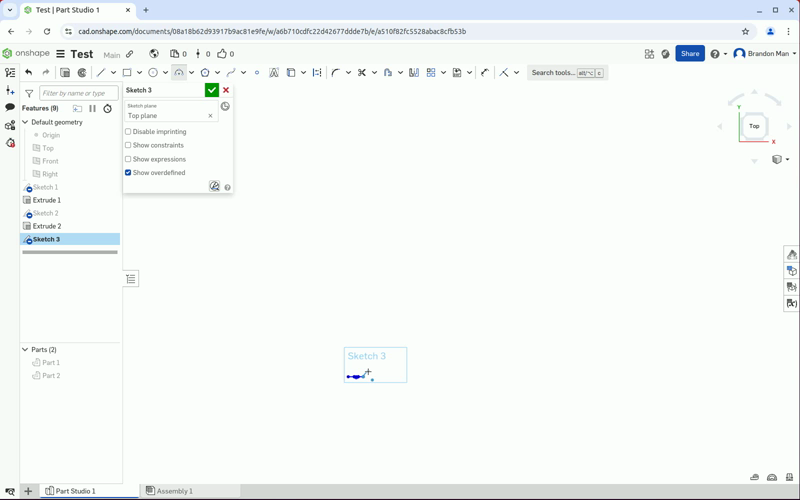
scroll(6)
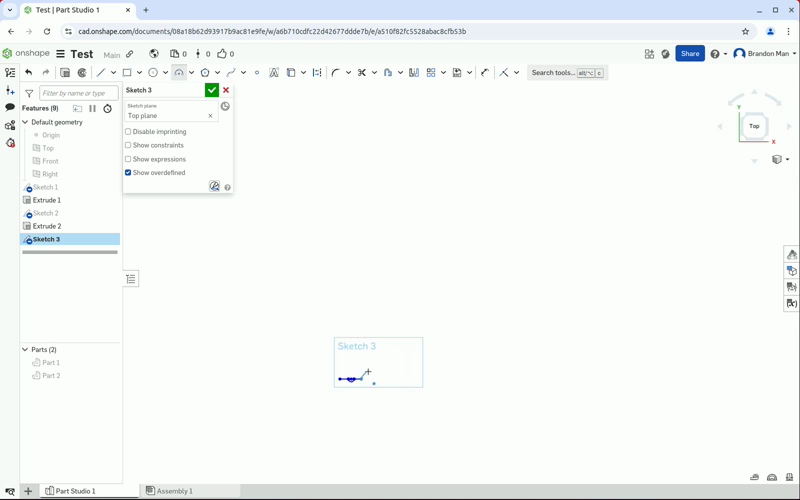
scroll(6)
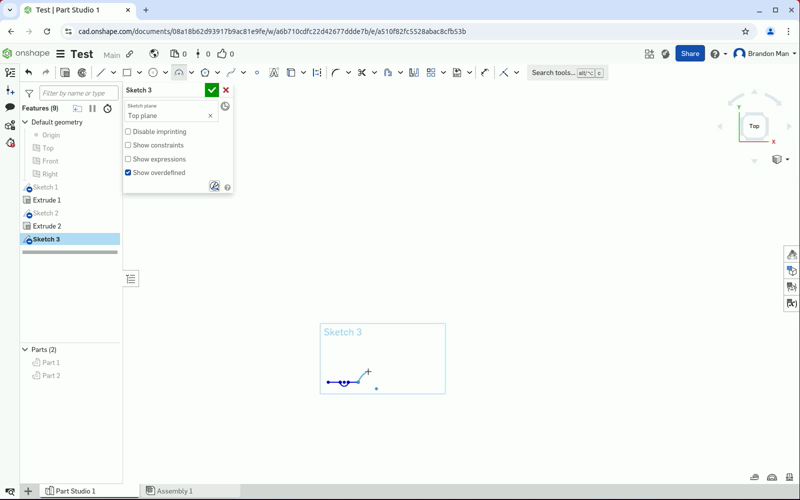
scroll(6)
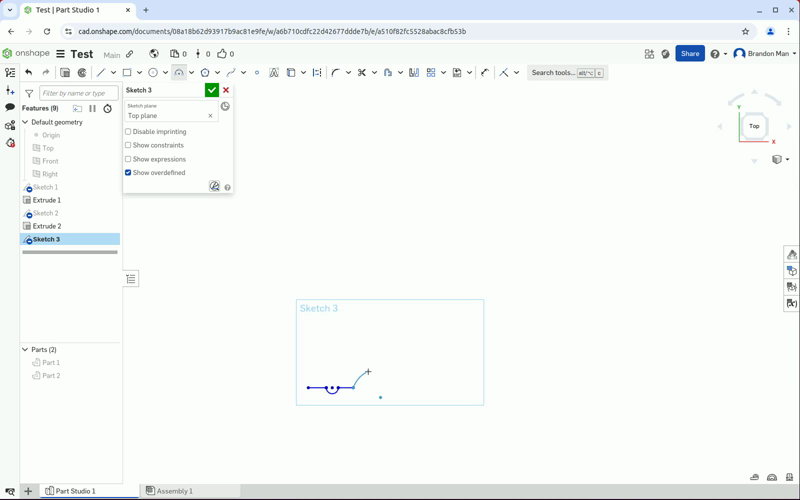
scroll(6)
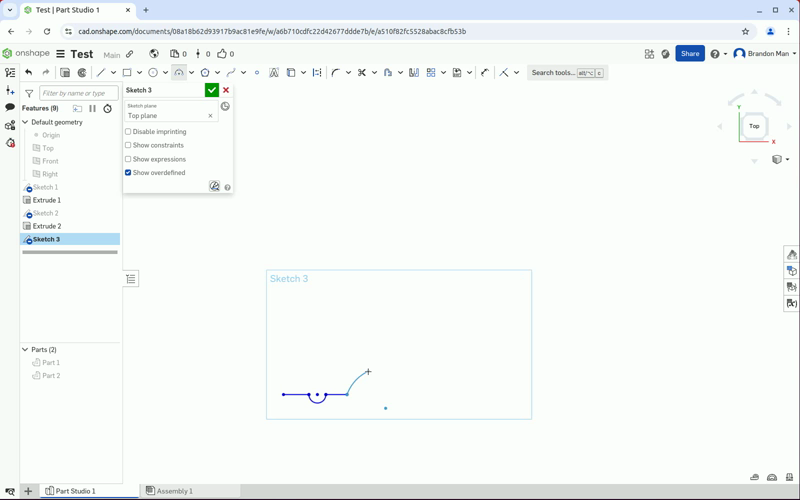
scroll(6)
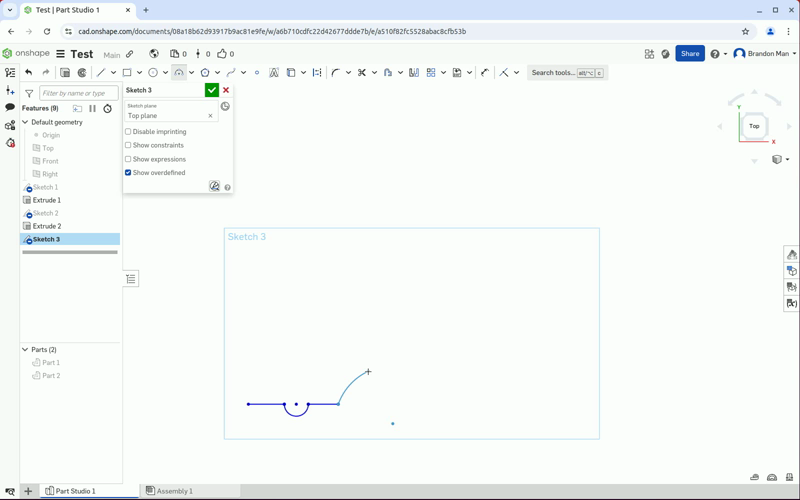
scroll(6)
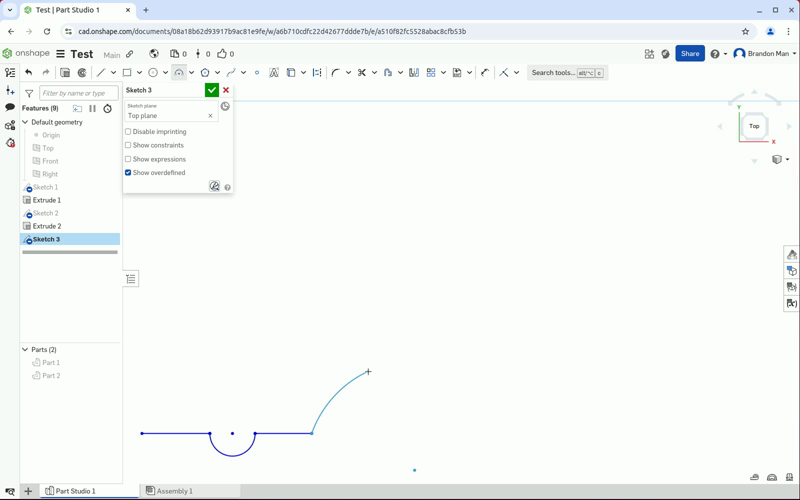
click(368, 371)
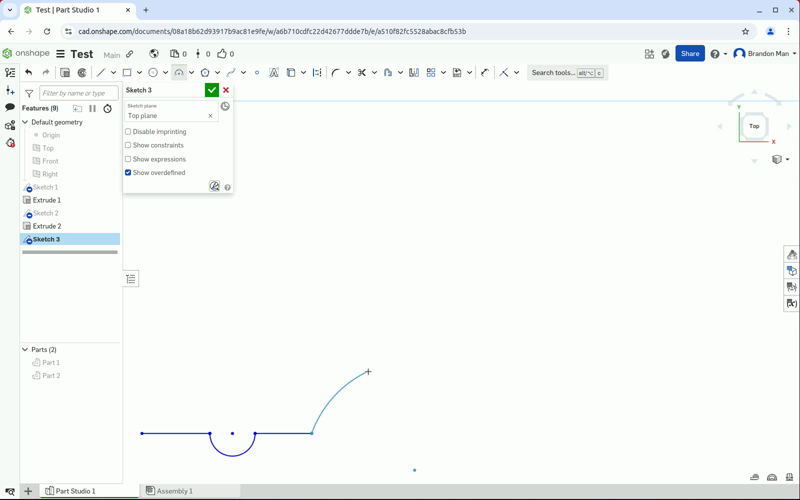
scroll(-6)
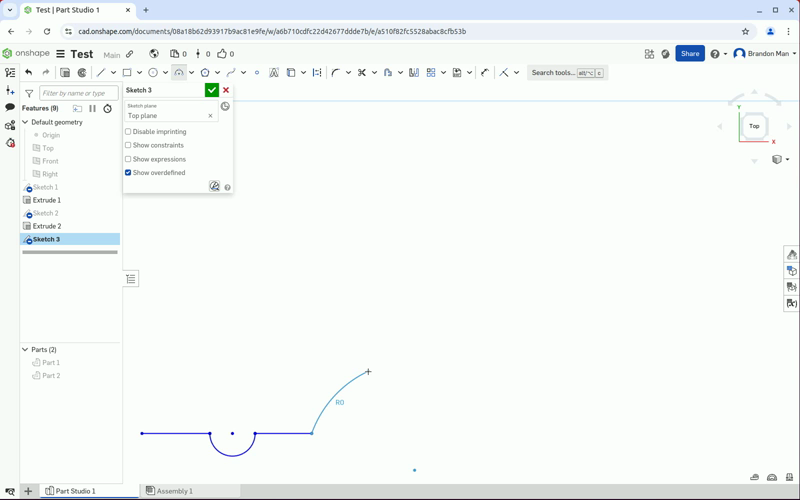
scroll(-6)
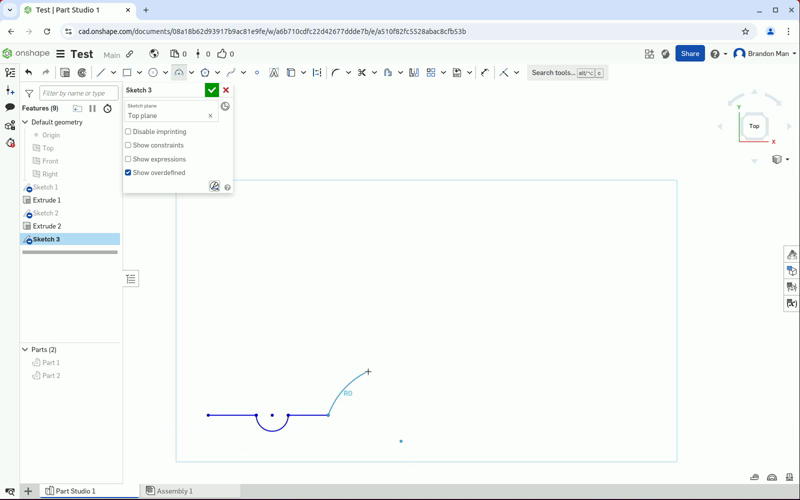
scroll(-6)
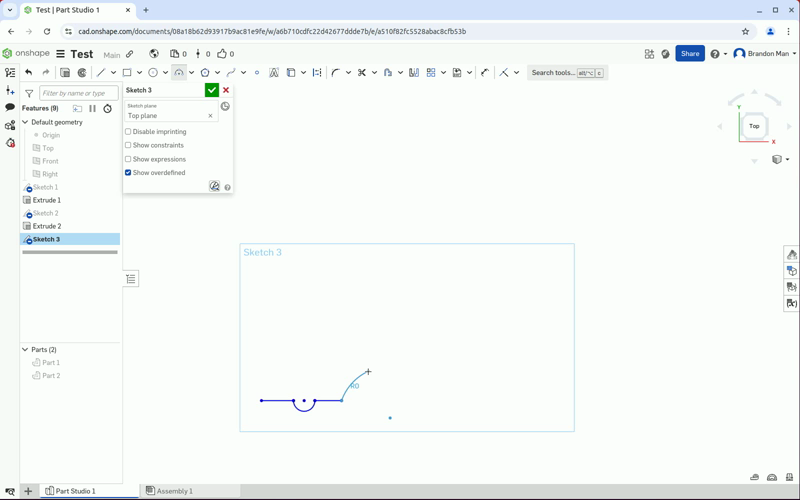
scroll(-6)
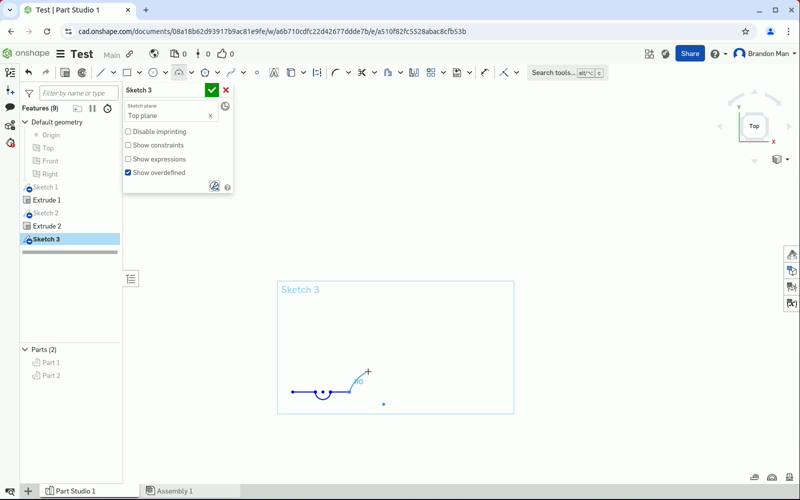
scroll(-6)
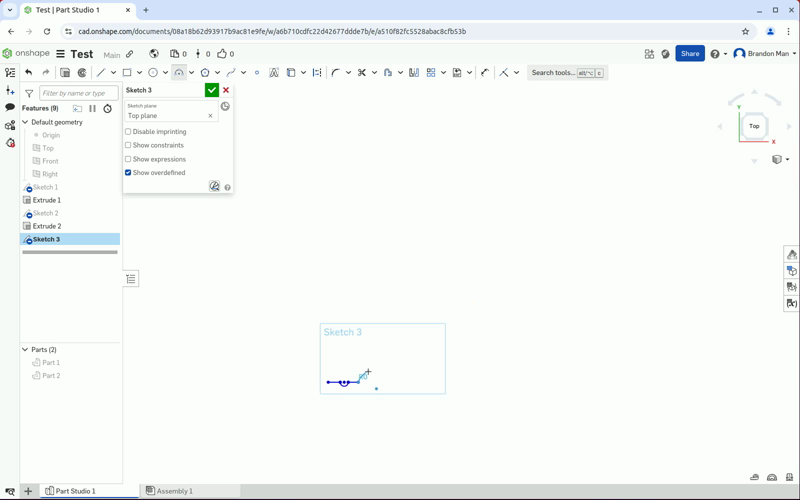
scroll(-6)
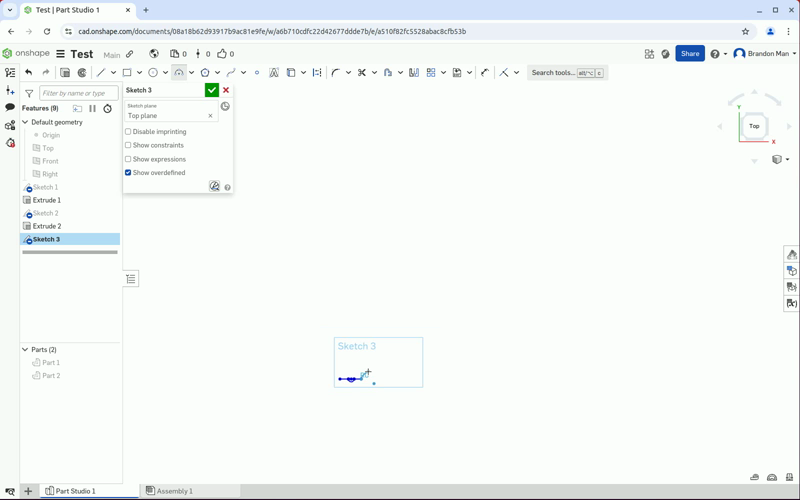
scroll(-6)
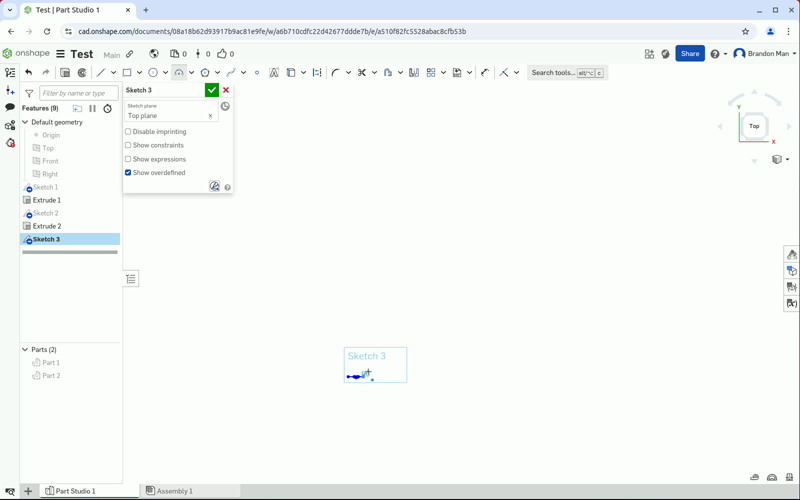
mouse_move(364, 373)
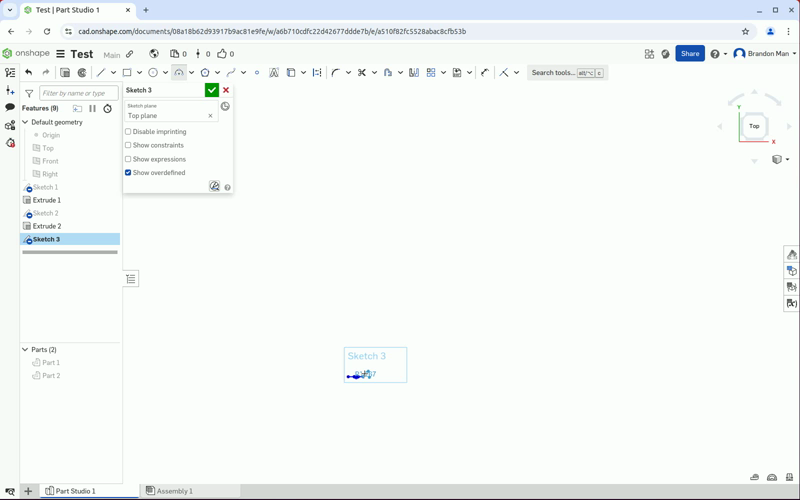
scroll(6)
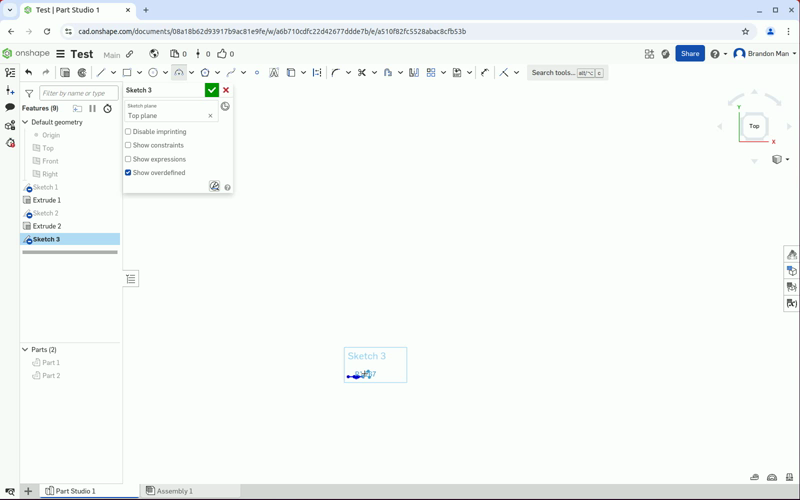
scroll(6)
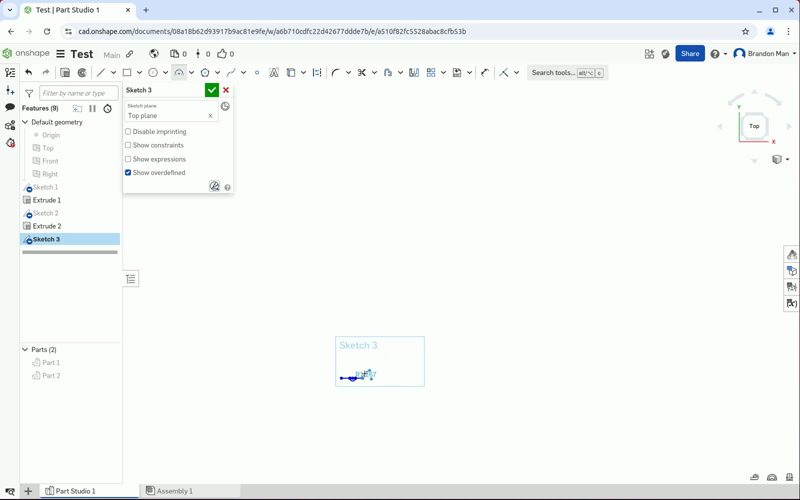
scroll(6)
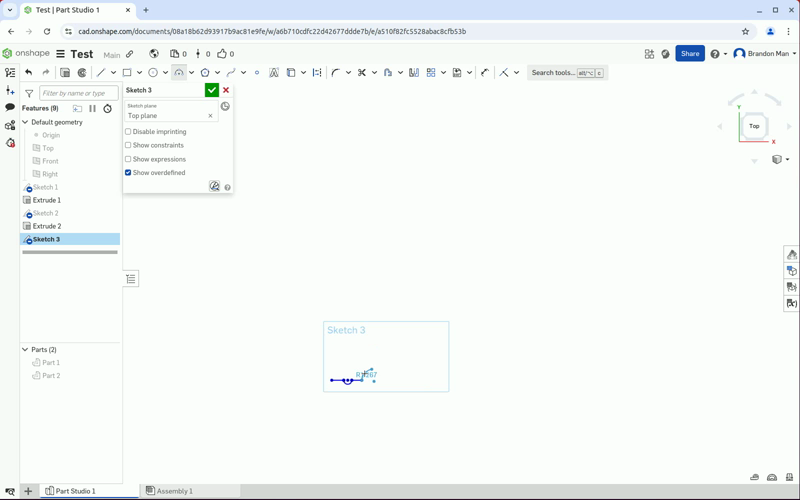
scroll(6)
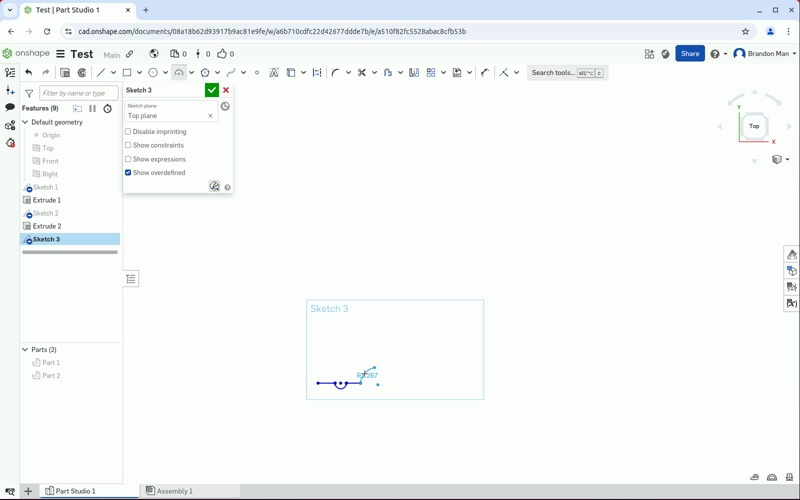
scroll(6)
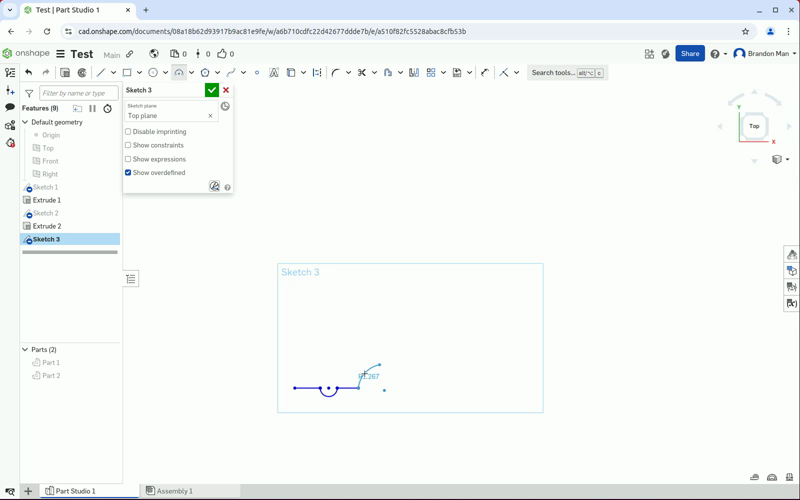
scroll(6)
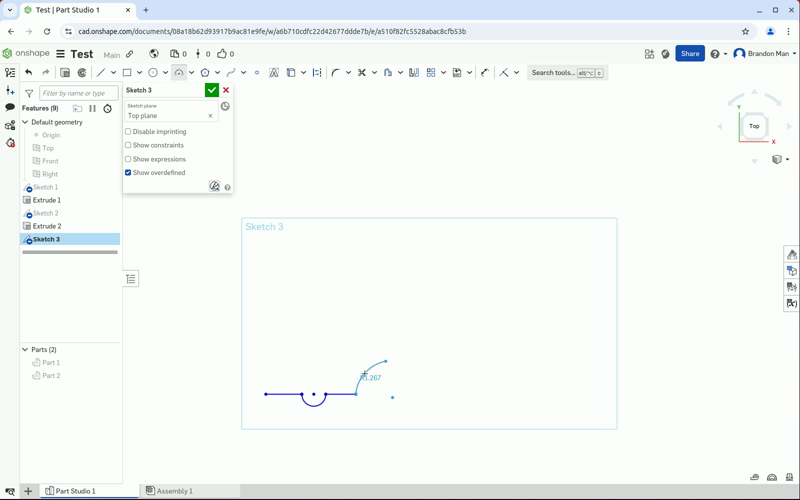
scroll(6)
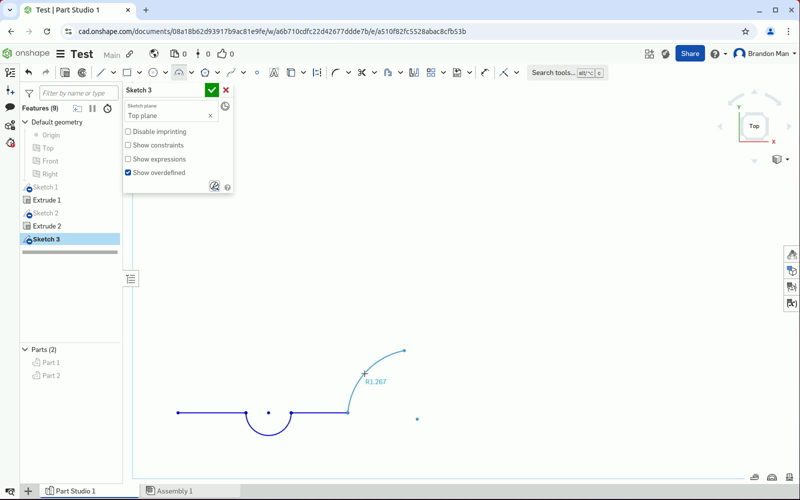
click(364, 373)
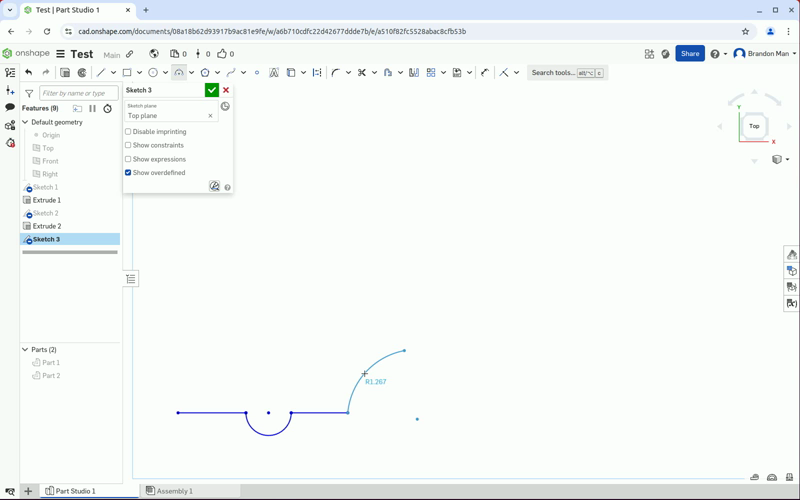
scroll(-6)
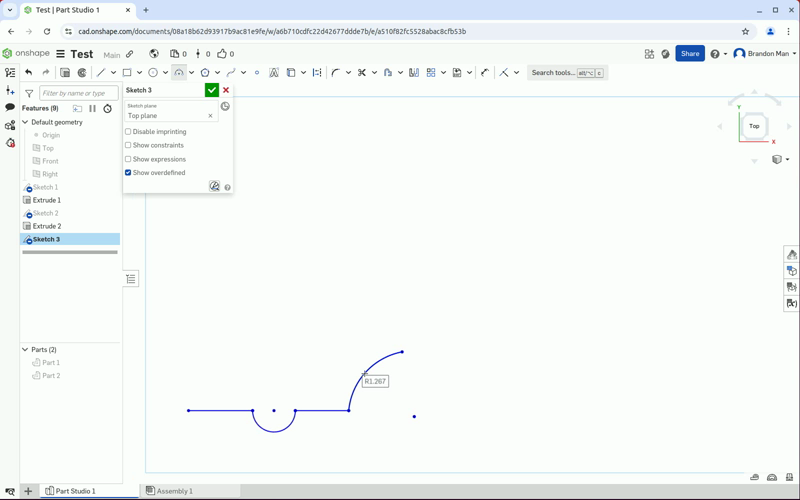
scroll(-6)
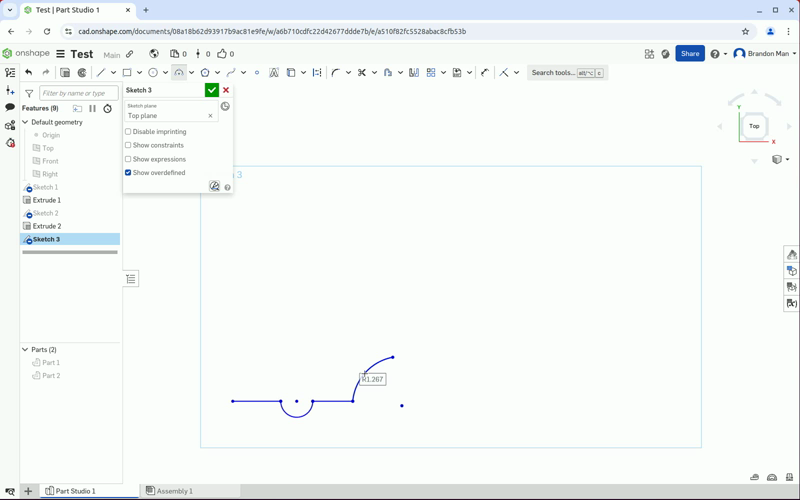
scroll(-6)
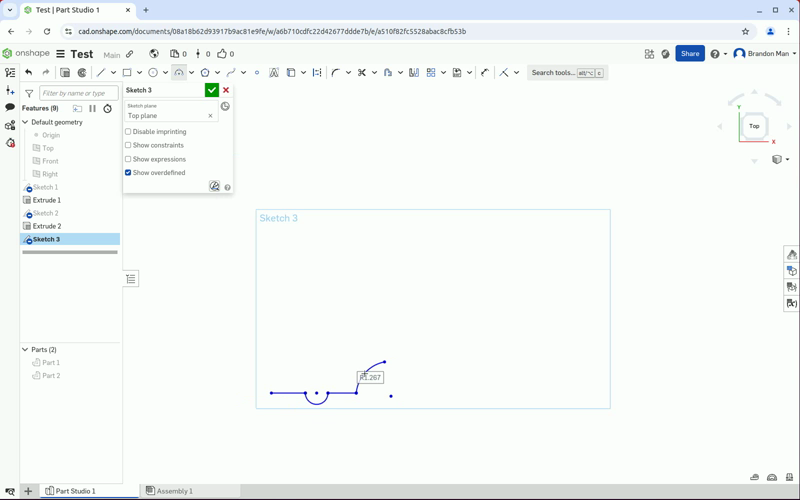
scroll(-6)
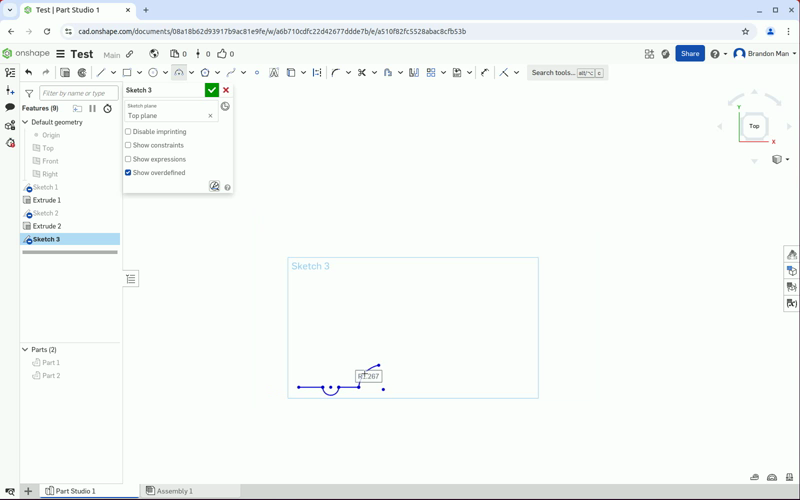
scroll(-6)
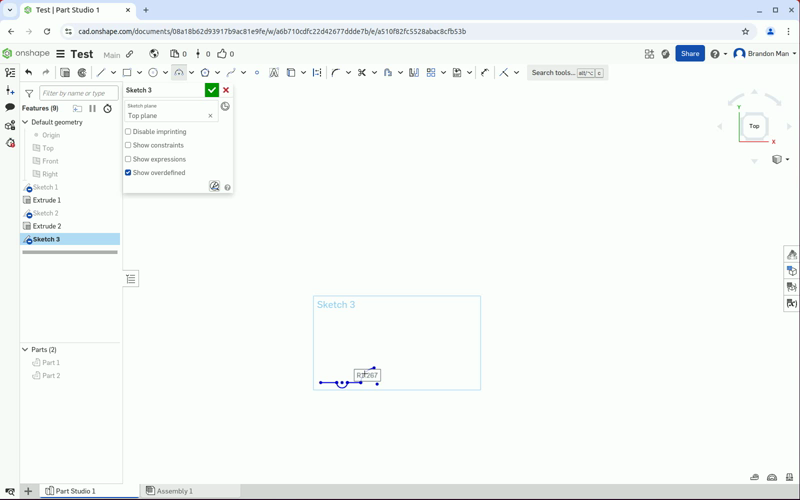
scroll(-6)
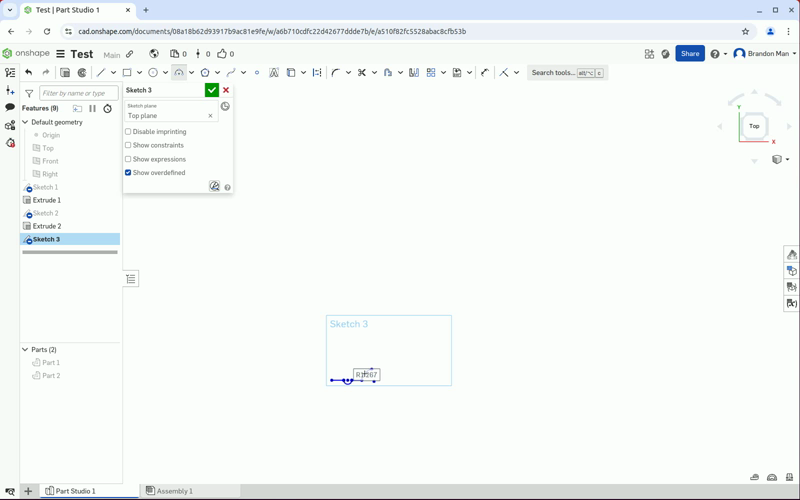
scroll(-6)
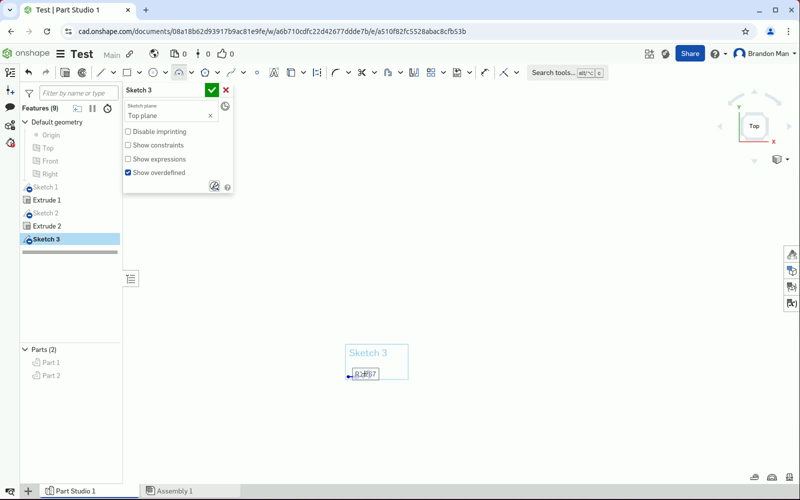
key_up(shift)
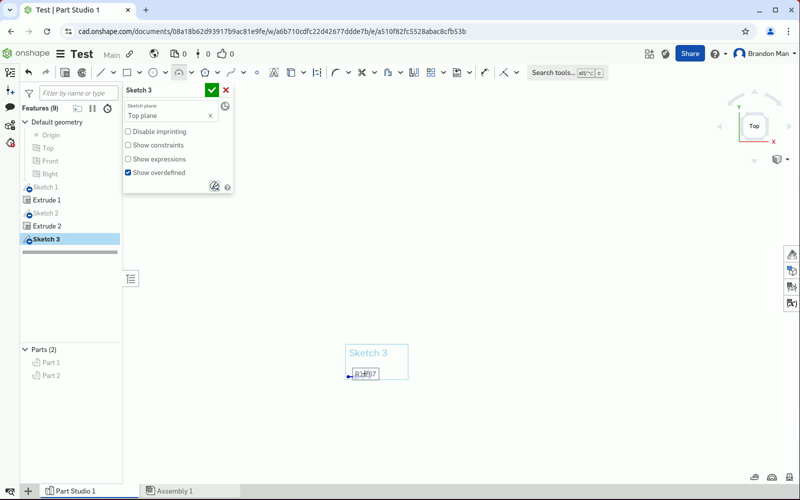
key(esc)
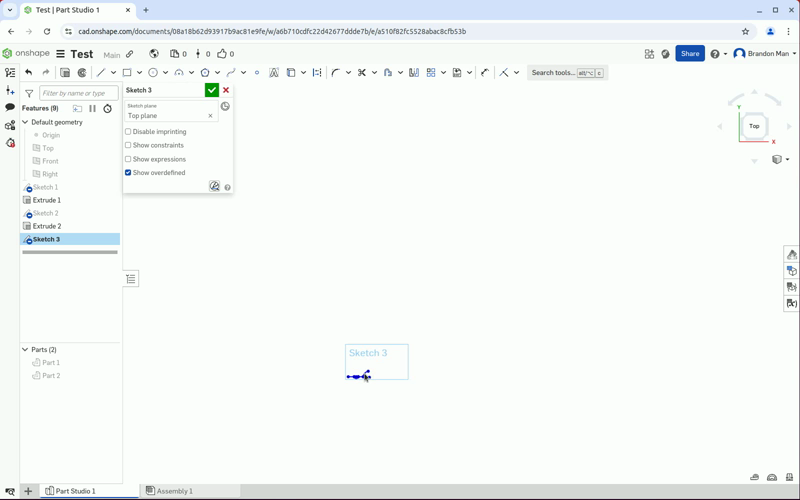
key(l)
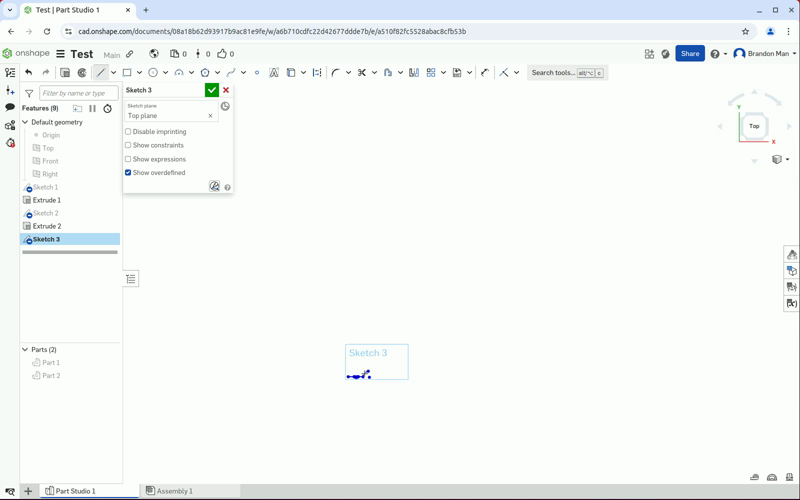
mouse_move(368, 371)
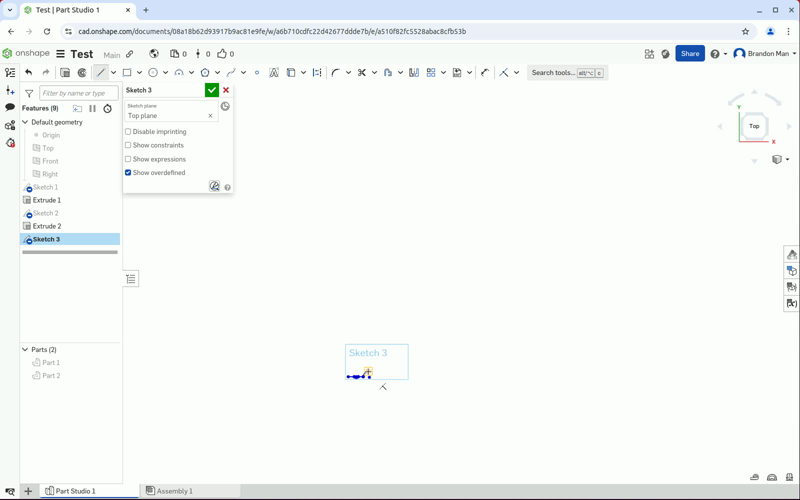
scroll(6)
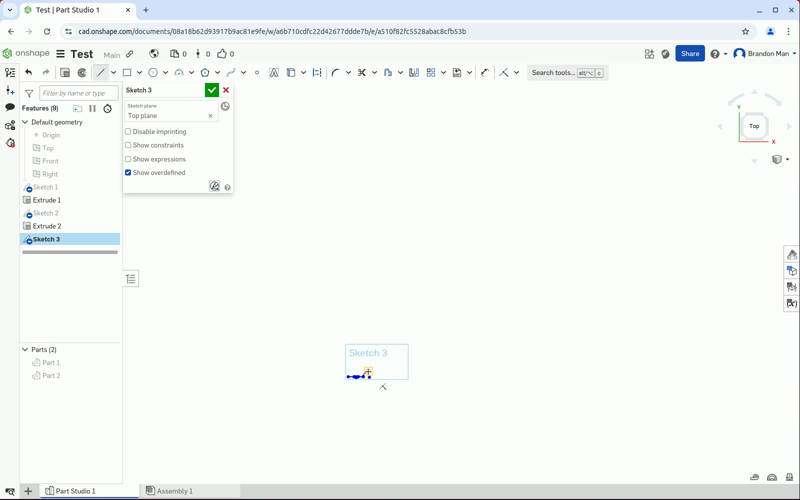
scroll(6)
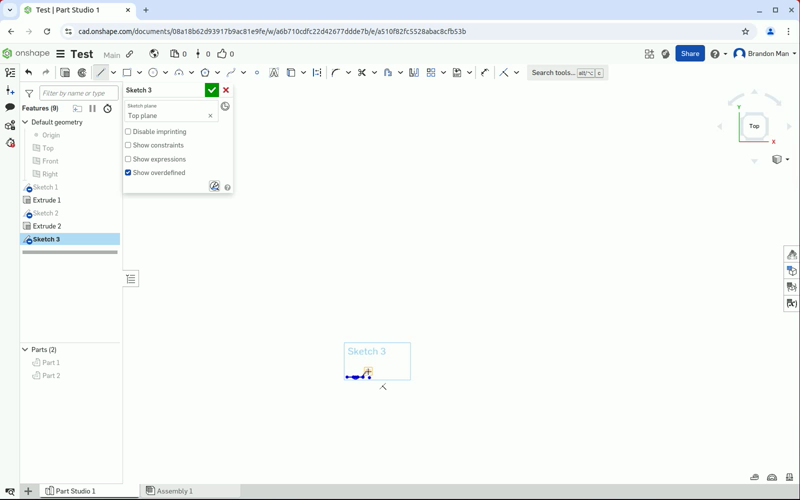
scroll(6)
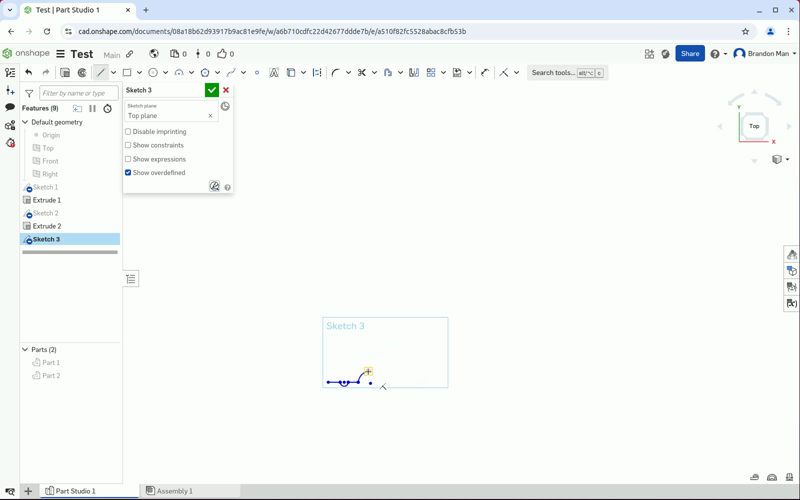
scroll(6)
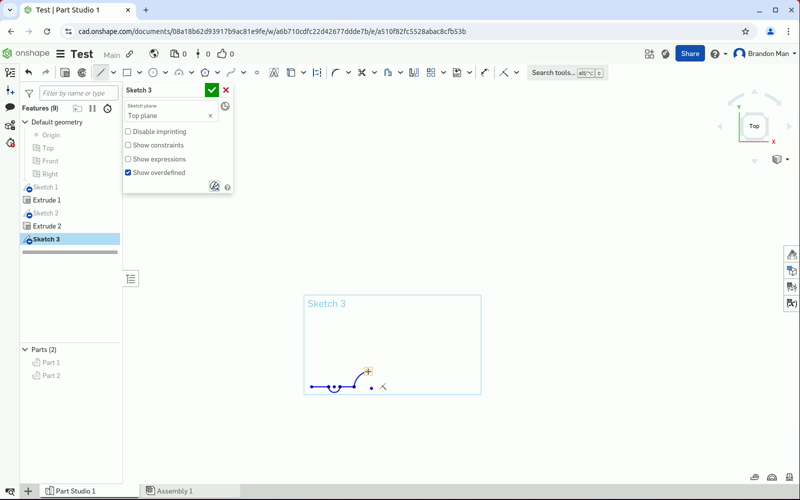
scroll(6)
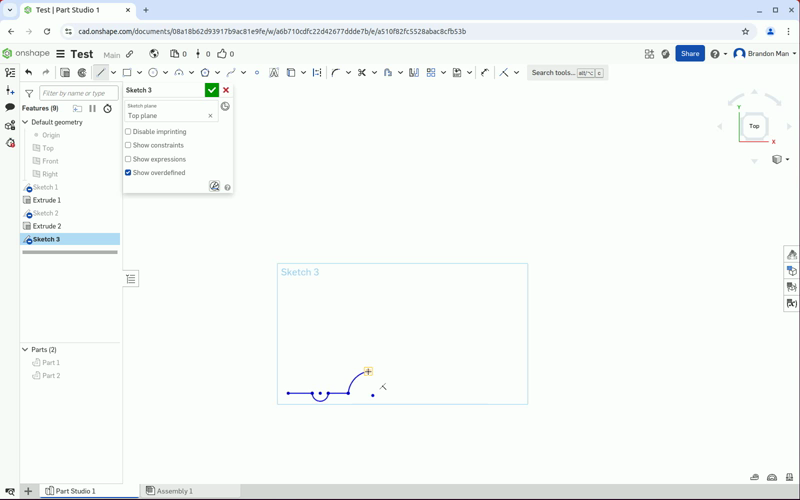
scroll(6)
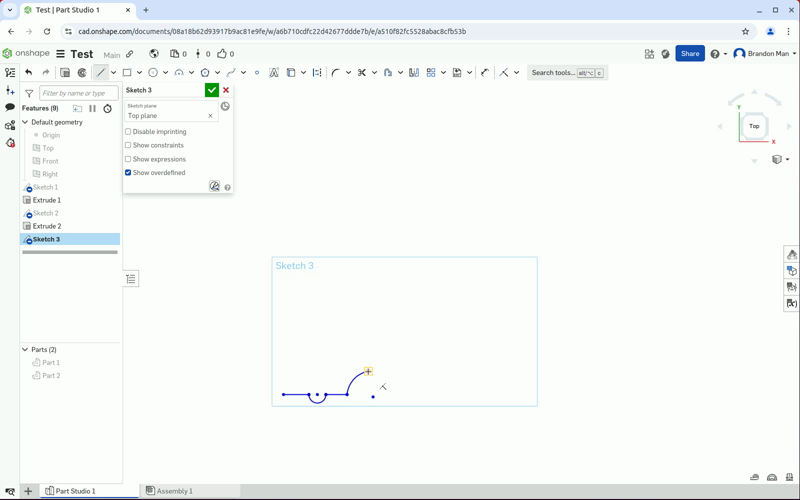
scroll(6)
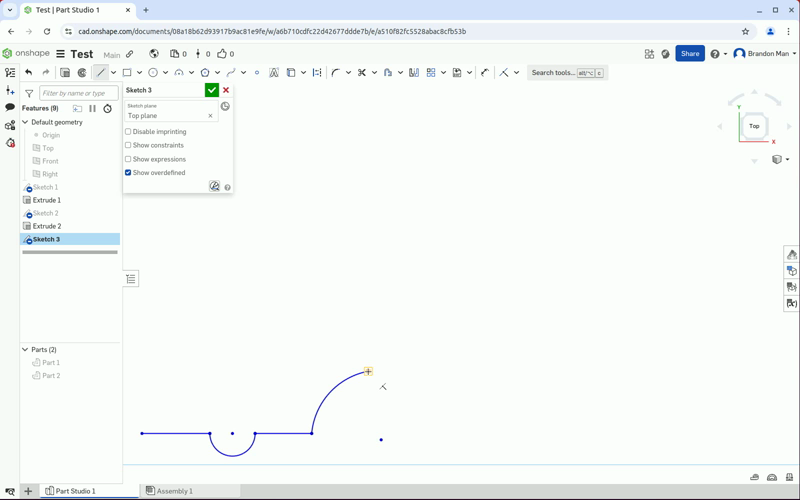
click(368, 371)
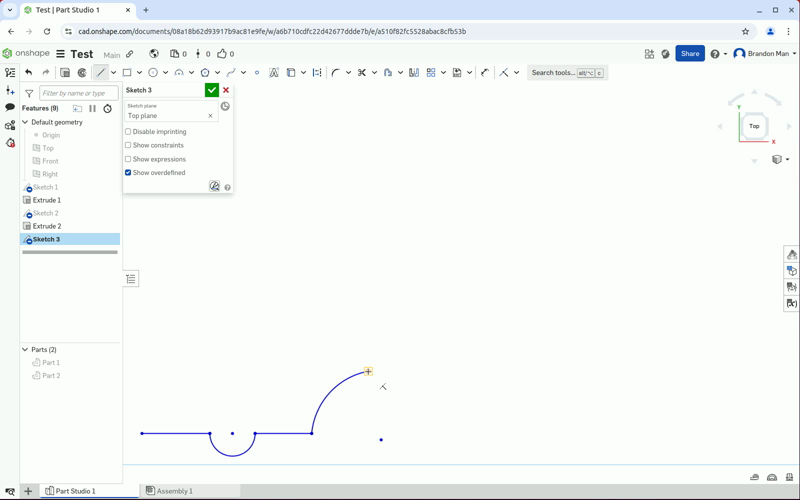
scroll(-6)
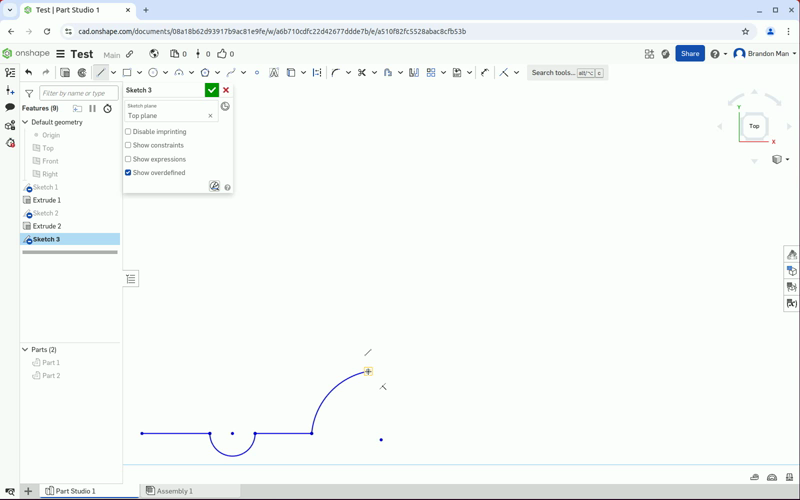
scroll(-6)
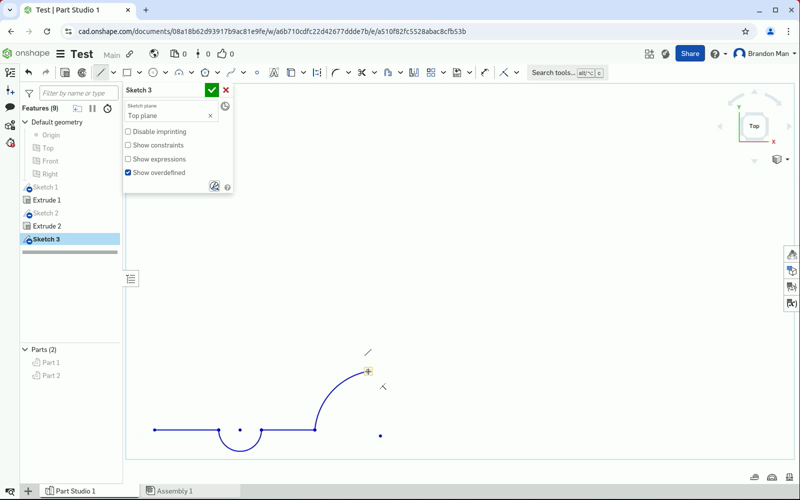
scroll(-6)
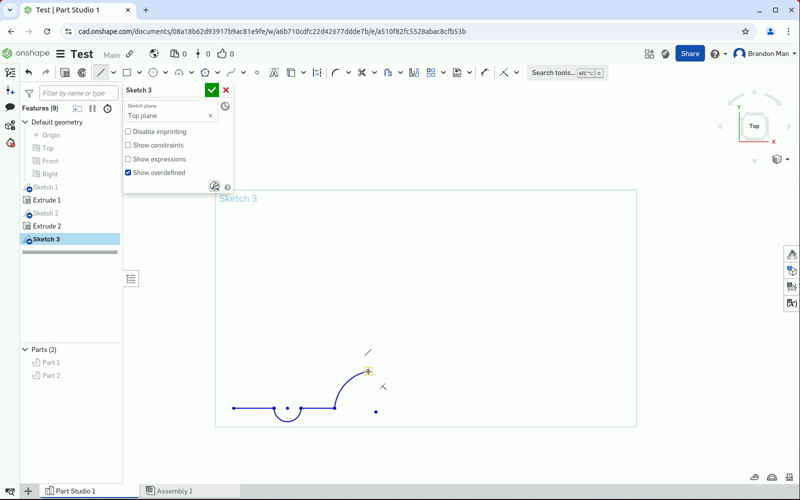
scroll(-6)
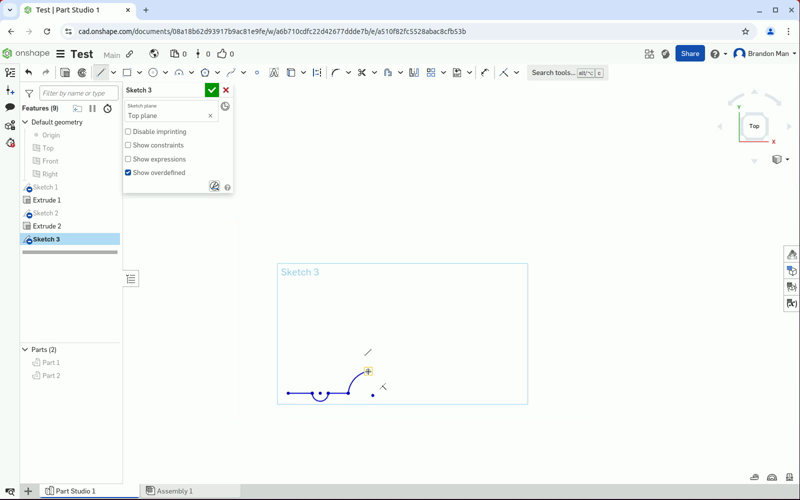
scroll(-6)
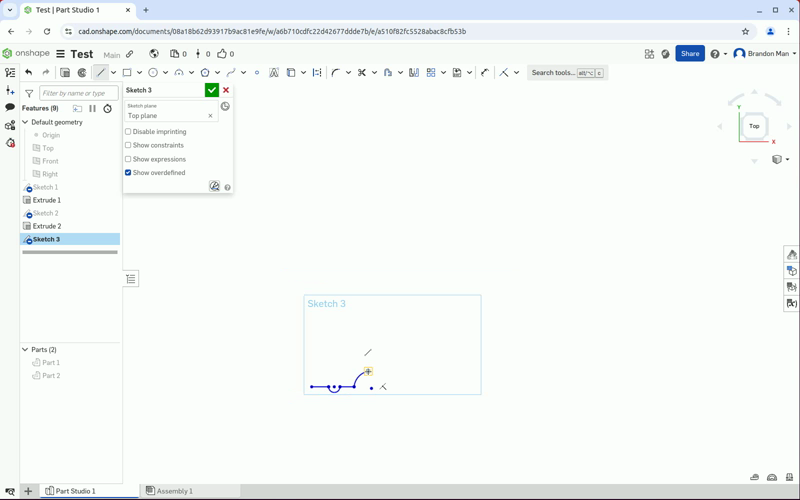
scroll(-6)
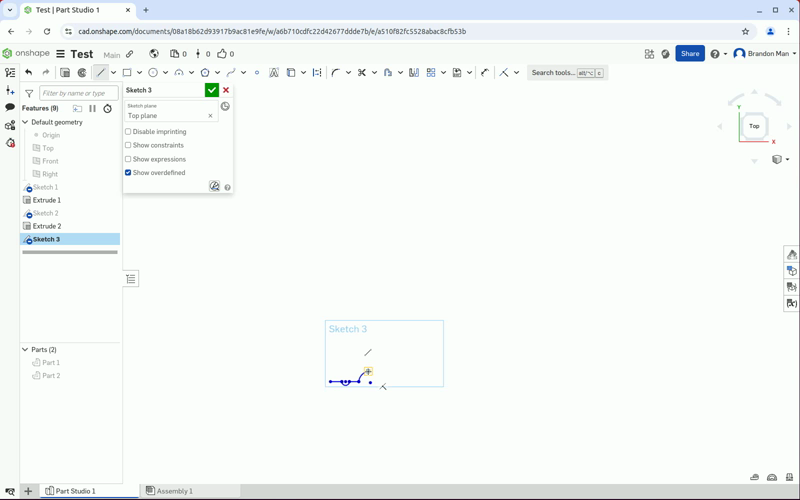
scroll(-6)
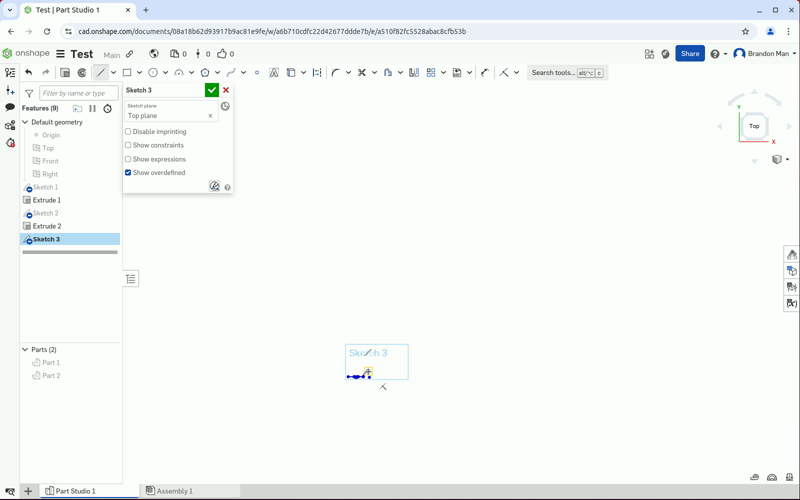
key_down(shift)
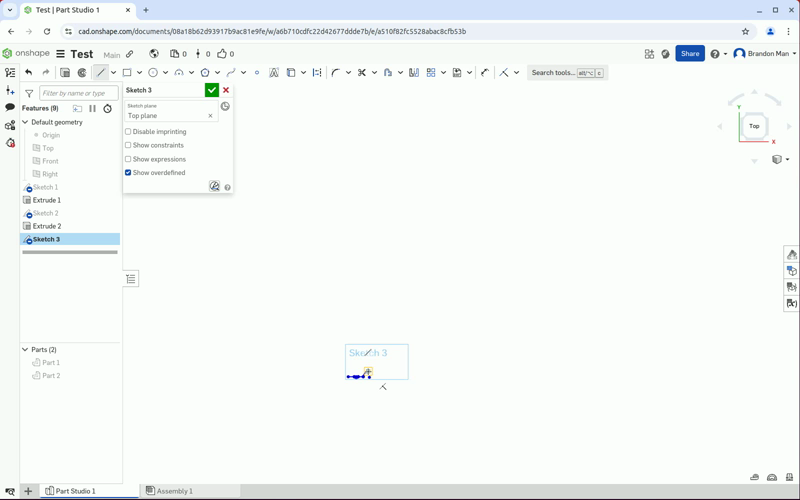
mouse_move(398, 371)
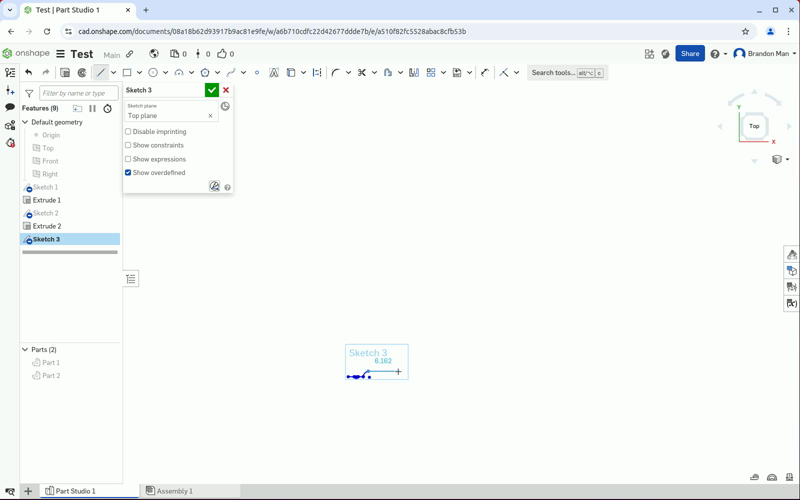
mouse_move(368, 366)
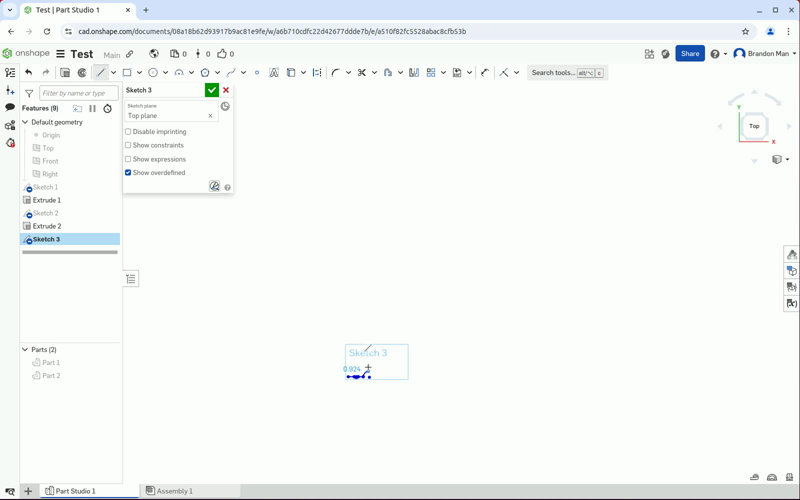
scroll(6)
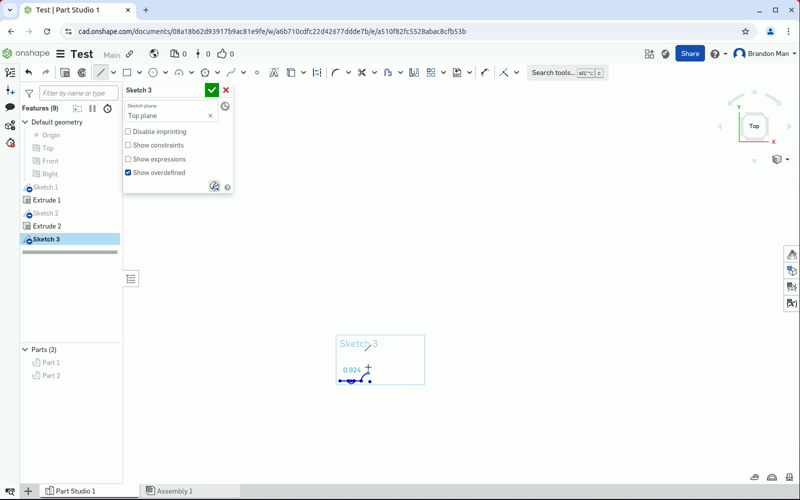
scroll(6)
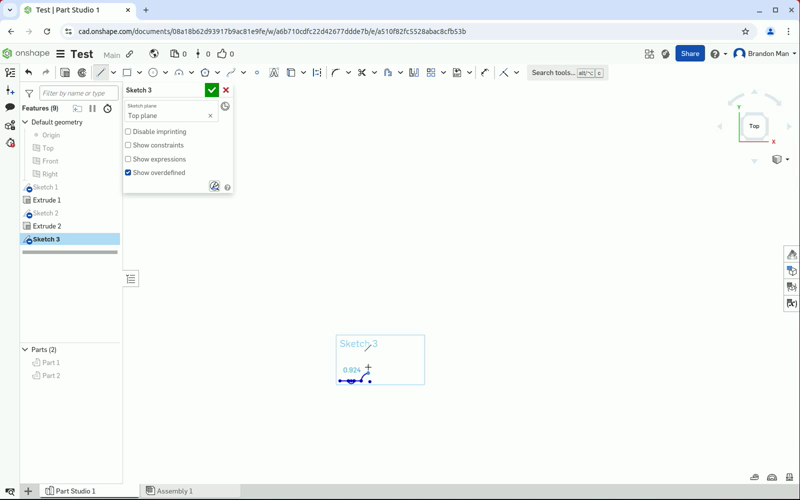
scroll(6)
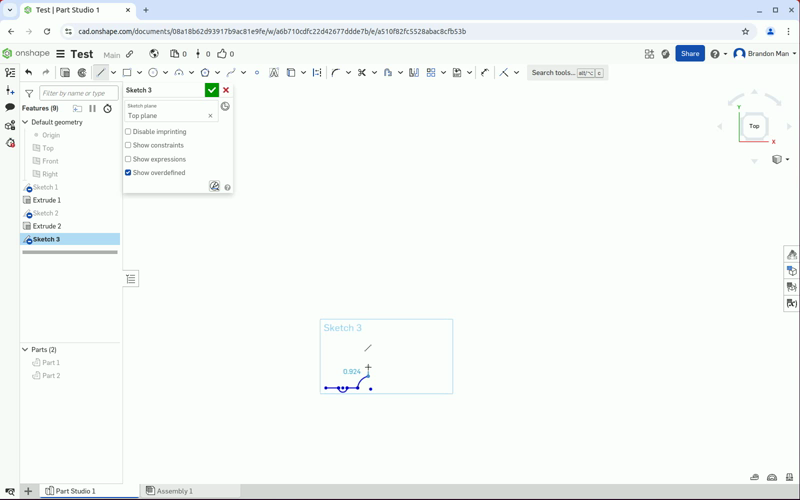
scroll(6)
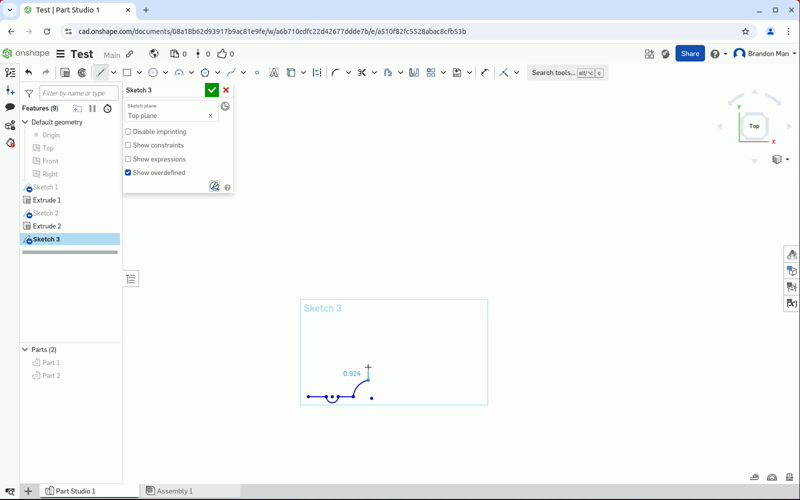
scroll(6)
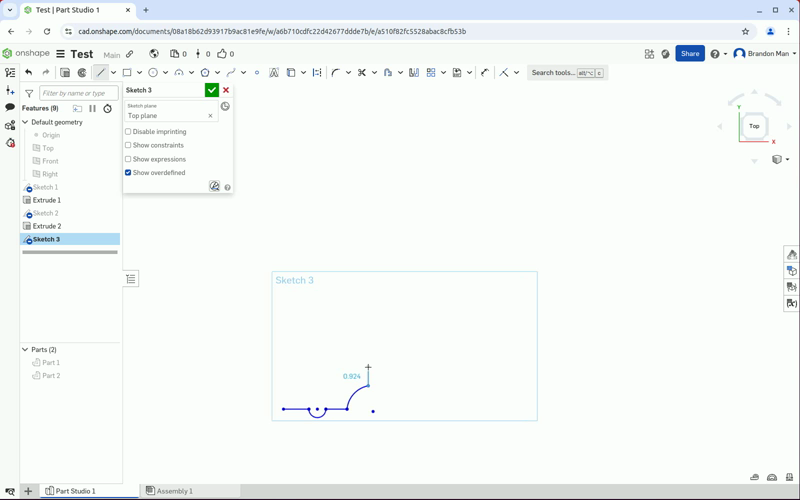
scroll(6)
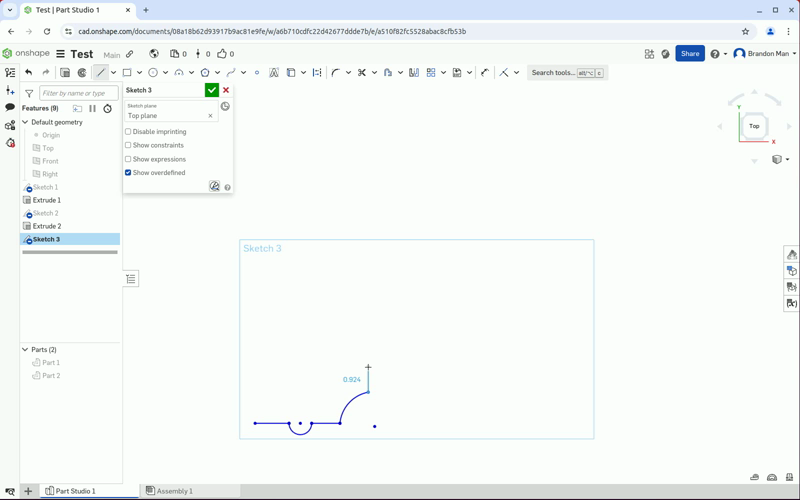
scroll(6)
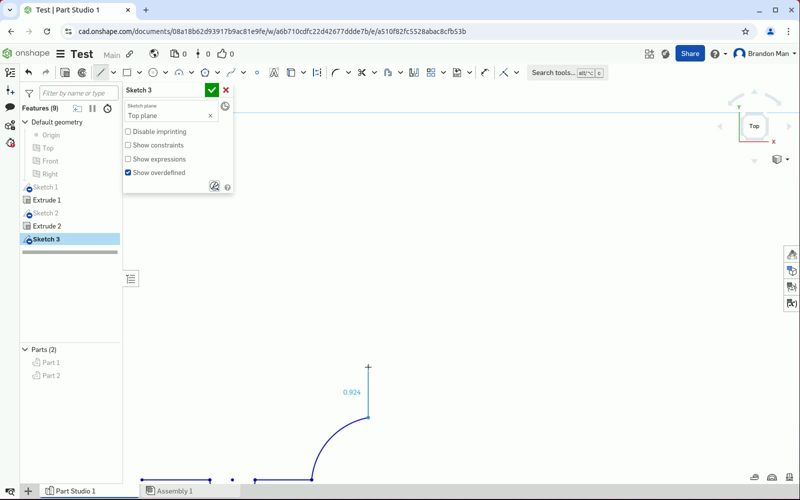
click(368, 366)
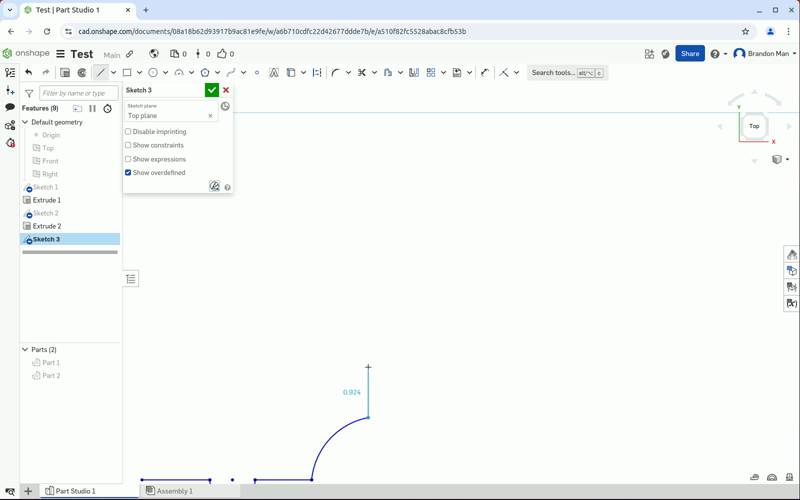
scroll(-6)
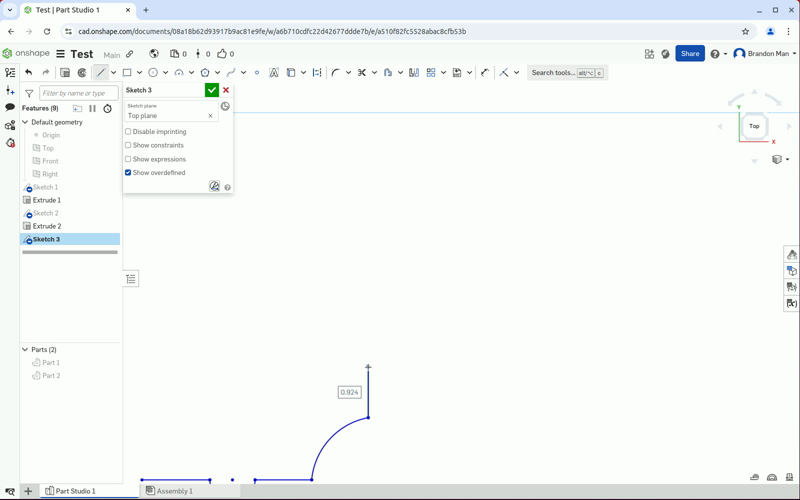
scroll(-6)
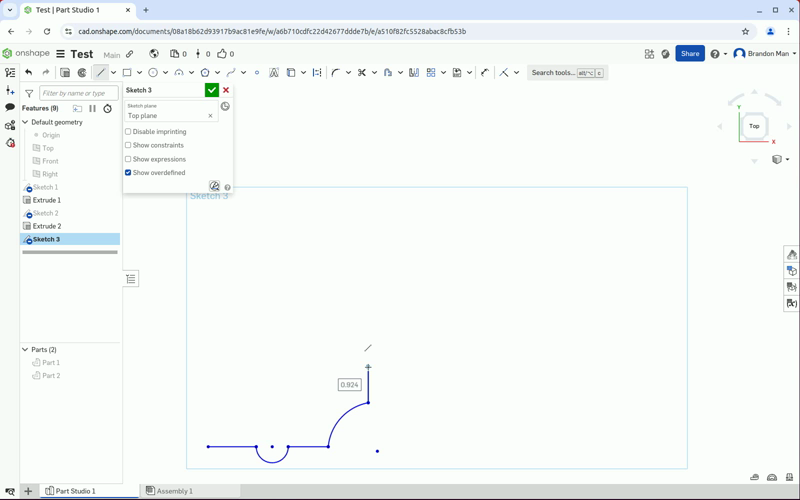
scroll(-6)
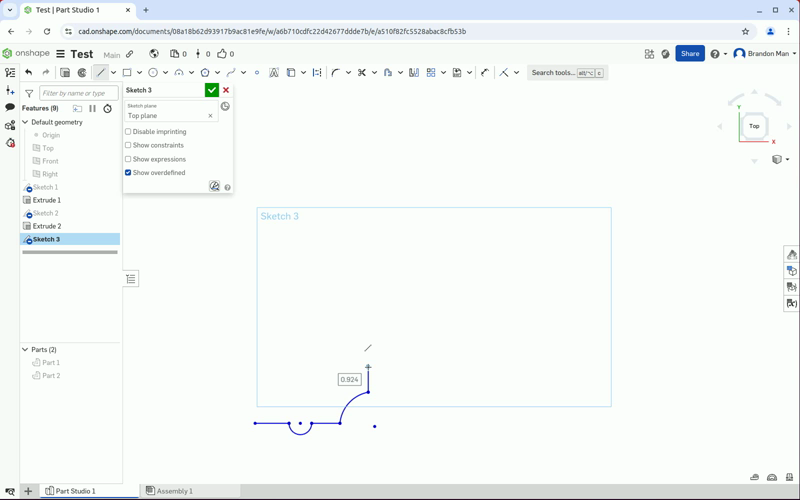
scroll(-6)
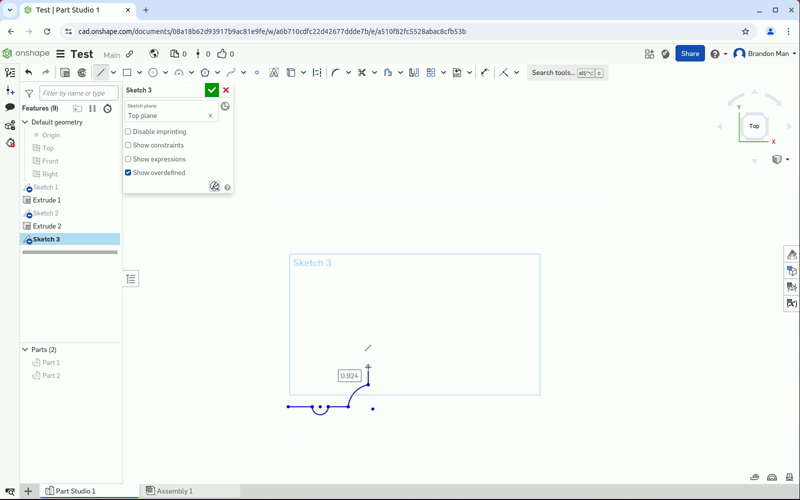
scroll(-6)
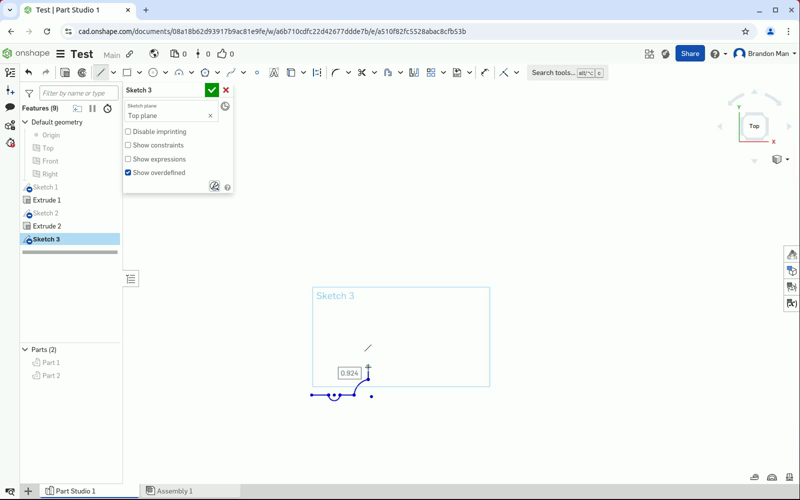
scroll(-6)
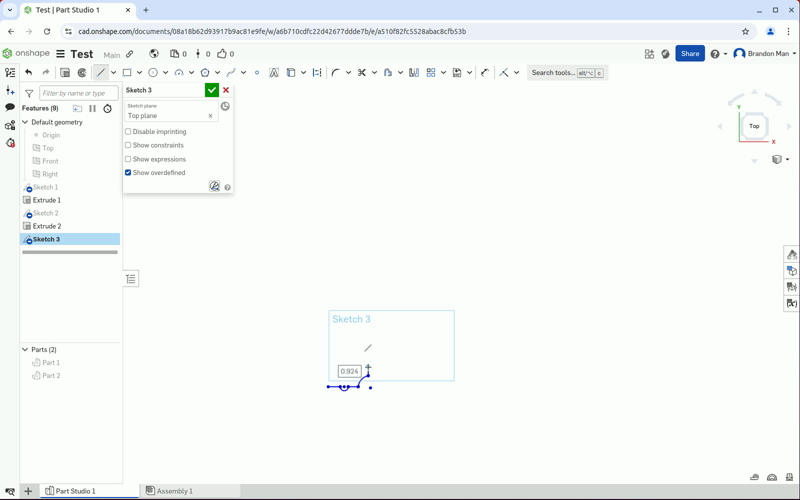
scroll(-6)
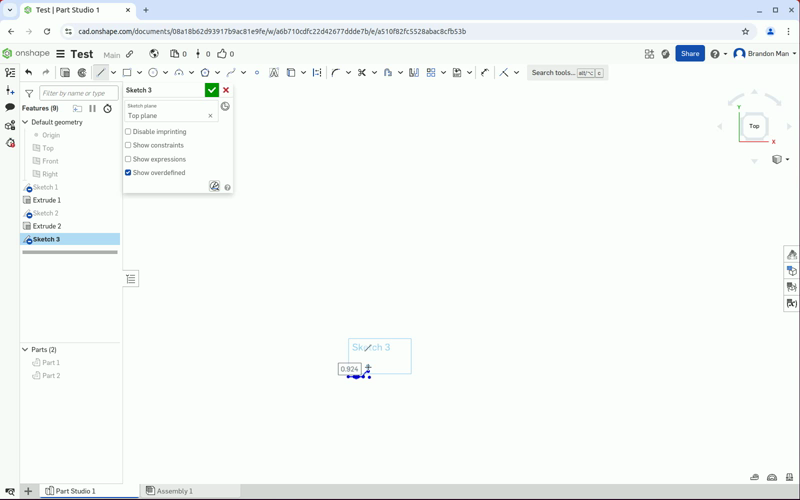
key_up(shift)
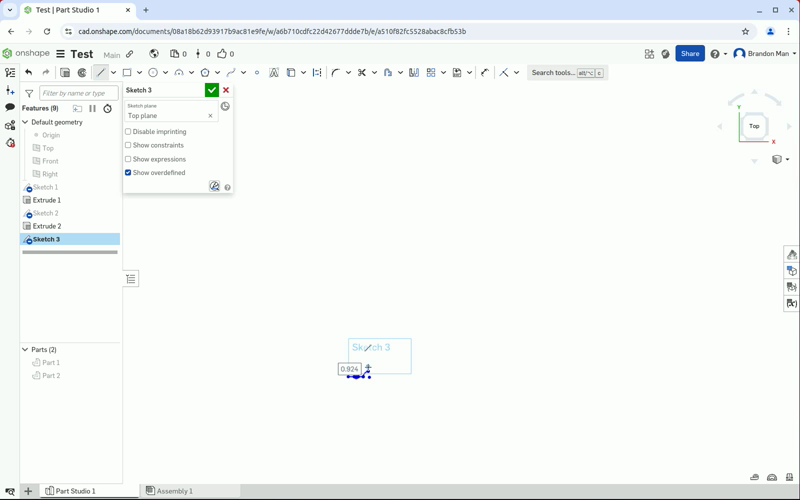
key(esc)
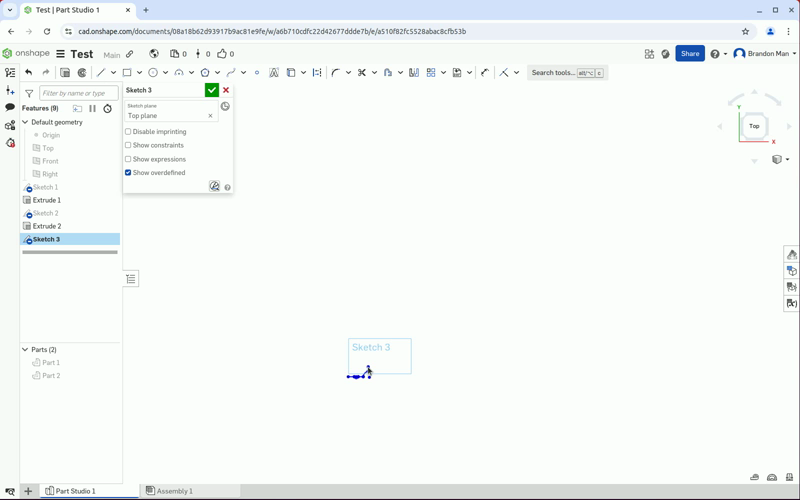
key(a)
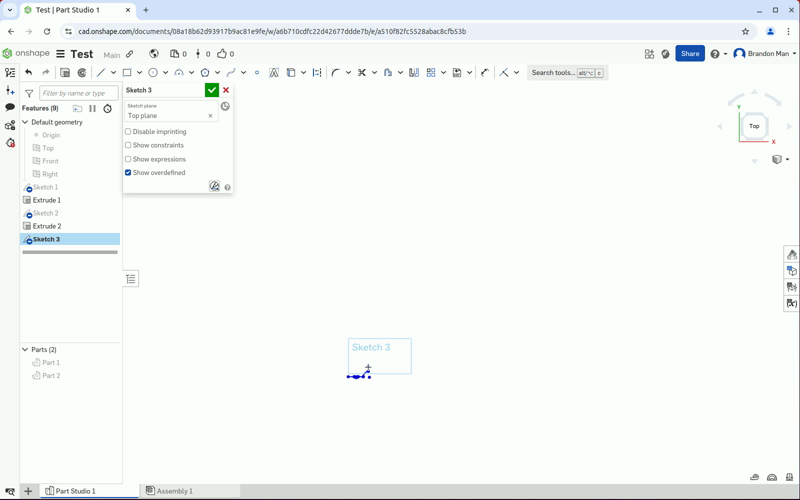
mouse_move(368, 366)
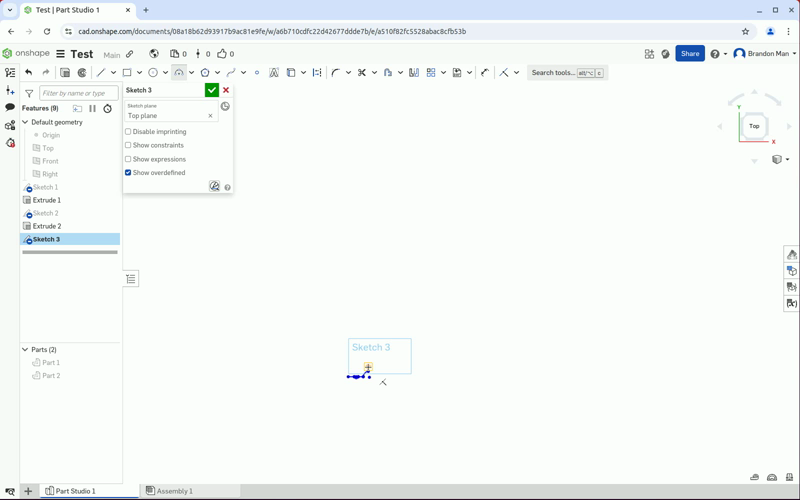
click(368, 366)
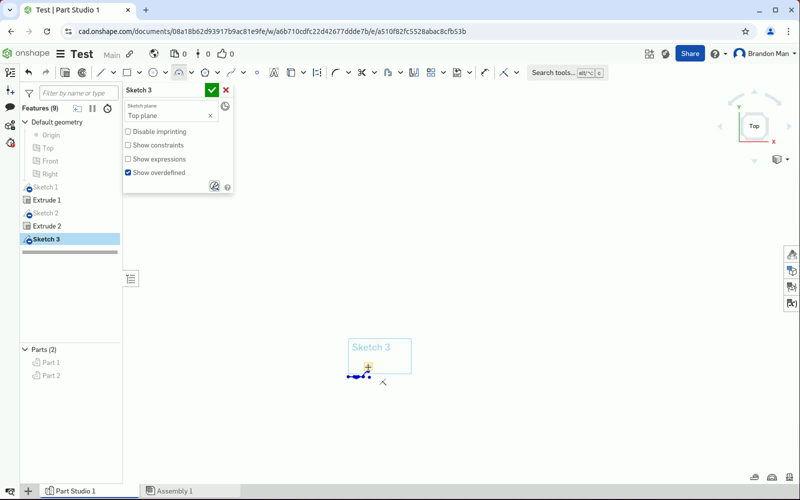
key_down(shift)
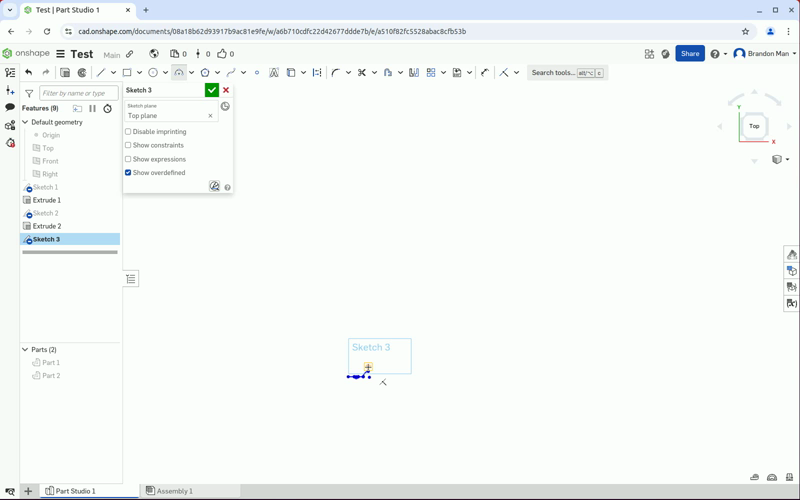
mouse_move(368, 362)
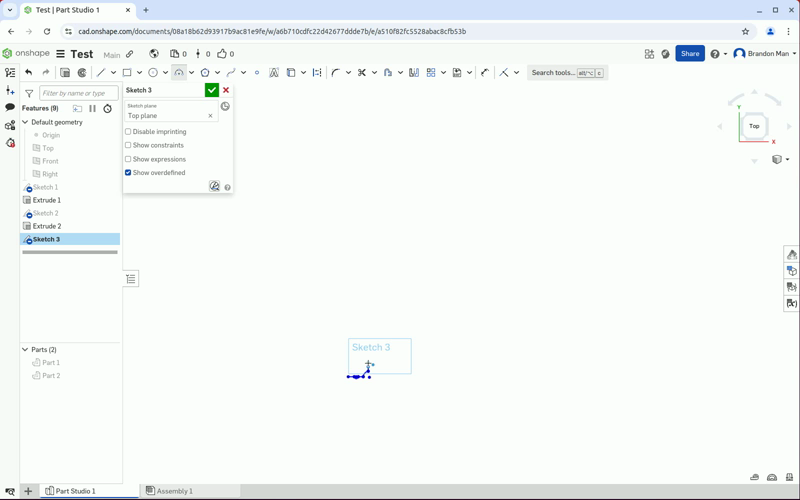
scroll(6)
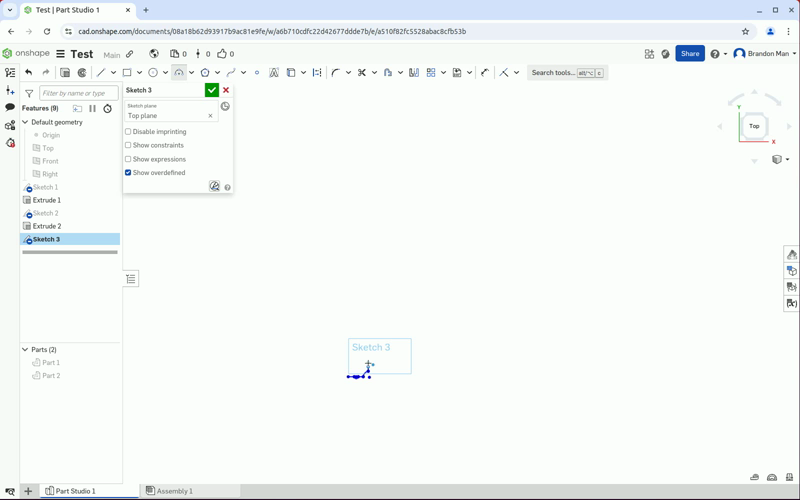
scroll(6)
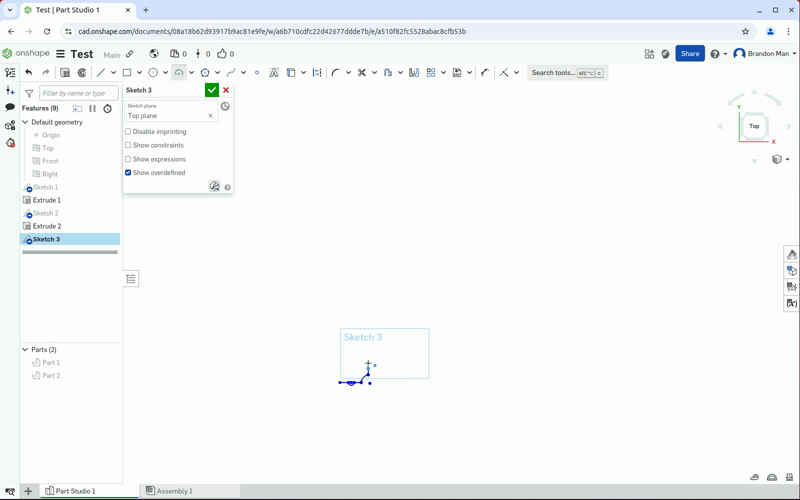
scroll(6)
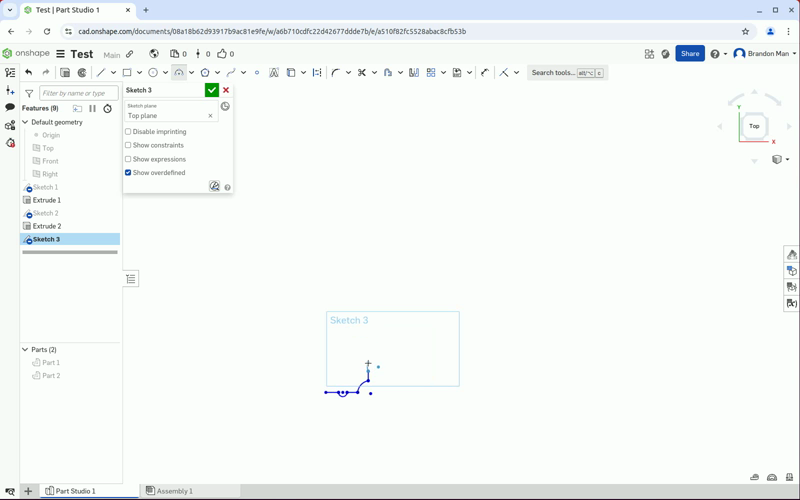
scroll(6)
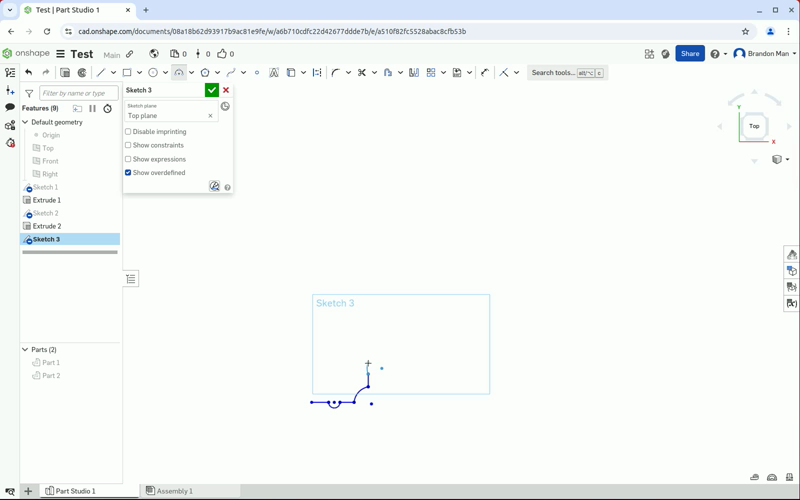
scroll(6)
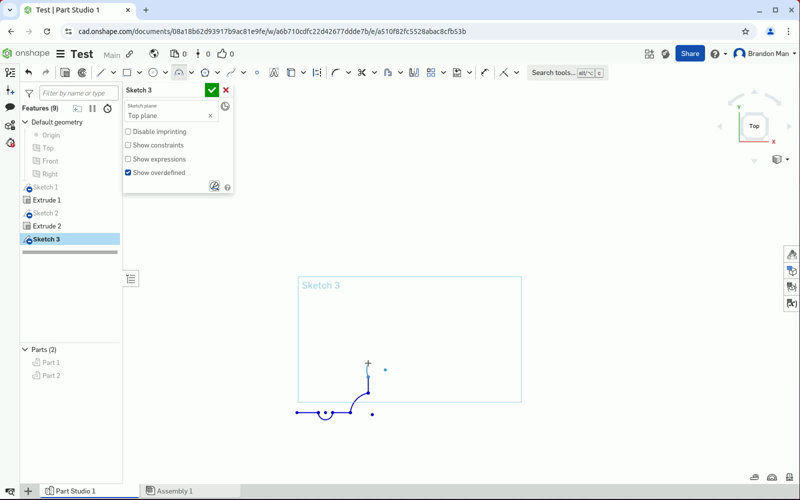
scroll(6)
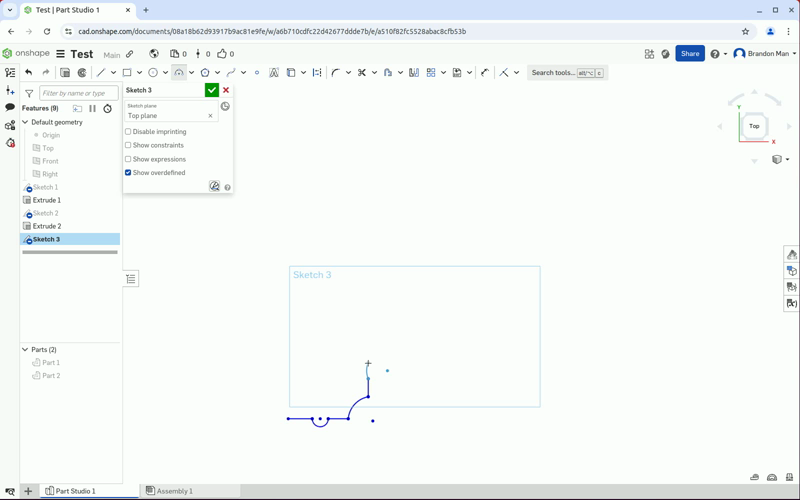
scroll(6)
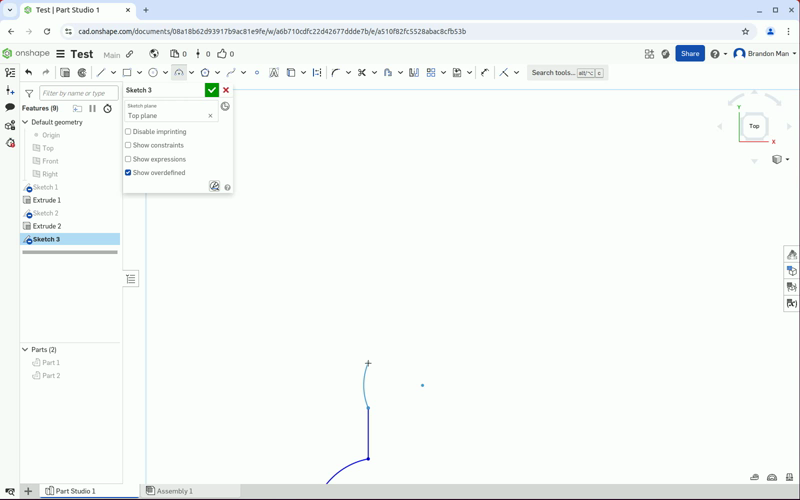
click(368, 362)
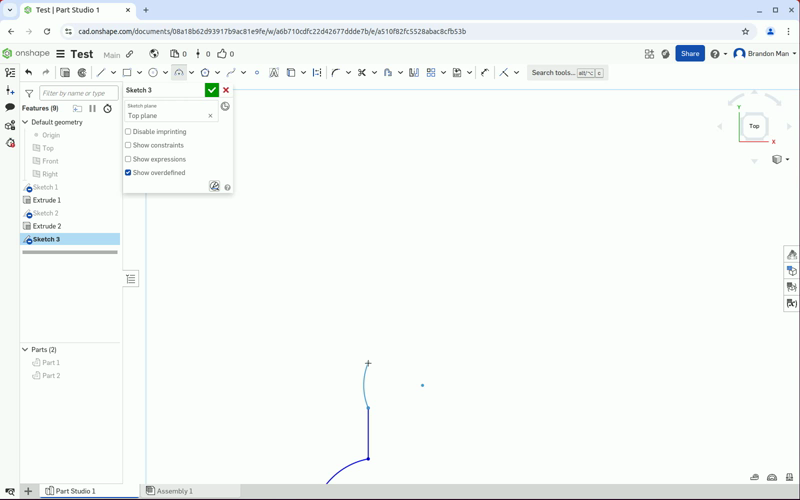
scroll(-6)
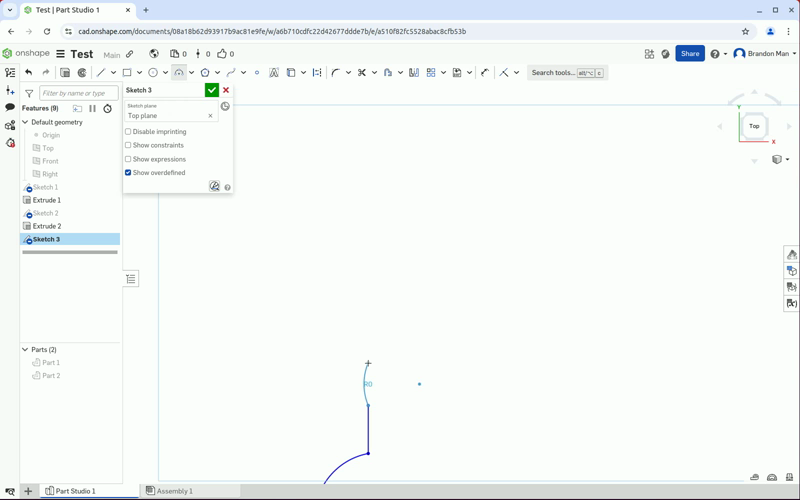
scroll(-6)
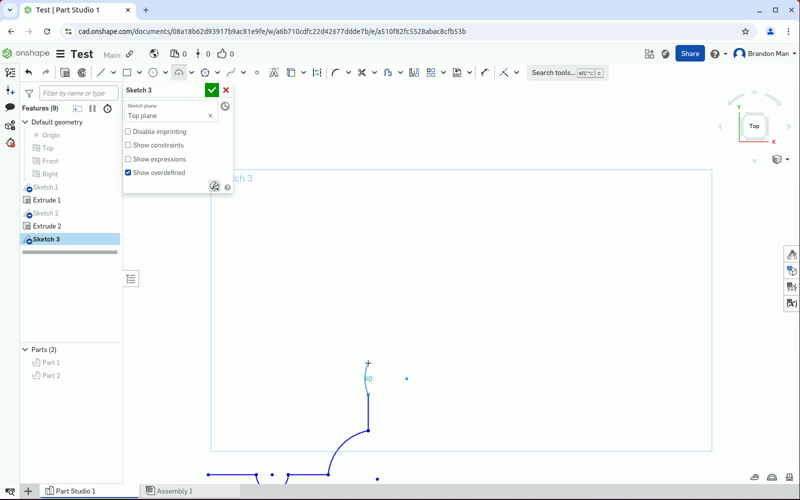
scroll(-6)
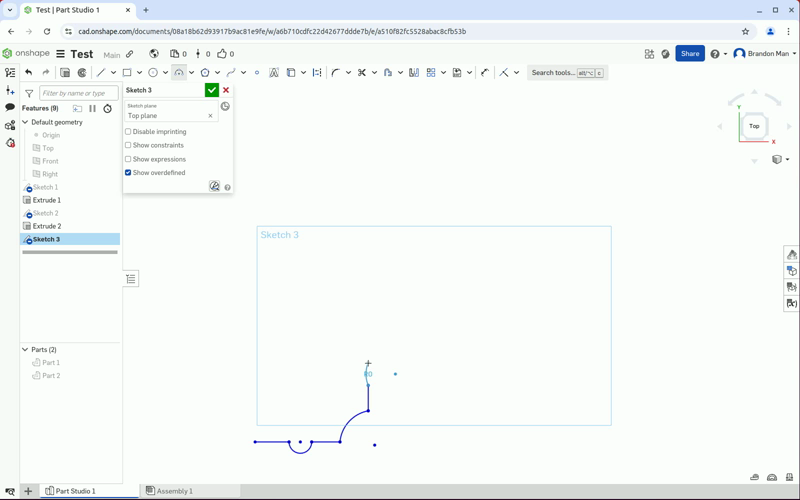
scroll(-6)
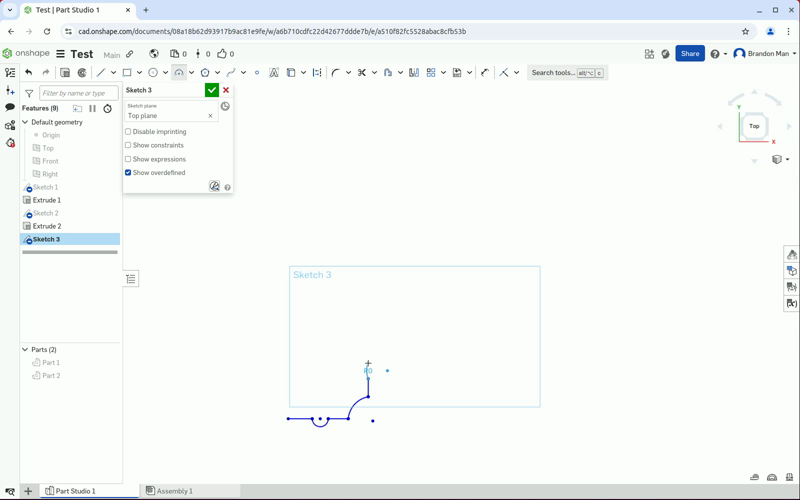
scroll(-6)
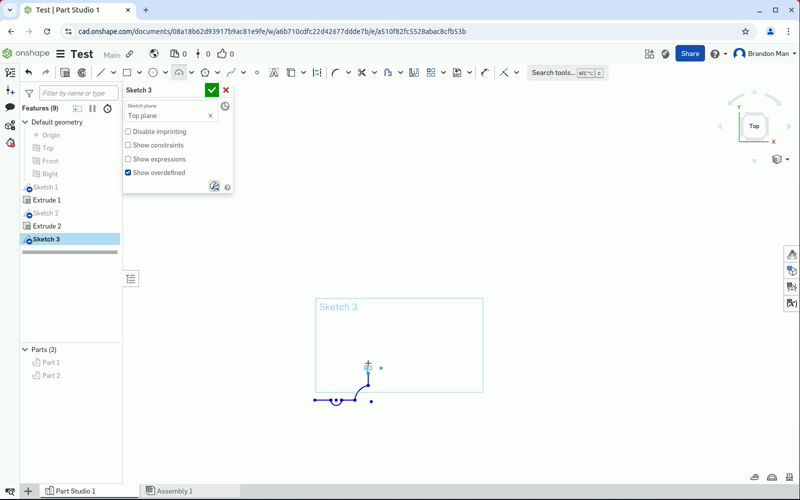
scroll(-6)
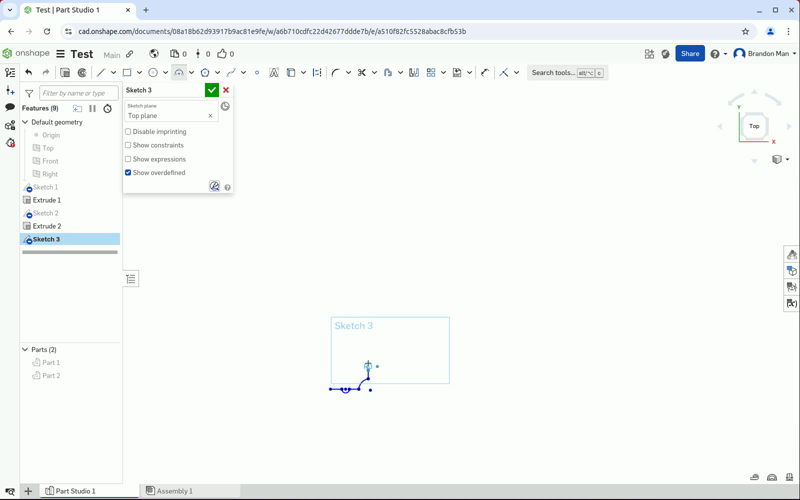
scroll(-6)
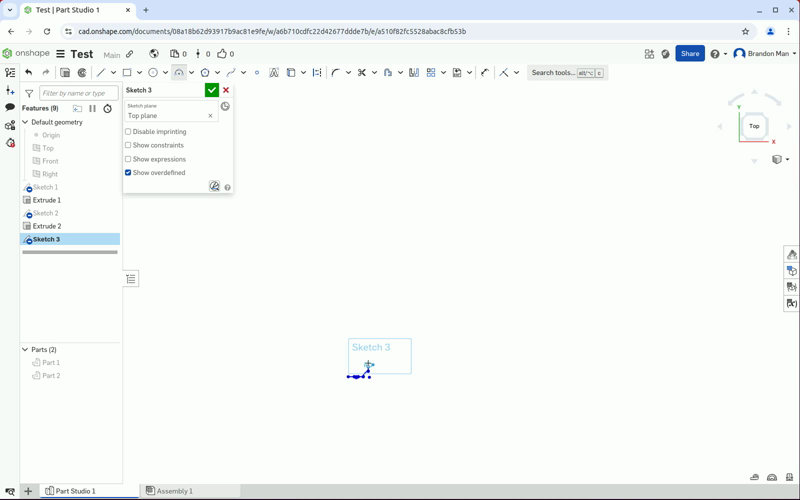
mouse_move(370, 364)
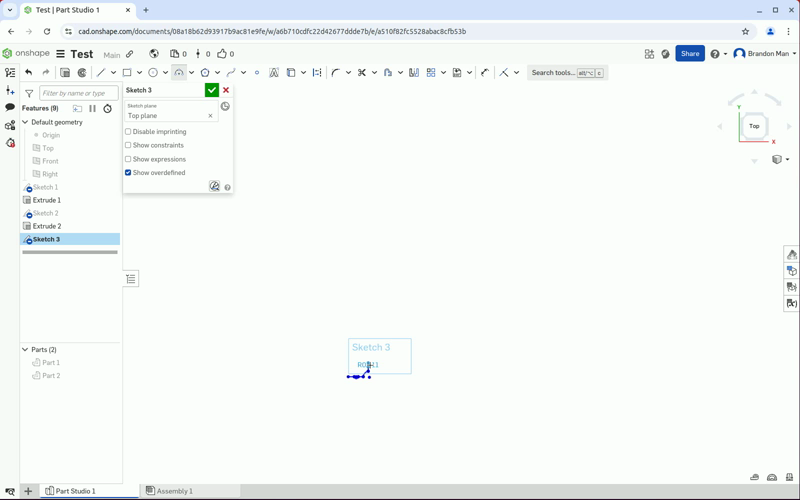
scroll(6)
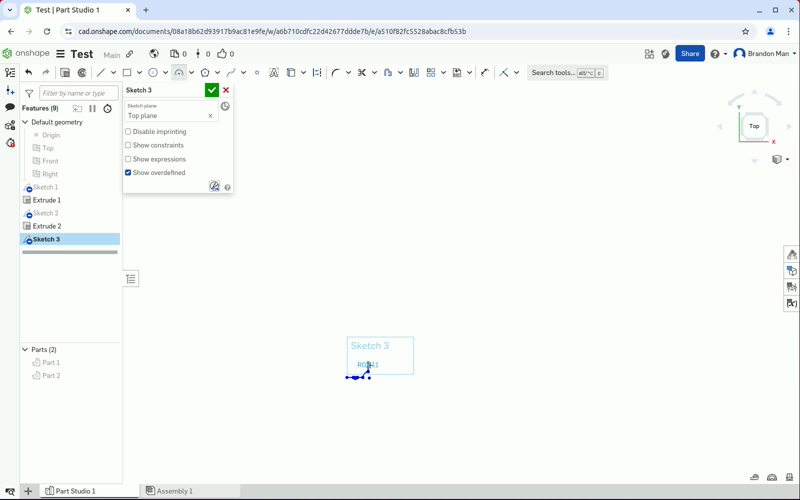
scroll(6)
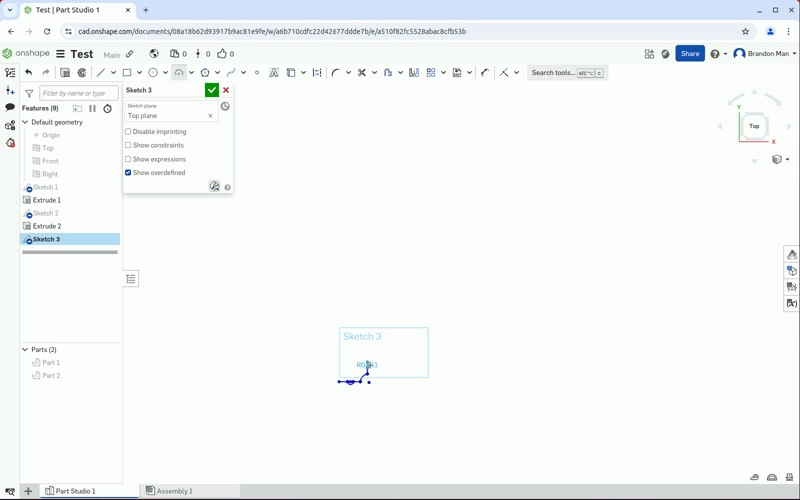
scroll(6)
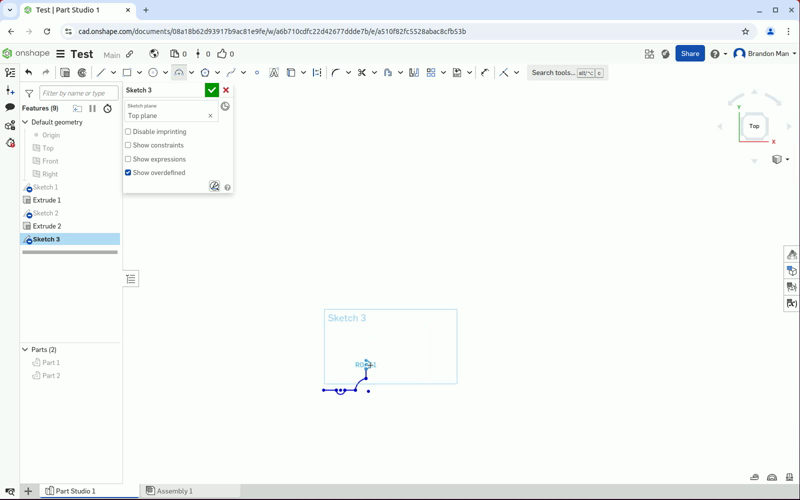
scroll(6)
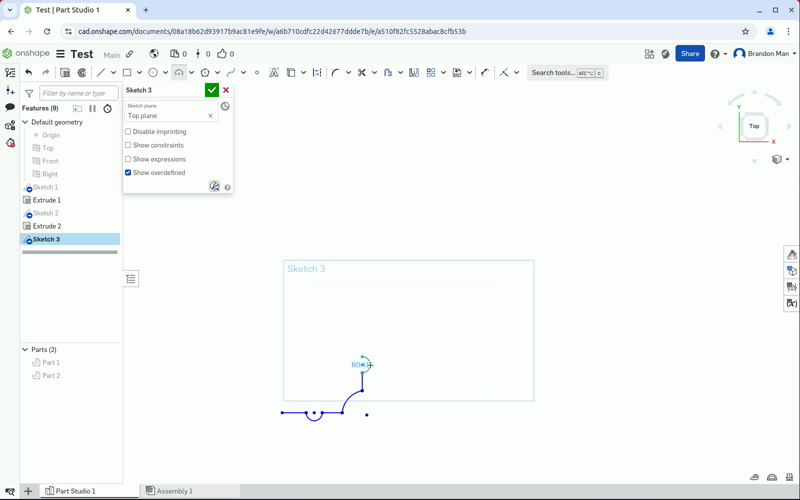
scroll(6)
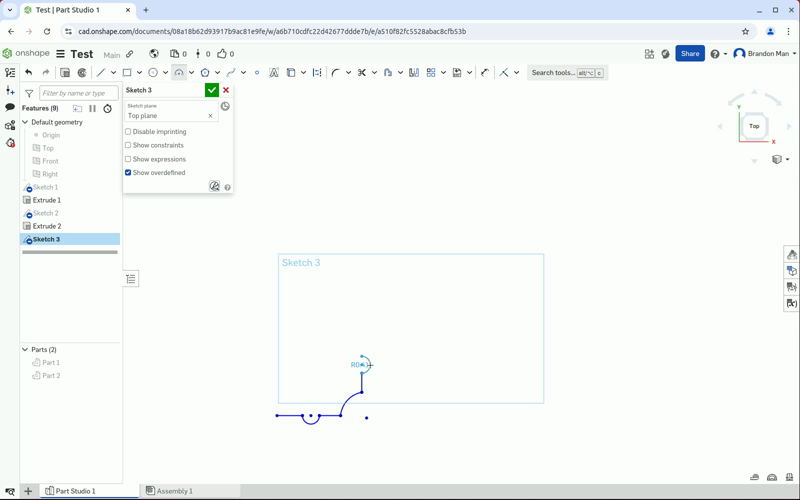
scroll(6)
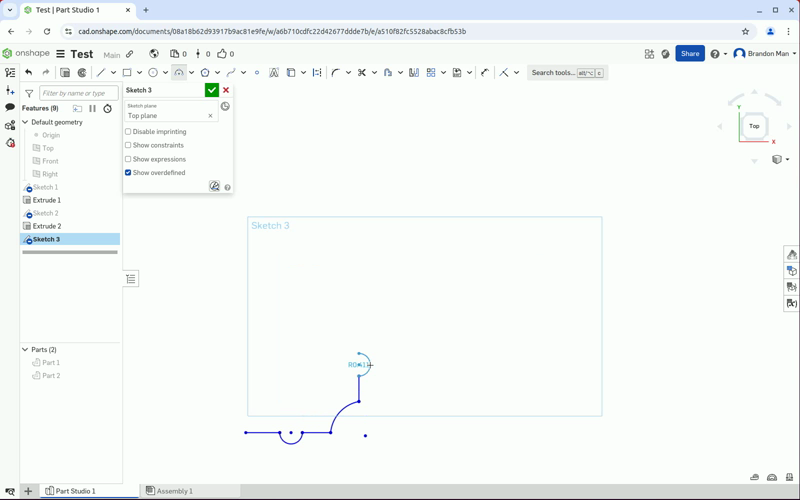
scroll(6)
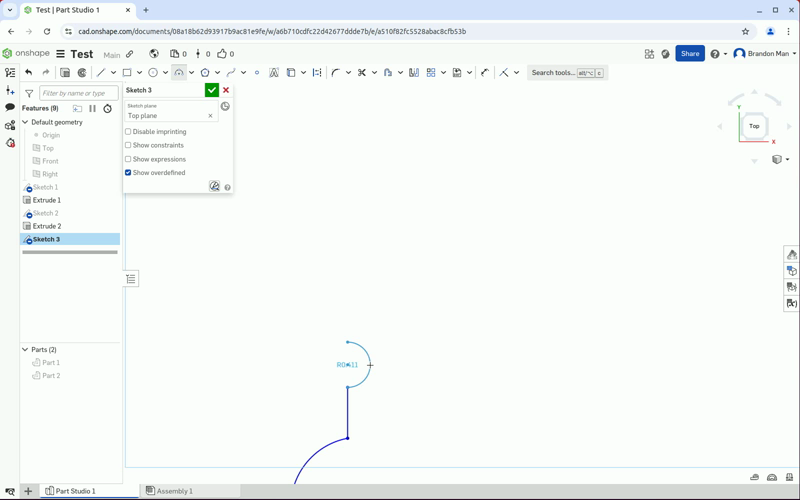
click(370, 364)
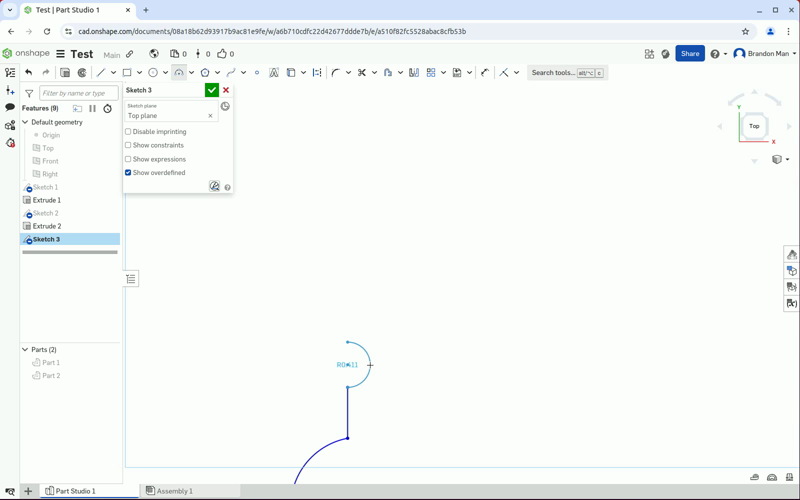
scroll(-6)
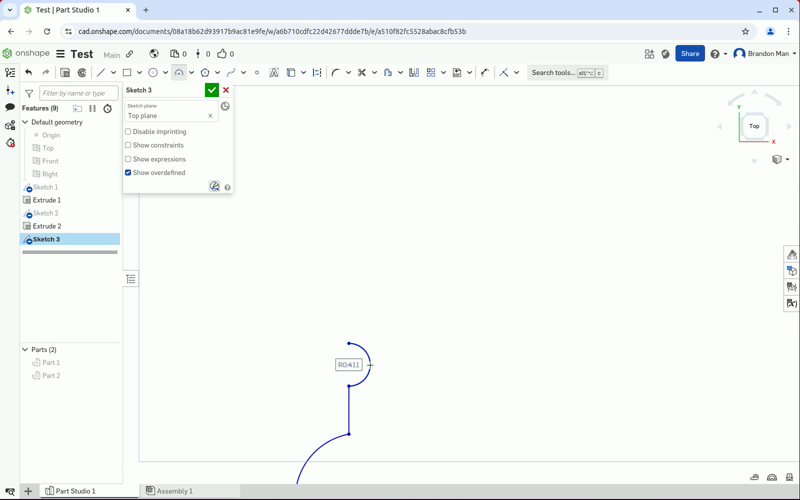
scroll(-6)
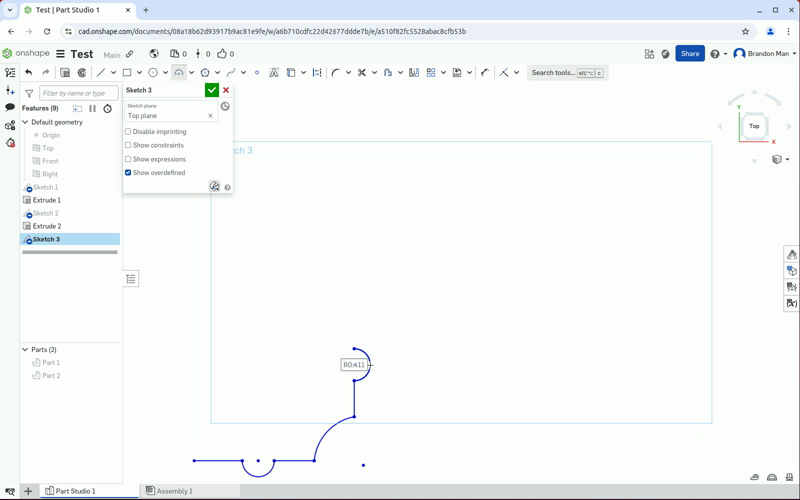
scroll(-6)
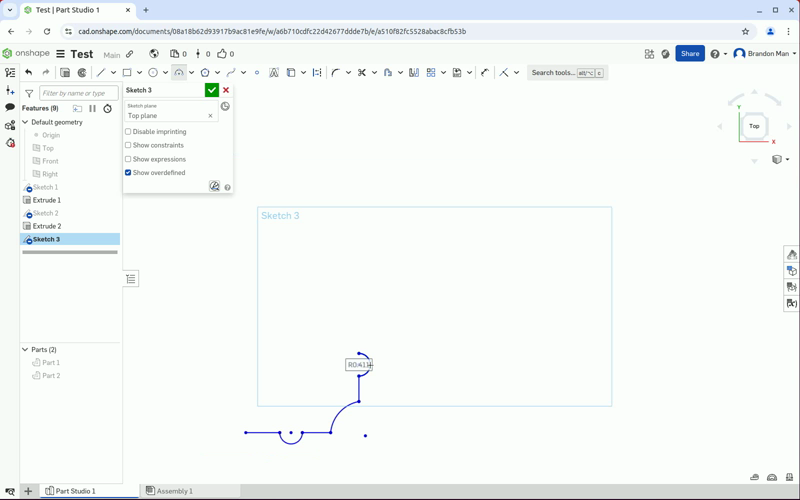
scroll(-6)
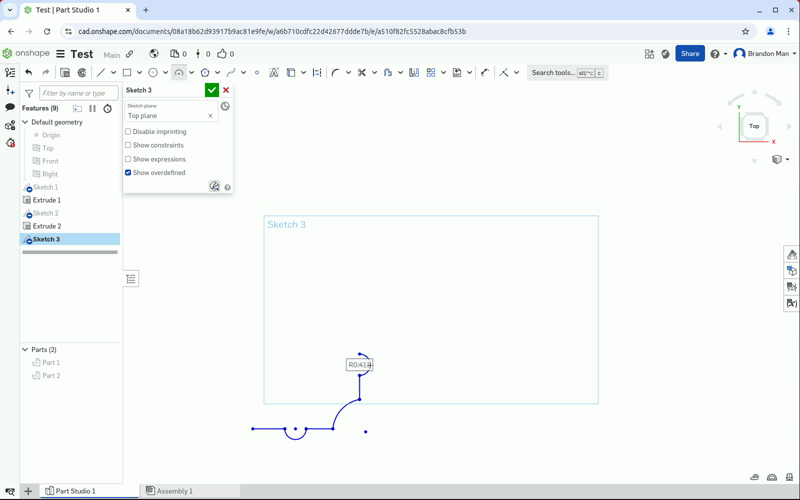
scroll(-6)
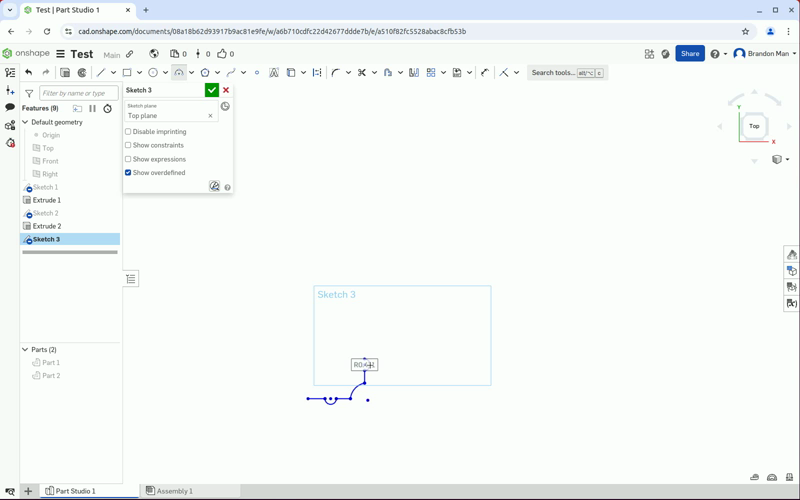
scroll(-6)
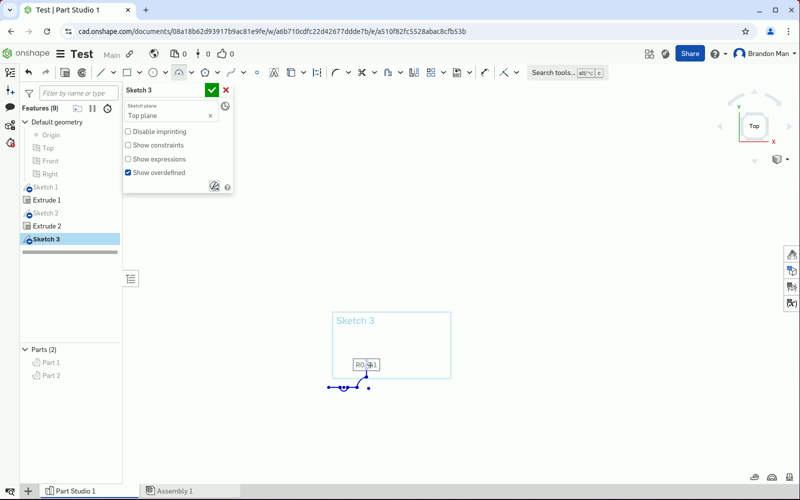
scroll(-6)
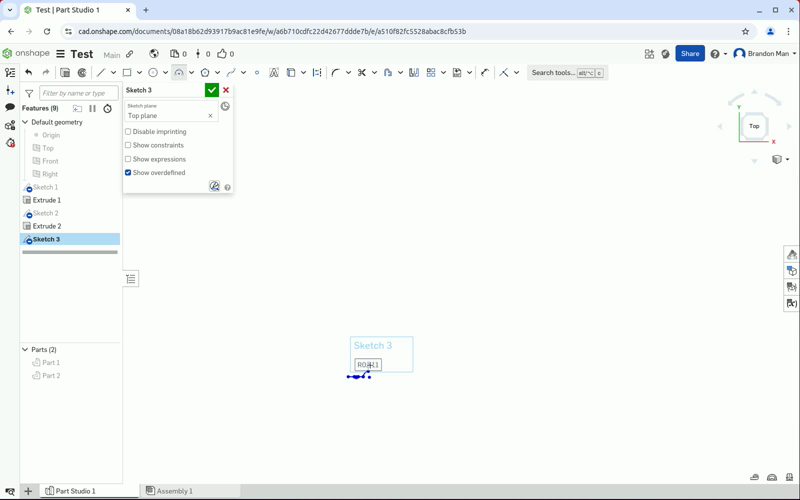
key_up(shift)
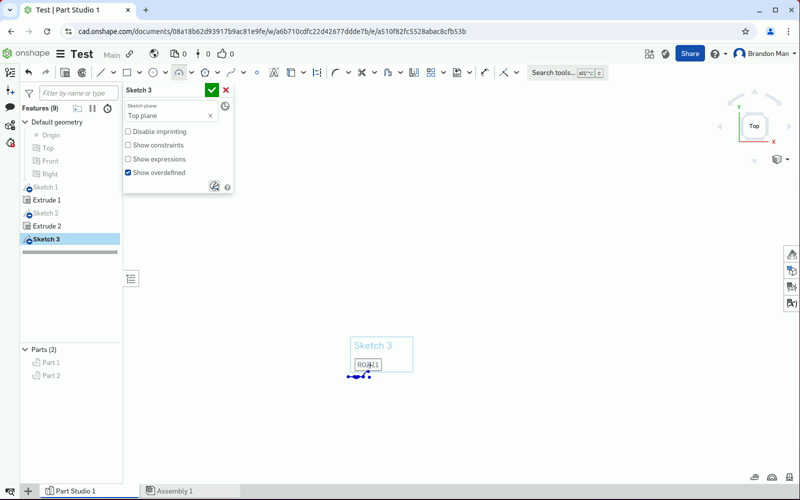
key(esc)
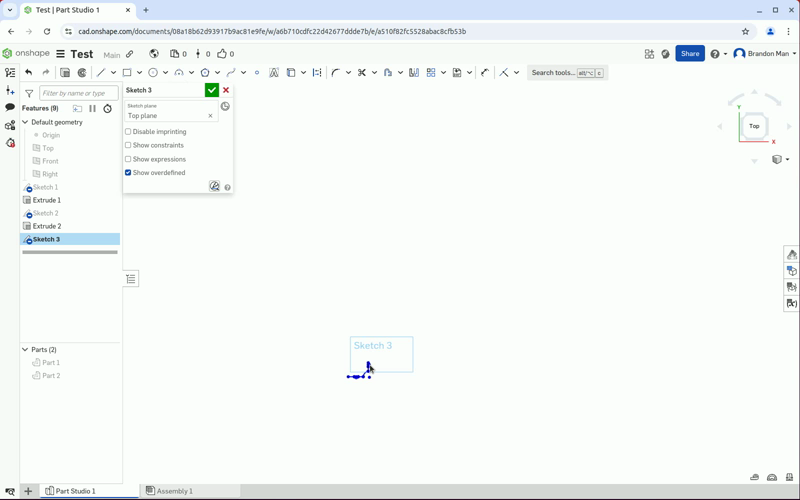
key(l)
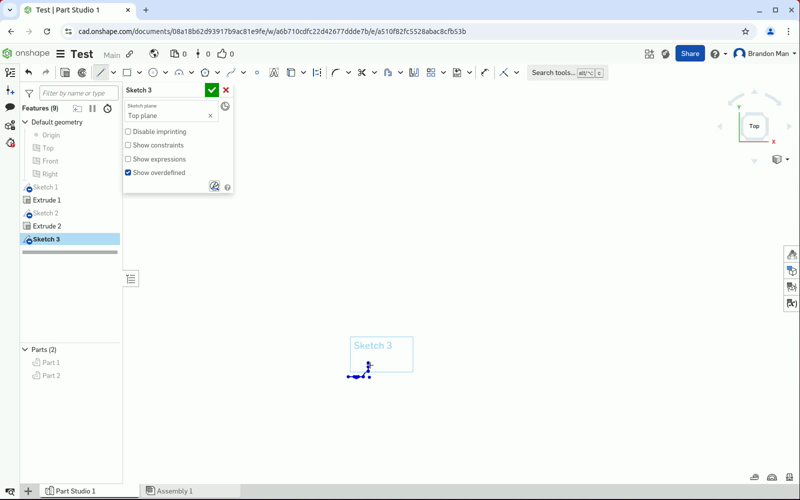
mouse_move(368, 362)
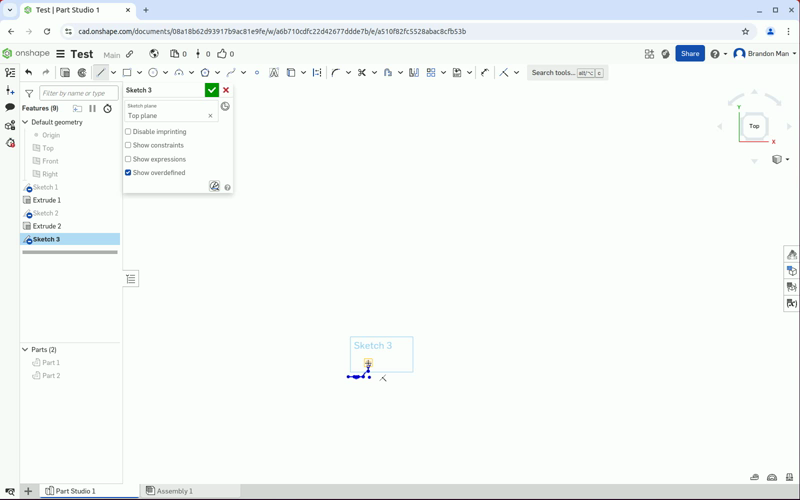
scroll(6)
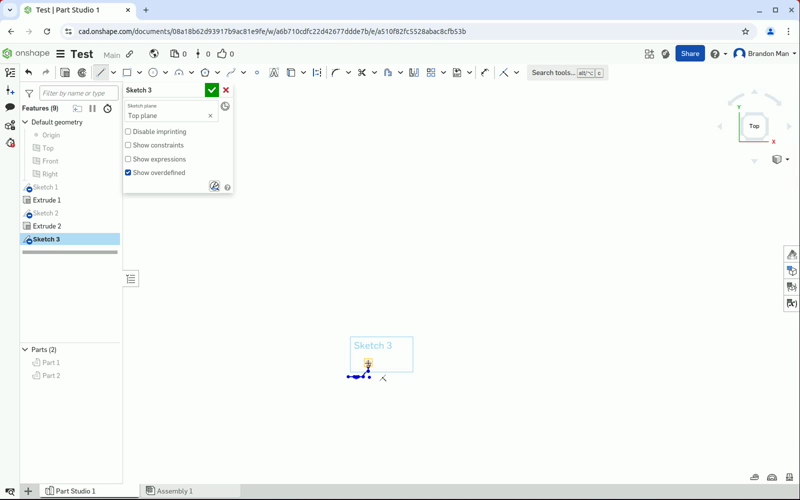
scroll(6)
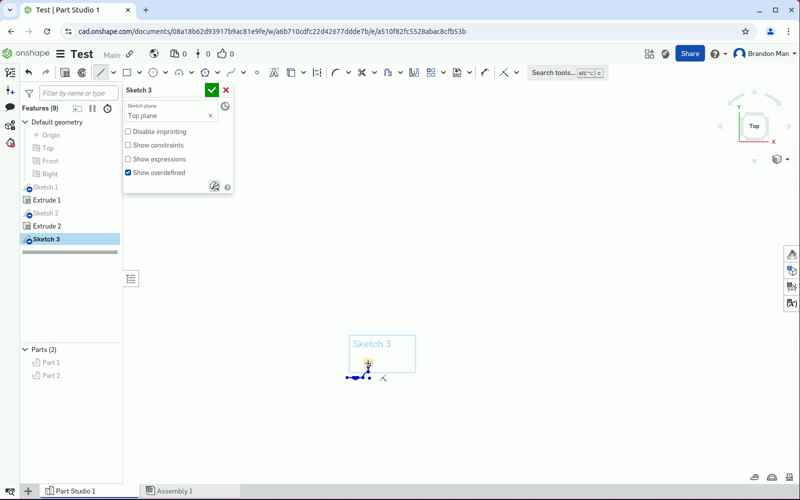
scroll(6)
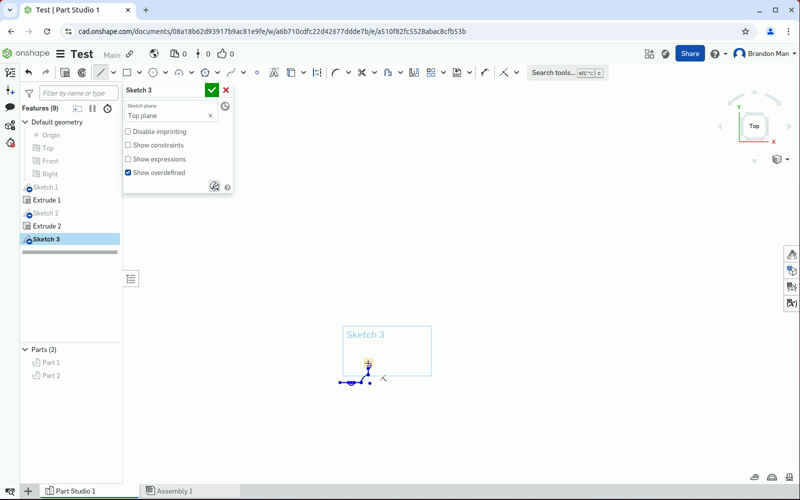
scroll(6)
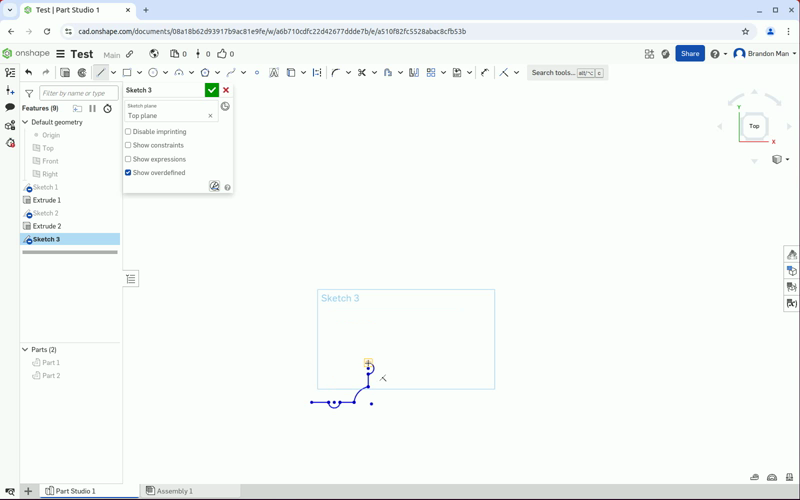
scroll(6)
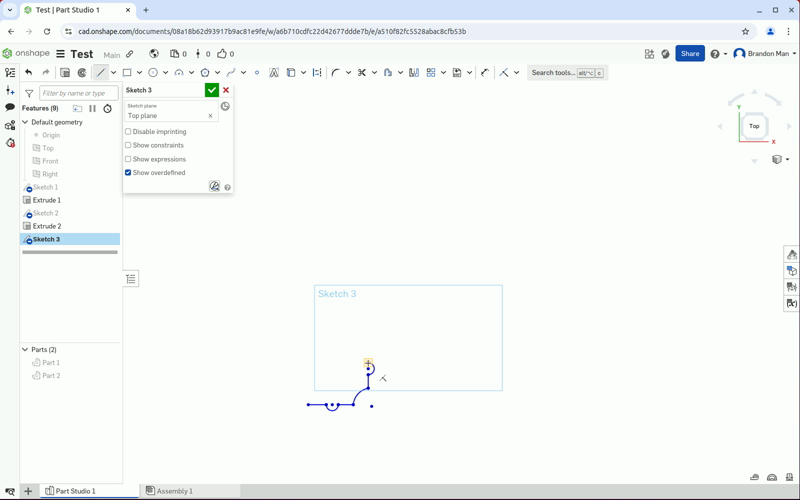
scroll(6)
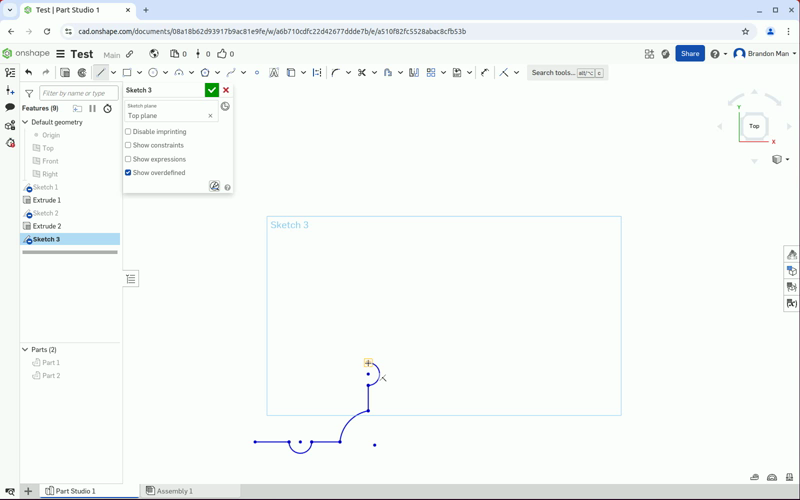
scroll(6)
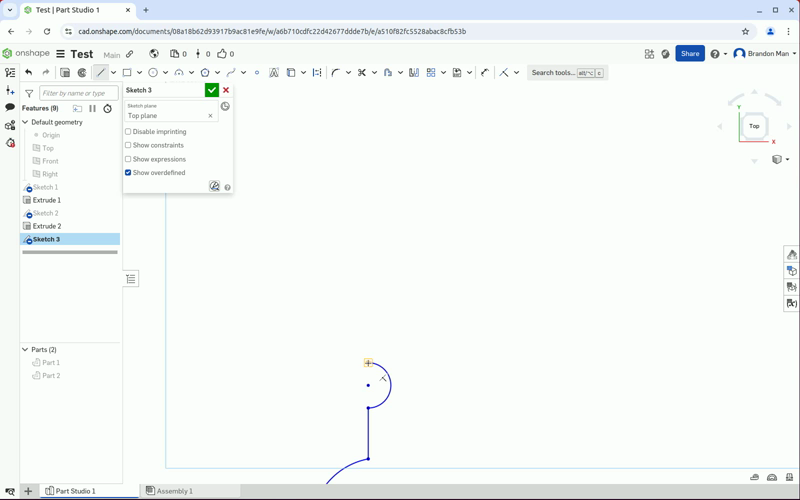
click(368, 362)
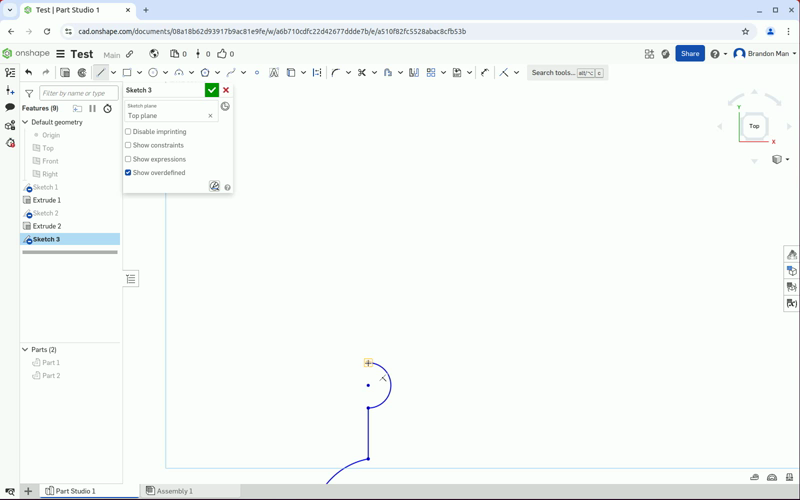
scroll(-6)
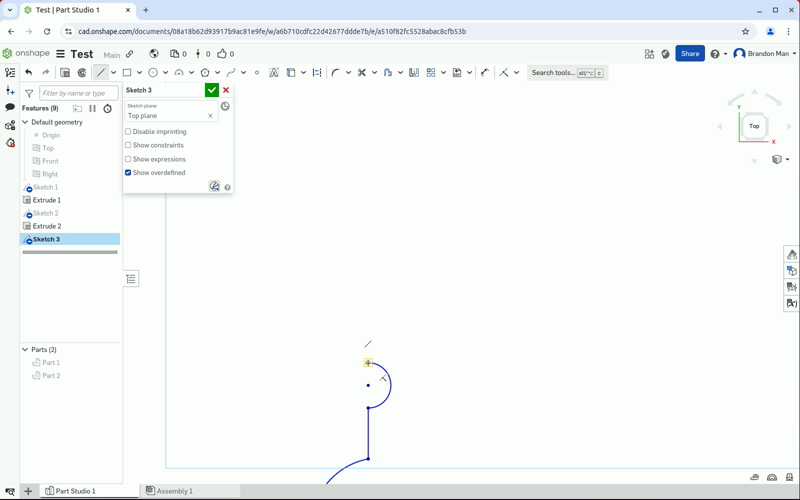
scroll(-6)
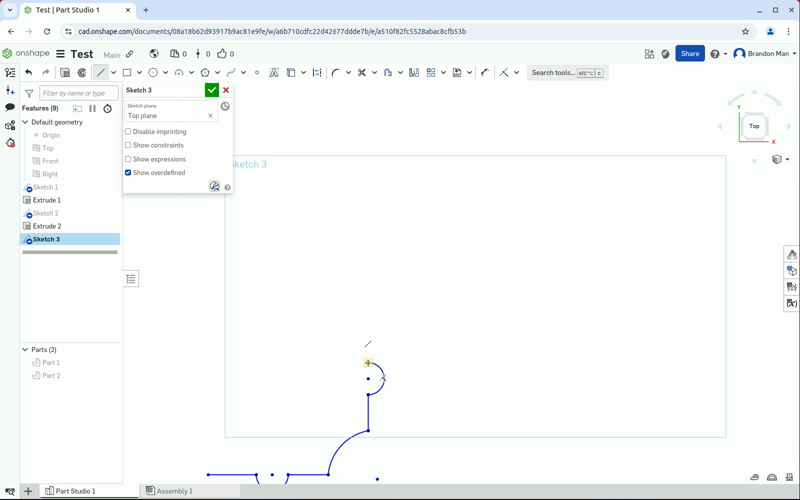
scroll(-6)
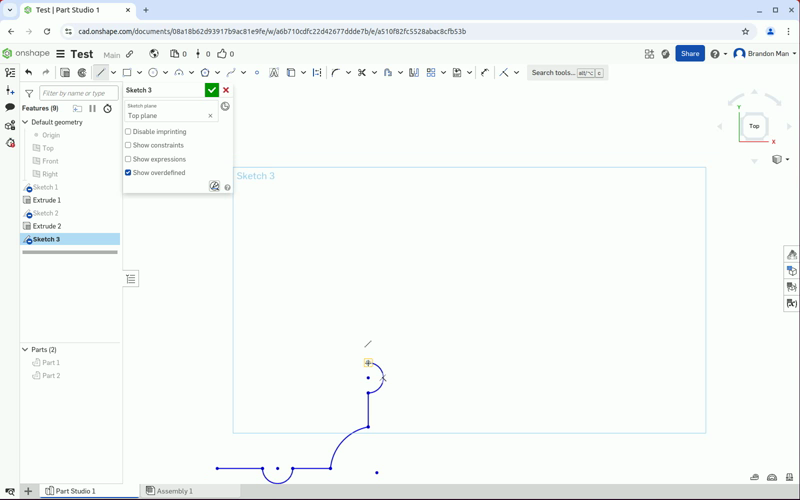
scroll(-6)
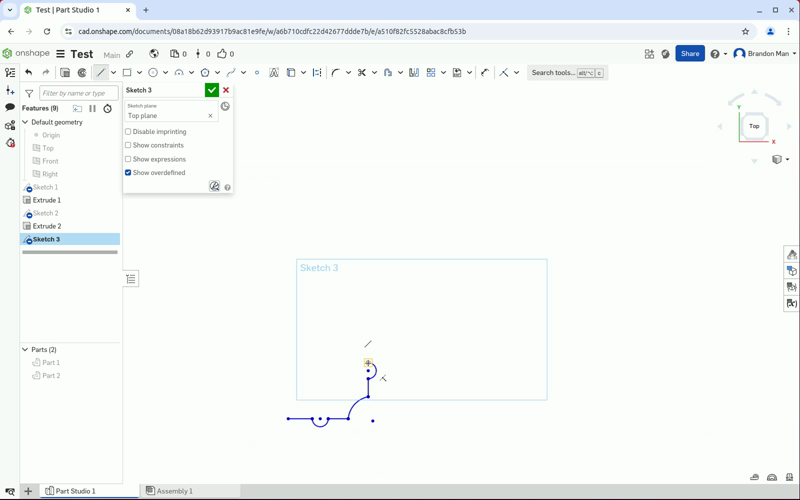
scroll(-6)
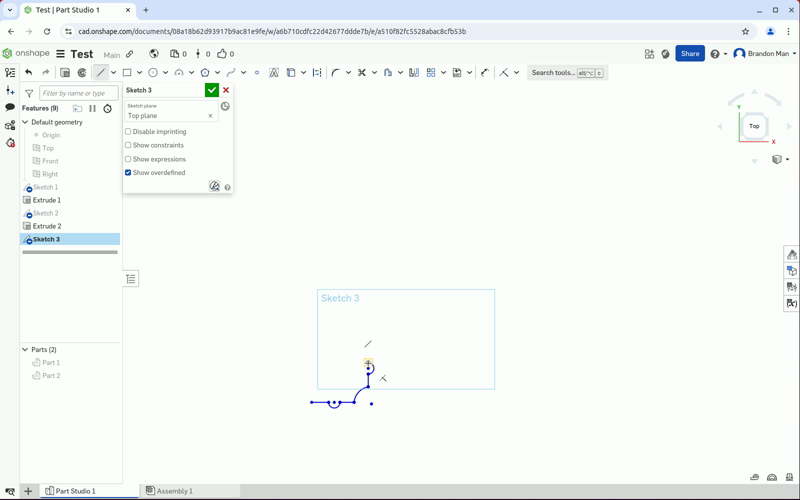
scroll(-6)
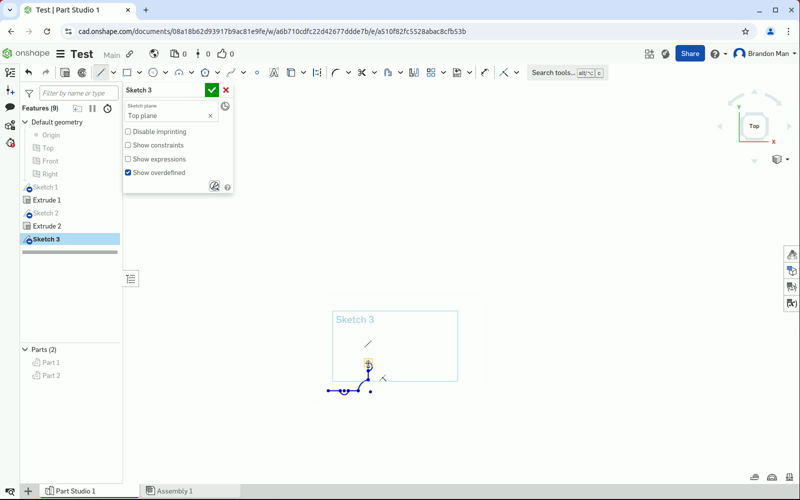
scroll(-6)
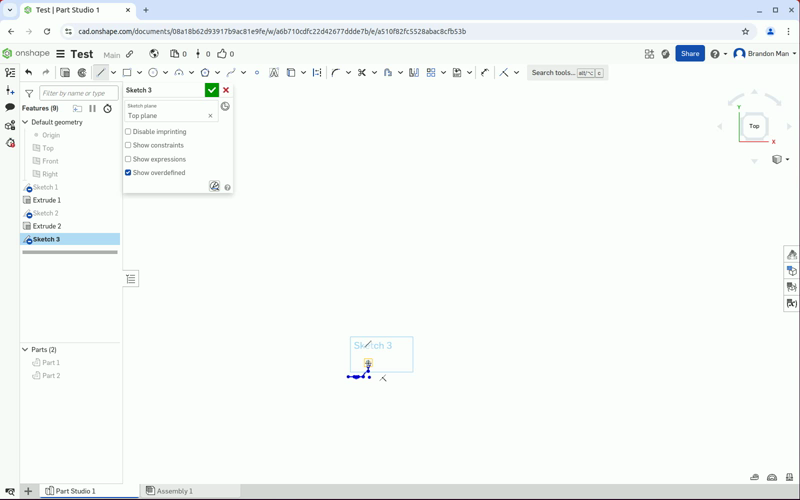
key_down(shift)
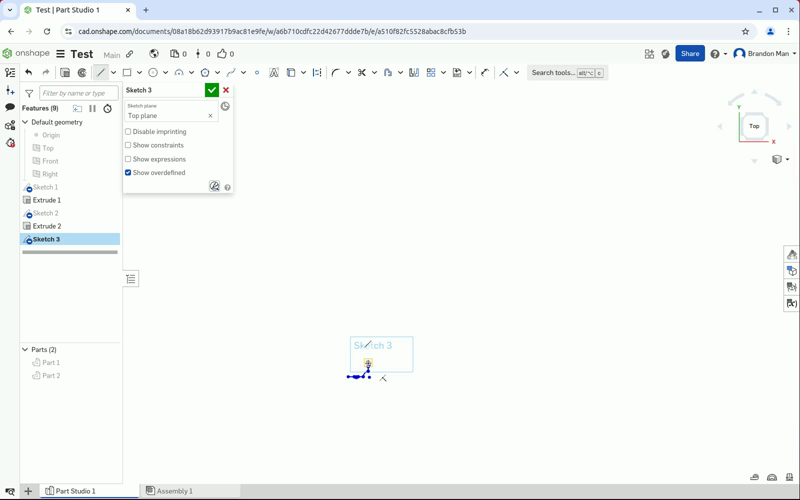
mouse_move(398, 362)
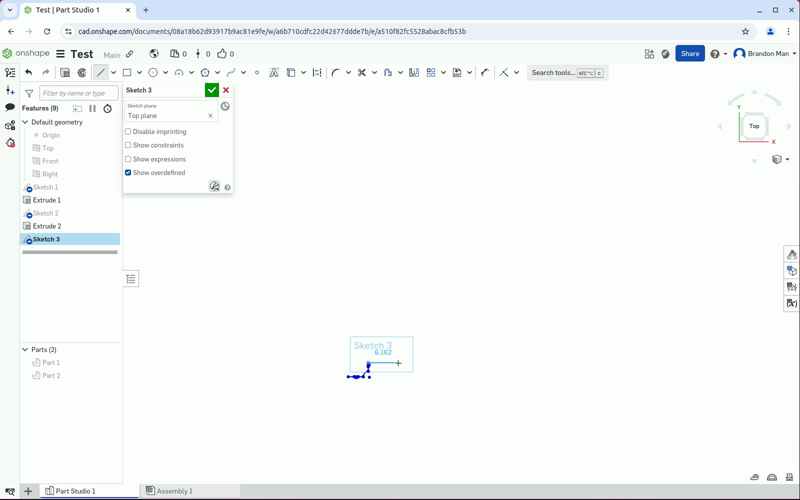
mouse_move(368, 356)
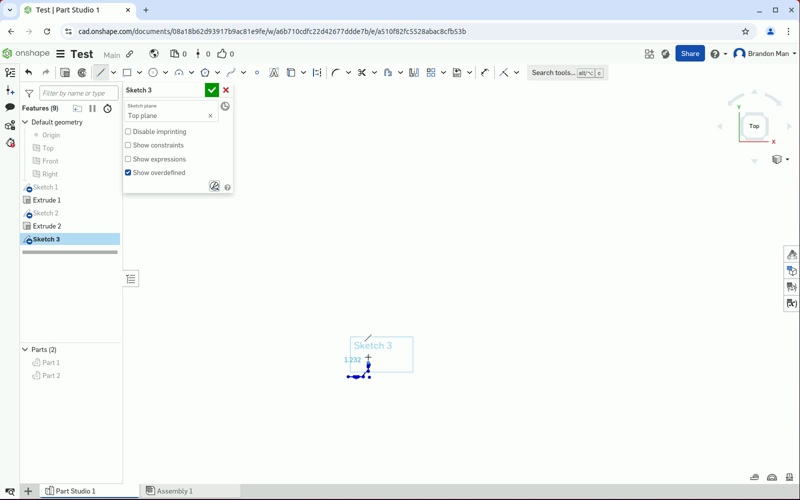
scroll(6)
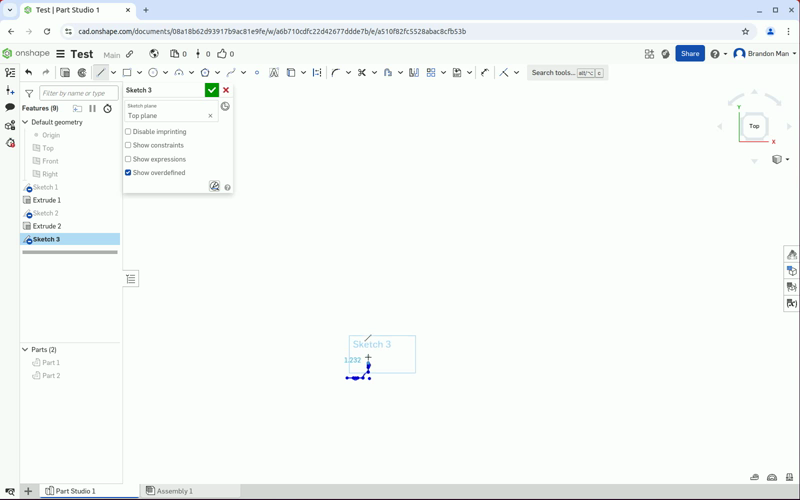
scroll(6)
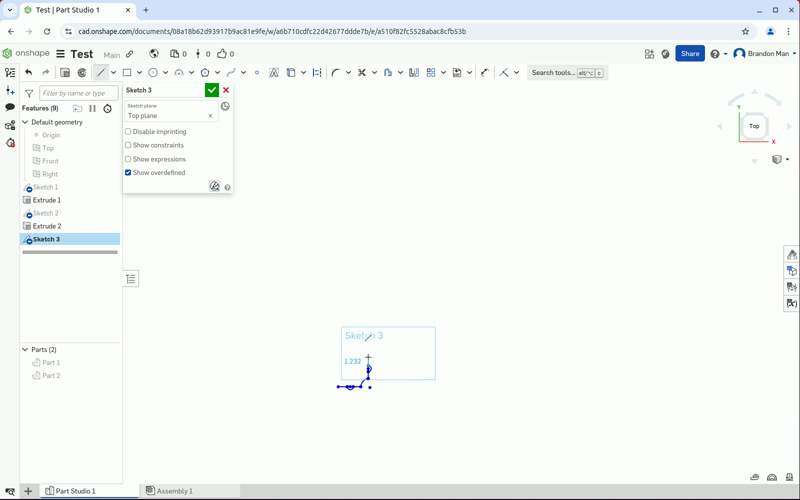
scroll(6)
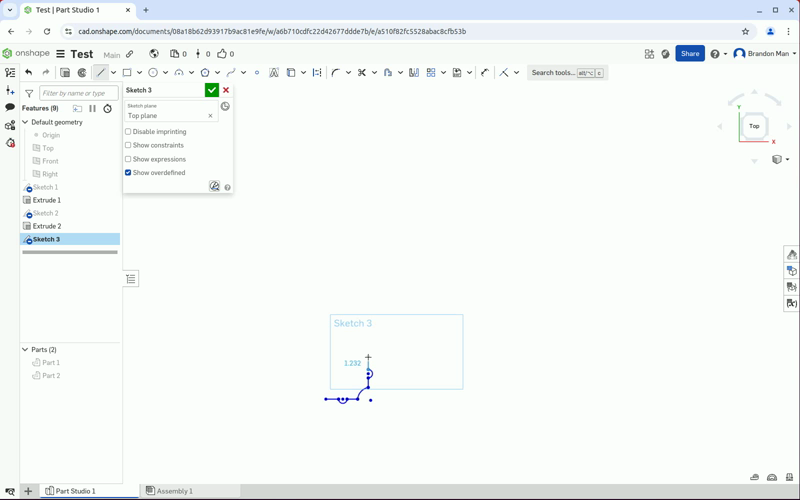
scroll(6)
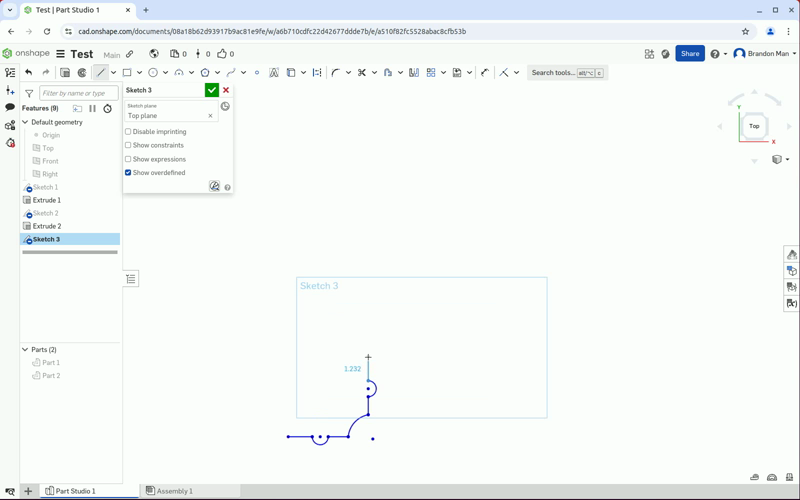
scroll(6)
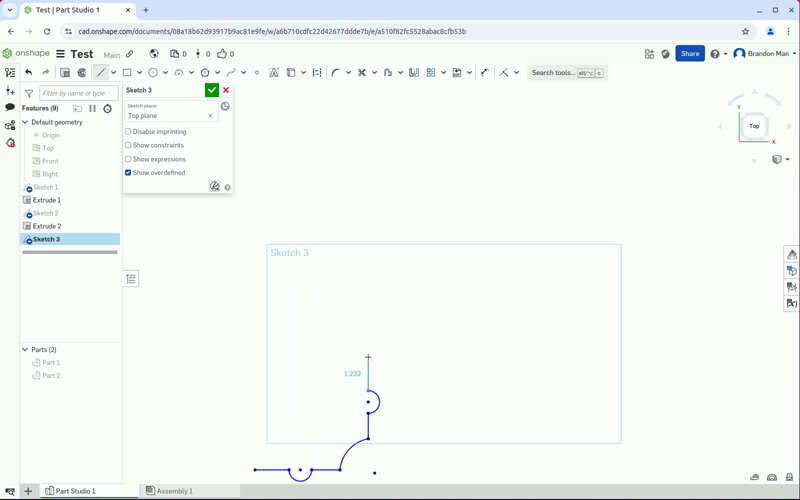
scroll(6)
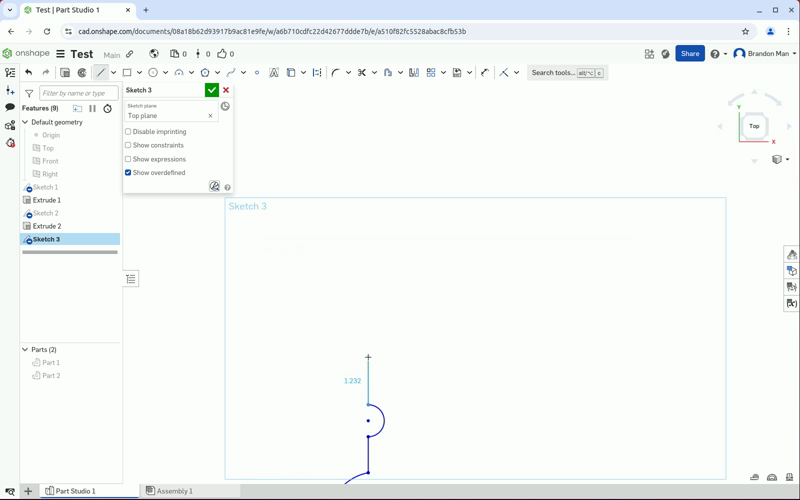
scroll(6)
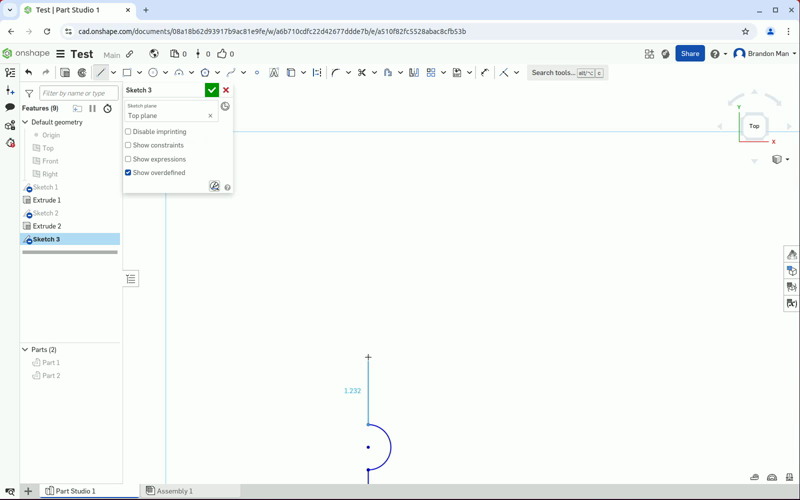
click(368, 356)
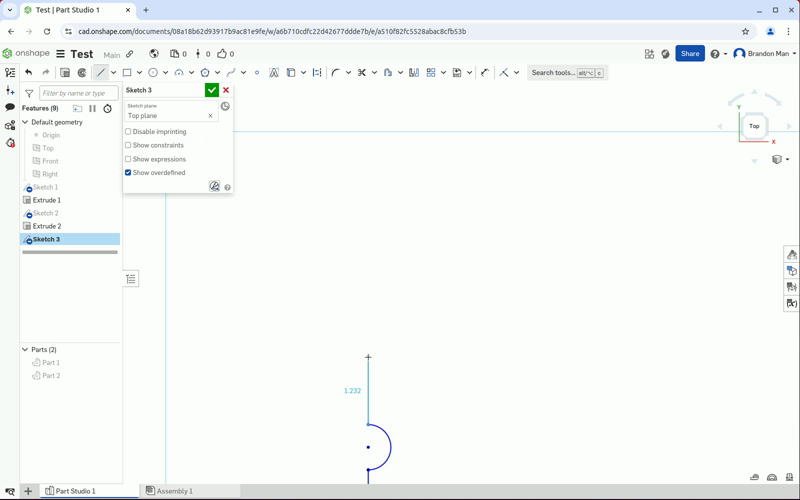
scroll(-6)
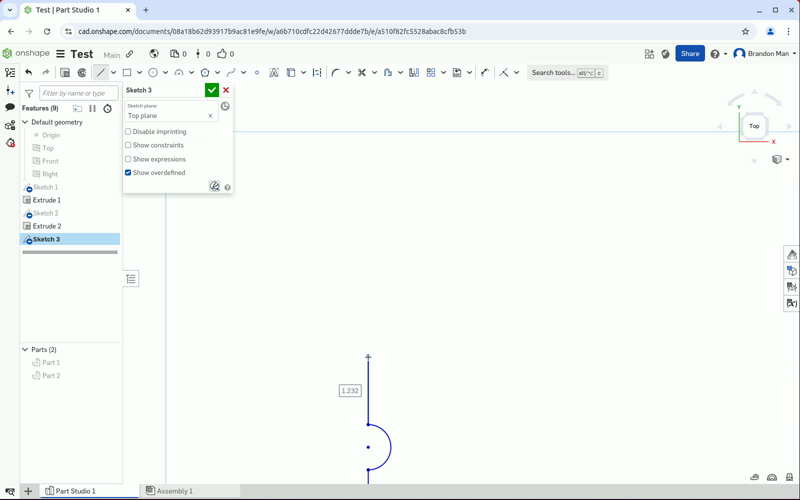
scroll(-6)
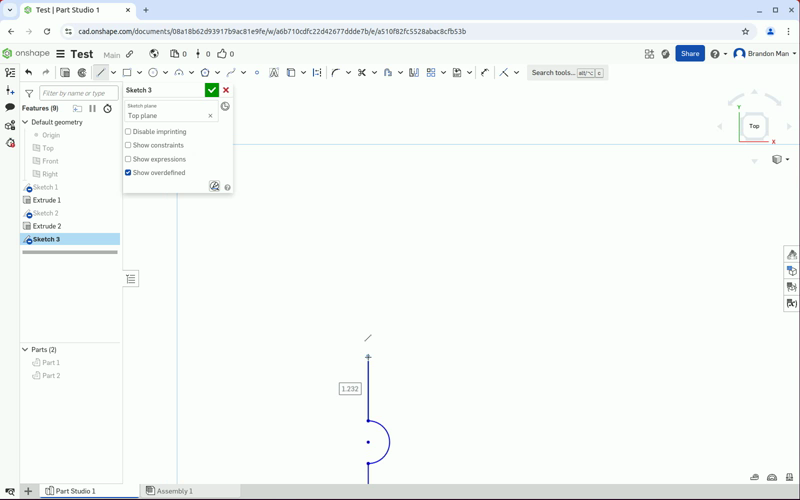
scroll(-6)
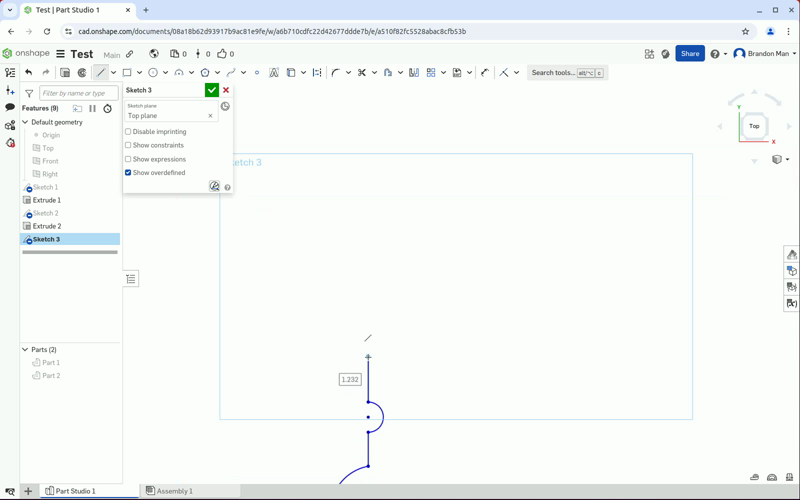
scroll(-6)
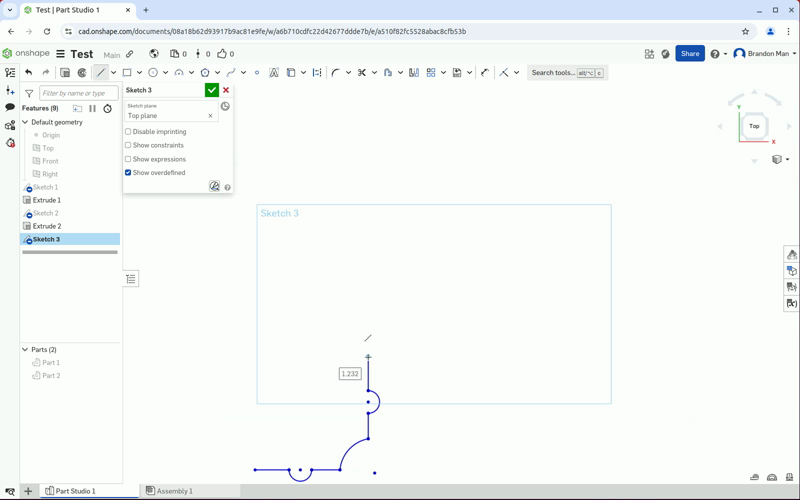
scroll(-6)
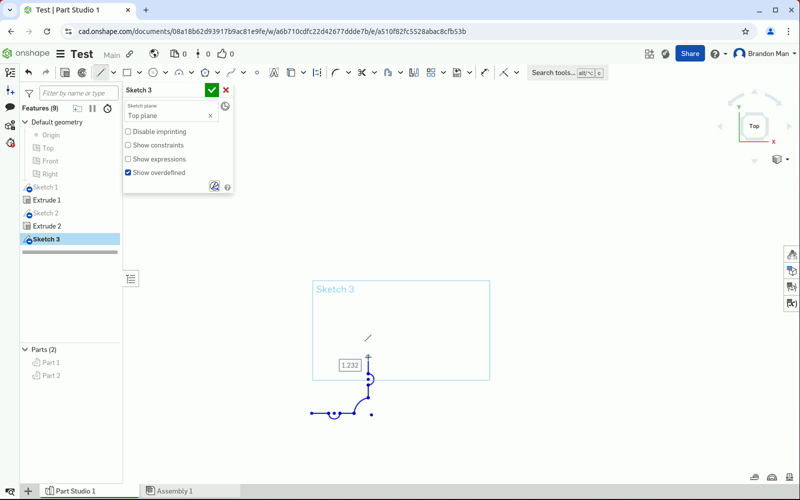
scroll(-6)
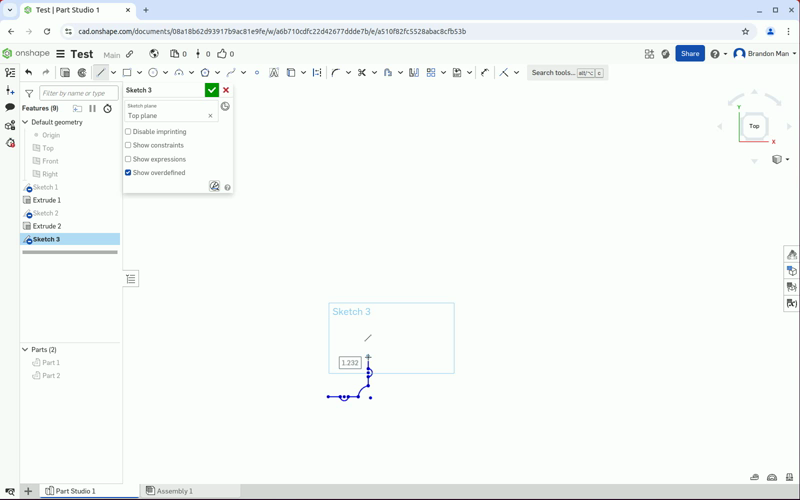
scroll(-6)
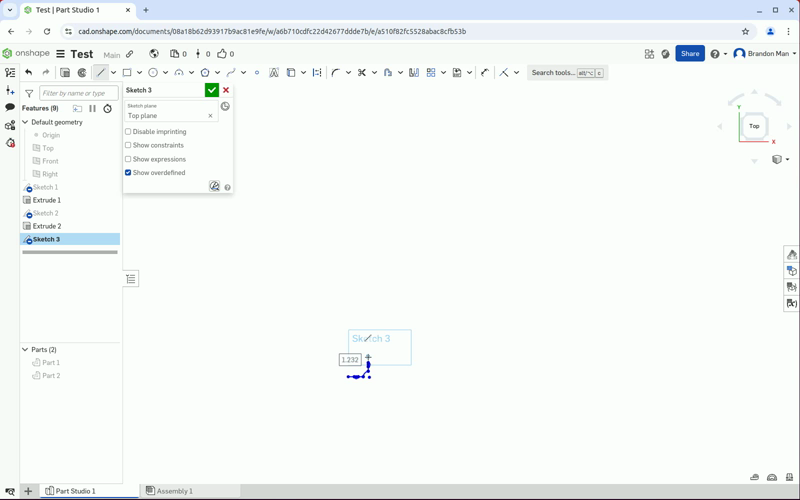
key_up(shift)
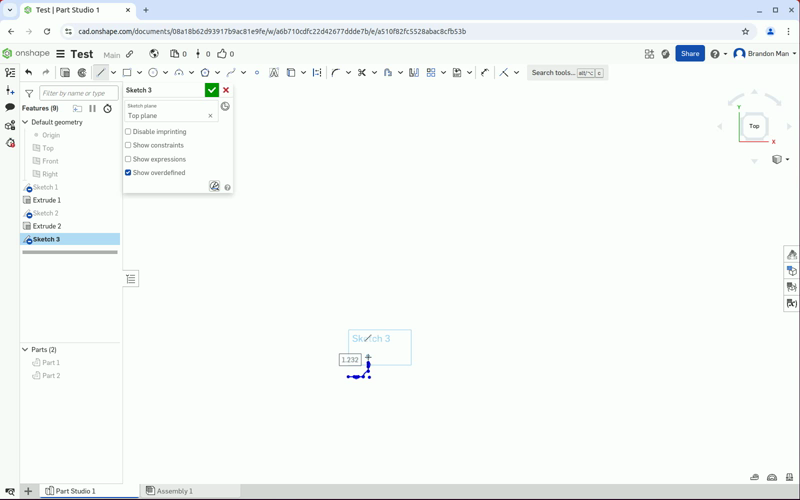
key(esc)
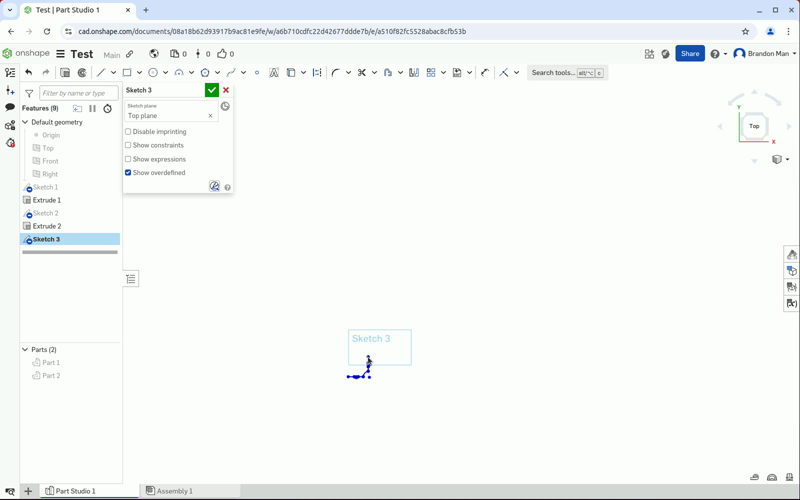
key(a)
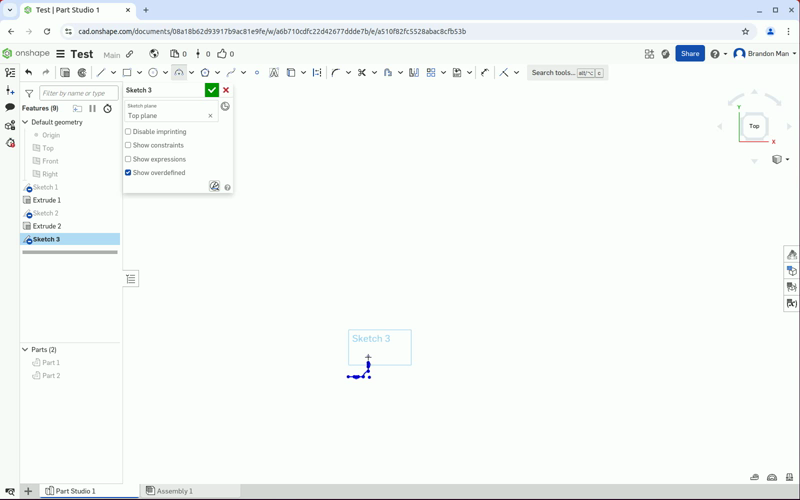
mouse_move(368, 356)
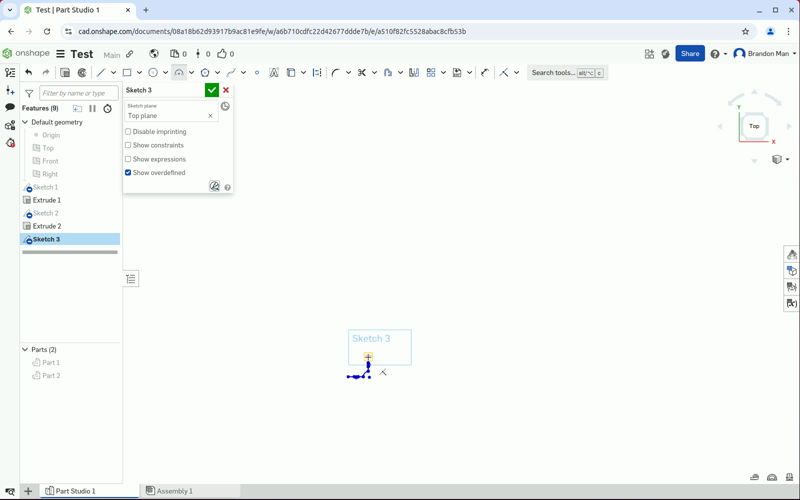
click(368, 356)
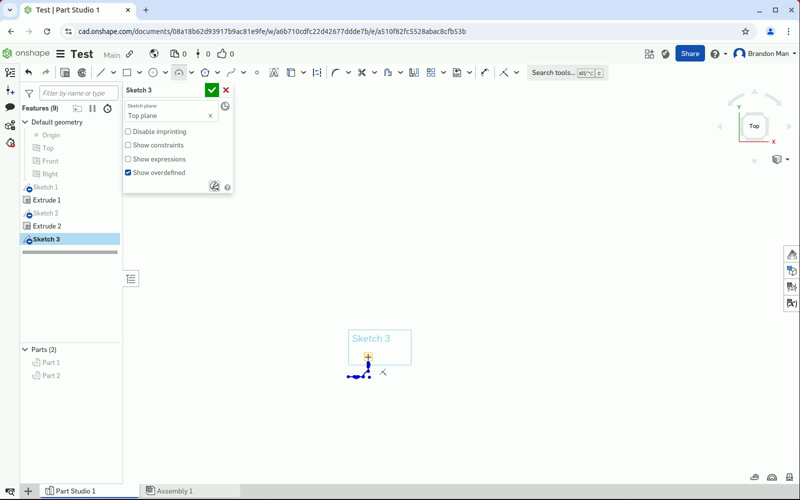
mouse_move(348, 376)
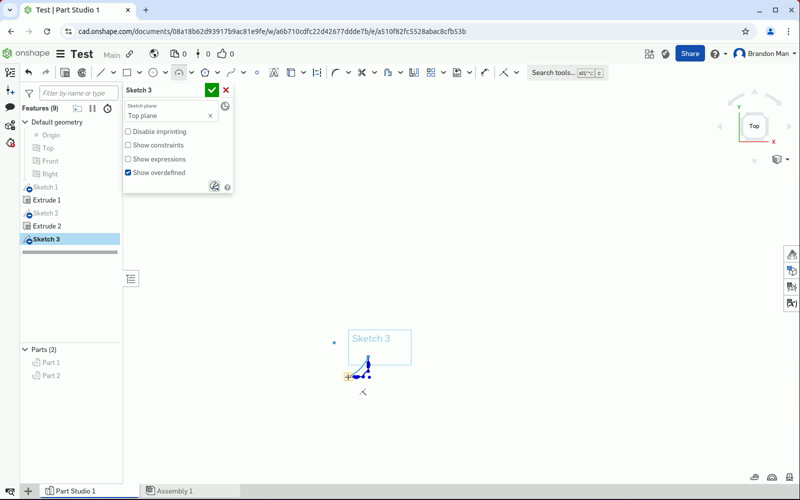
click(348, 376)
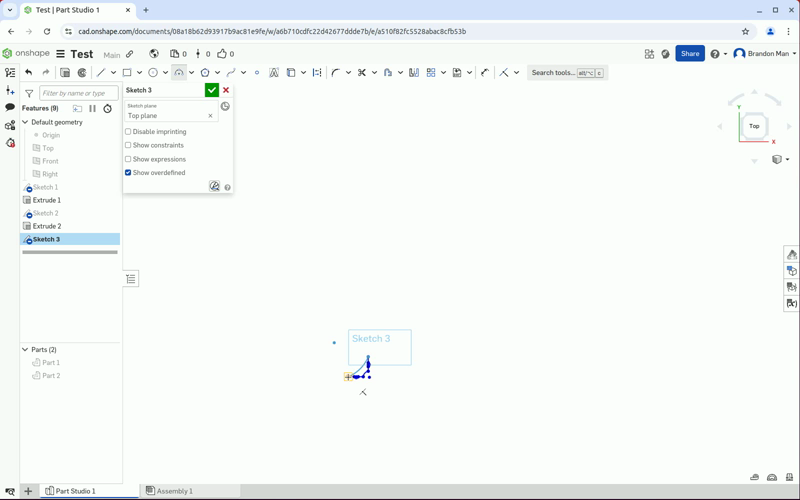
key_down(shift)
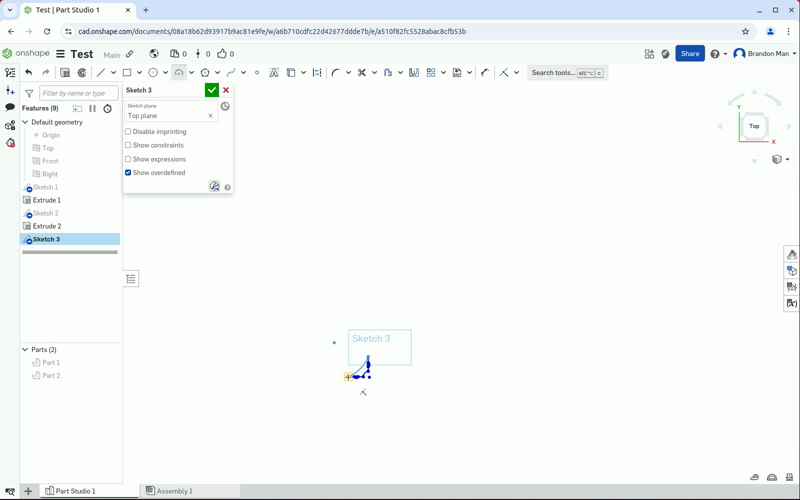
mouse_move(353, 362)
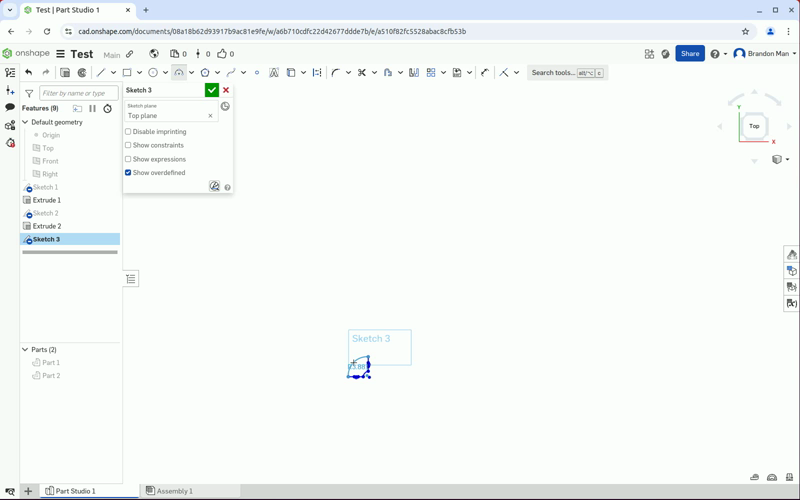
click(353, 362)
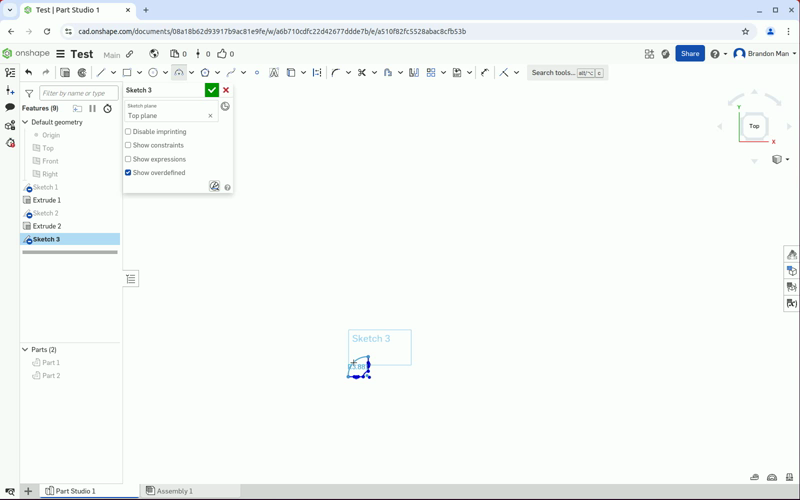
key_up(shift)
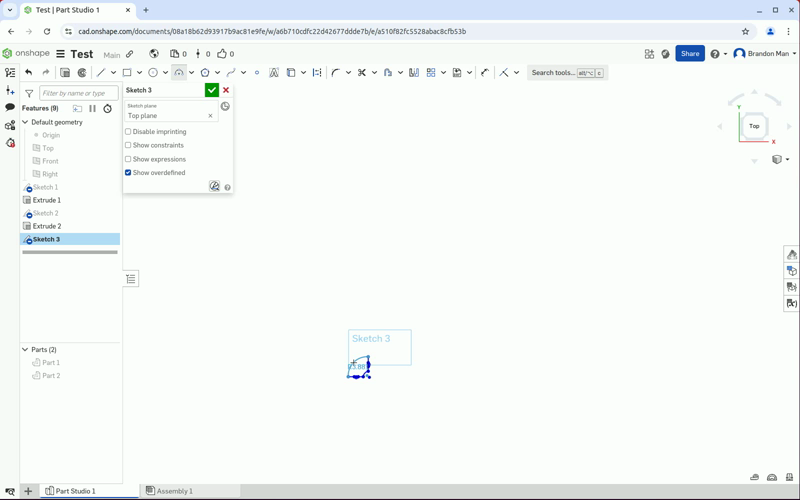
key(esc)
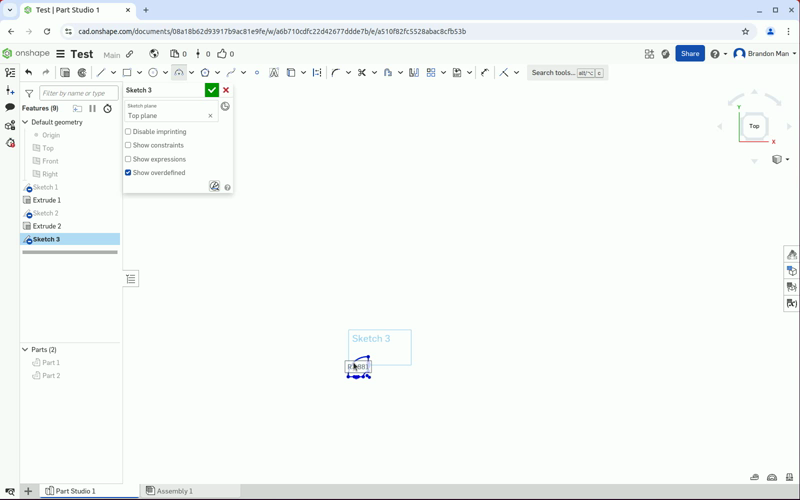
mouse_move(353, 376)
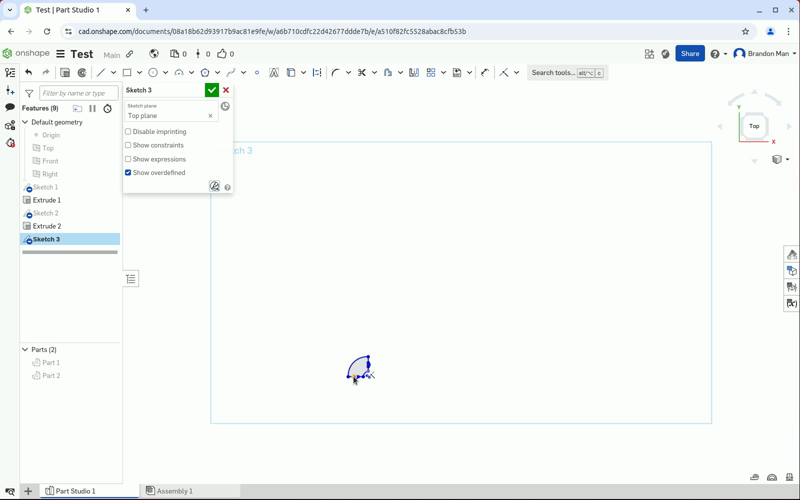
scroll(6)
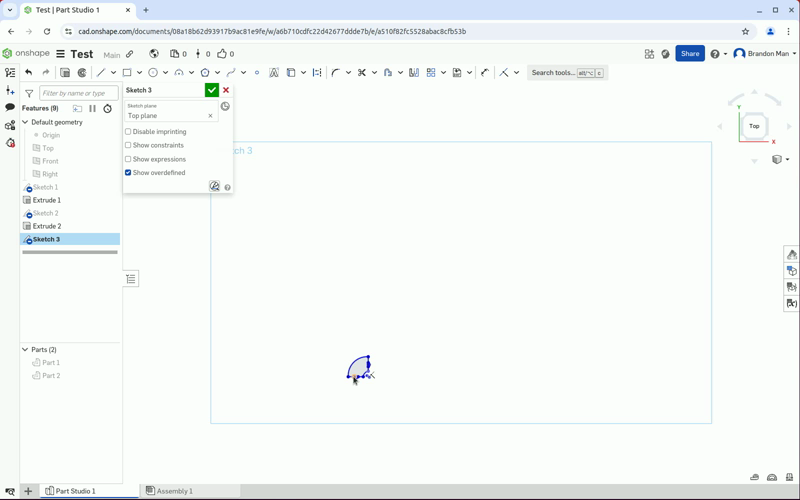
scroll(6)
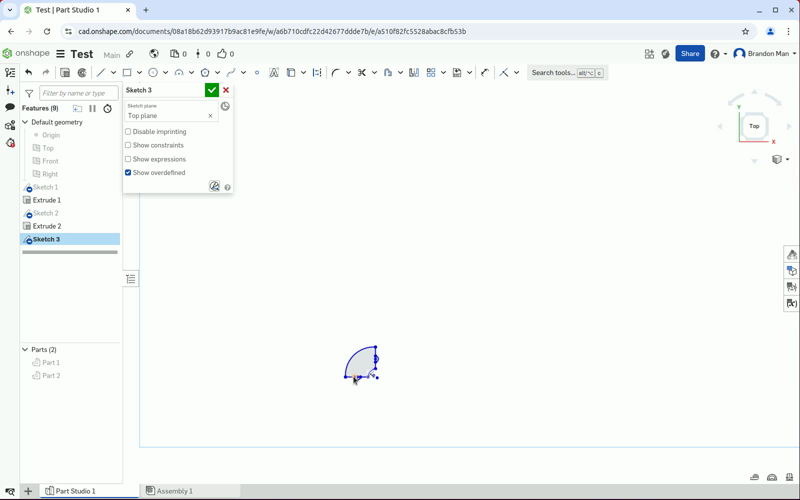
scroll(6)
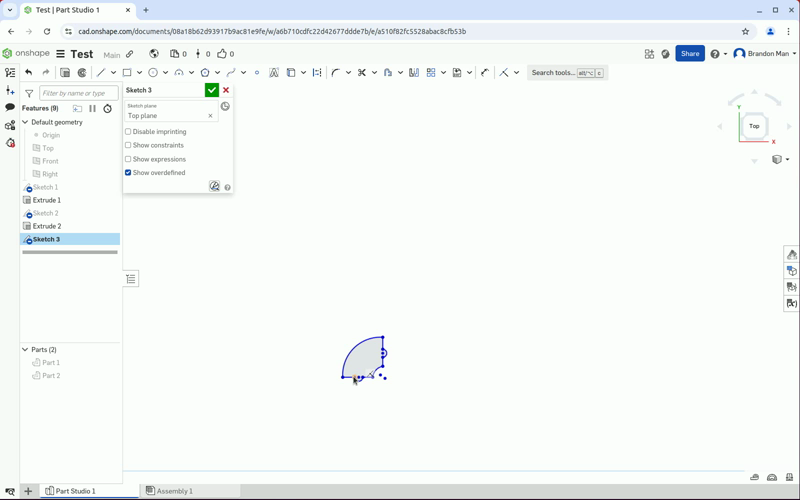
scroll(6)
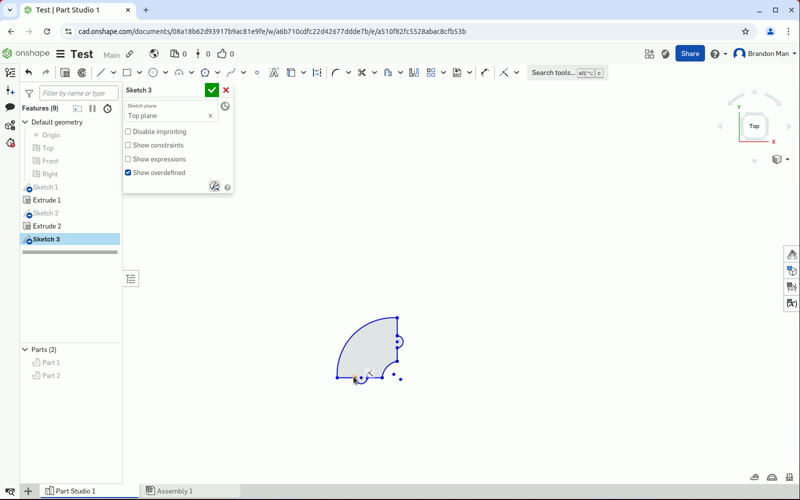
scroll(6)
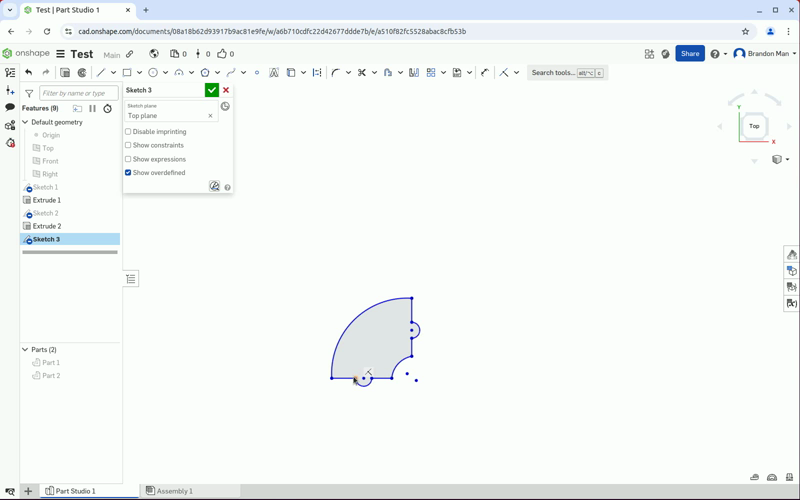
scroll(6)
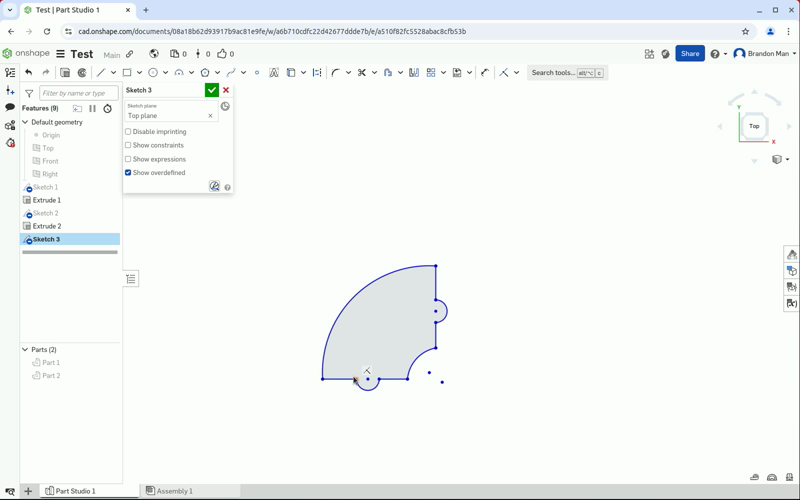
scroll(6)
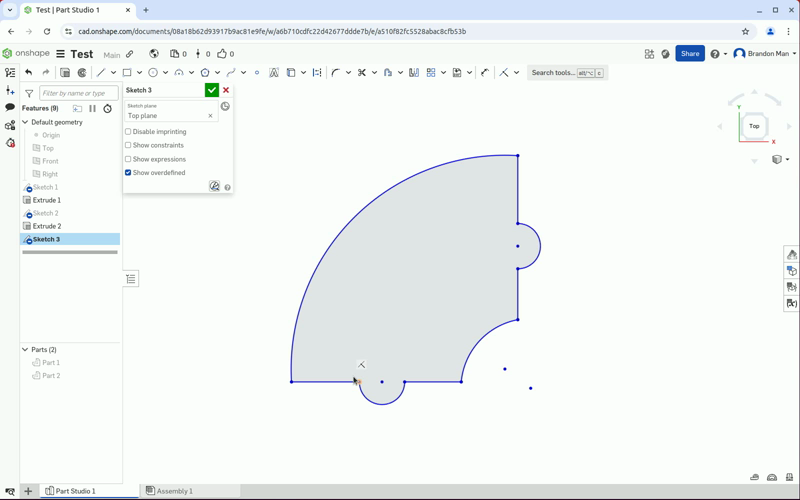
click(353, 376)
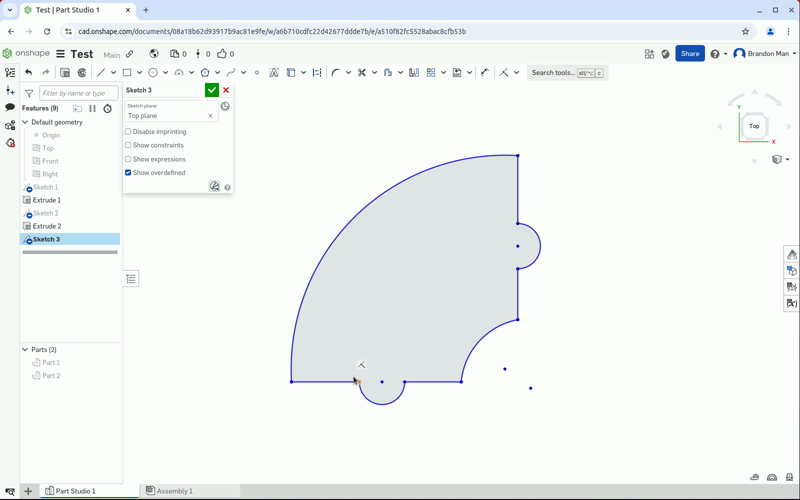
scroll(-6)
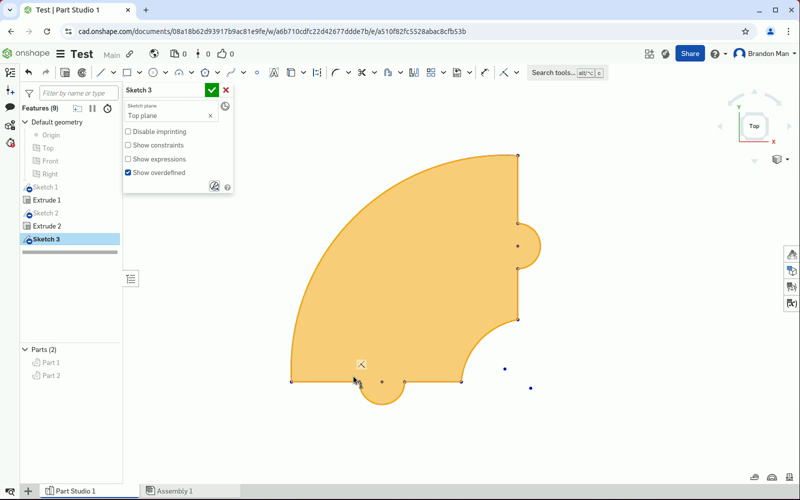
scroll(-6)
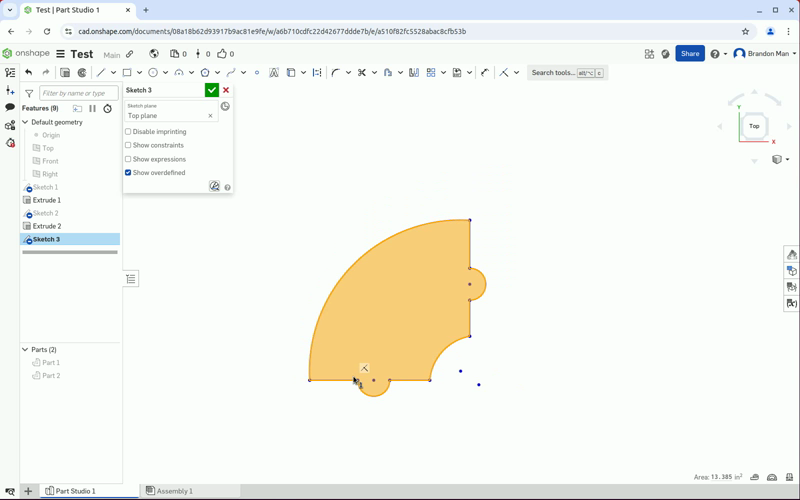
scroll(-6)
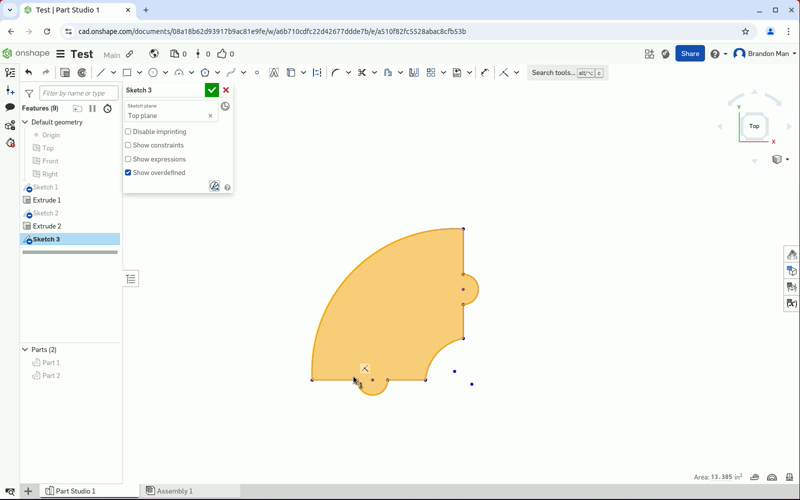
scroll(-6)
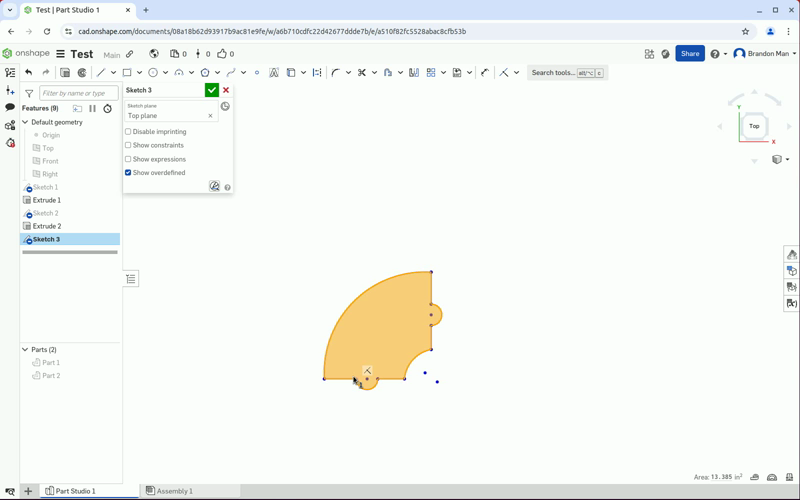
scroll(-6)
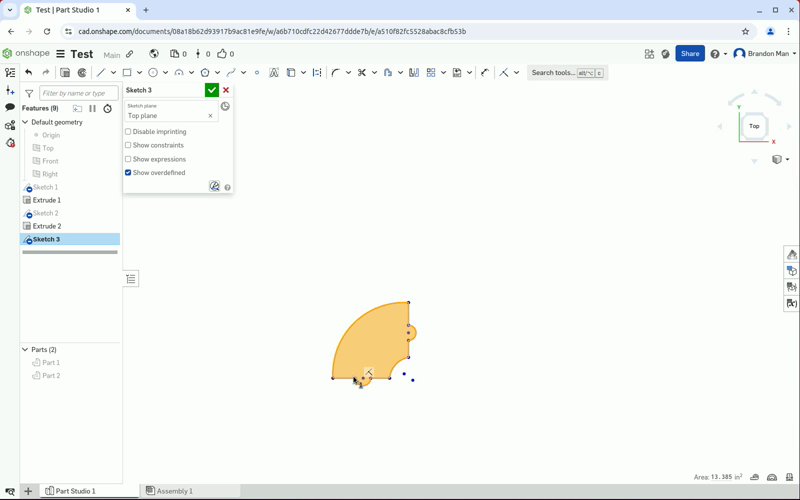
scroll(-6)
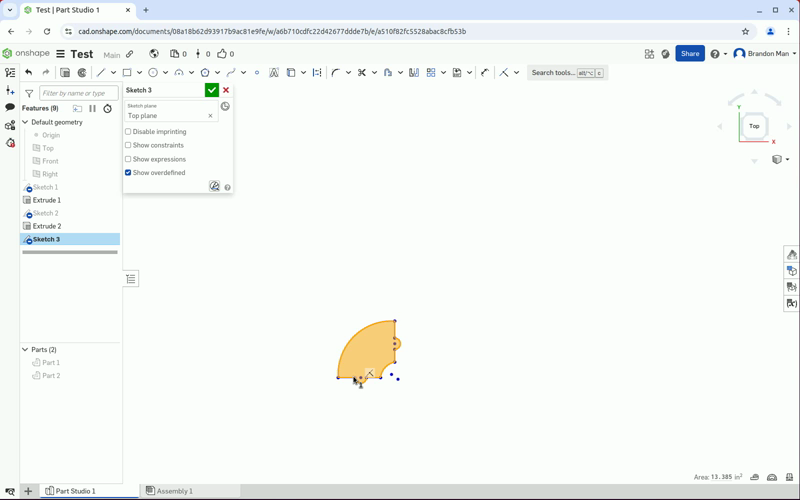
scroll(-6)
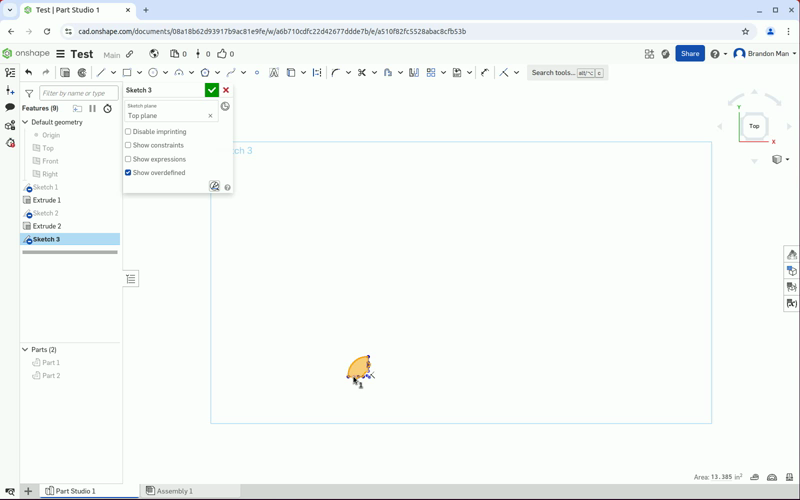
mouse_move(73, 352)
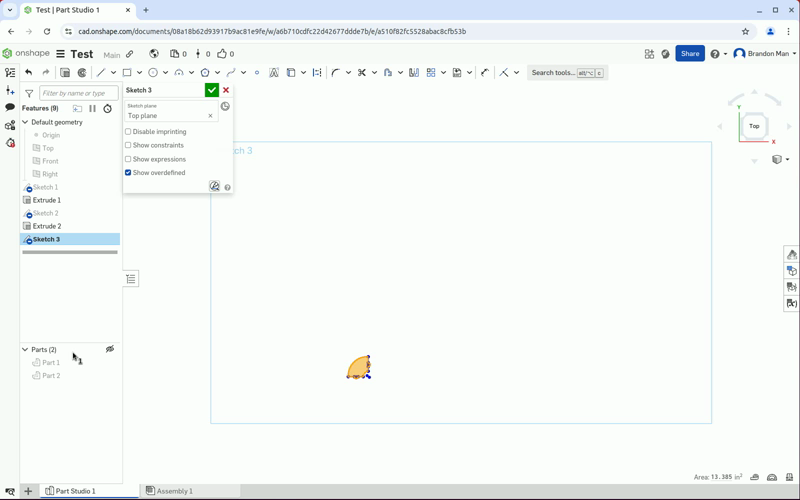
key(shift+y)
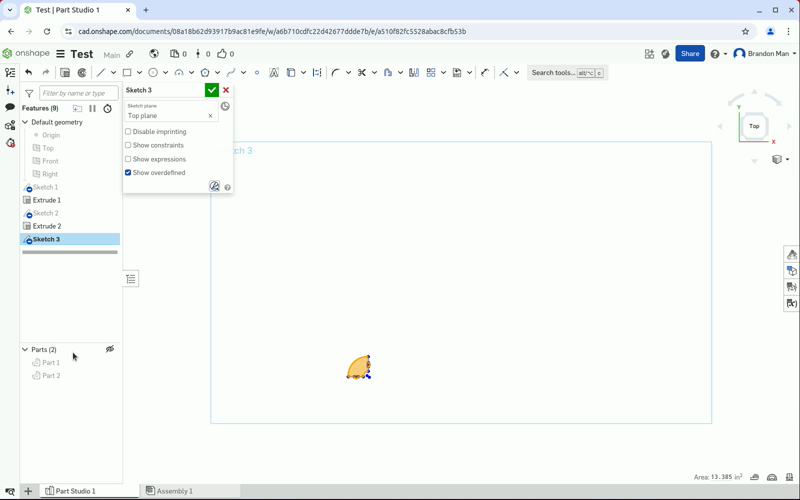
key(shift+e)
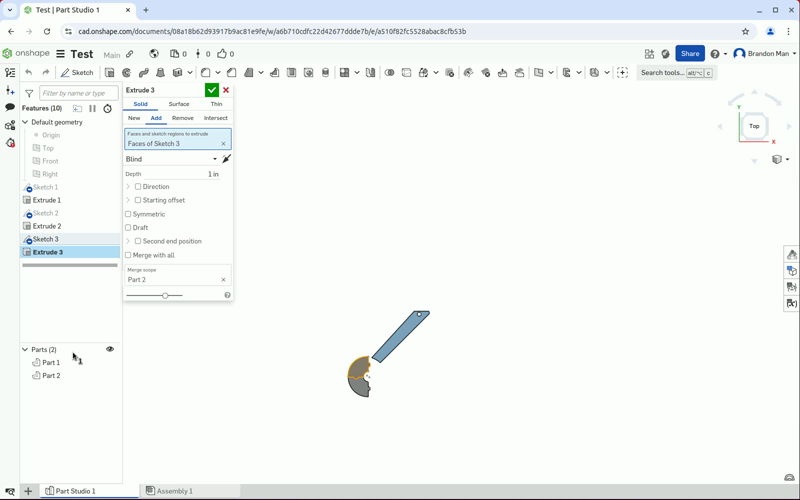
mouse_move(143, 106)
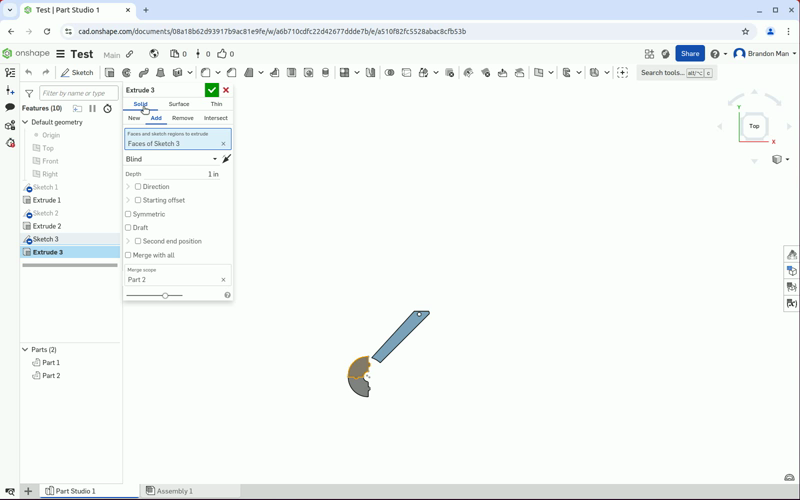
click(143, 106)
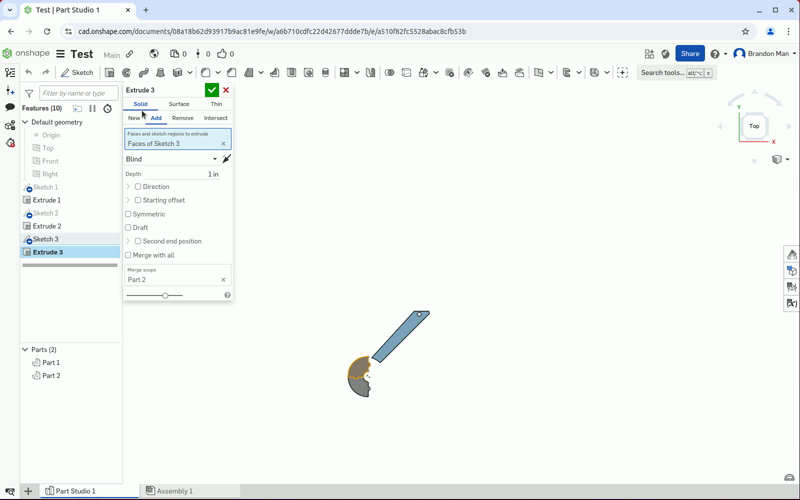
mouse_move(137, 120)
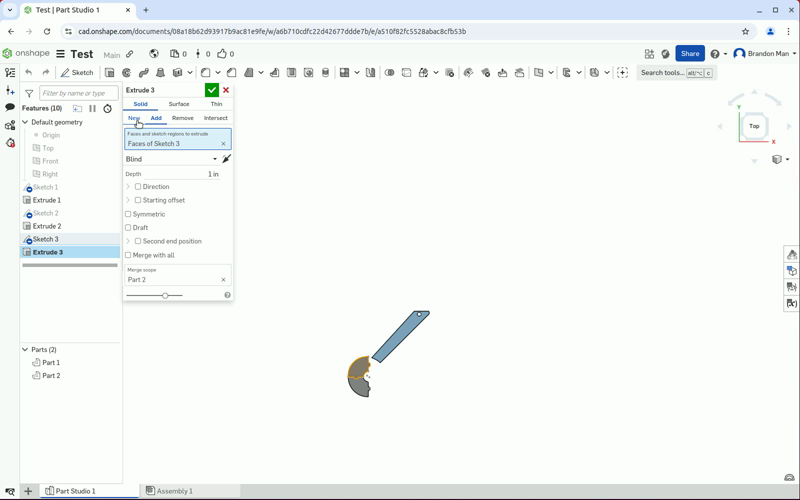
click(137, 120)
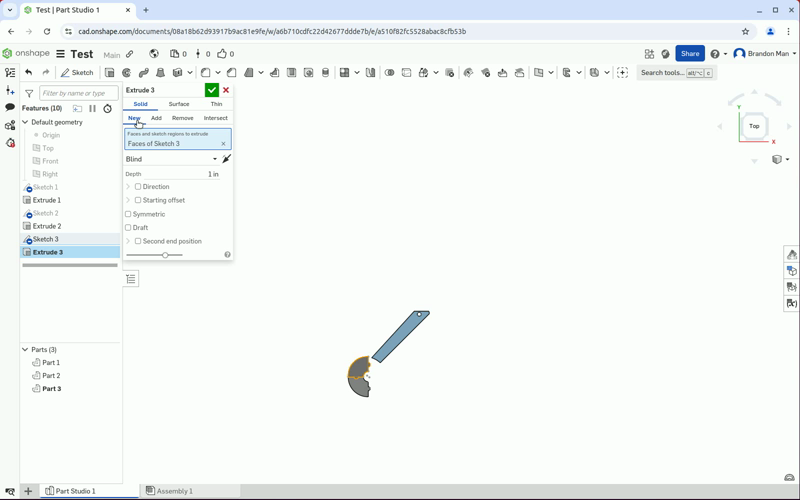
key(tab, 4)
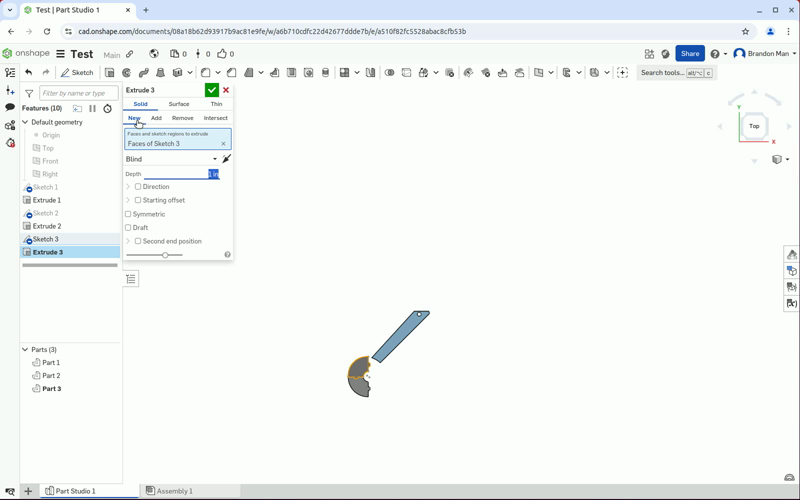
text(2.407)
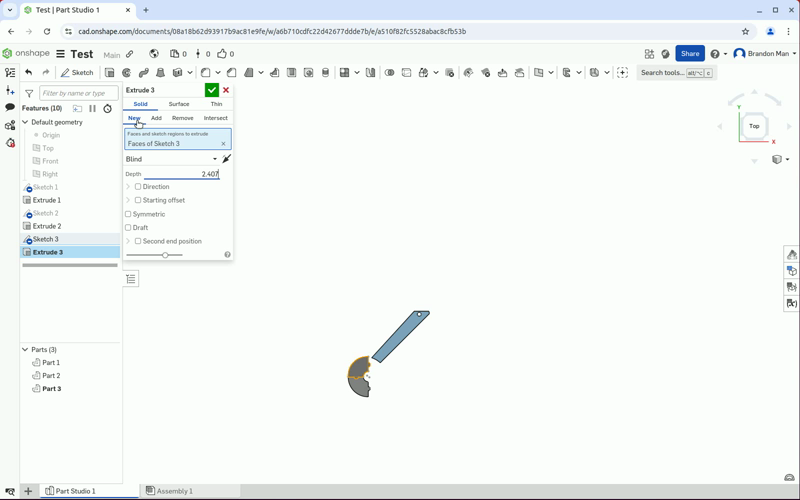
key(enter)
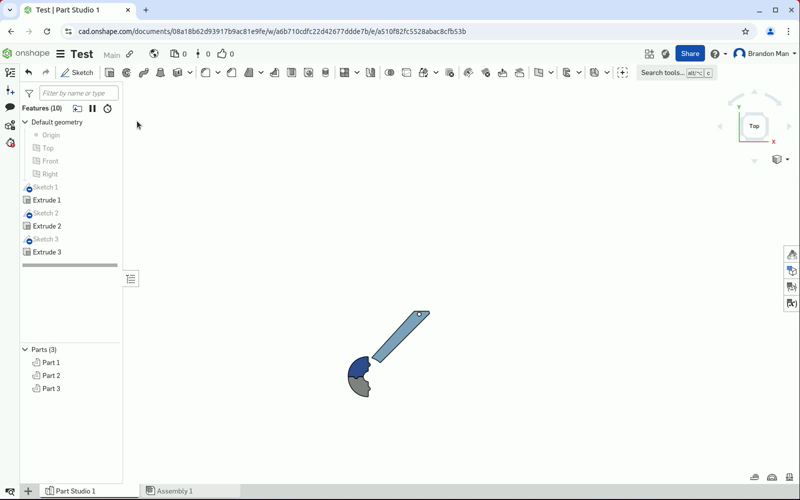
key(shift+h)
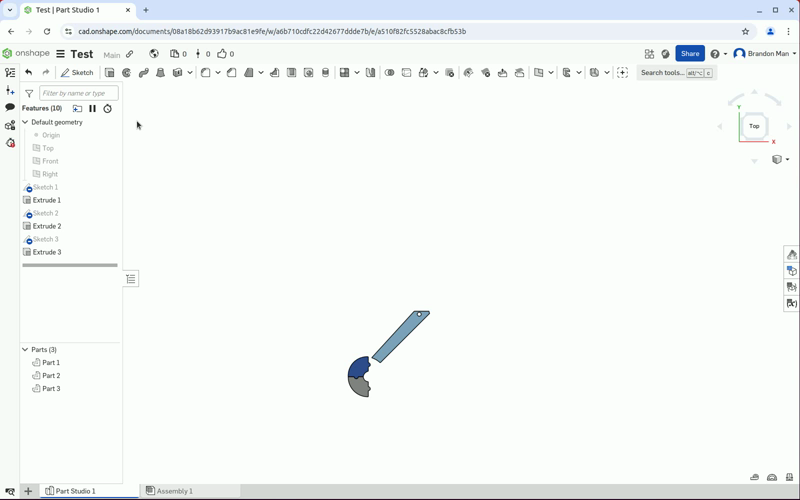
key(shift+h)
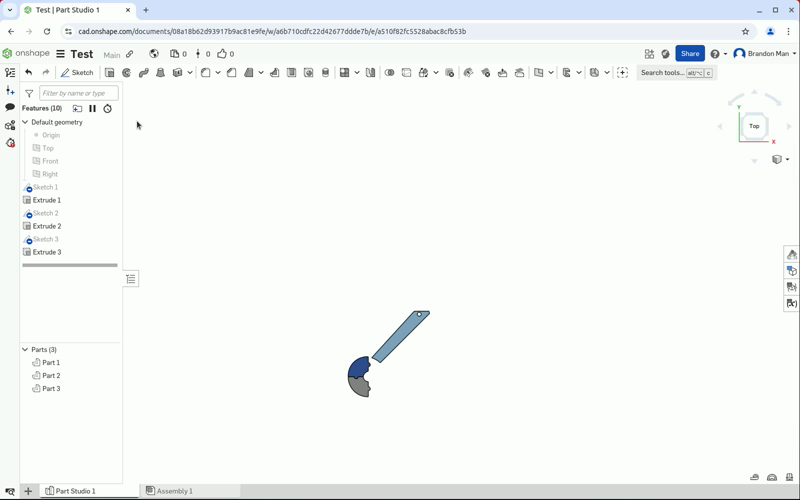
mouse_move(73, 189)
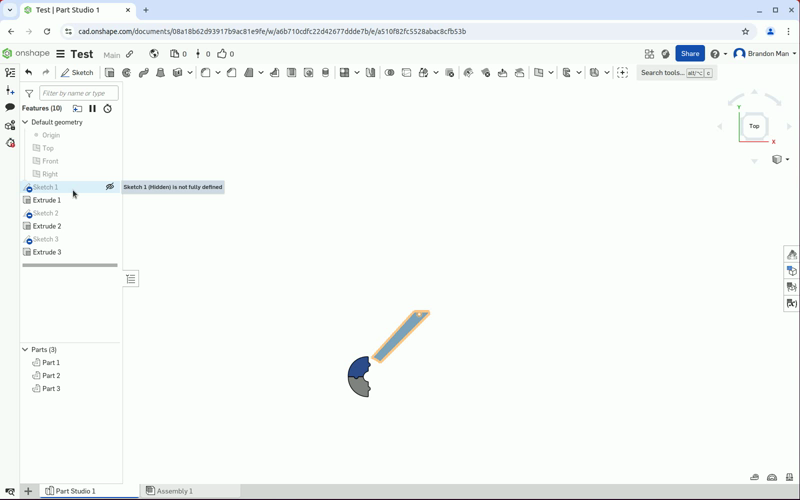
click(73, 189)
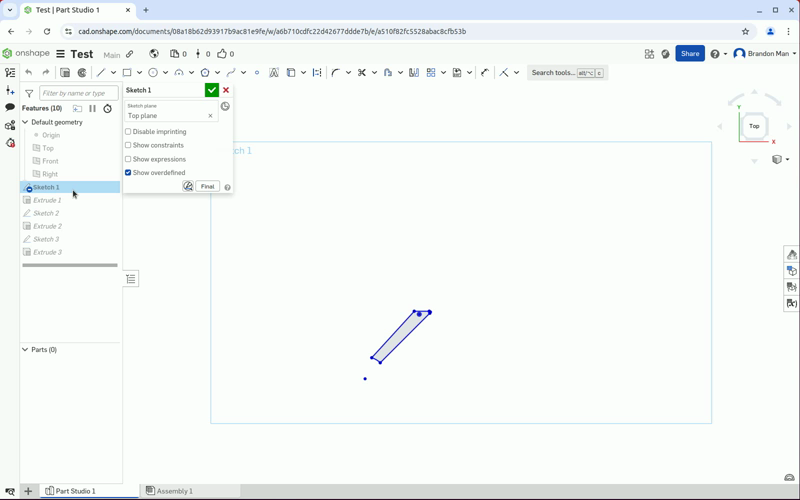
mouse_move(229, 92)
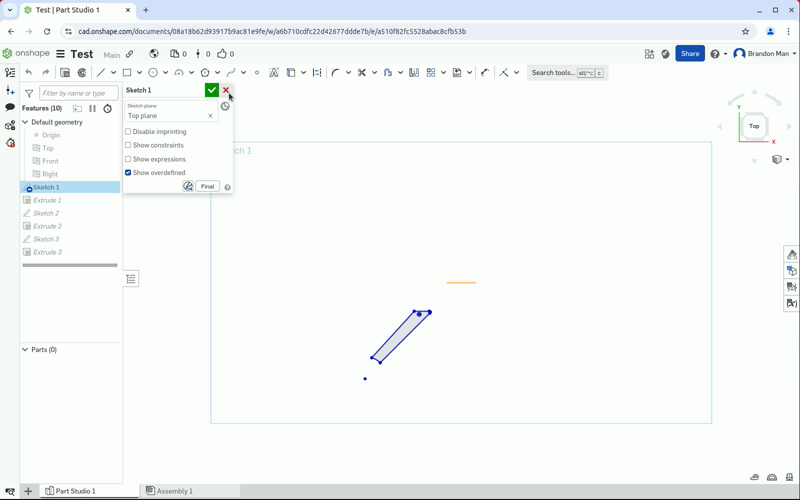
click(229, 92)
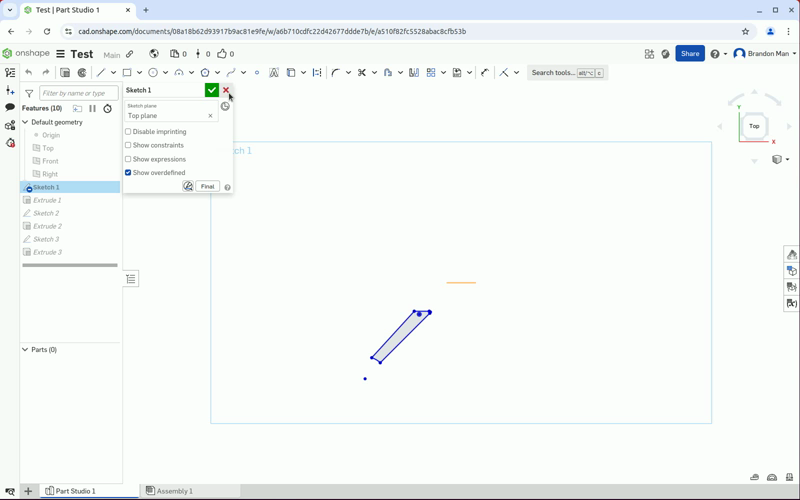
key(shift+s)
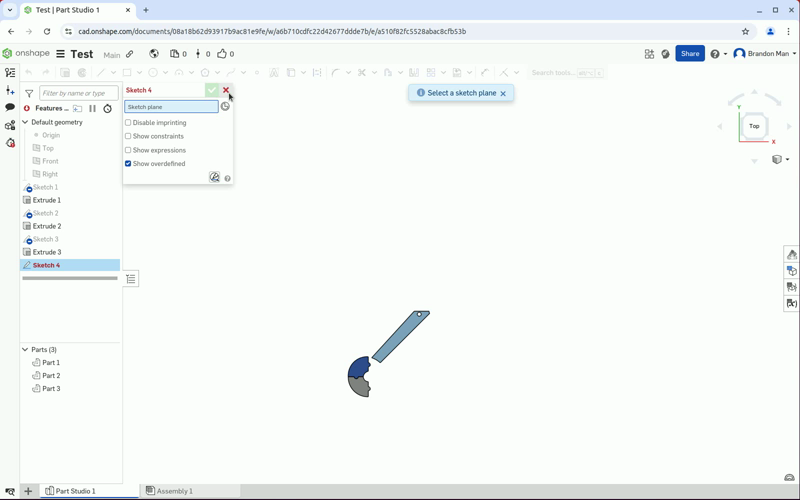
mouse_move(73, 150)
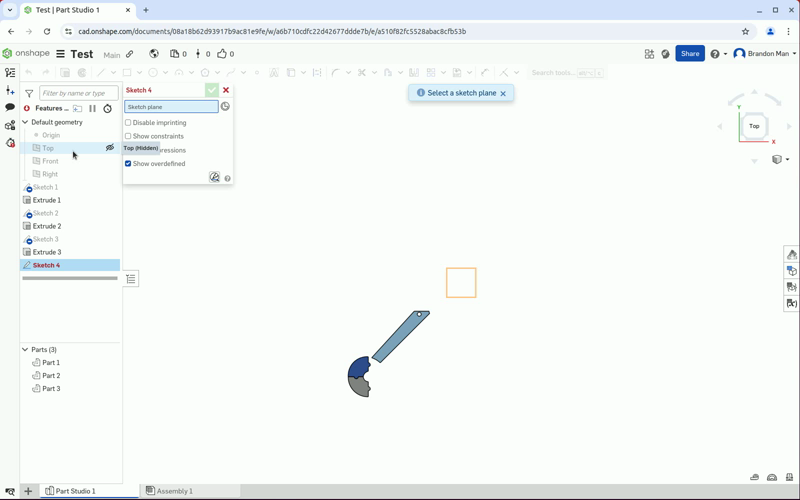
click(73, 150)
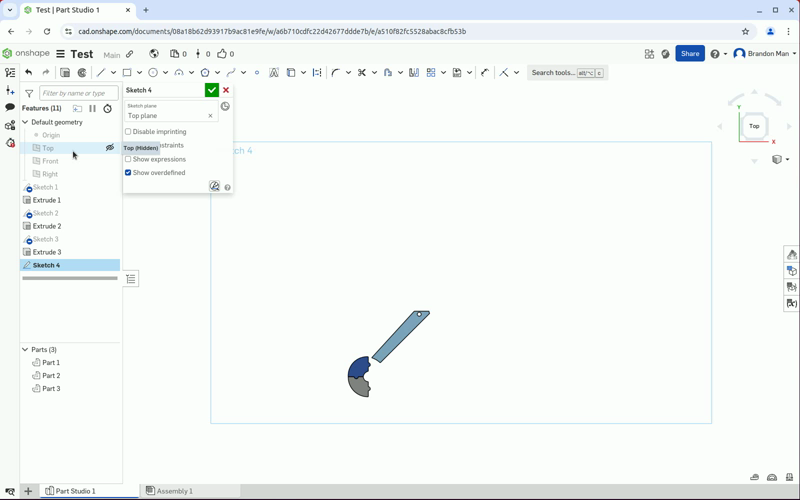
mouse_move(73, 352)
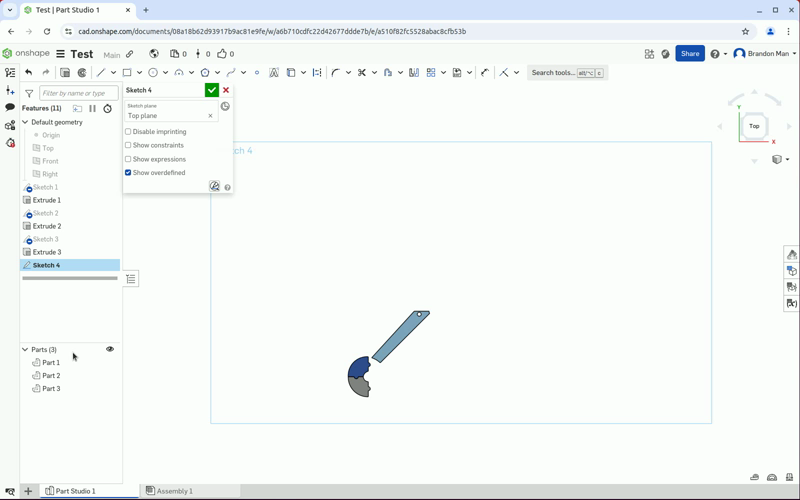
key(y)
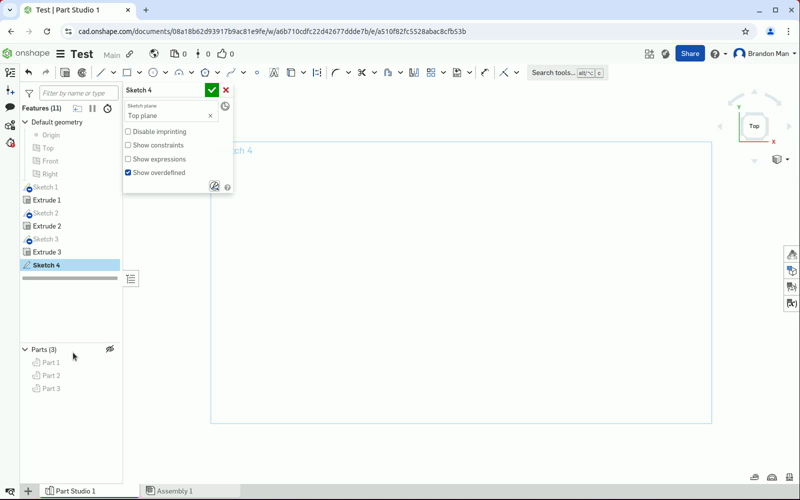
key(a)
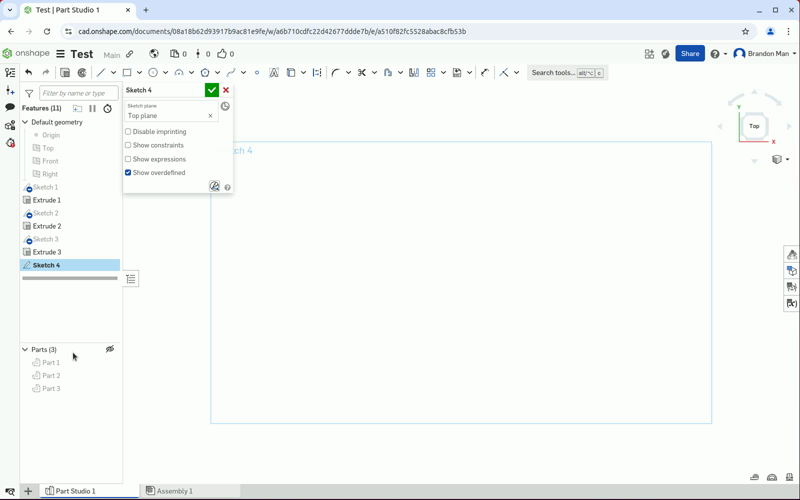
key_down(shift)
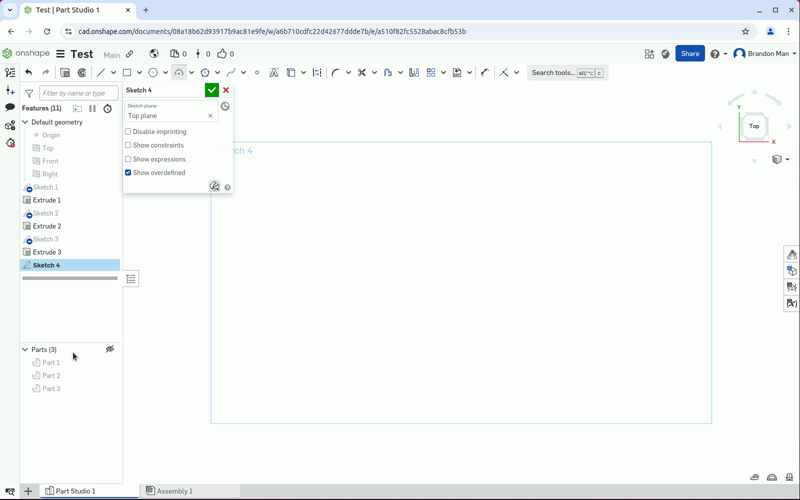
mouse_move(380, 362)
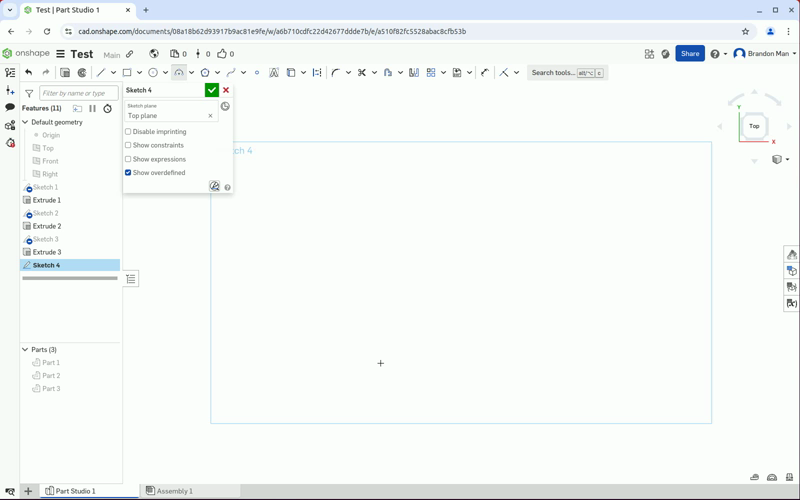
click(380, 362)
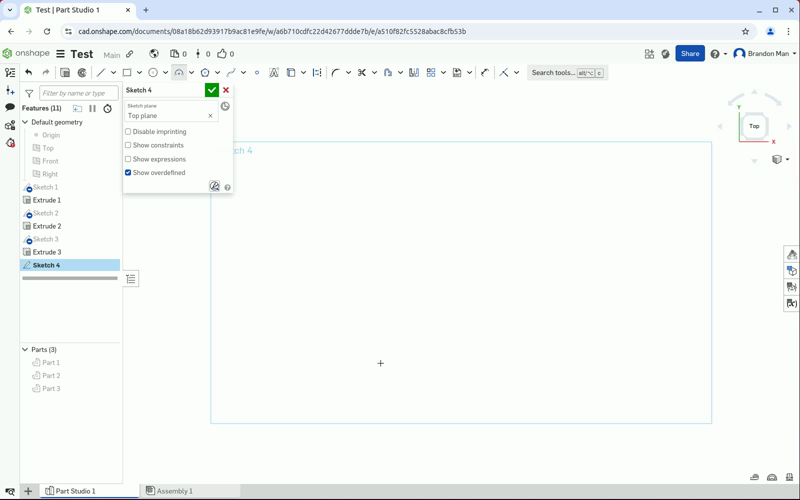
key_up(shift)
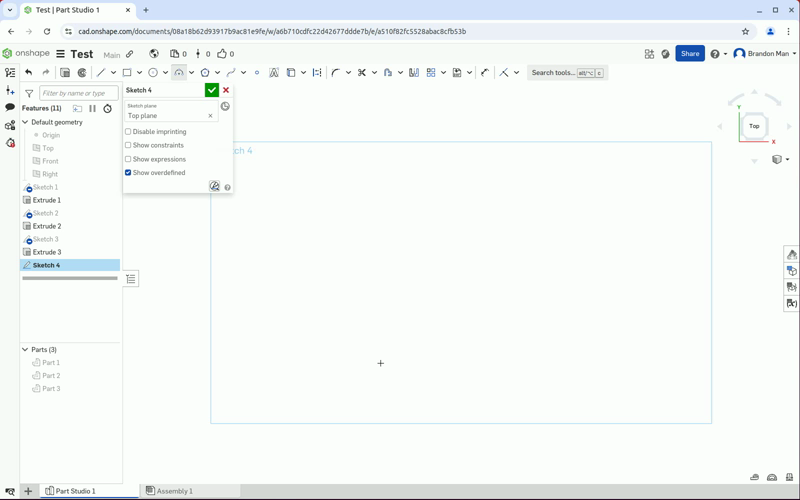
key_down(shift)
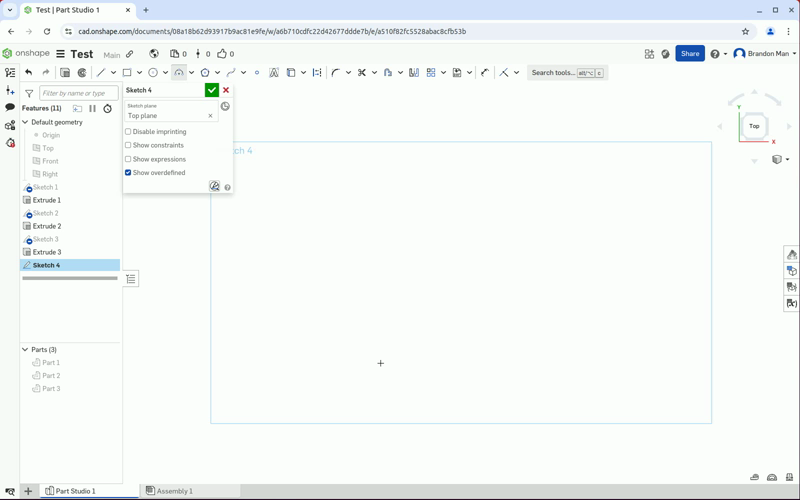
mouse_move(385, 371)
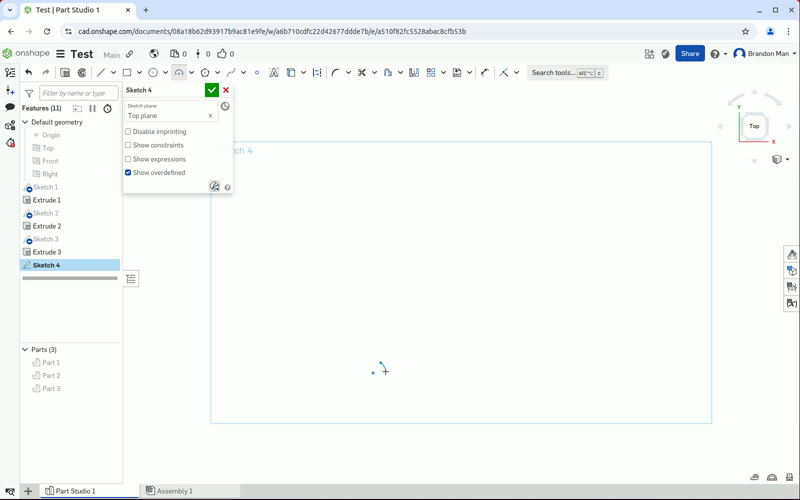
click(385, 371)
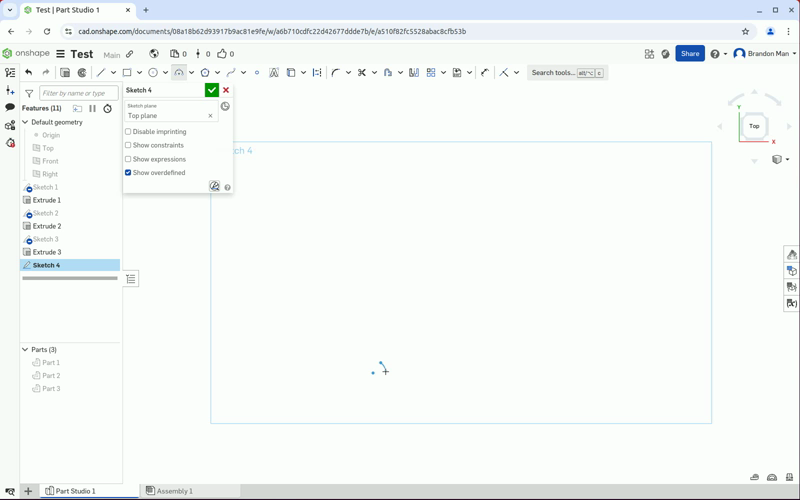
mouse_move(383, 366)
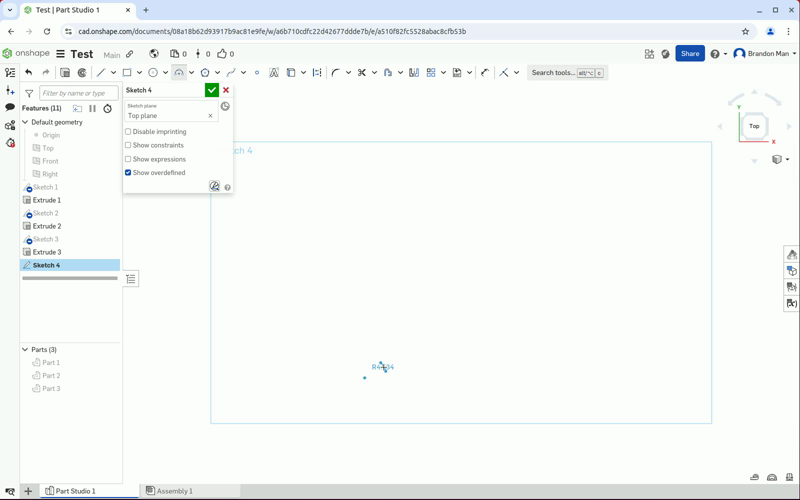
click(383, 366)
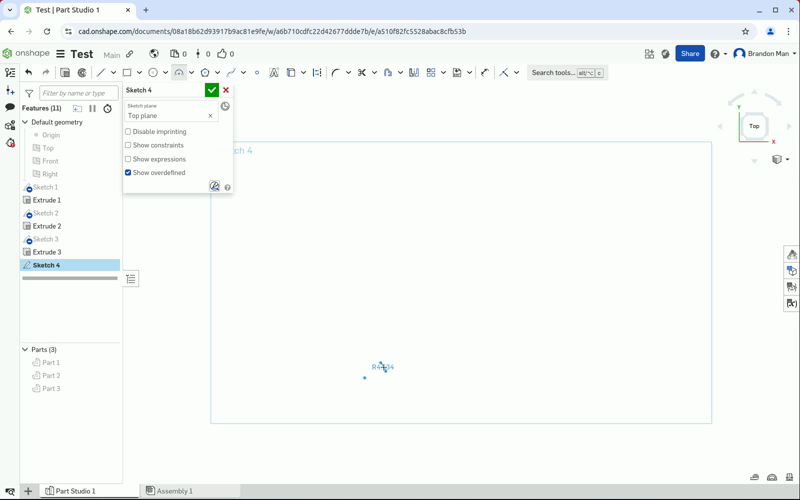
key_up(shift)
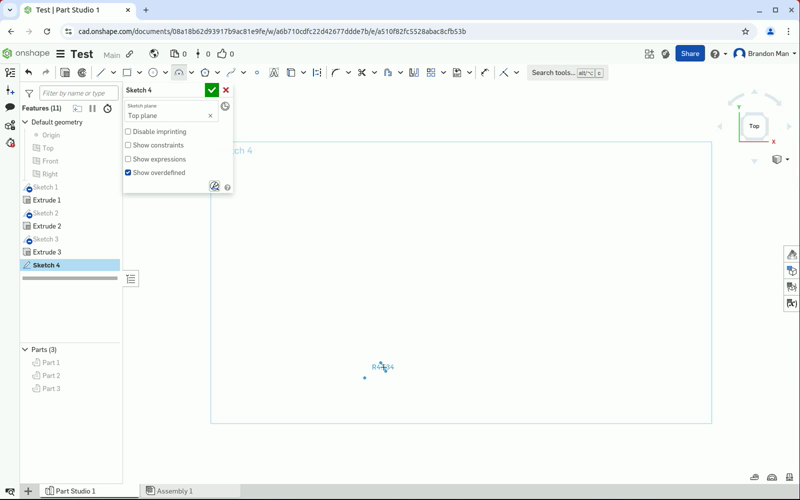
key(esc)
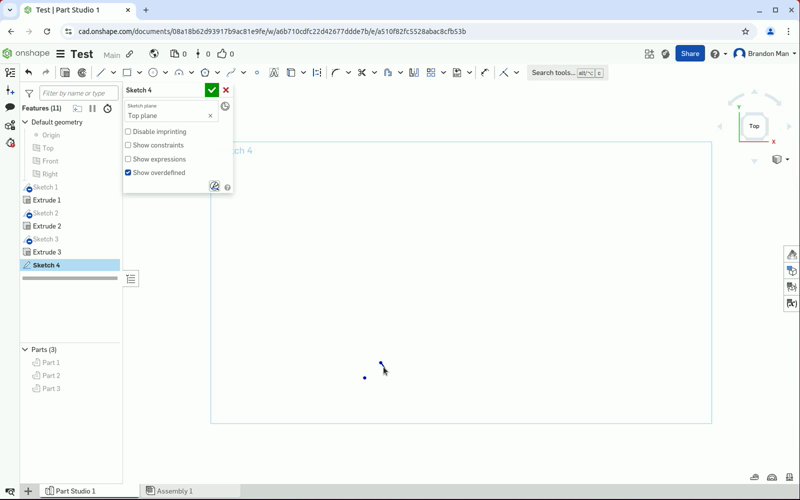
key(l)
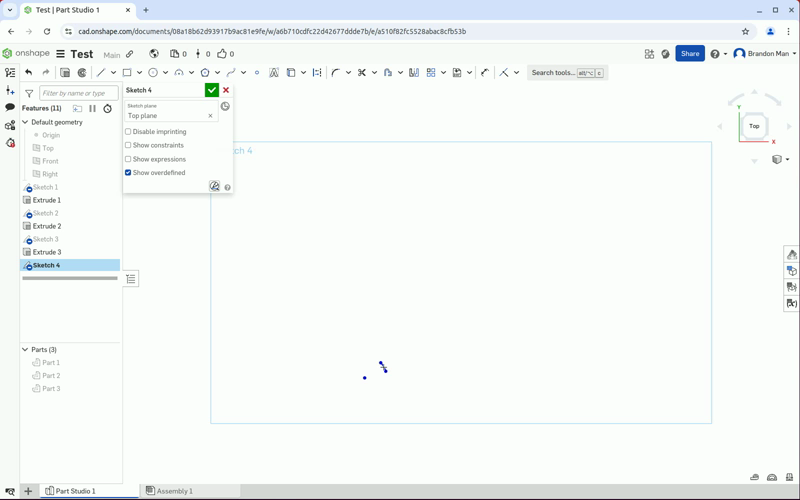
mouse_move(385, 371)
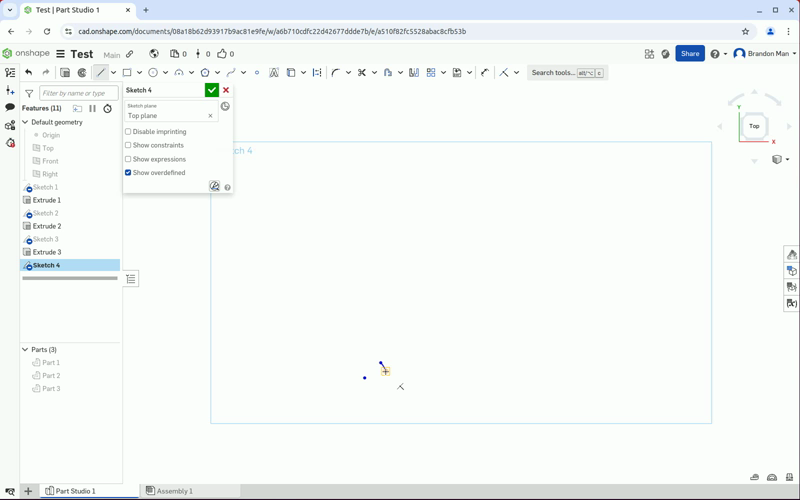
click(385, 371)
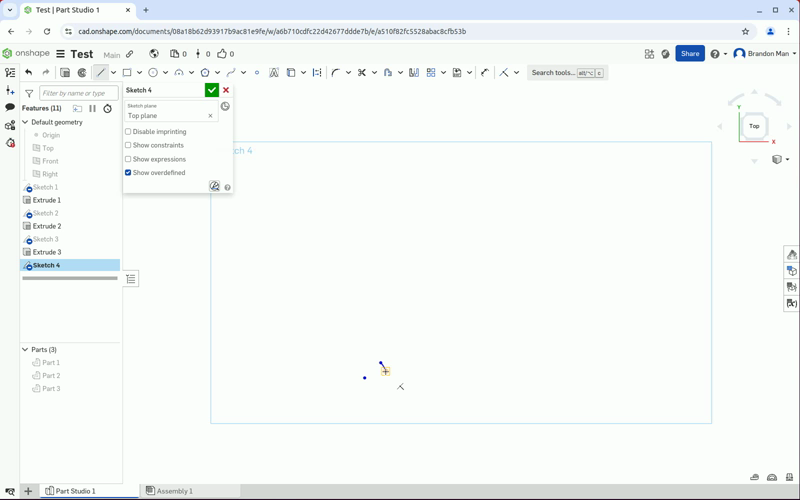
key_down(shift)
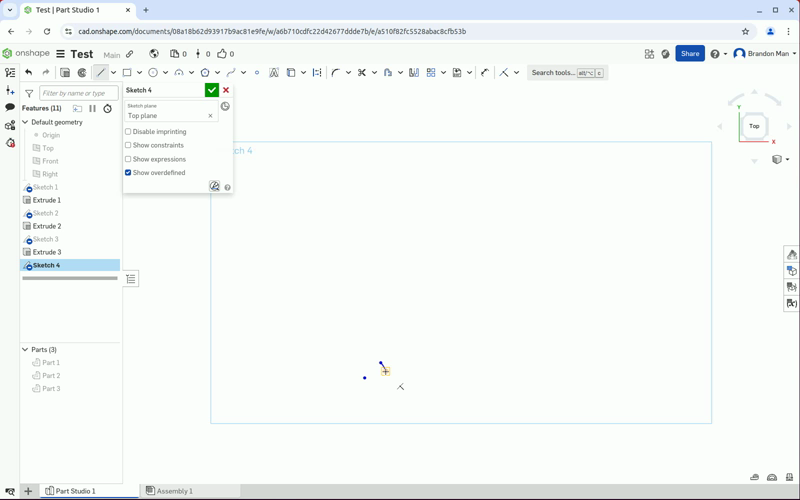
mouse_move(446, 311)
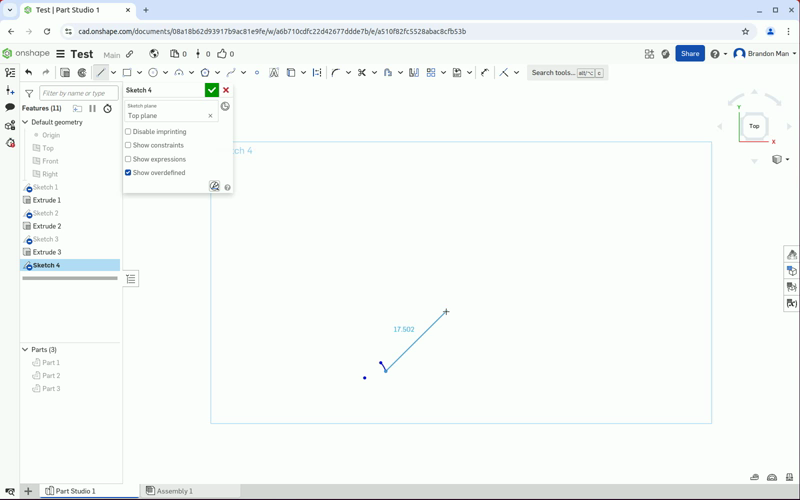
click(446, 311)
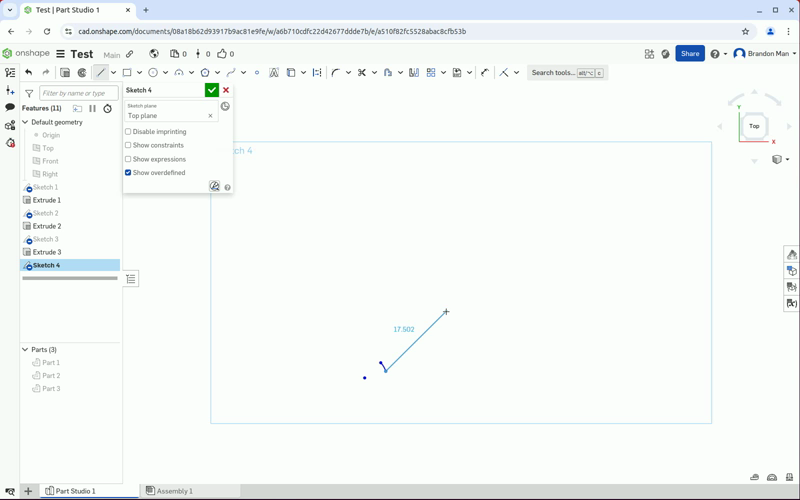
key_up(shift)
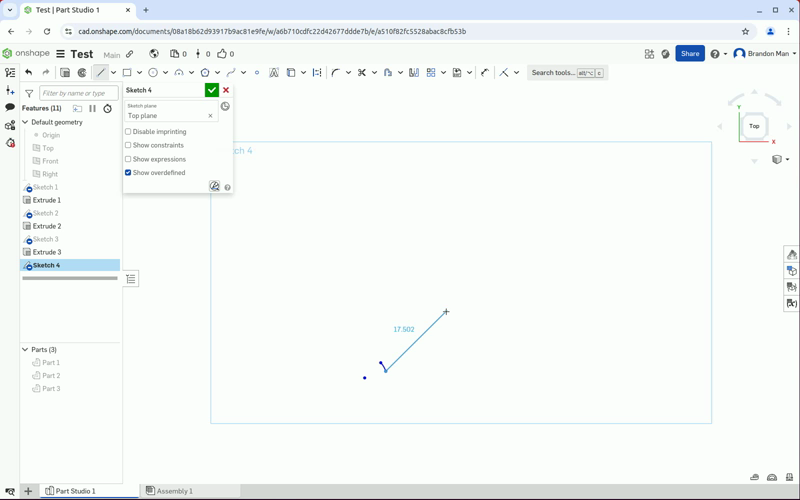
key_down(shift)
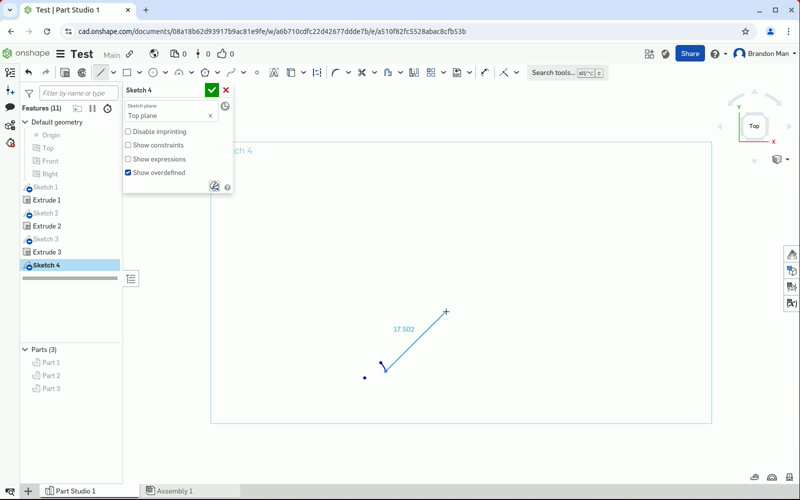
mouse_move(476, 311)
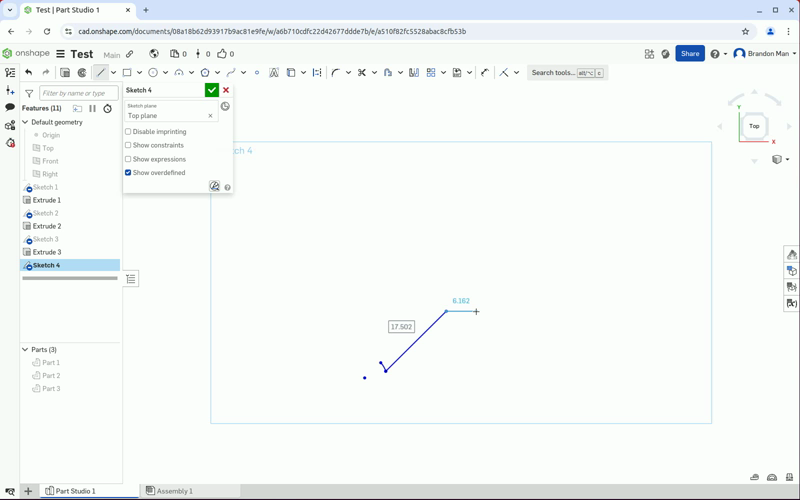
mouse_move(435, 311)
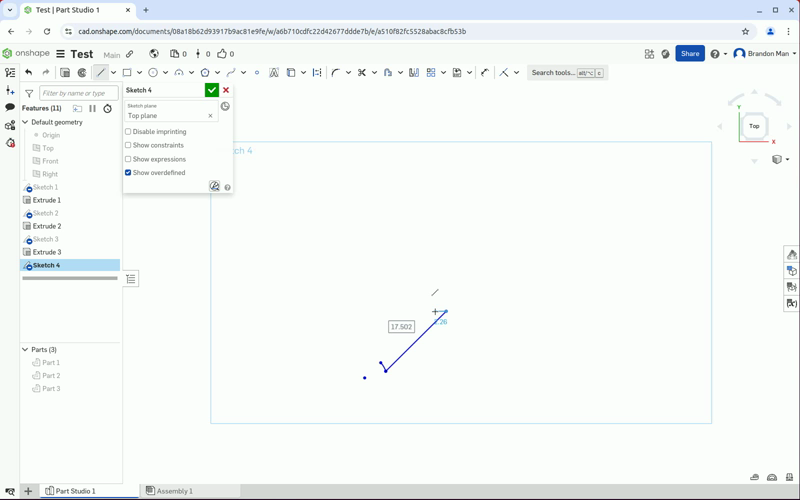
click(435, 311)
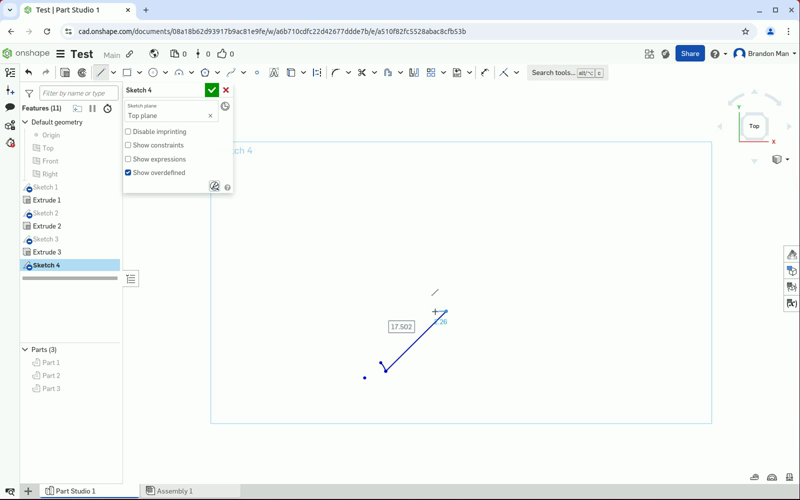
key_up(shift)
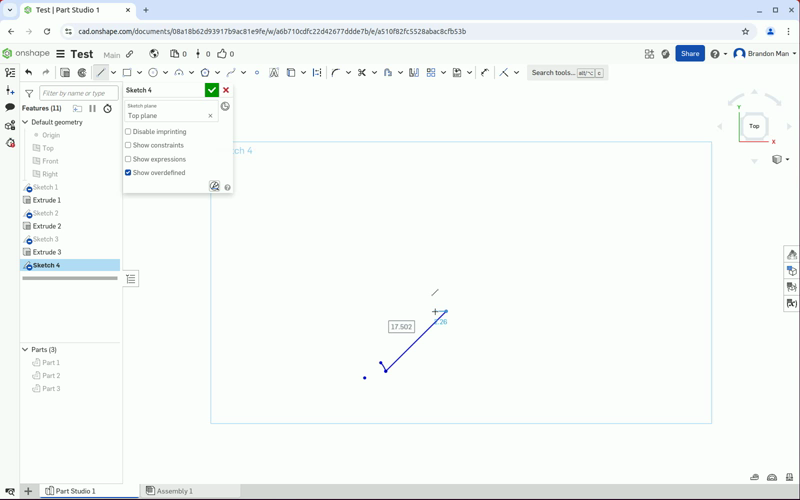
key(esc)
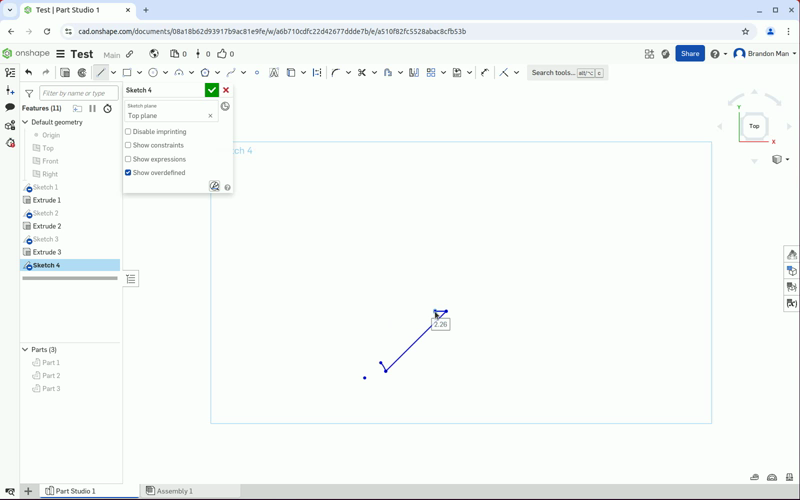
key(a)
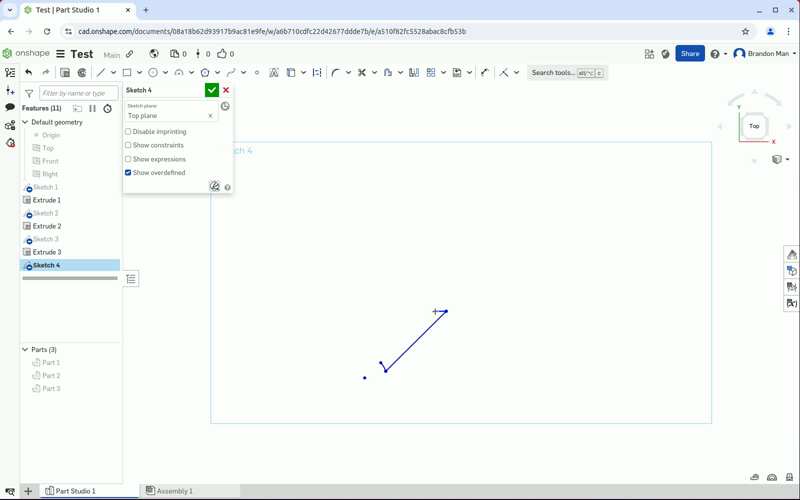
mouse_move(435, 311)
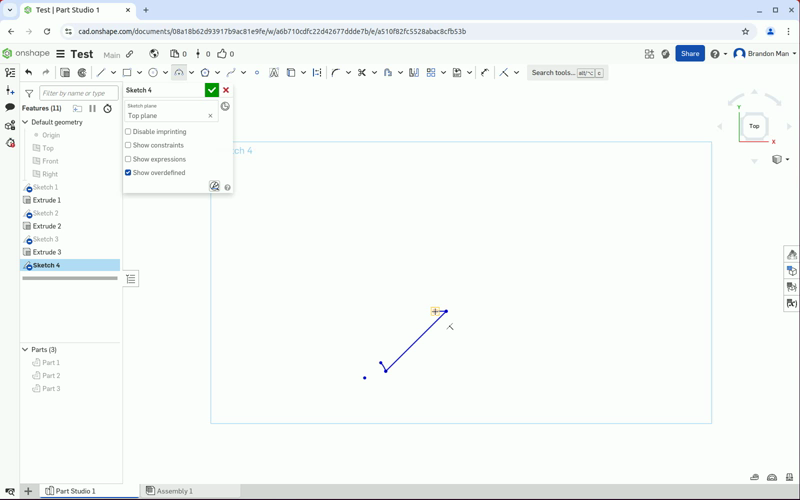
click(435, 311)
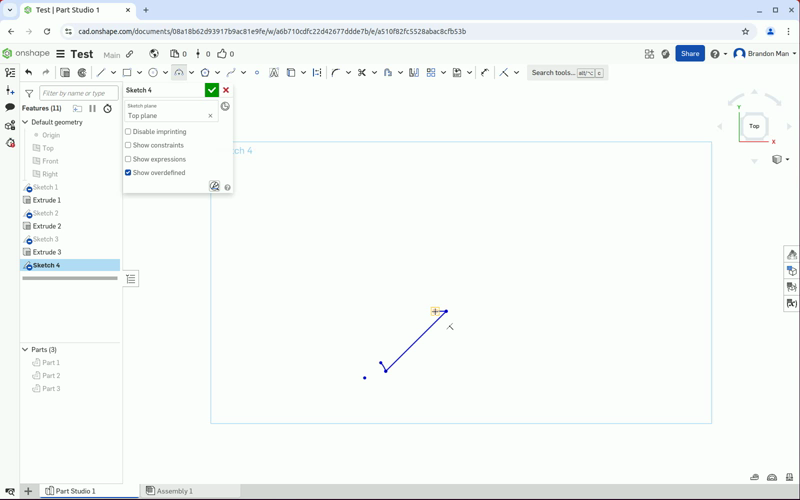
key_down(shift)
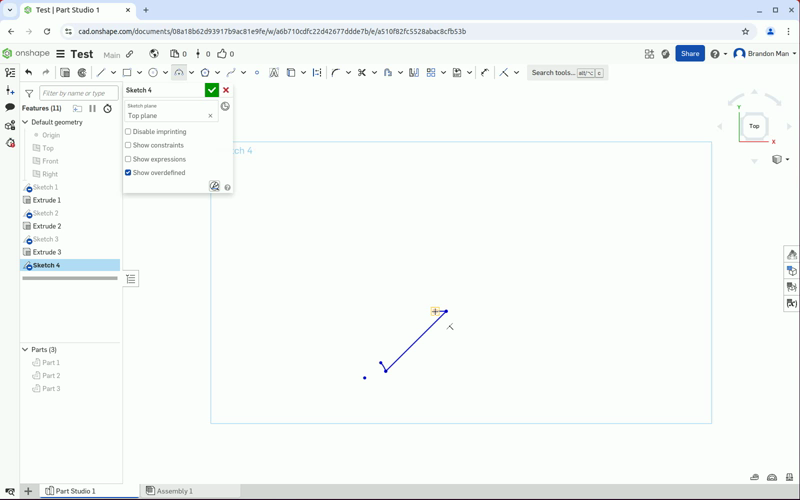
mouse_move(430, 313)
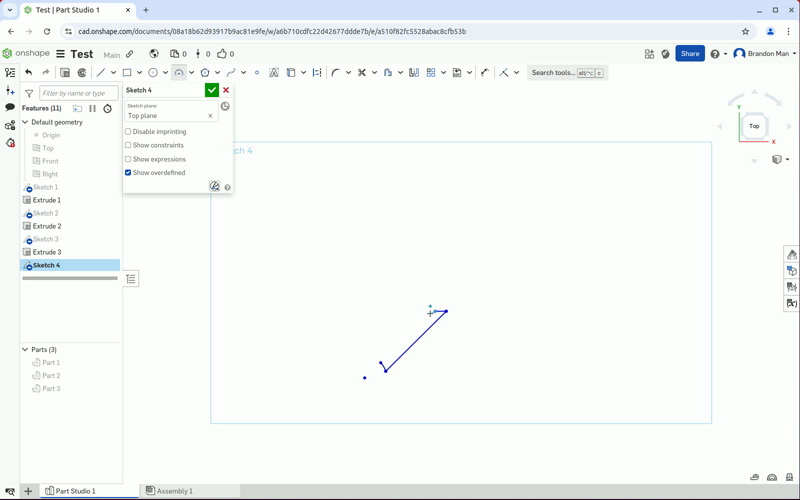
scroll(6)
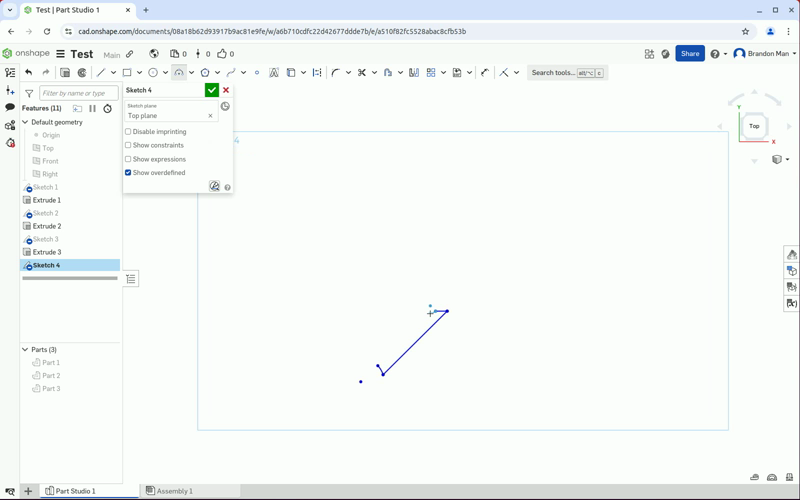
scroll(6)
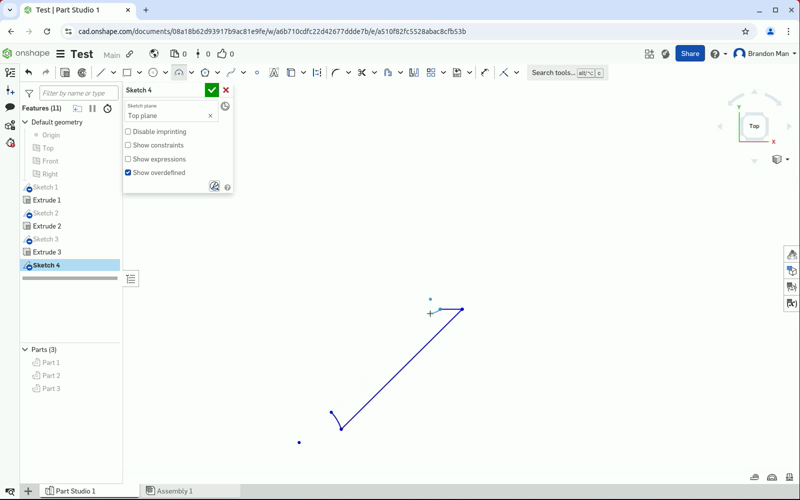
scroll(6)
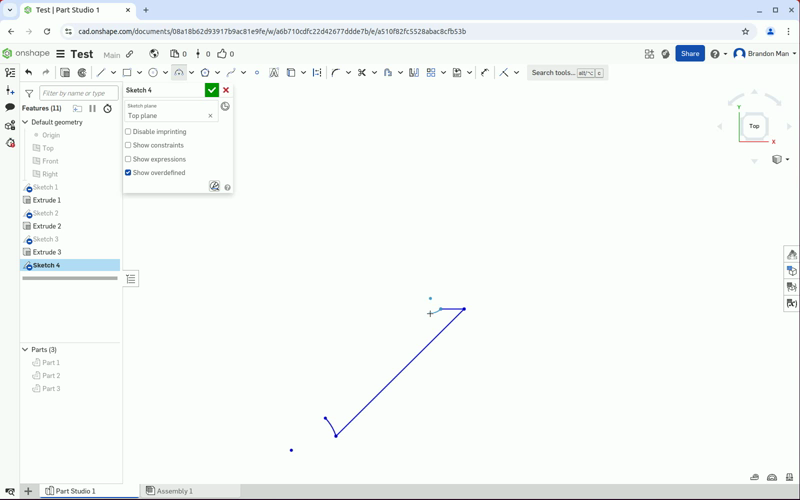
scroll(6)
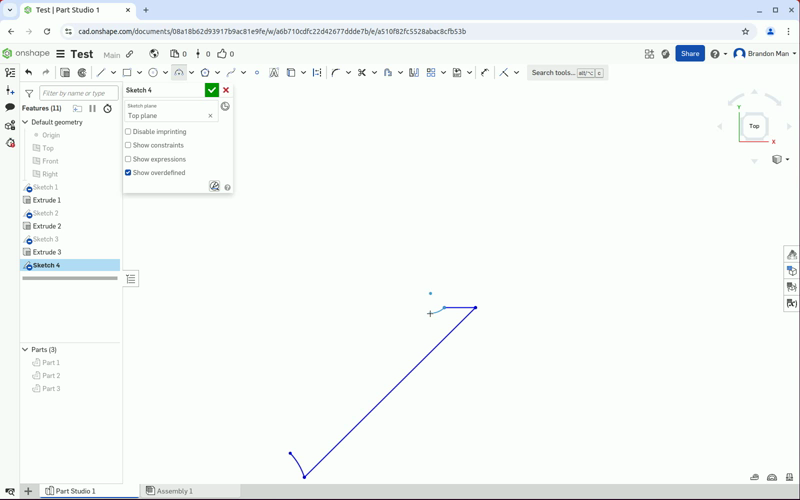
scroll(6)
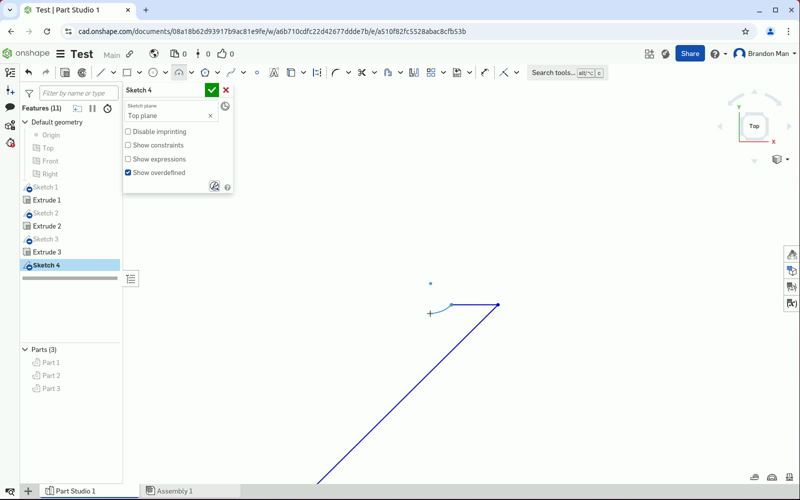
scroll(6)
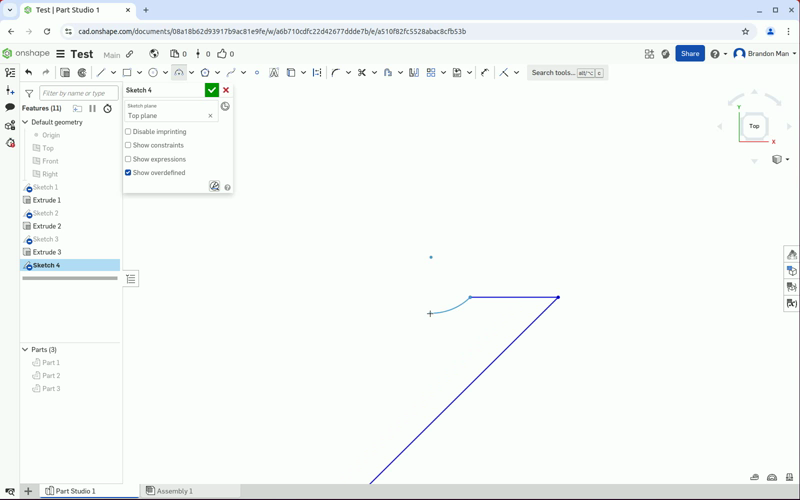
scroll(6)
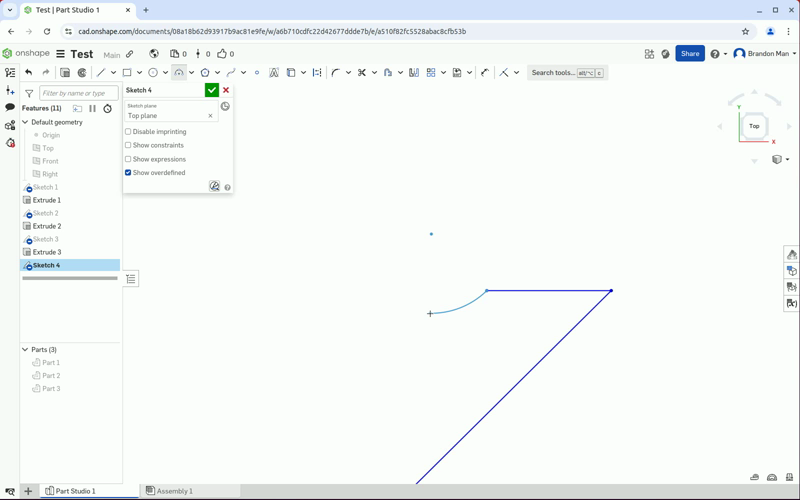
click(430, 313)
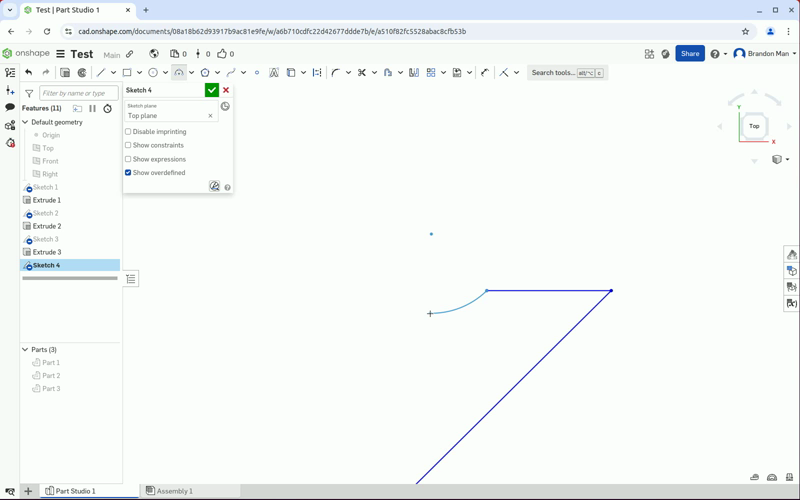
scroll(-6)
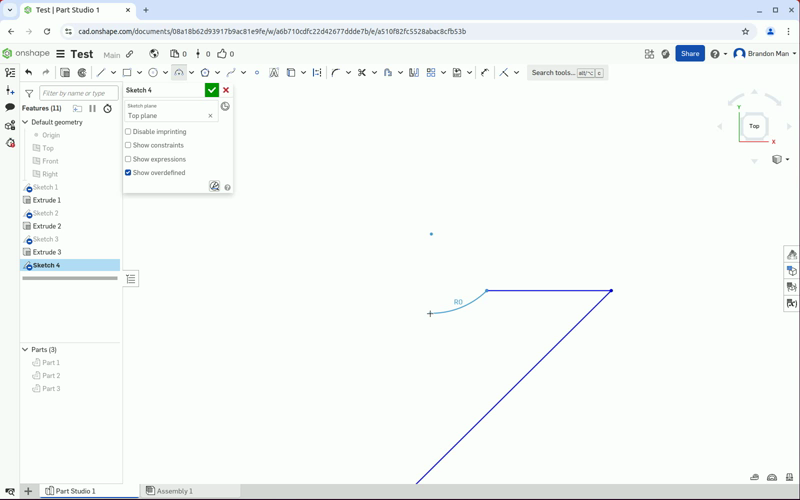
scroll(-6)
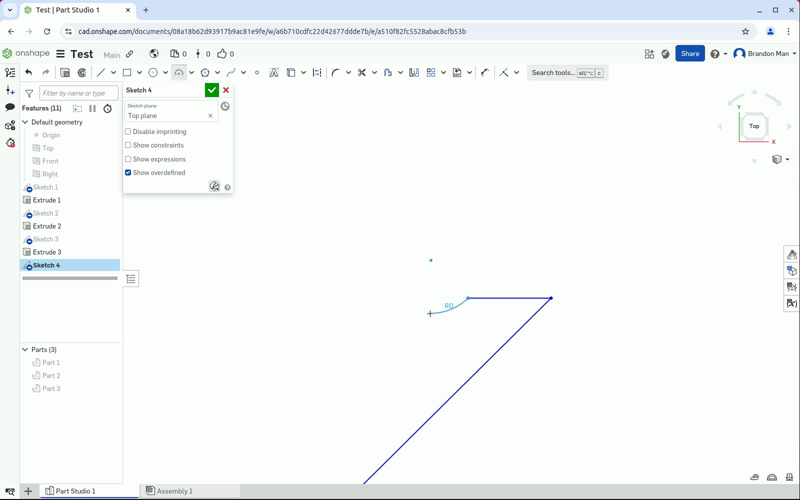
scroll(-6)
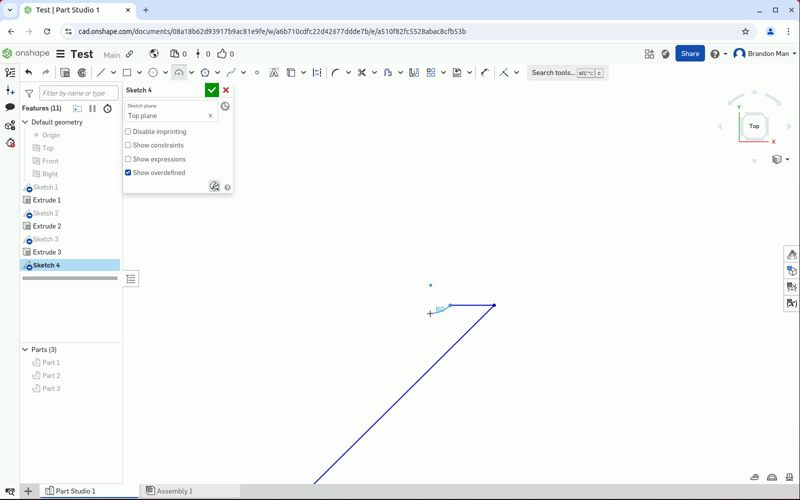
scroll(-6)
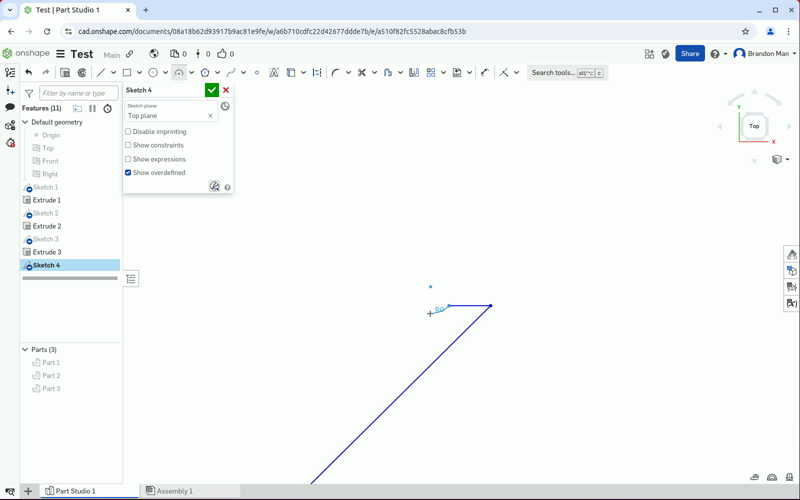
scroll(-6)
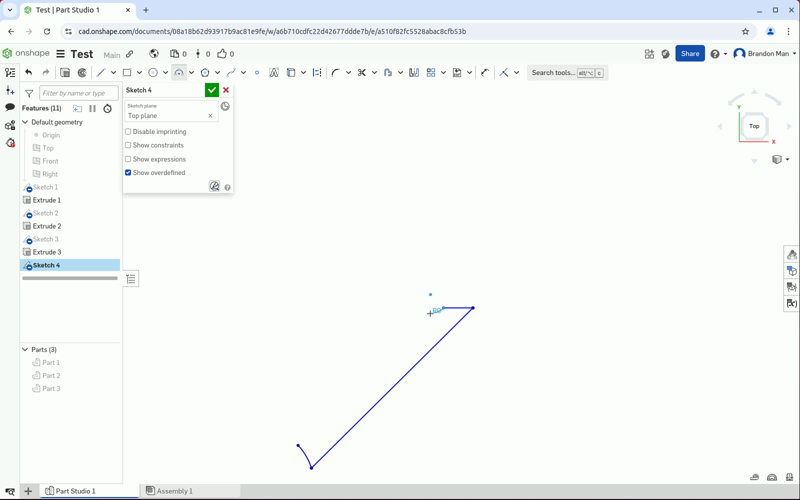
scroll(-6)
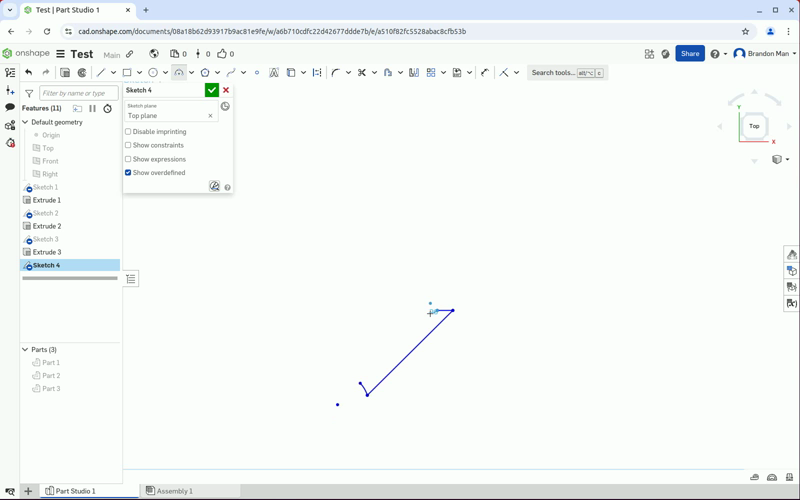
scroll(-6)
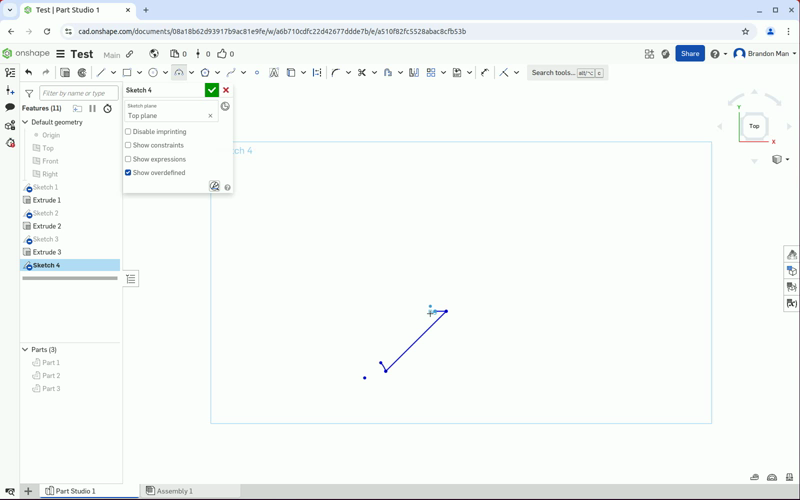
mouse_move(433, 313)
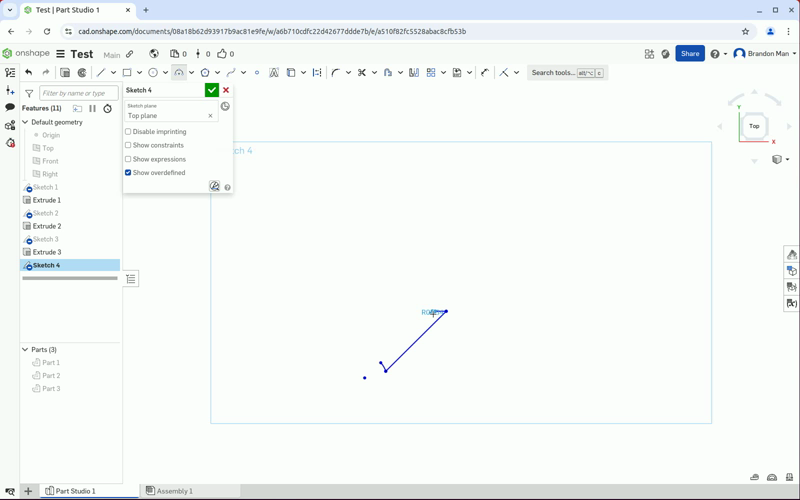
scroll(6)
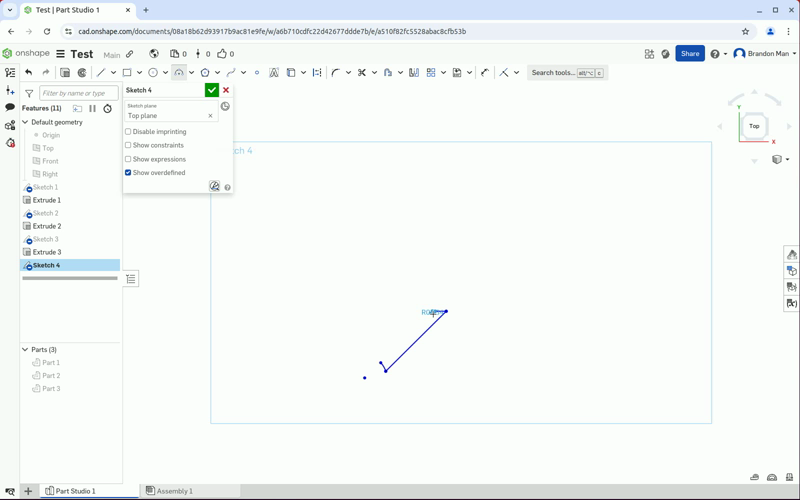
scroll(6)
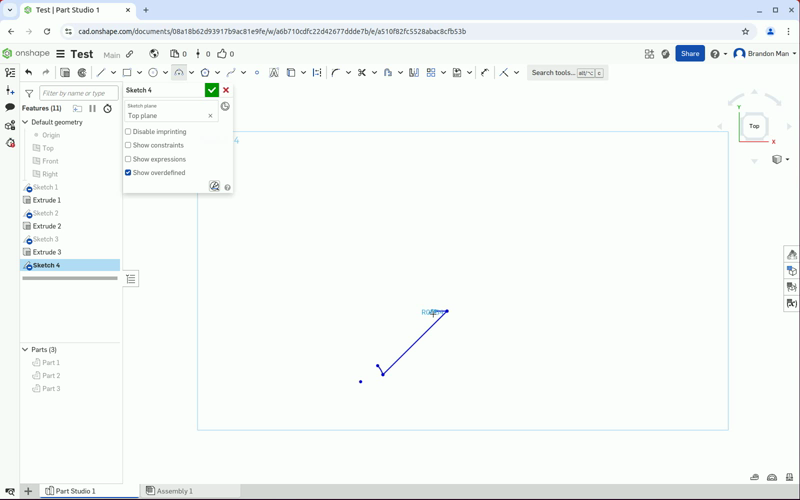
scroll(6)
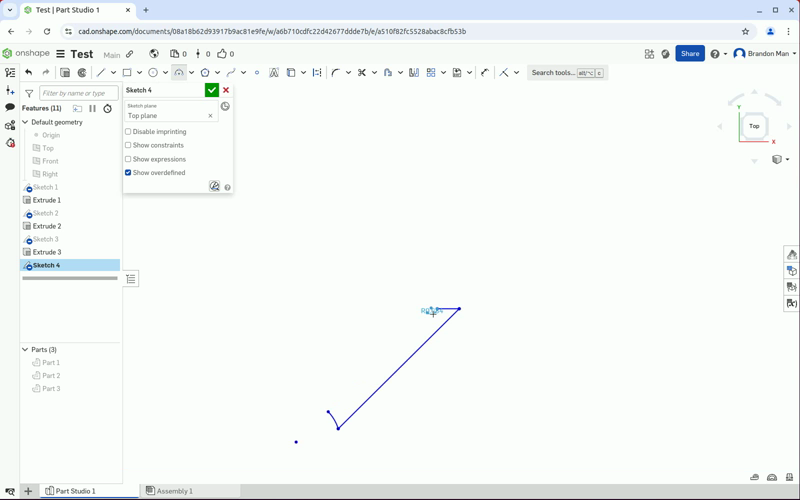
scroll(6)
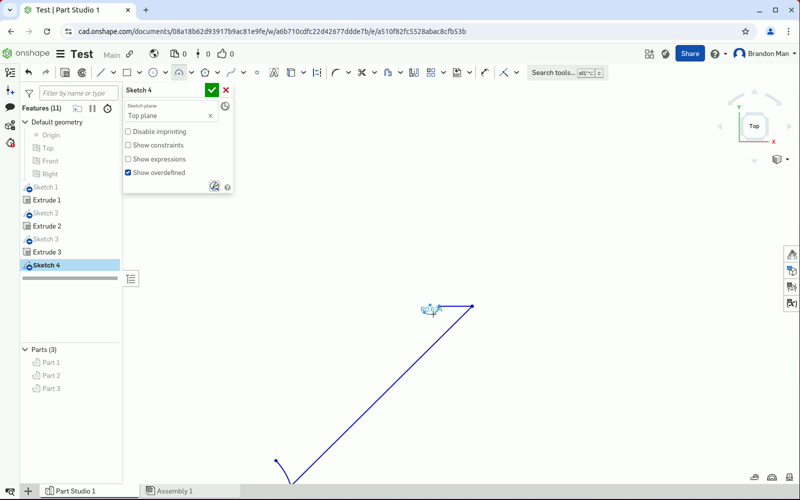
scroll(6)
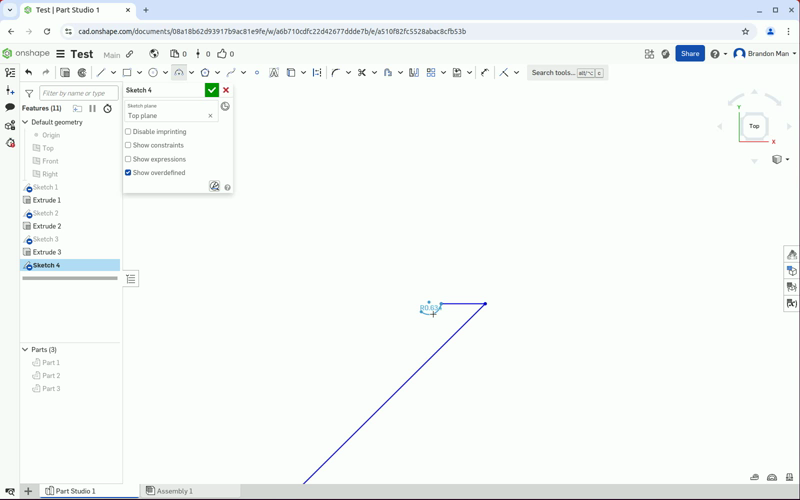
scroll(6)
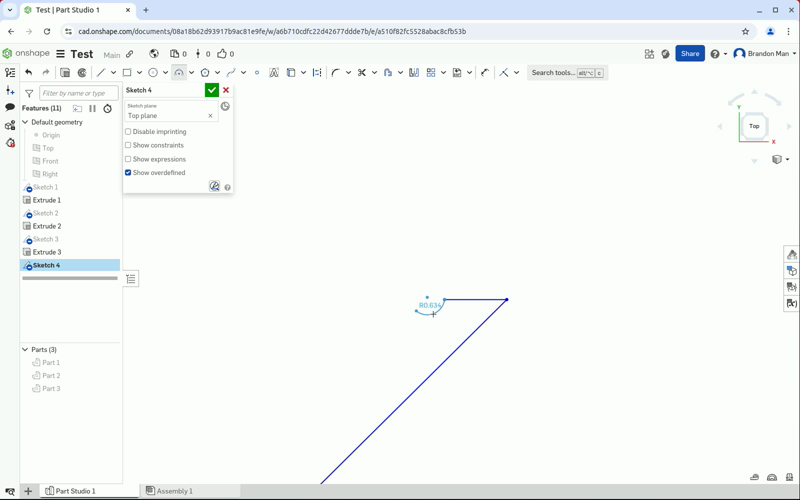
scroll(6)
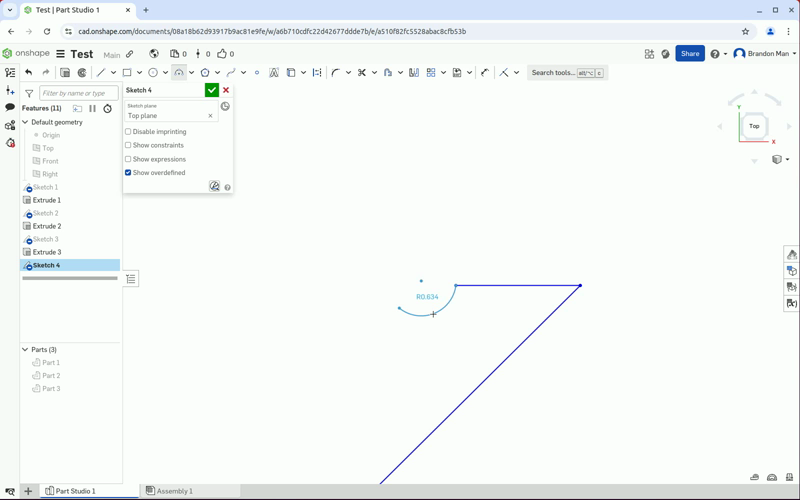
click(433, 313)
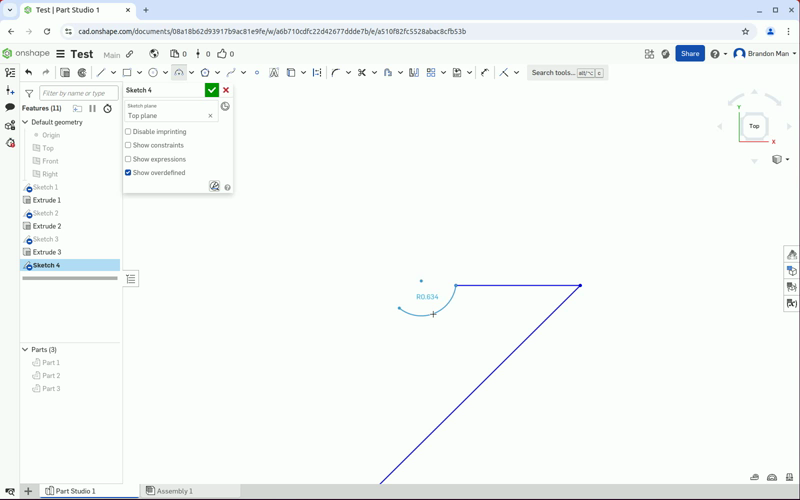
scroll(-6)
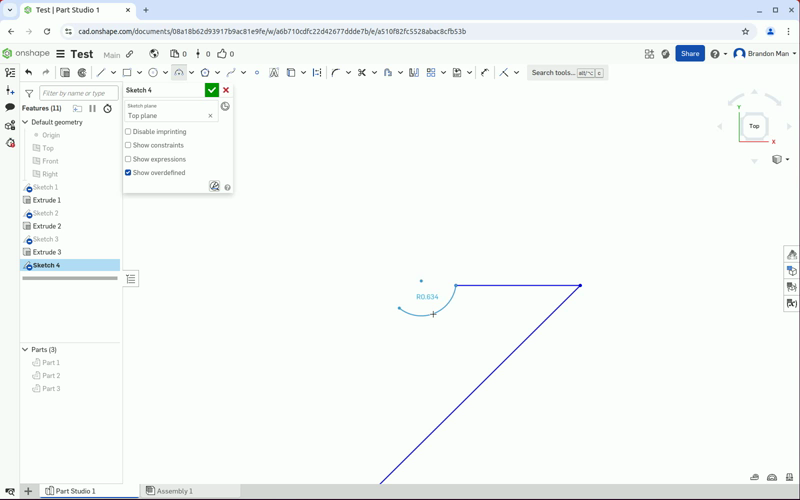
scroll(-6)
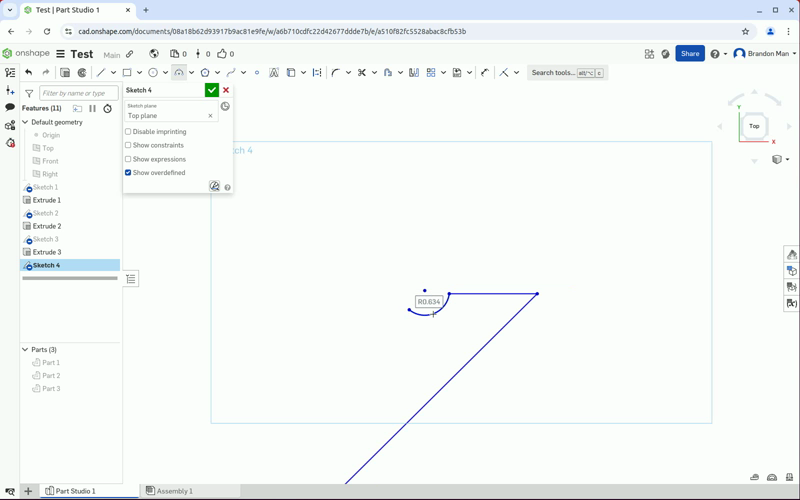
scroll(-6)
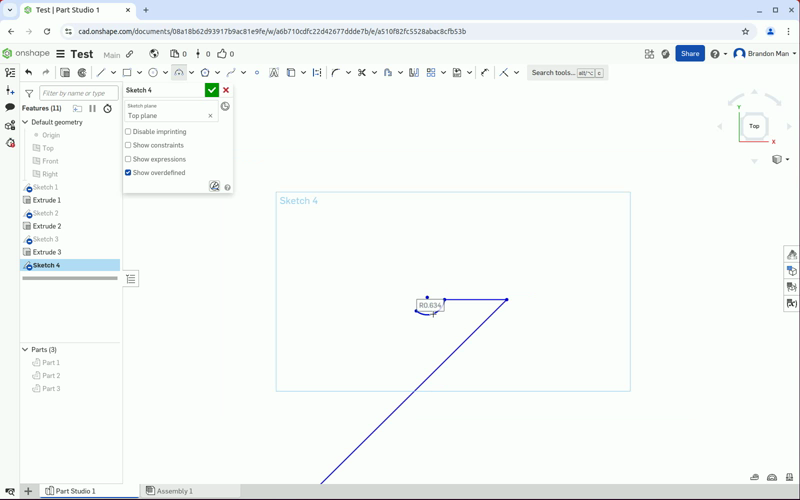
scroll(-6)
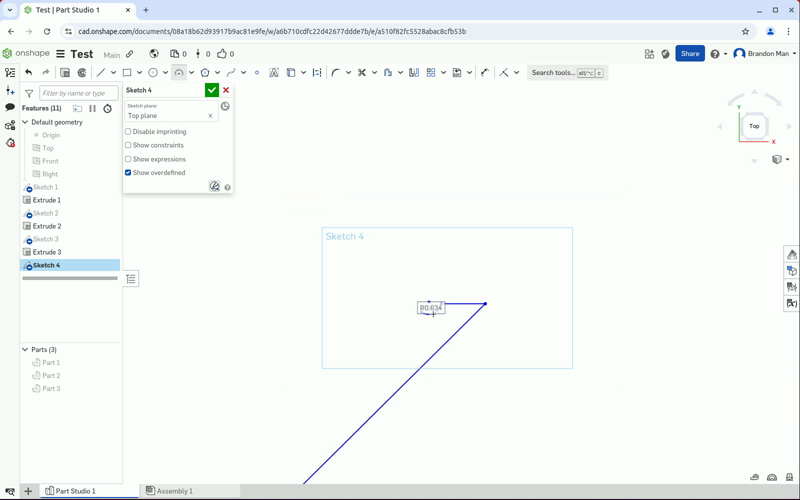
scroll(-6)
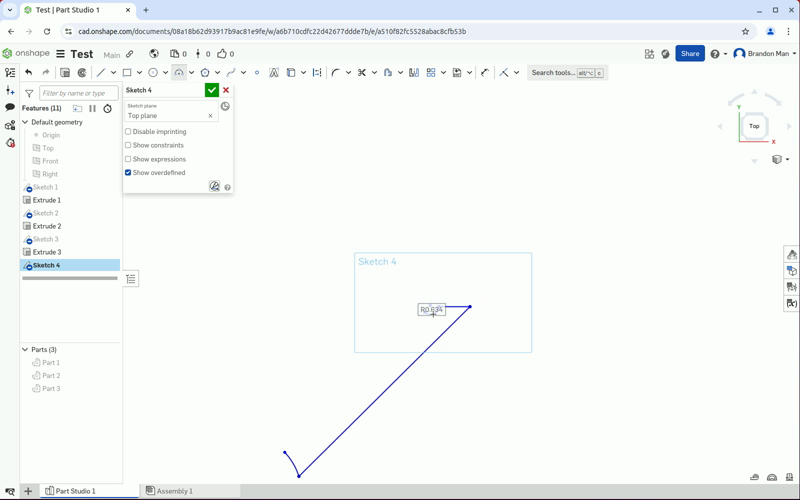
scroll(-6)
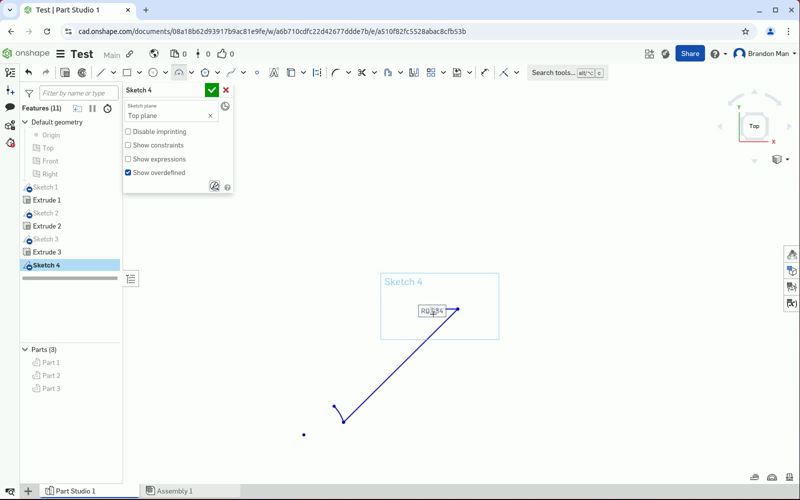
scroll(-6)
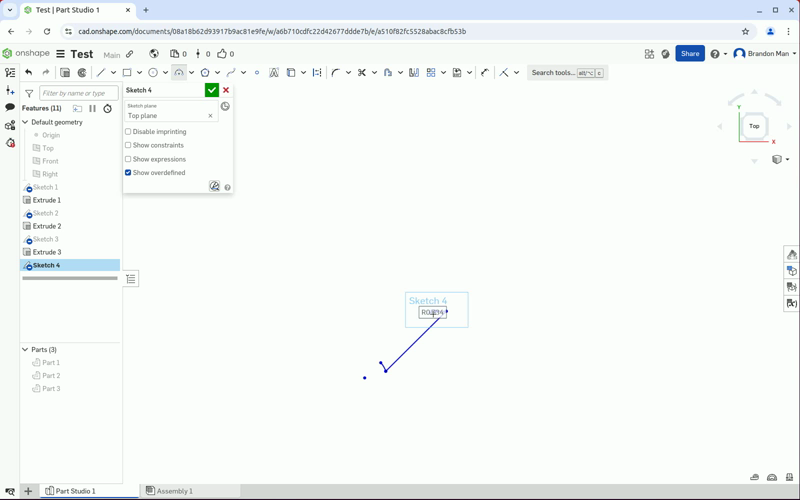
key_up(shift)
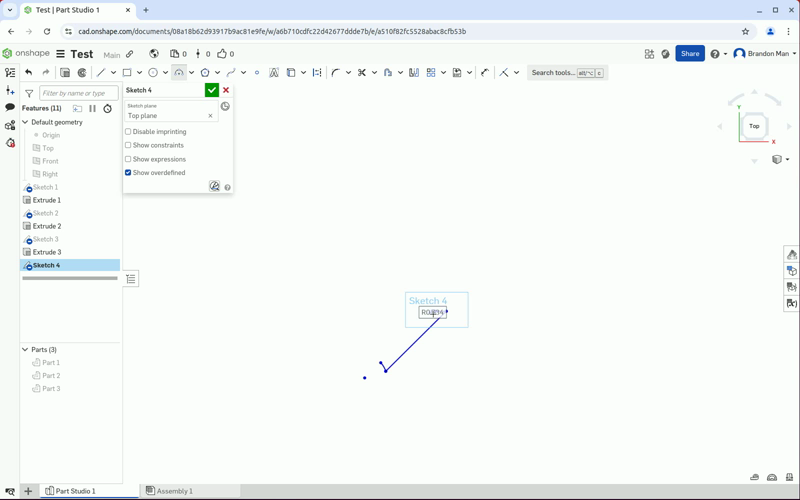
key(esc)
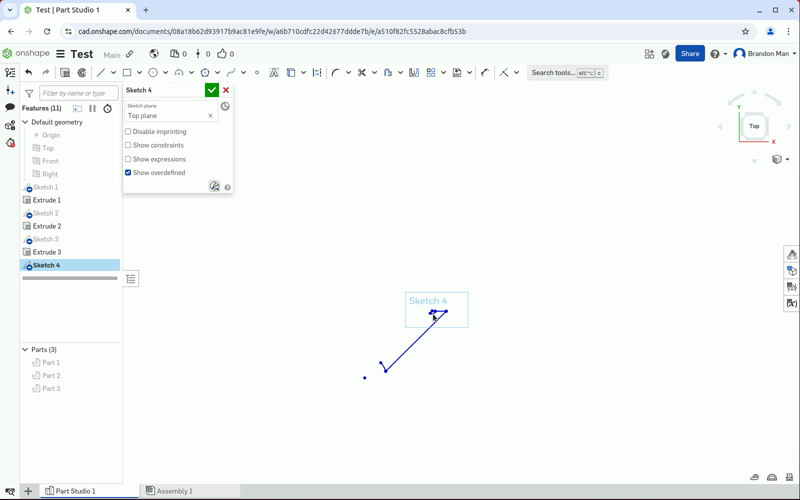
key(l)
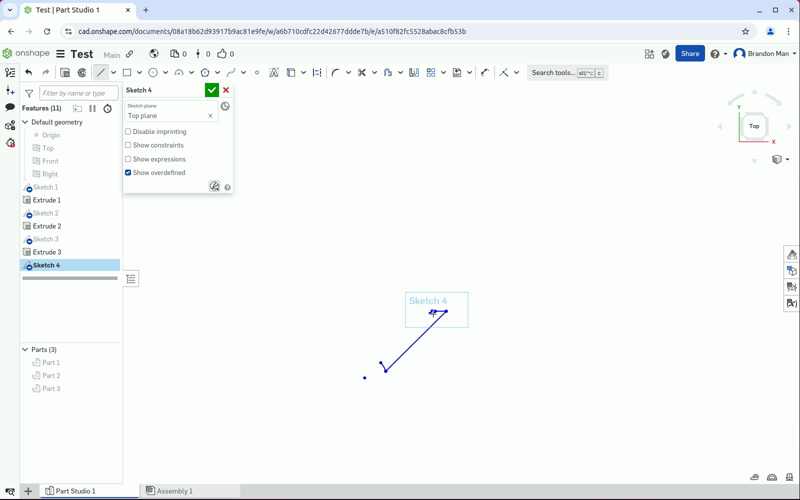
mouse_move(430, 313)
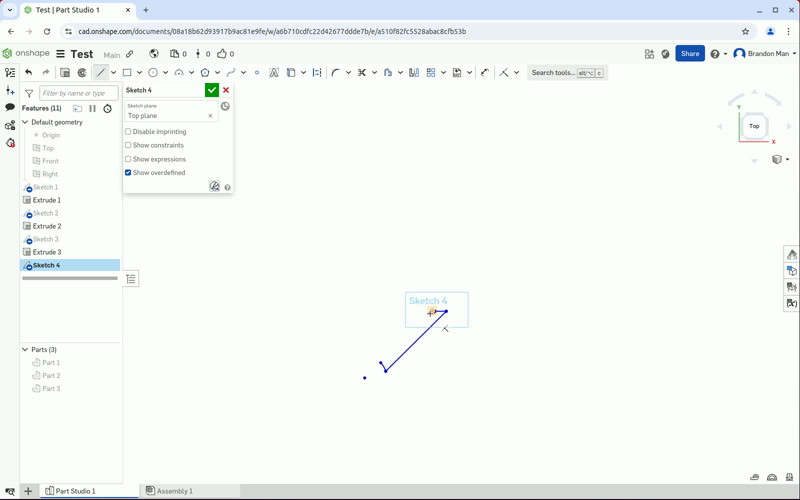
scroll(6)
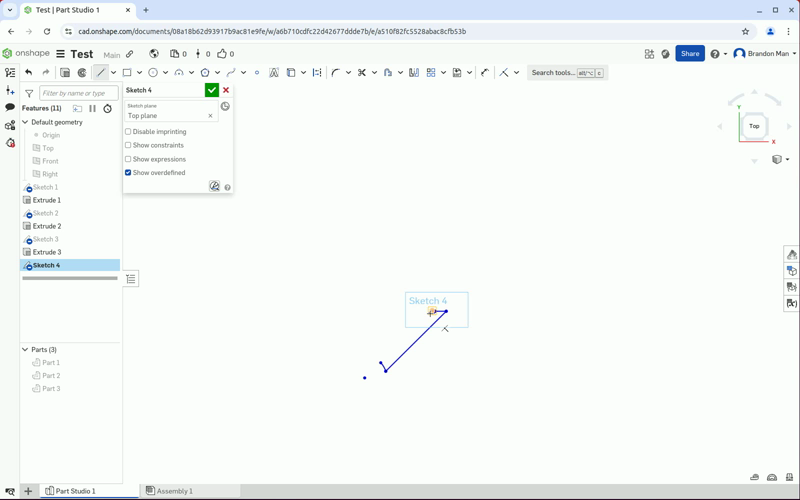
scroll(6)
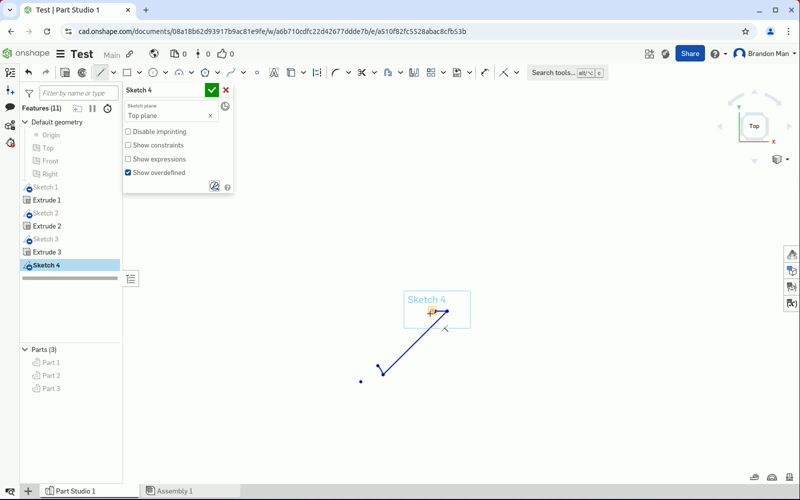
scroll(6)
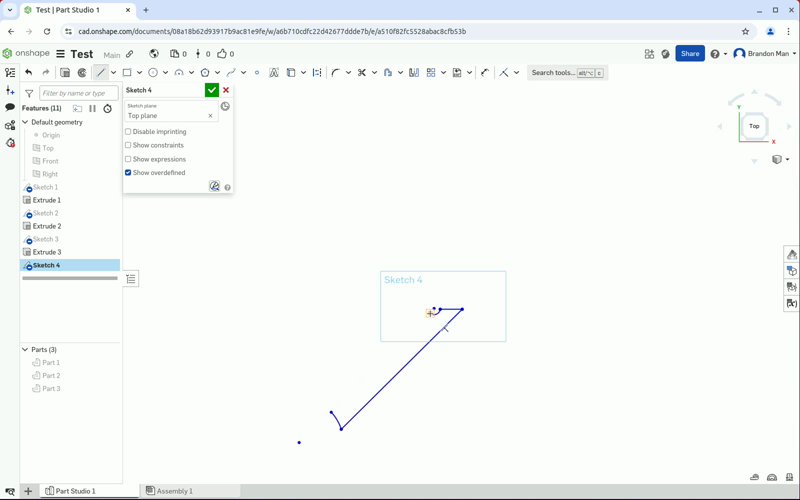
scroll(6)
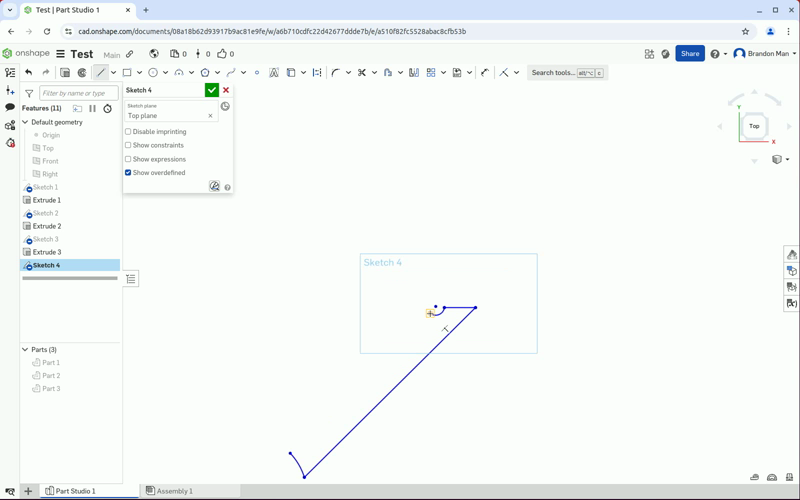
scroll(6)
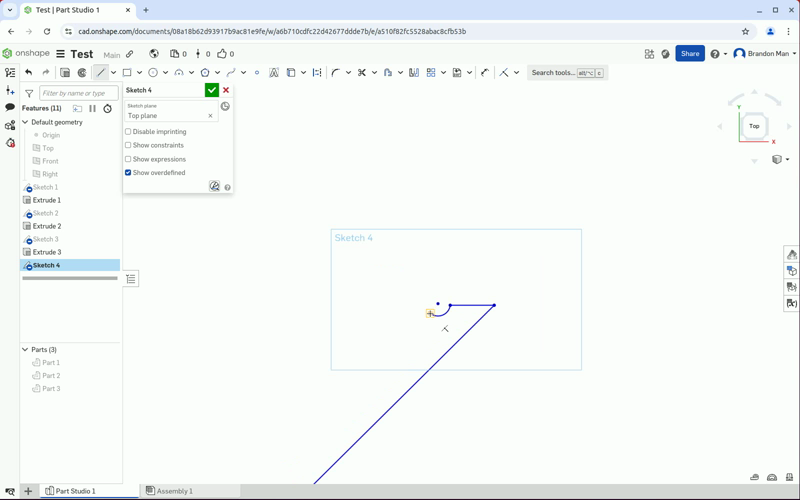
scroll(6)
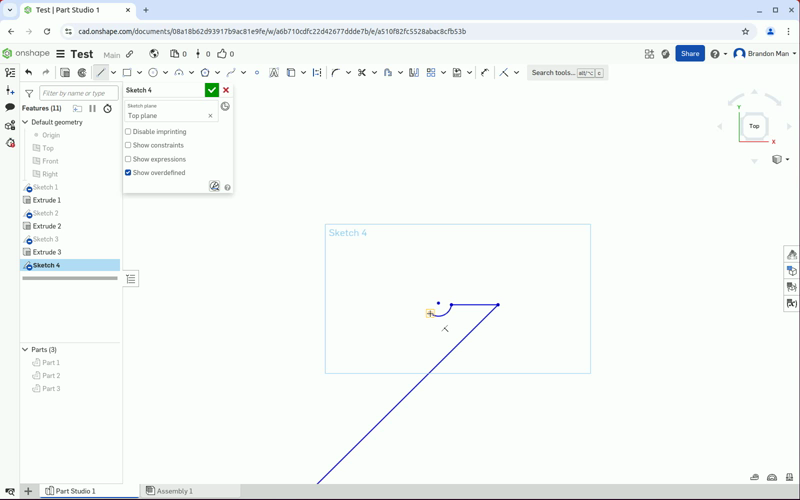
scroll(6)
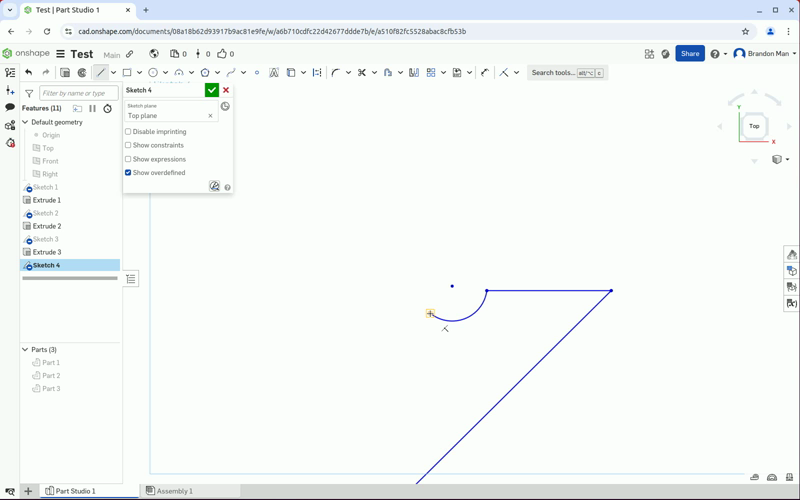
click(430, 313)
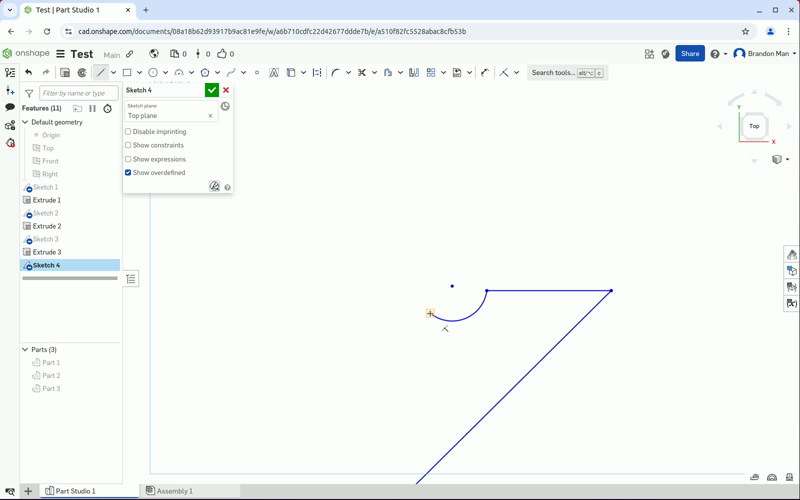
scroll(-6)
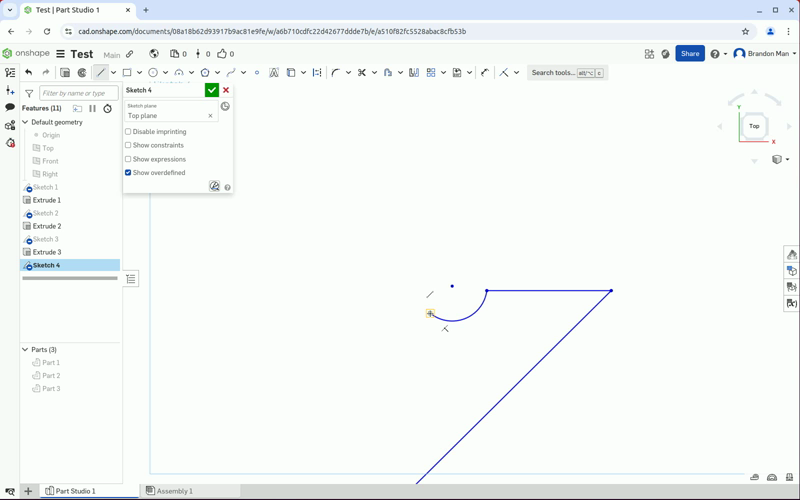
scroll(-6)
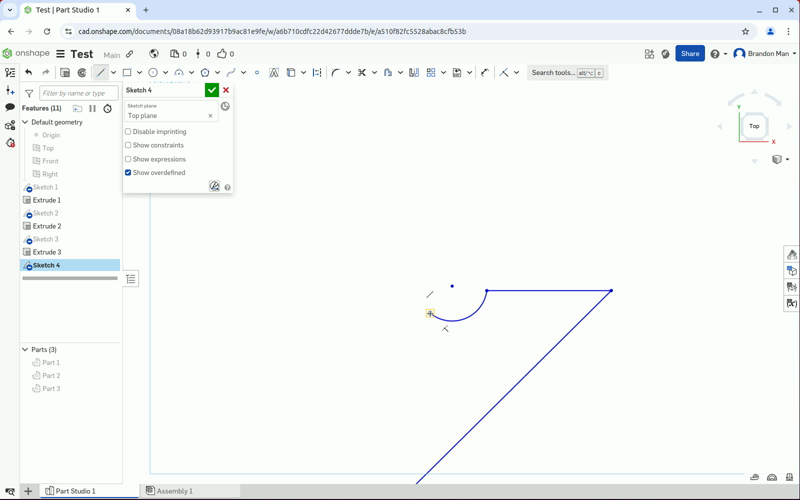
scroll(-6)
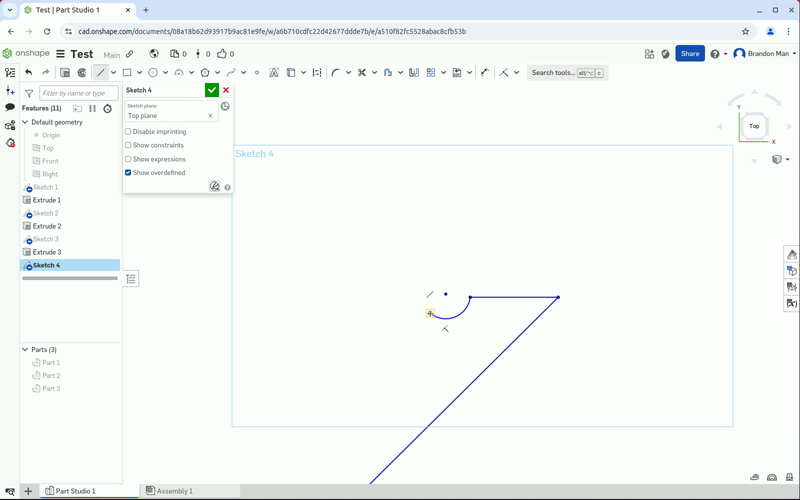
scroll(-6)
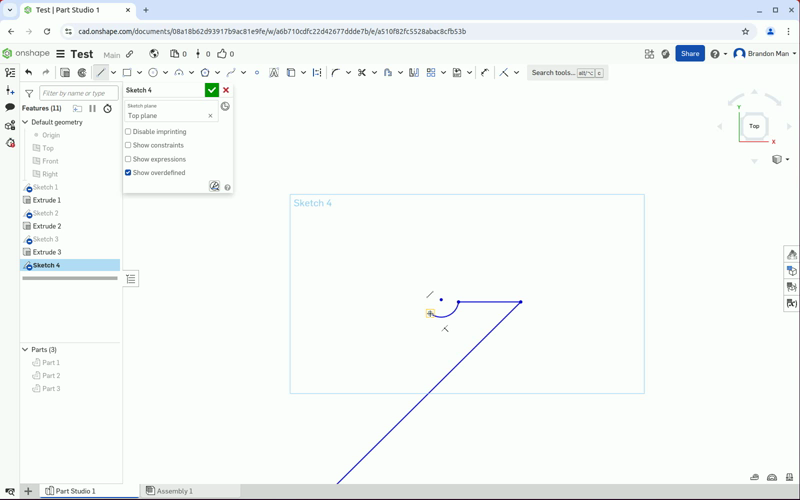
scroll(-6)
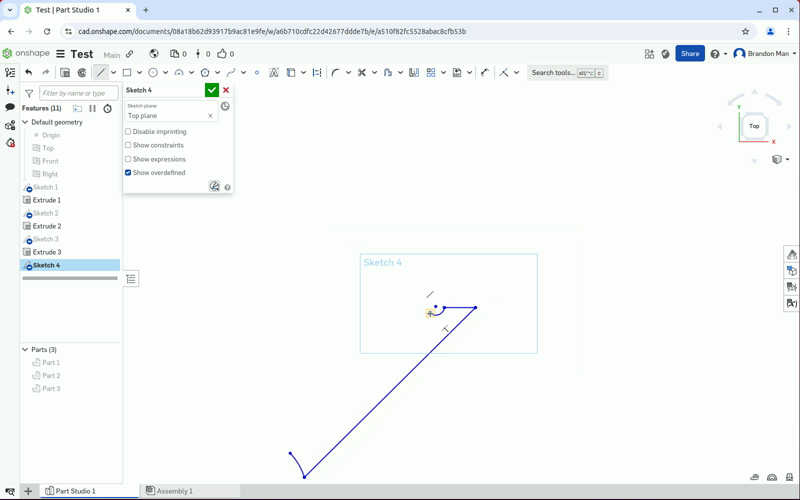
scroll(-6)
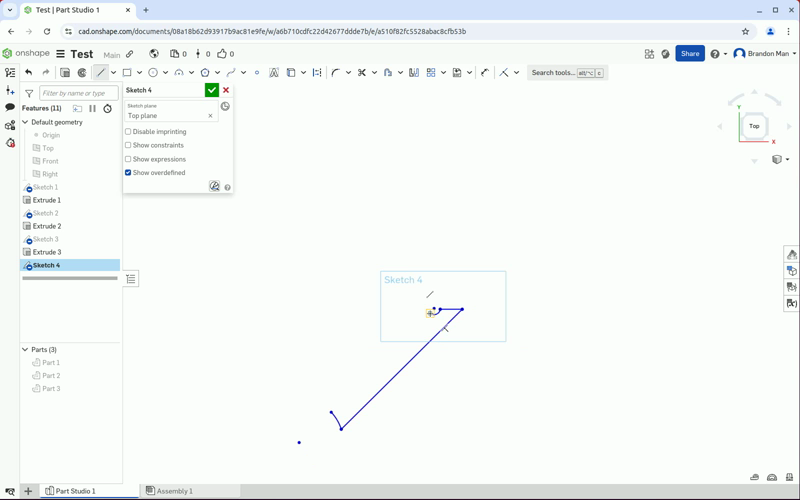
scroll(-6)
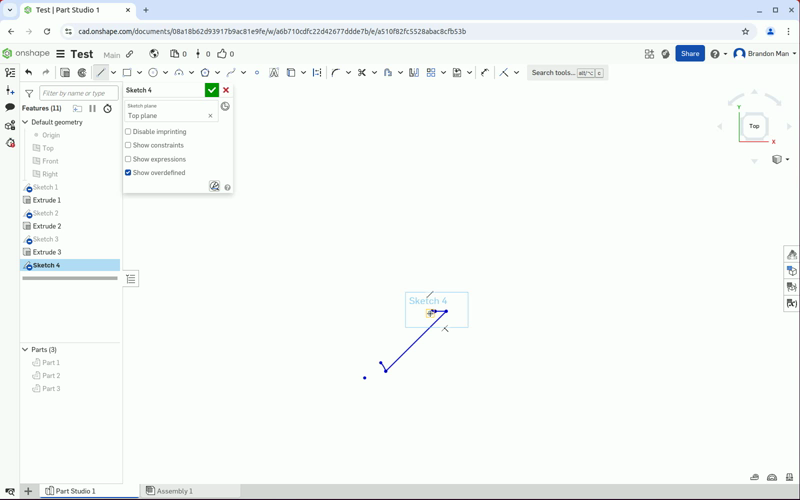
key_down(shift)
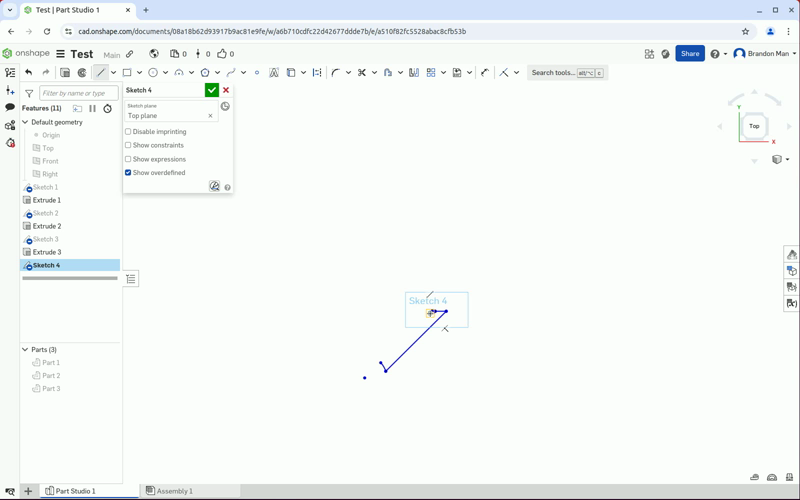
mouse_move(380, 362)
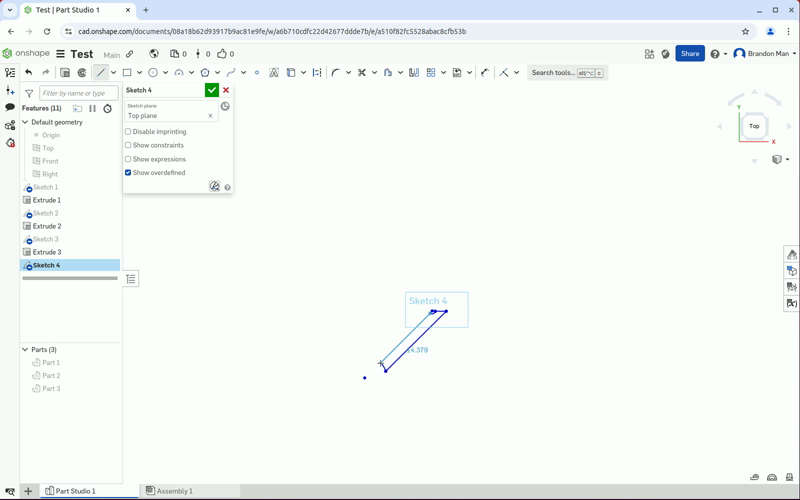
key_up(shift)
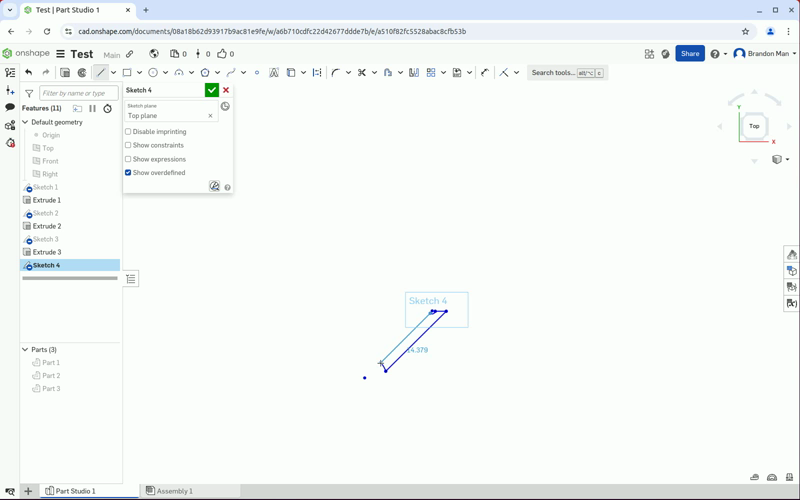
click(380, 362)
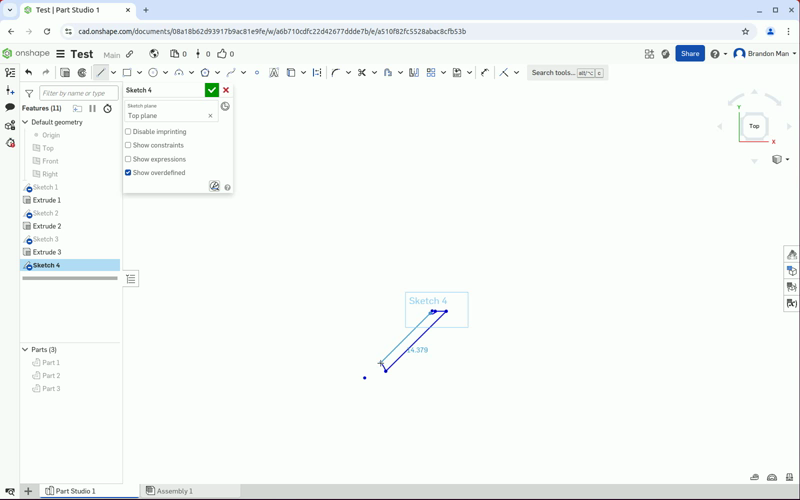
key(esc)
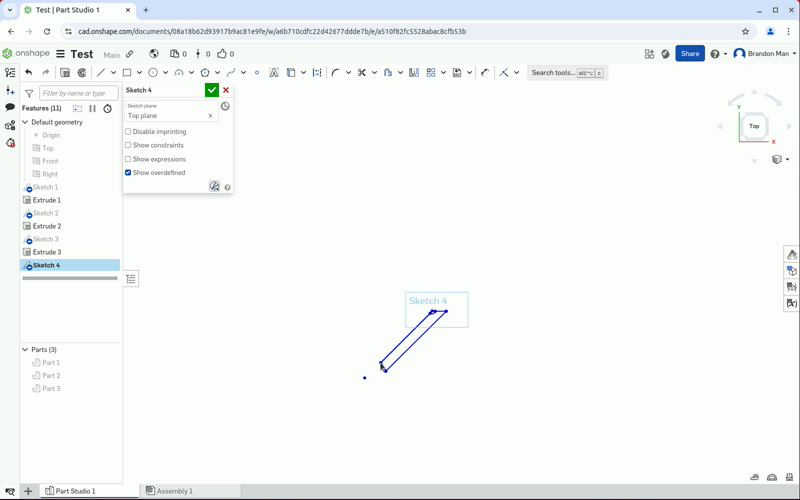
mouse_move(432, 318)
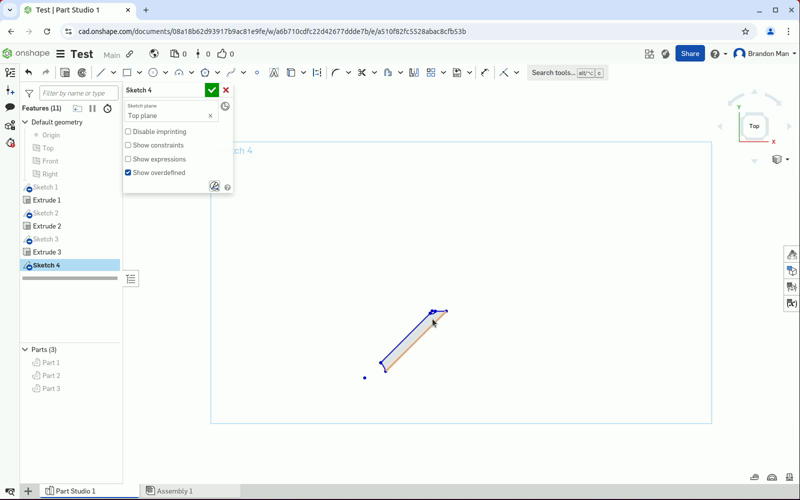
scroll(6)
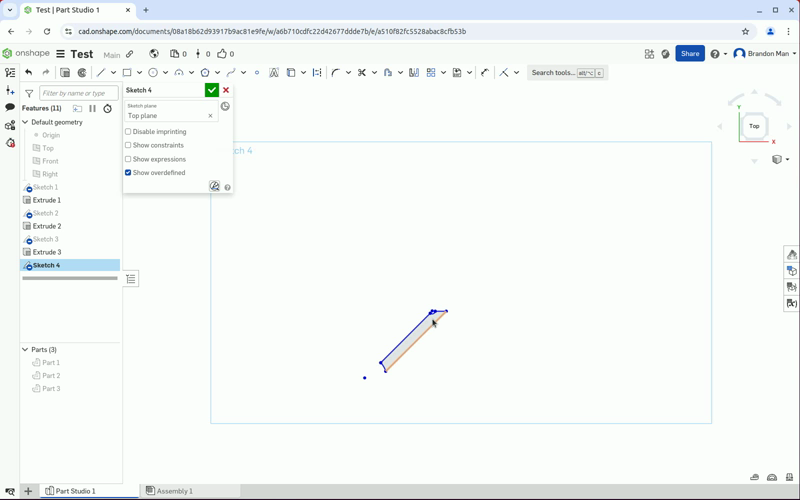
scroll(6)
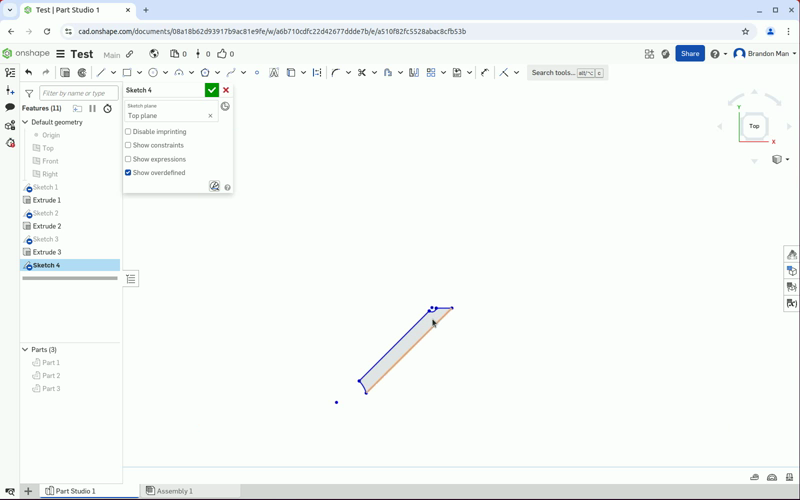
scroll(6)
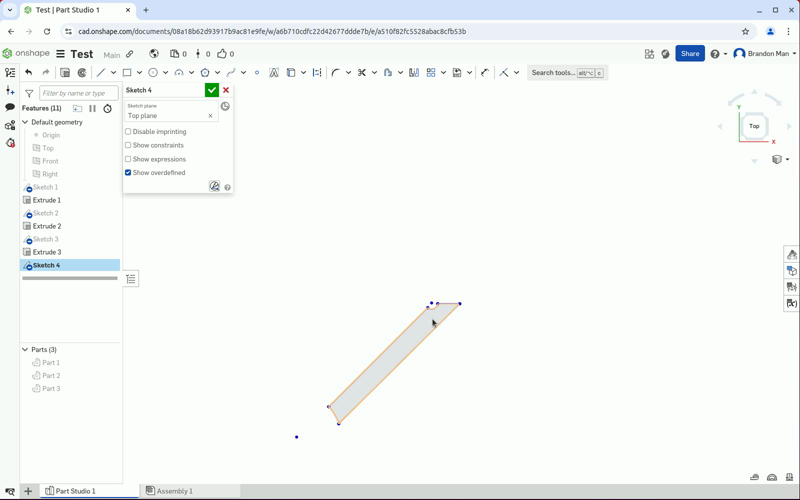
scroll(6)
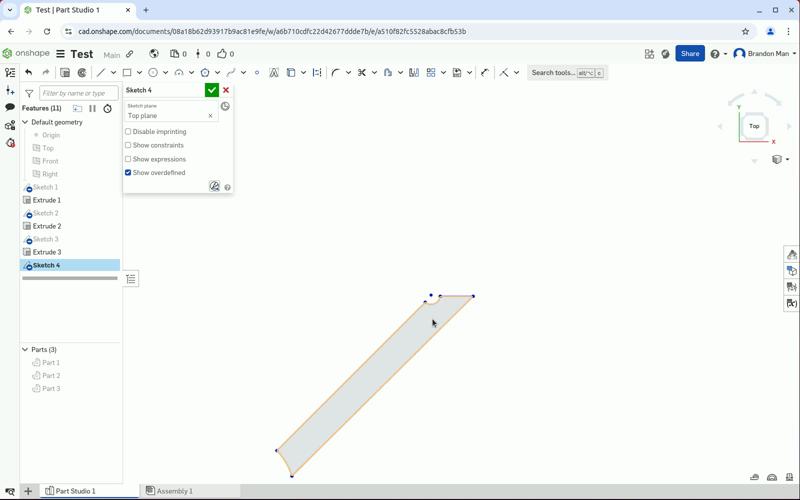
scroll(6)
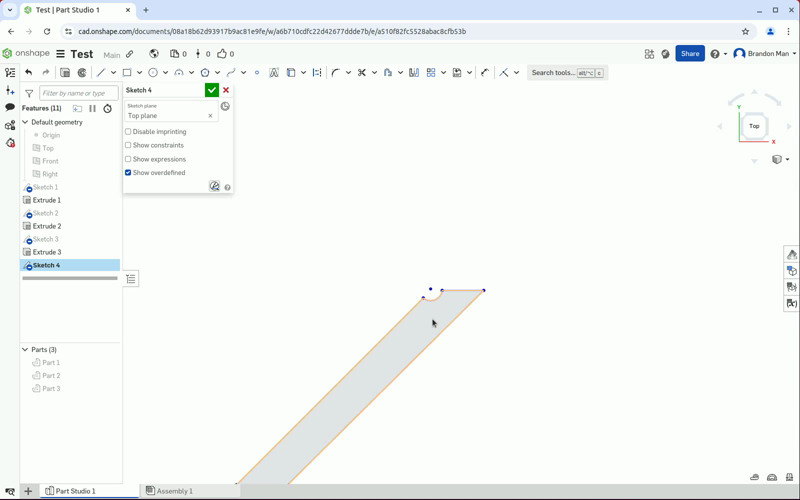
scroll(6)
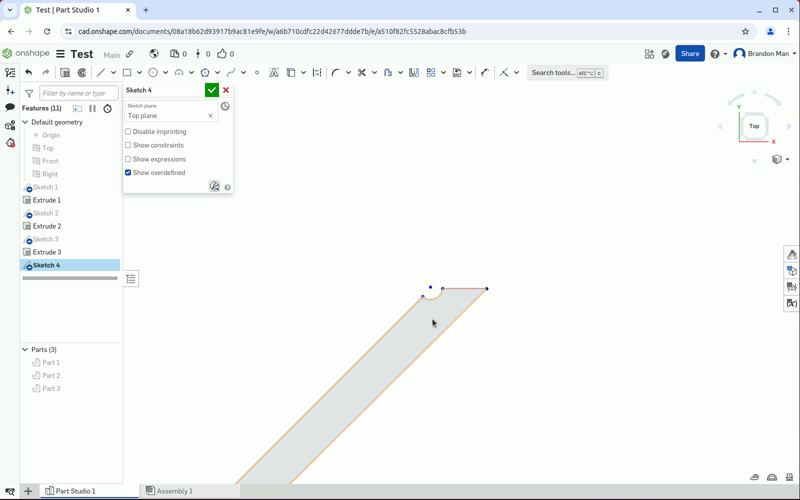
scroll(6)
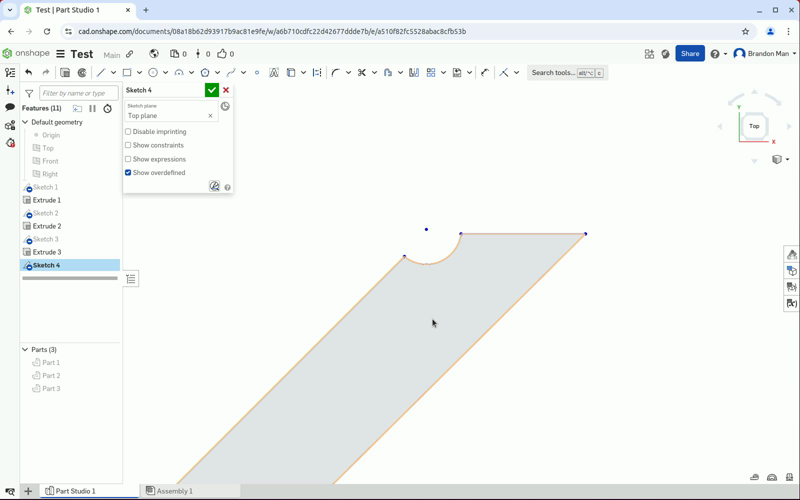
click(432, 318)
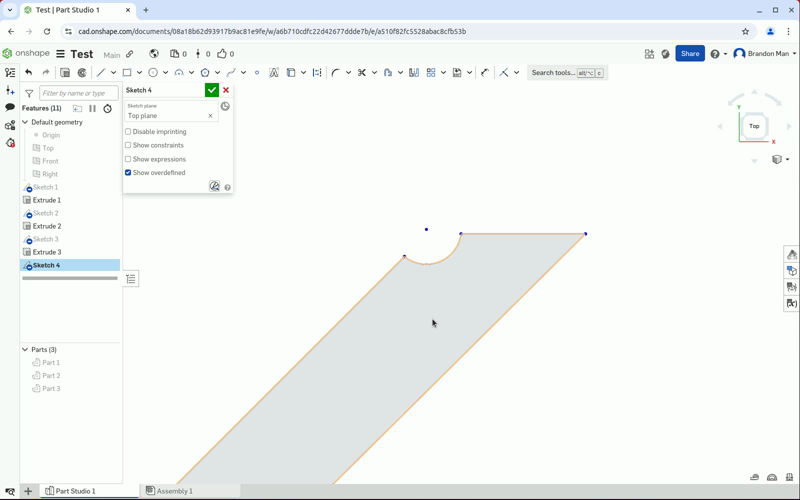
scroll(-6)
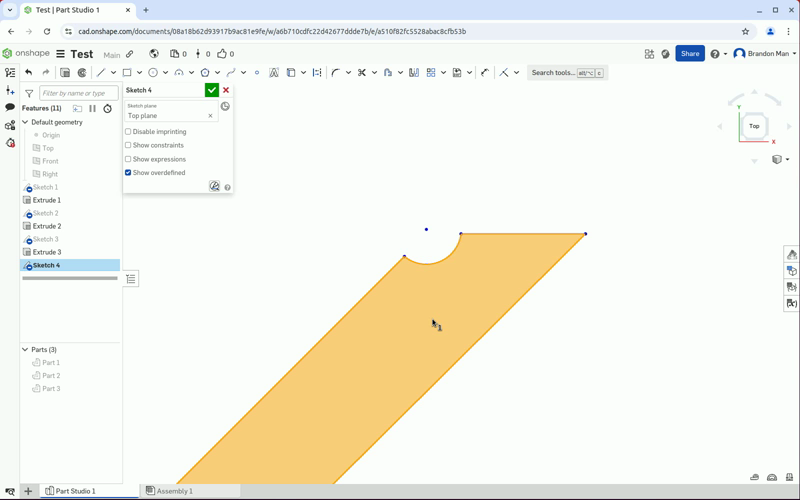
scroll(-6)
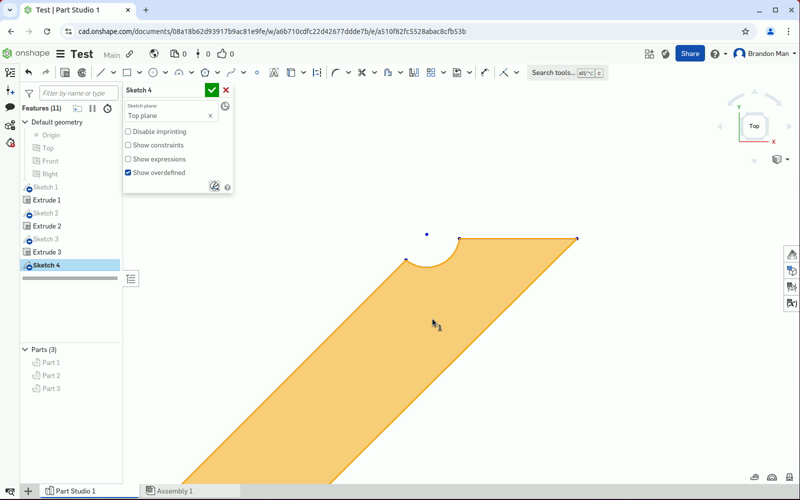
scroll(-6)
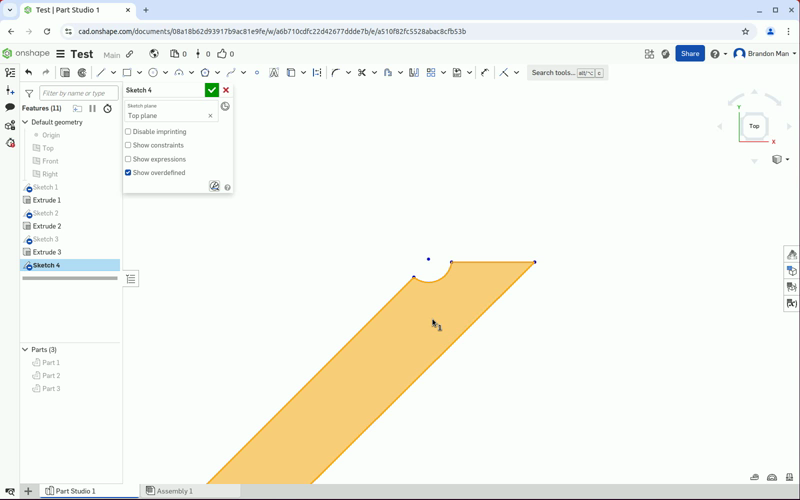
scroll(-6)
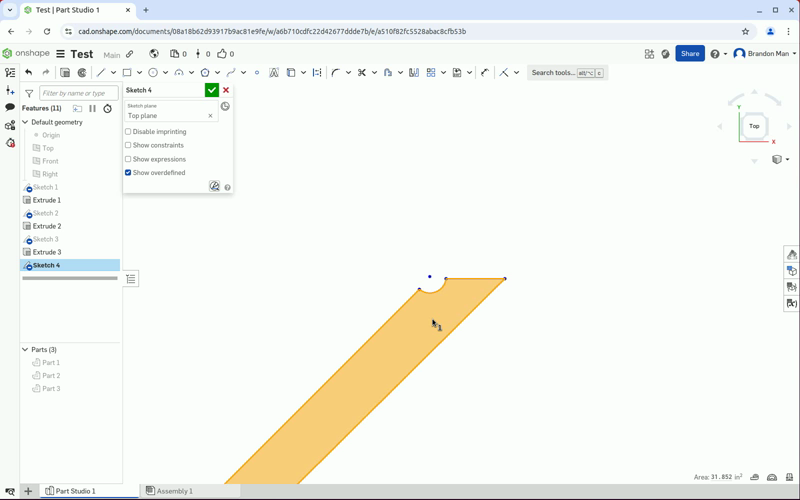
scroll(-6)
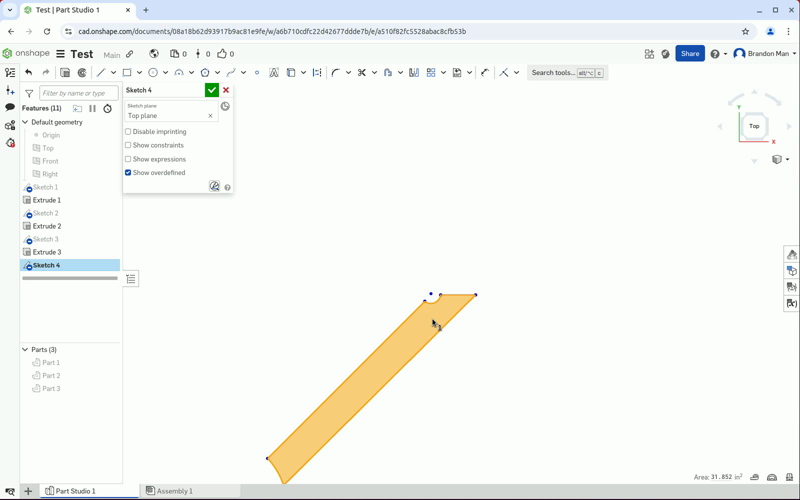
scroll(-6)
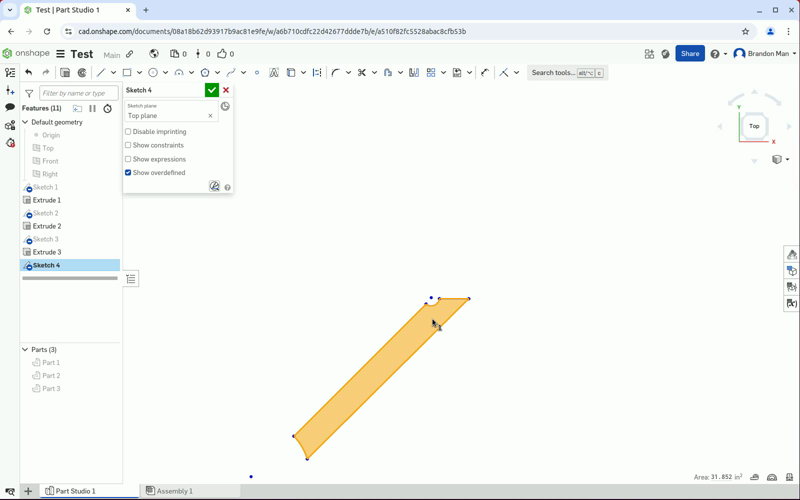
scroll(-6)
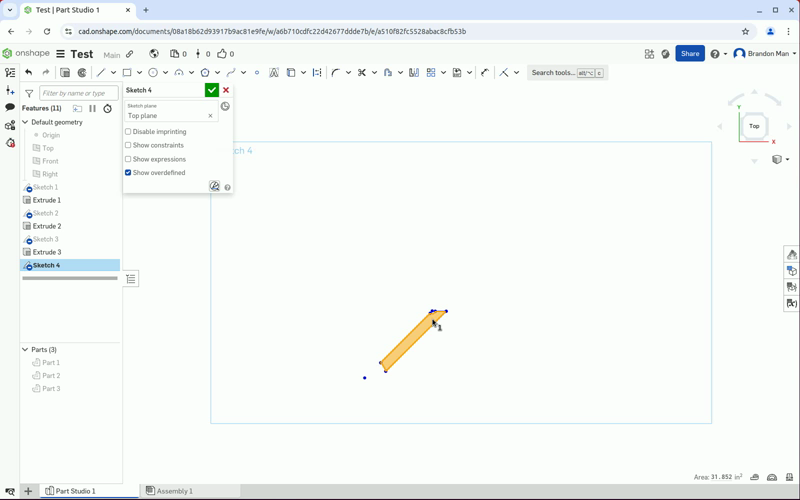
mouse_move(73, 352)
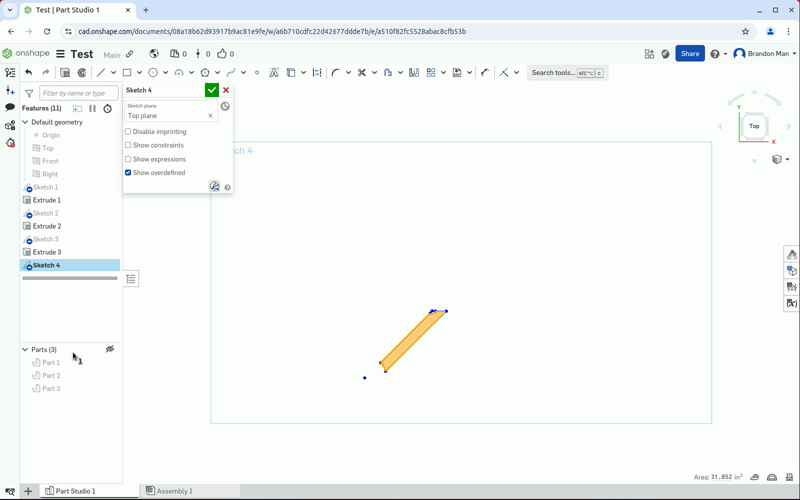
key(shift+y)
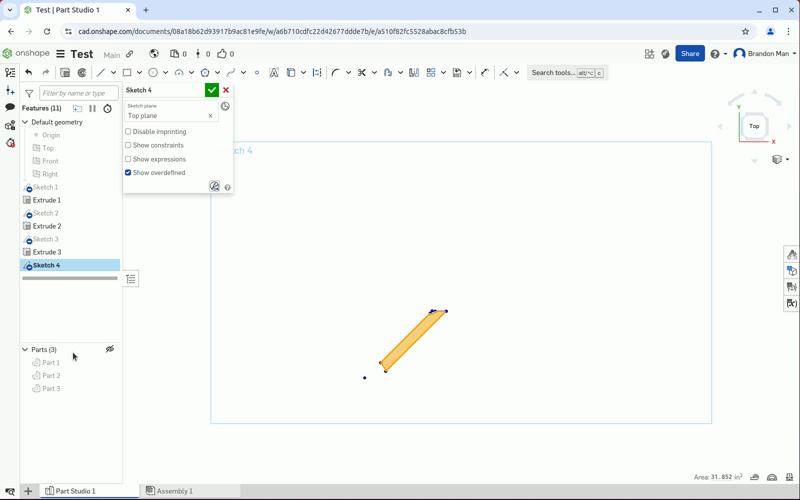
key(shift+e)
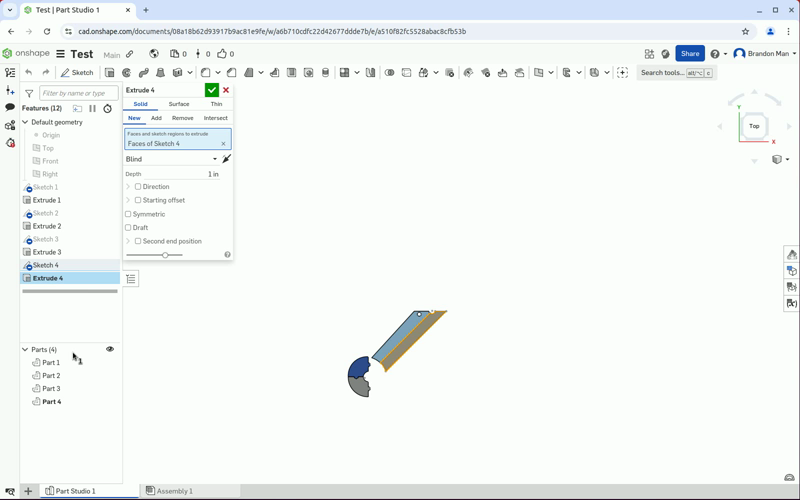
mouse_move(143, 106)
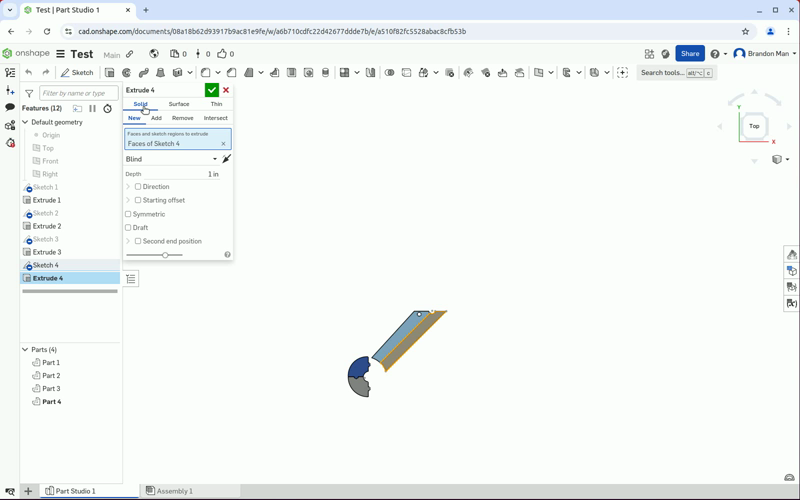
click(143, 106)
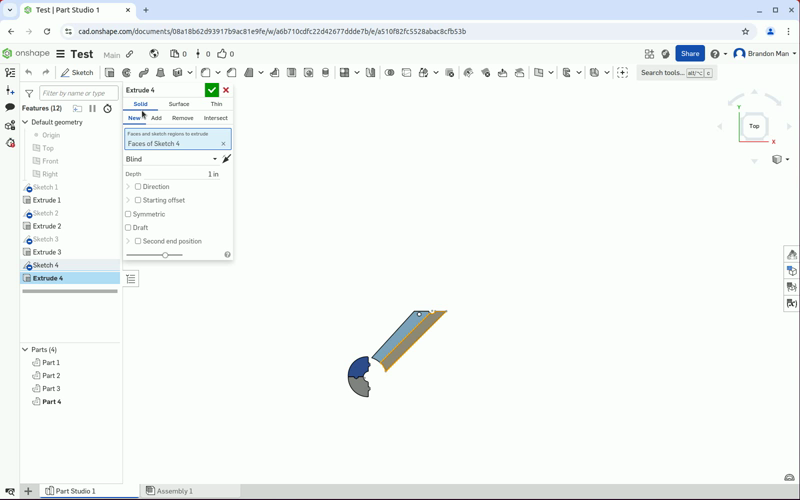
mouse_move(137, 120)
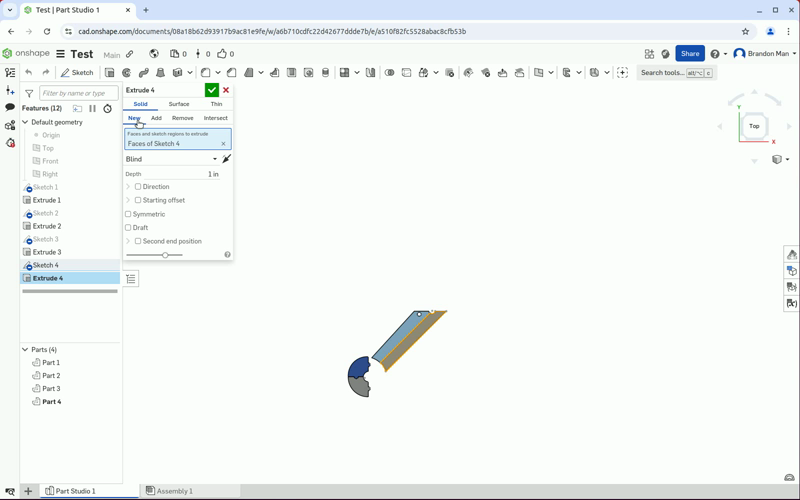
click(137, 120)
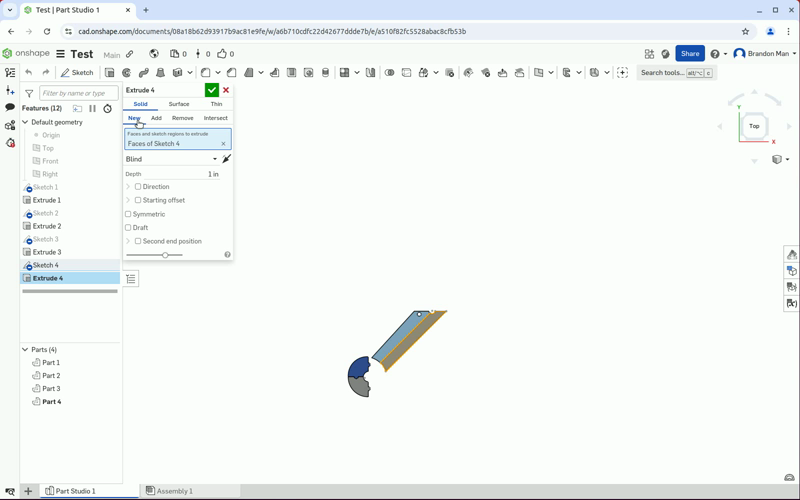
key(tab, 4)
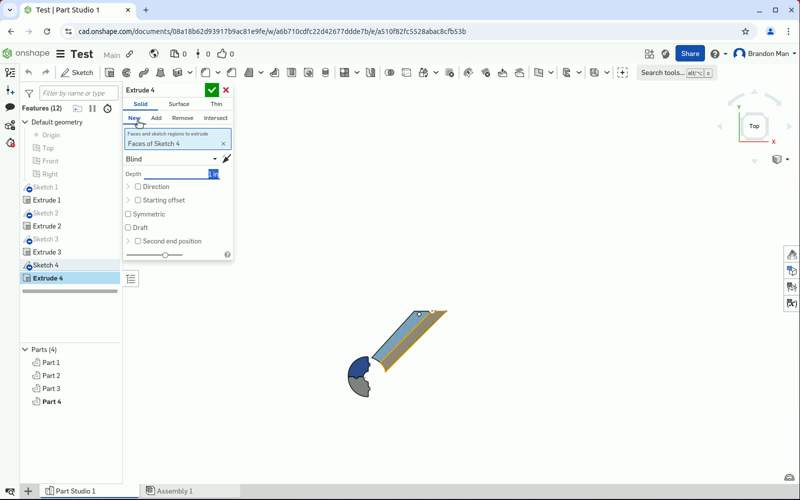
text(2.407)
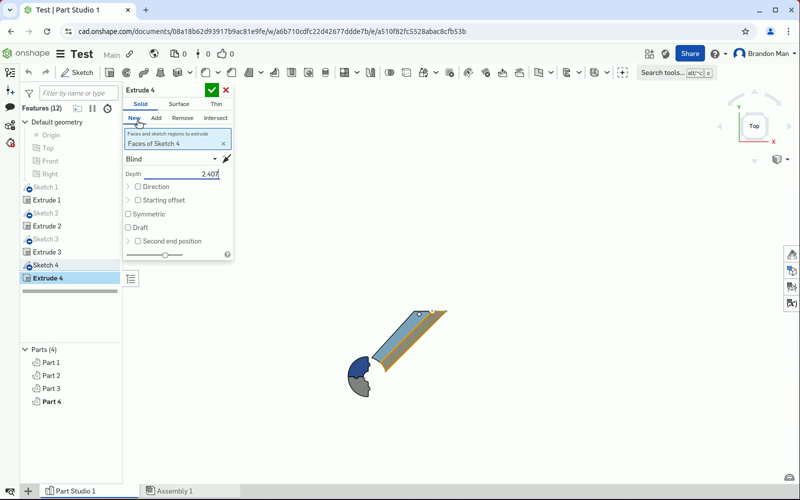
key(enter)
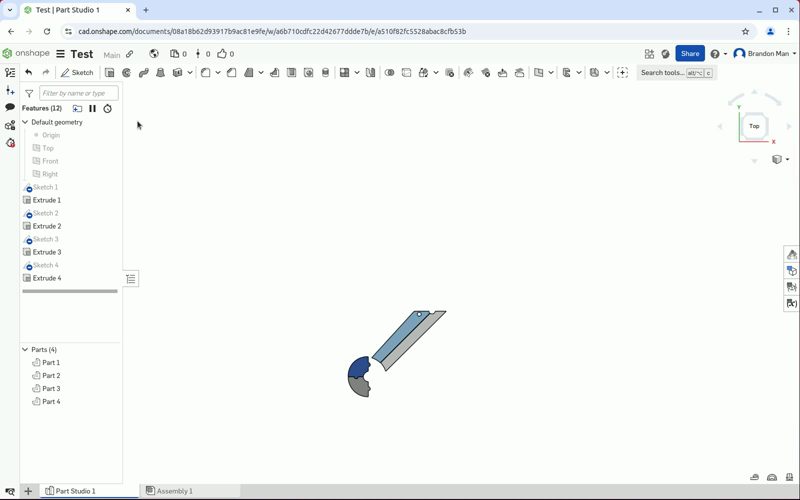
key(shift+h)
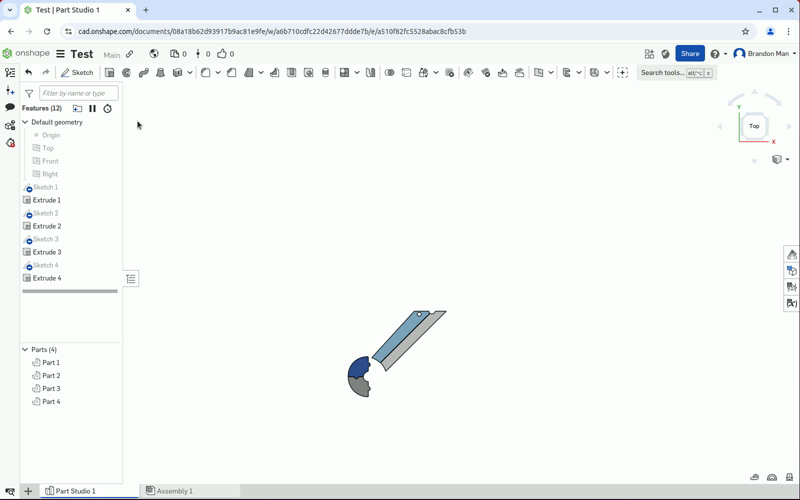
key(shift+h)
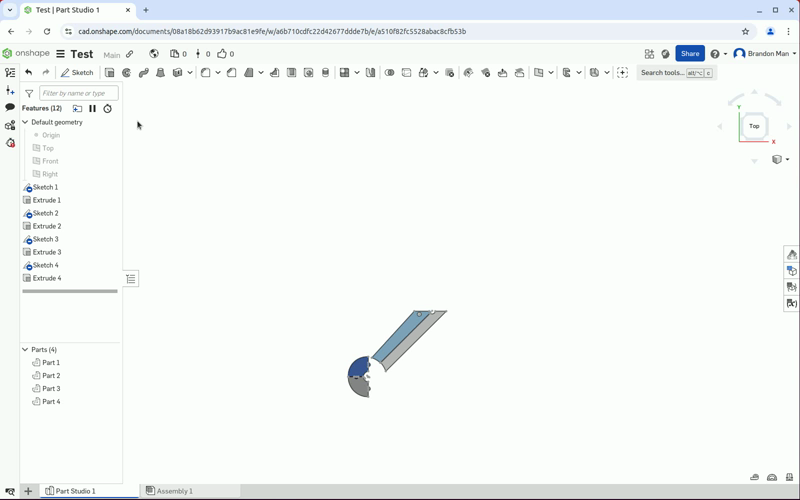
key(shift+7)
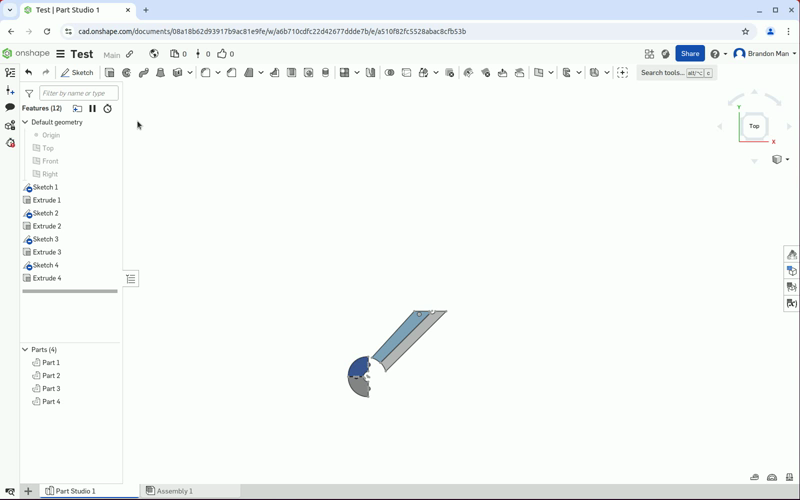
key(up, 3)
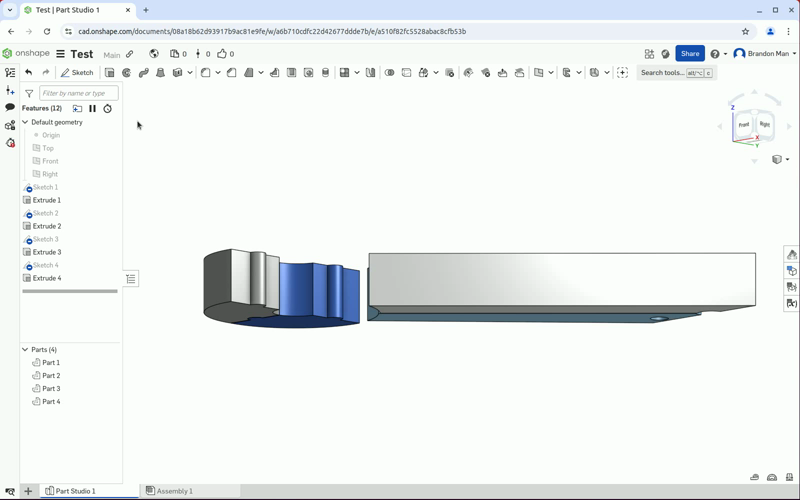
key(left, 3)
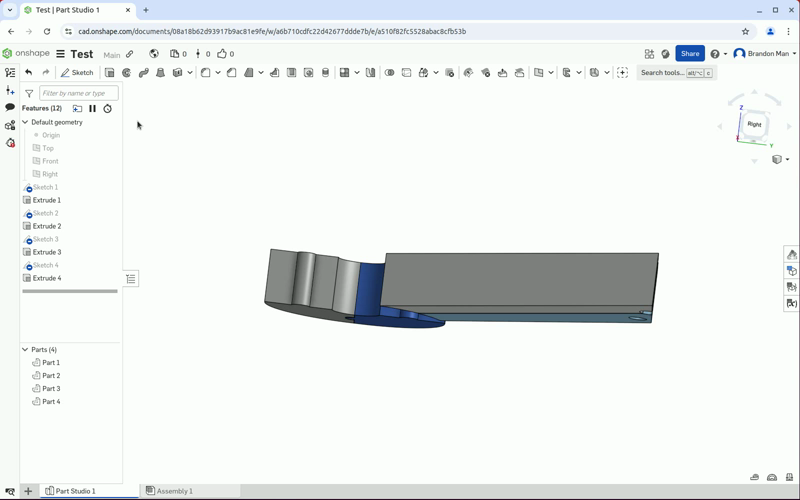
key(right, 3)
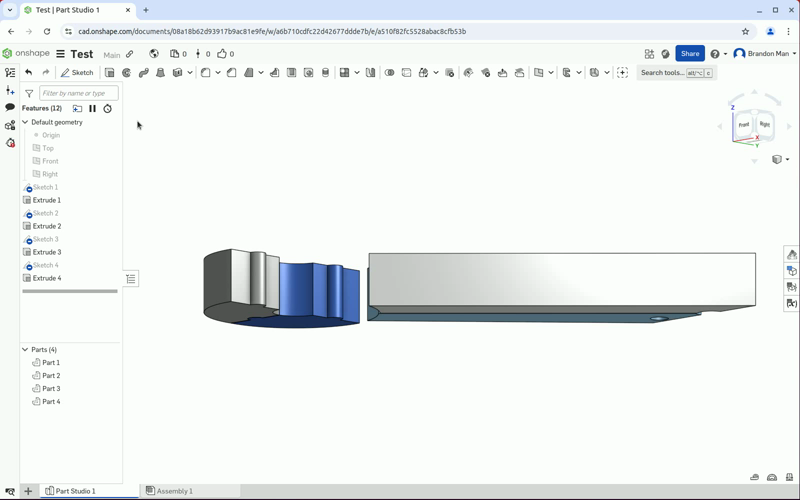
key(down, 3)
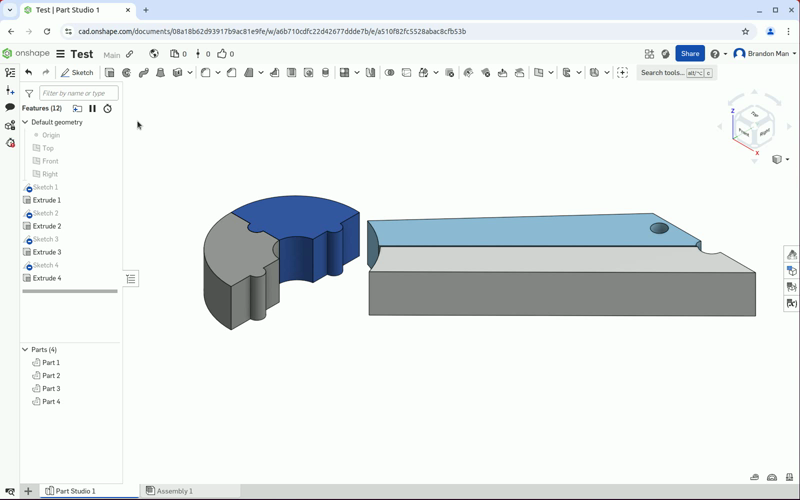
mouse_move(73, 189)
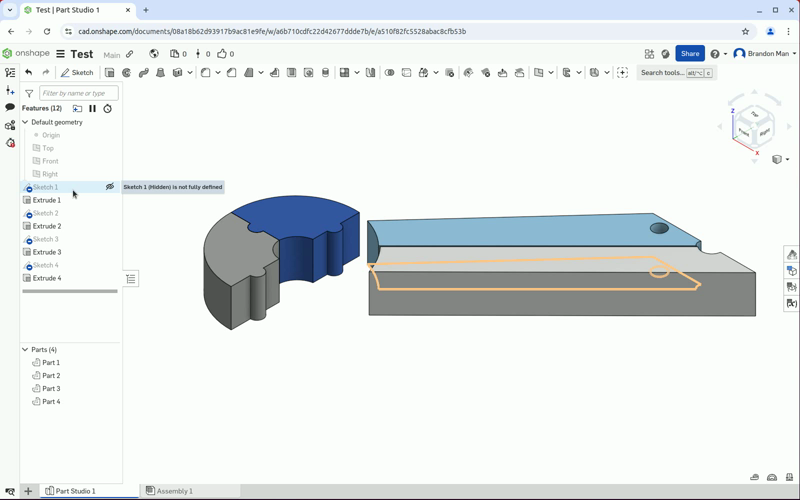
click(73, 189)